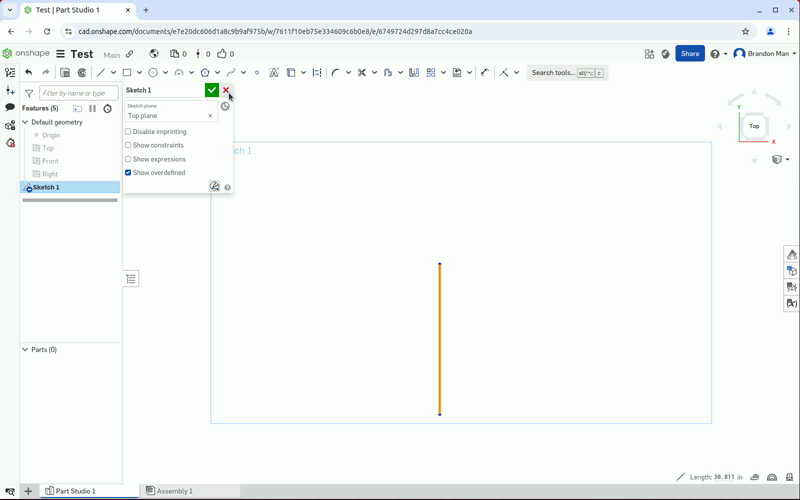
key(shift+h)
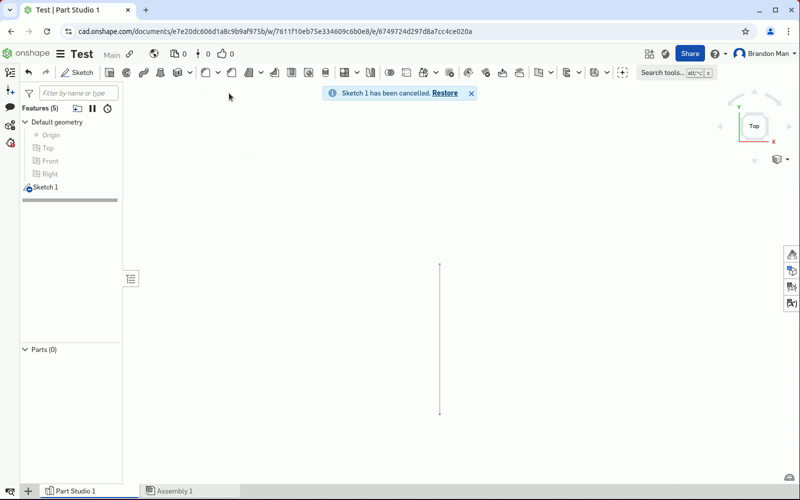
key(shift+s)
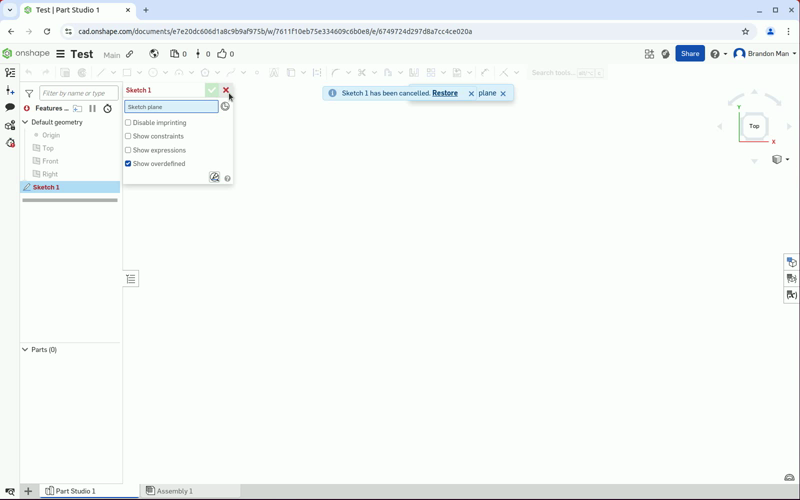
mouse_move(73, 150)
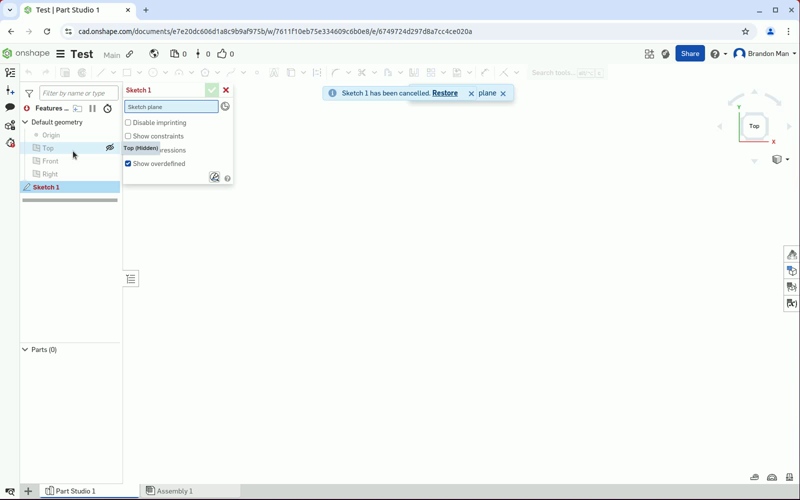
click(73, 150)
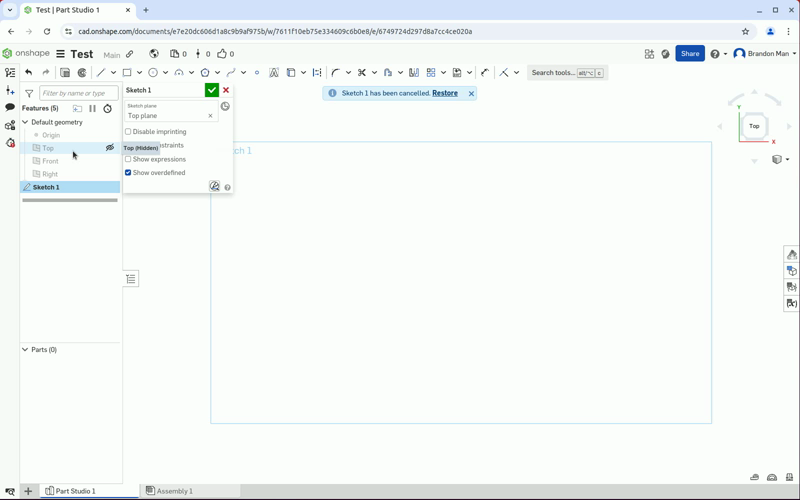
mouse_move(73, 352)
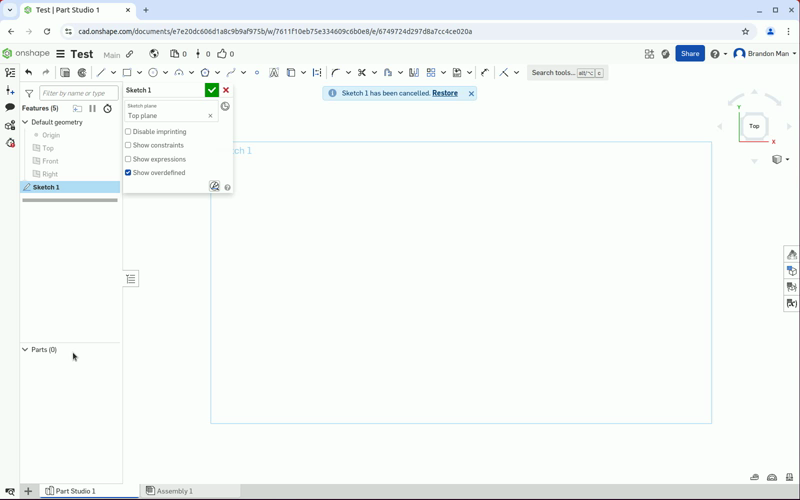
key(y)
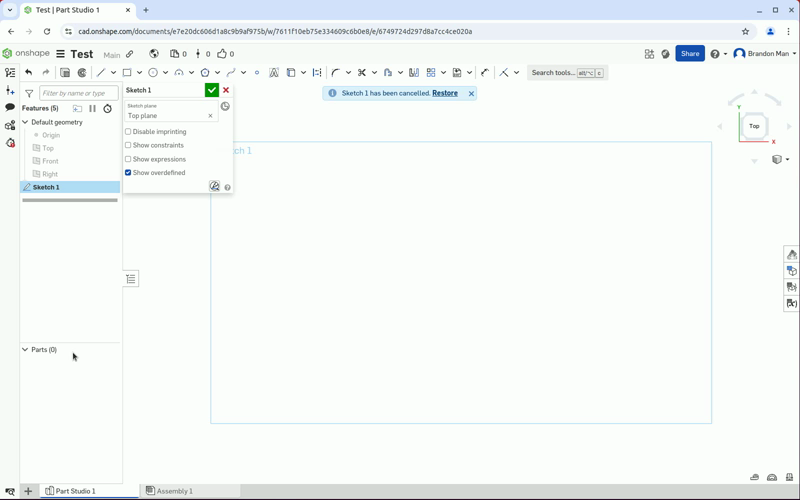
key(l)
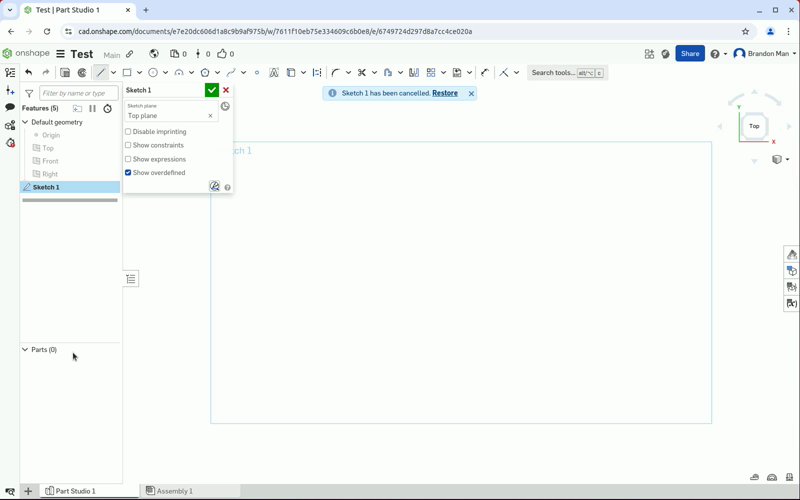
key_down(shift)
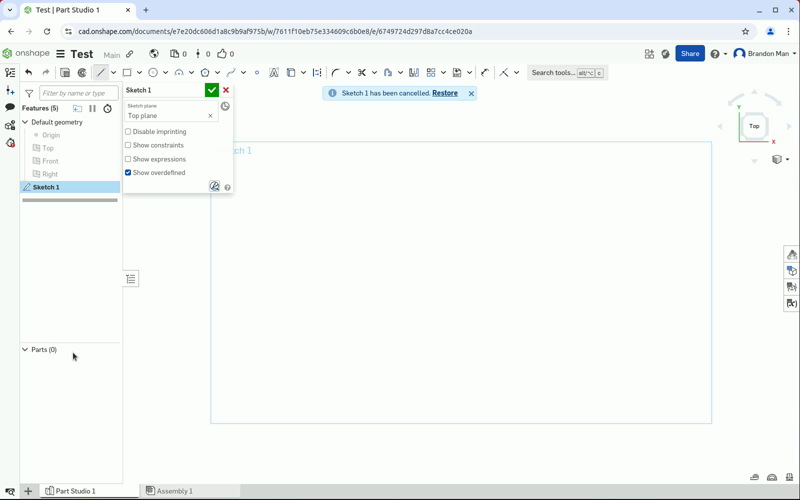
mouse_move(385, 187)
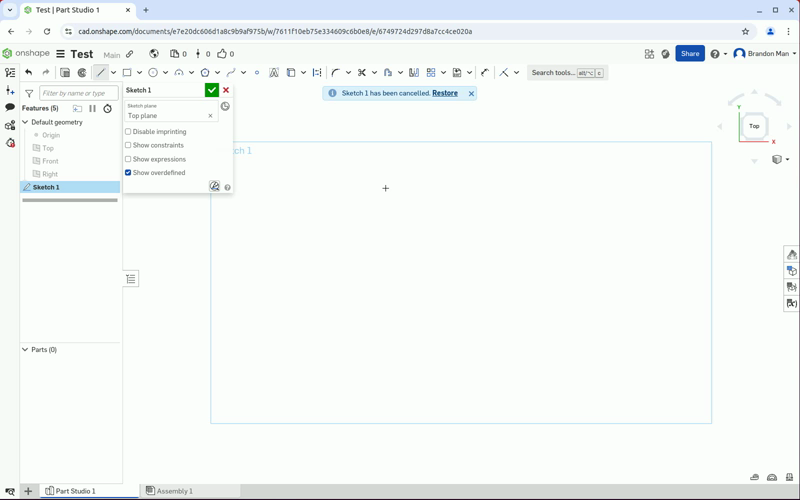
click(385, 187)
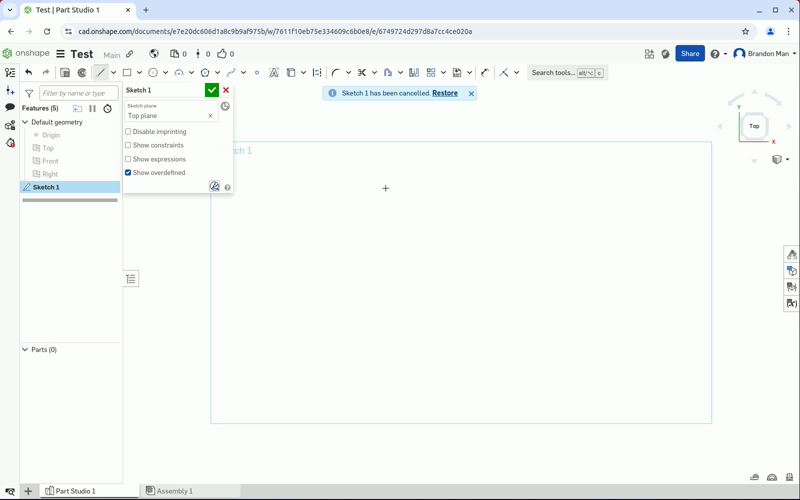
key_up(shift)
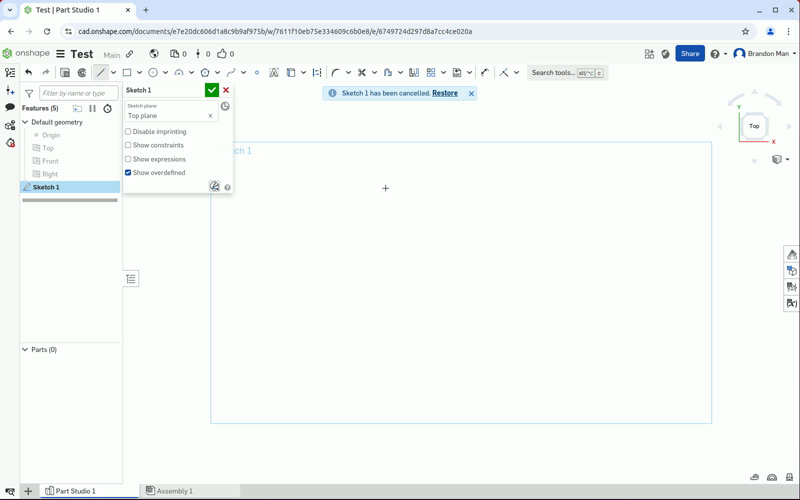
key_down(shift)
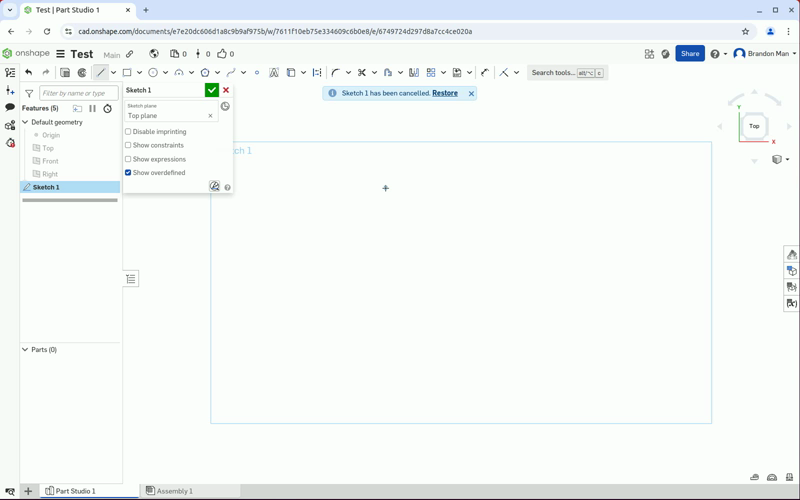
mouse_move(429, 282)
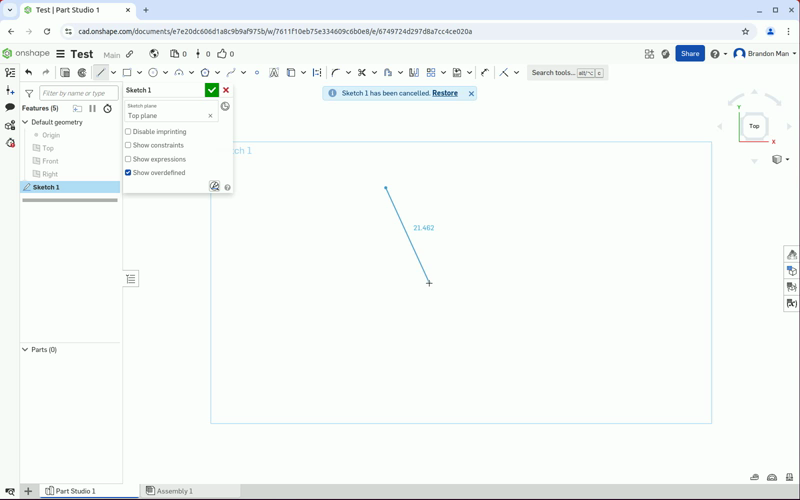
click(429, 282)
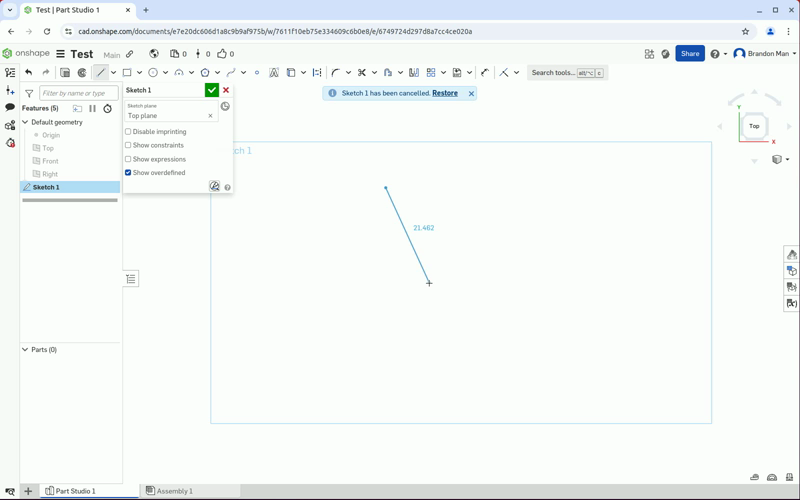
key_up(shift)
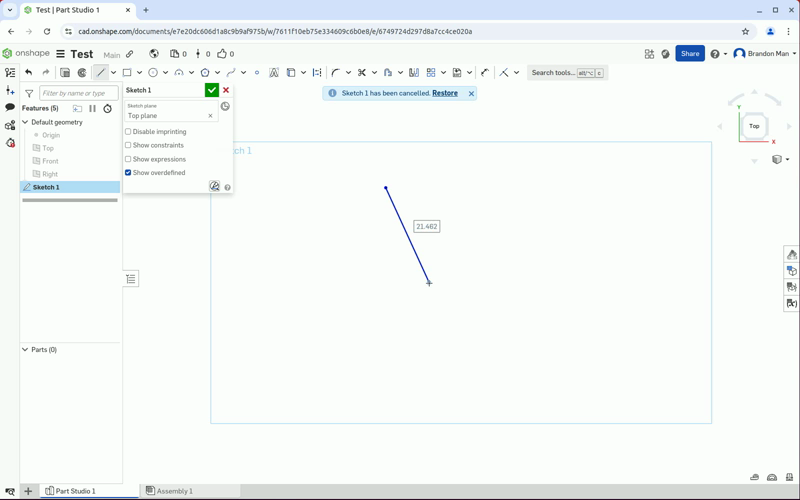
key_down(shift)
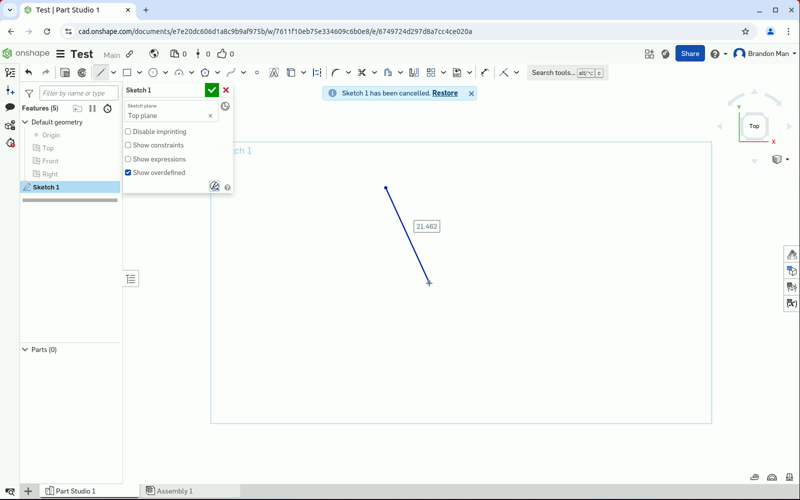
mouse_move(458, 345)
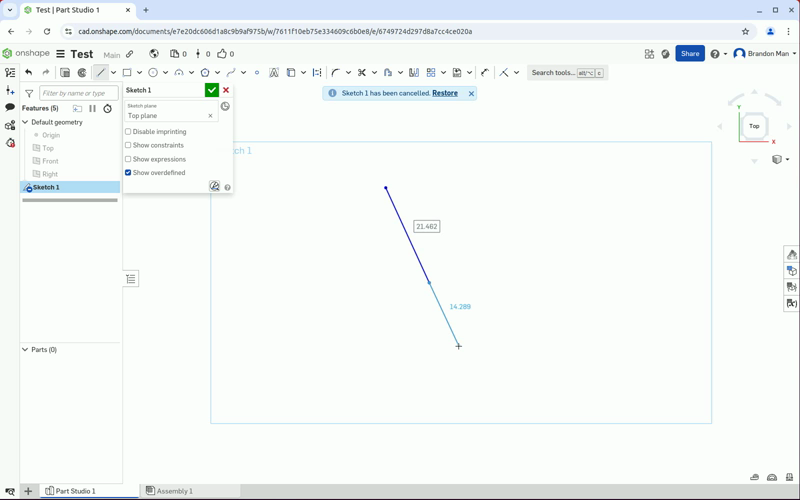
click(458, 345)
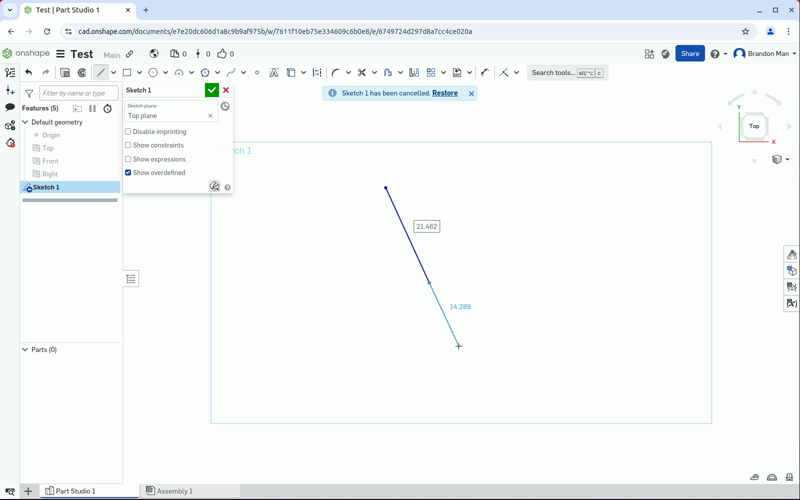
key_up(shift)
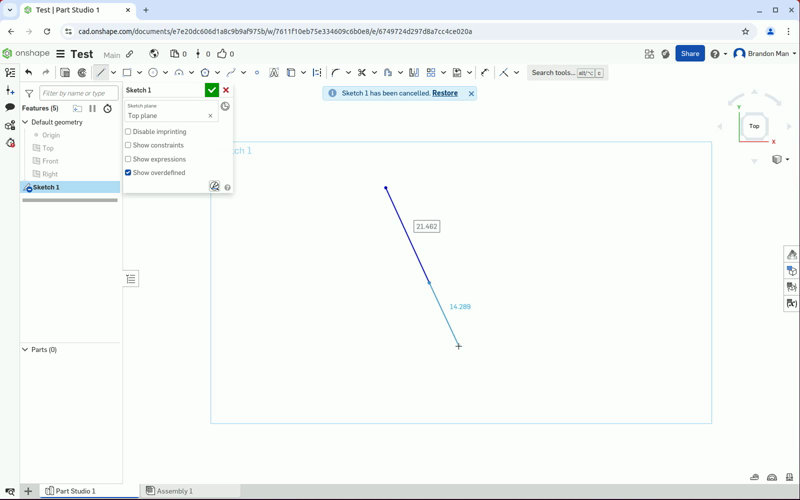
key_down(shift)
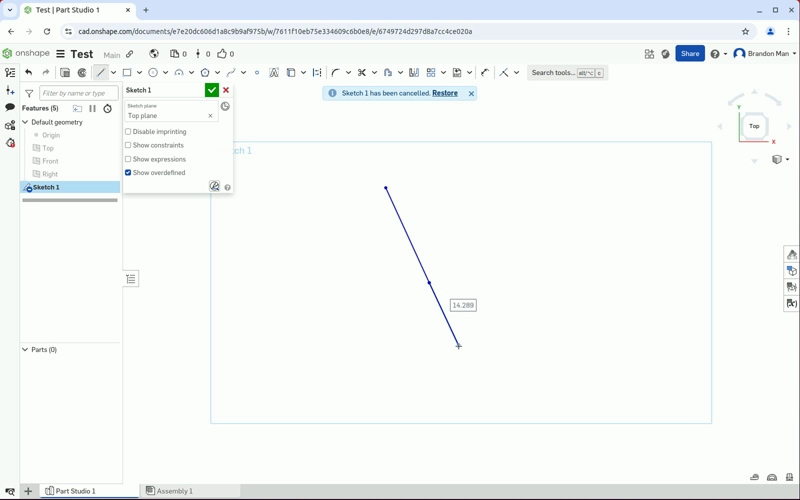
mouse_move(488, 345)
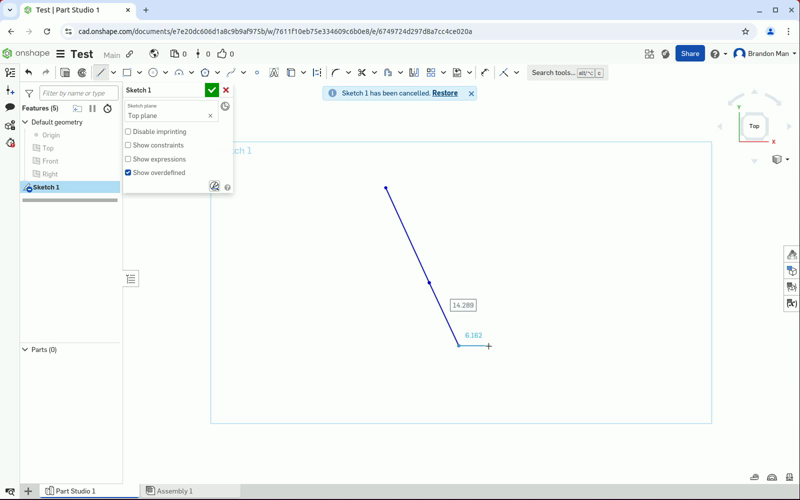
mouse_move(458, 305)
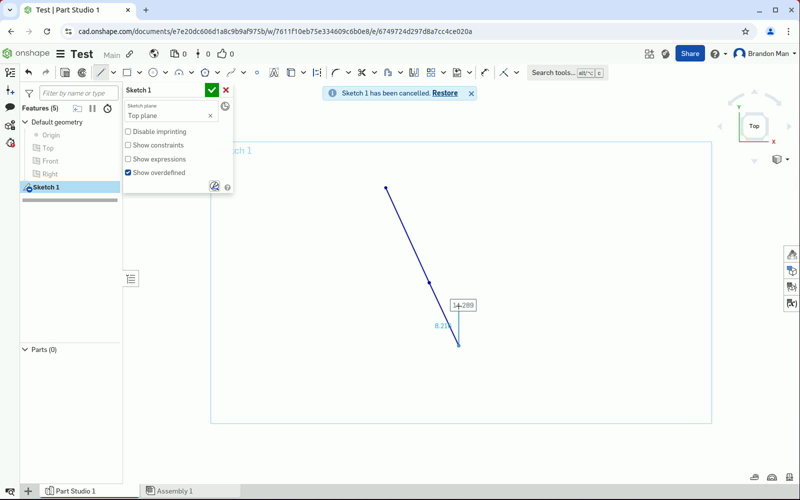
click(458, 305)
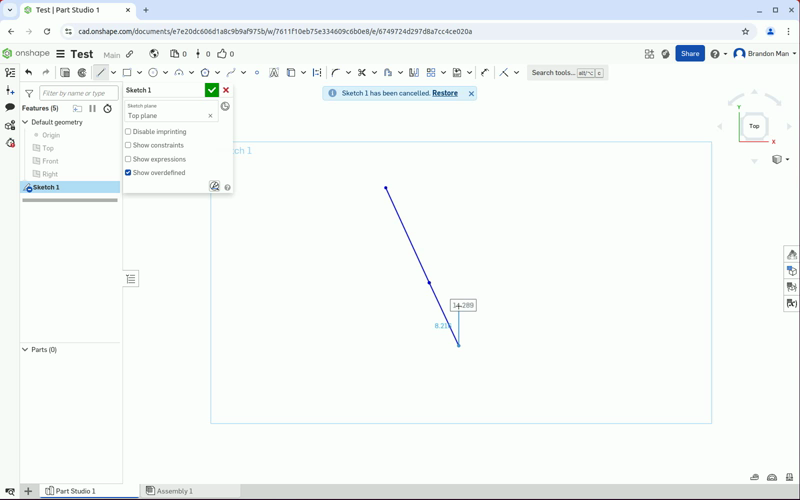
key_up(shift)
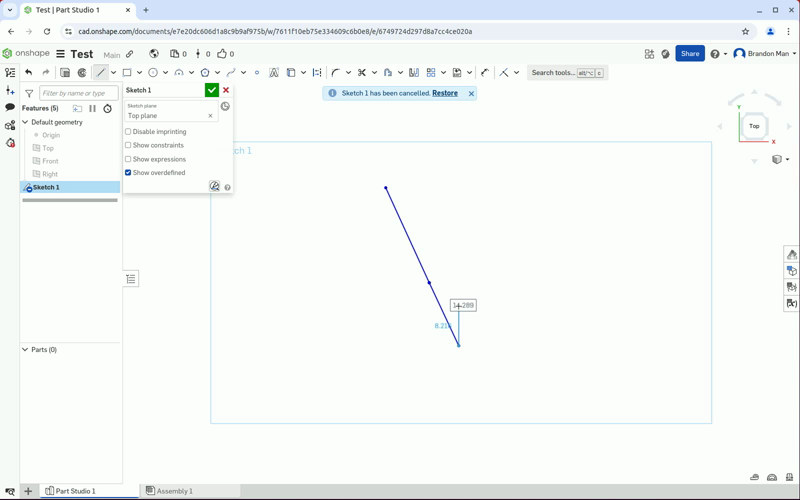
key_down(shift)
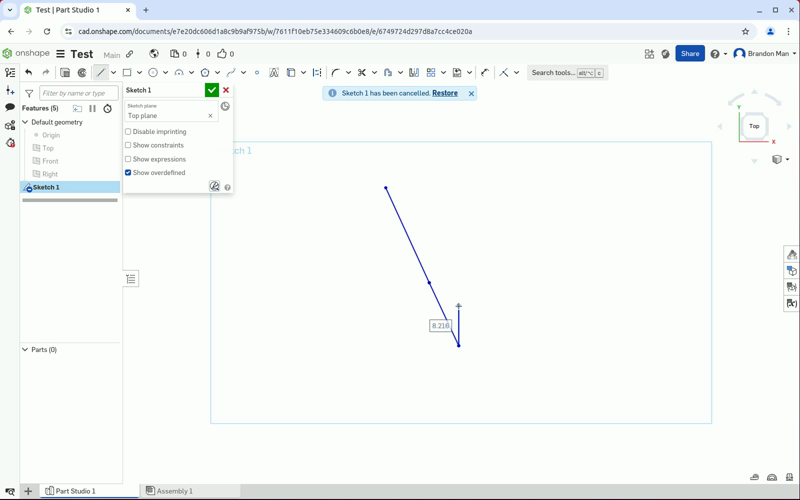
mouse_move(488, 305)
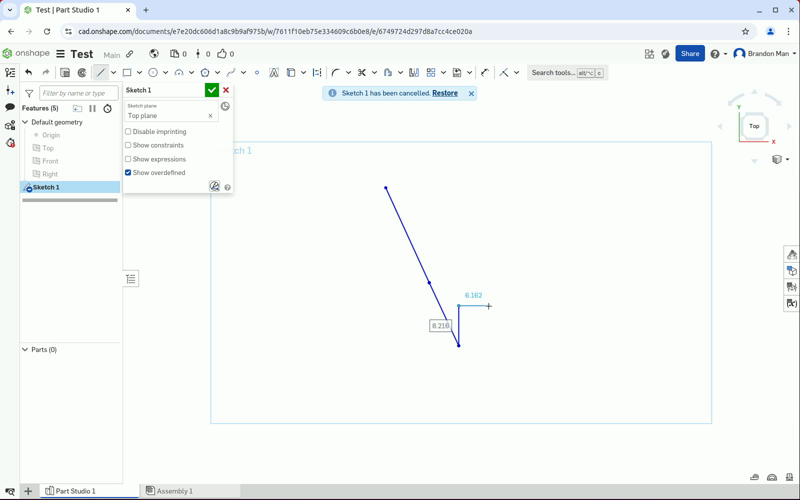
mouse_move(447, 282)
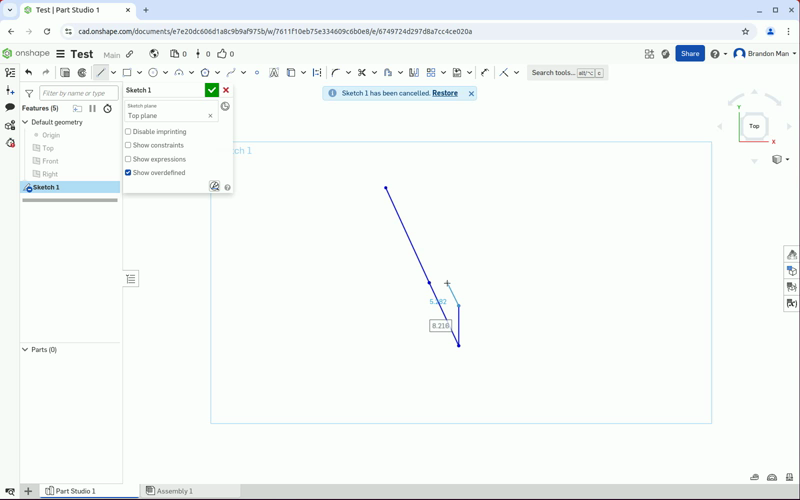
click(447, 282)
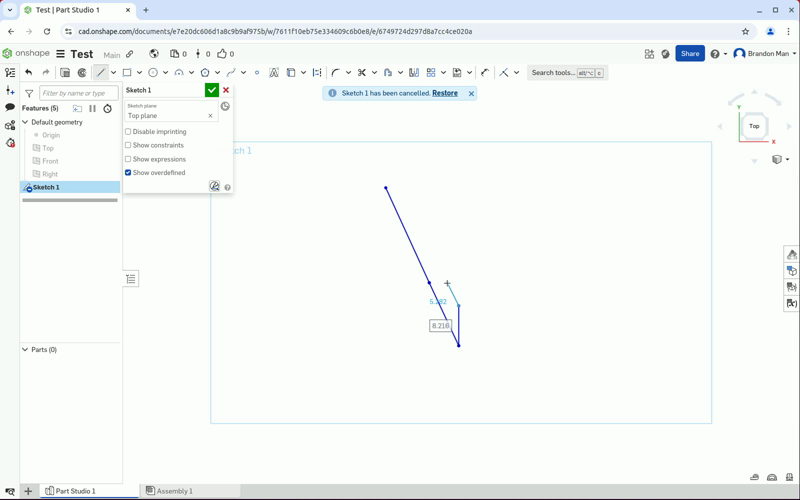
key_up(shift)
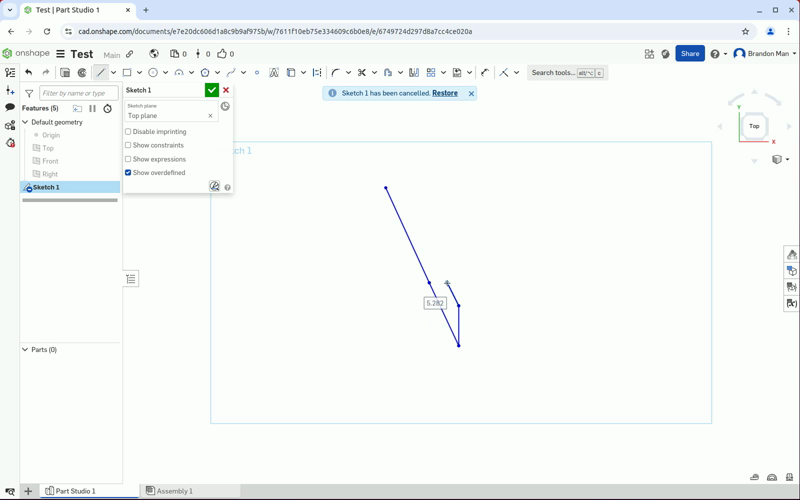
key_down(shift)
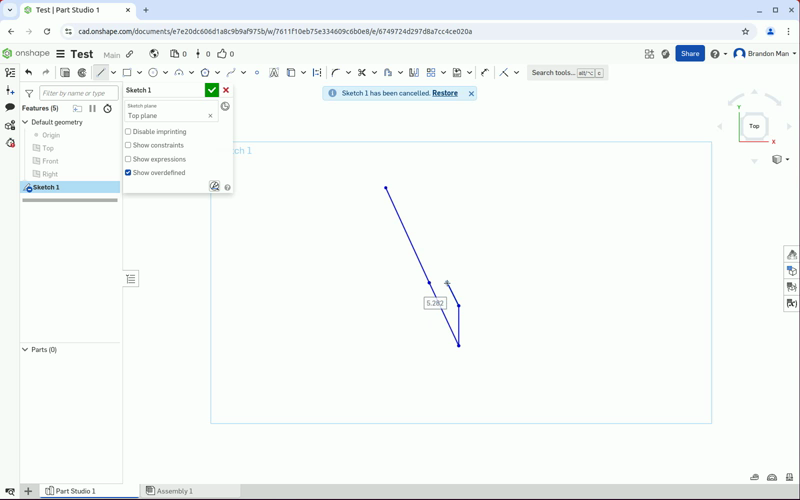
mouse_move(400, 181)
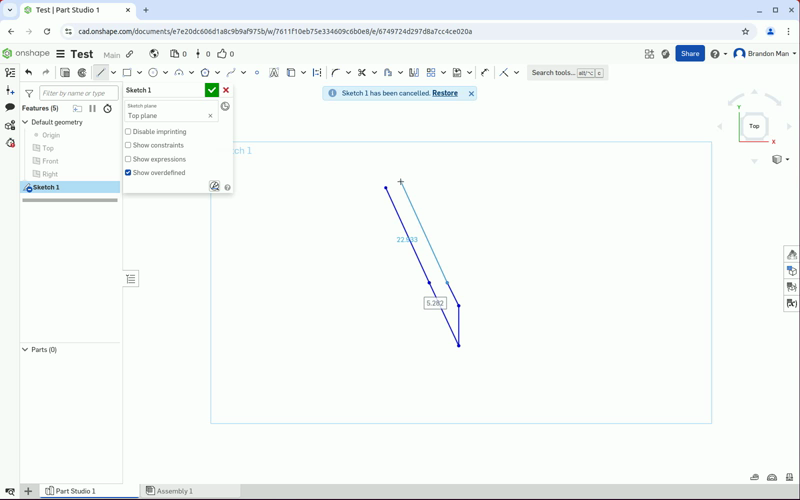
click(400, 181)
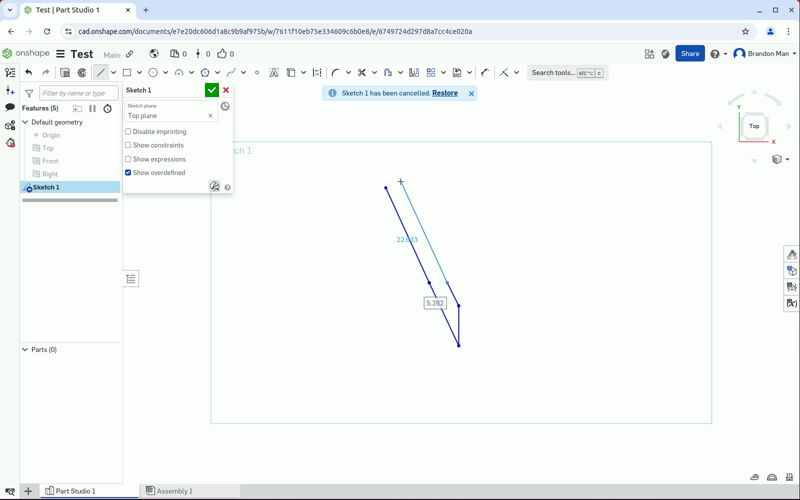
key_up(shift)
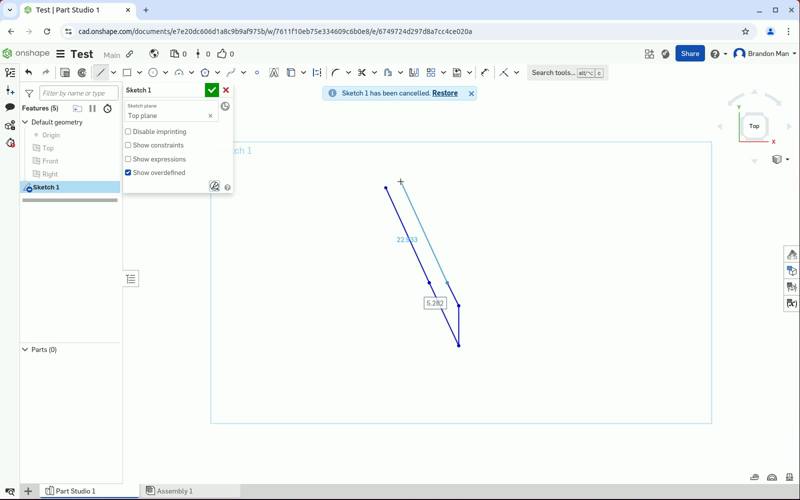
mouse_move(430, 181)
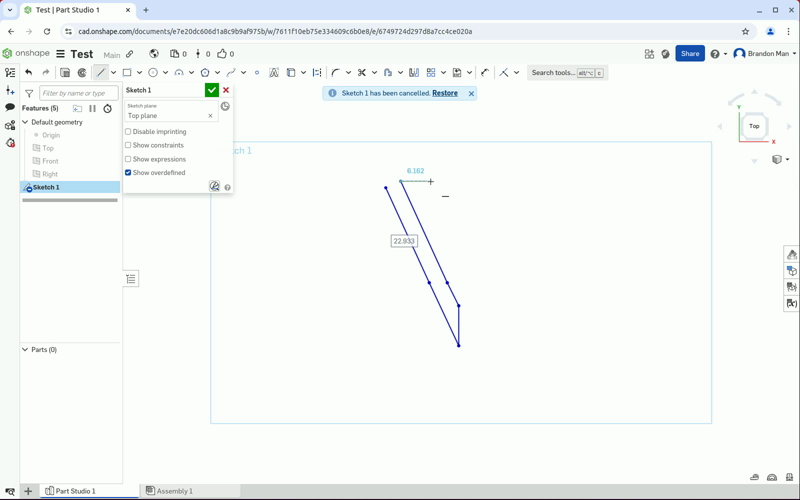
key_down(shift)
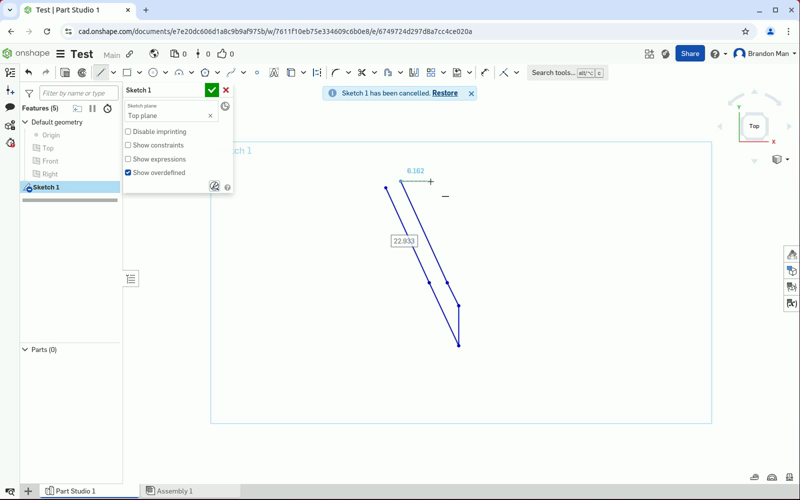
mouse_move(385, 187)
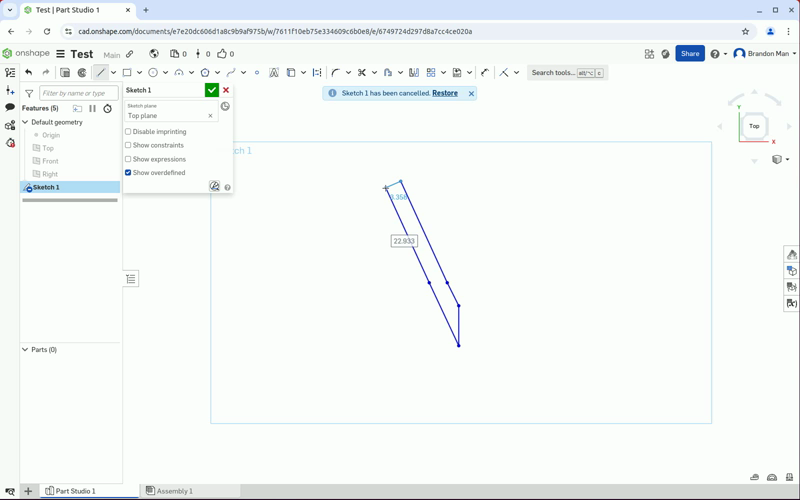
key_up(shift)
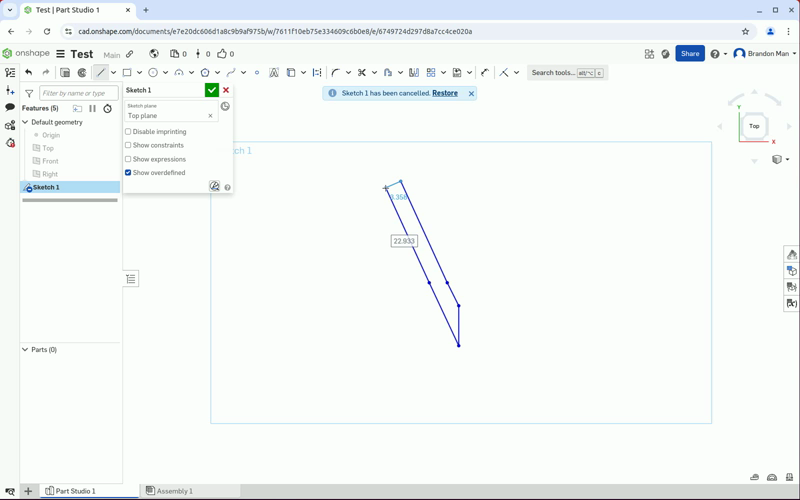
click(385, 187)
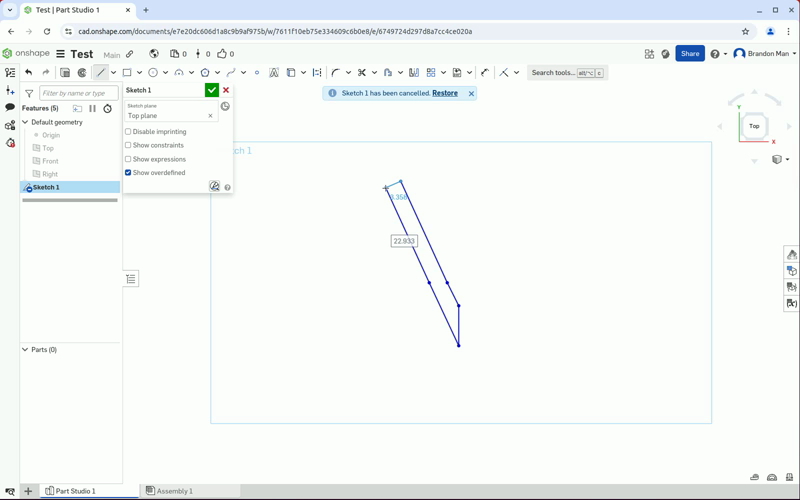
key(esc)
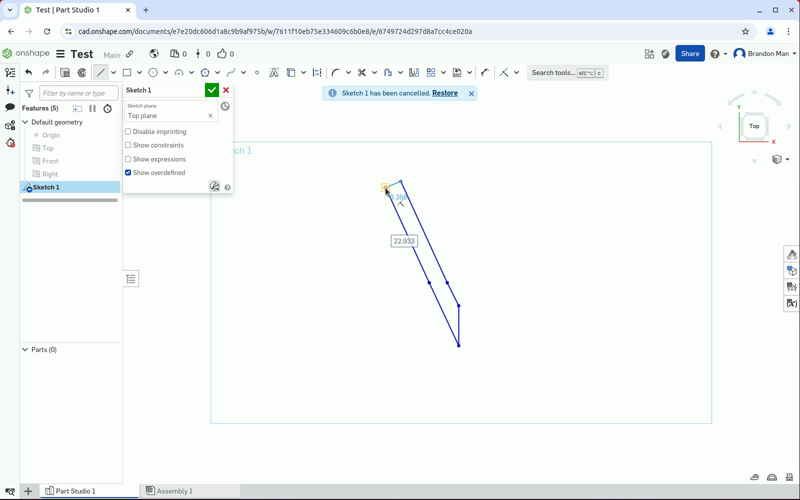
mouse_move(426, 261)
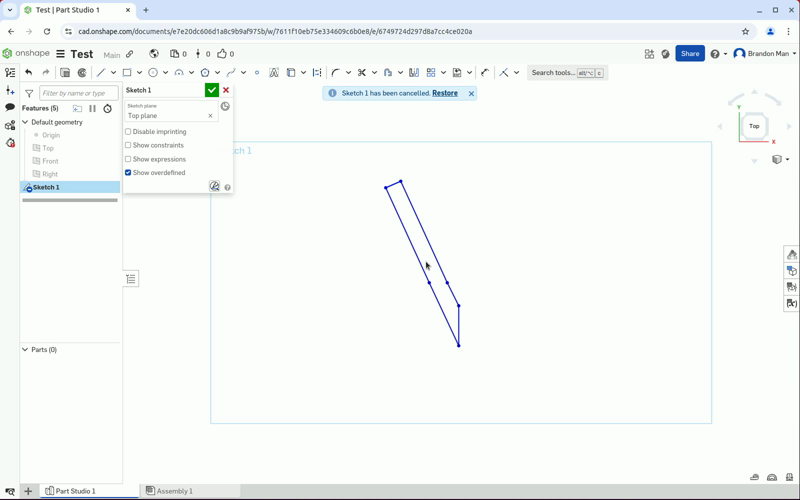
click(426, 261)
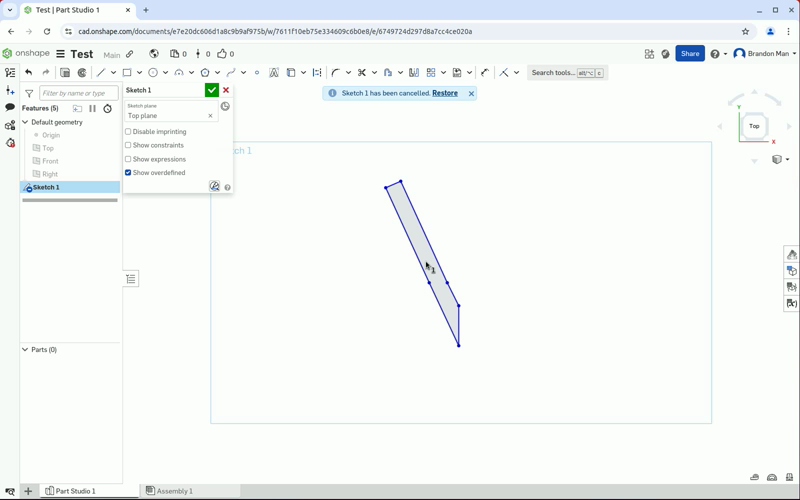
mouse_move(73, 352)
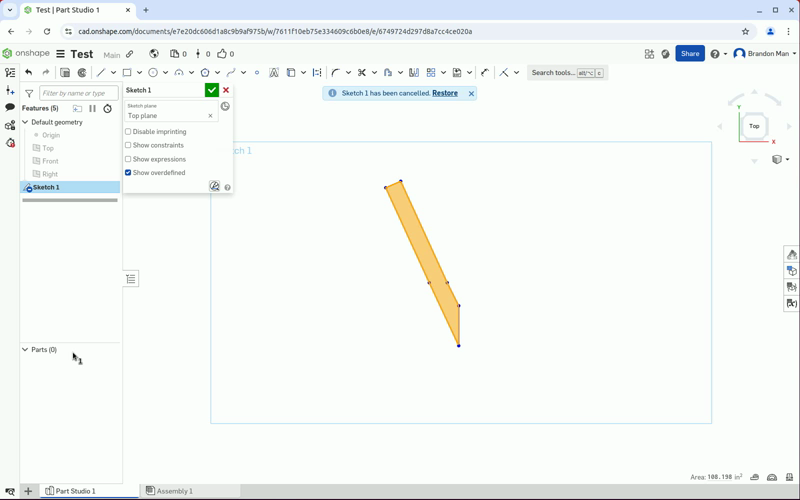
key(shift+y)
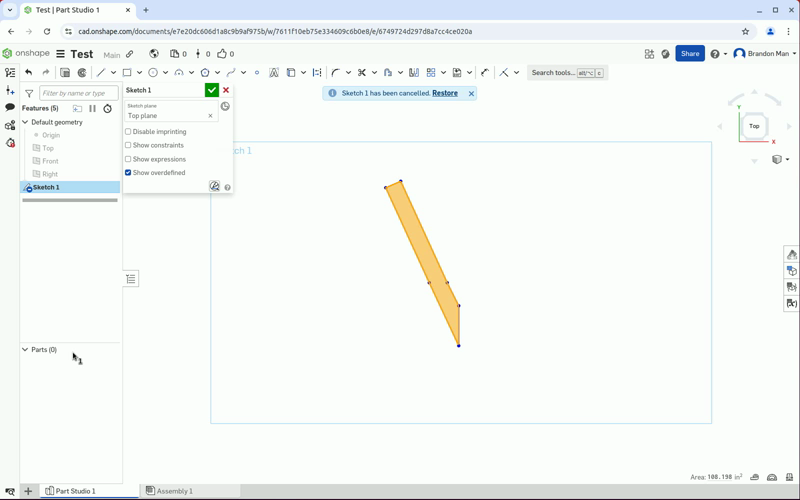
key(shift+e)
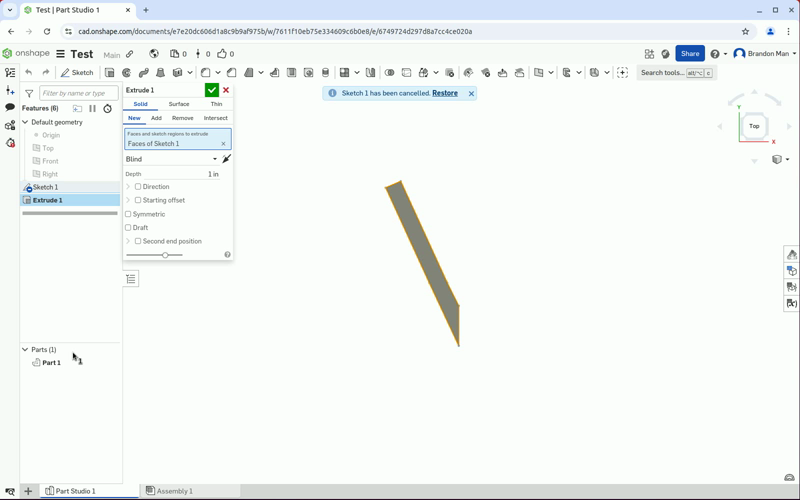
mouse_move(143, 106)
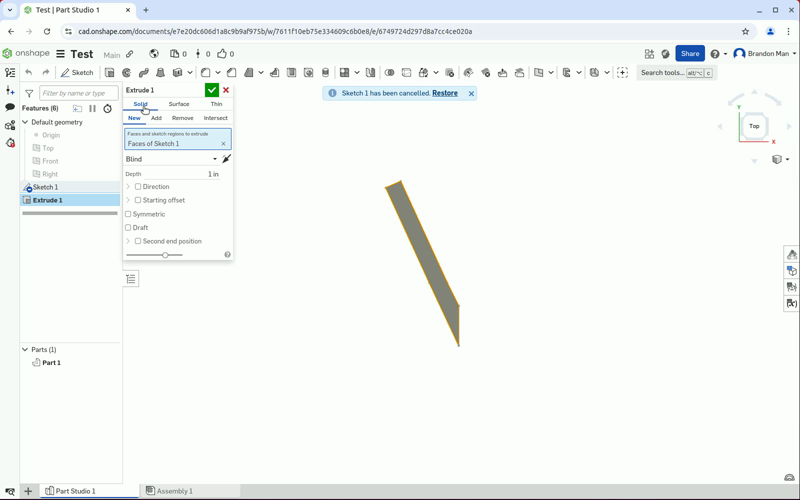
click(143, 106)
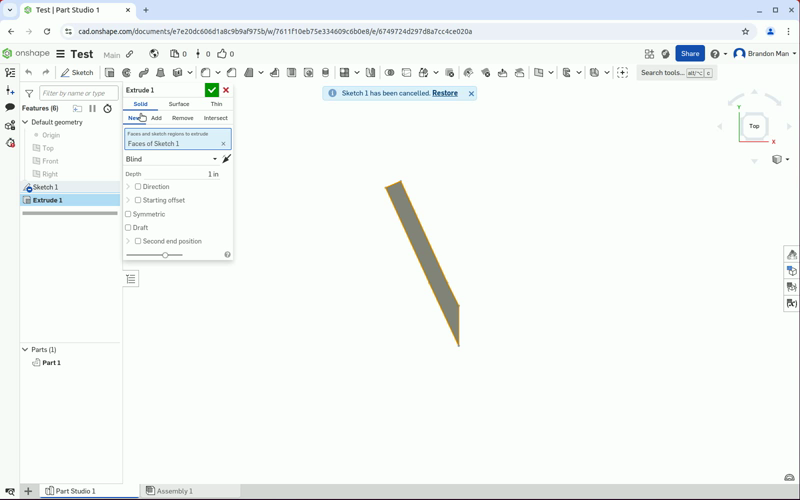
mouse_move(137, 120)
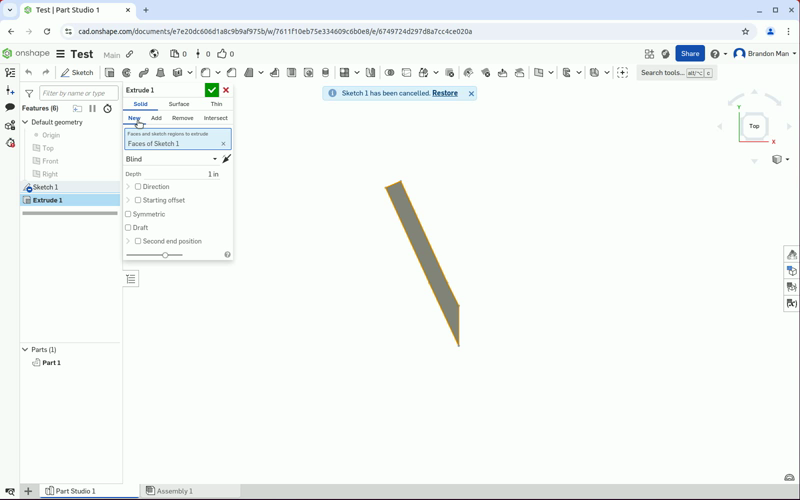
click(137, 120)
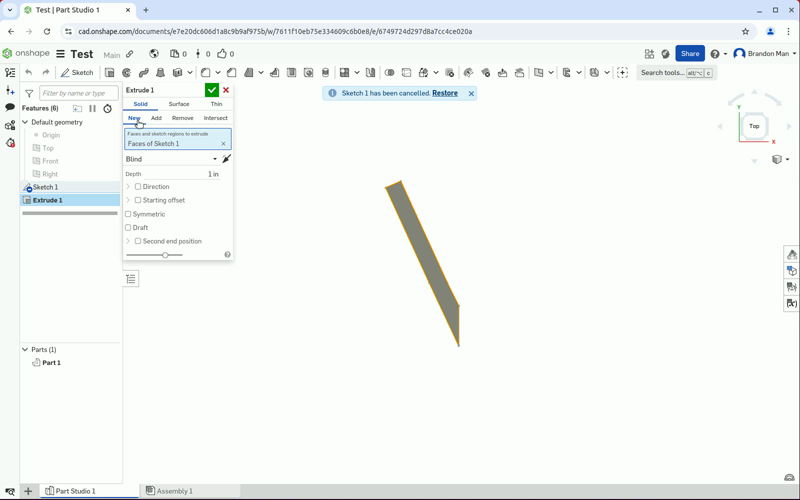
key(tab, 4)
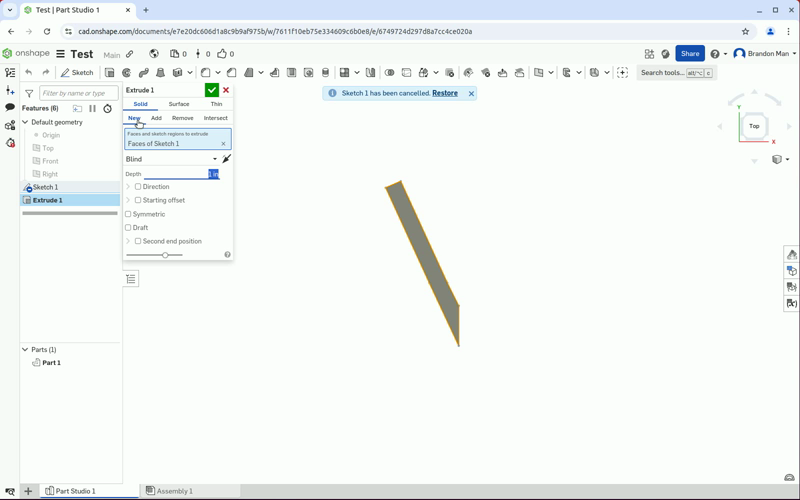
text(1.685)
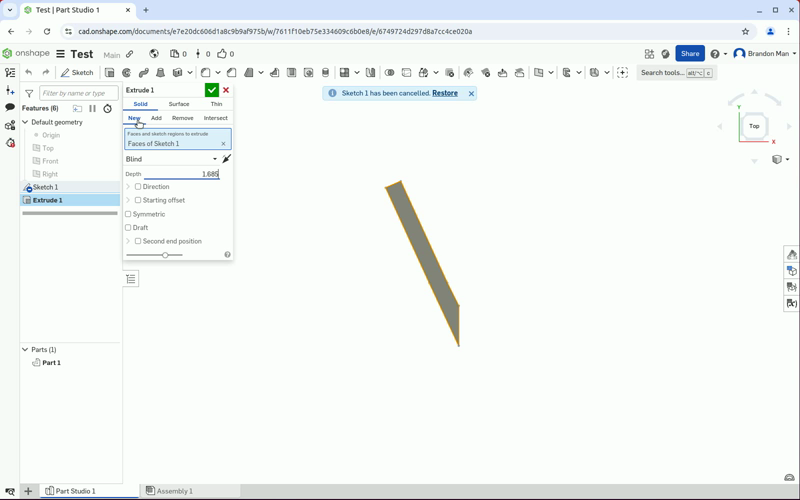
key(enter)
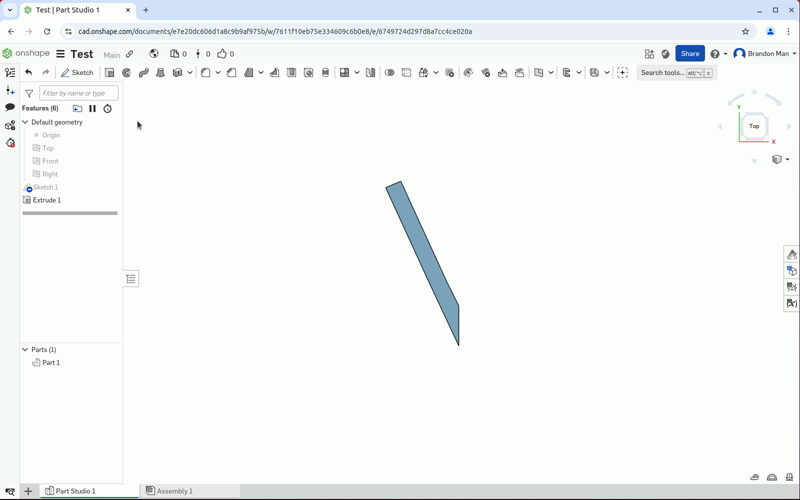
key(shift+h)
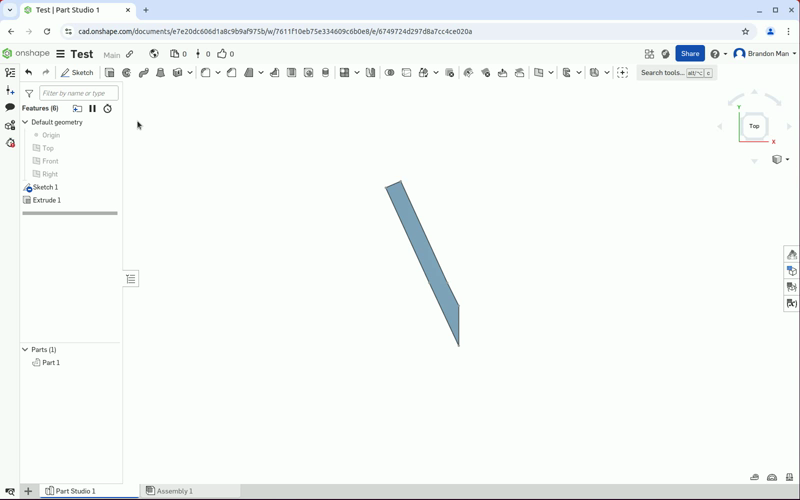
key(shift+h)
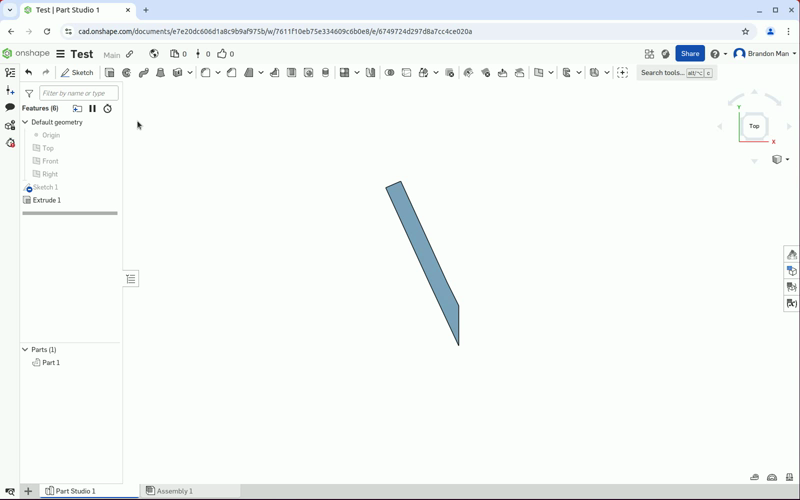
mouse_move(73, 189)
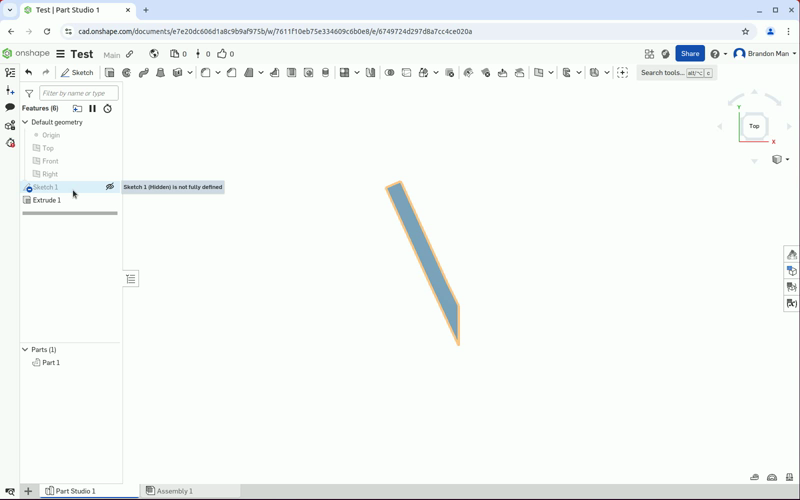
click(73, 189)
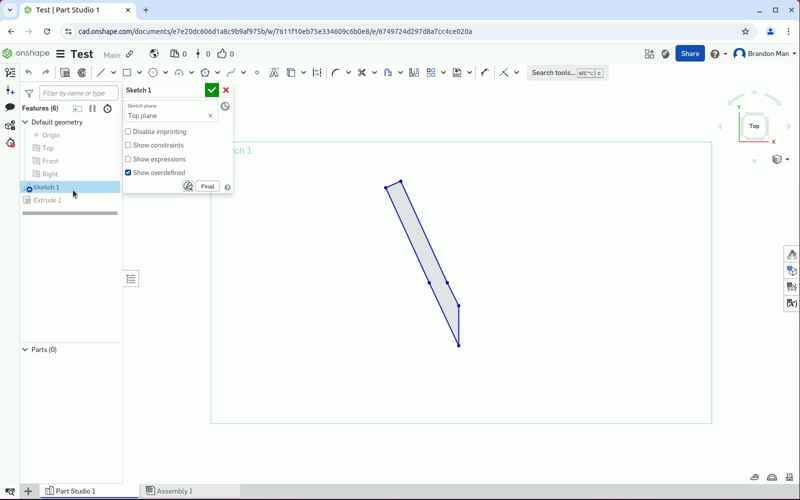
mouse_move(229, 92)
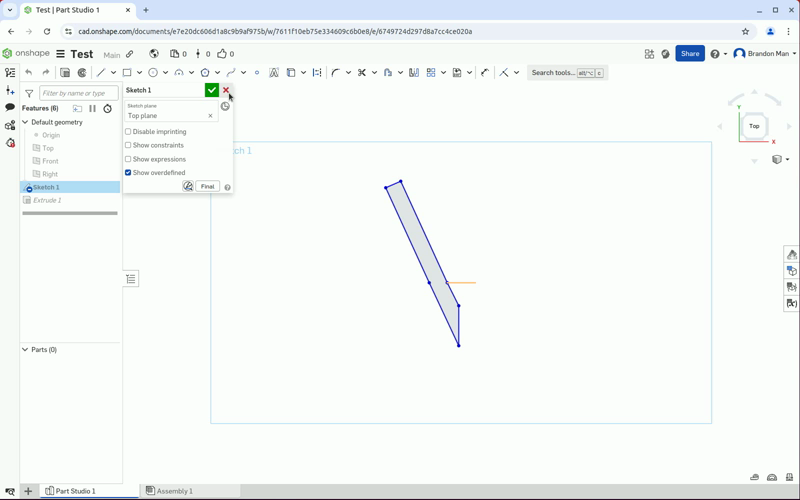
click(229, 92)
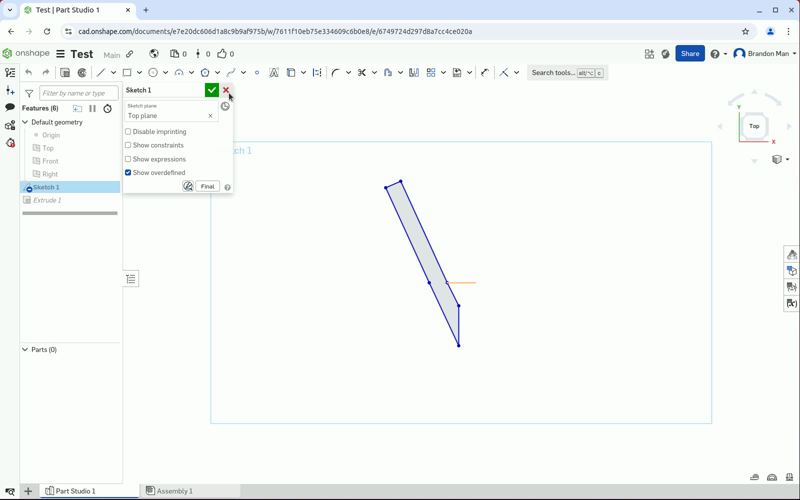
key(shift+s)
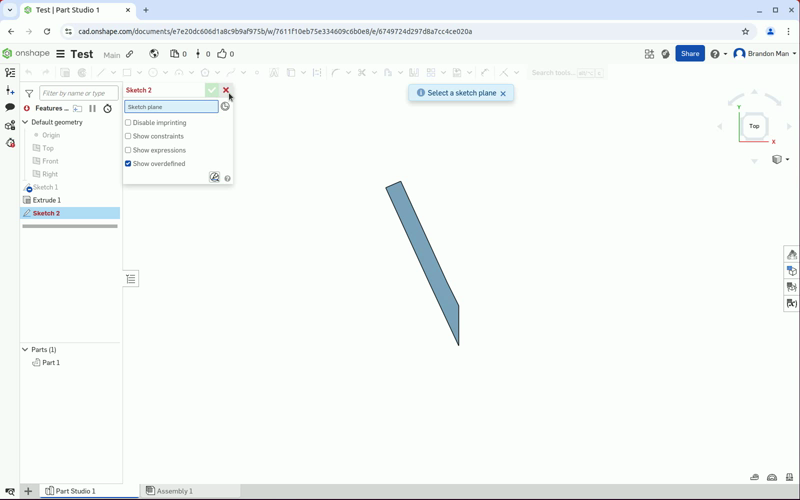
mouse_move(73, 150)
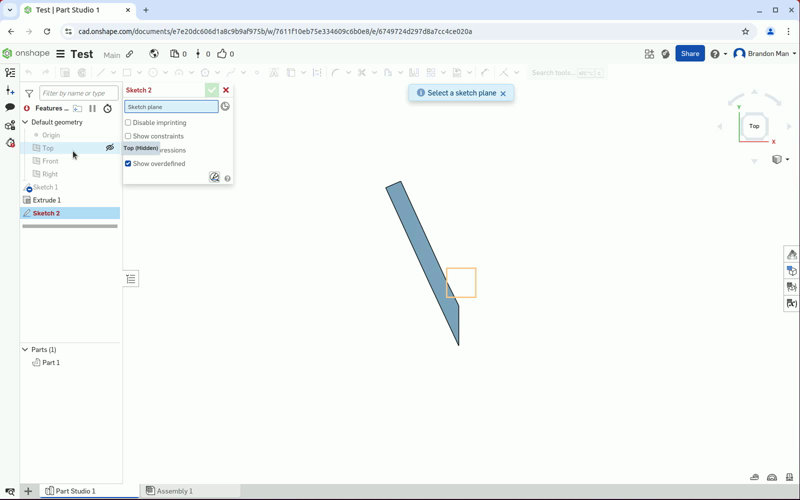
click(73, 150)
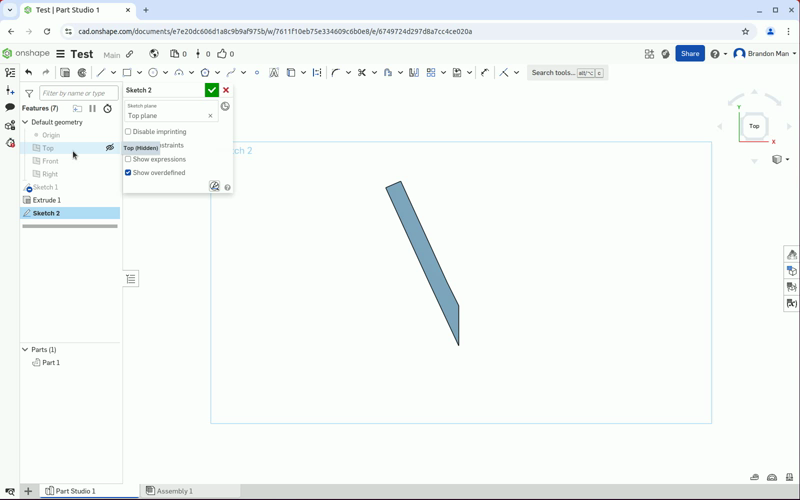
mouse_move(73, 352)
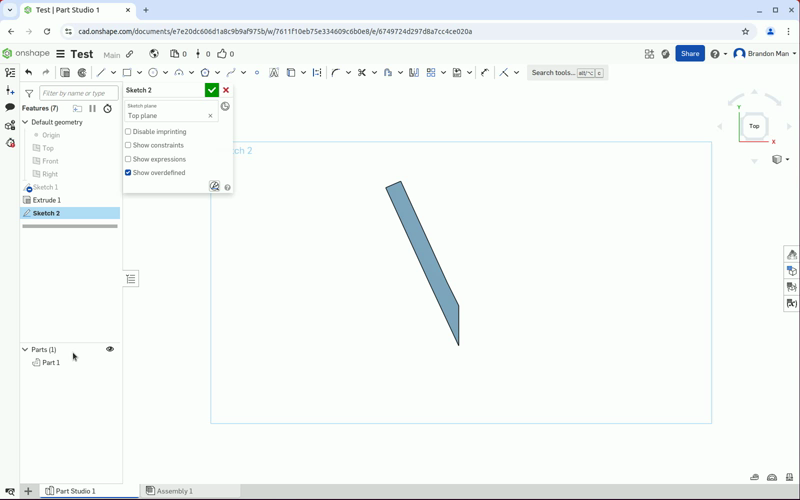
key(y)
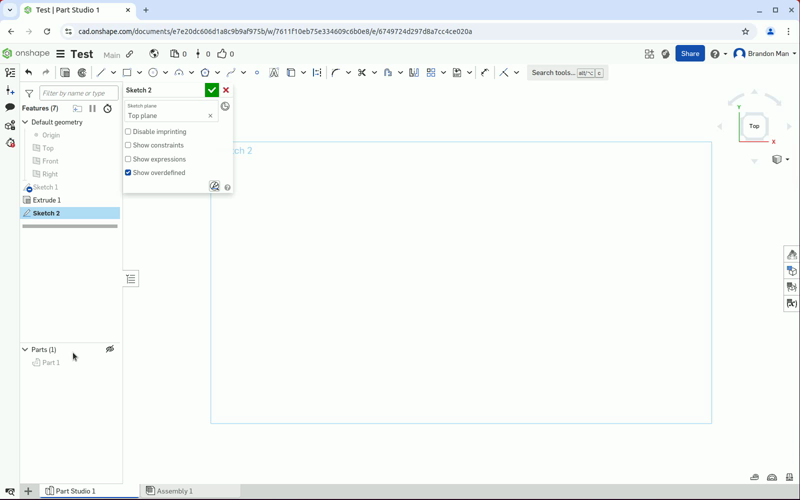
key(l)
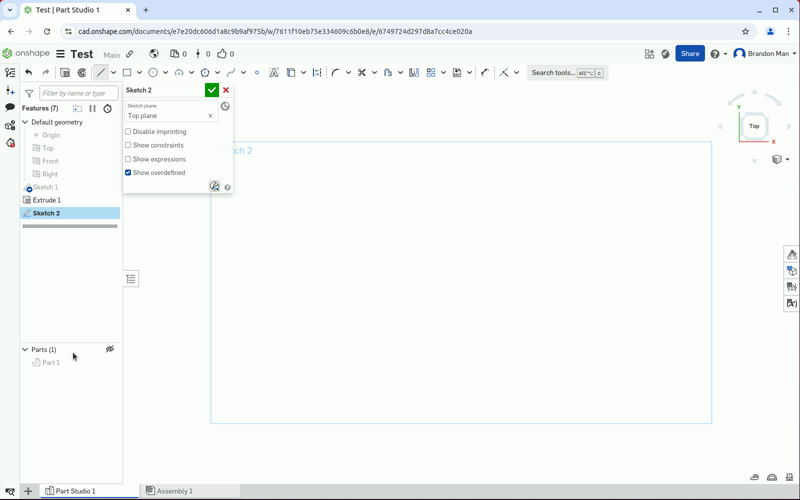
key_down(shift)
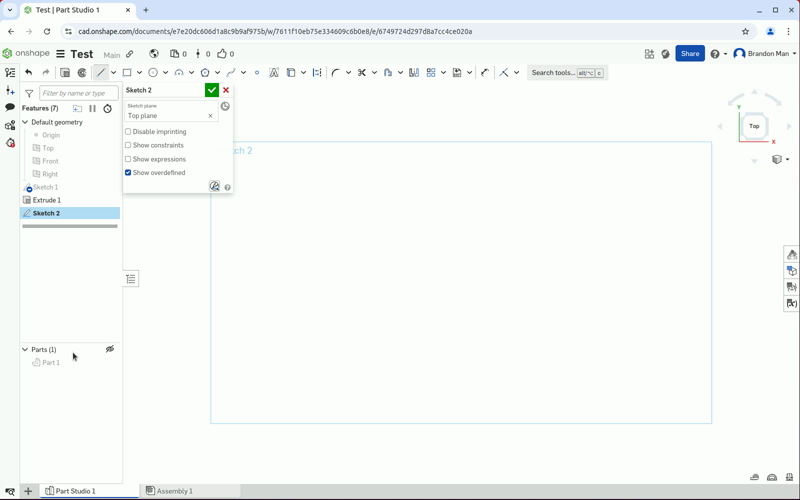
mouse_move(461, 347)
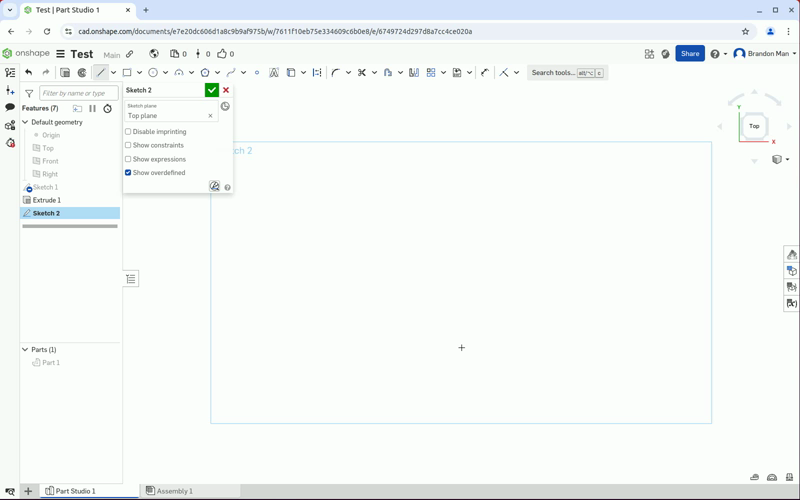
click(461, 347)
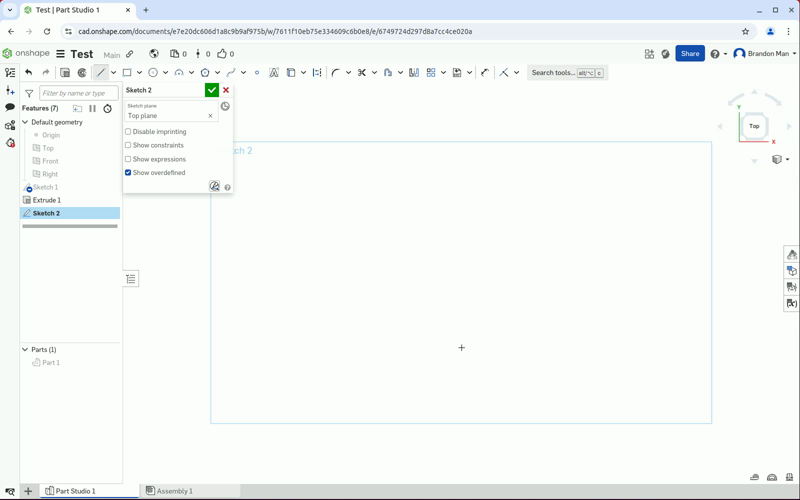
key_up(shift)
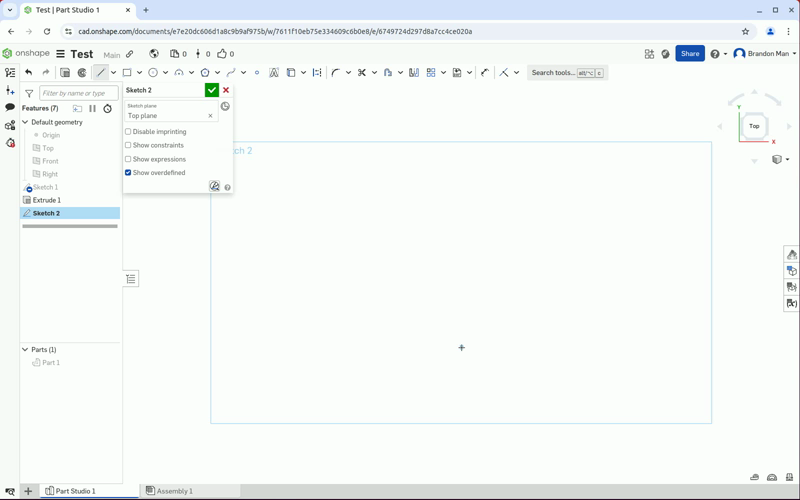
key_down(shift)
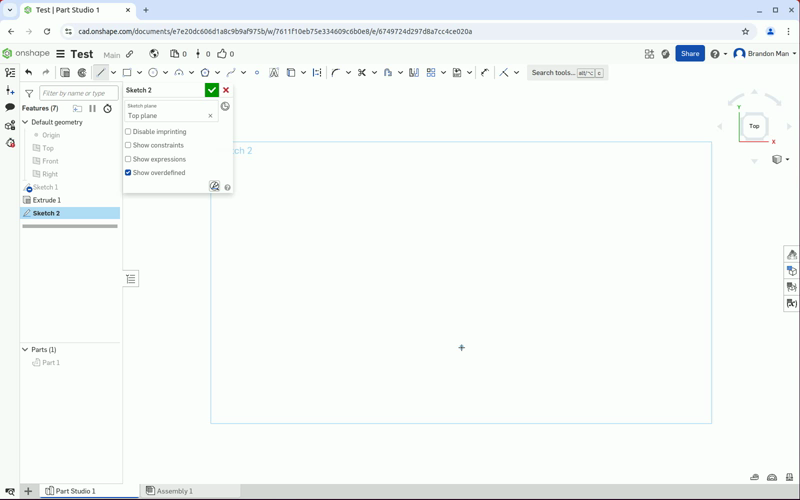
mouse_move(491, 283)
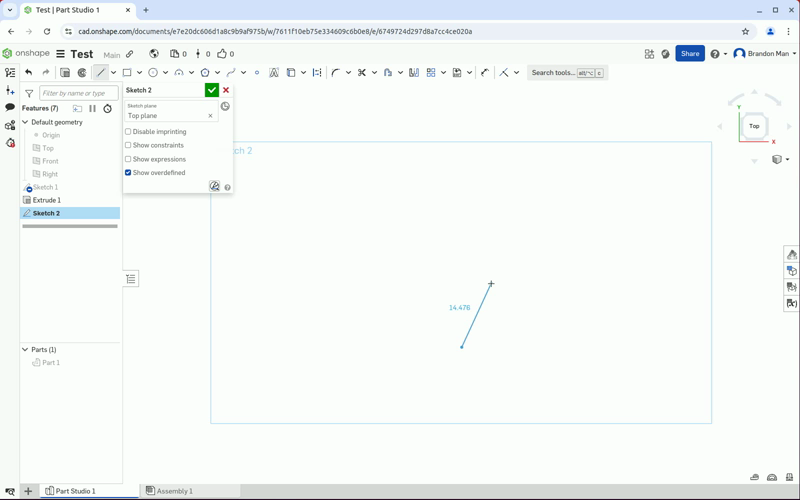
click(491, 283)
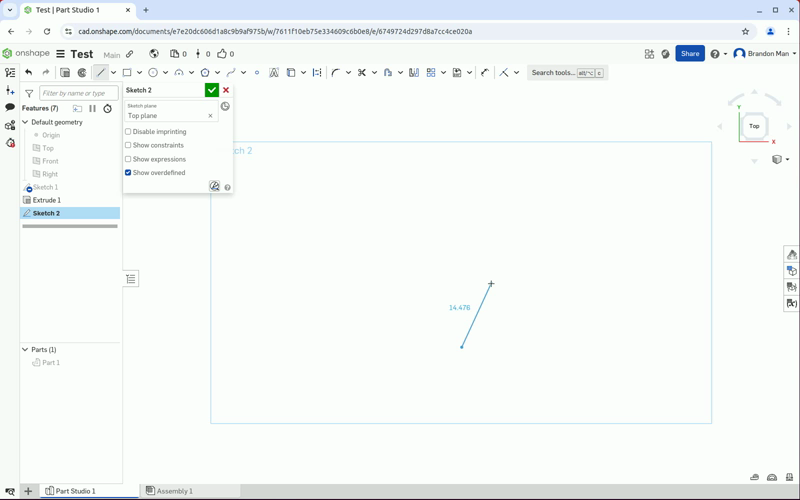
key_up(shift)
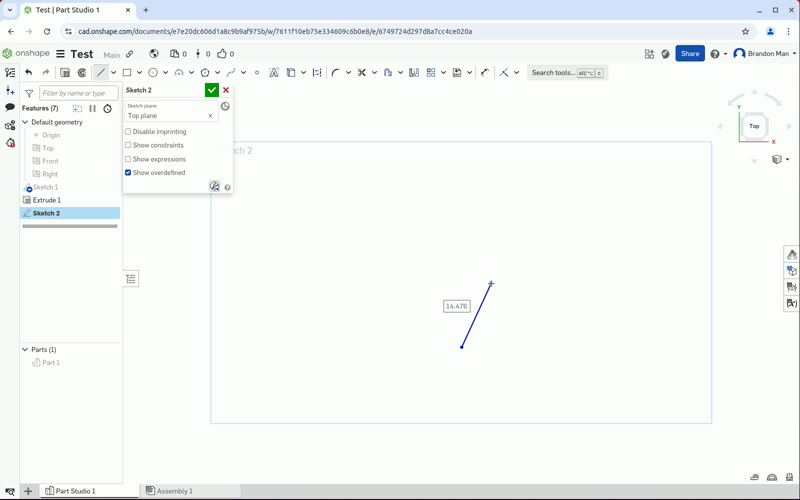
key_down(shift)
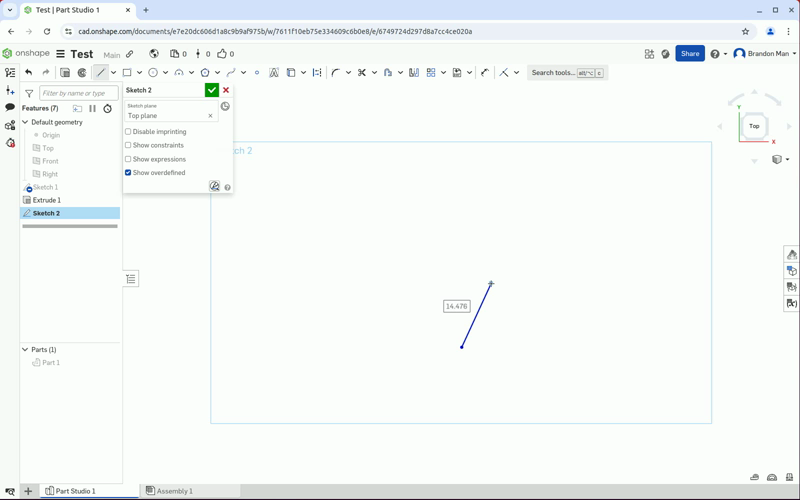
mouse_move(534, 189)
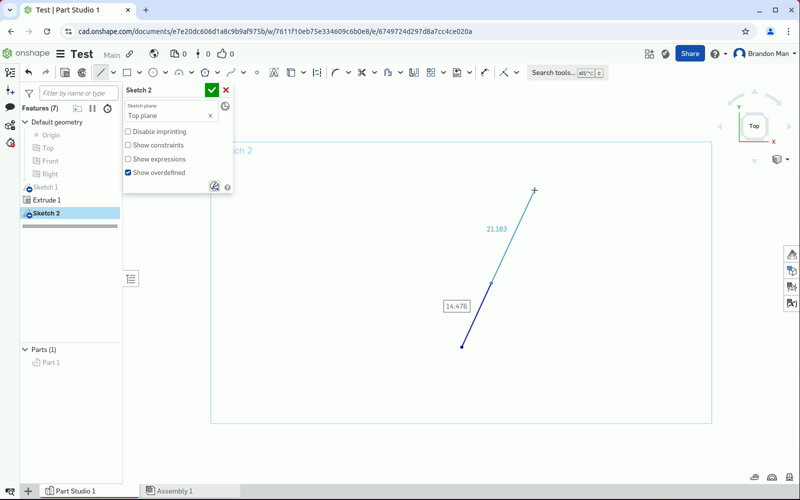
click(534, 189)
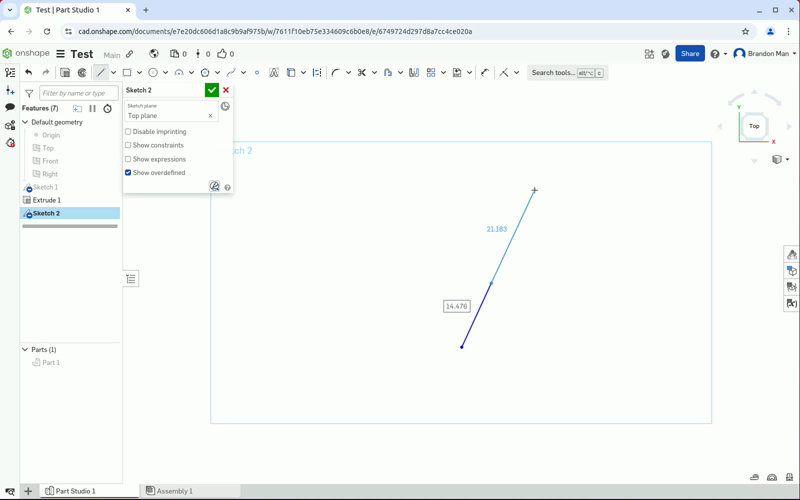
key_up(shift)
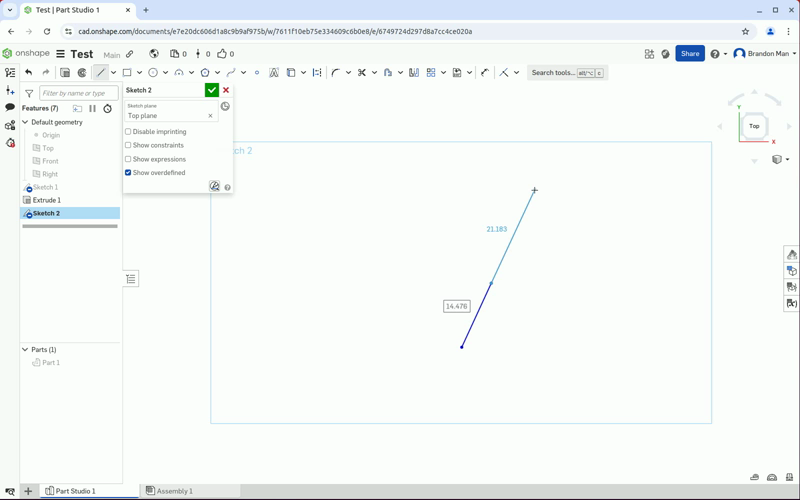
key_down(shift)
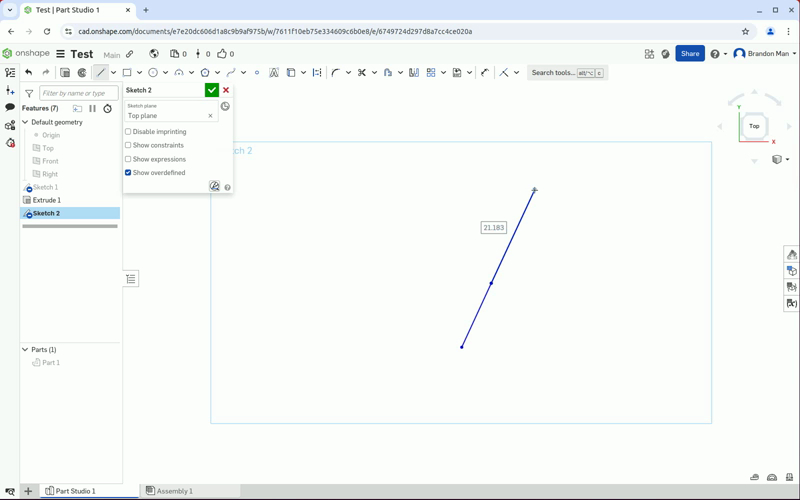
mouse_move(564, 189)
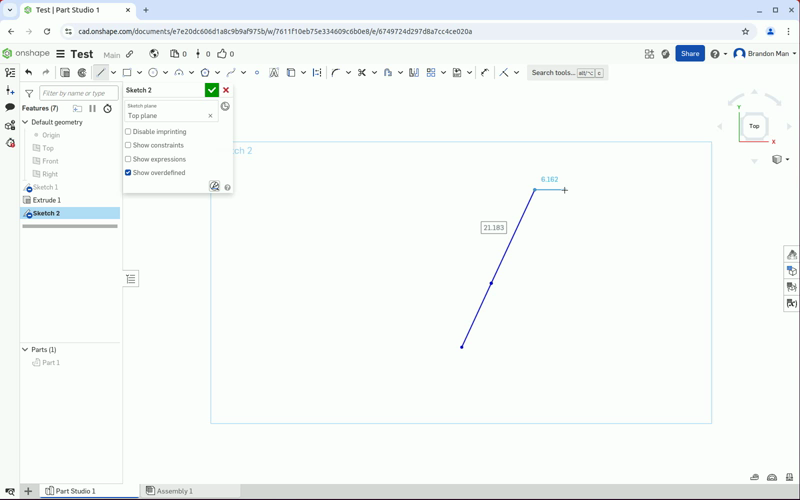
mouse_move(520, 182)
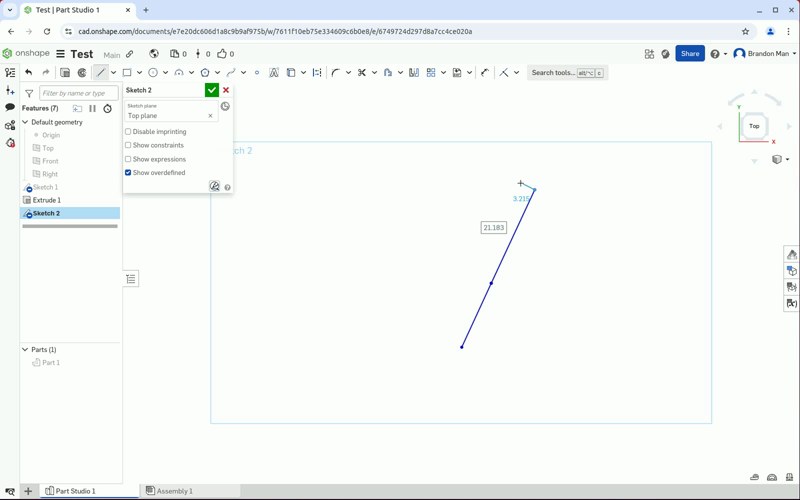
click(520, 182)
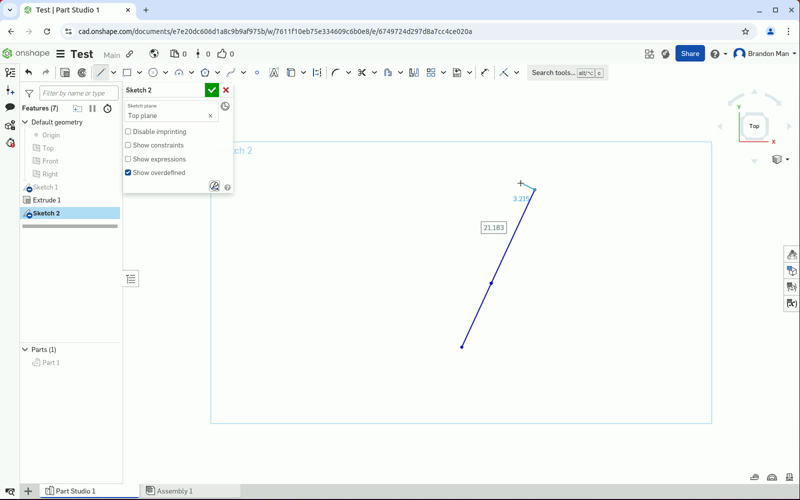
key_up(shift)
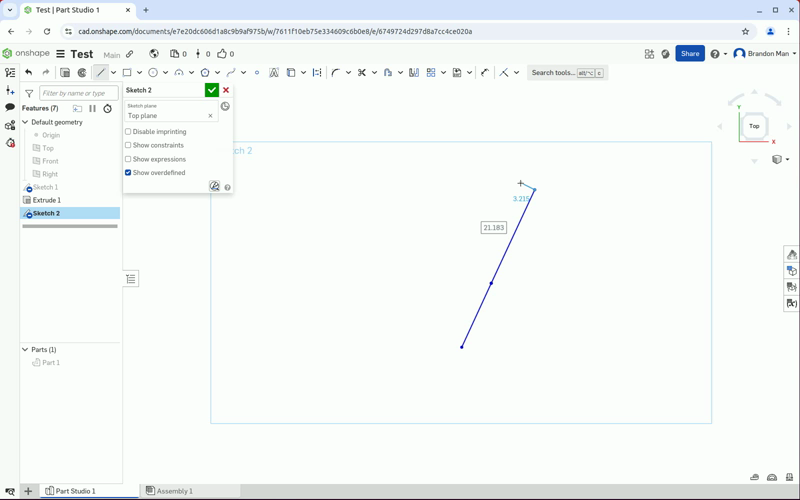
key_down(shift)
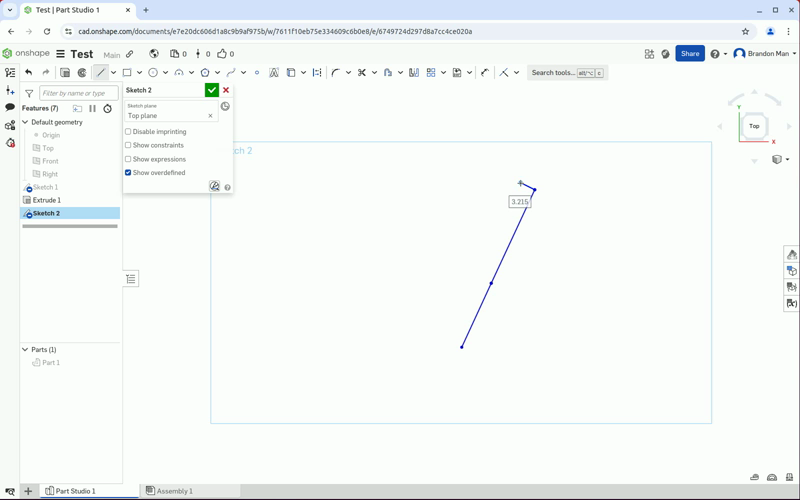
mouse_move(474, 283)
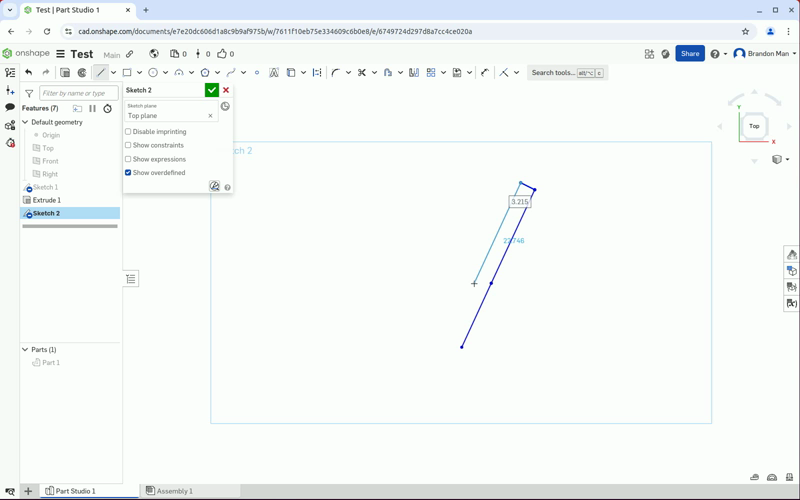
click(474, 283)
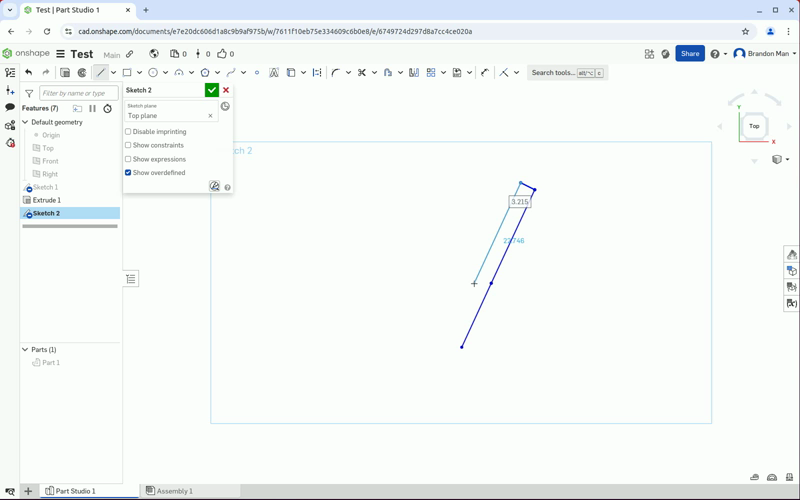
key_up(shift)
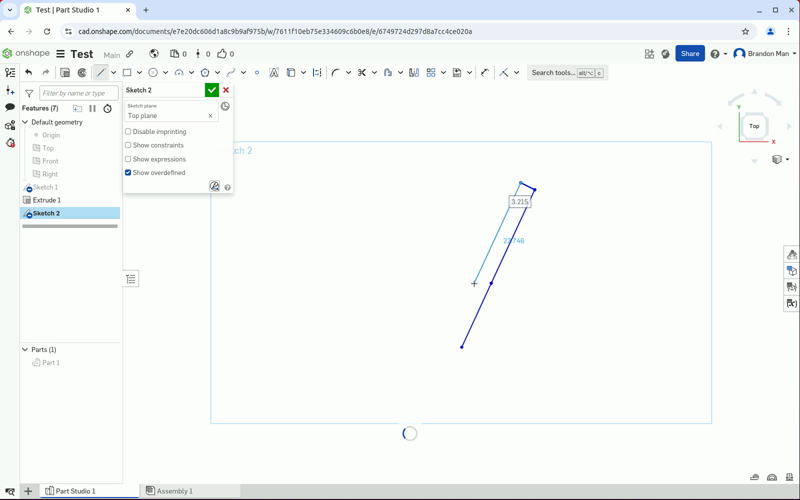
key_down(shift)
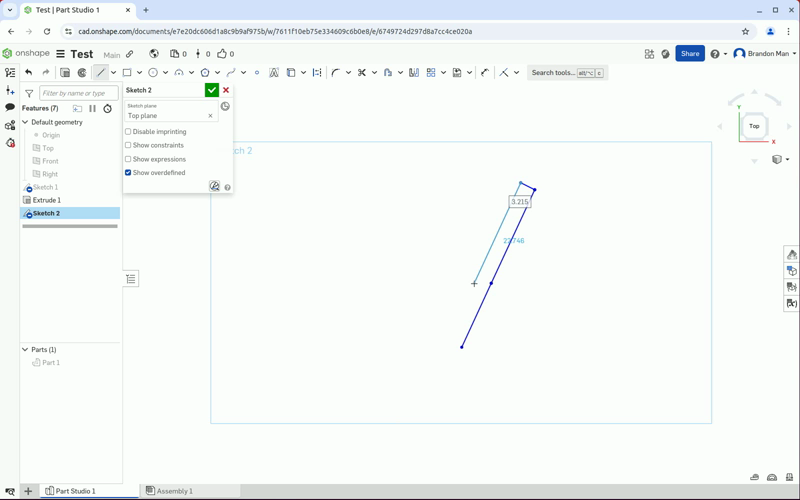
mouse_move(504, 283)
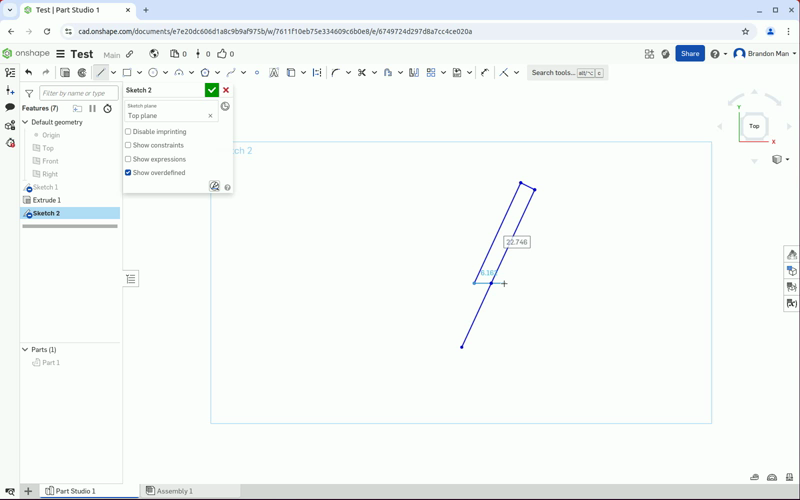
mouse_move(461, 307)
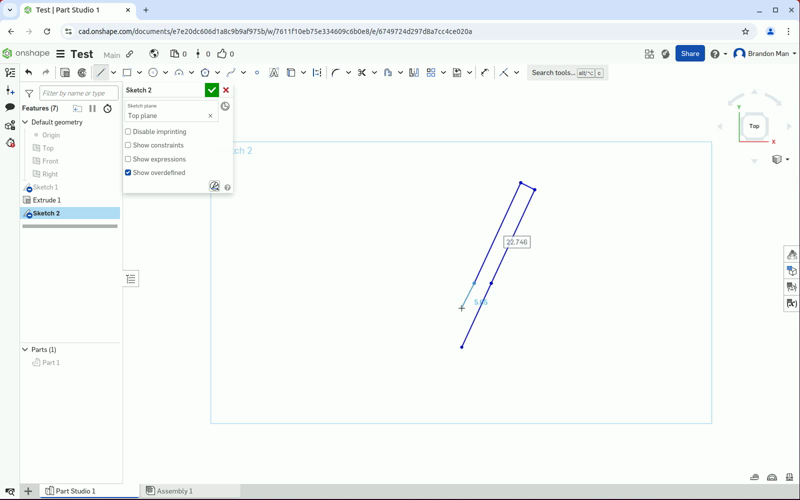
click(461, 307)
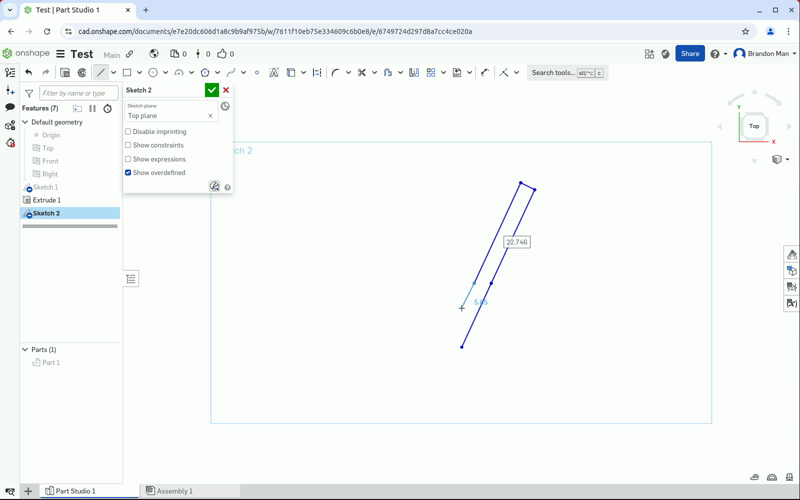
key_up(shift)
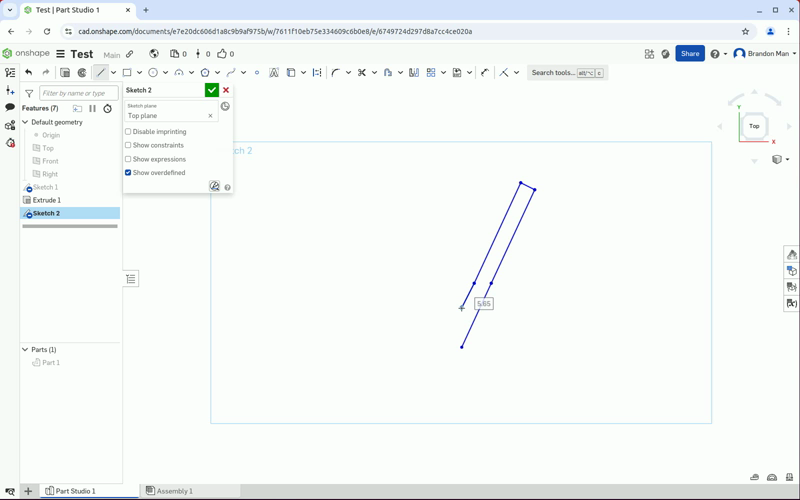
mouse_move(492, 307)
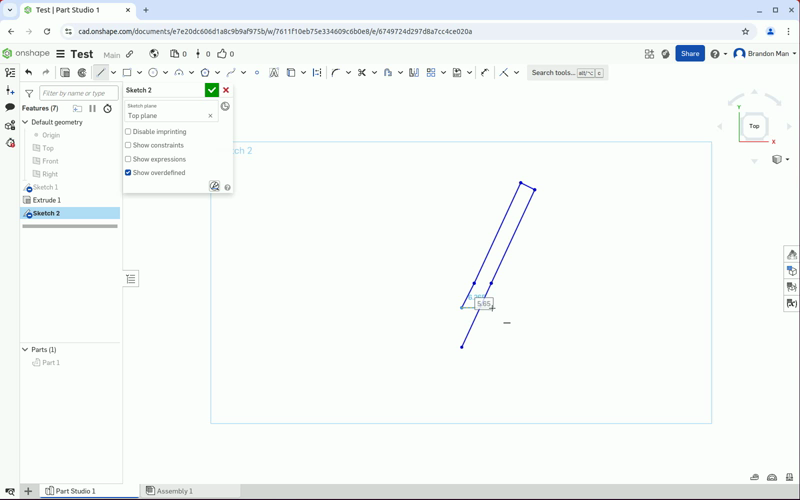
key_down(shift)
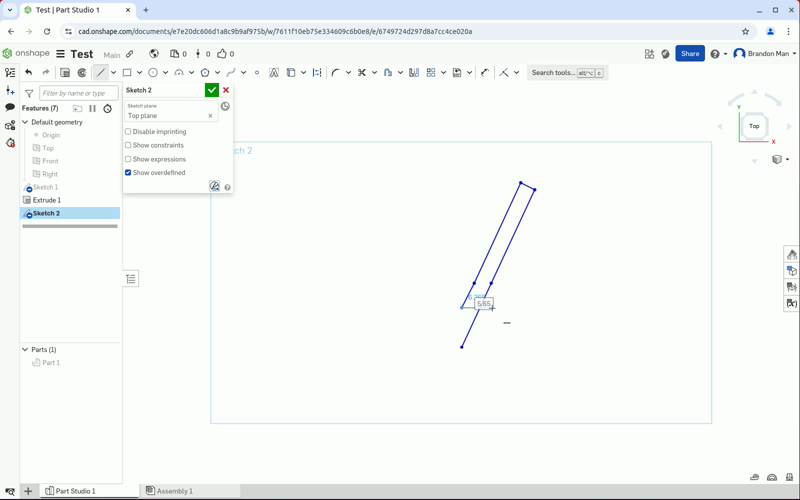
mouse_move(461, 347)
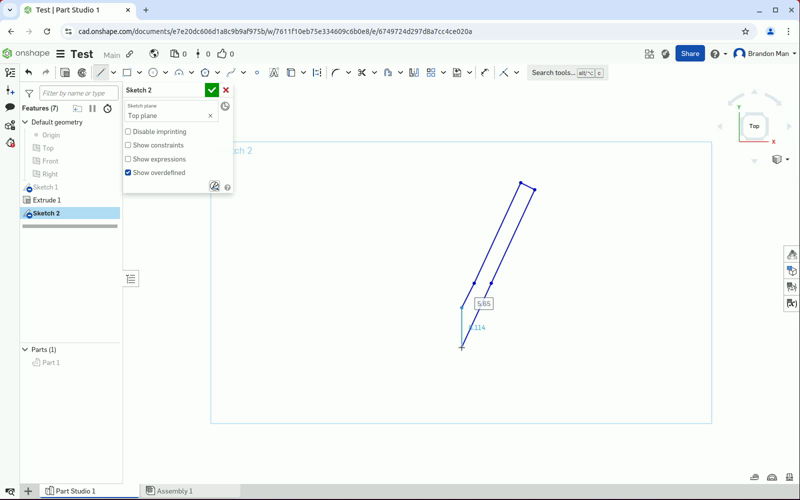
key_up(shift)
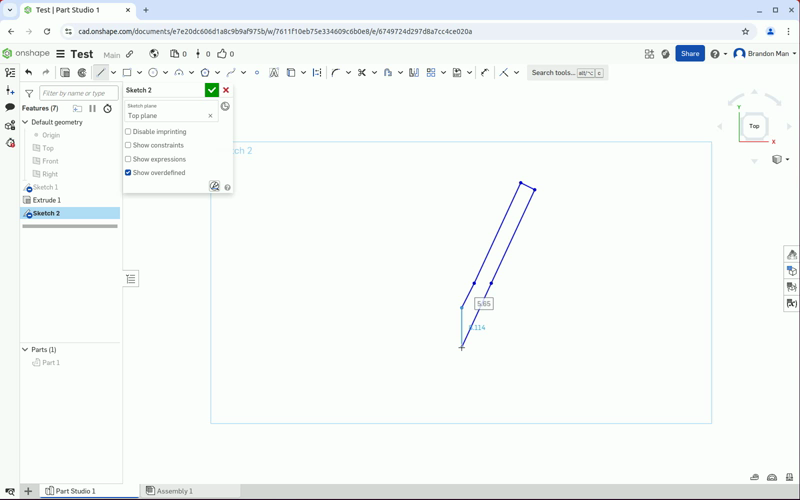
click(461, 347)
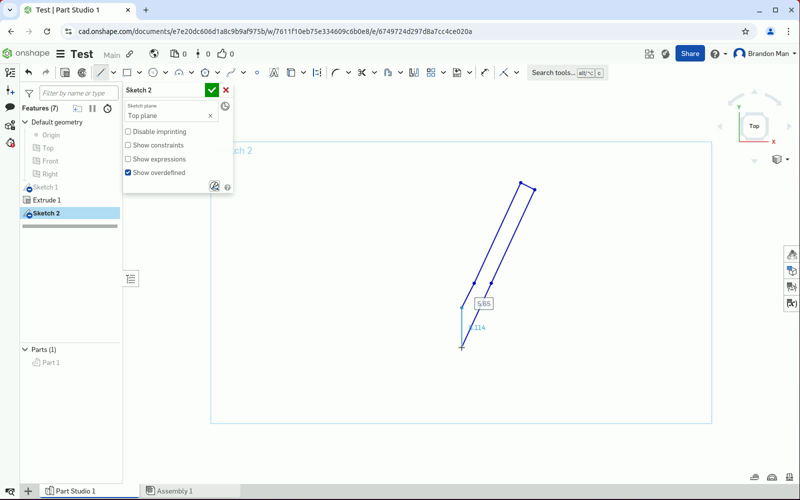
key(esc)
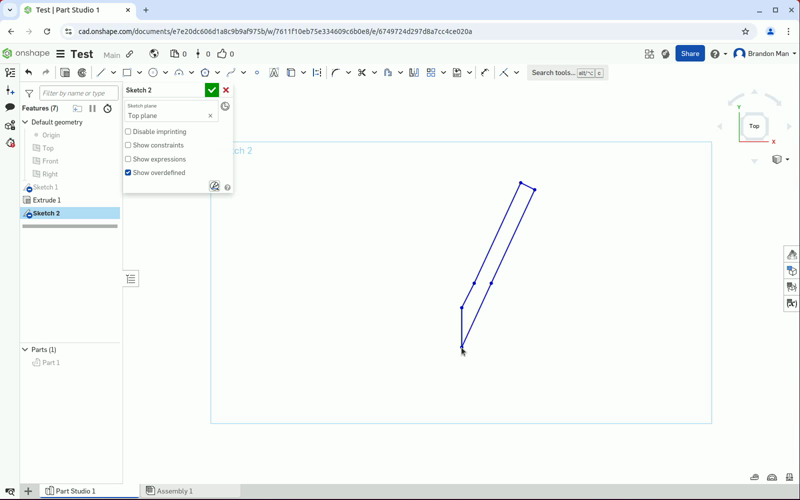
mouse_move(525, 196)
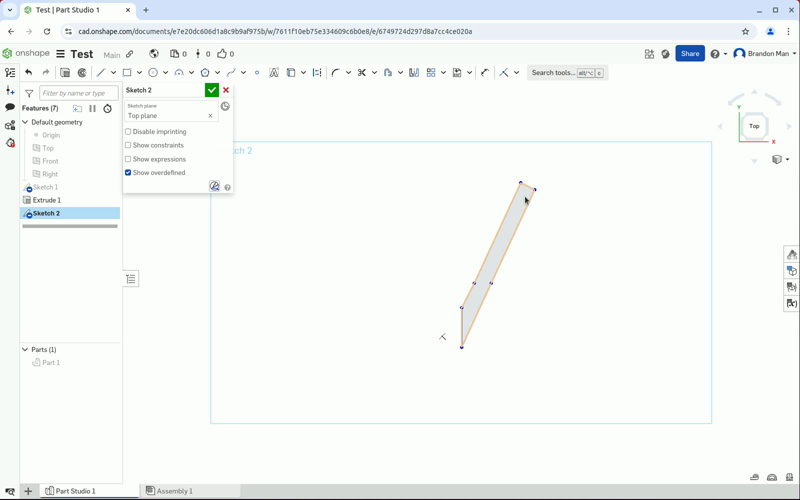
click(525, 196)
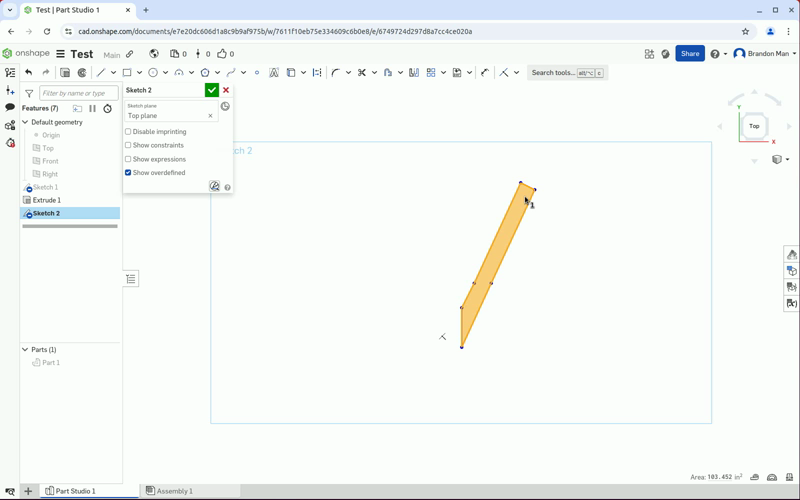
mouse_move(73, 352)
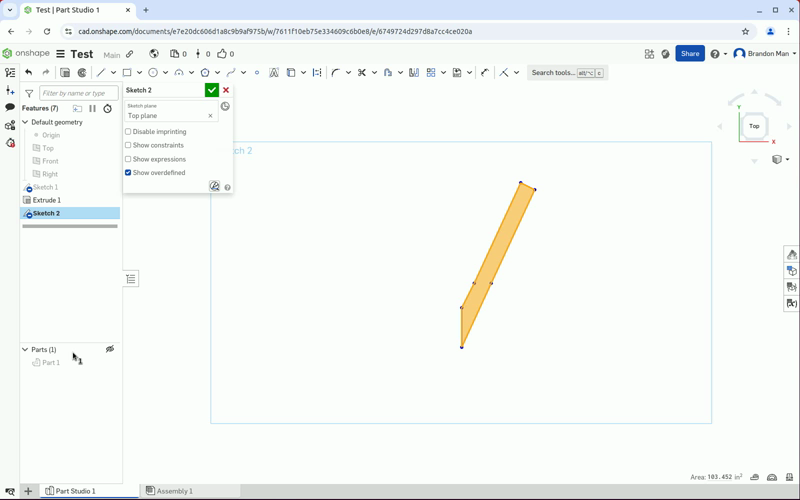
key(shift+y)
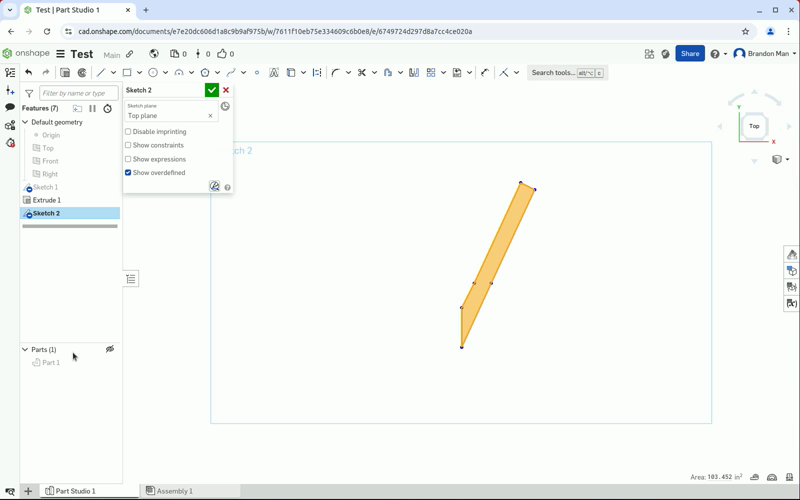
key(shift+e)
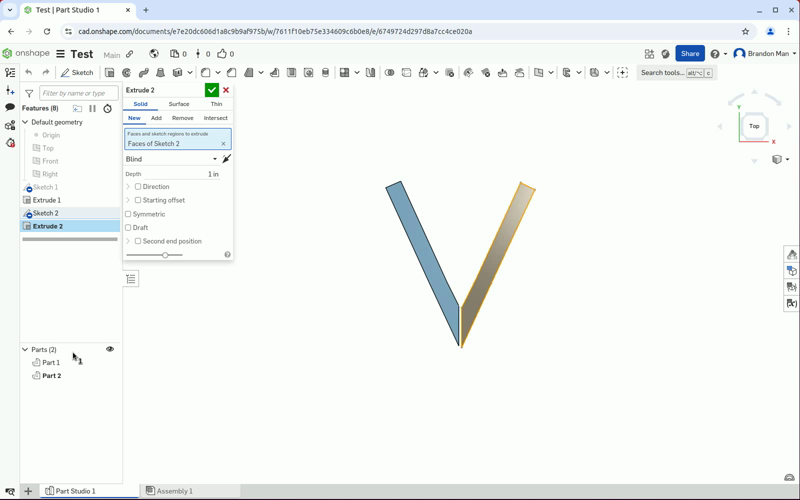
mouse_move(143, 106)
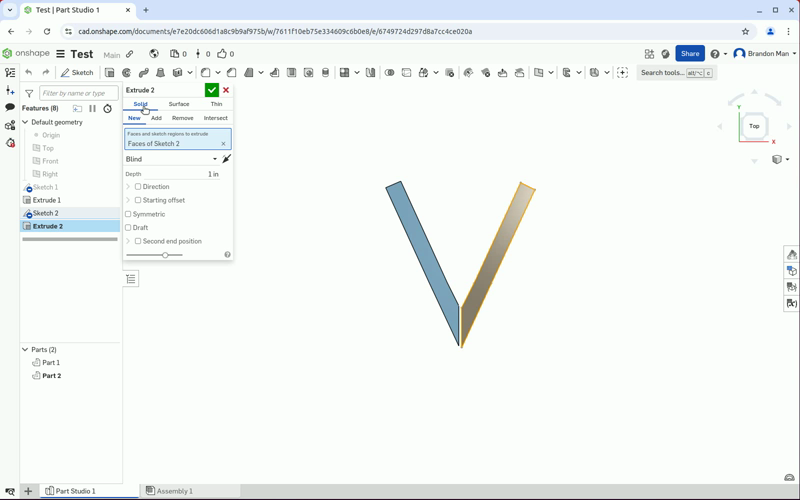
click(143, 106)
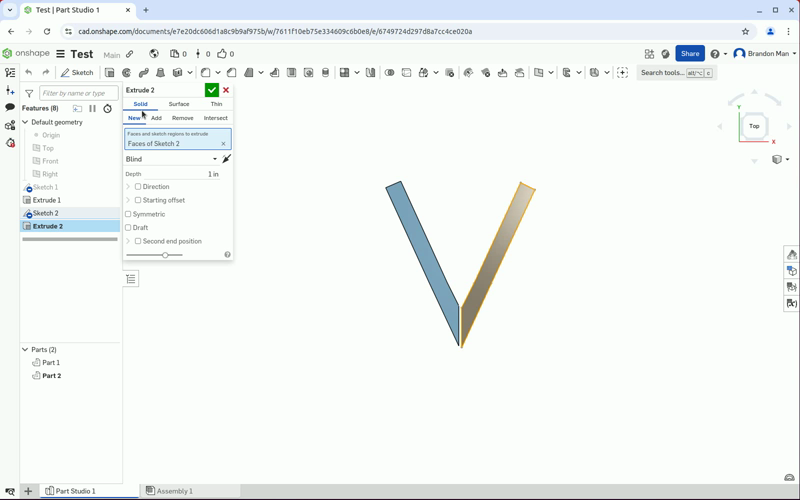
mouse_move(137, 120)
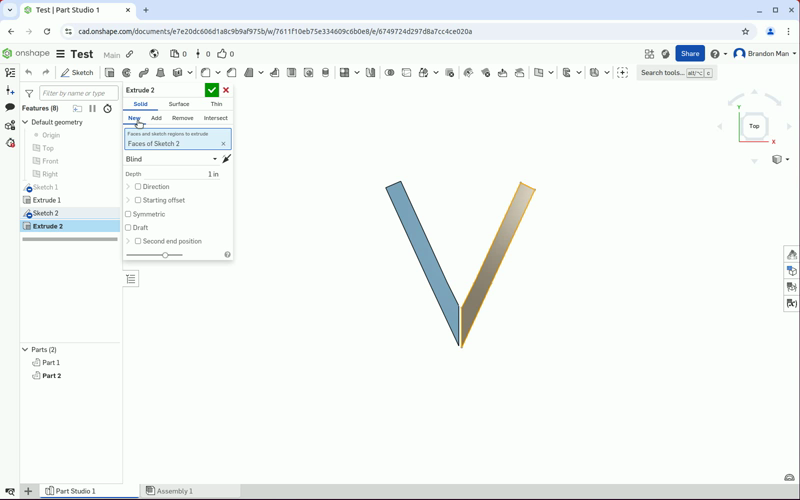
click(137, 120)
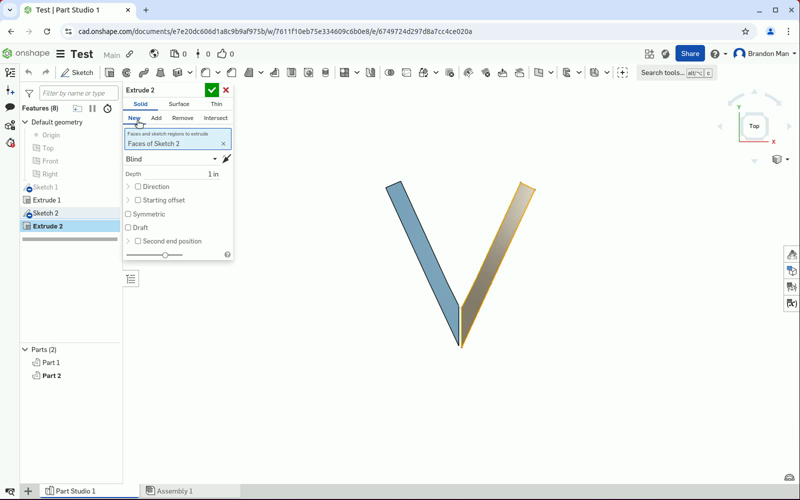
key(tab, 4)
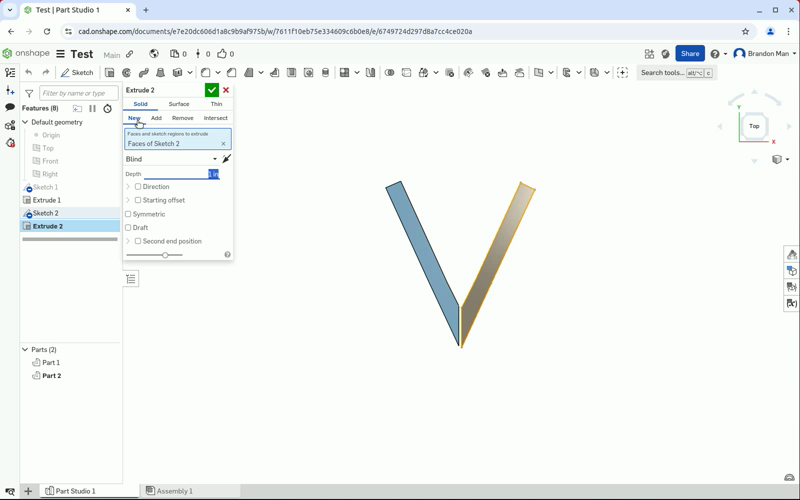
text(1.685)
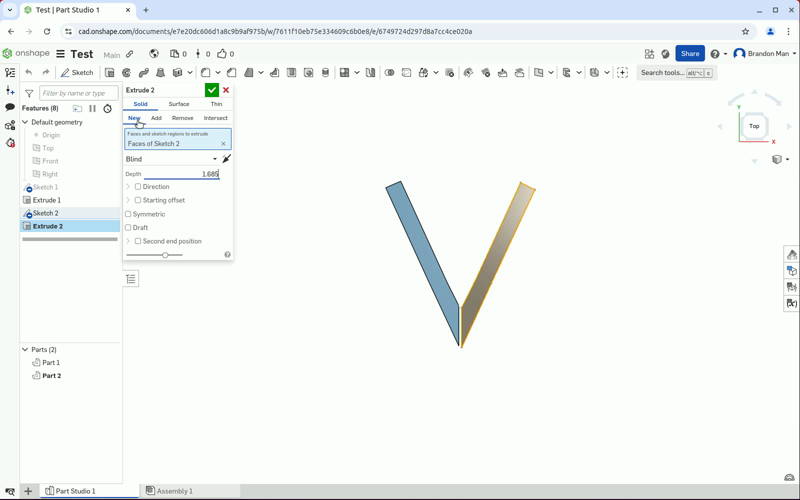
key(enter)
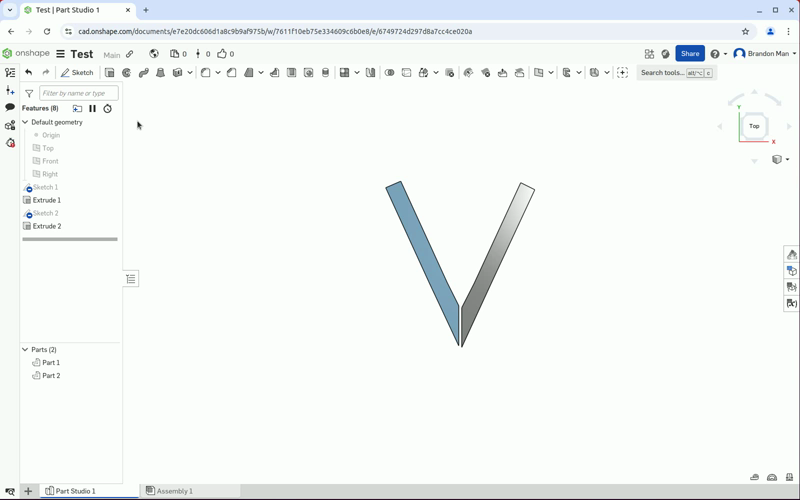
key(shift+h)
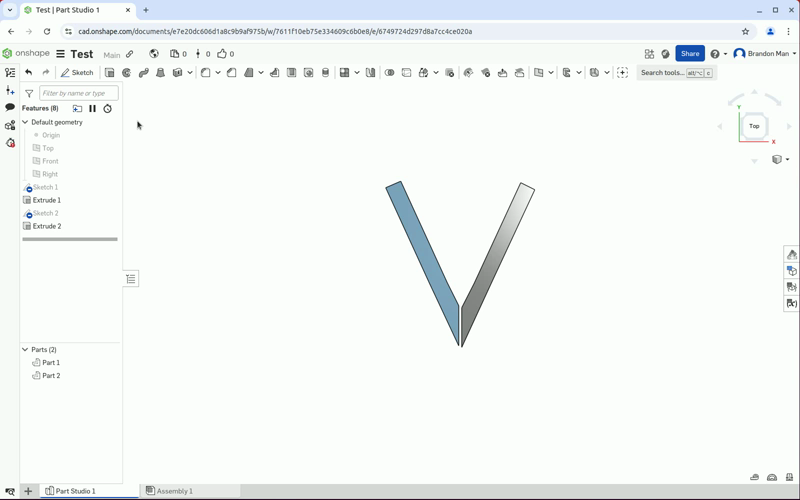
key(shift+h)
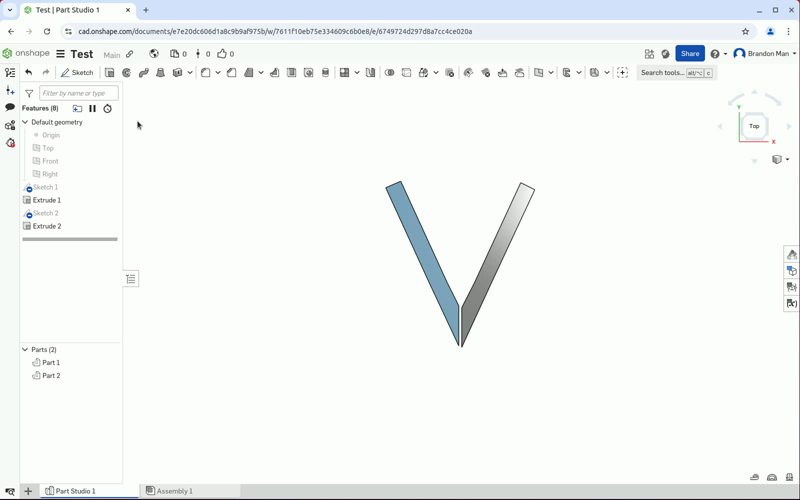
mouse_move(73, 189)
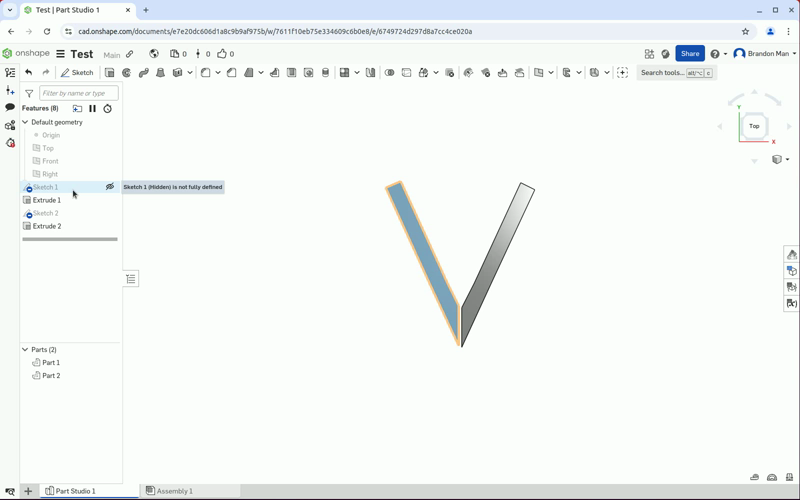
click(73, 189)
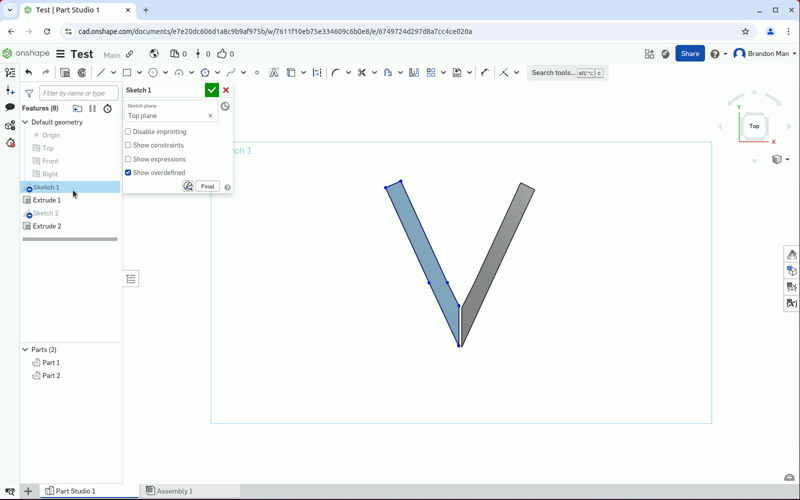
mouse_move(229, 92)
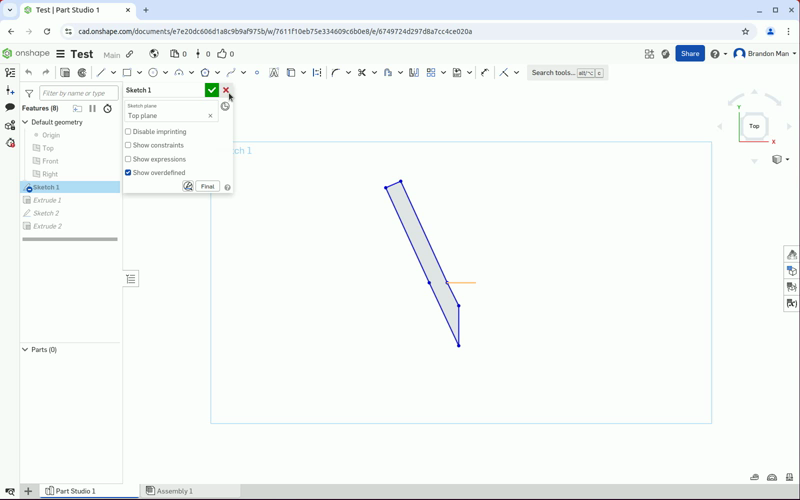
click(229, 92)
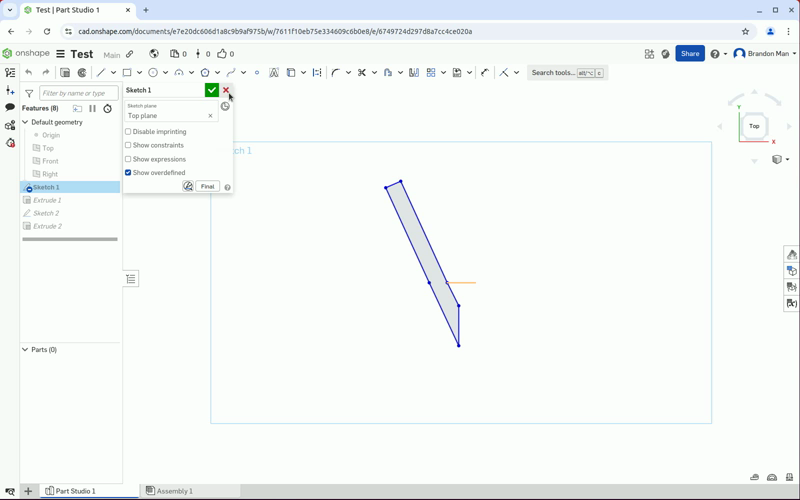
key(shift+s)
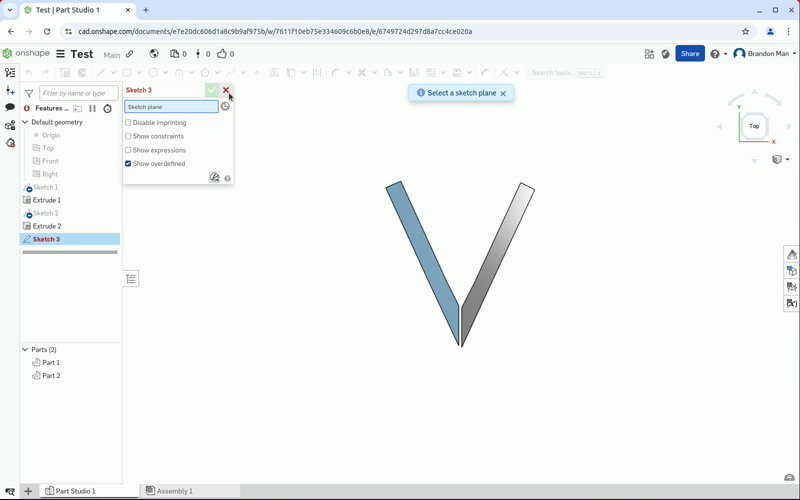
mouse_move(73, 150)
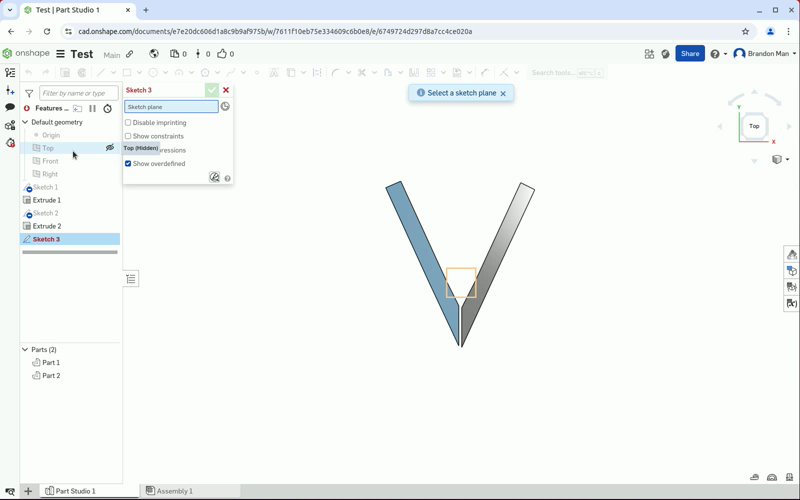
click(73, 150)
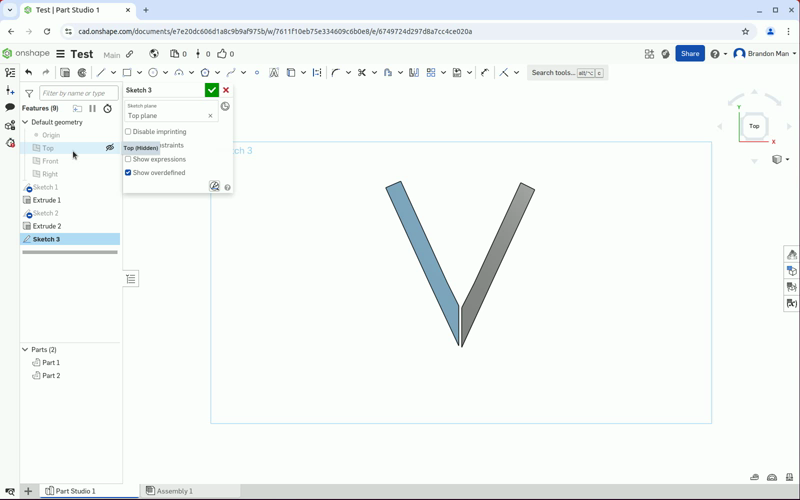
mouse_move(73, 352)
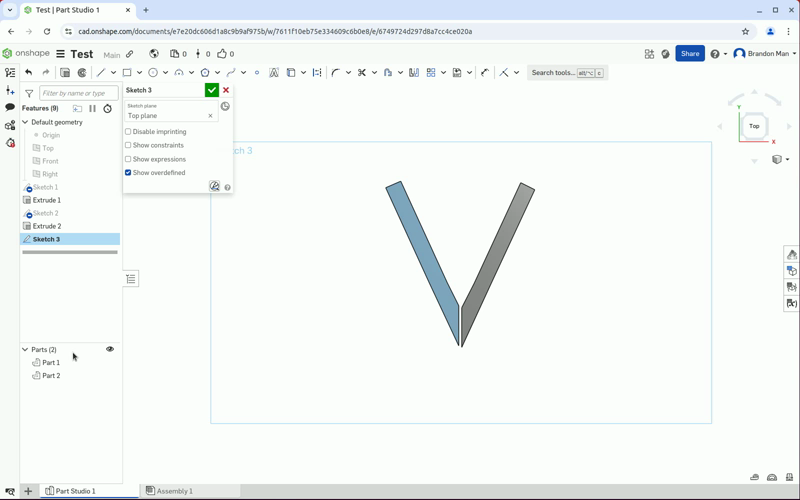
key(y)
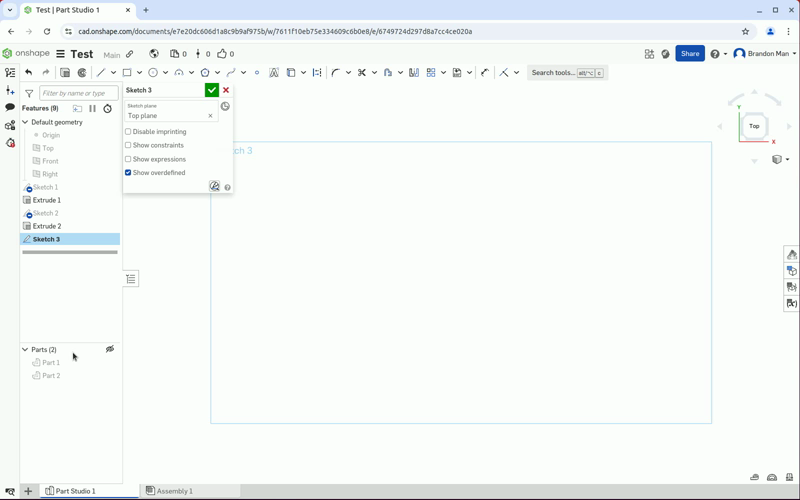
key(l)
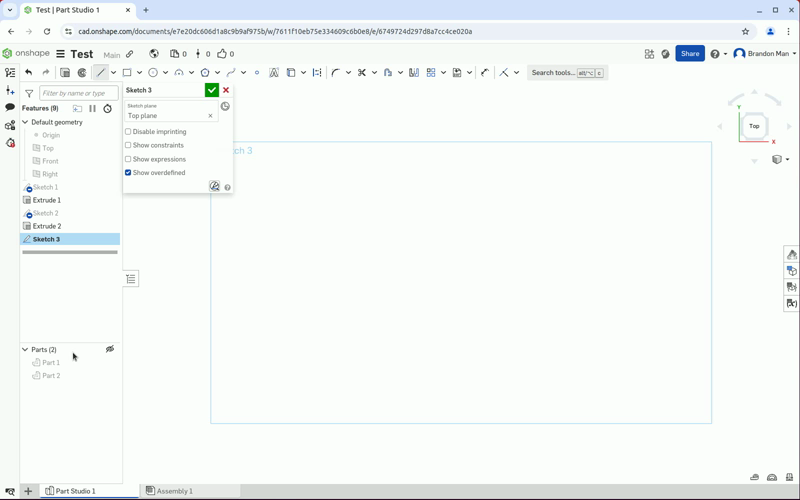
key_down(shift)
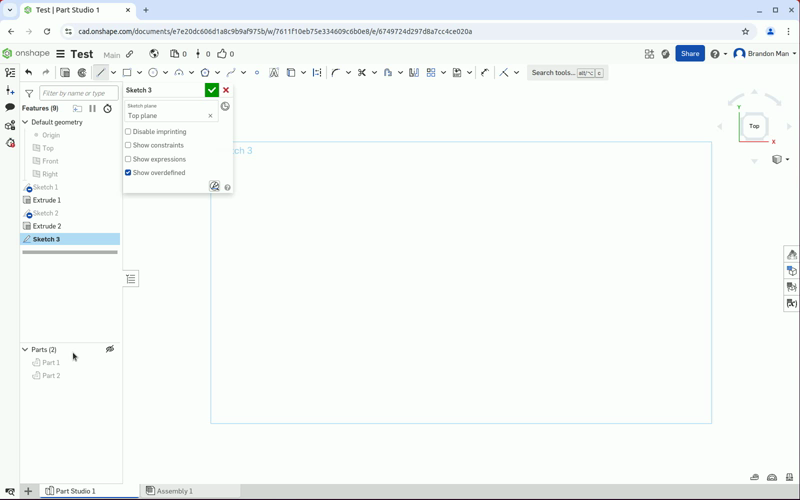
mouse_move(459, 347)
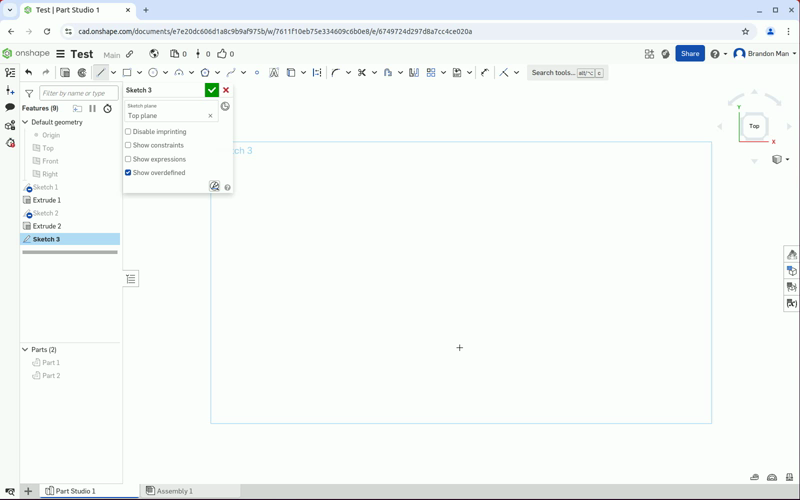
click(459, 347)
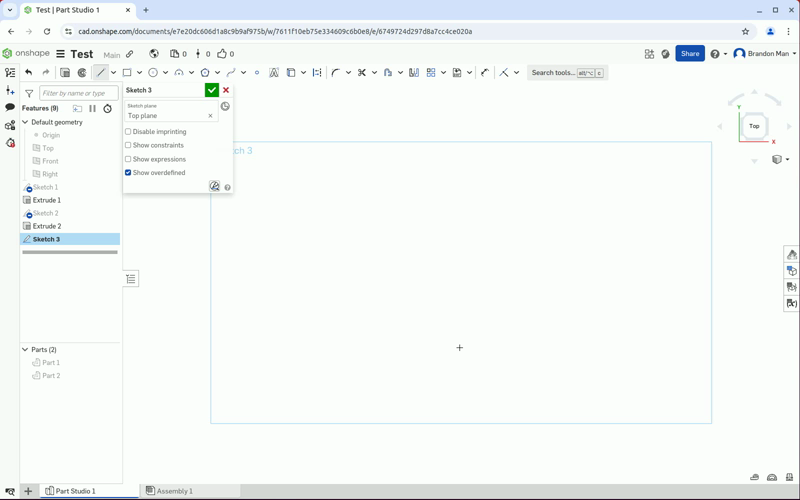
key_up(shift)
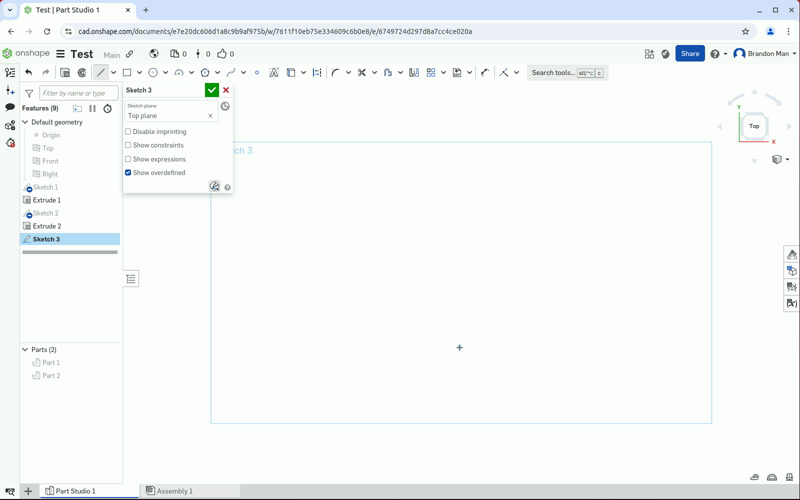
key_down(shift)
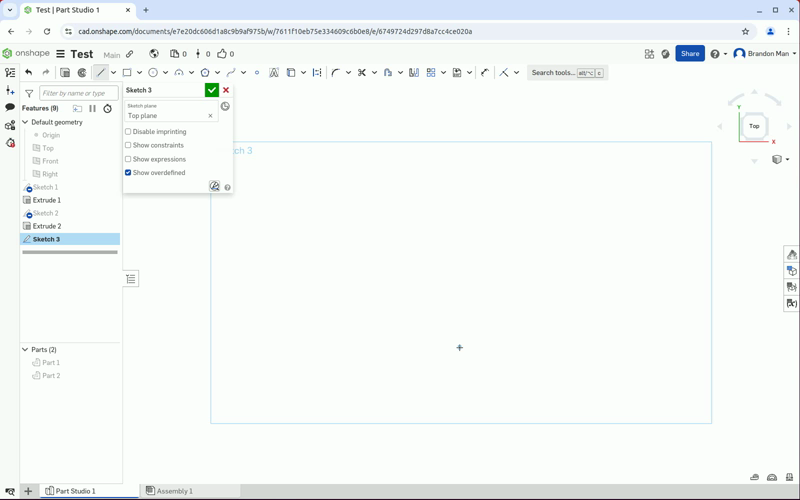
mouse_move(489, 347)
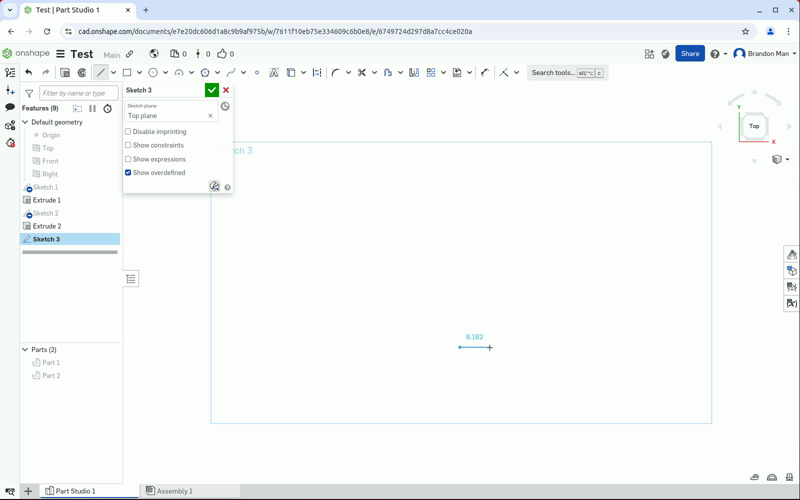
mouse_move(460, 349)
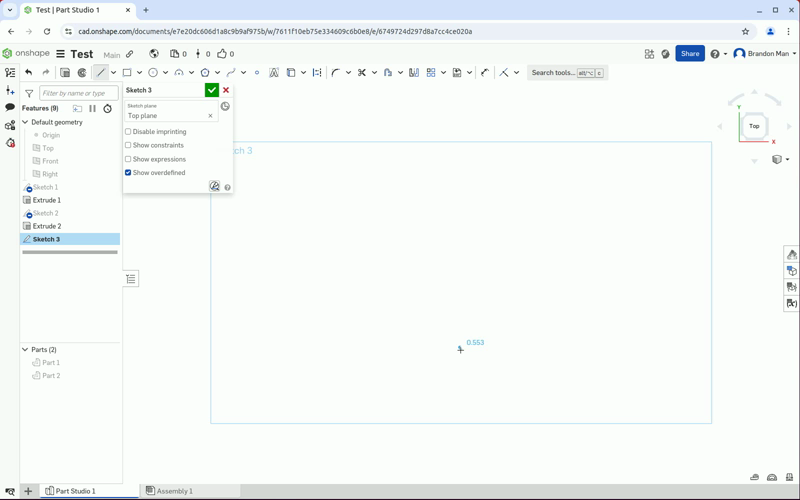
scroll(6)
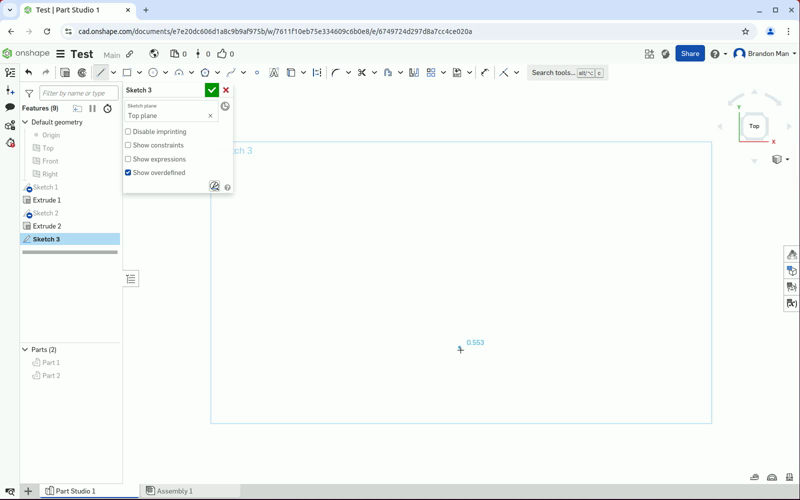
scroll(6)
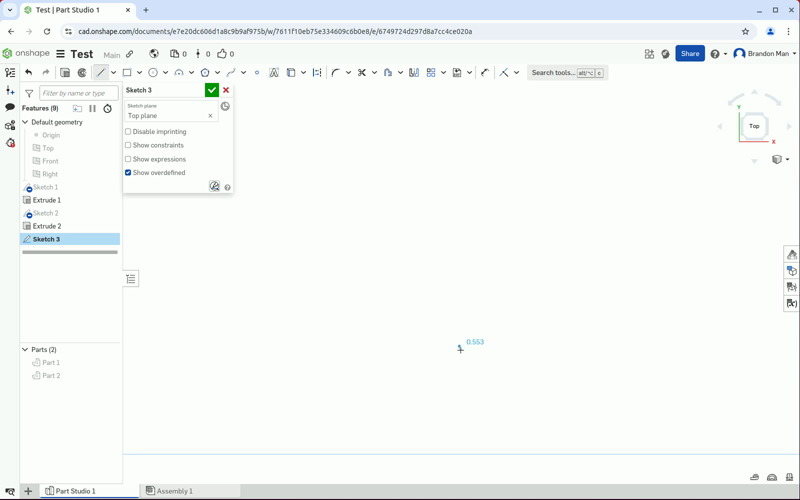
scroll(6)
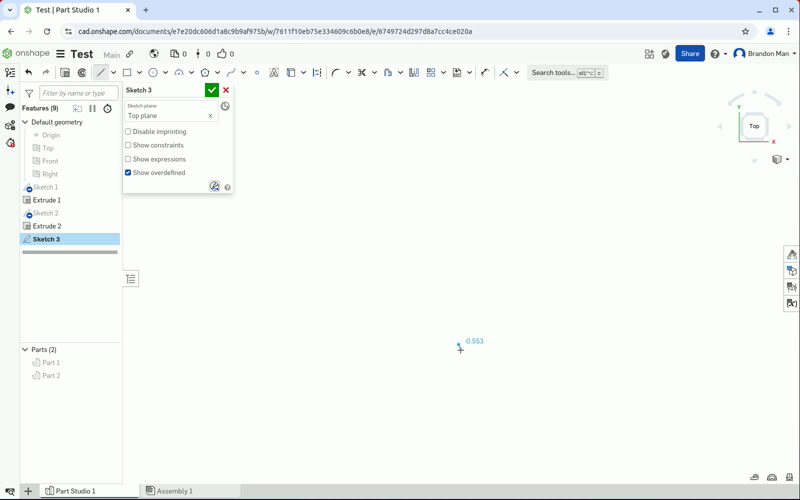
scroll(6)
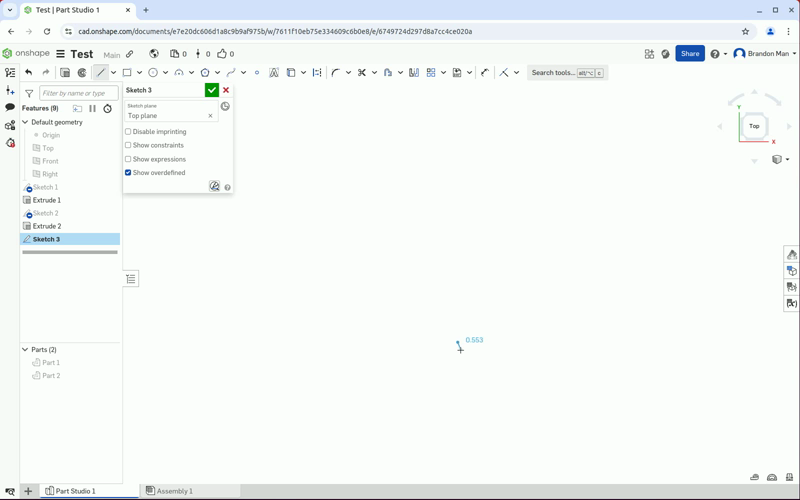
scroll(6)
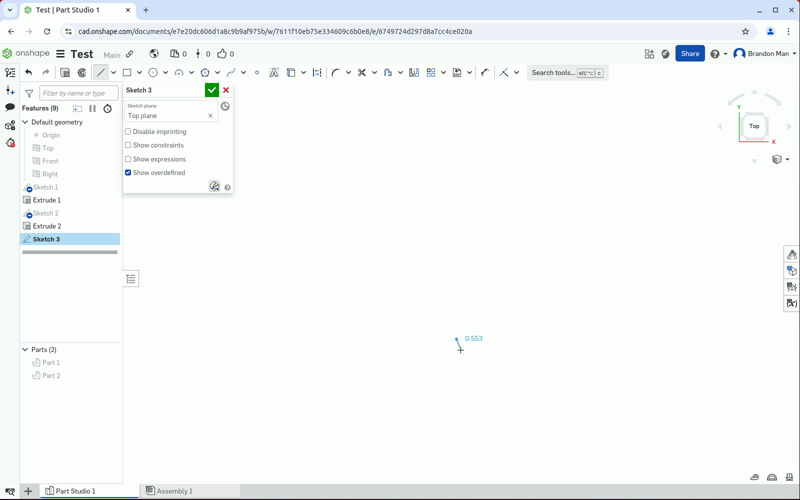
scroll(6)
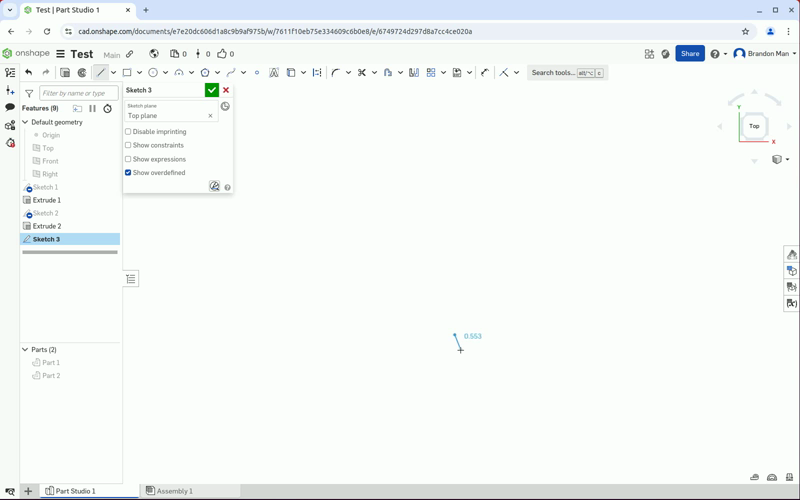
scroll(6)
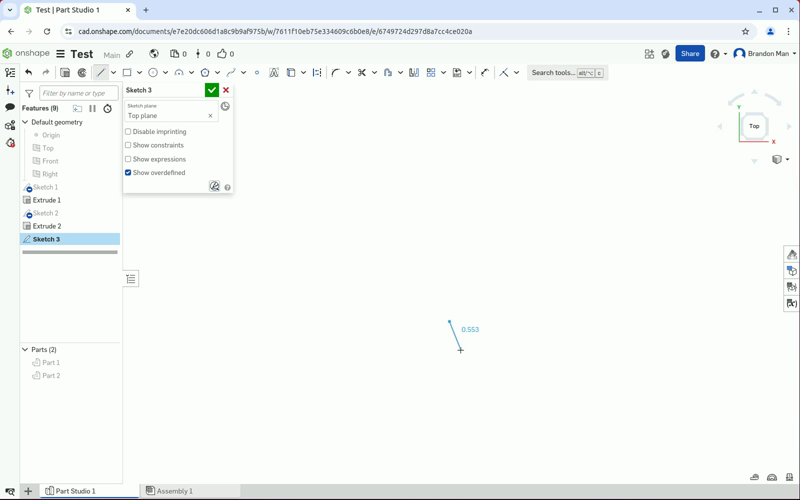
click(460, 349)
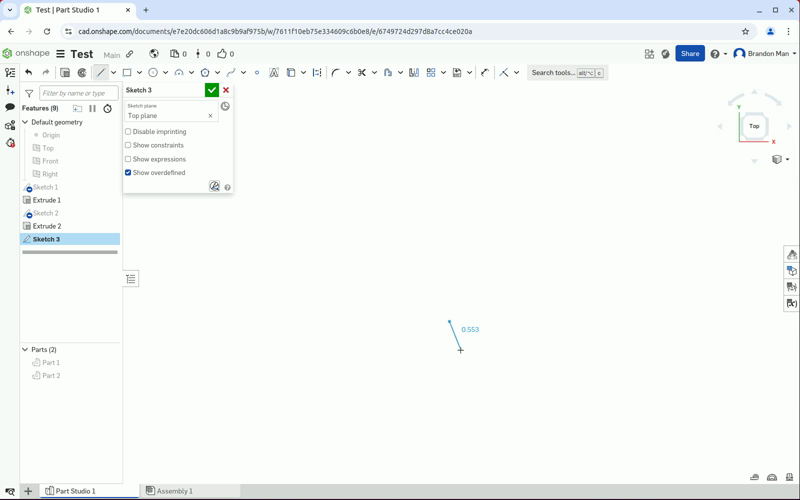
scroll(-6)
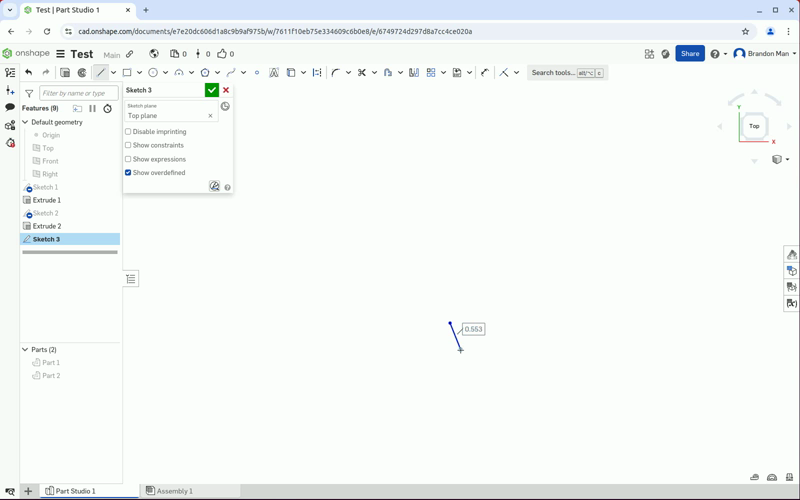
scroll(-6)
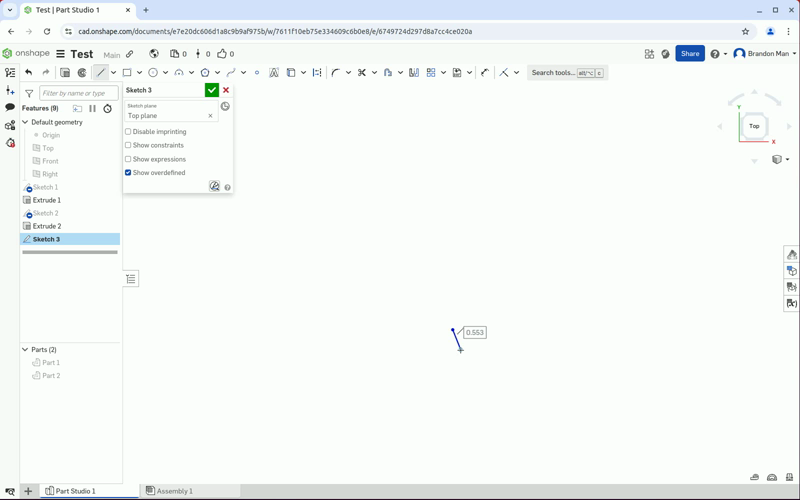
scroll(-6)
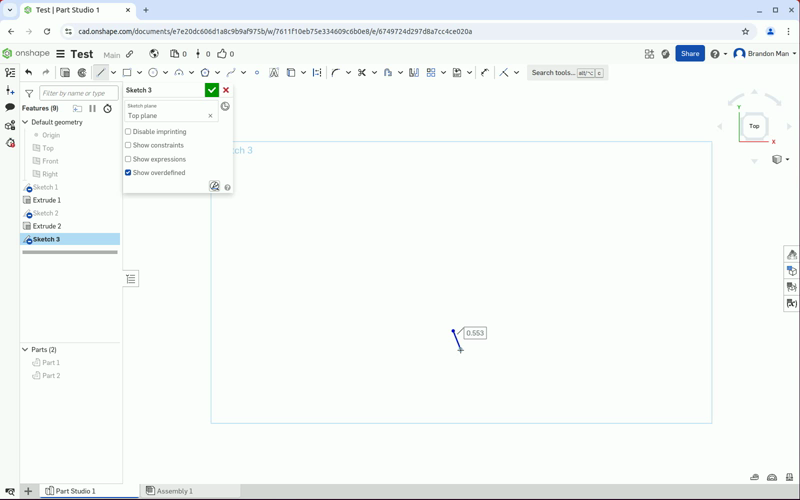
scroll(-6)
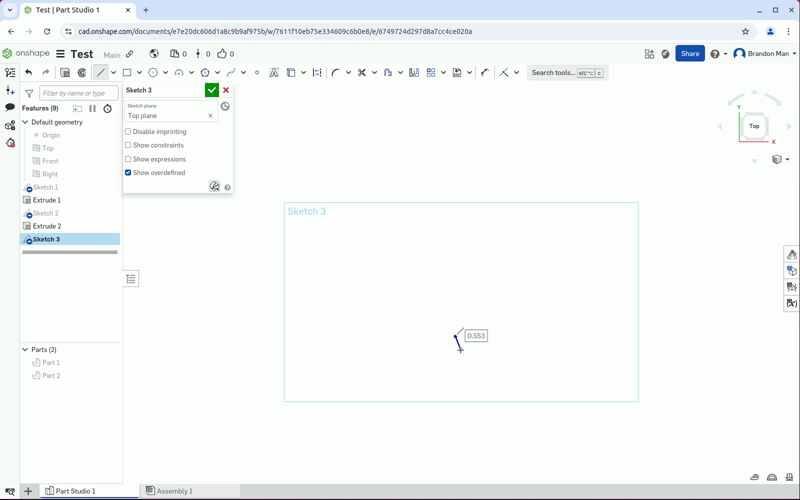
scroll(-6)
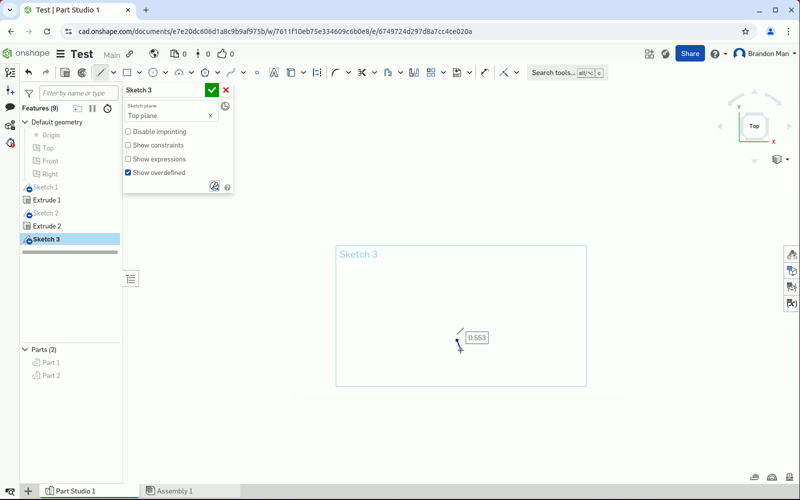
scroll(-6)
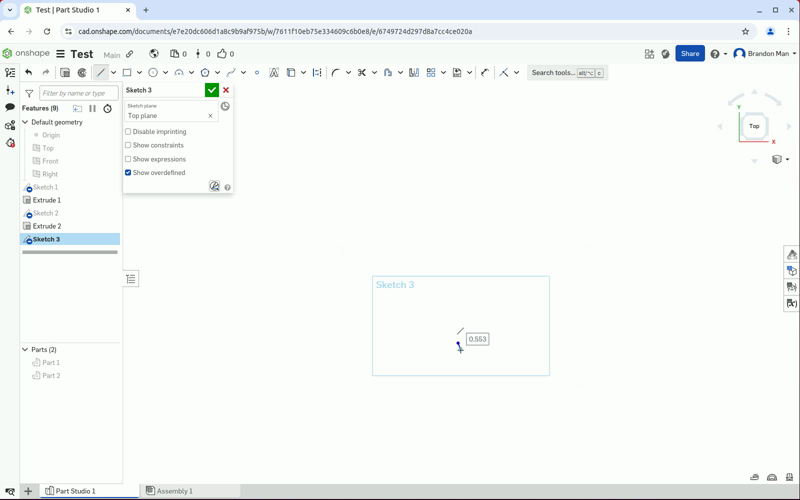
scroll(-6)
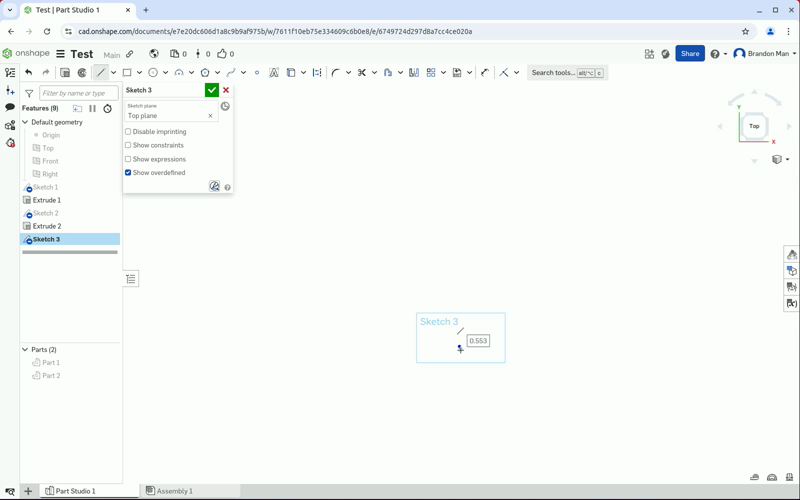
key_up(shift)
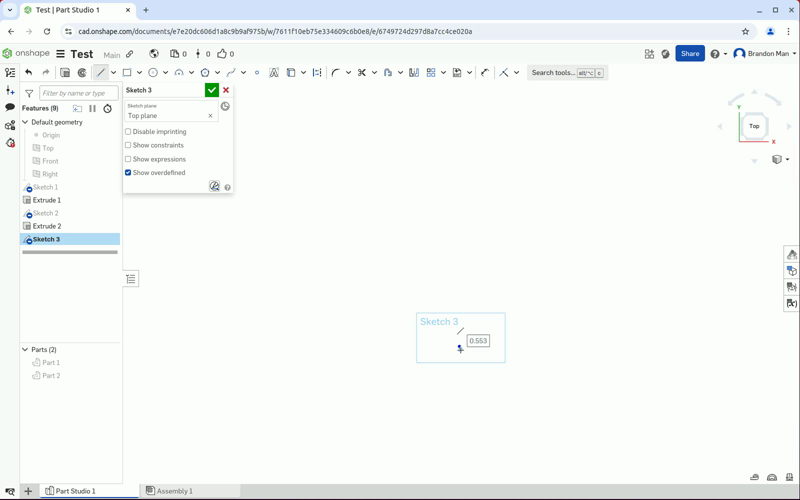
key_down(shift)
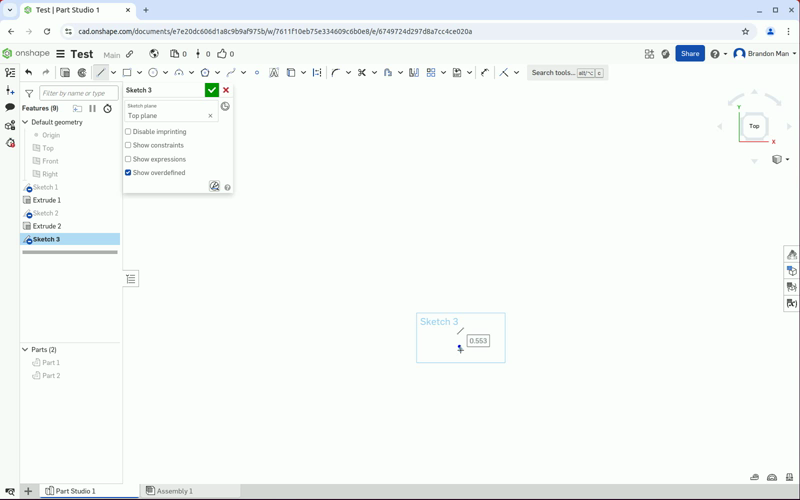
mouse_move(490, 349)
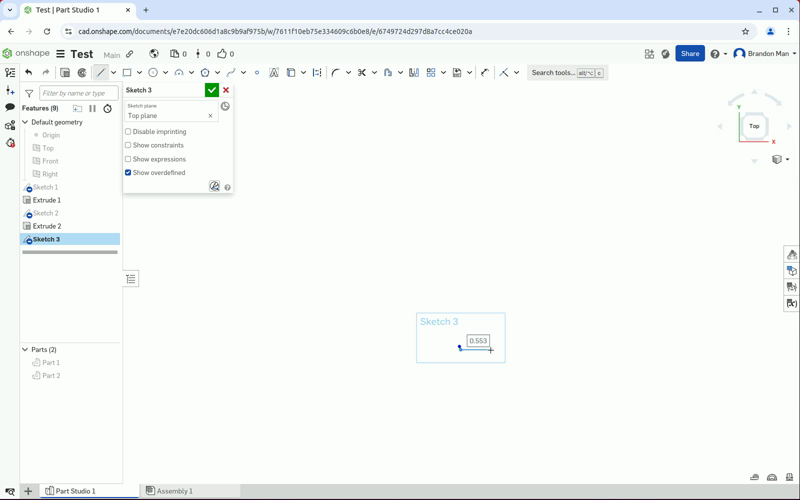
mouse_move(461, 347)
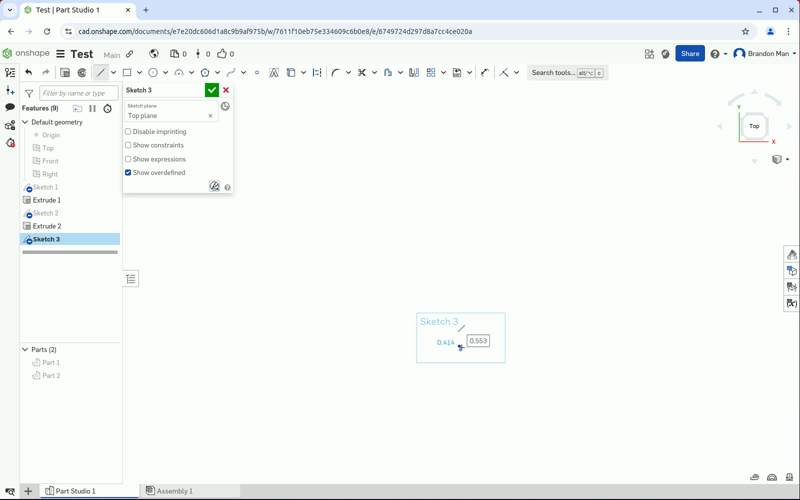
scroll(6)
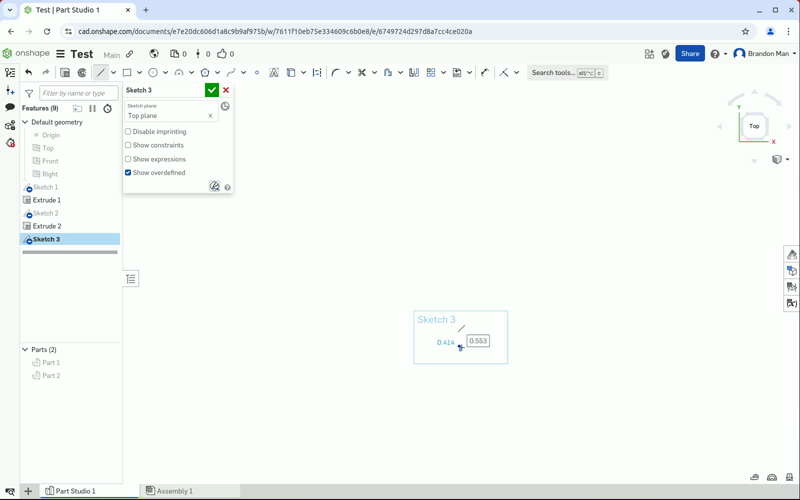
scroll(6)
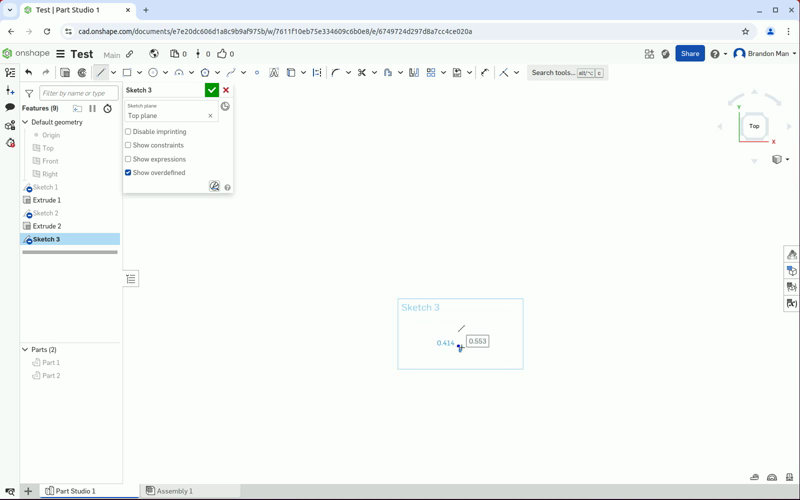
scroll(6)
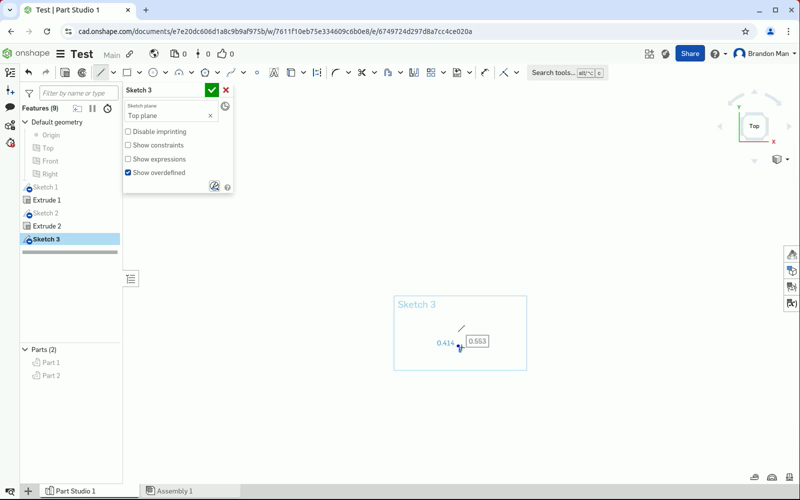
scroll(6)
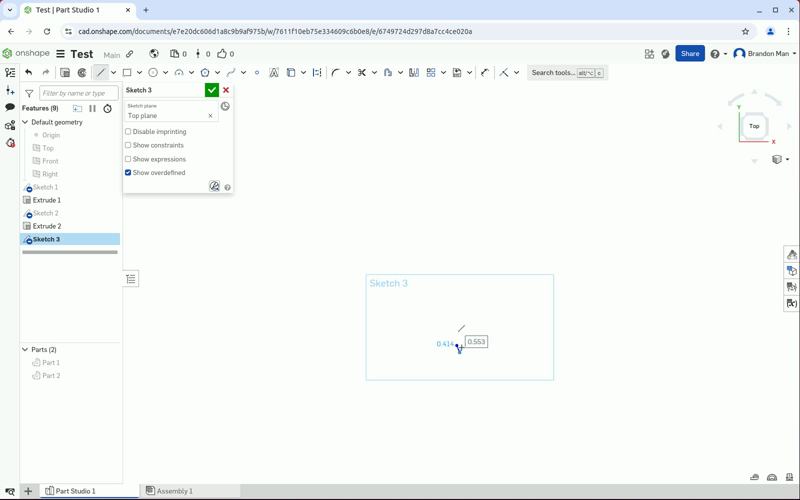
scroll(6)
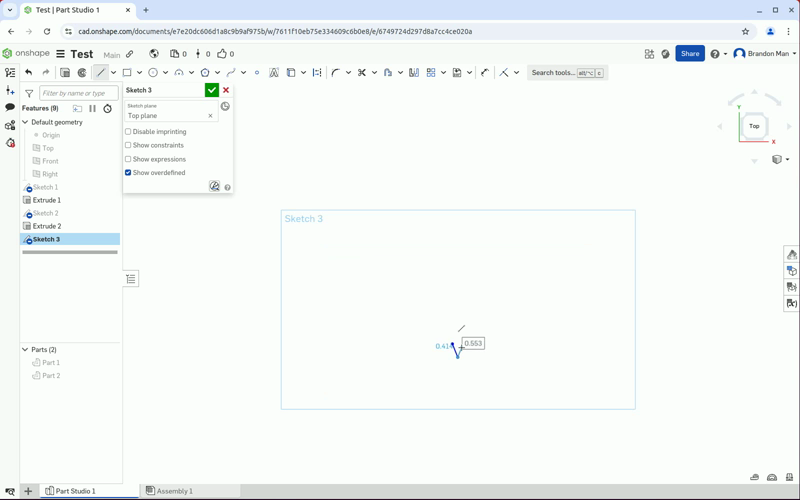
scroll(6)
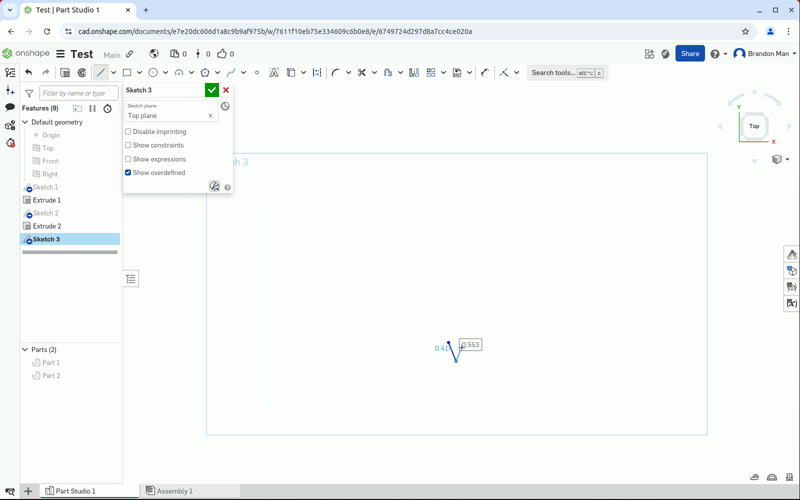
scroll(6)
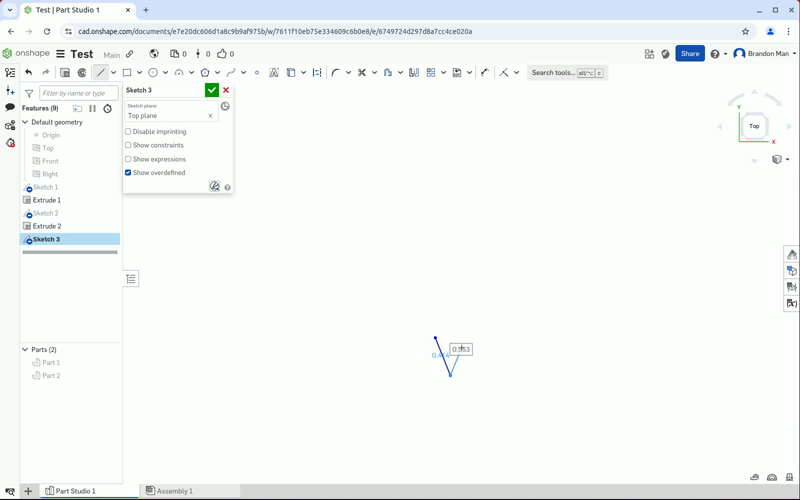
click(461, 347)
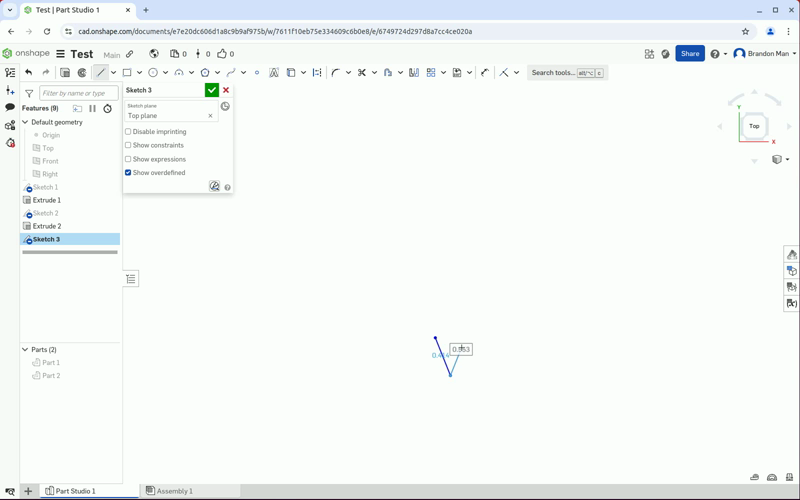
scroll(-6)
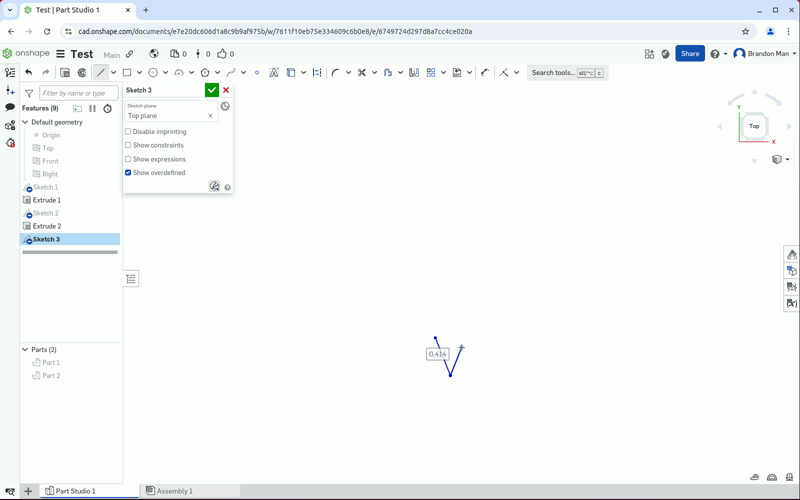
scroll(-6)
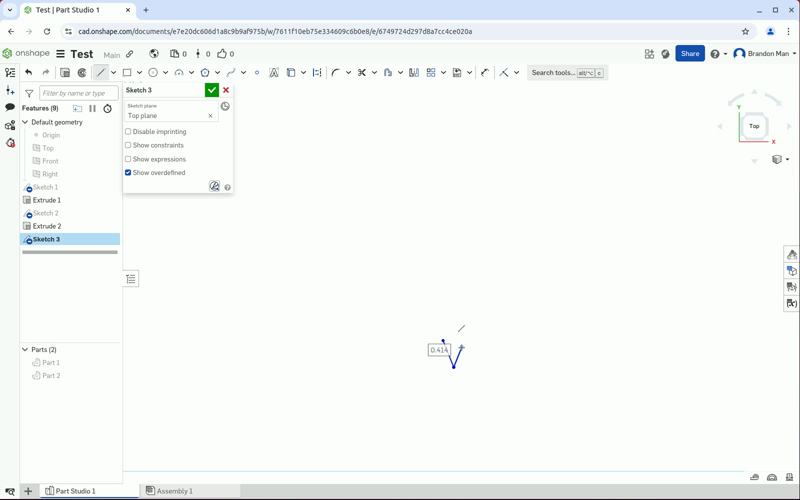
scroll(-6)
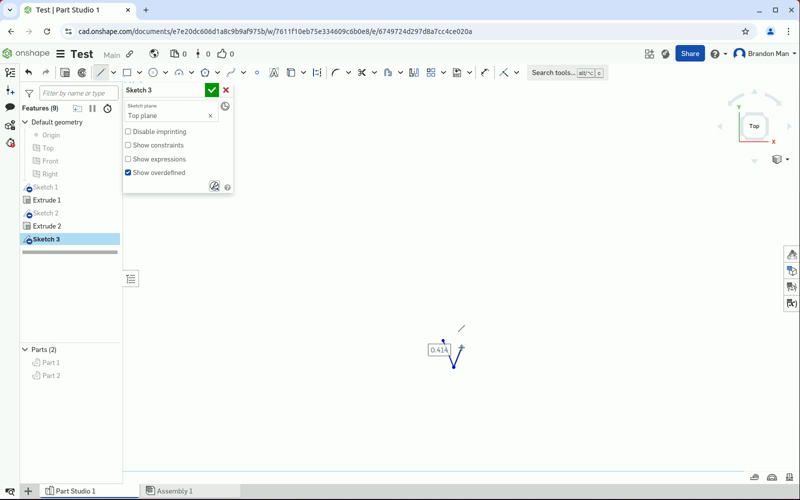
scroll(-6)
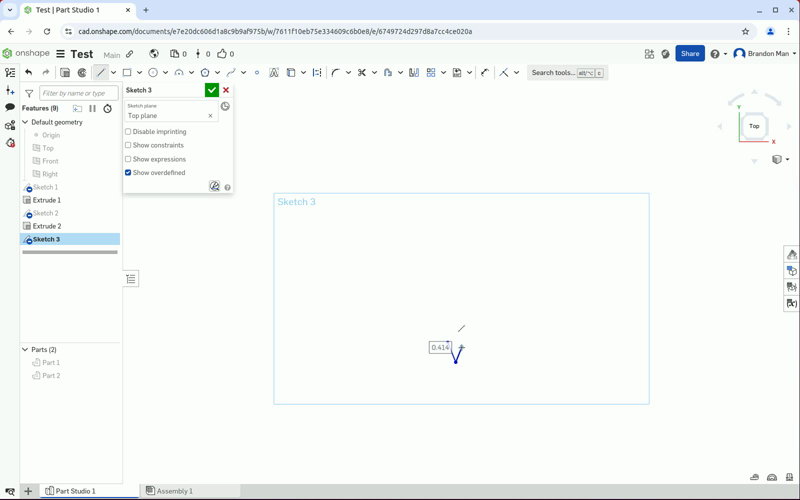
scroll(-6)
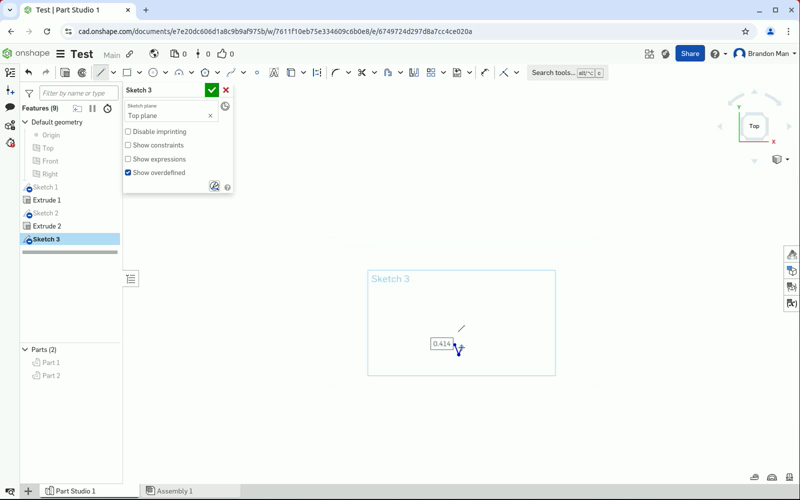
scroll(-6)
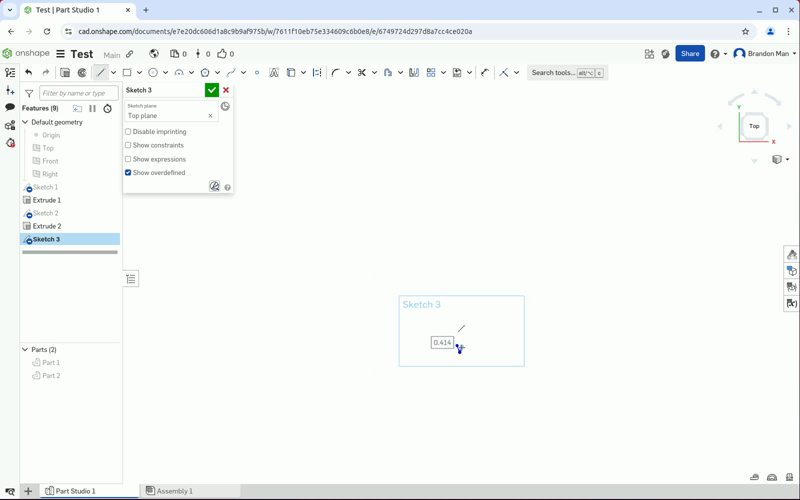
scroll(-6)
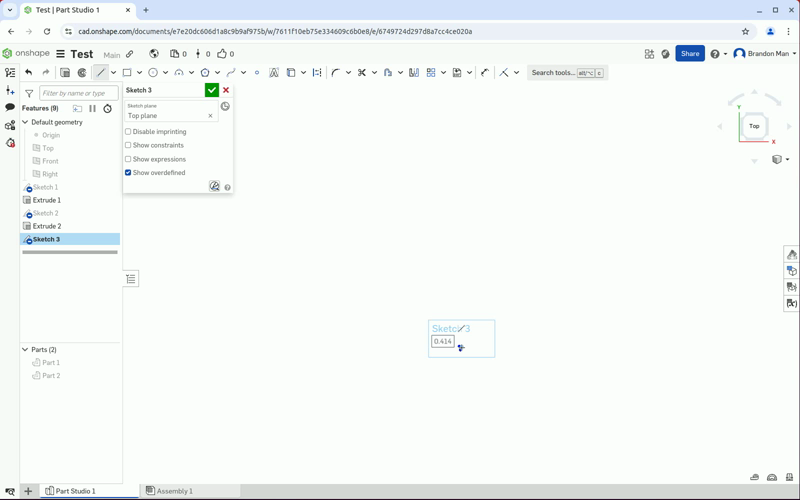
key_up(shift)
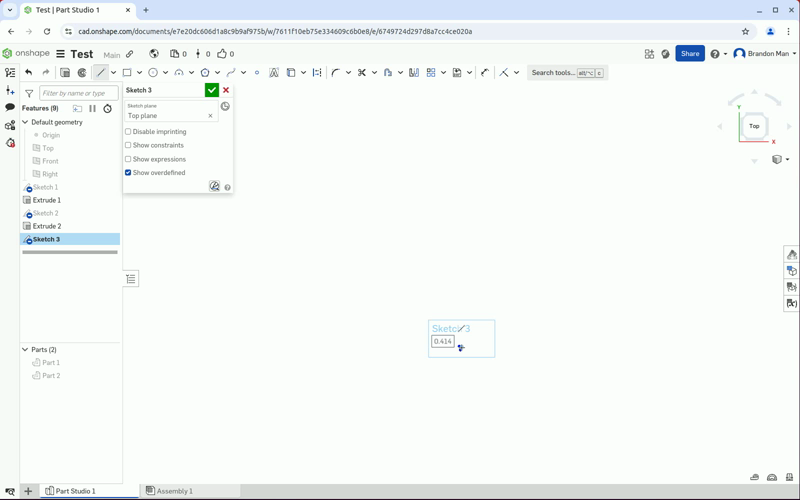
key_down(shift)
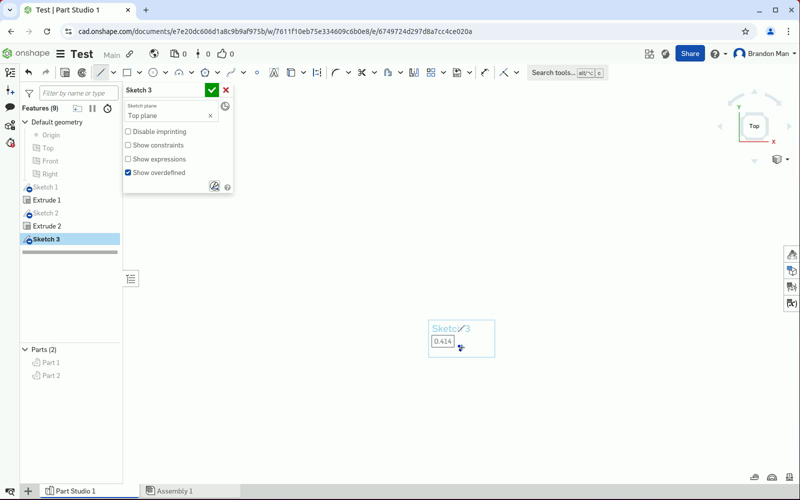
mouse_move(491, 347)
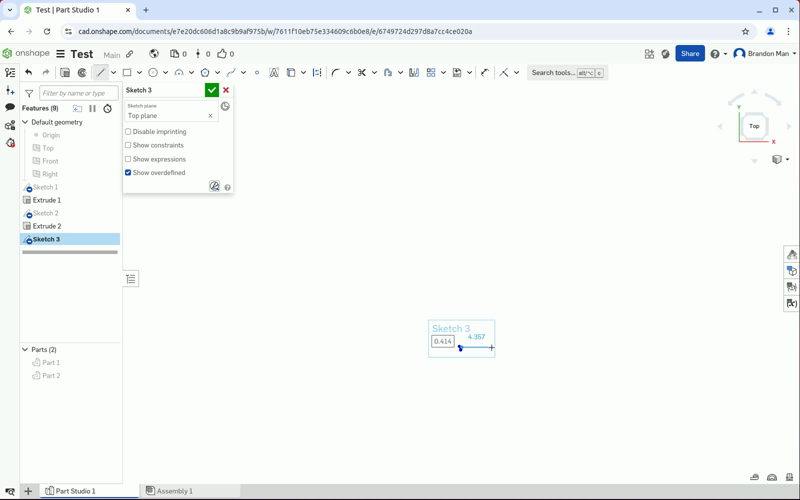
mouse_move(461, 306)
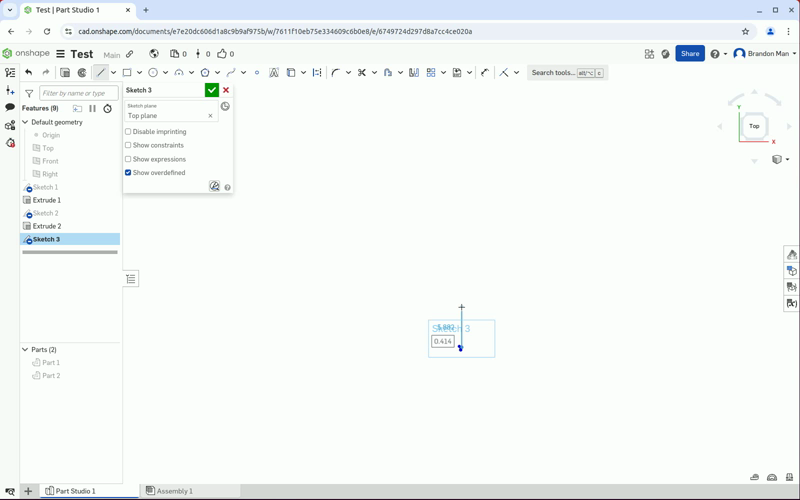
click(461, 306)
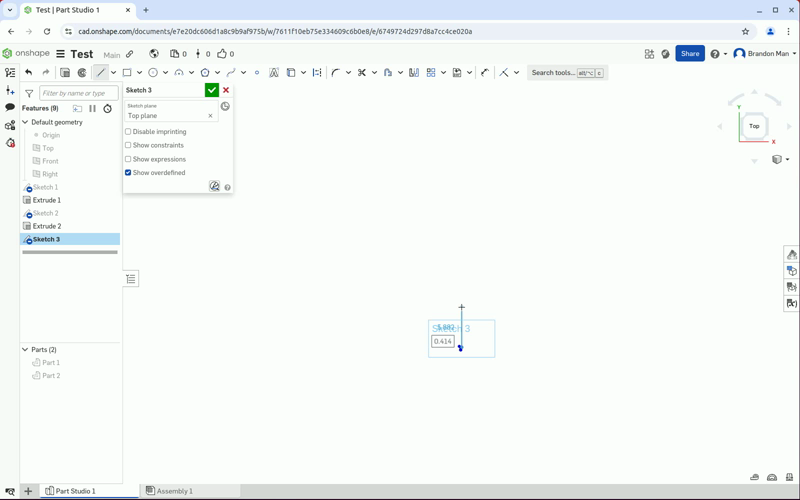
key_up(shift)
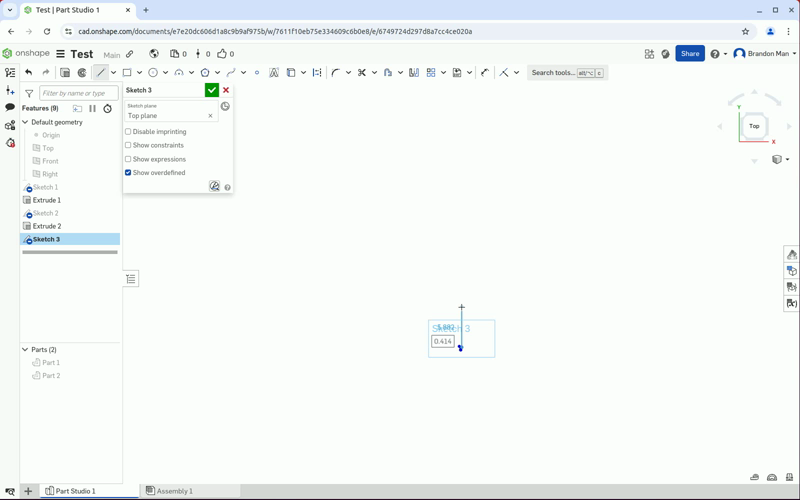
key_down(shift)
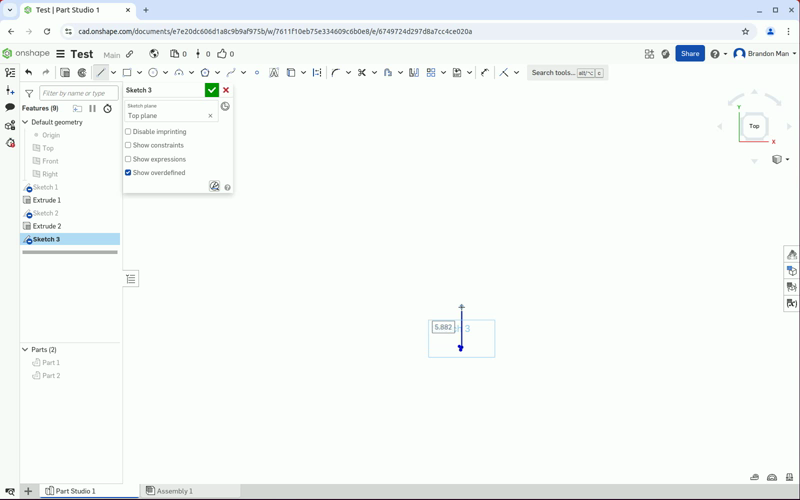
mouse_move(491, 306)
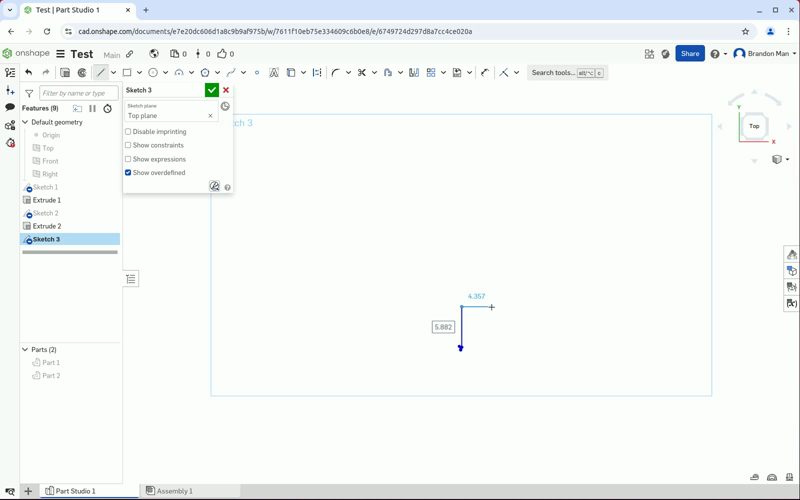
mouse_move(460, 309)
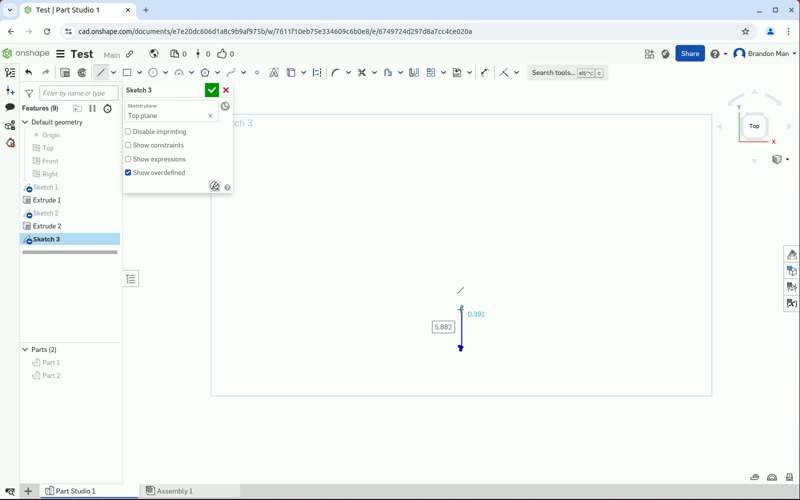
scroll(6)
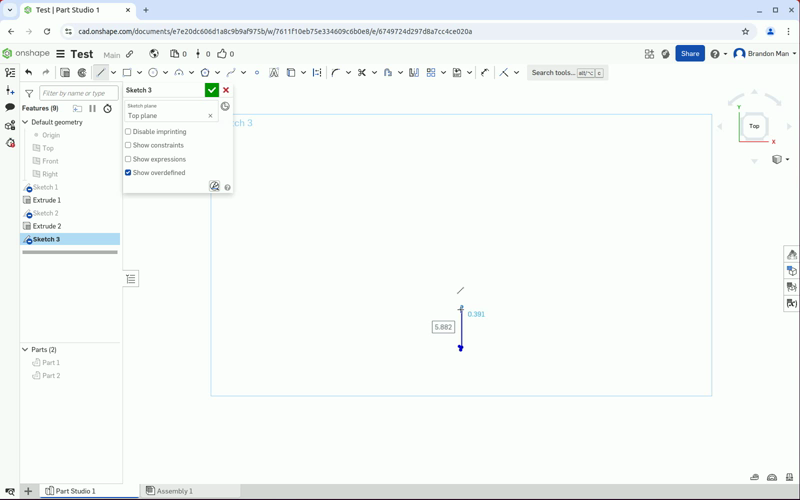
scroll(6)
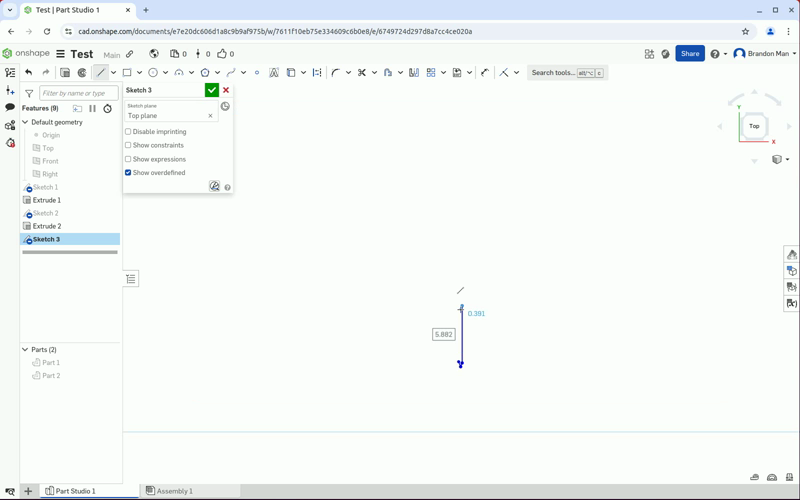
scroll(6)
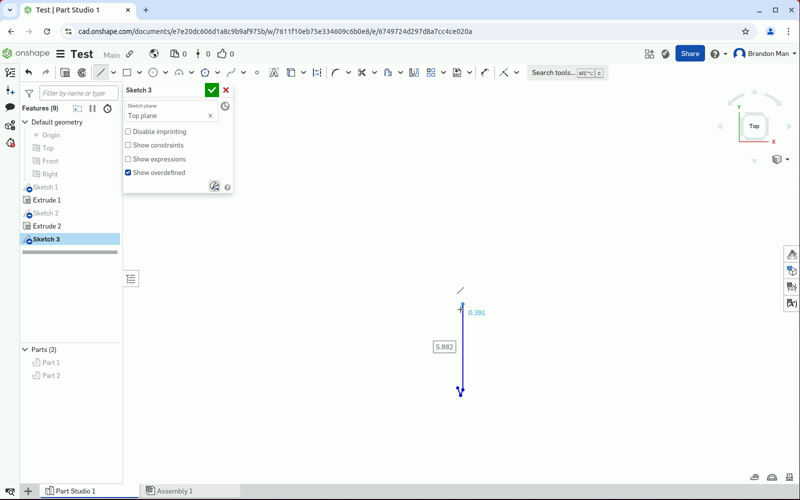
scroll(6)
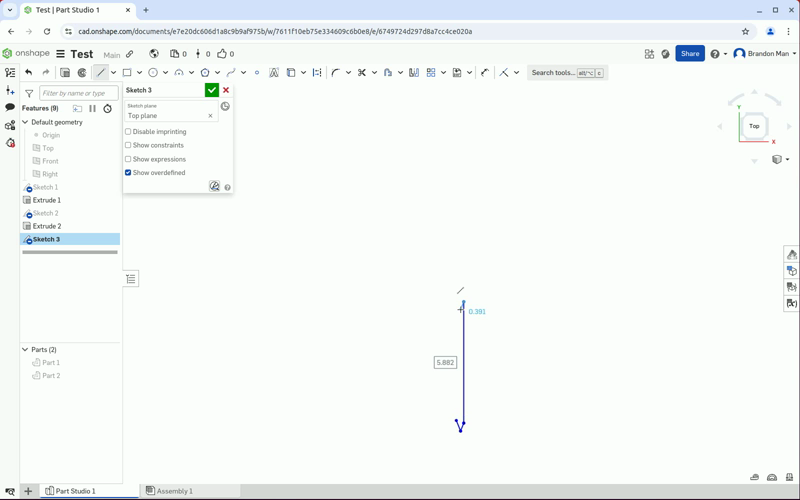
scroll(6)
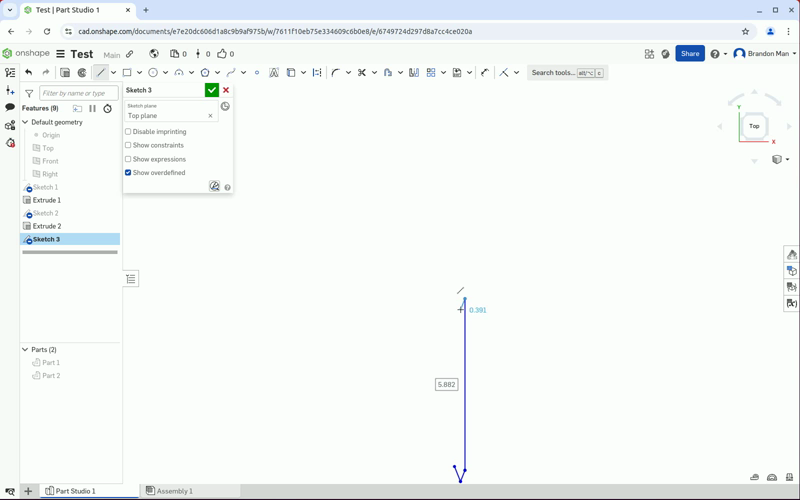
scroll(6)
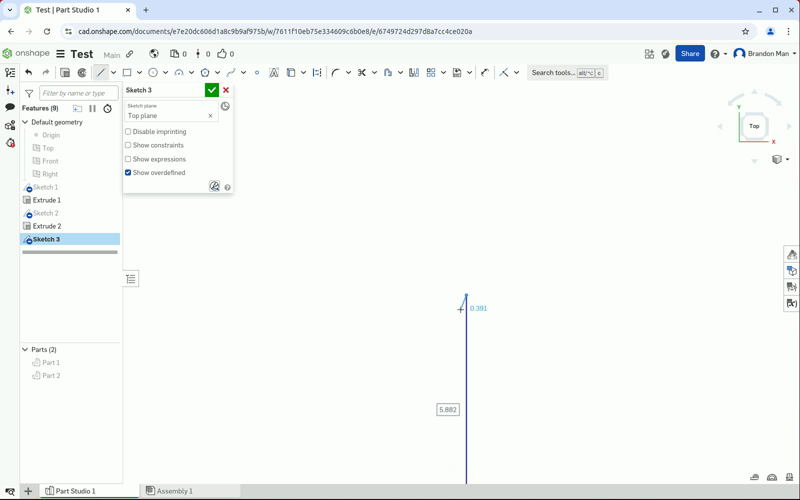
scroll(6)
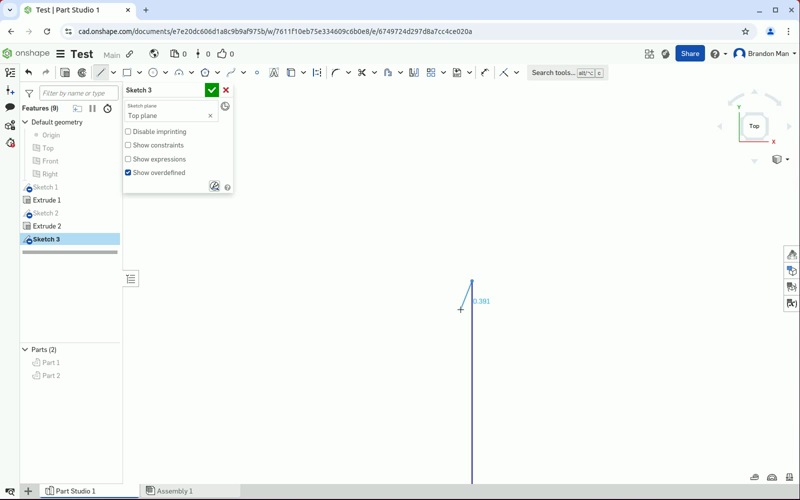
click(460, 309)
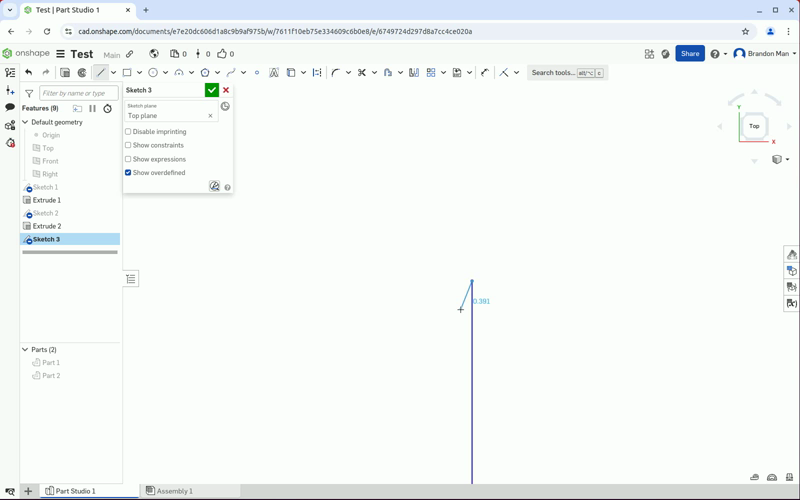
scroll(-6)
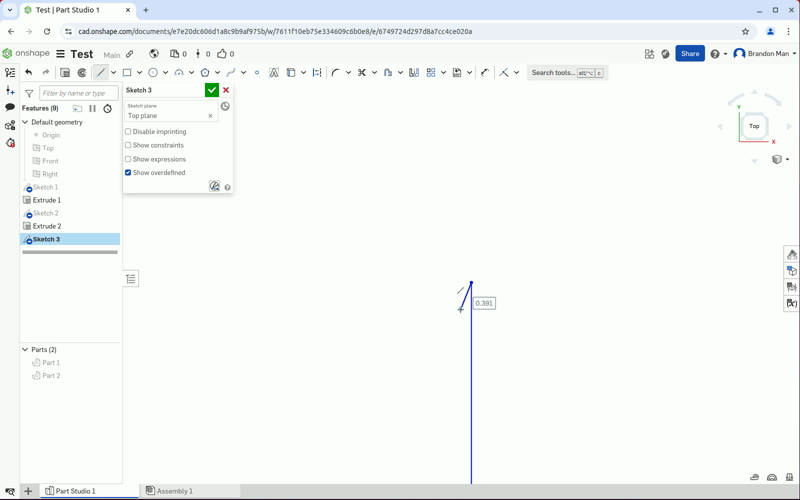
scroll(-6)
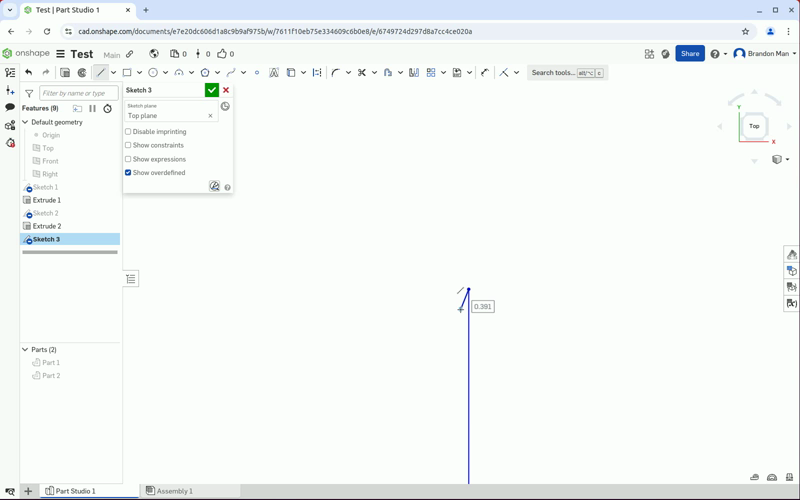
scroll(-6)
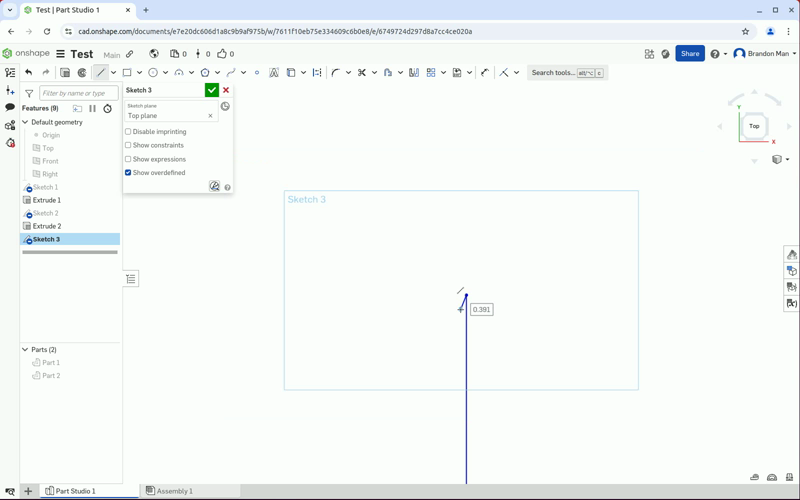
scroll(-6)
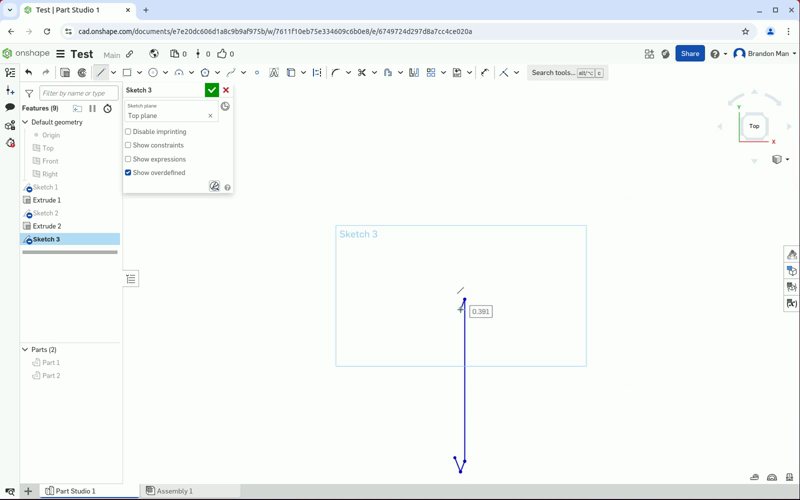
scroll(-6)
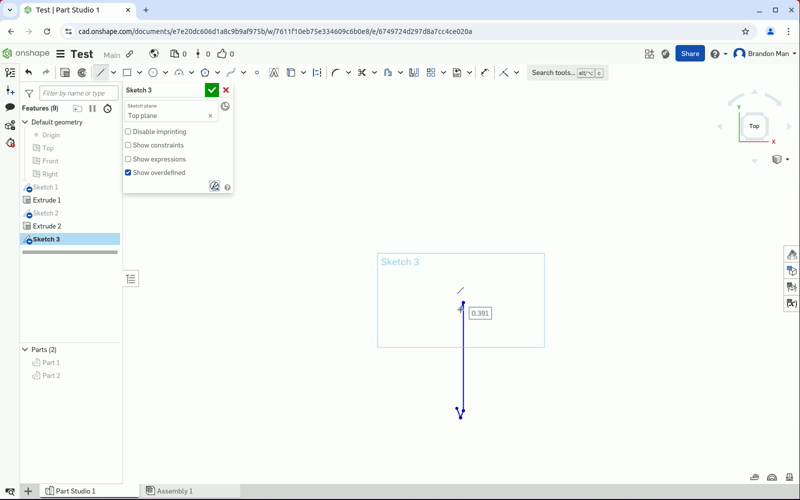
scroll(-6)
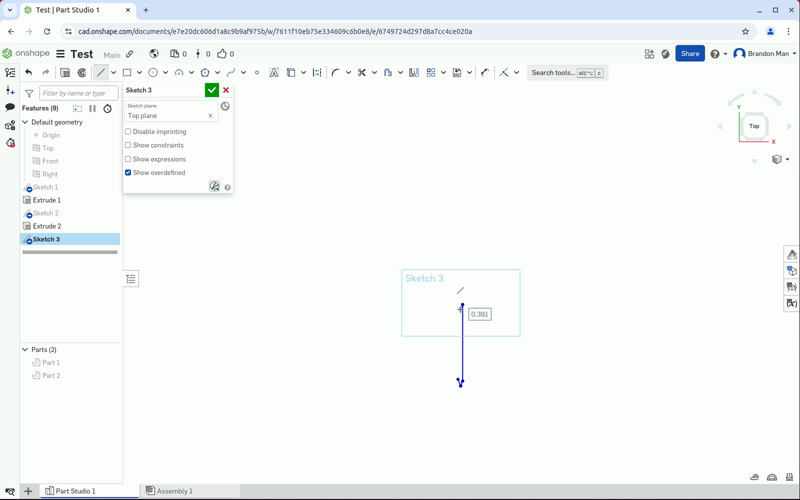
scroll(-6)
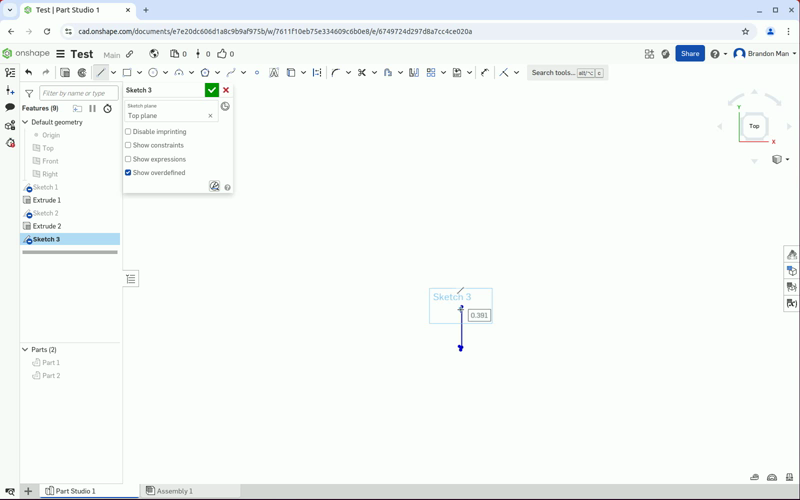
key_up(shift)
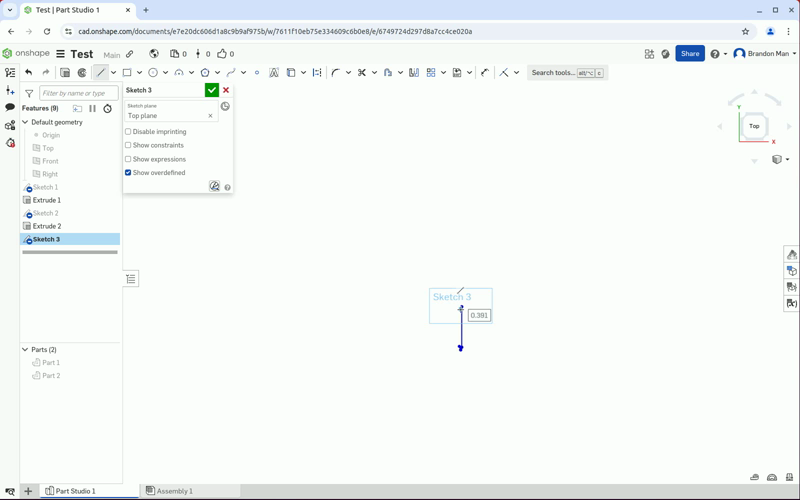
key_down(shift)
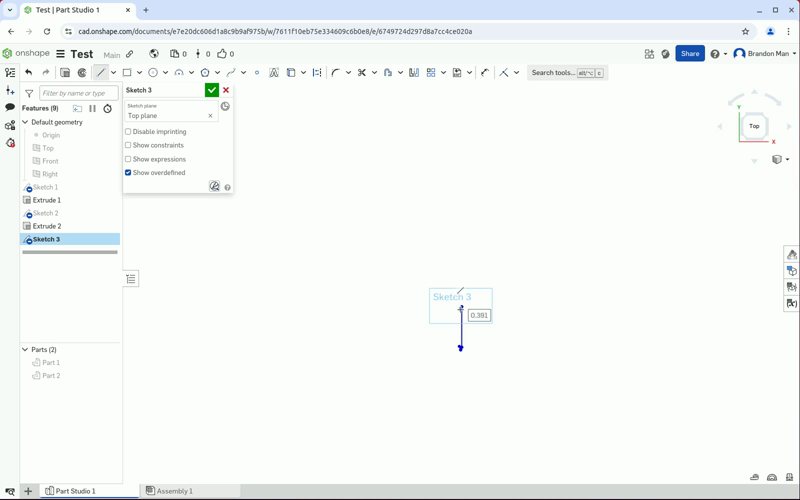
mouse_move(490, 309)
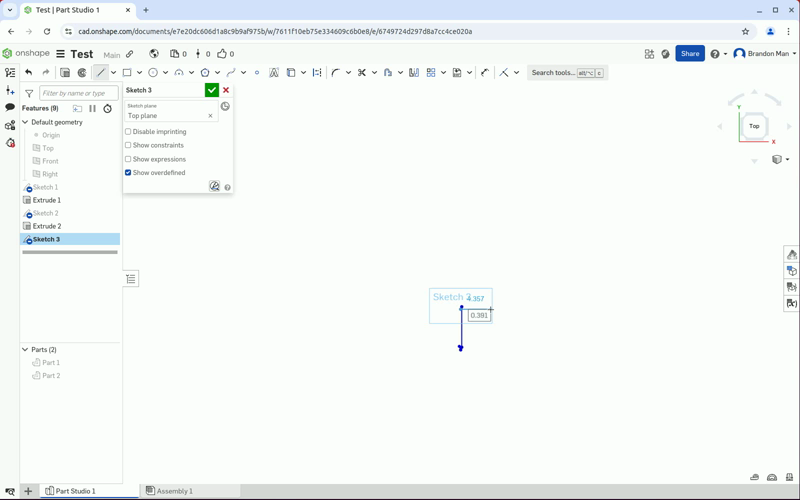
mouse_move(459, 306)
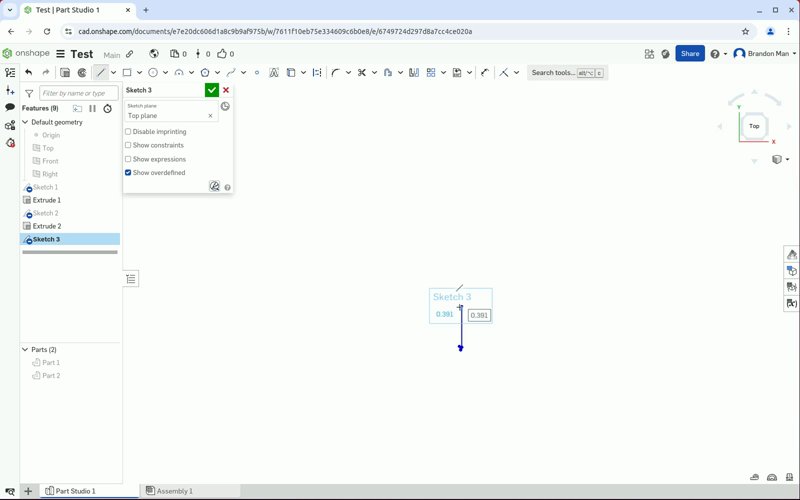
scroll(6)
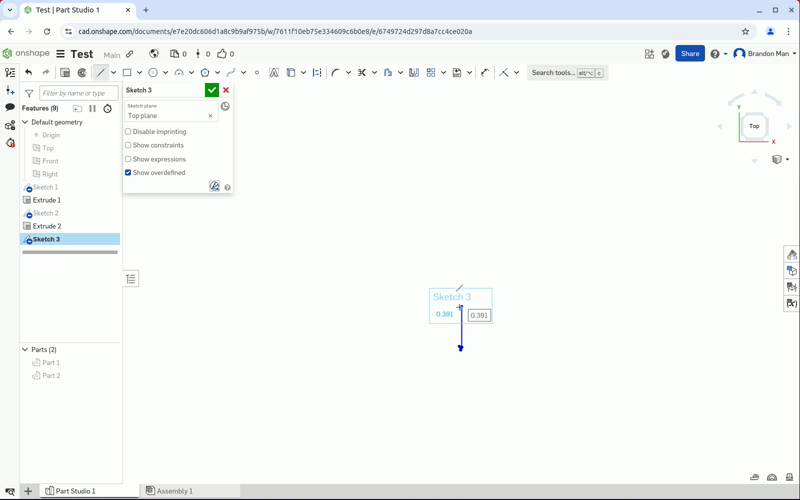
scroll(6)
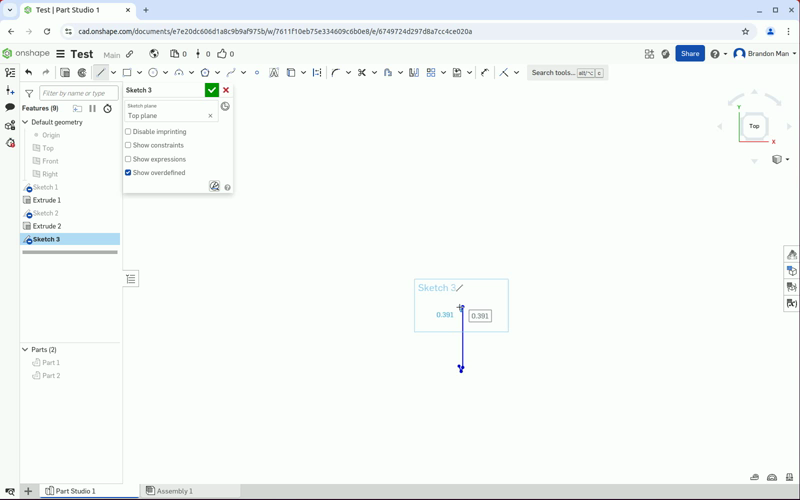
scroll(6)
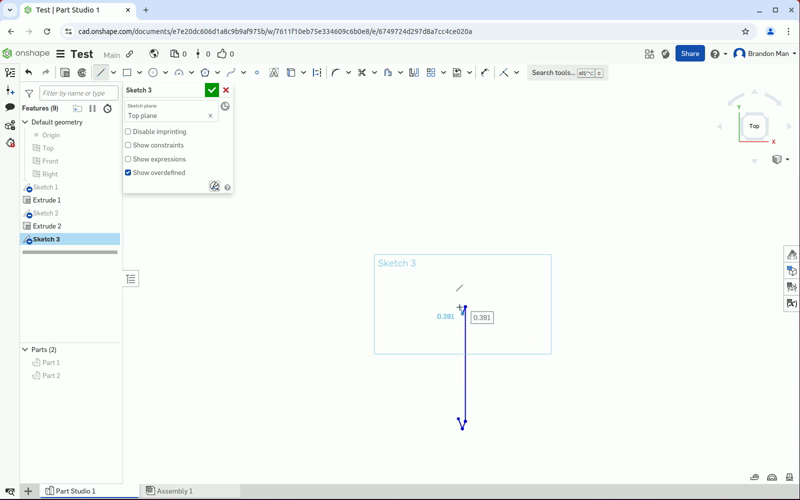
scroll(6)
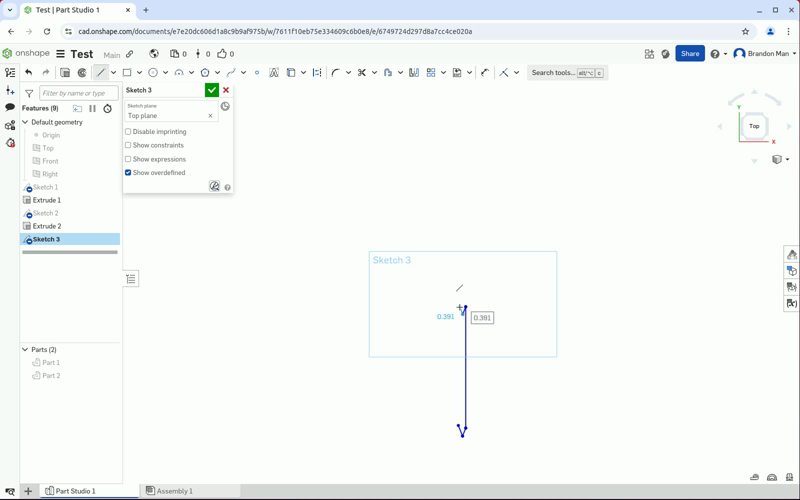
scroll(6)
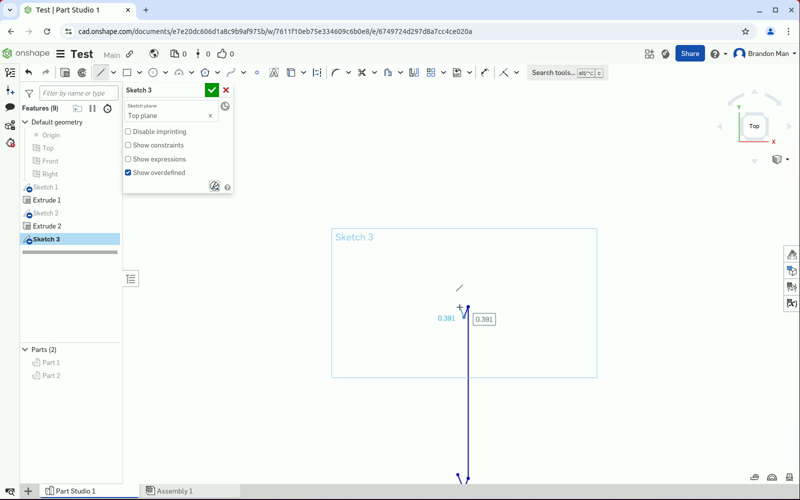
scroll(6)
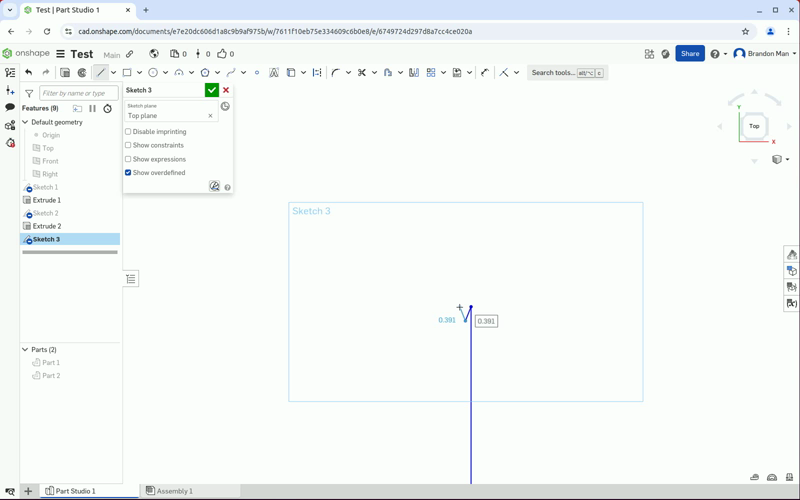
scroll(6)
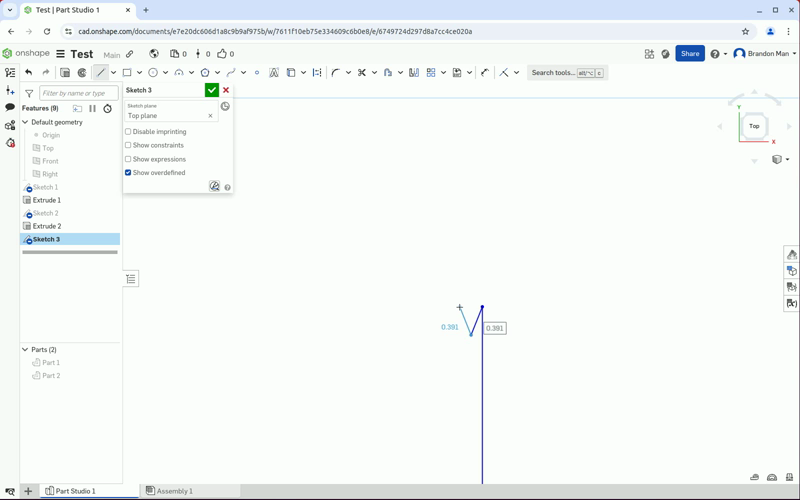
click(459, 306)
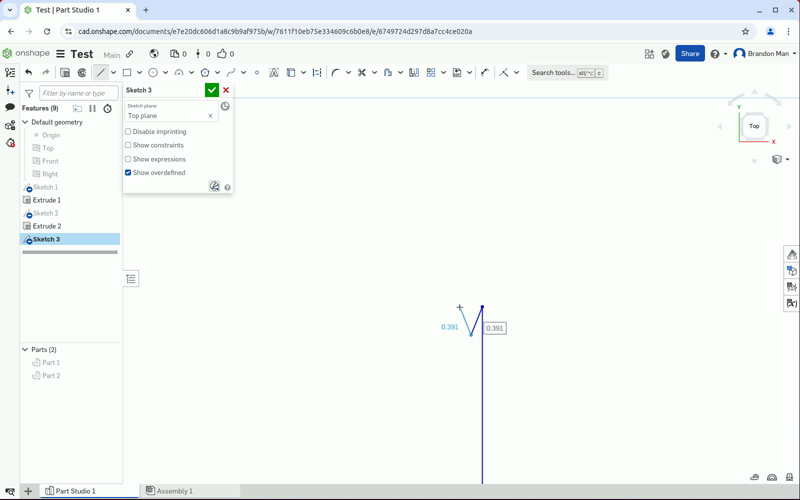
scroll(-6)
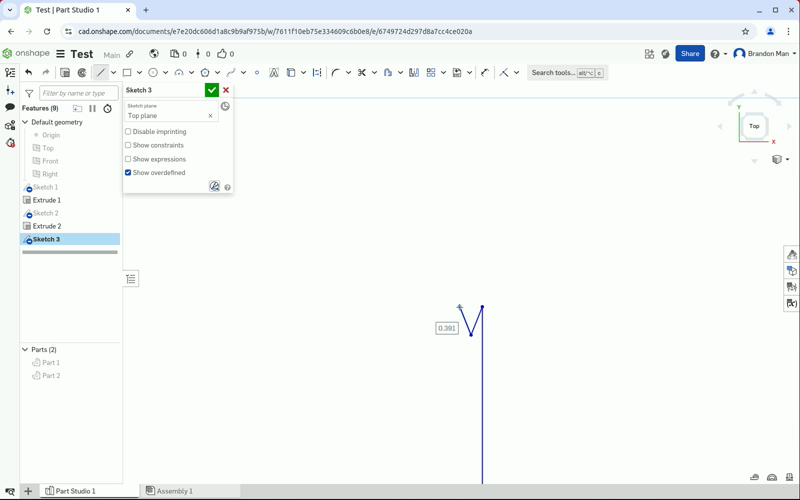
scroll(-6)
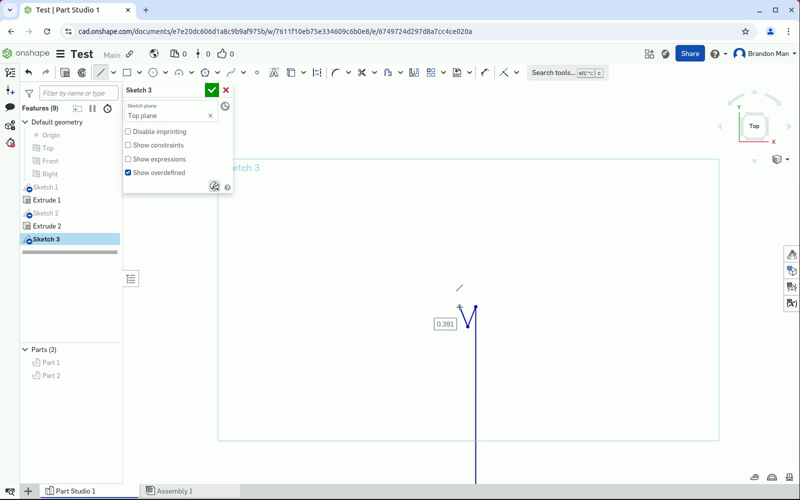
scroll(-6)
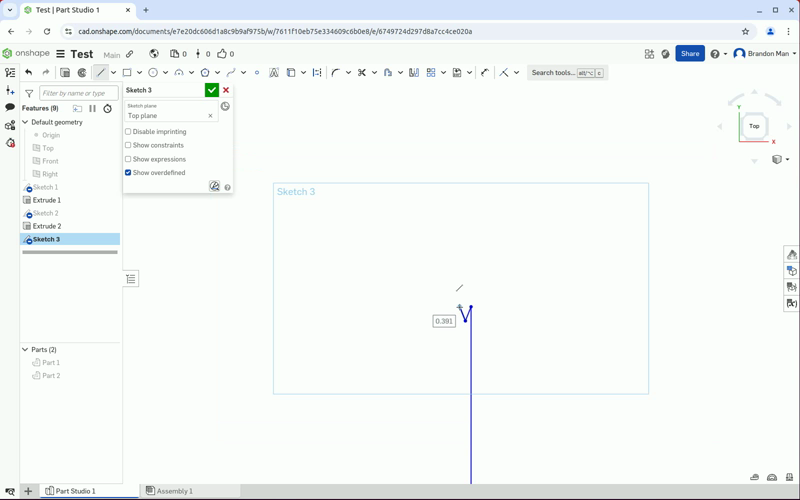
scroll(-6)
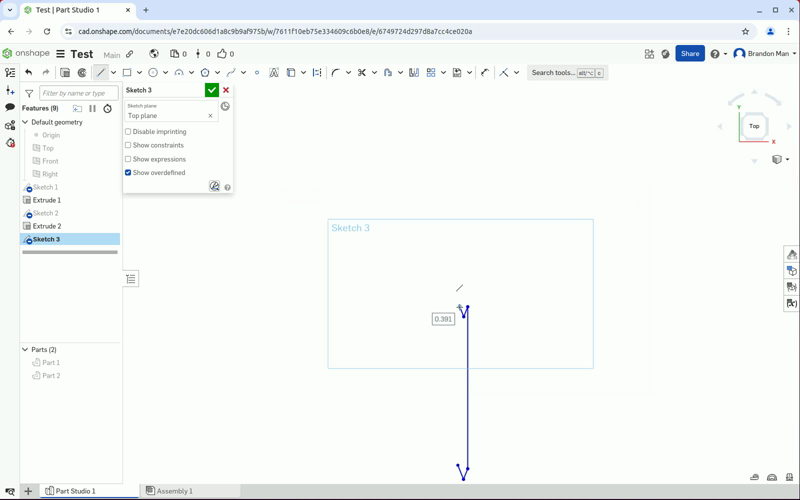
scroll(-6)
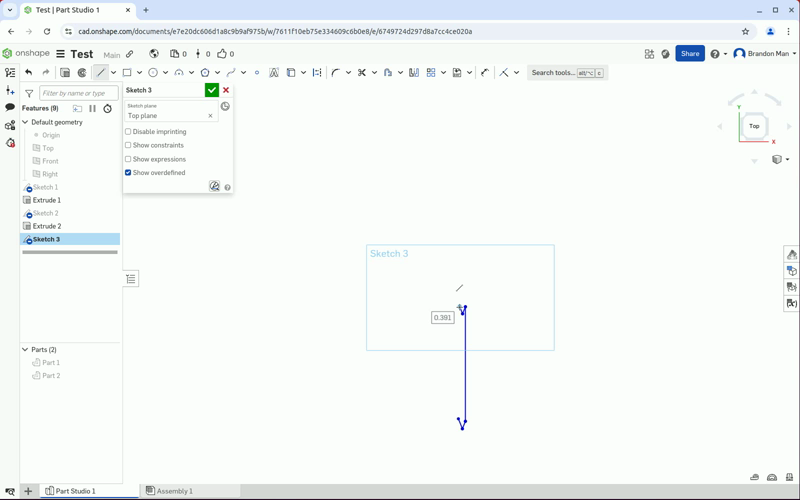
scroll(-6)
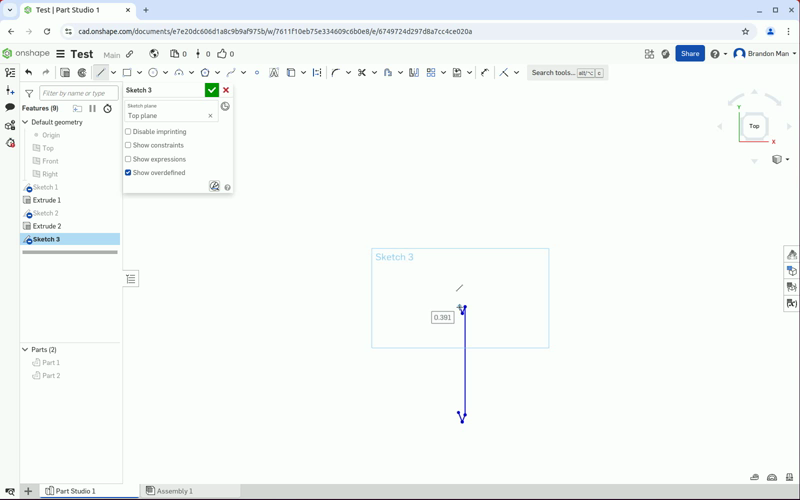
scroll(-6)
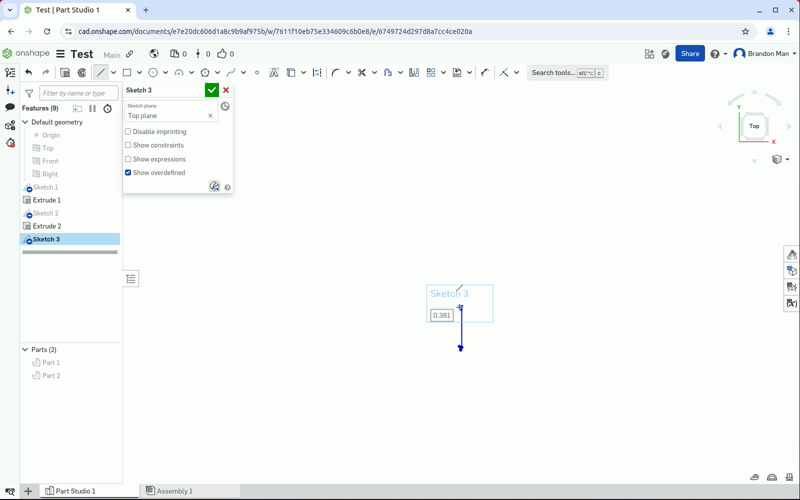
key_up(shift)
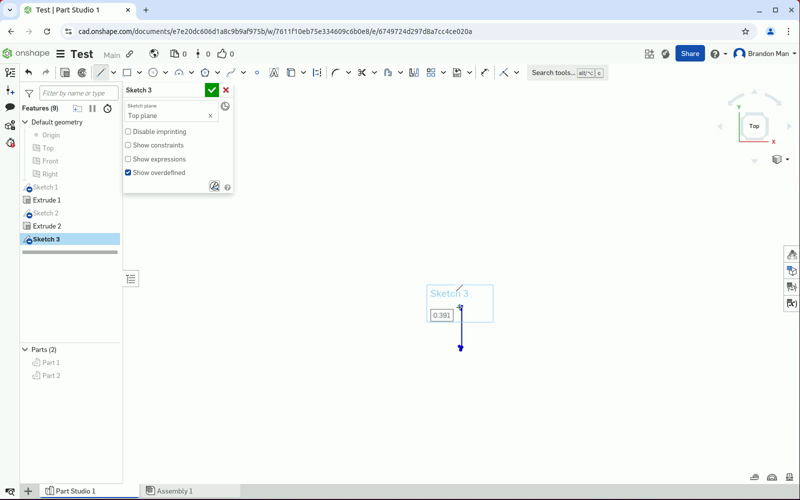
mouse_move(489, 306)
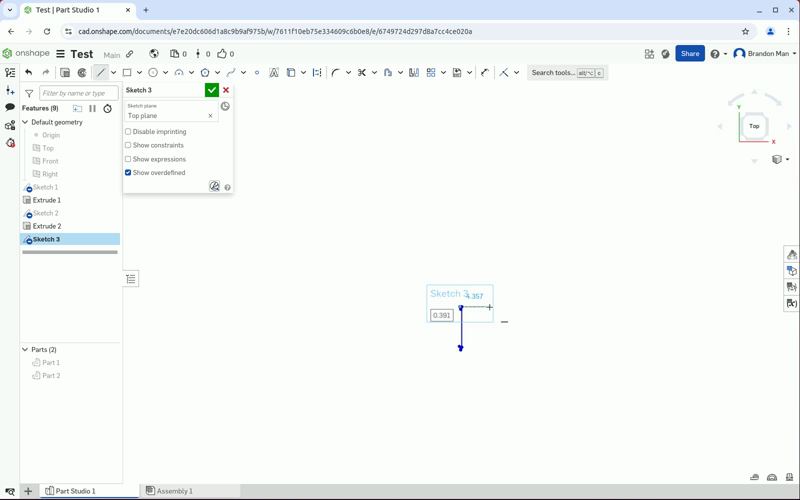
key_down(shift)
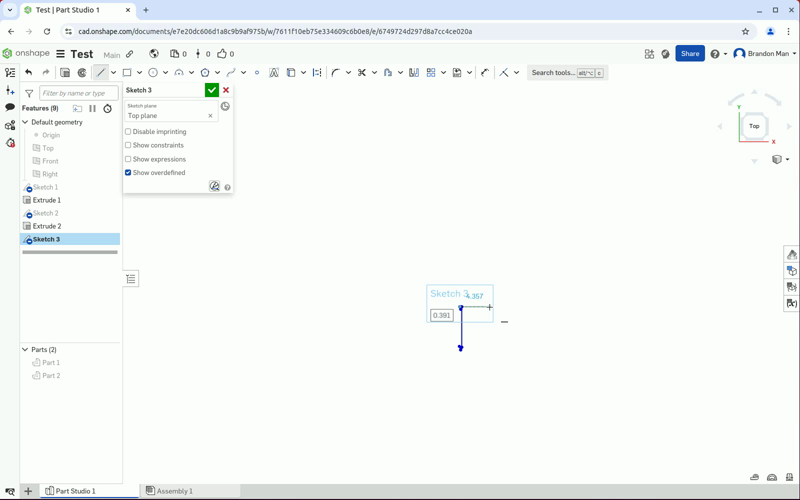
mouse_move(459, 347)
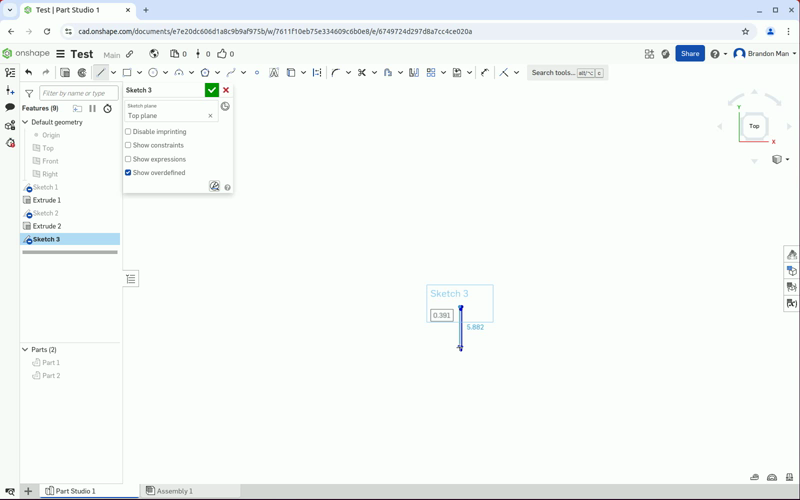
scroll(6)
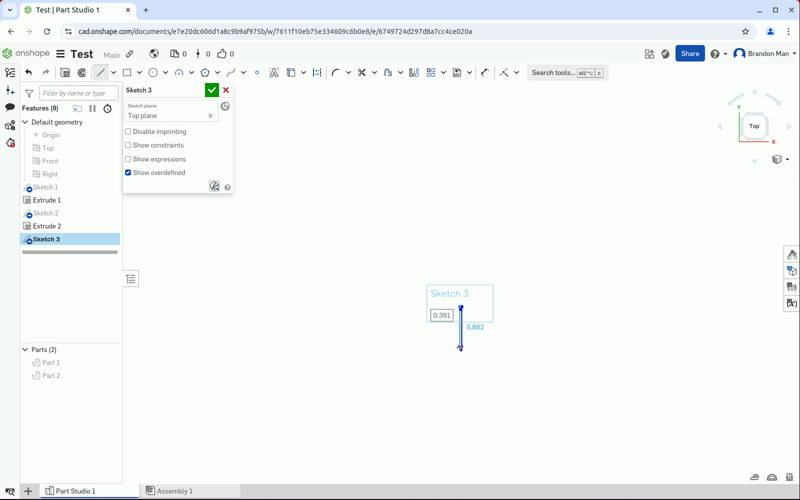
scroll(6)
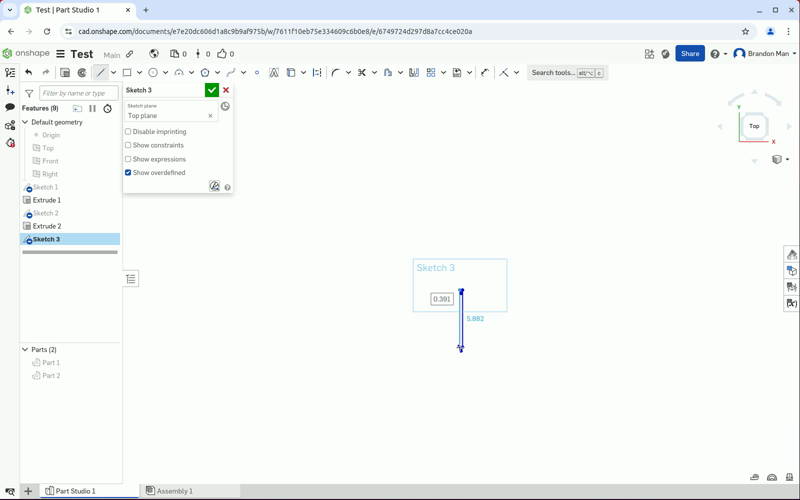
scroll(6)
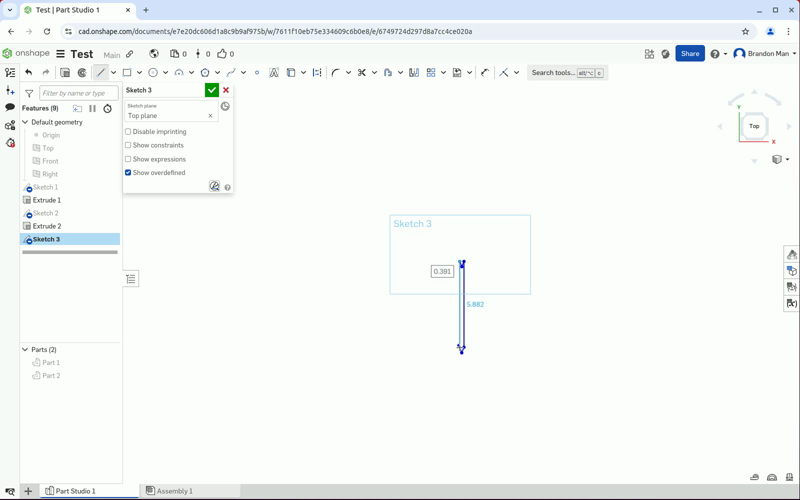
scroll(6)
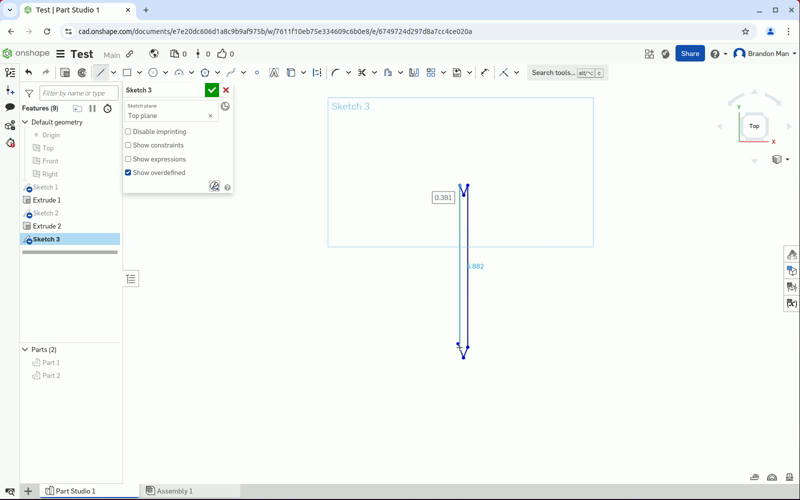
scroll(6)
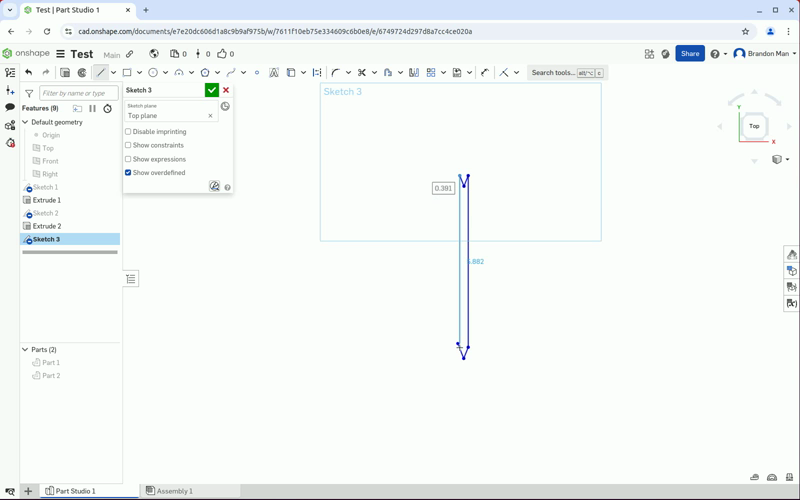
scroll(6)
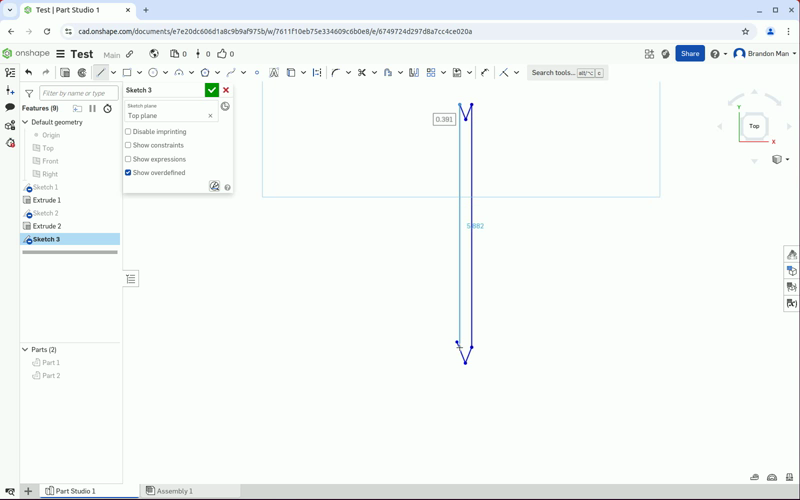
scroll(6)
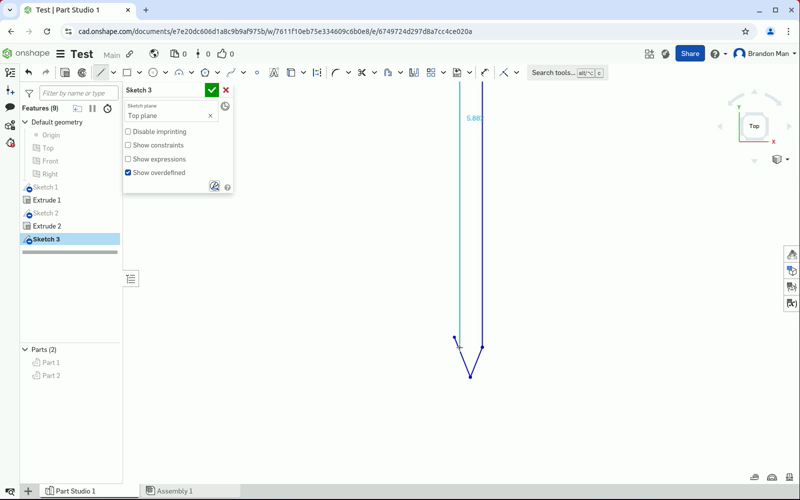
key_up(shift)
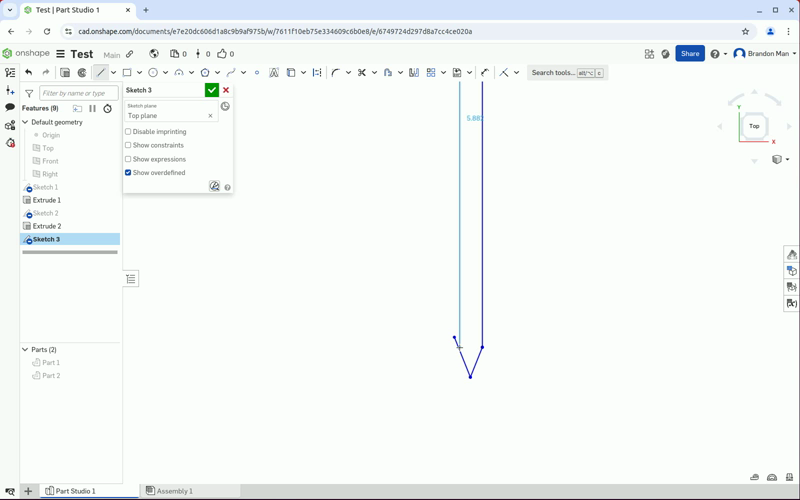
click(459, 347)
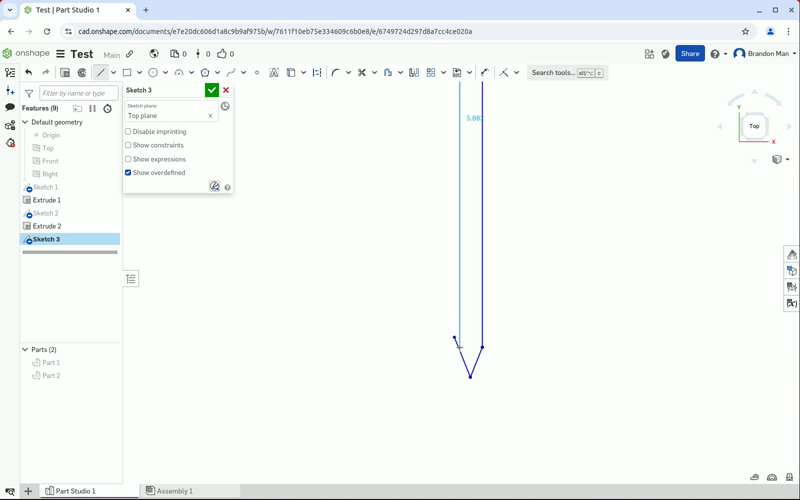
scroll(-6)
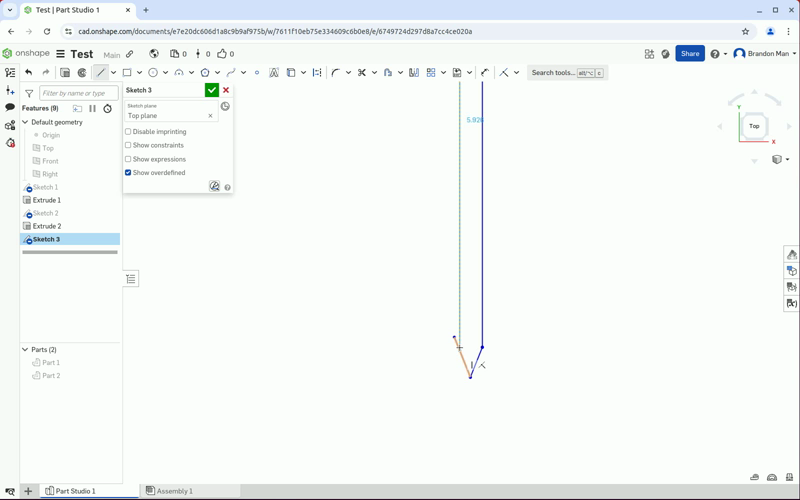
scroll(-6)
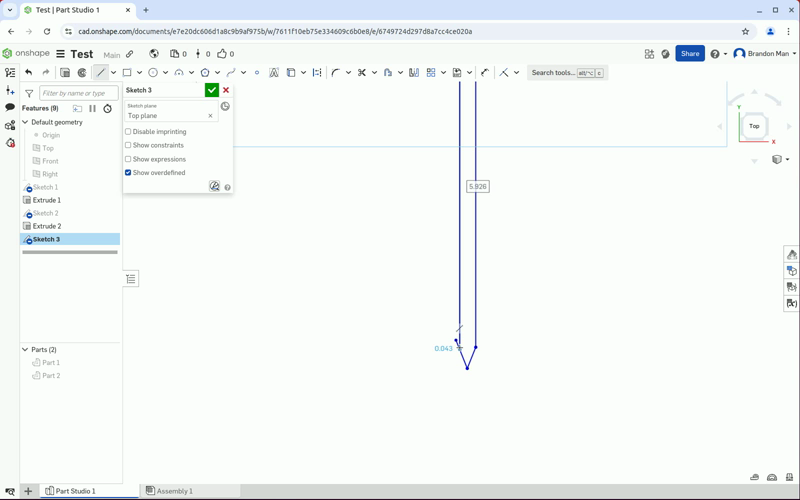
scroll(-6)
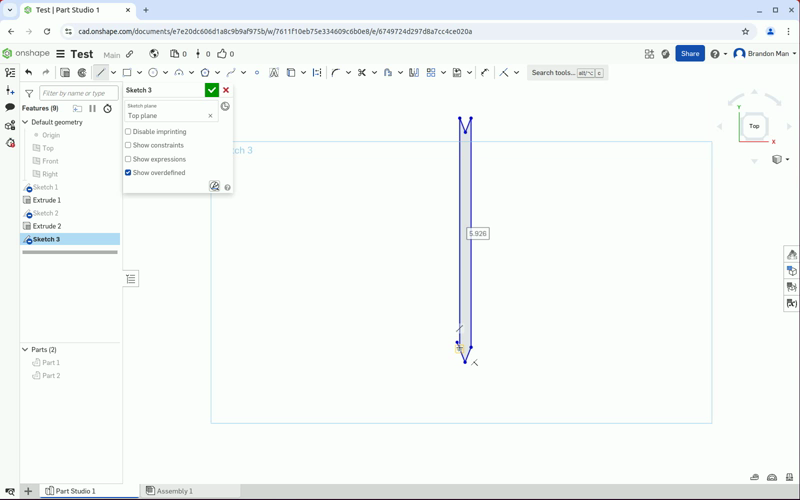
scroll(-6)
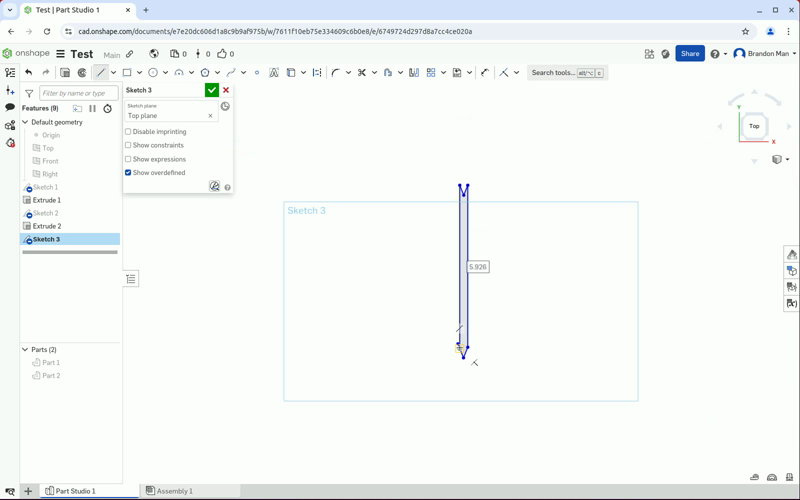
scroll(-6)
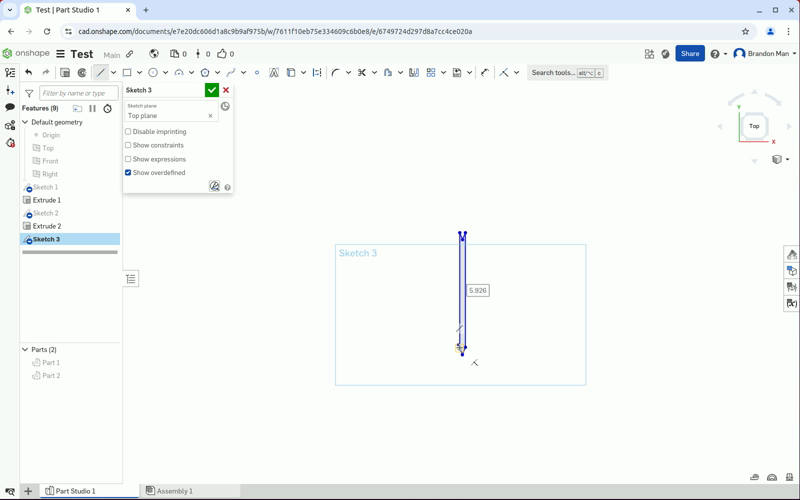
scroll(-6)
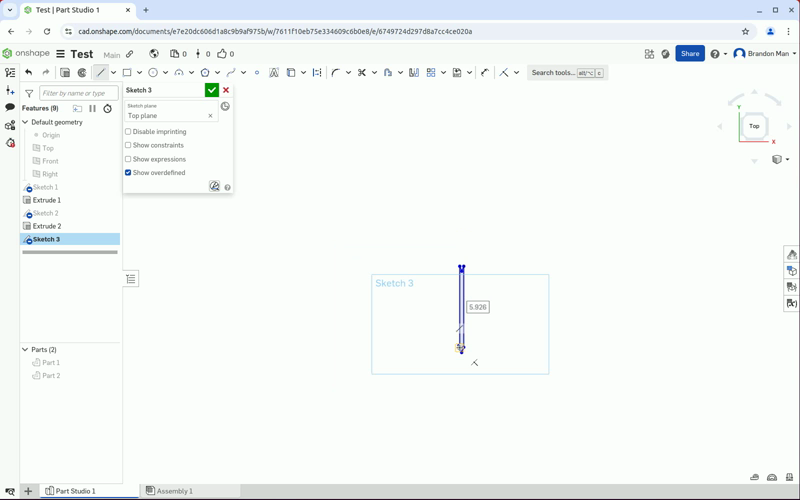
scroll(-6)
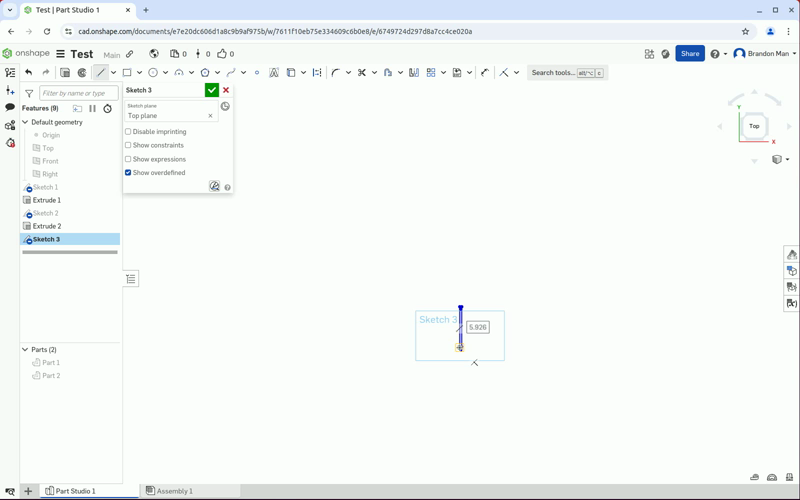
key(esc)
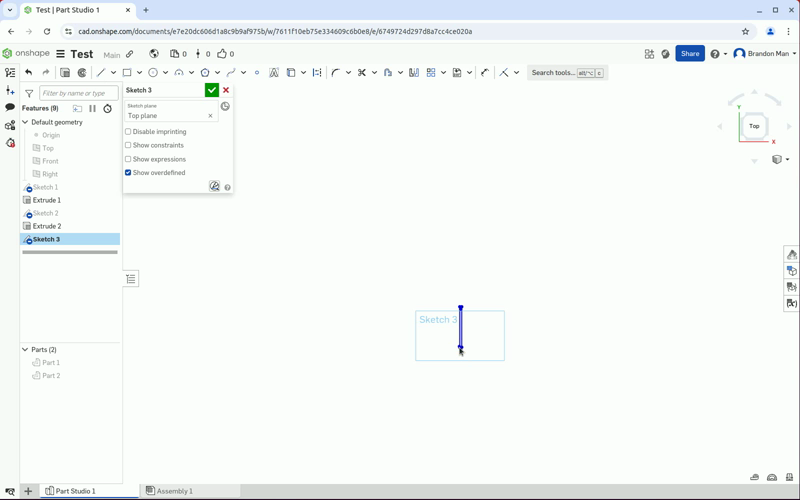
mouse_move(461, 324)
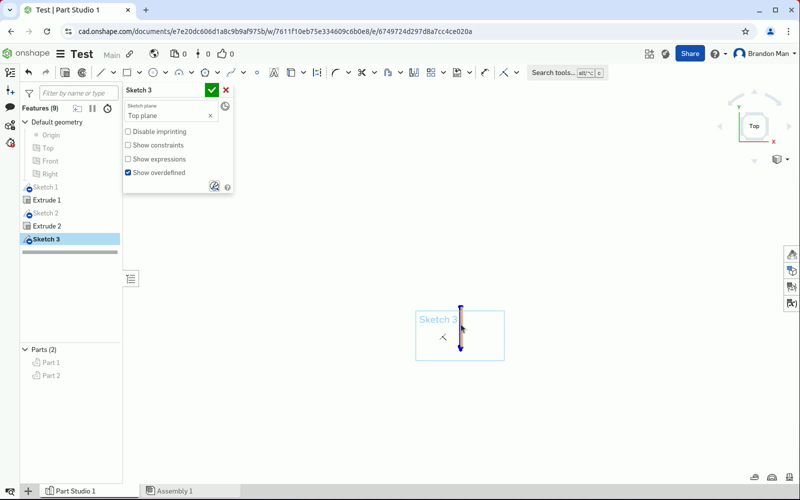
scroll(6)
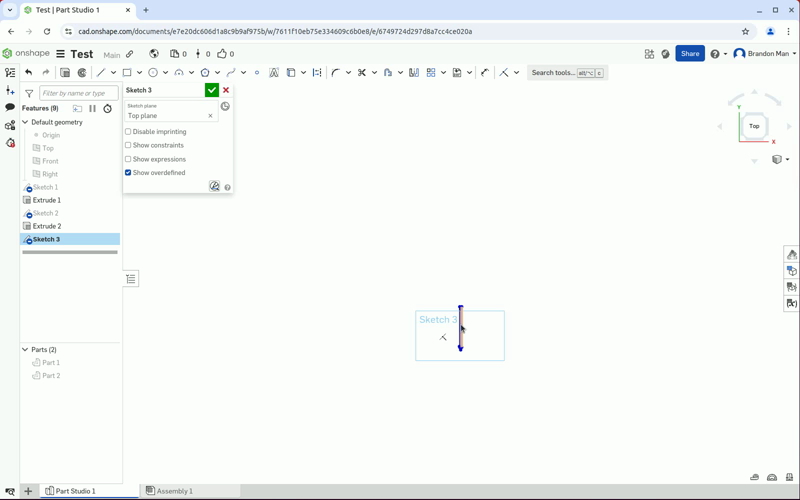
scroll(6)
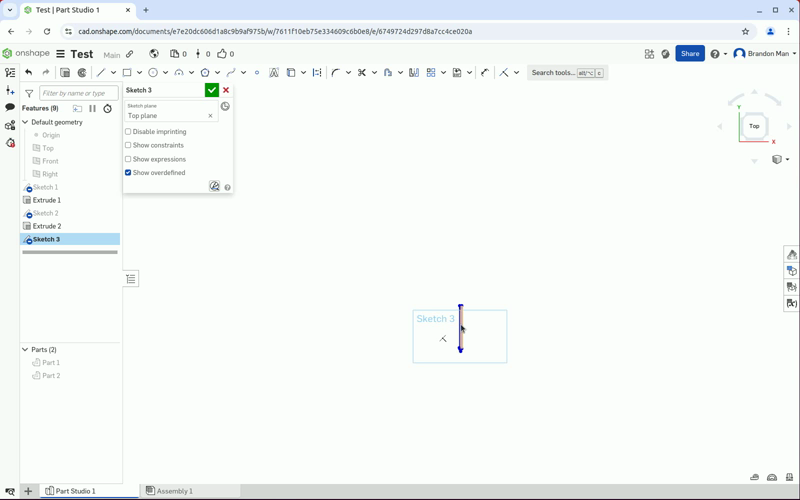
scroll(6)
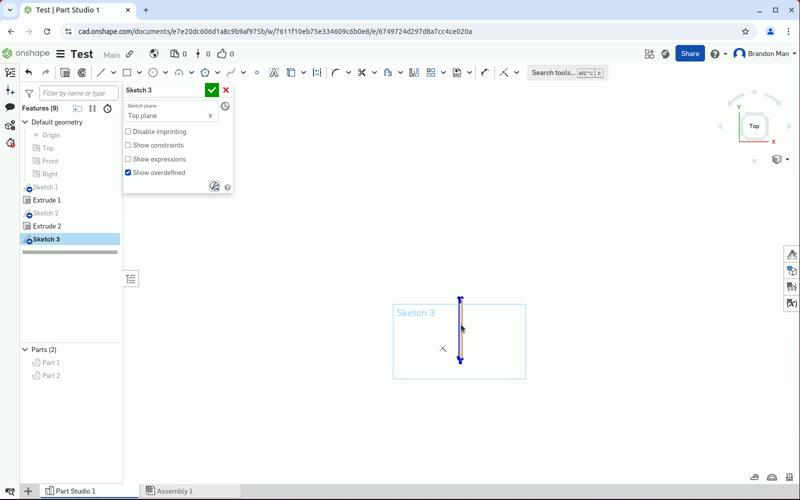
scroll(6)
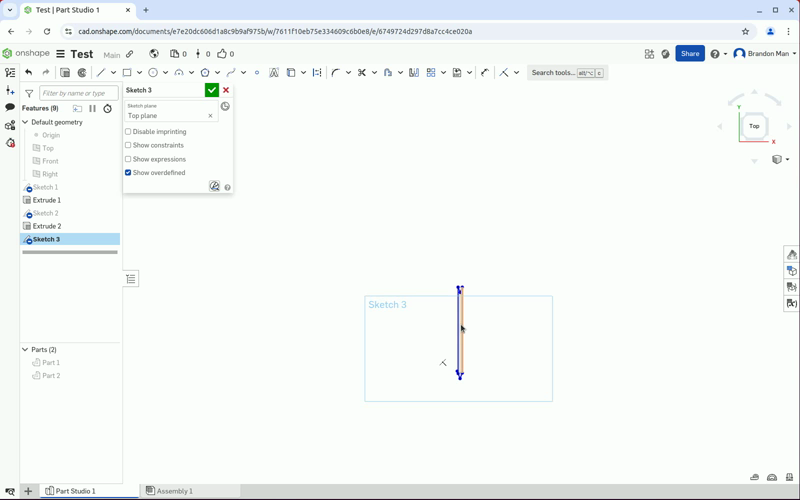
scroll(6)
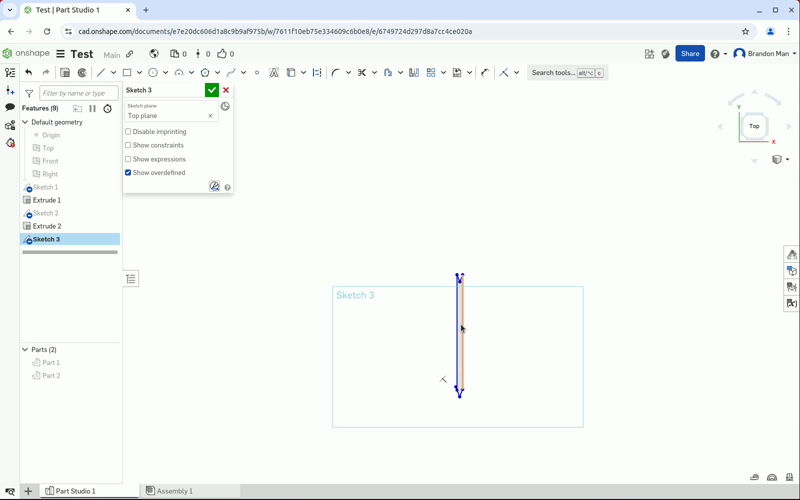
scroll(6)
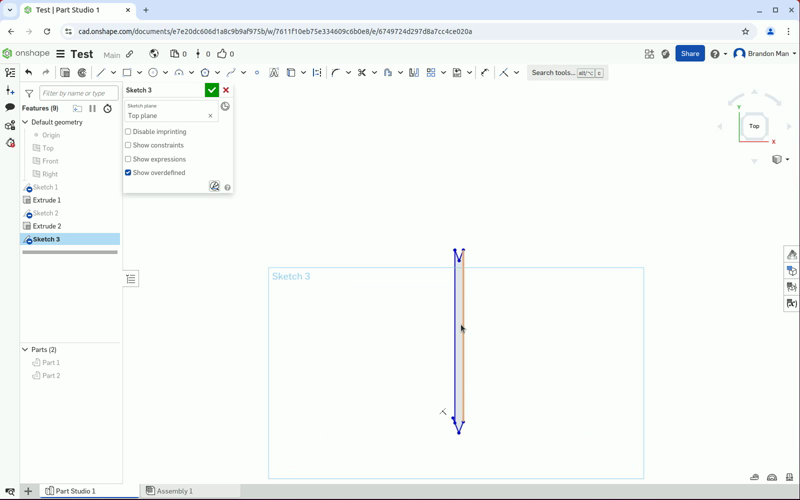
scroll(6)
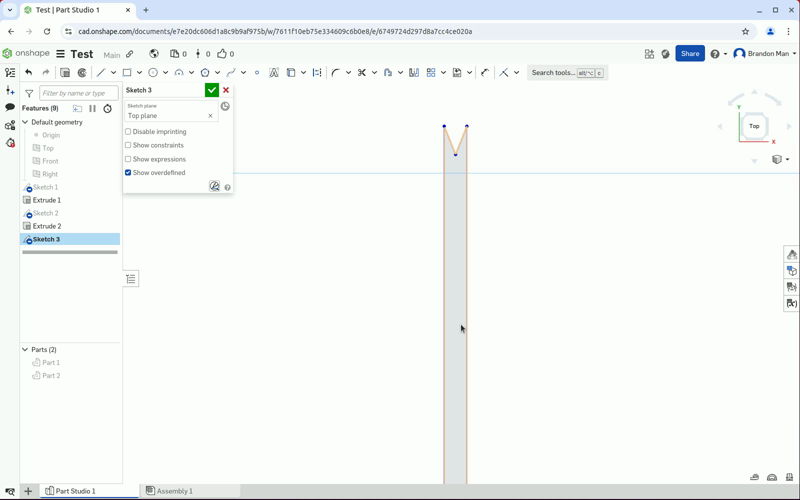
click(461, 324)
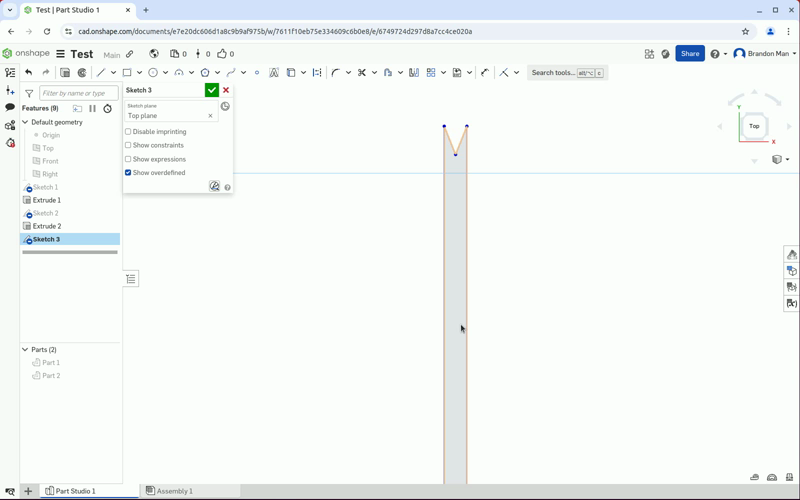
scroll(-6)
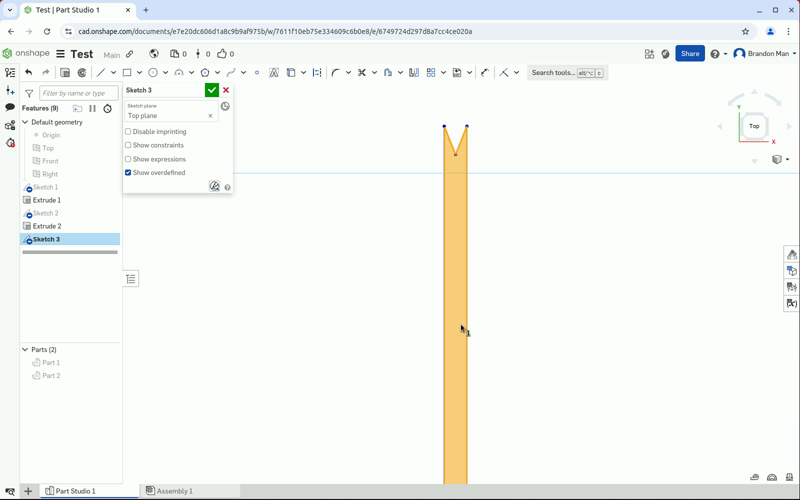
scroll(-6)
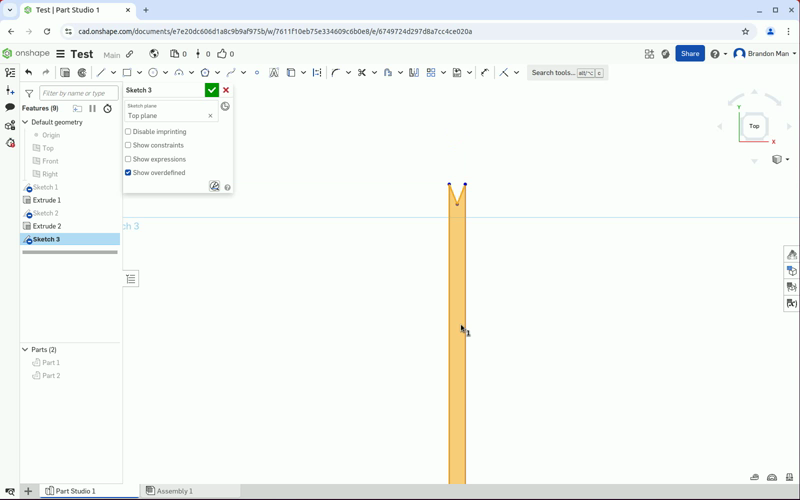
scroll(-6)
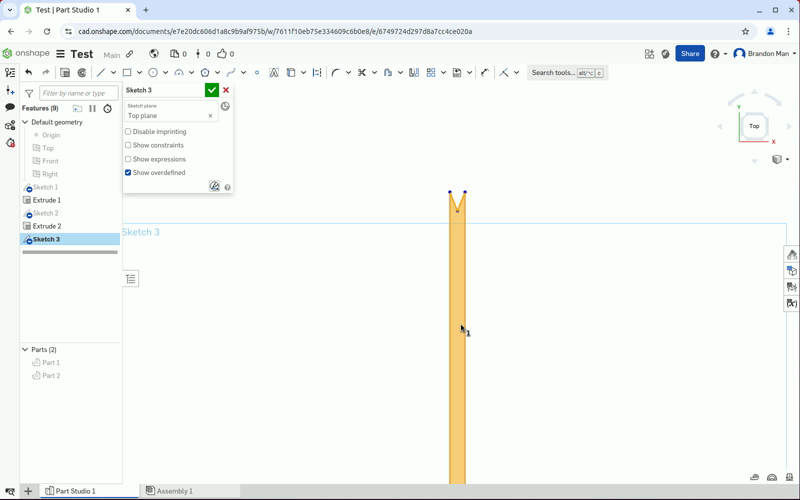
scroll(-6)
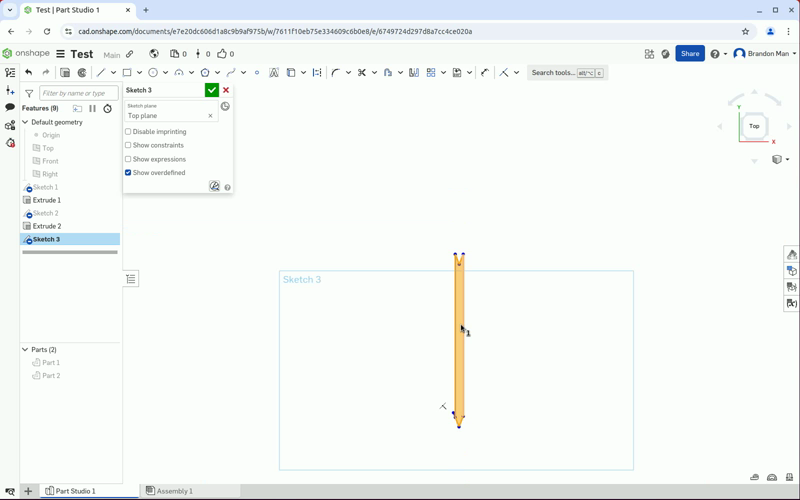
scroll(-6)
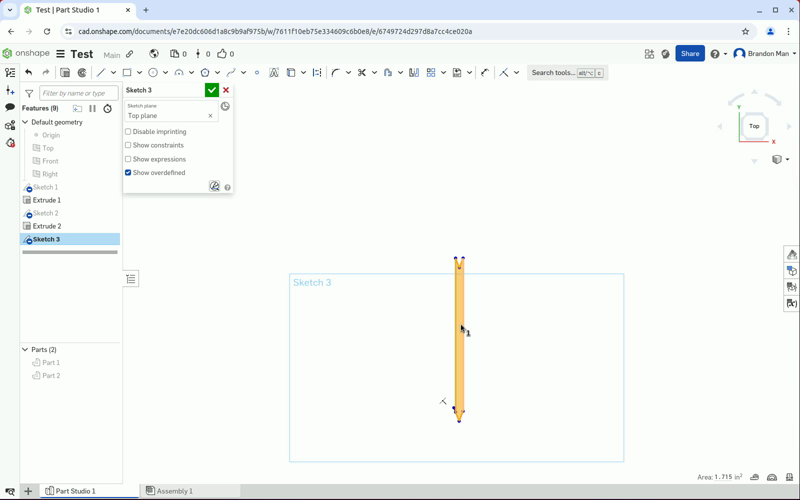
scroll(-6)
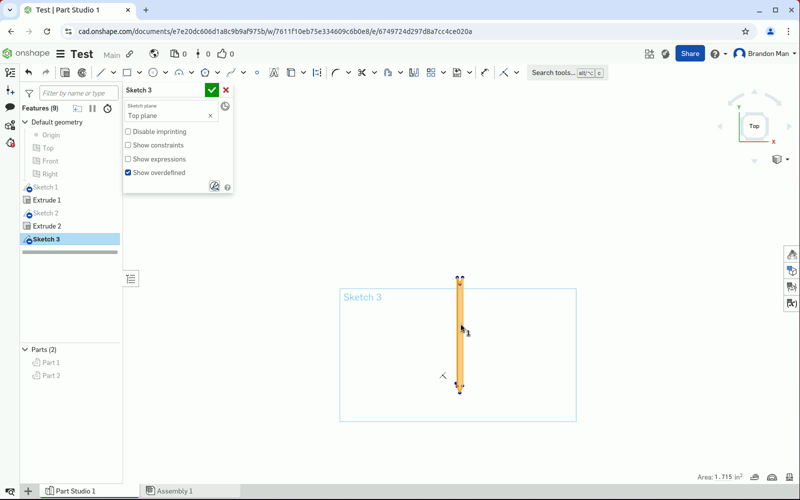
scroll(-6)
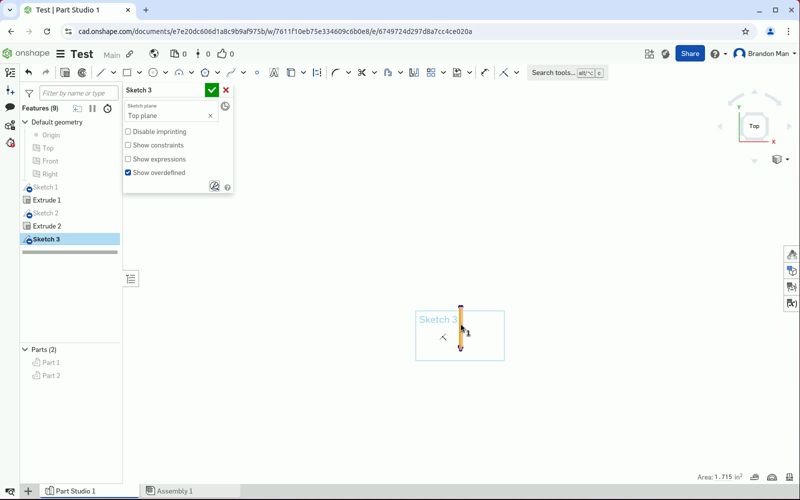
mouse_move(73, 352)
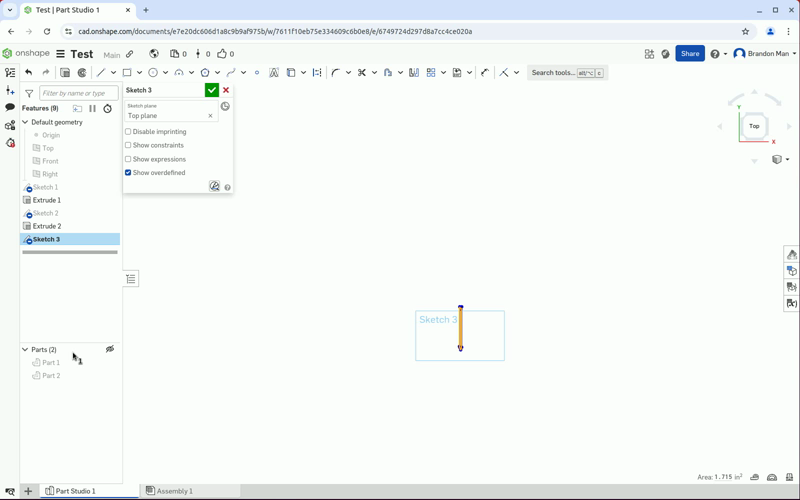
key(shift+y)
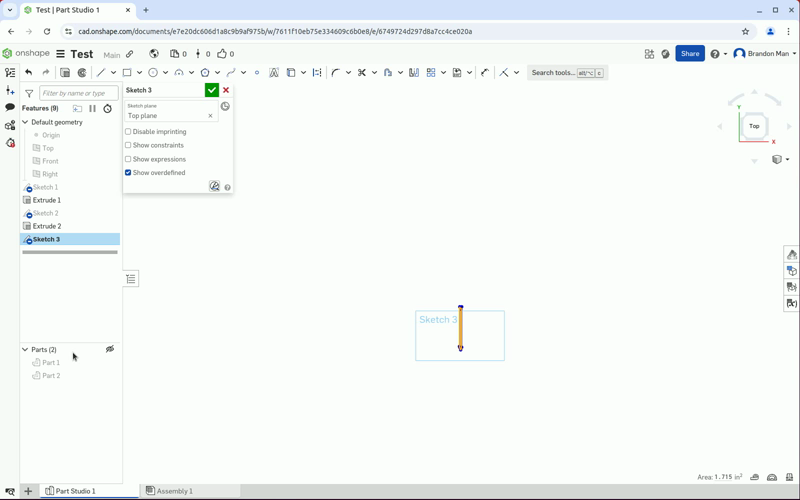
key(shift+e)
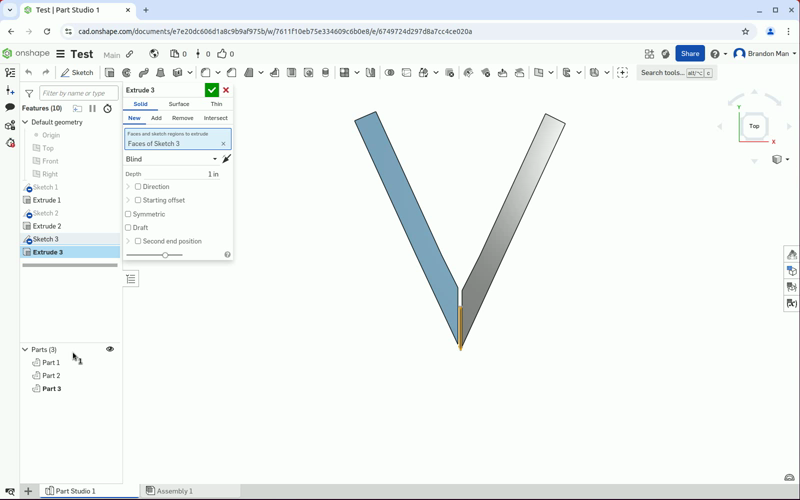
mouse_move(143, 106)
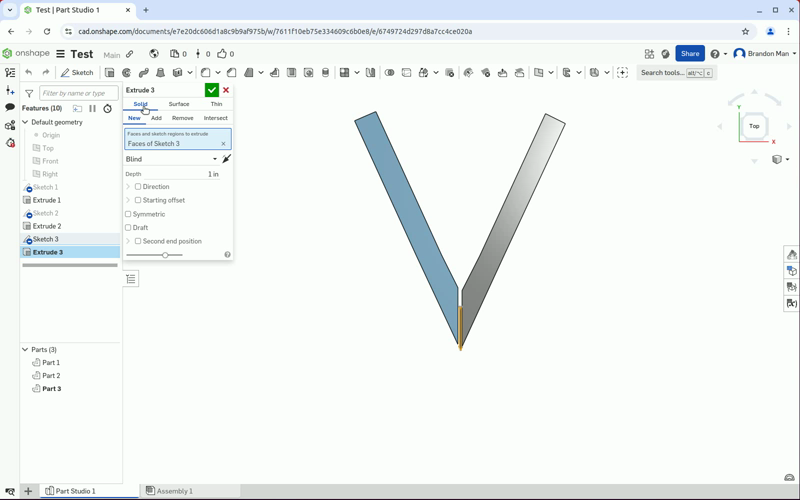
click(143, 106)
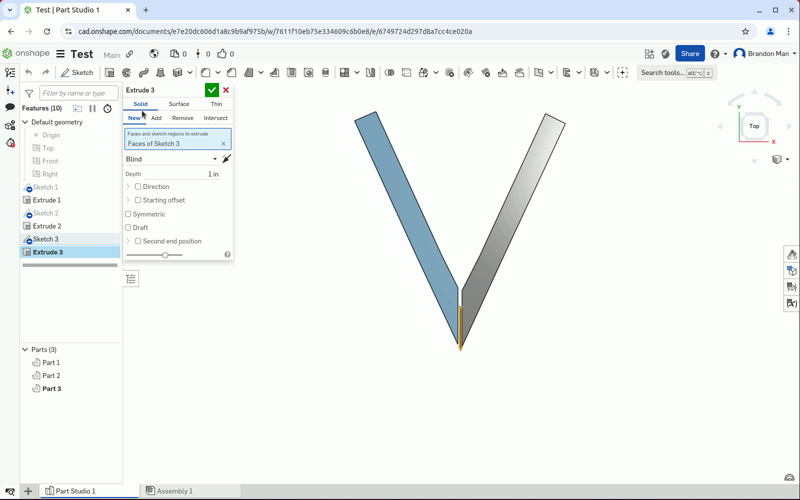
mouse_move(137, 120)
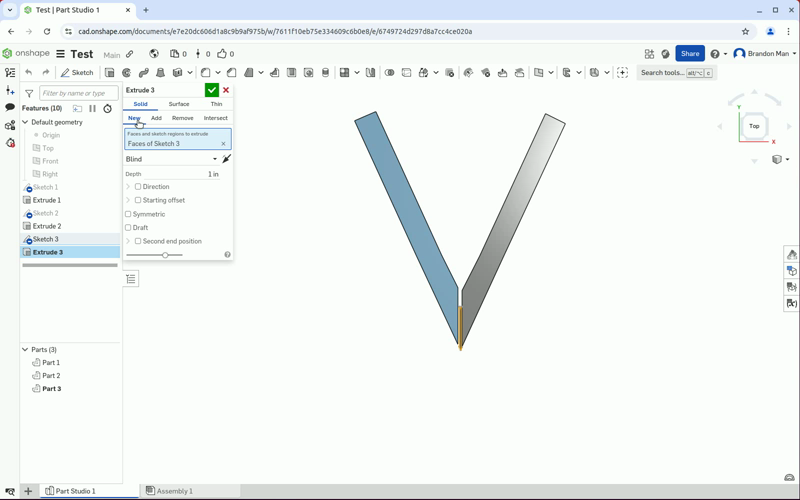
click(137, 120)
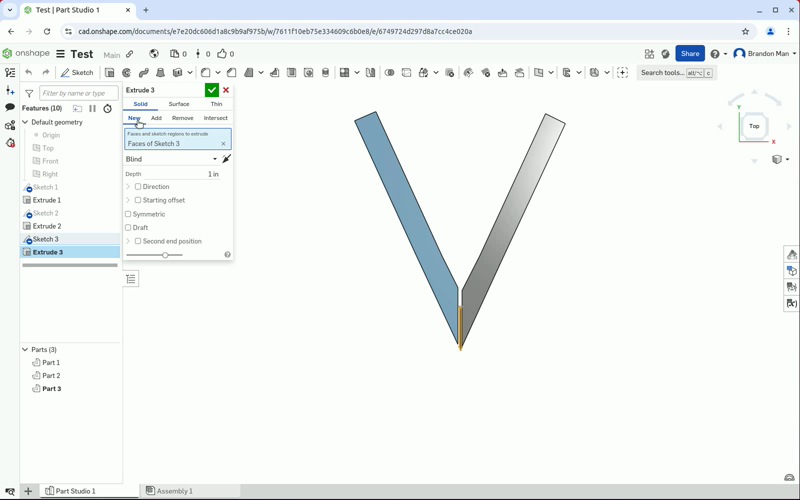
key(tab, 4)
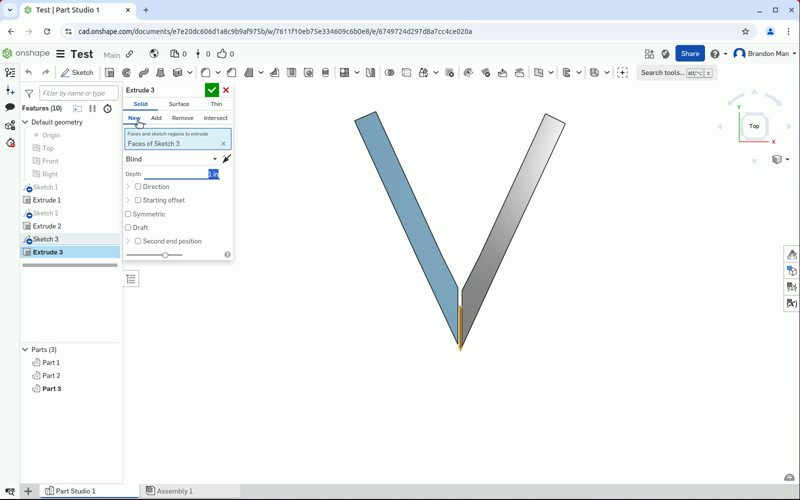
text(1.685)
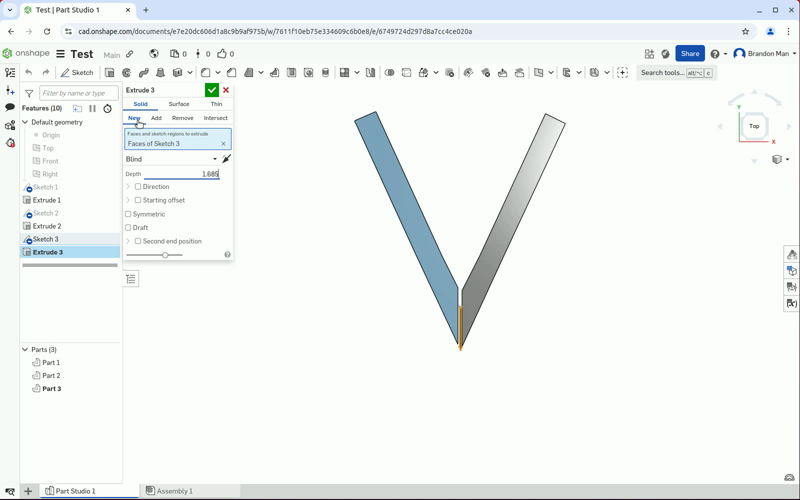
key(enter)
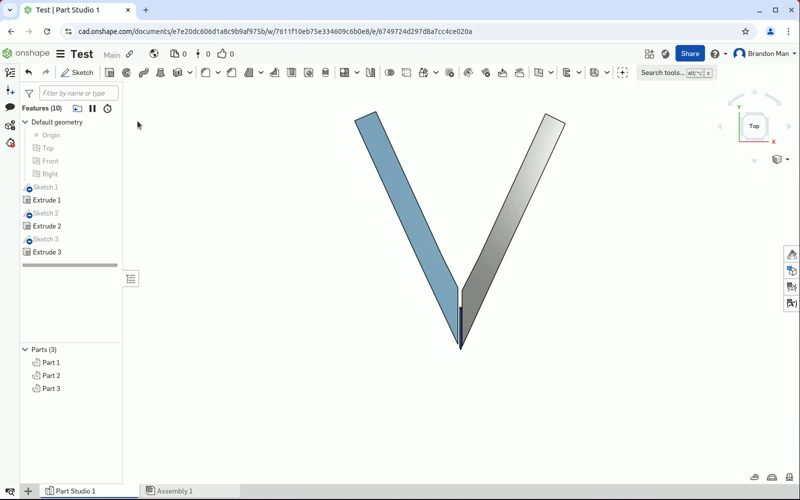
key(shift+h)
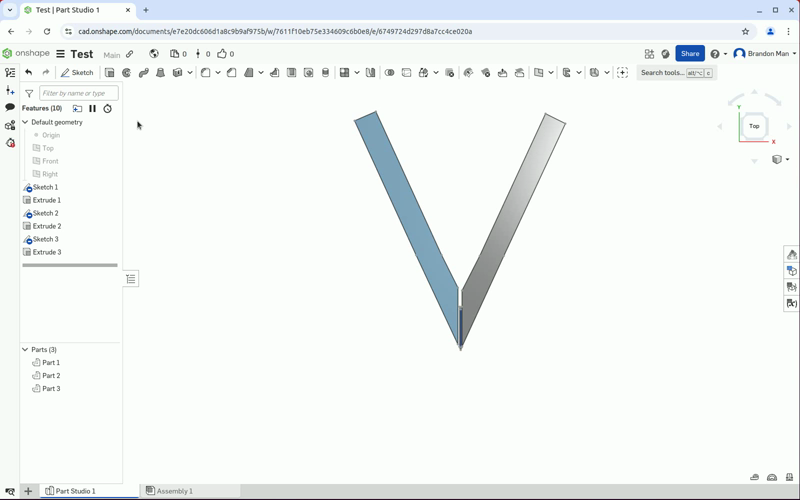
key(shift+h)
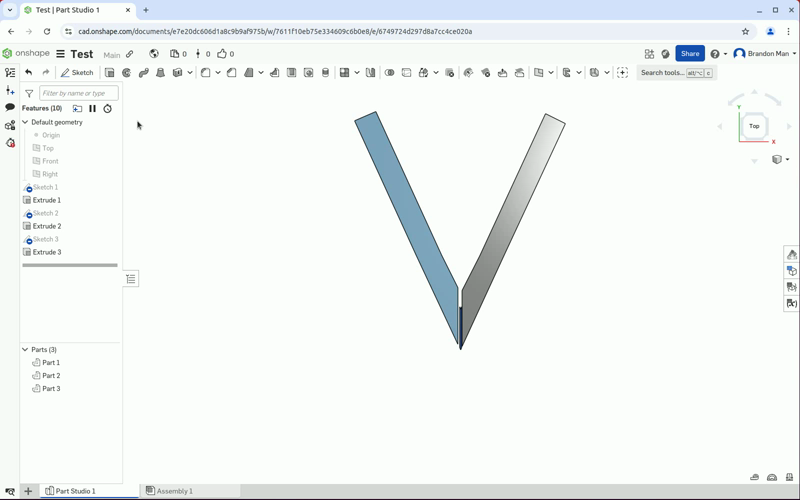
mouse_move(73, 189)
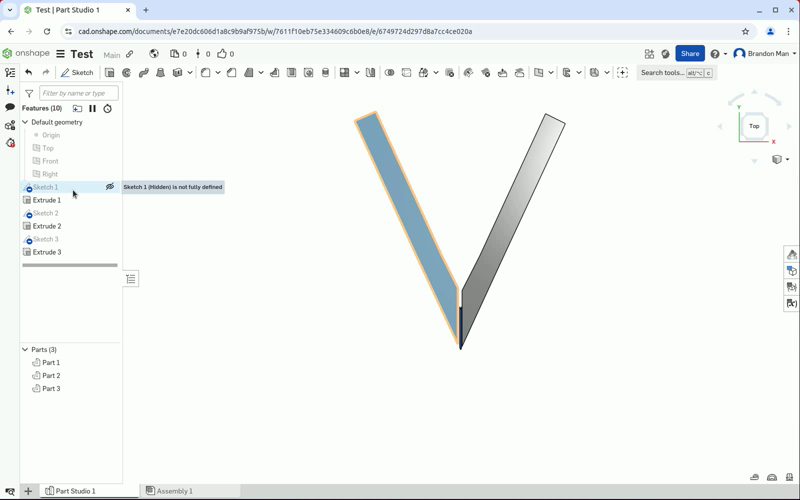
click(73, 189)
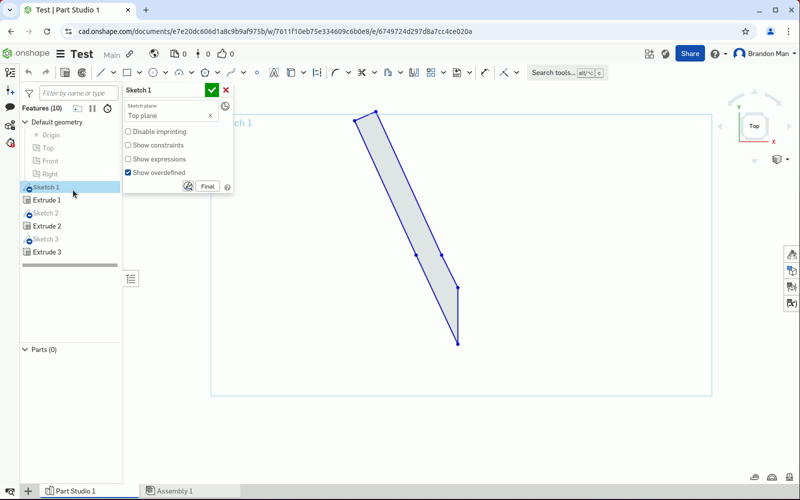
mouse_move(229, 92)
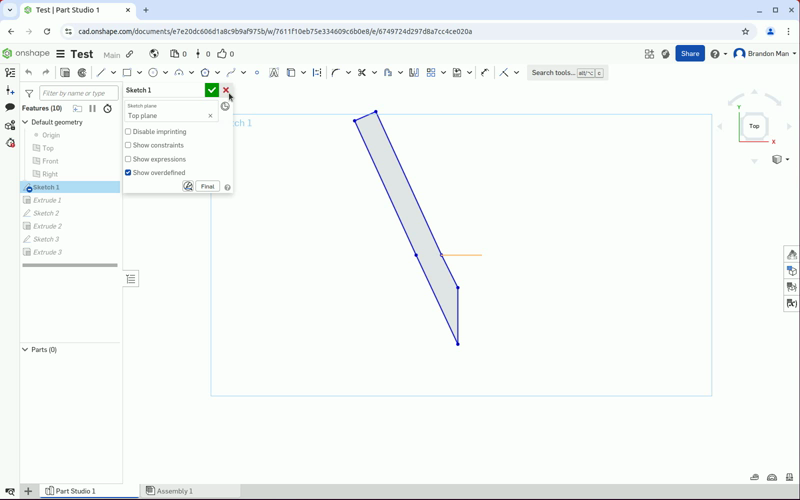
click(229, 92)
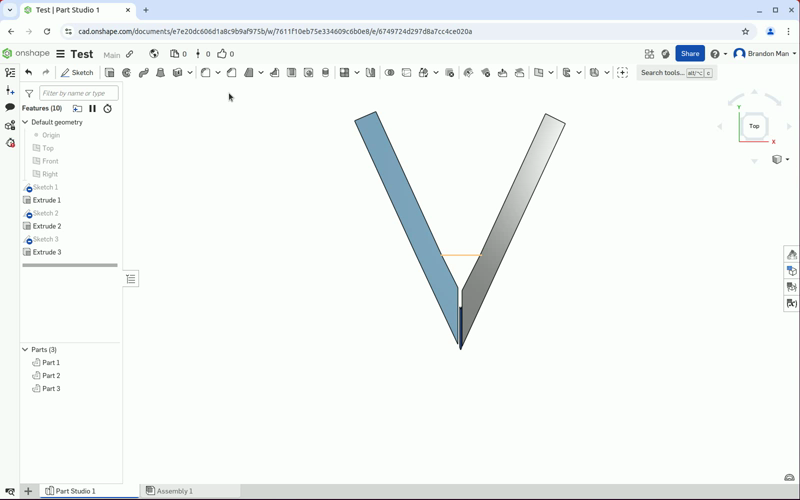
mouse_move(541, 75)
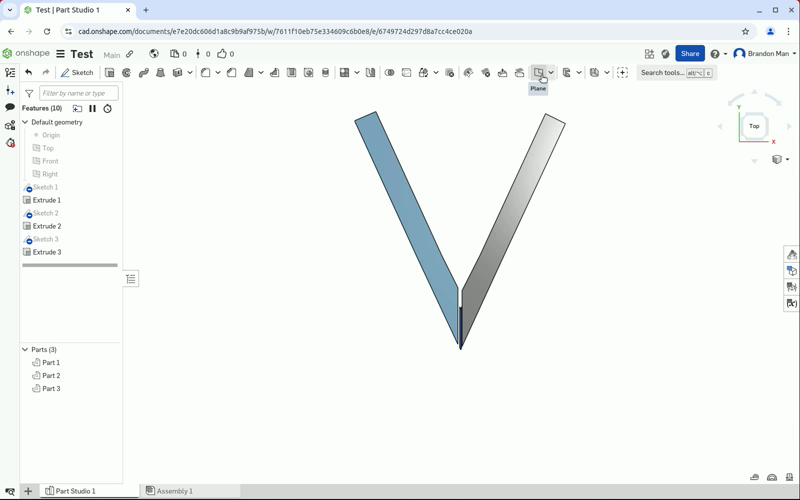
click(541, 75)
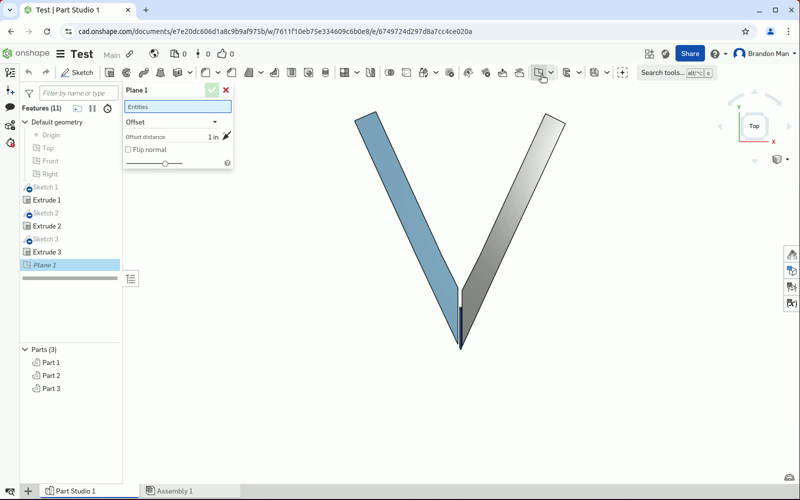
mouse_move(73, 150)
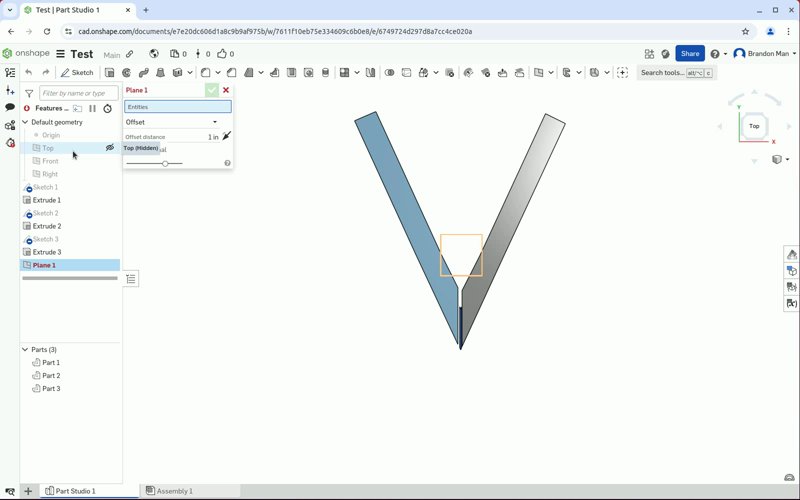
click(73, 150)
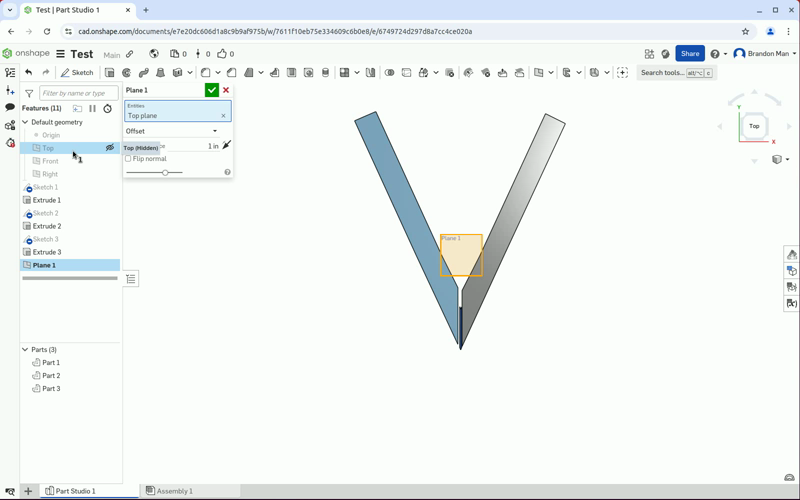
key(tab, 2)
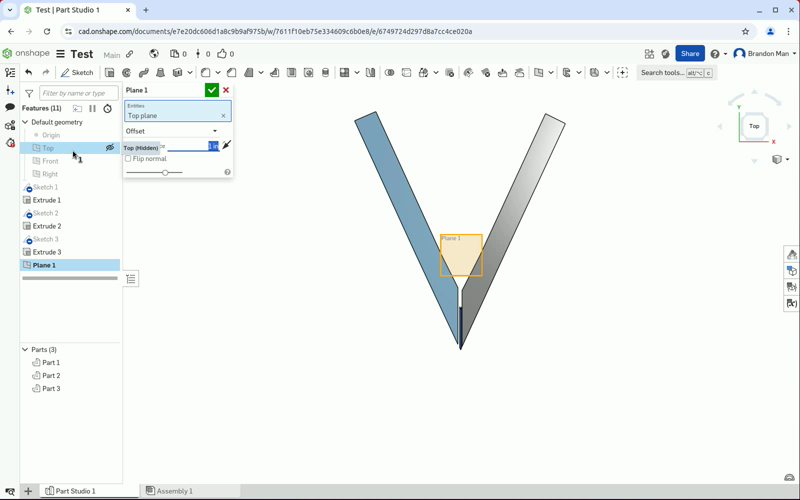
text(1.695)
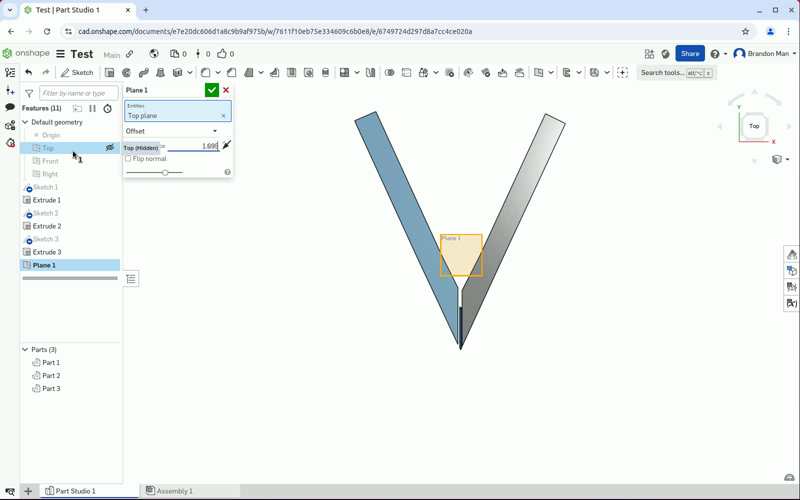
key(enter, 2)
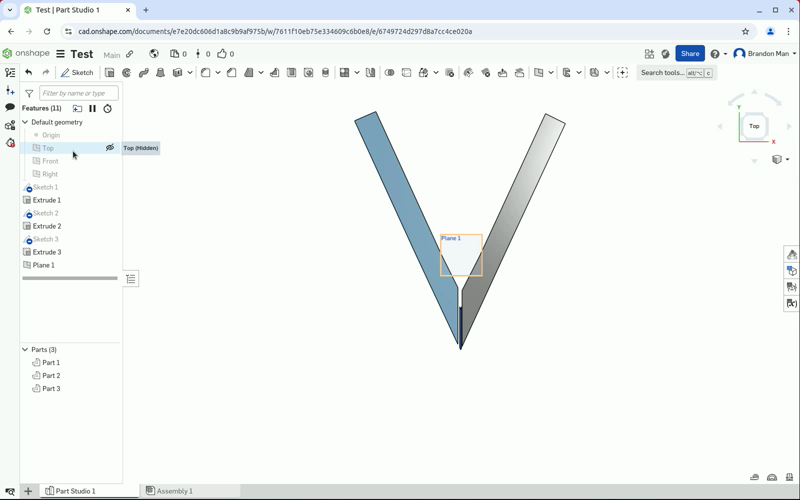
key(shift+s)
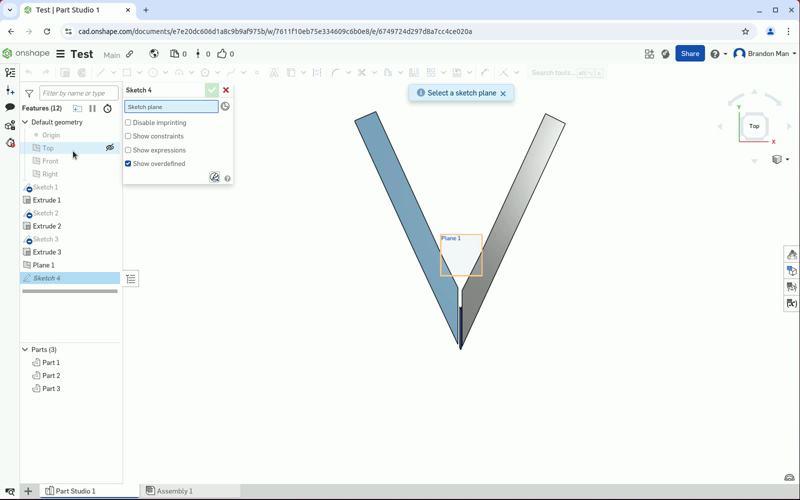
mouse_move(73, 267)
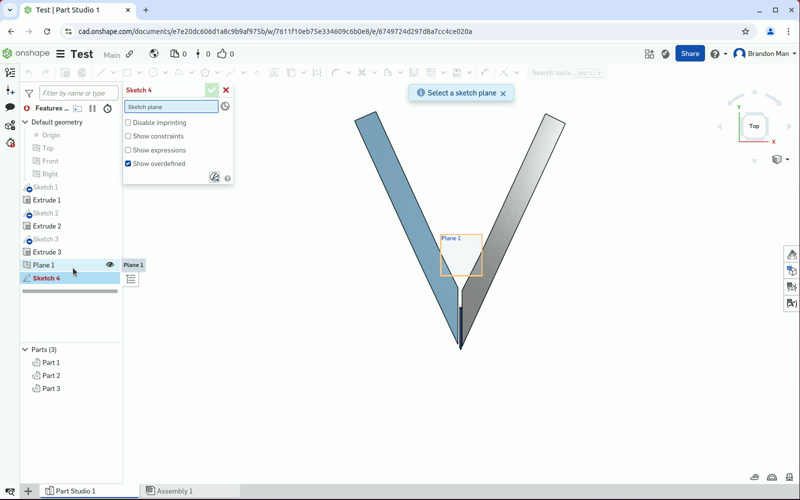
click(73, 267)
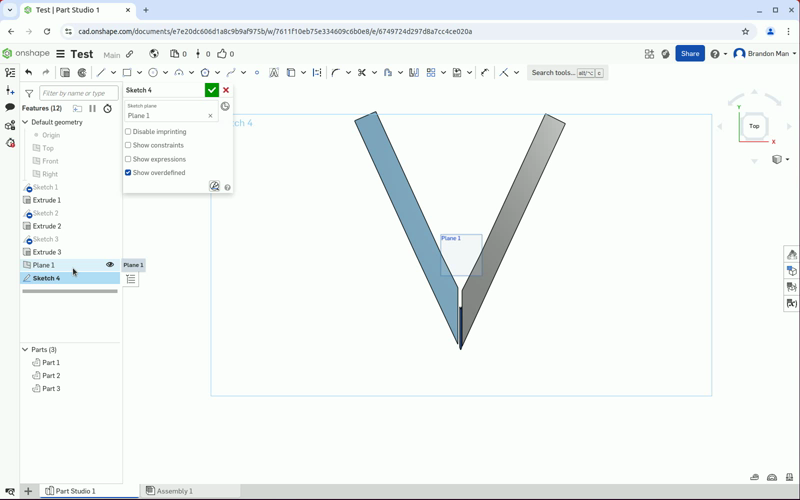
mouse_move(73, 352)
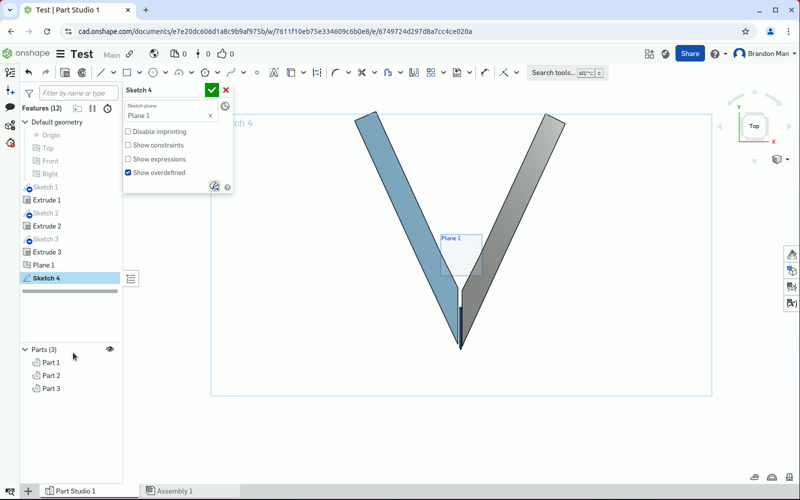
key(y)
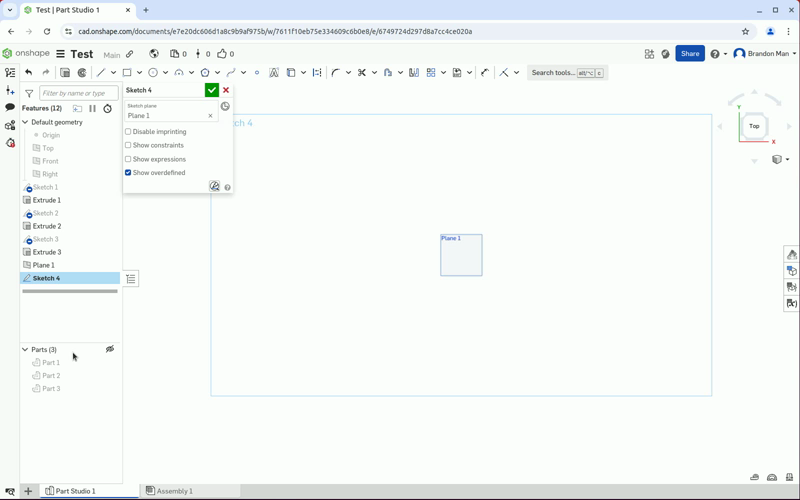
key(l)
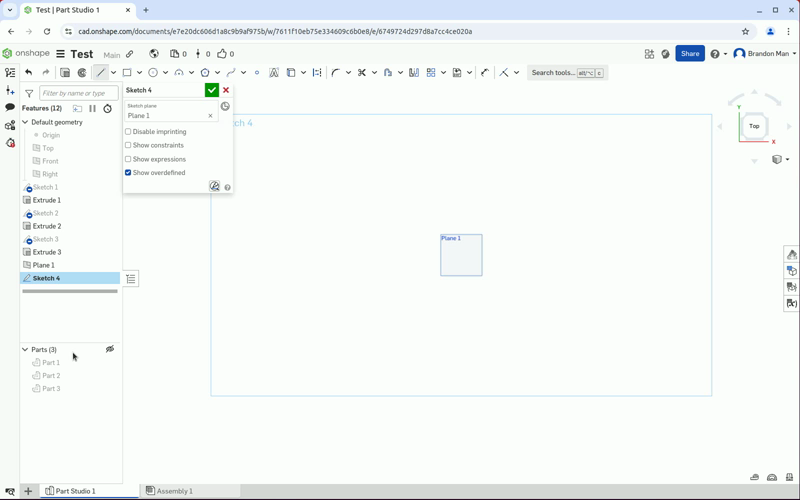
key_down(shift)
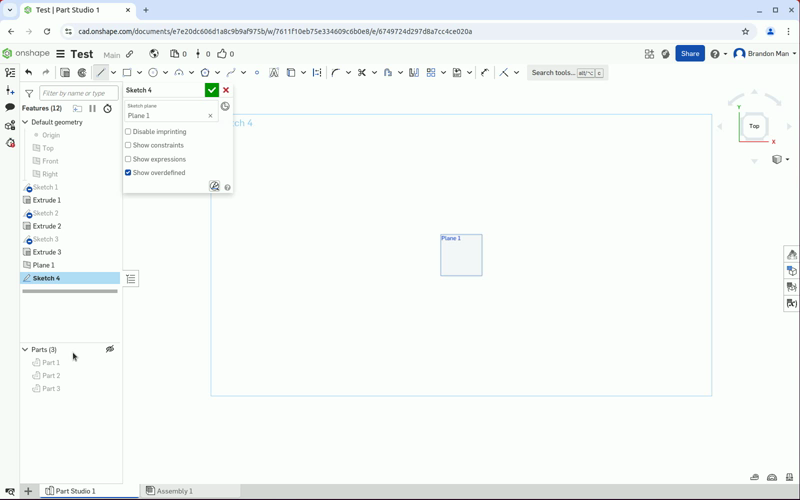
mouse_move(420, 223)
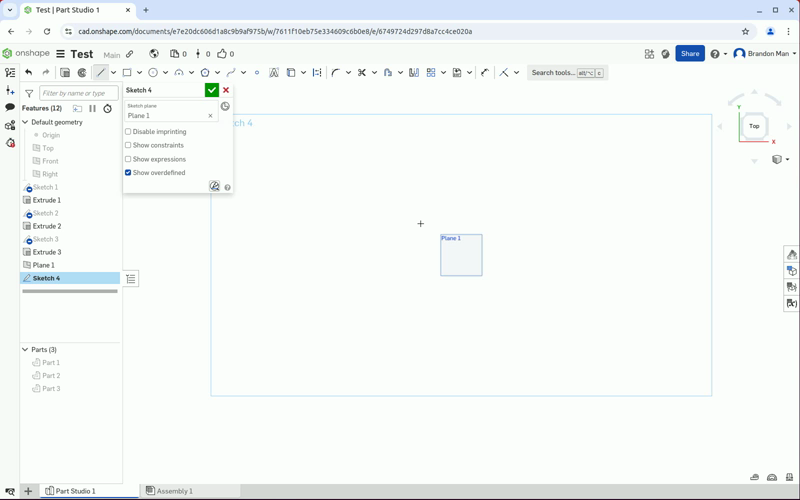
click(420, 223)
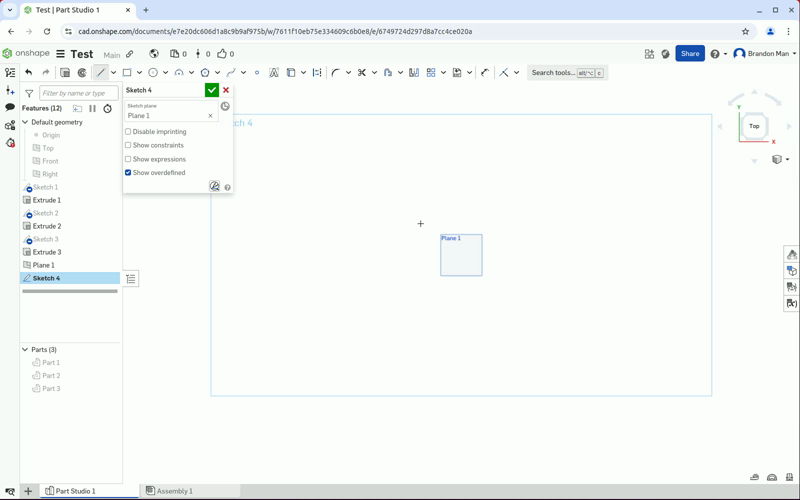
key_up(shift)
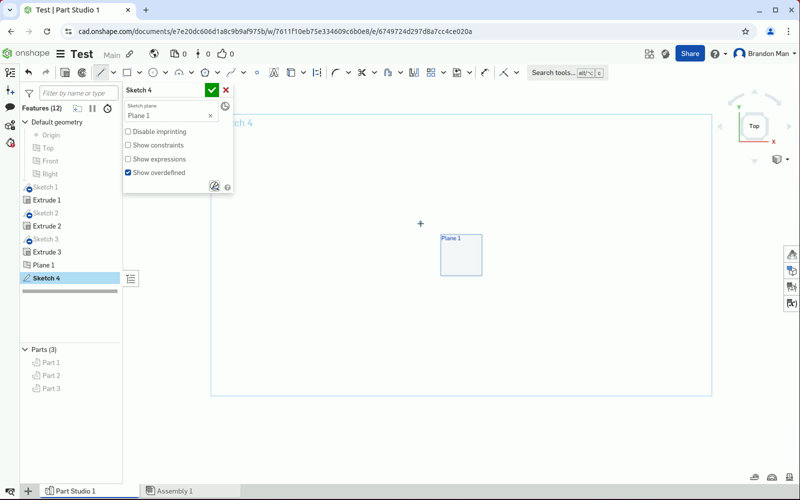
key_down(shift)
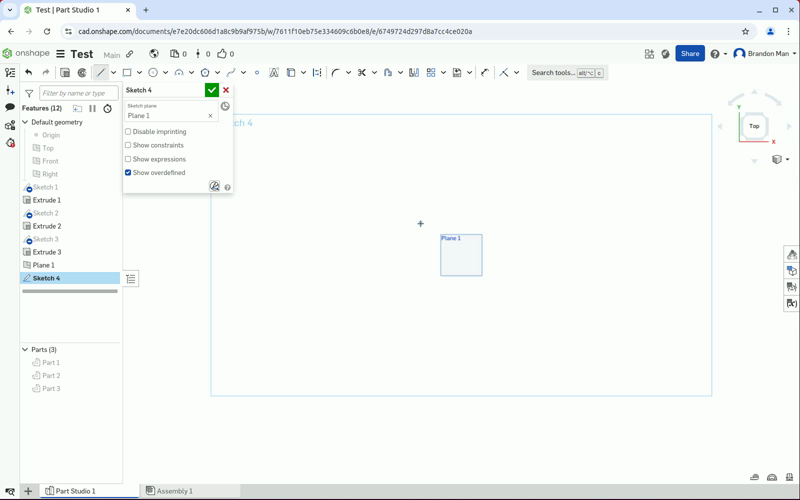
mouse_move(450, 223)
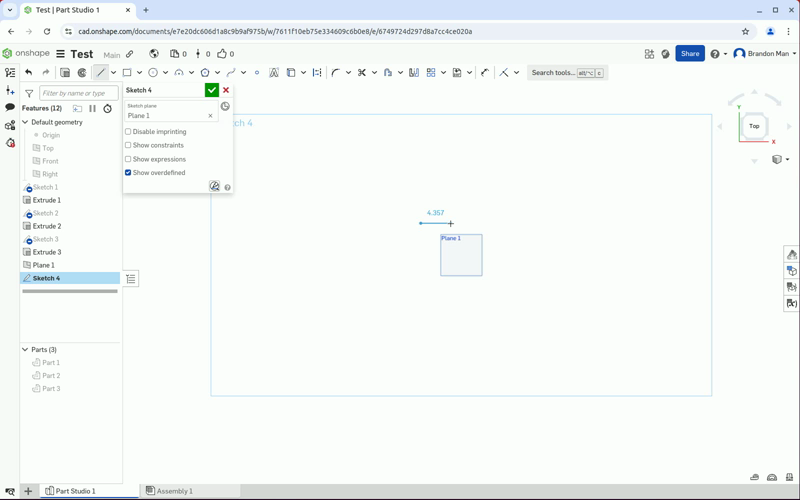
mouse_move(424, 230)
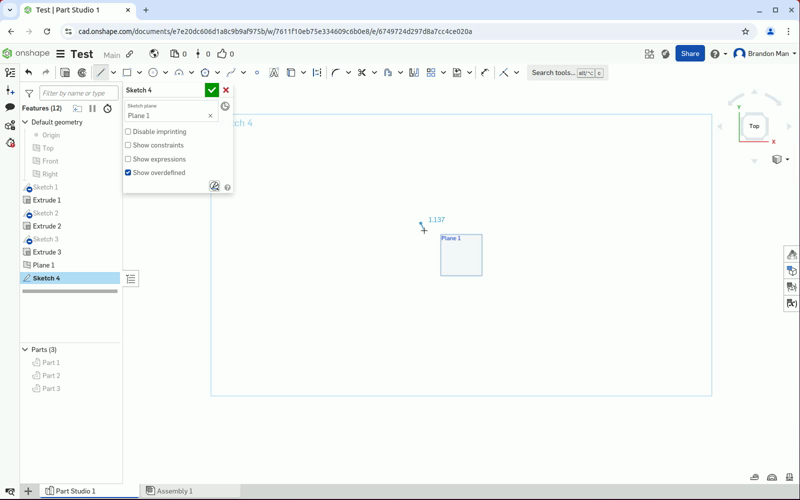
click(424, 230)
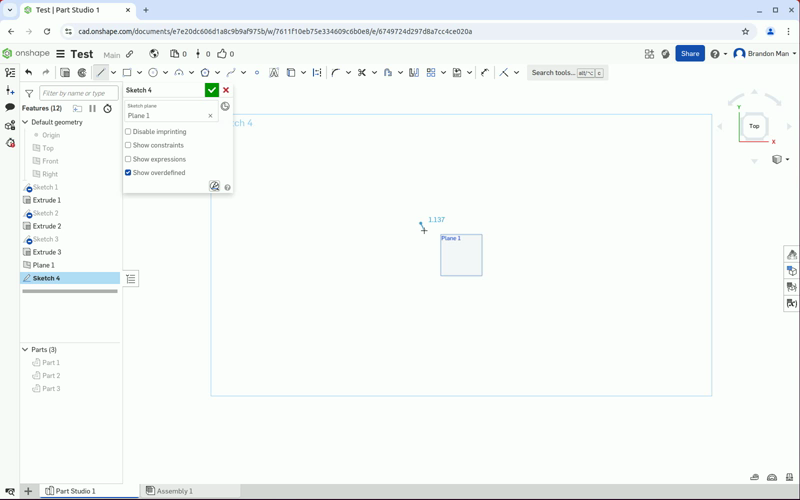
key_up(shift)
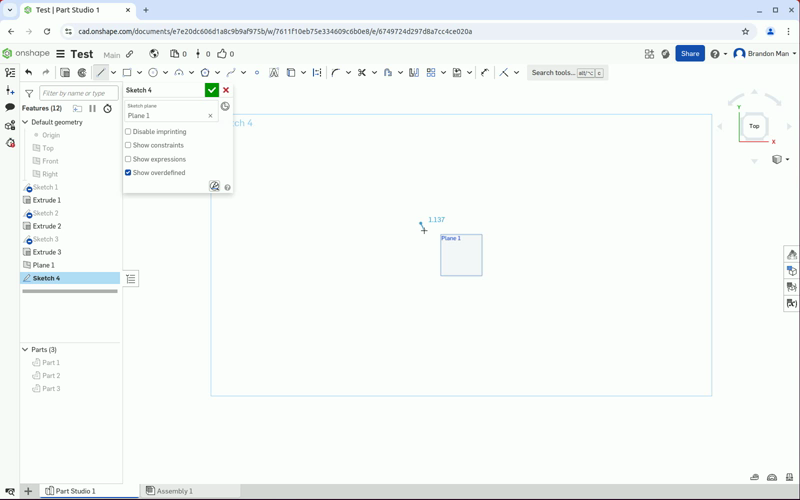
key(esc)
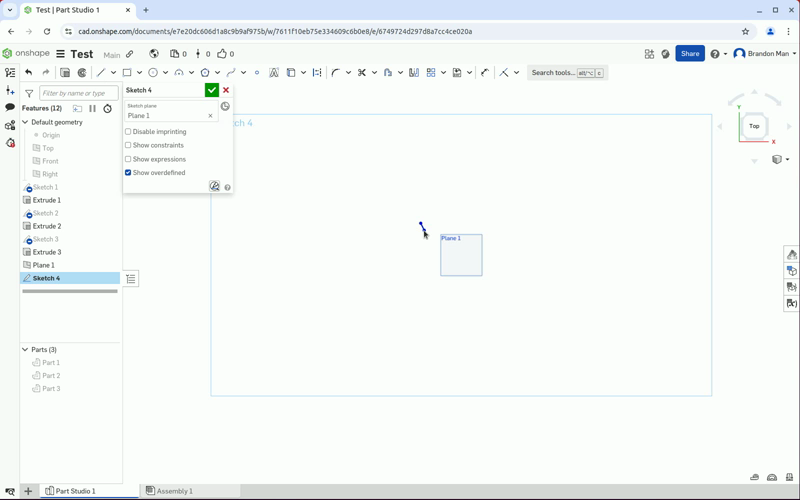
key(a)
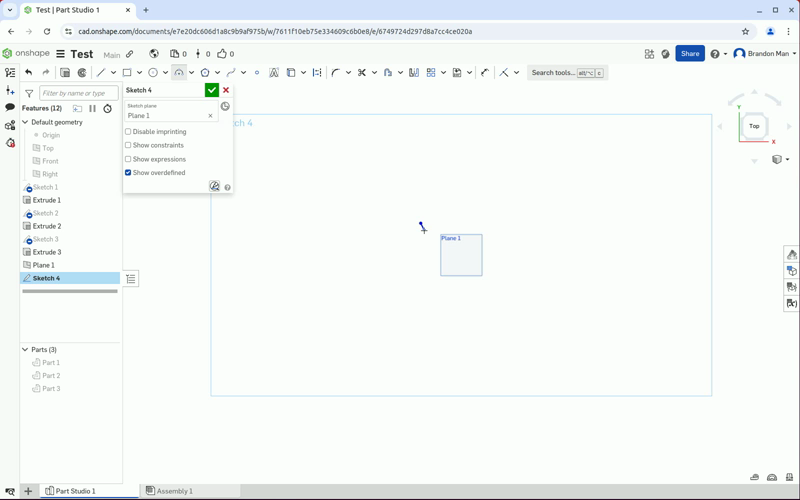
mouse_move(424, 230)
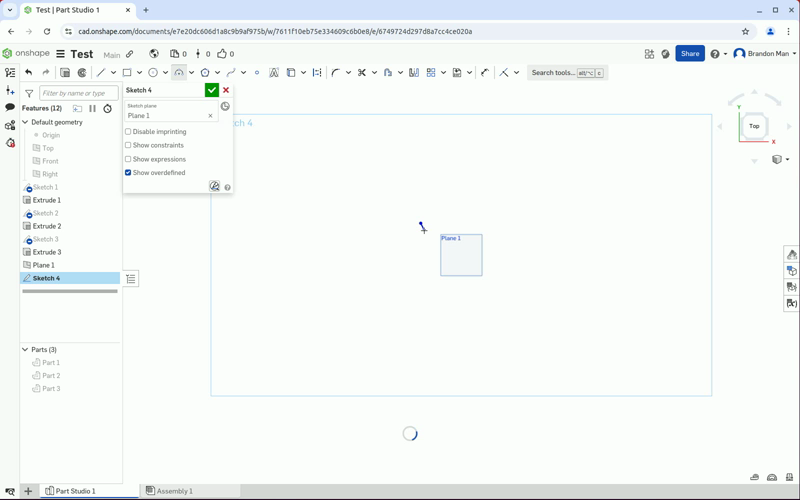
click(424, 230)
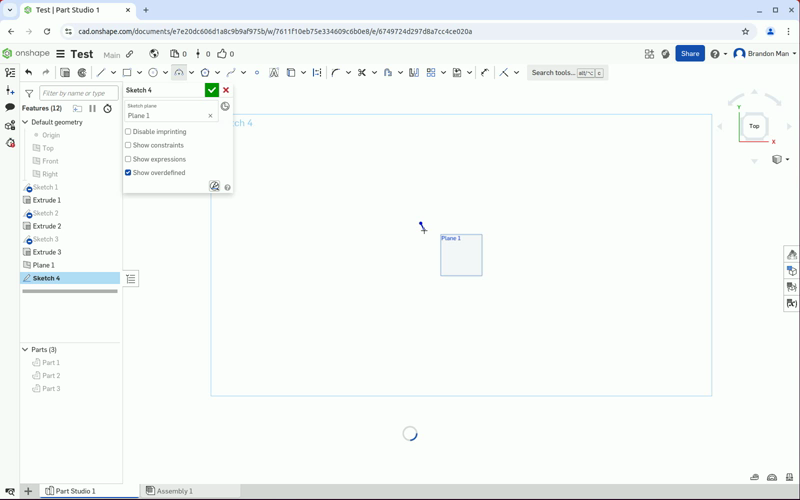
key_down(shift)
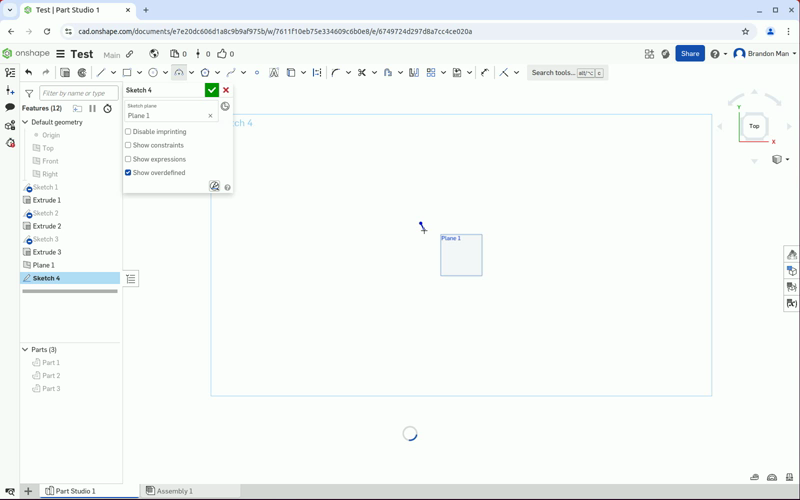
mouse_move(498, 230)
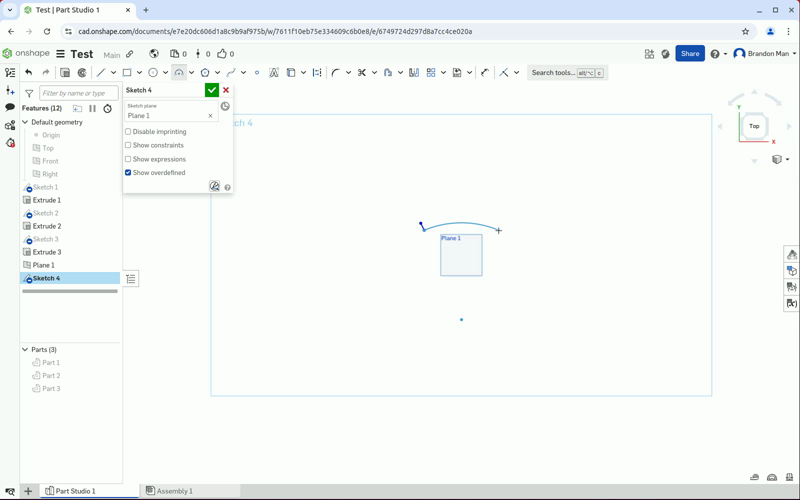
click(498, 230)
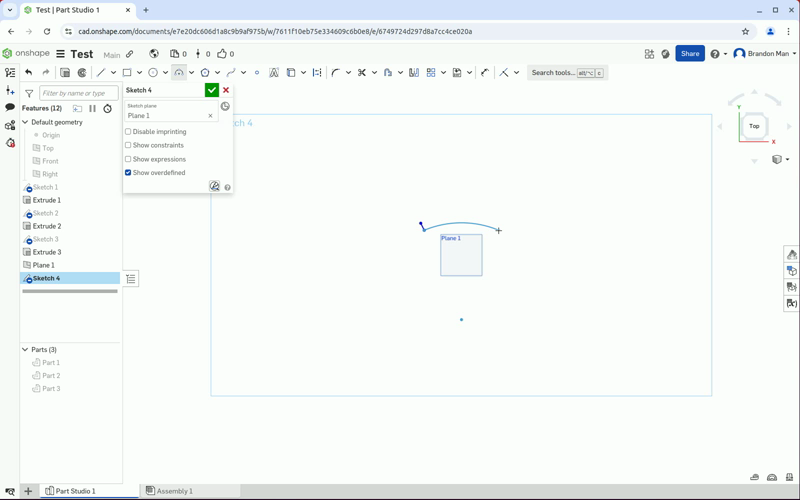
mouse_move(461, 243)
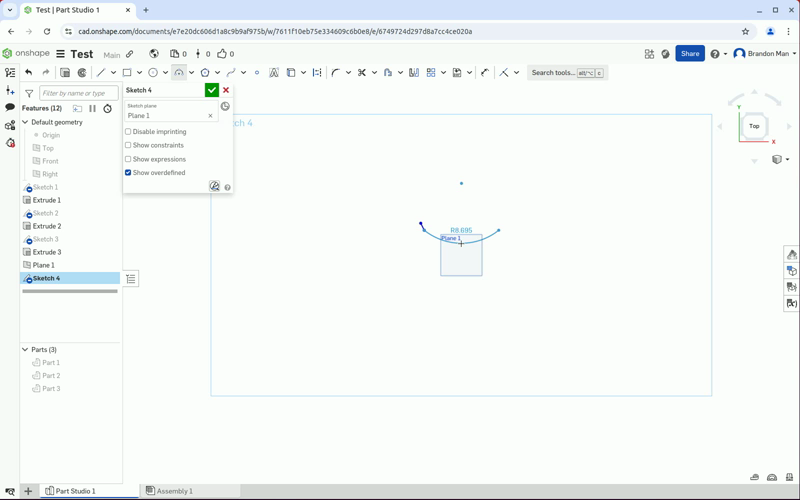
click(461, 243)
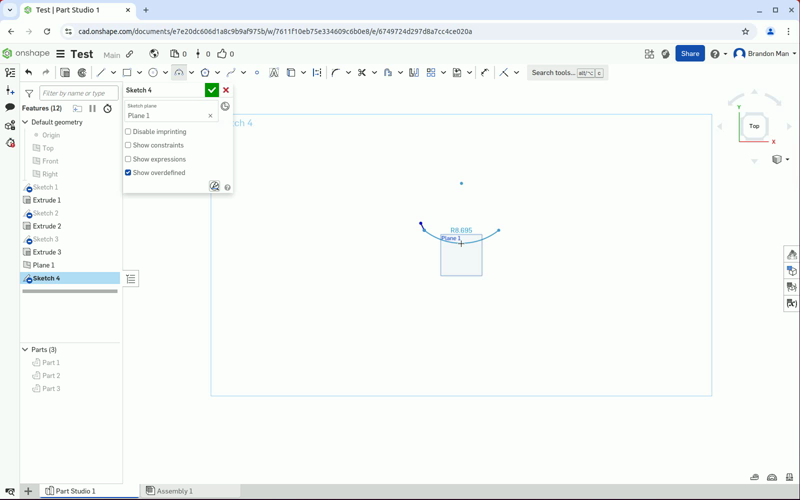
key_up(shift)
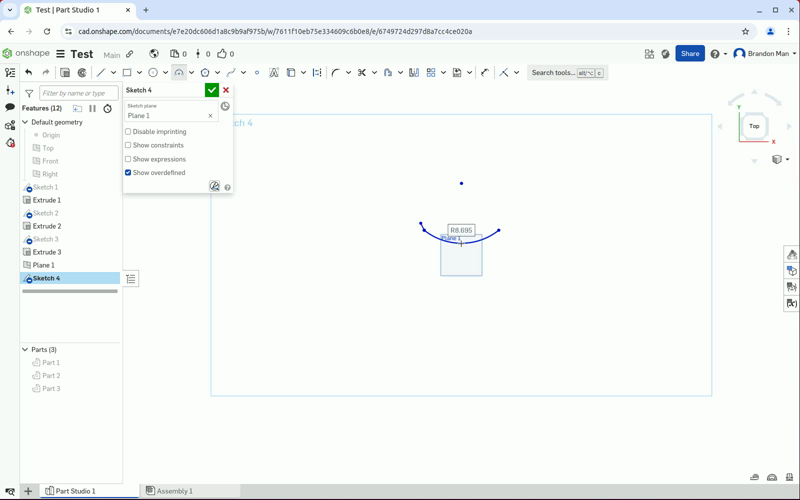
key(esc)
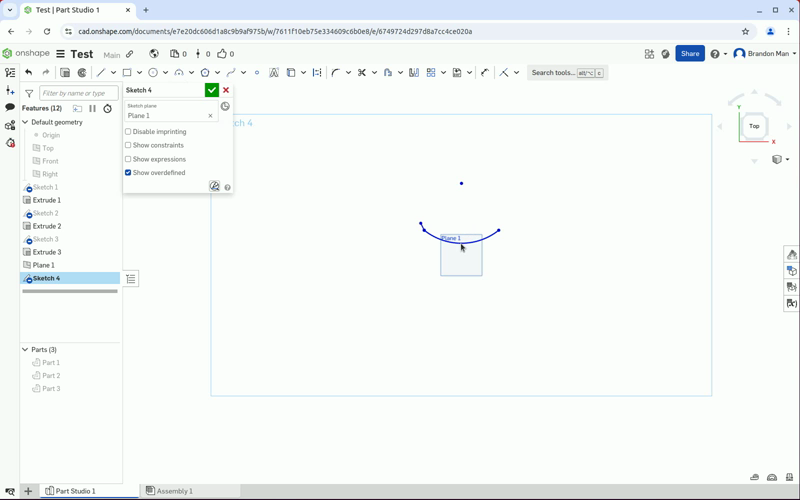
key(l)
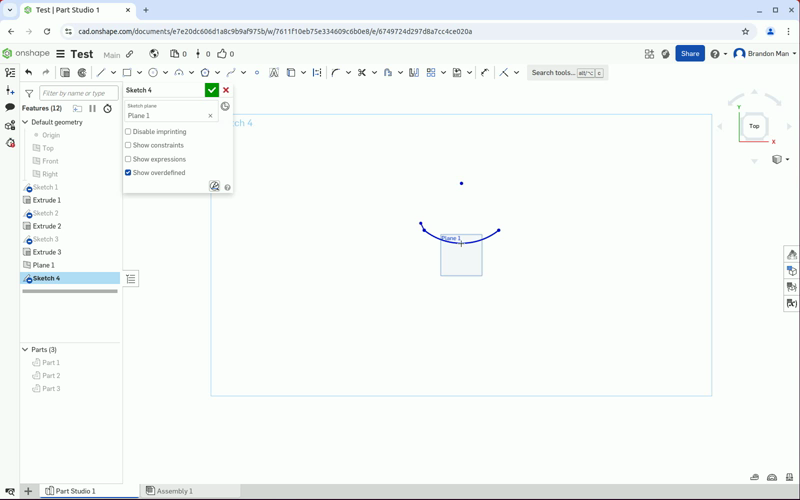
mouse_move(498, 230)
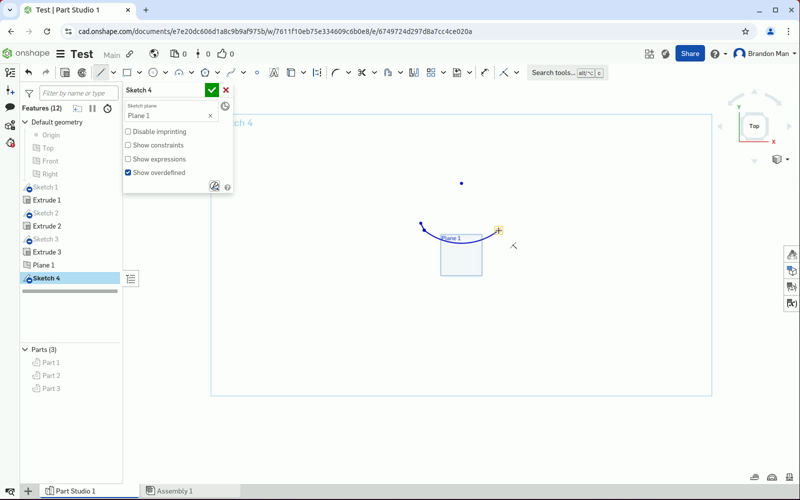
click(498, 230)
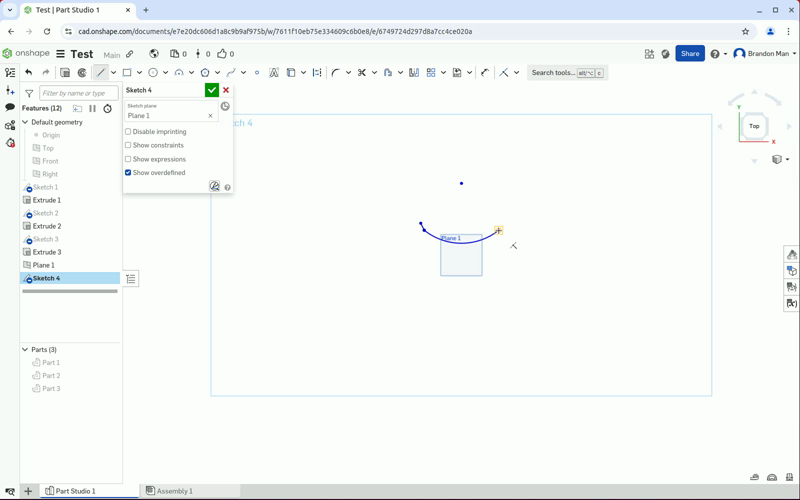
key_down(shift)
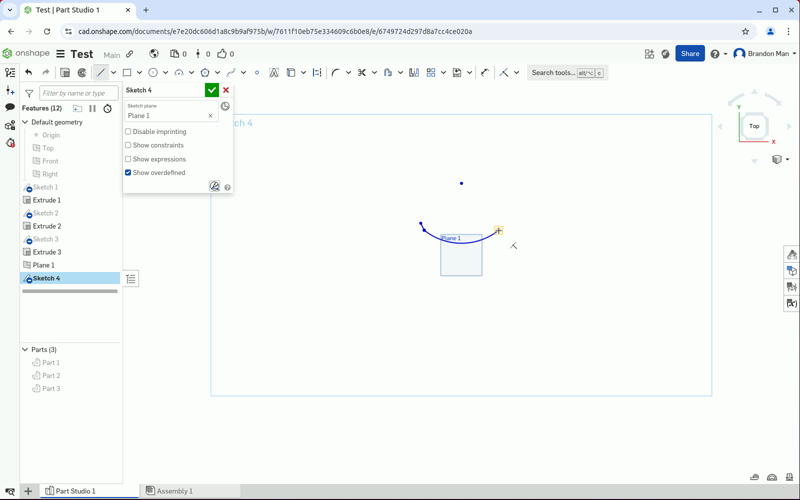
mouse_move(528, 230)
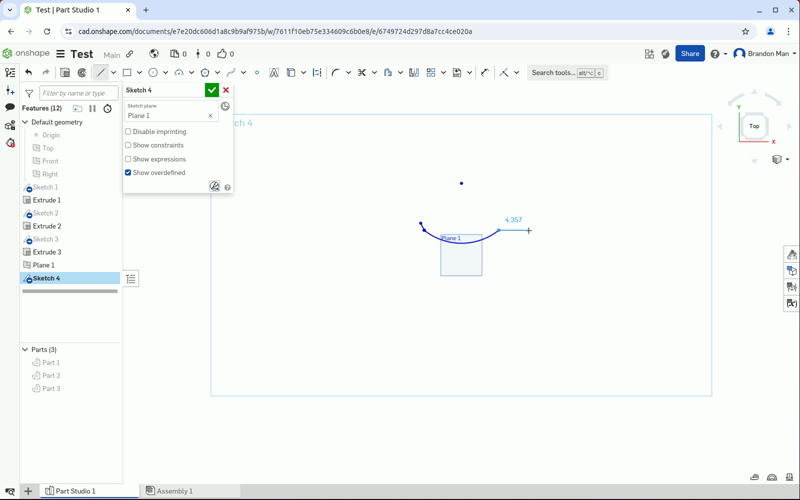
mouse_move(502, 223)
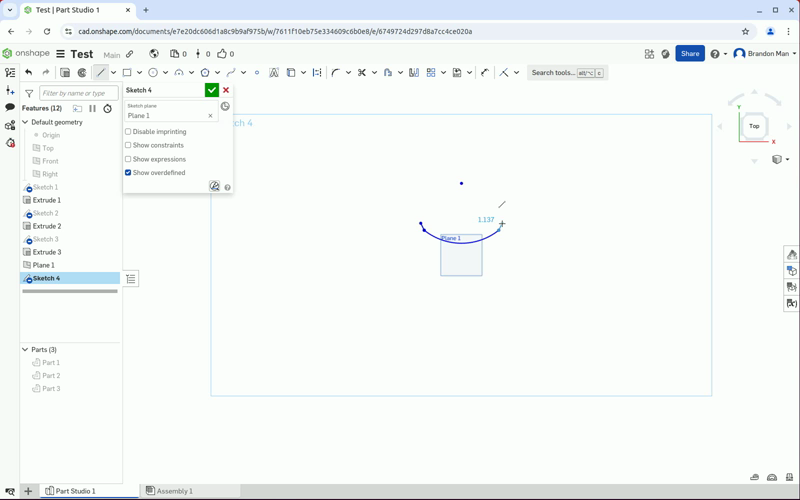
click(502, 223)
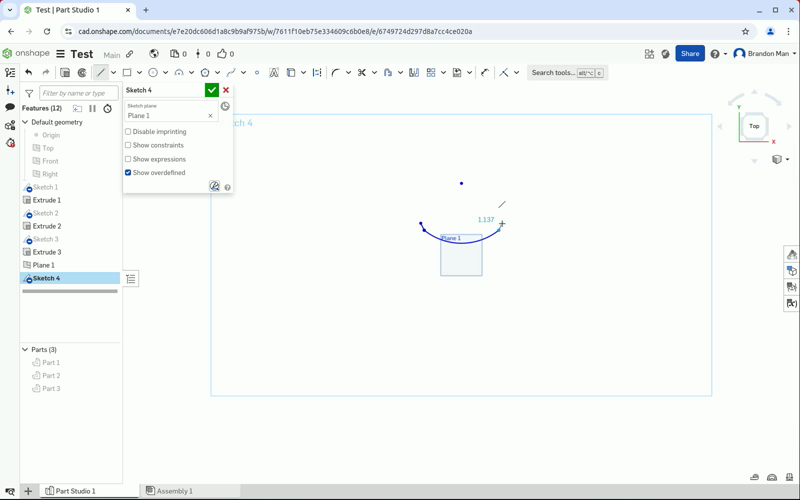
key_up(shift)
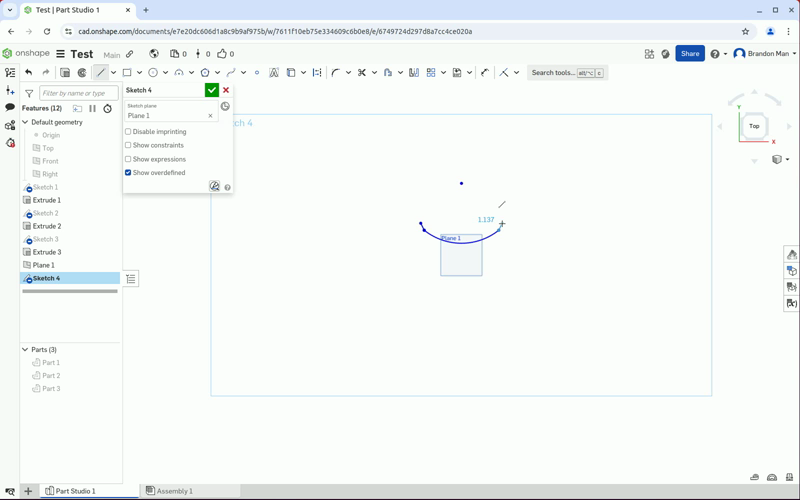
key(esc)
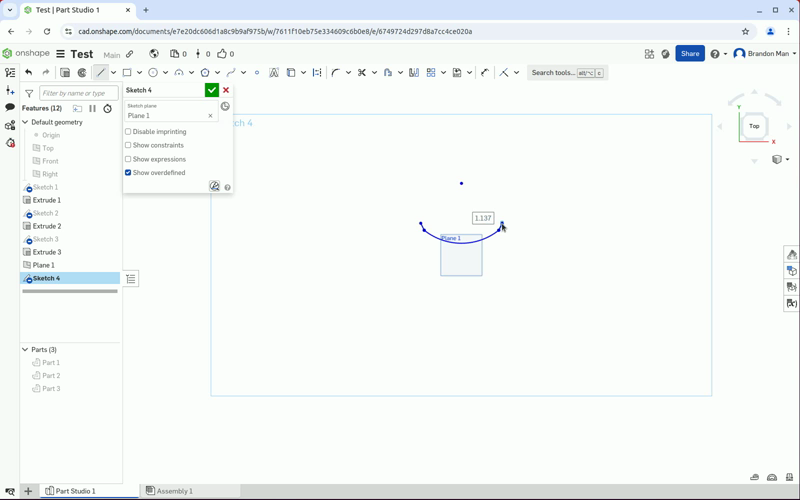
key(a)
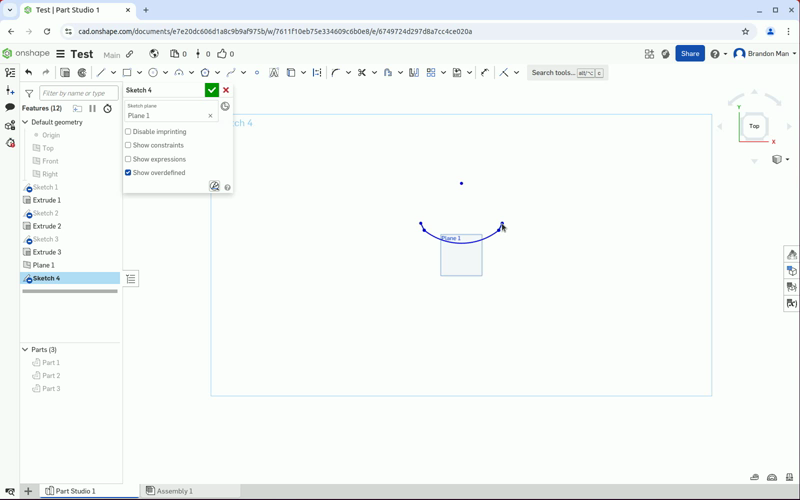
mouse_move(502, 223)
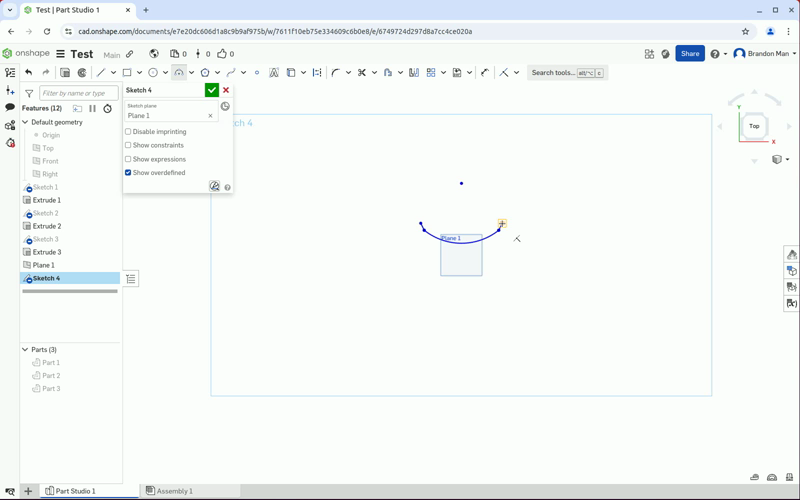
click(502, 223)
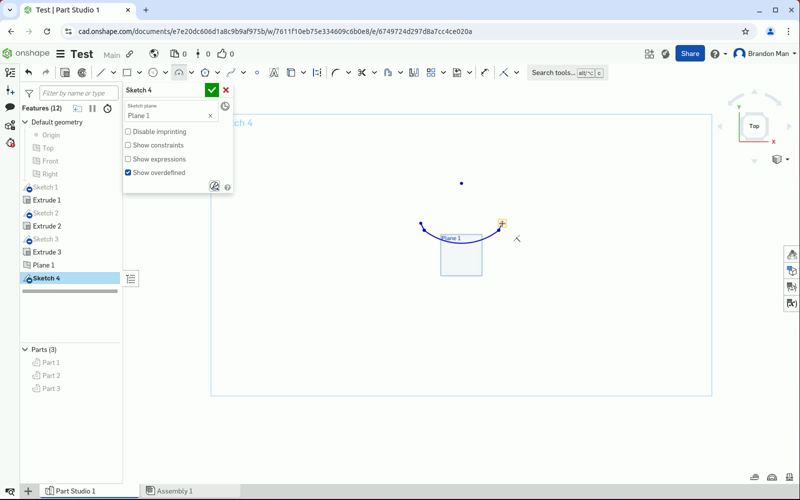
mouse_move(420, 223)
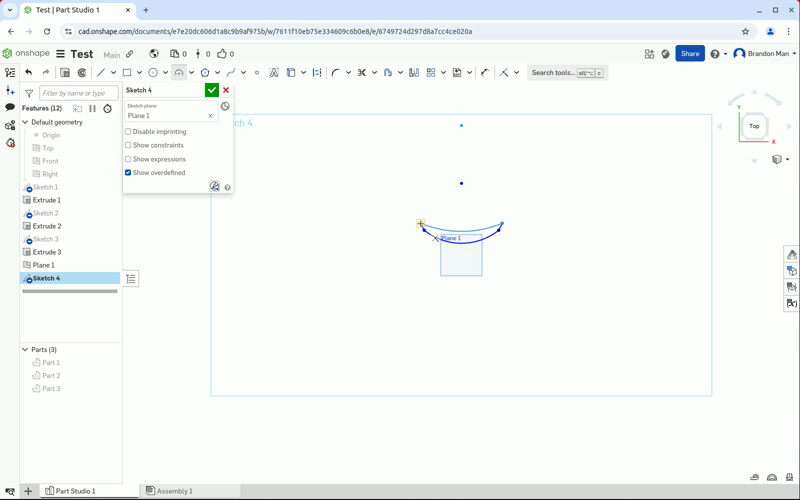
click(420, 223)
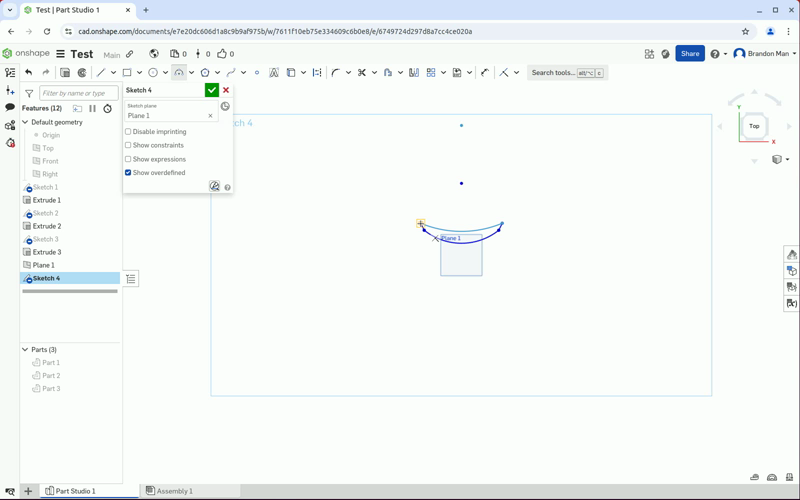
key_down(shift)
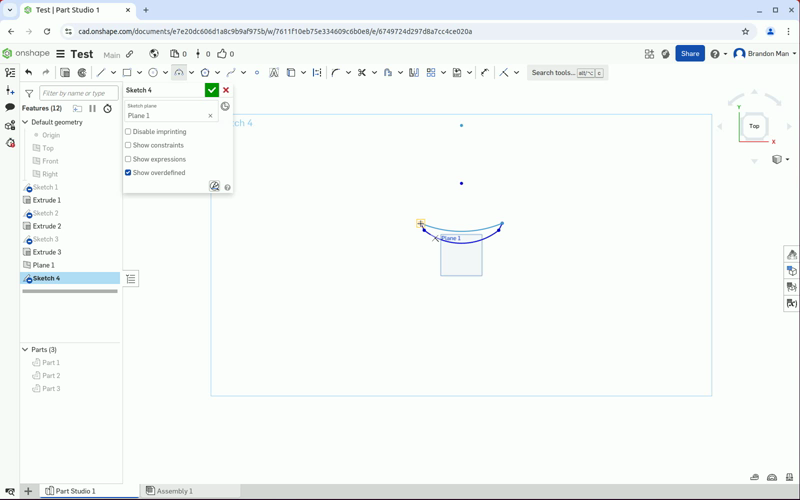
mouse_move(461, 239)
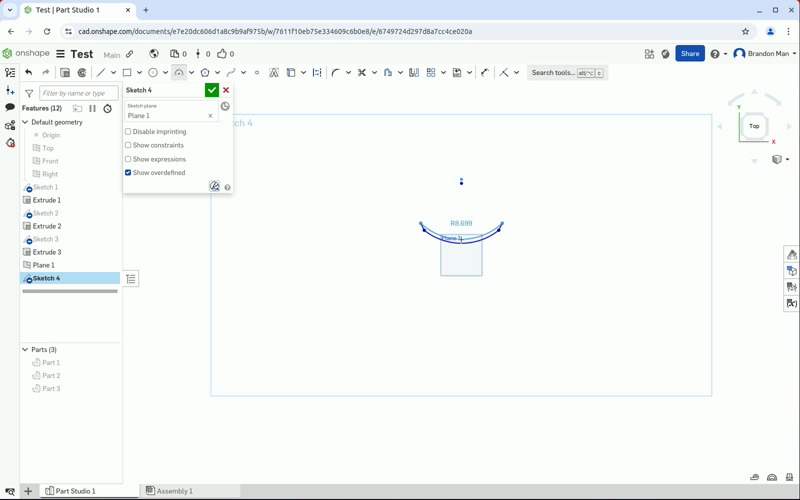
scroll(6)
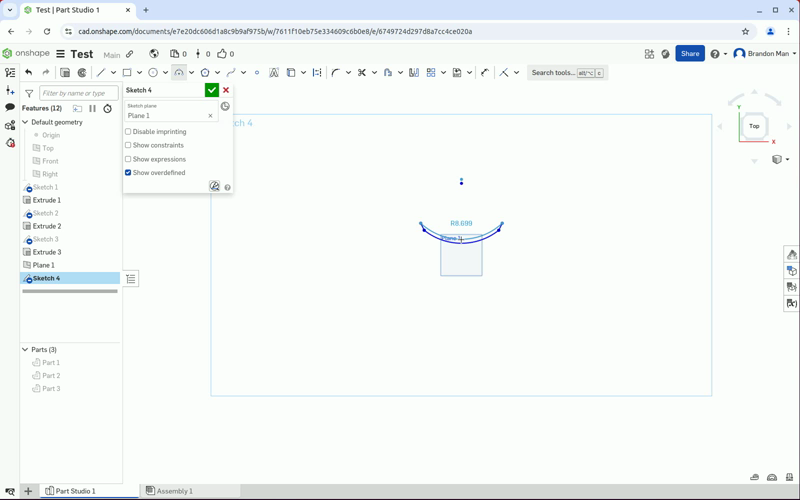
scroll(6)
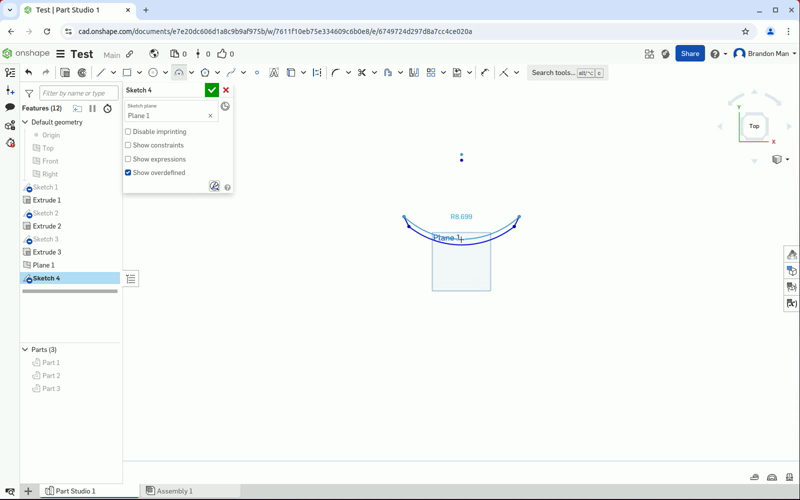
scroll(6)
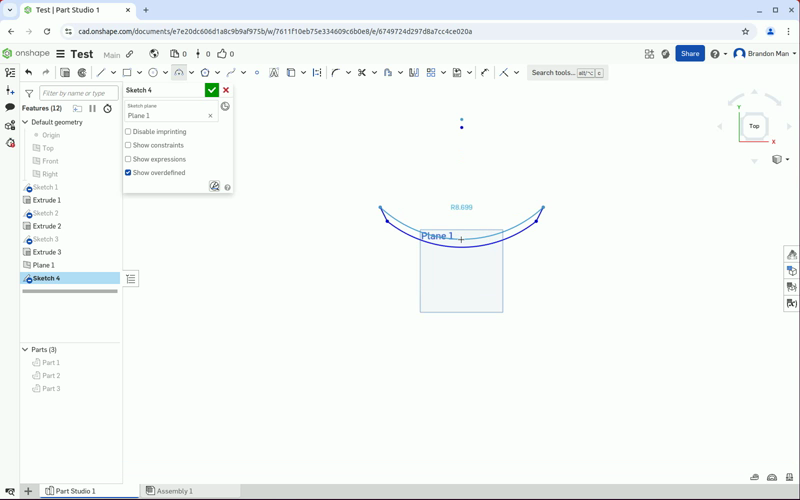
scroll(6)
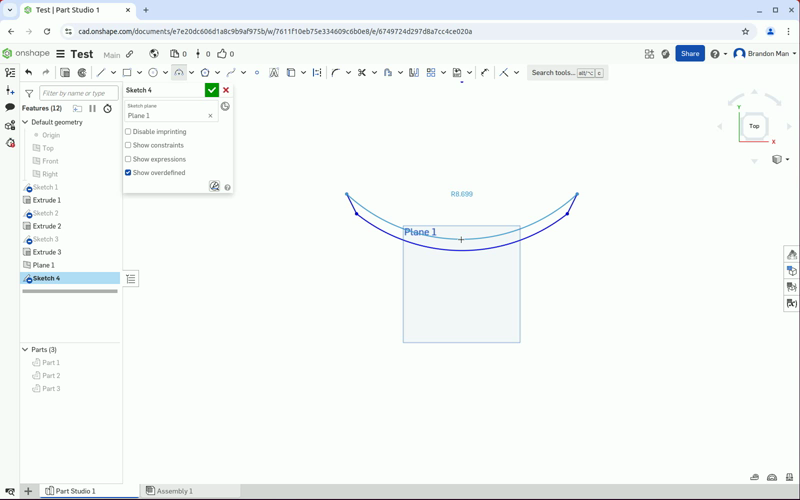
scroll(6)
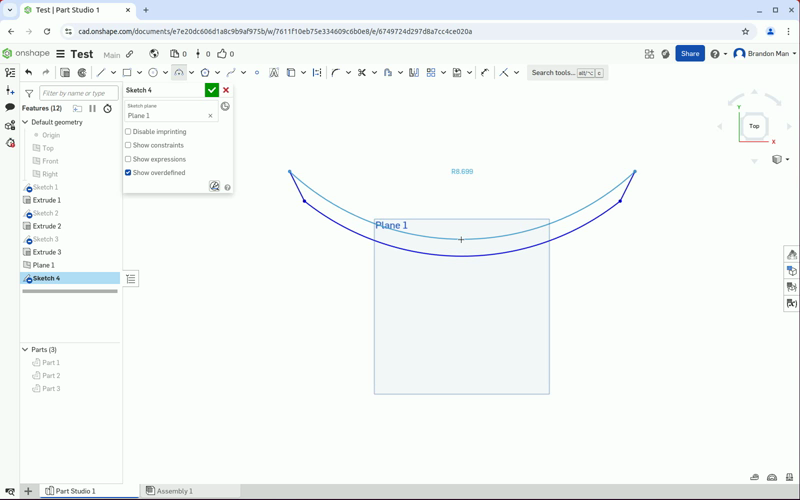
scroll(6)
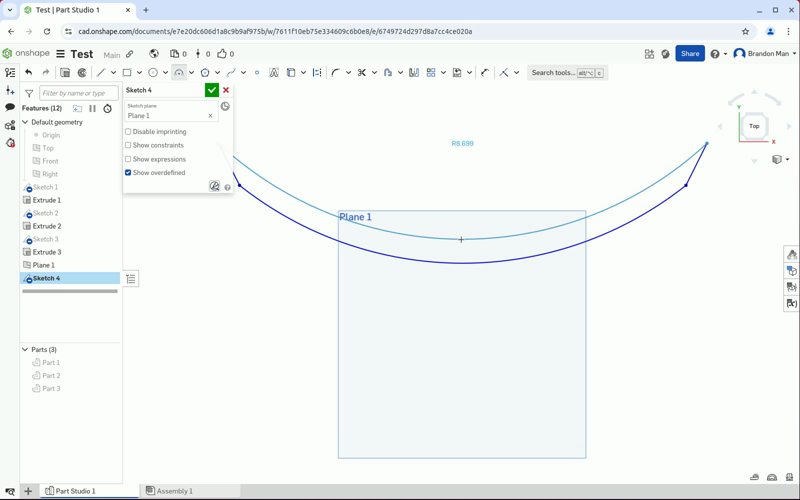
scroll(6)
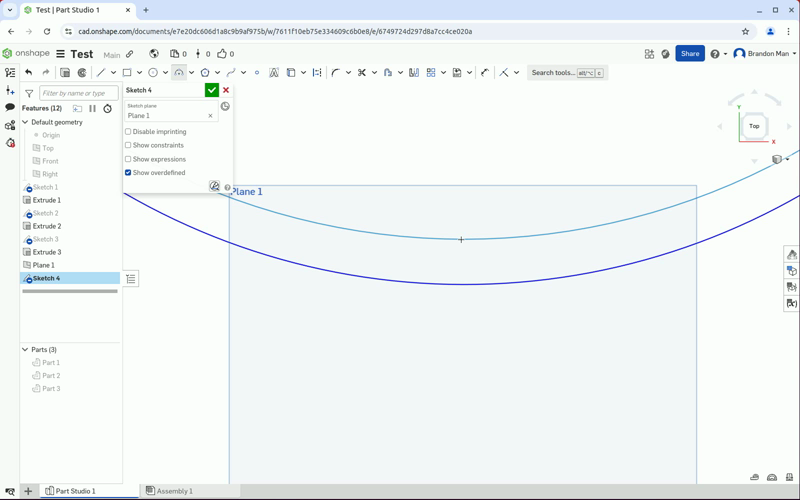
click(461, 239)
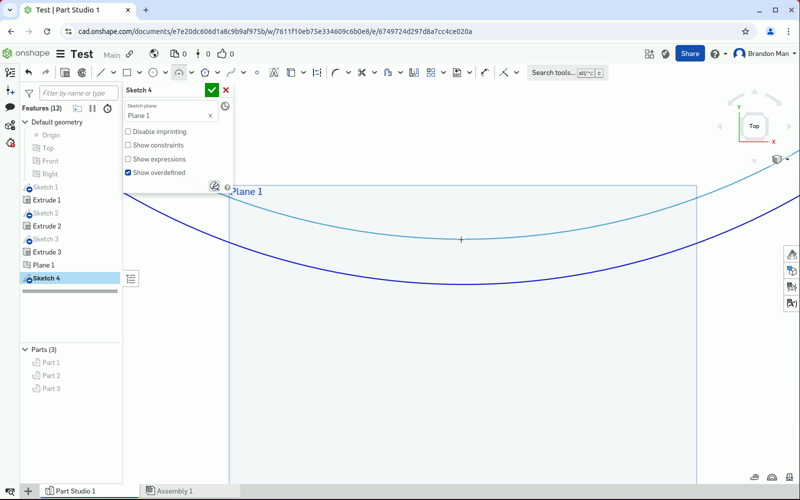
scroll(-6)
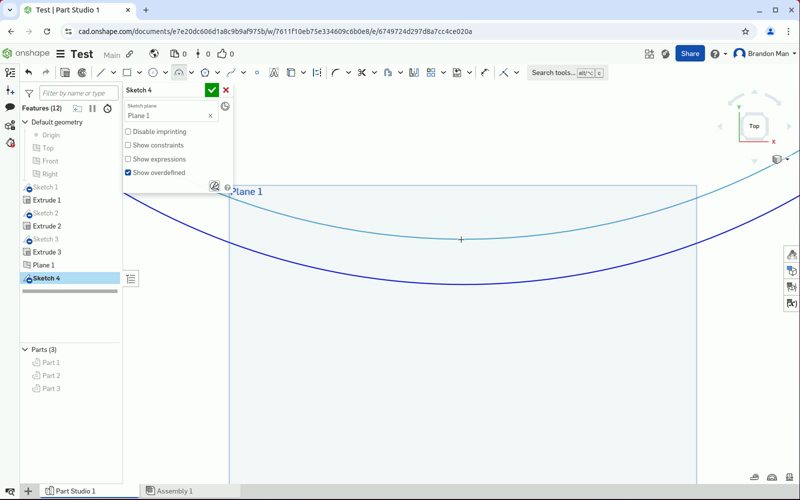
scroll(-6)
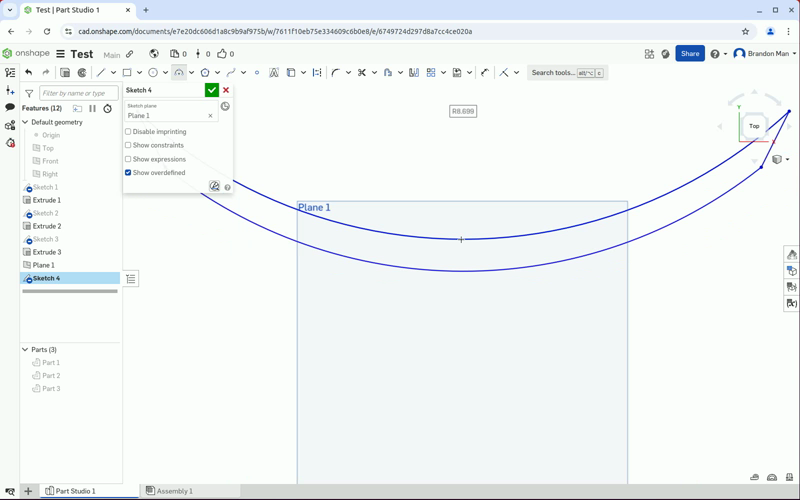
scroll(-6)
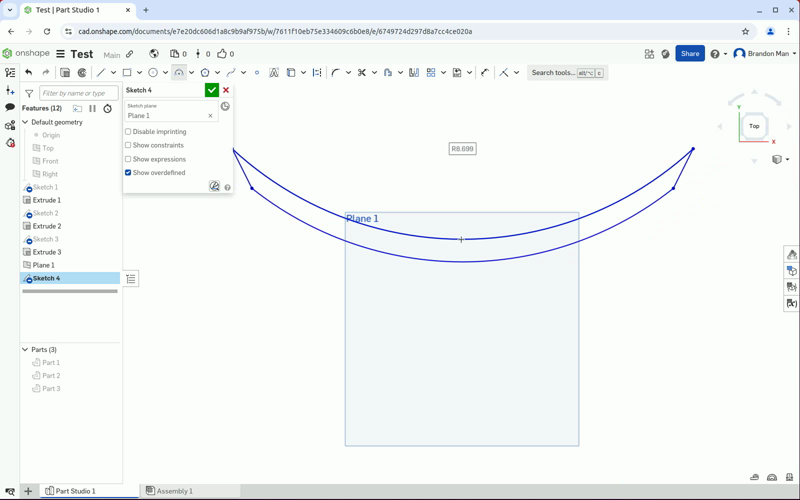
scroll(-6)
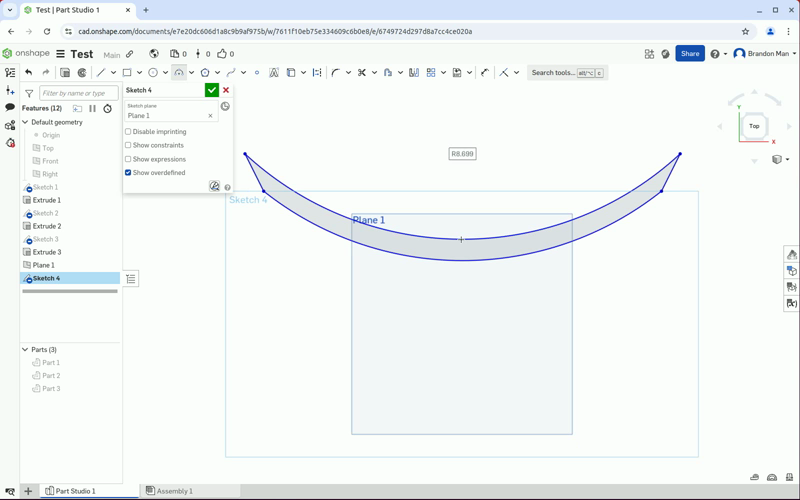
scroll(-6)
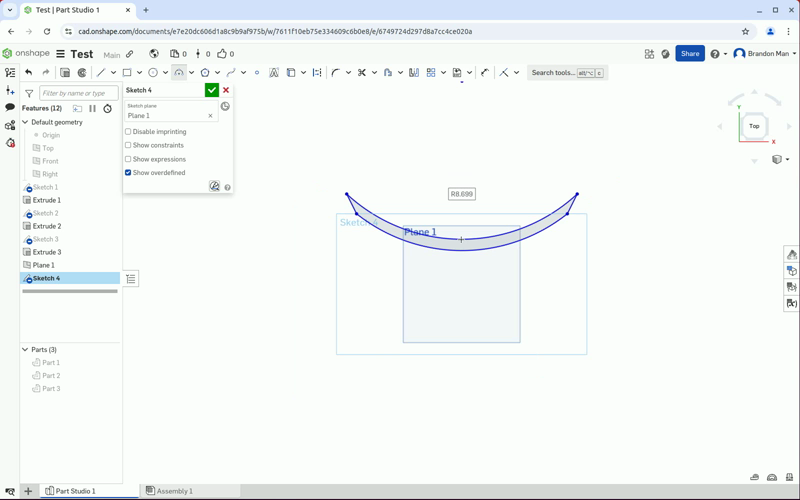
scroll(-6)
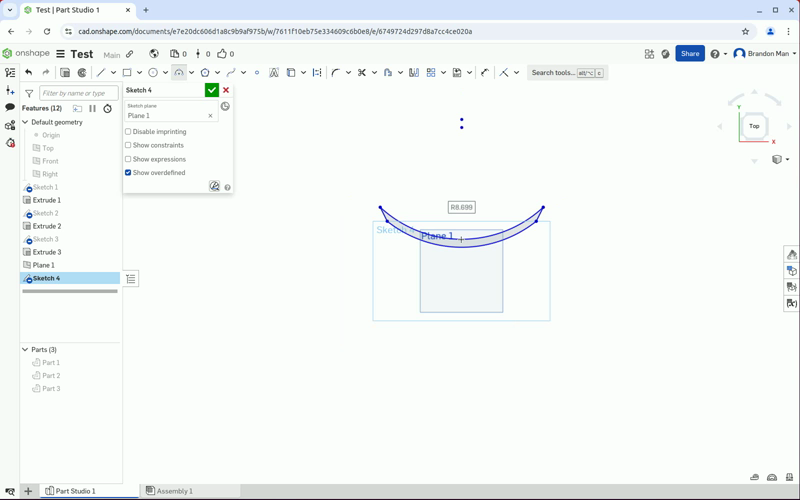
scroll(-6)
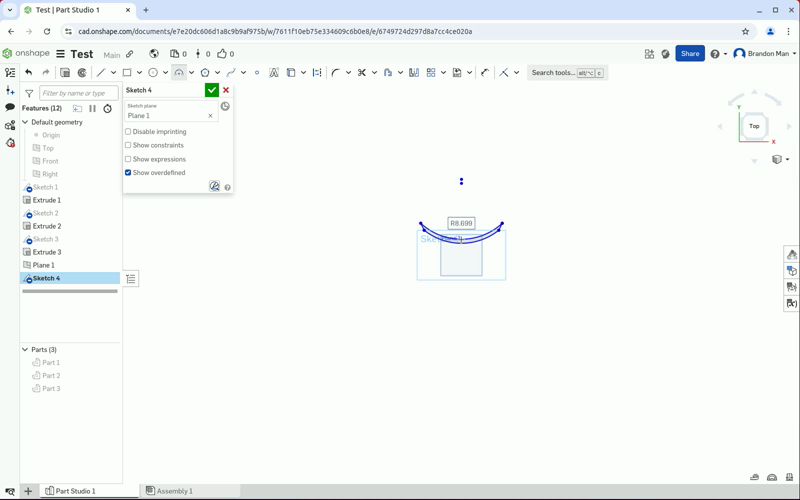
key_up(shift)
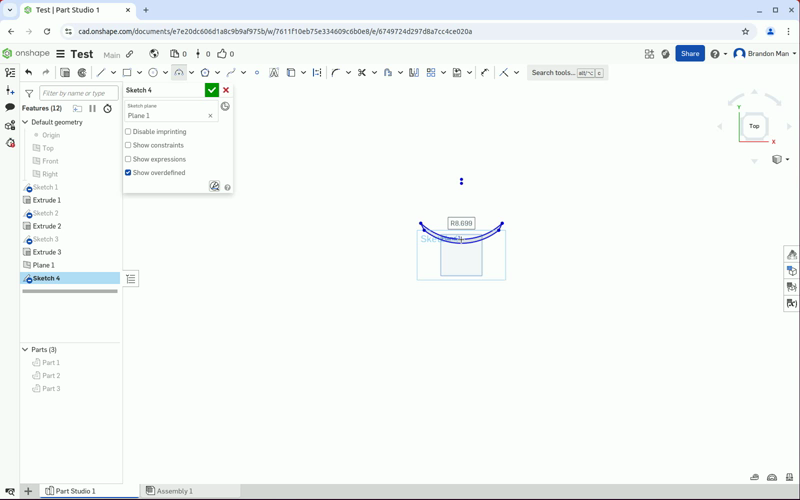
key(esc)
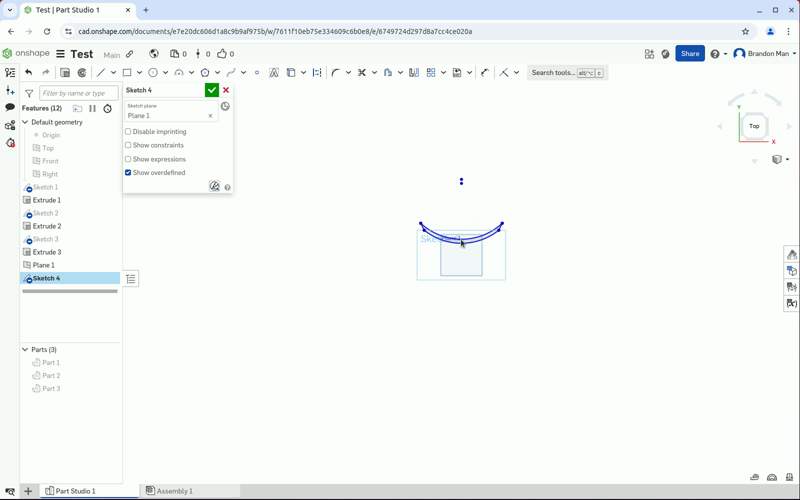
mouse_move(467, 242)
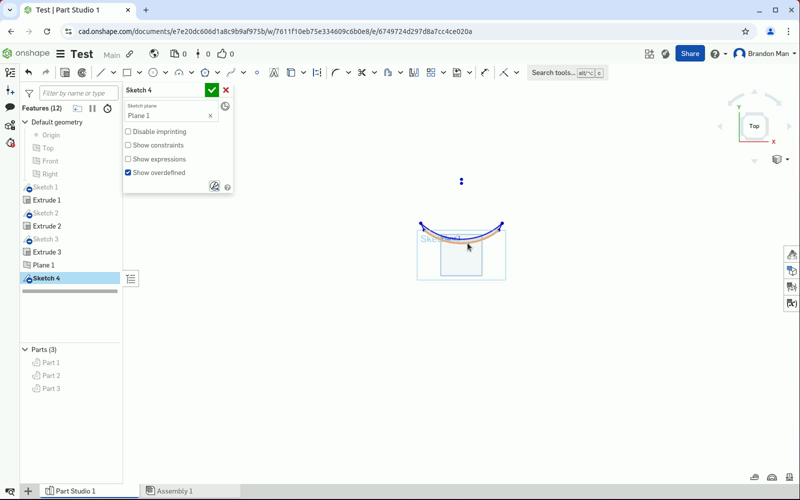
scroll(6)
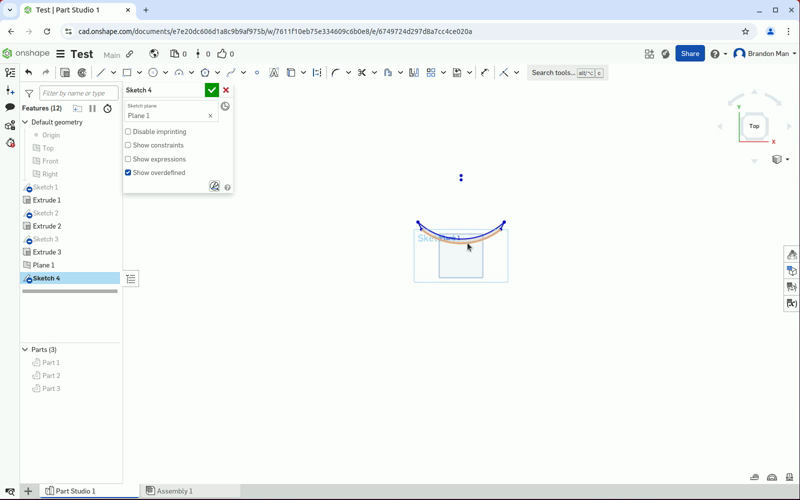
scroll(6)
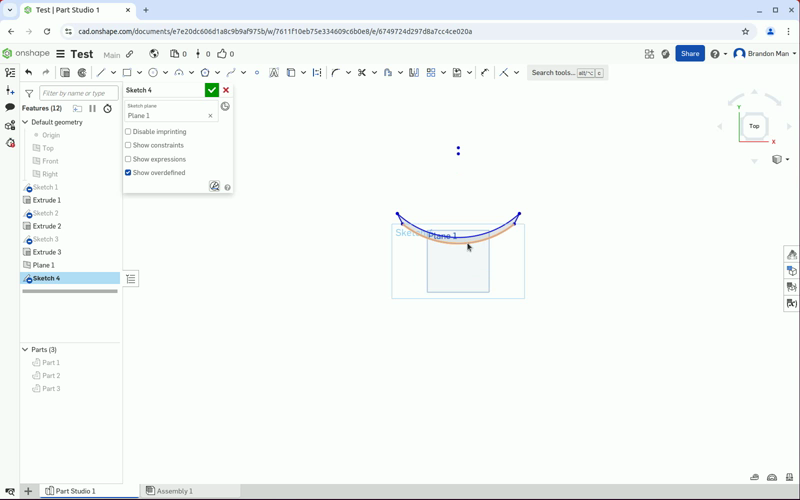
scroll(6)
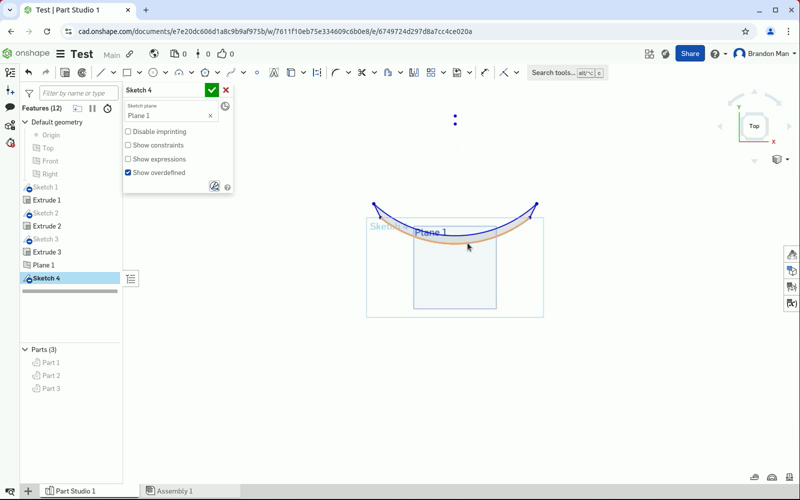
scroll(6)
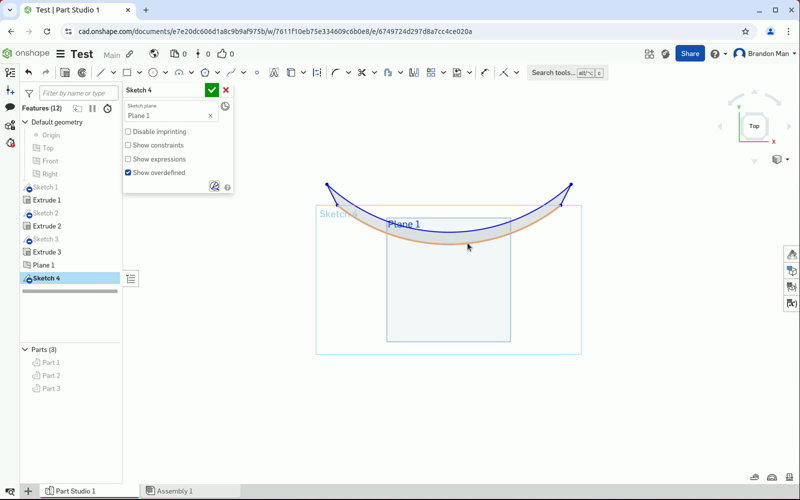
scroll(6)
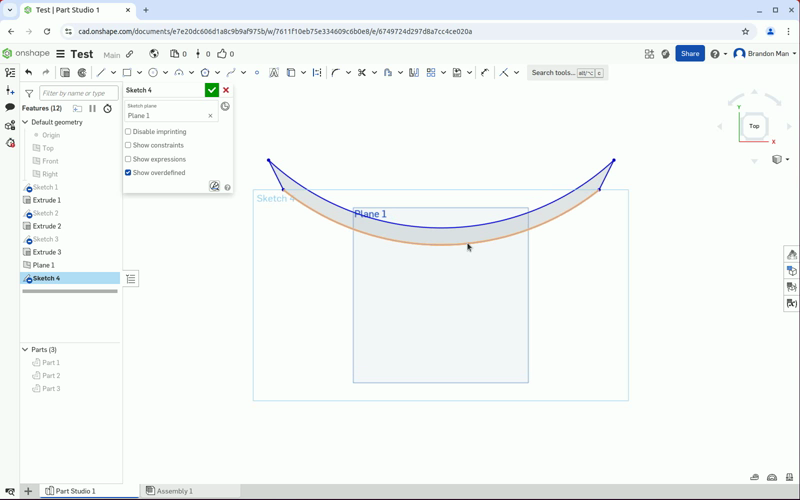
scroll(6)
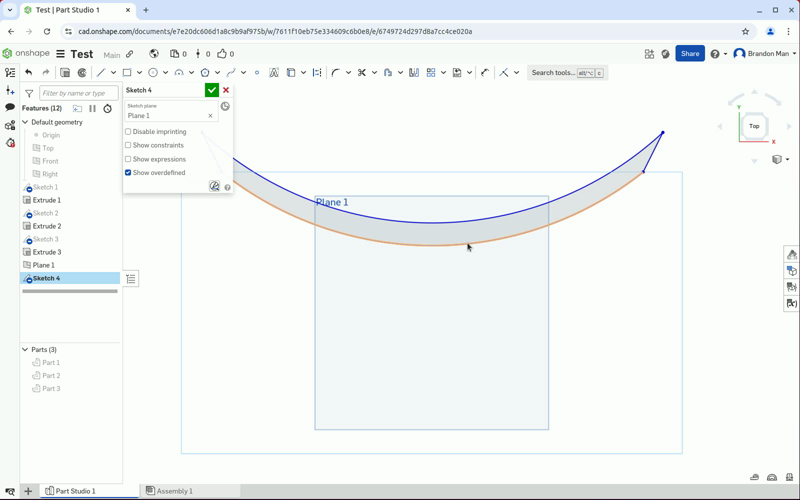
scroll(6)
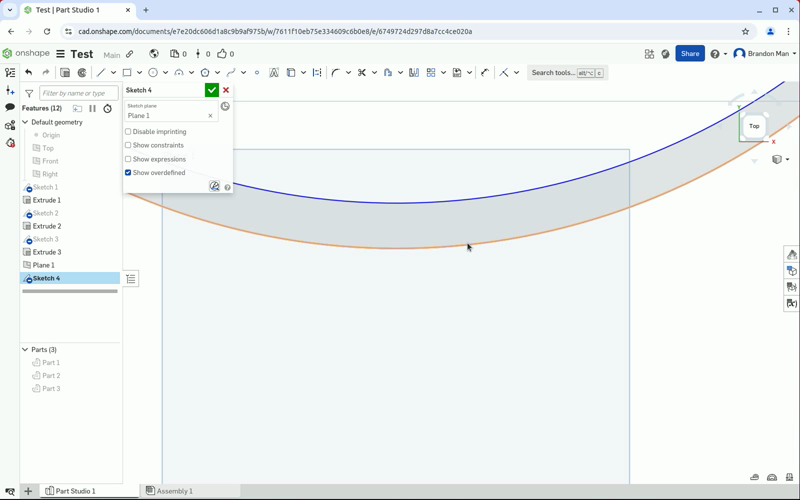
click(467, 242)
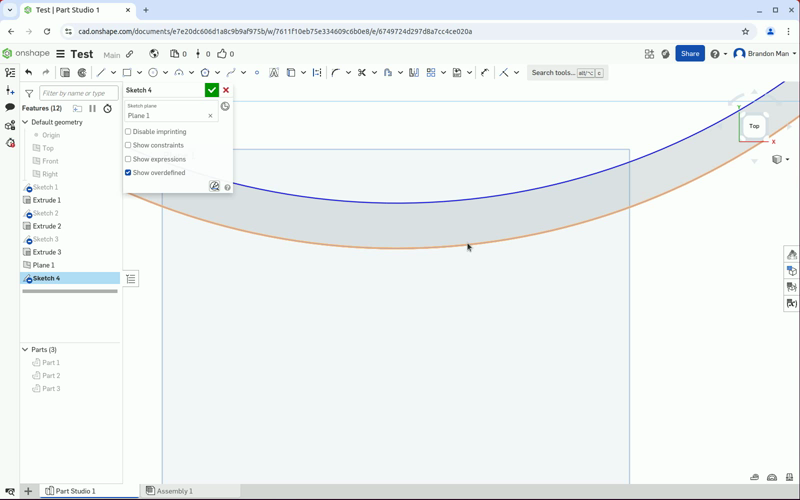
scroll(-6)
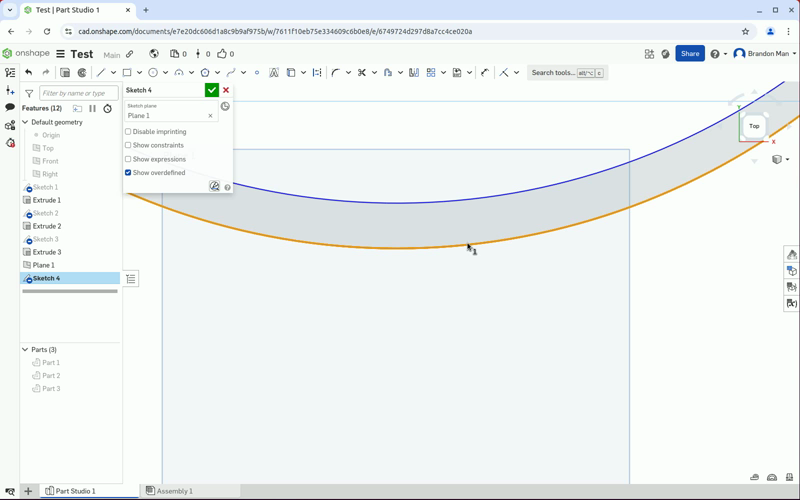
scroll(-6)
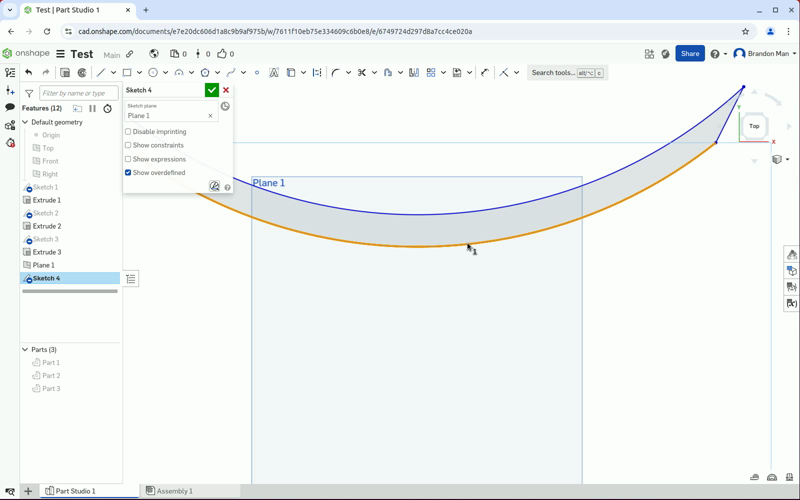
scroll(-6)
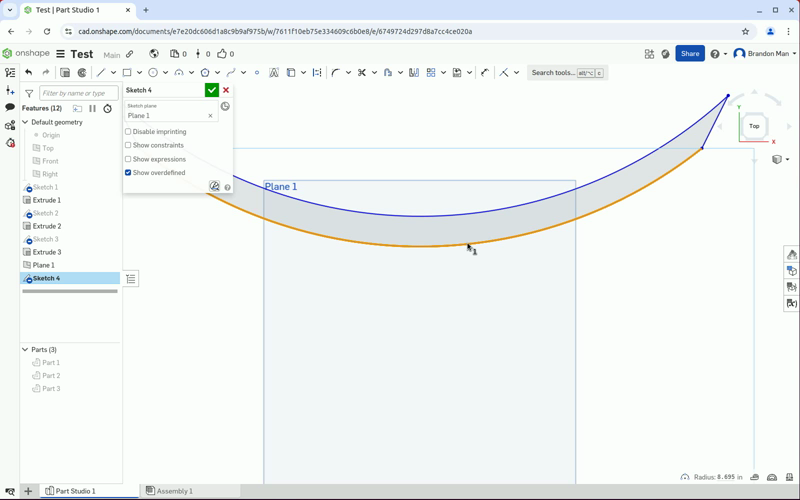
scroll(-6)
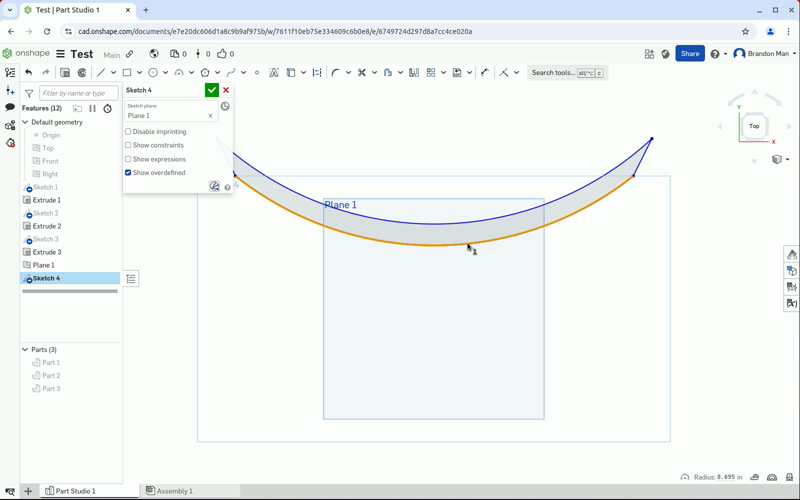
scroll(-6)
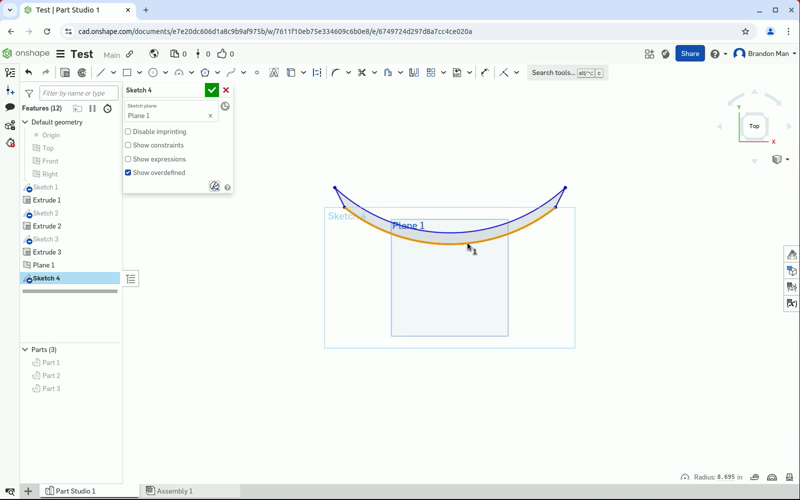
scroll(-6)
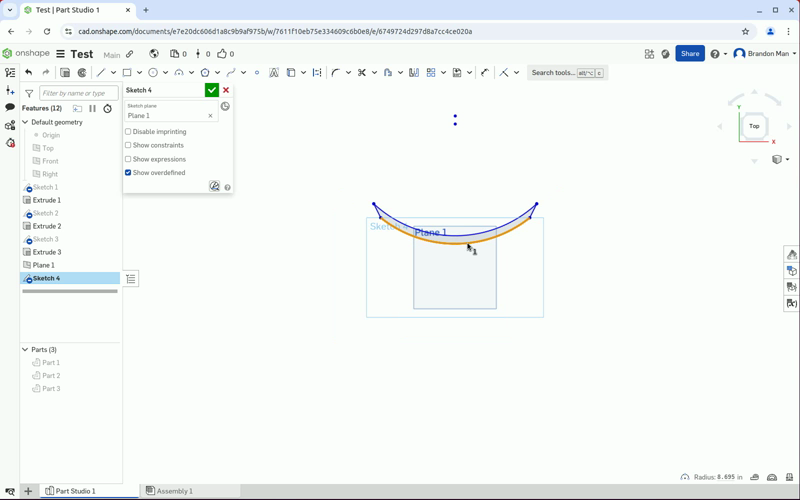
scroll(-6)
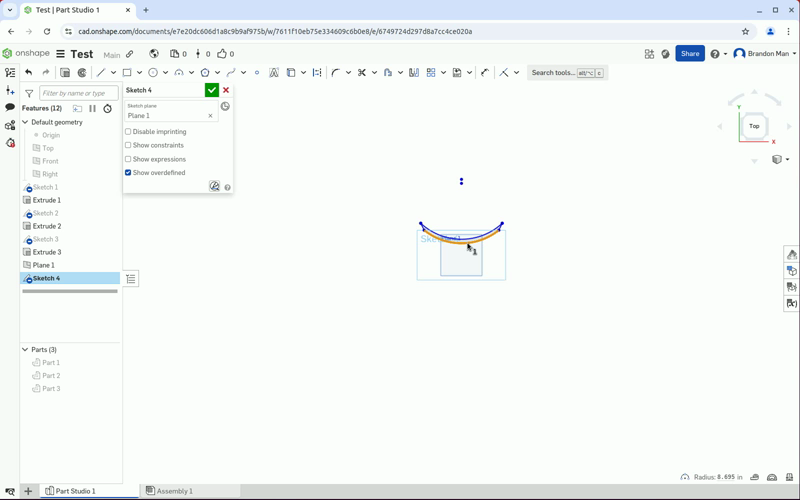
mouse_move(73, 352)
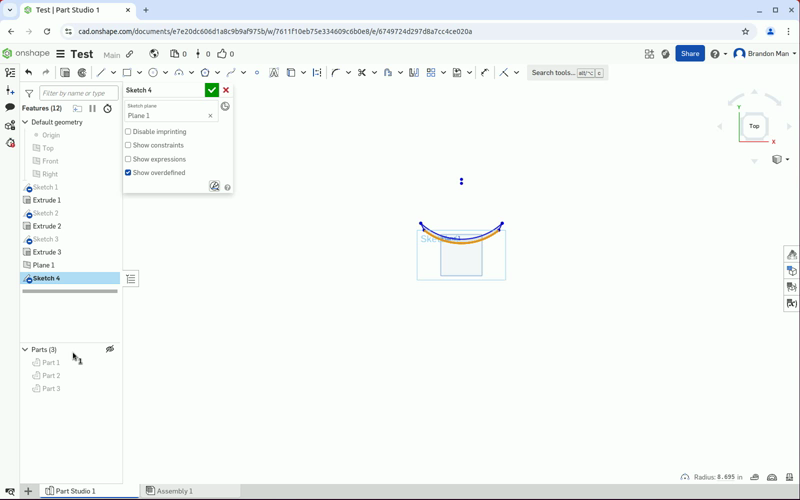
key(shift+y)
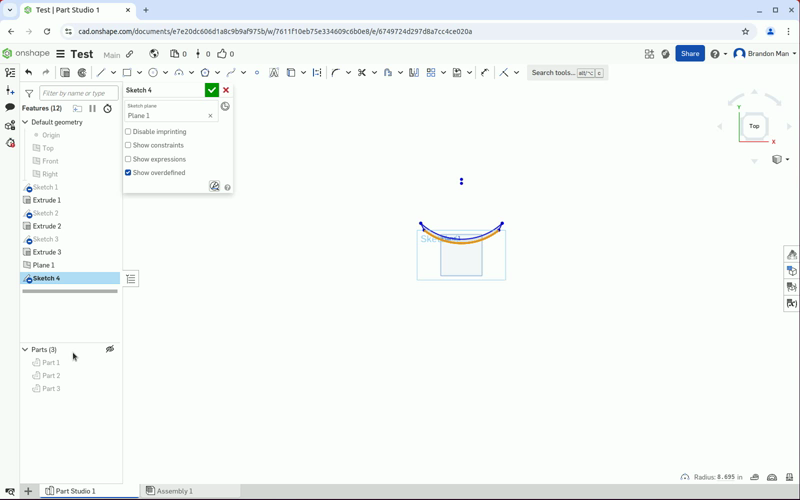
key(shift+e)
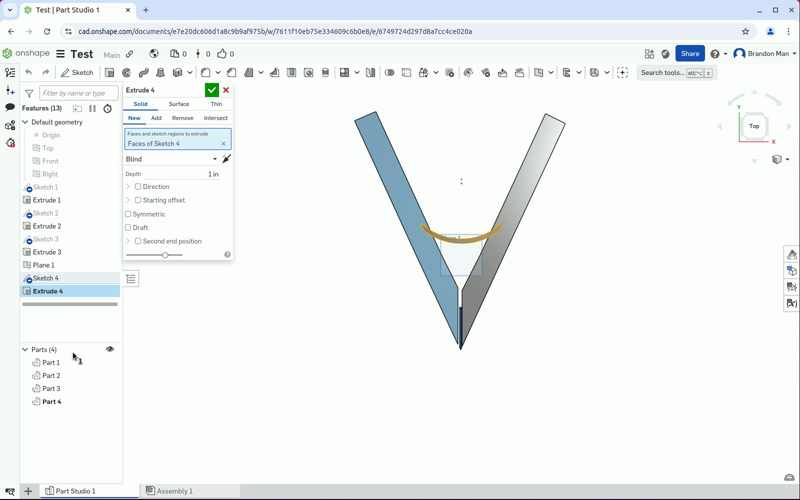
mouse_move(143, 106)
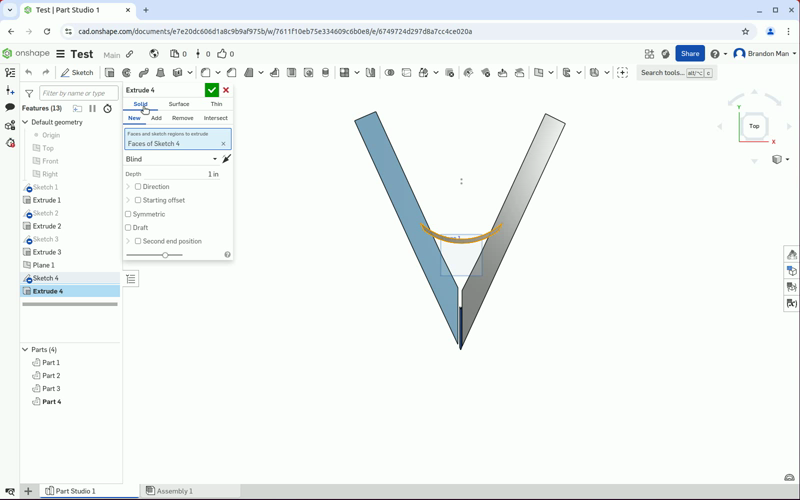
click(143, 106)
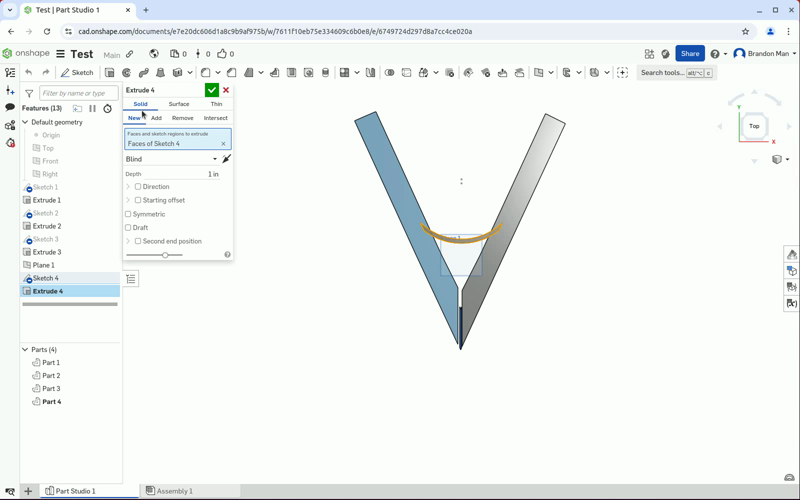
mouse_move(137, 120)
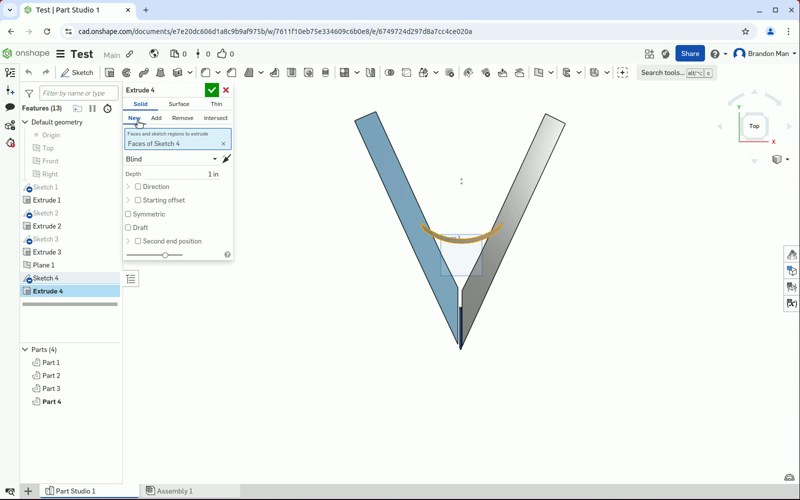
click(137, 120)
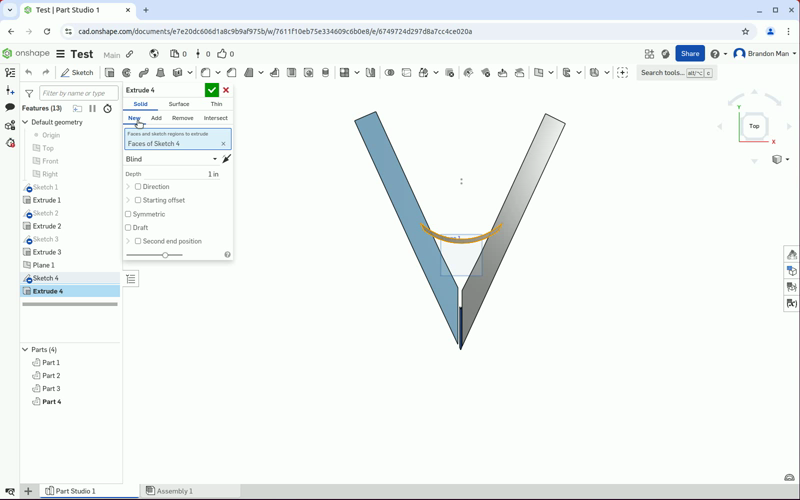
key(tab, 4)
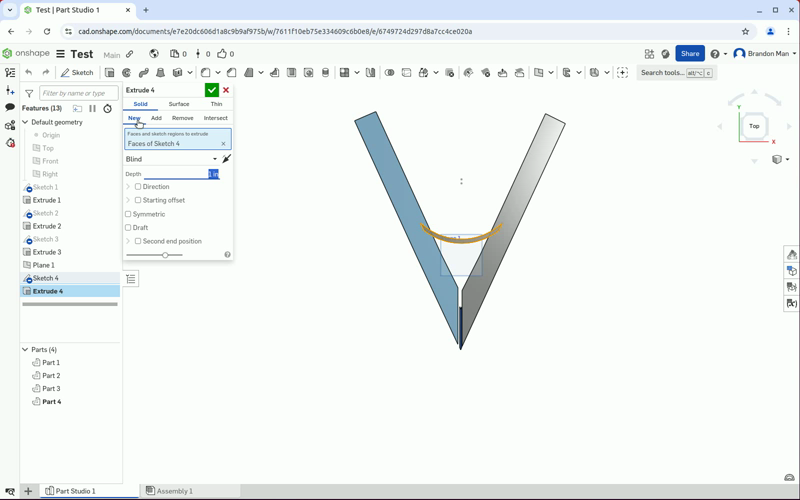
text(-3.37)
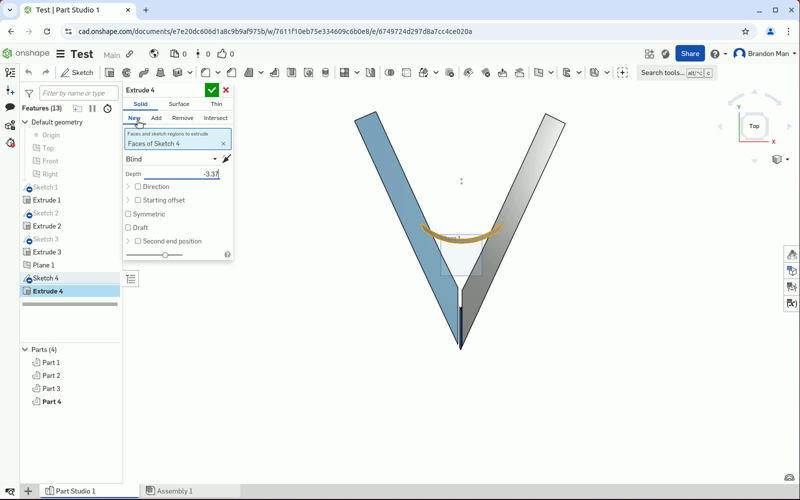
key(enter)
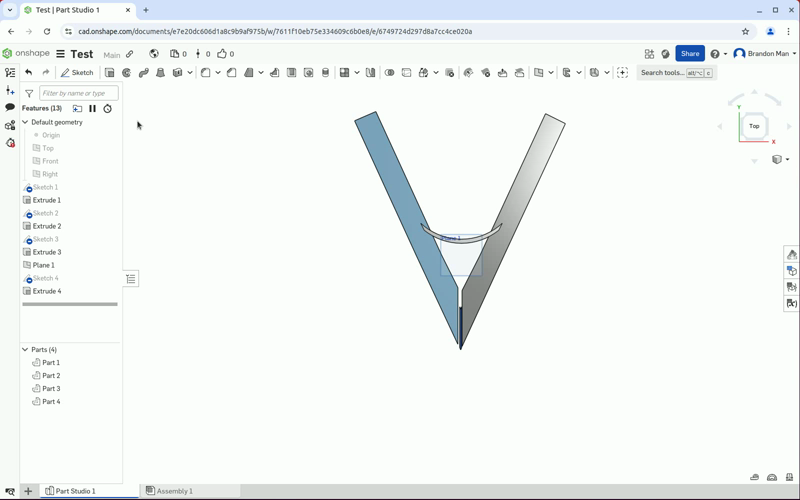
key(shift+h)
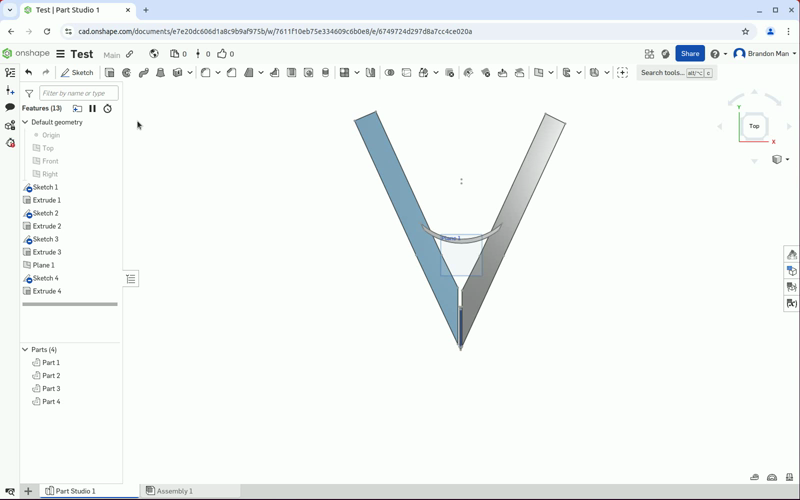
key(shift+h)
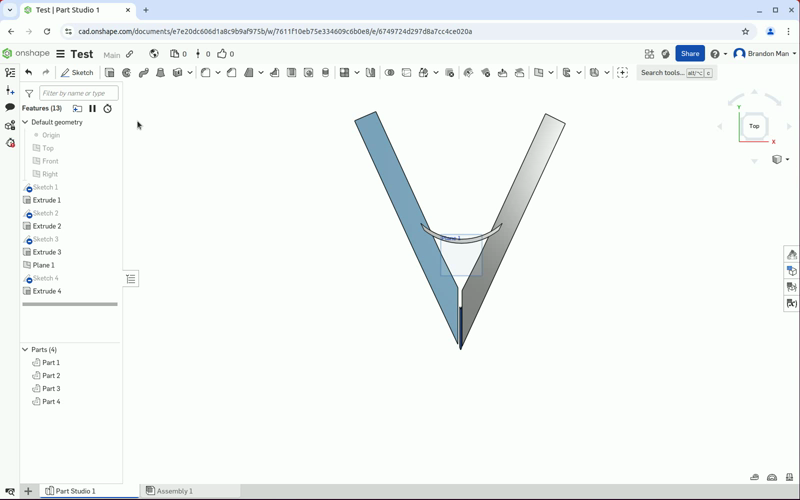
mouse_move(73, 189)
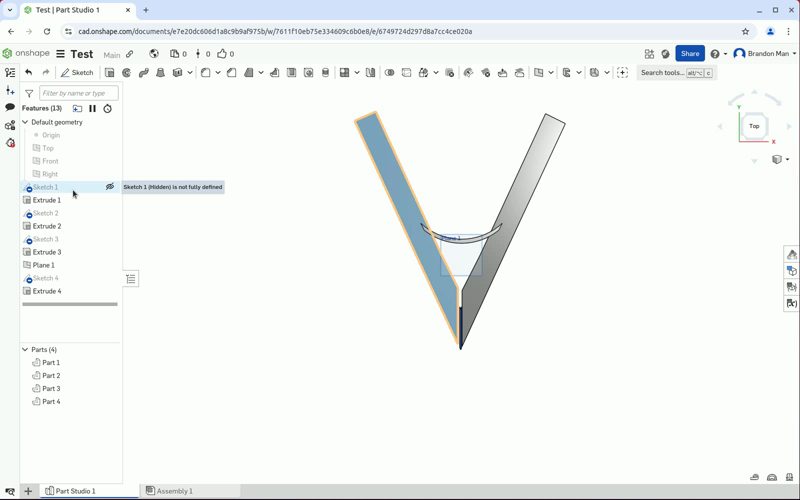
click(73, 189)
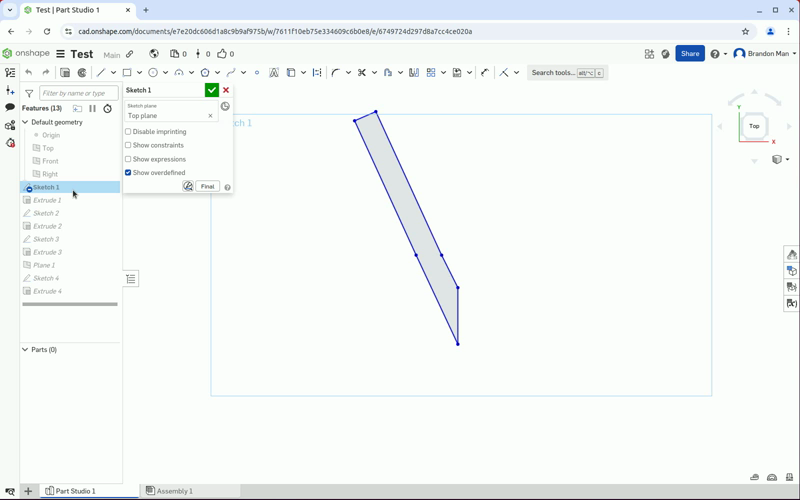
mouse_move(229, 92)
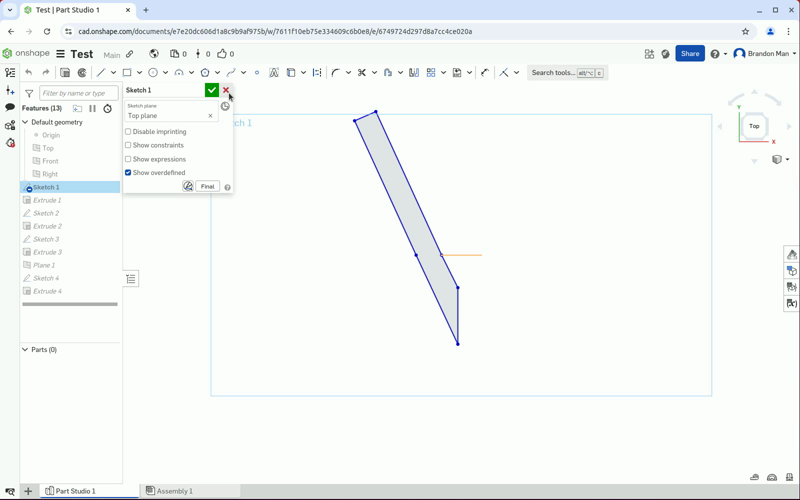
click(229, 92)
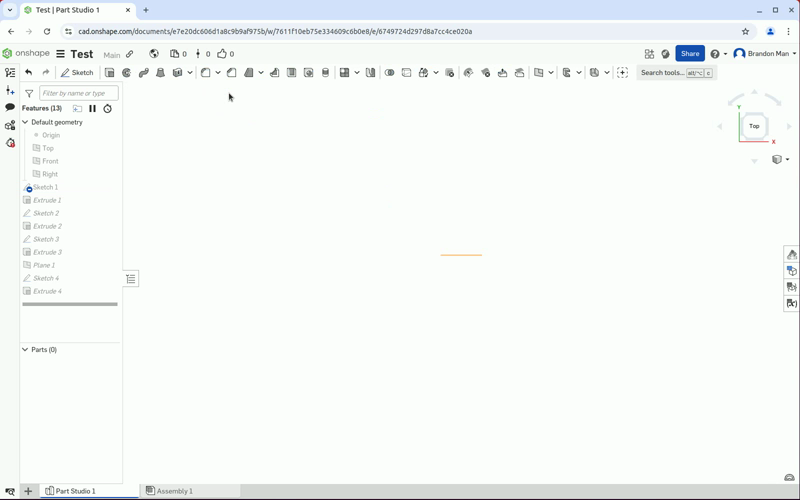
key(shift+s)
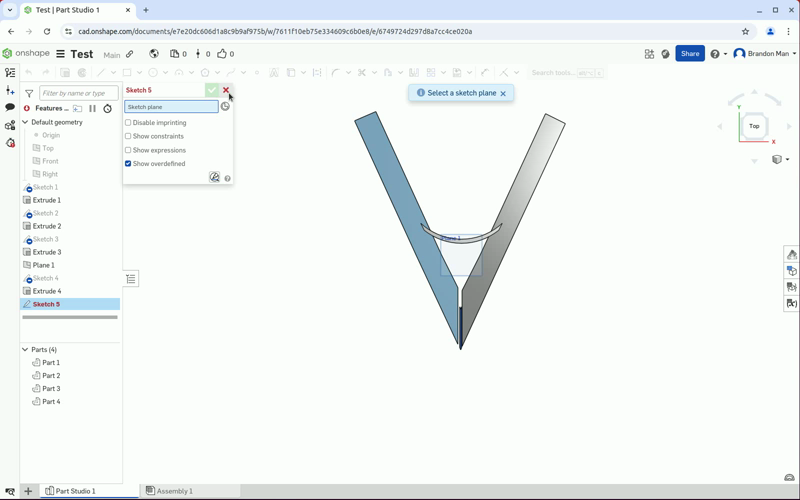
mouse_move(73, 267)
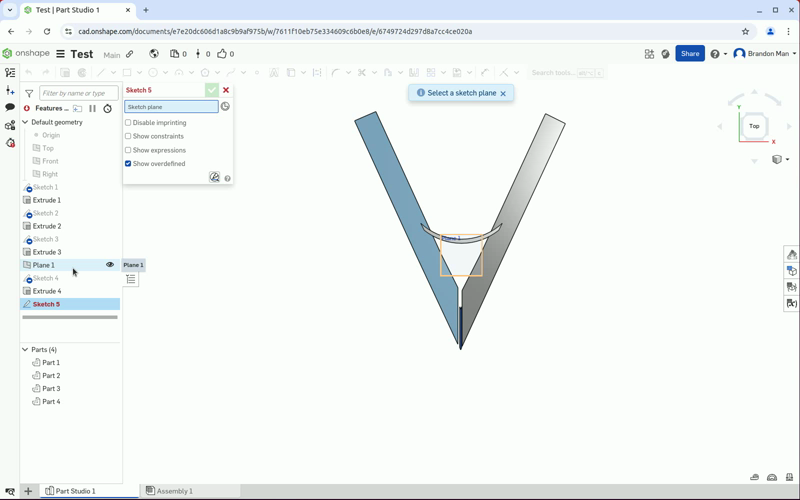
click(73, 267)
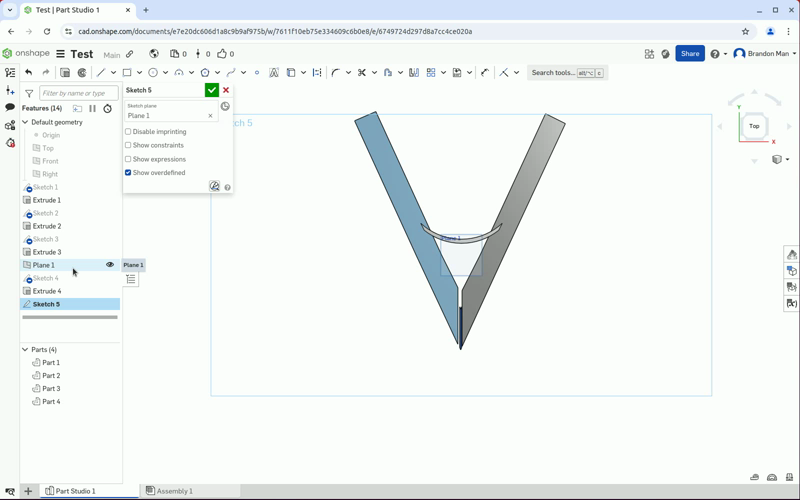
mouse_move(73, 352)
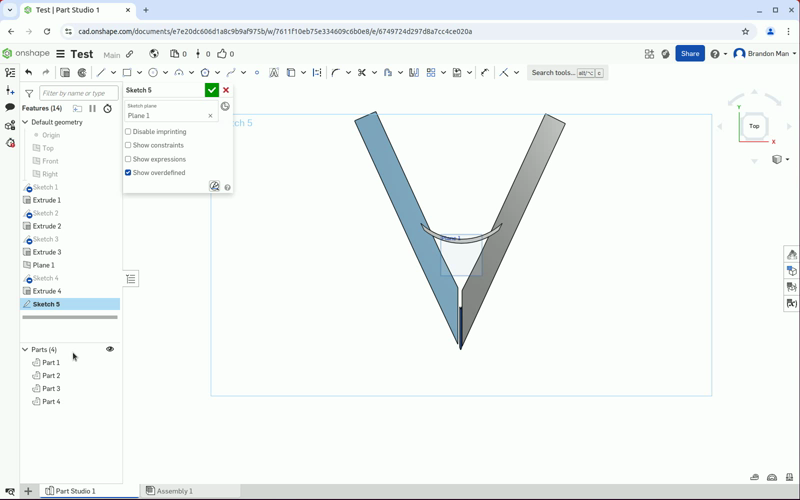
key(y)
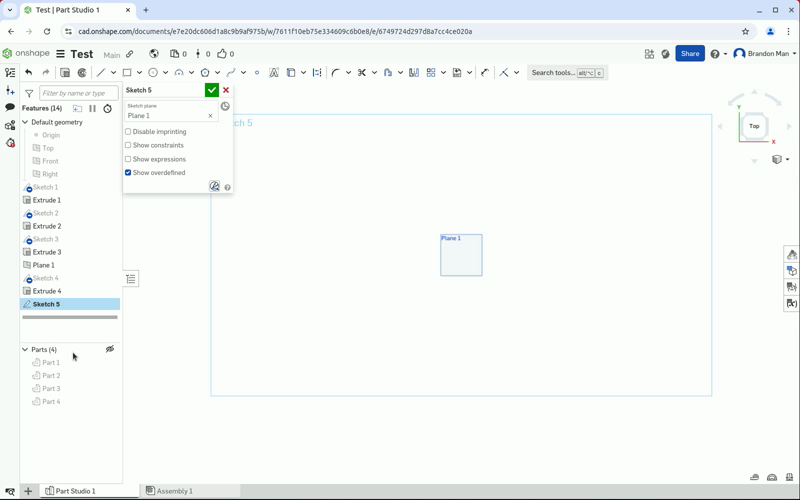
key(l)
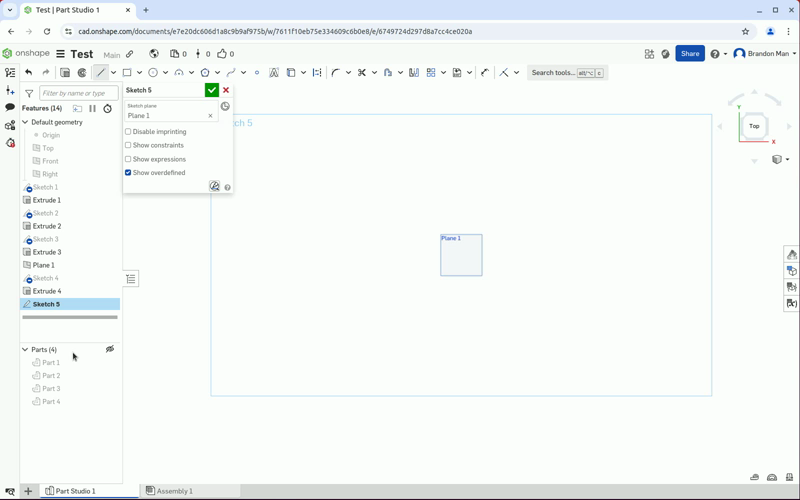
key_down(shift)
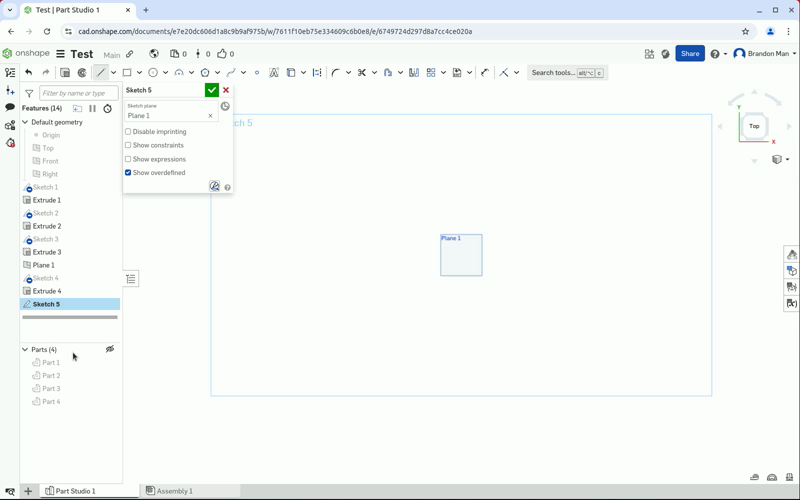
mouse_move(459, 353)
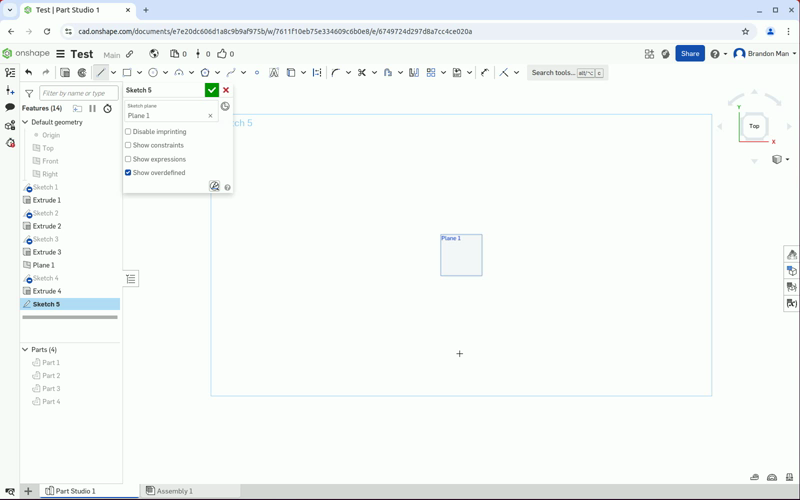
click(459, 353)
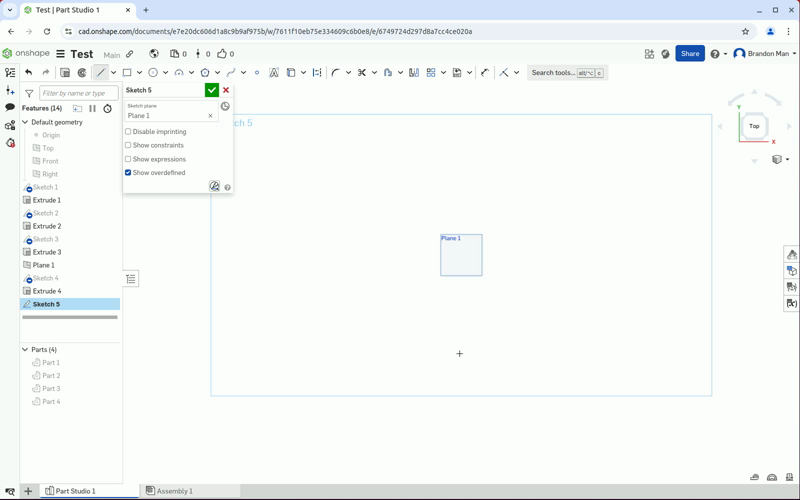
key_up(shift)
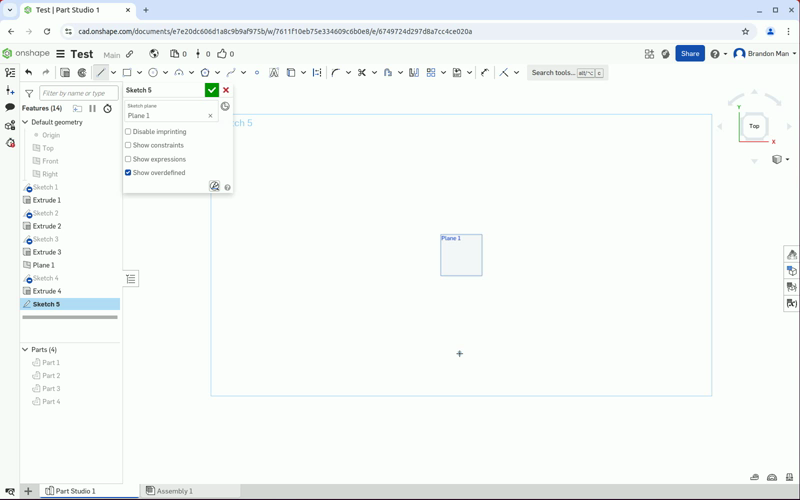
key_down(shift)
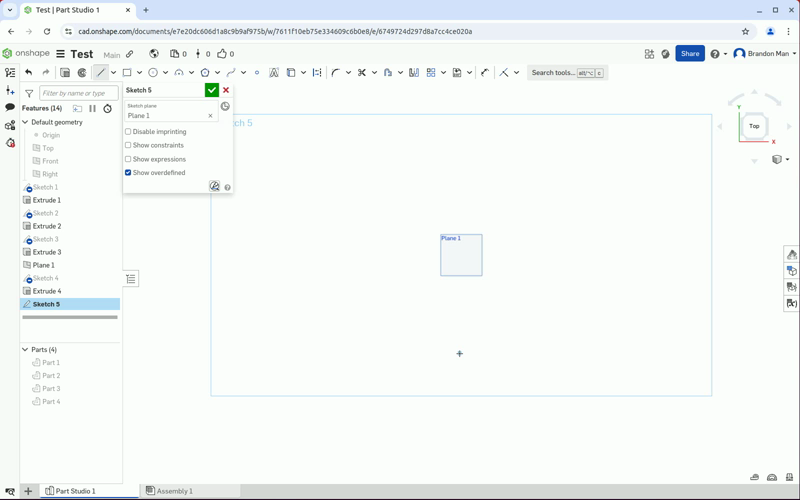
mouse_move(489, 353)
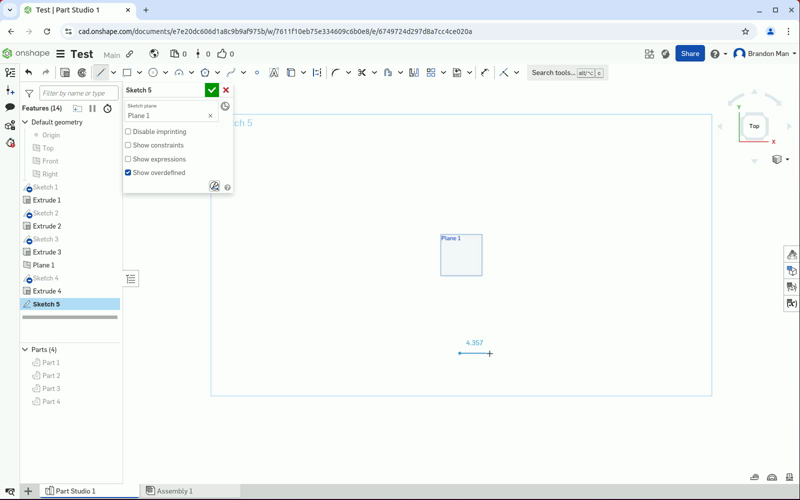
mouse_move(461, 353)
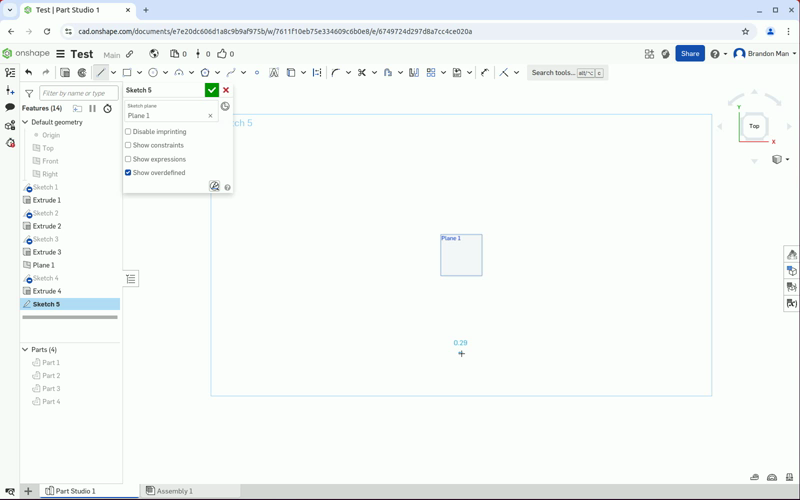
scroll(6)
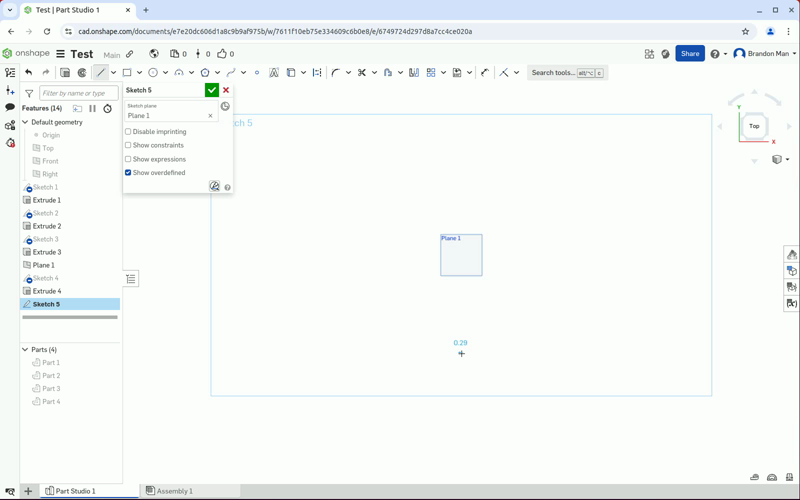
scroll(6)
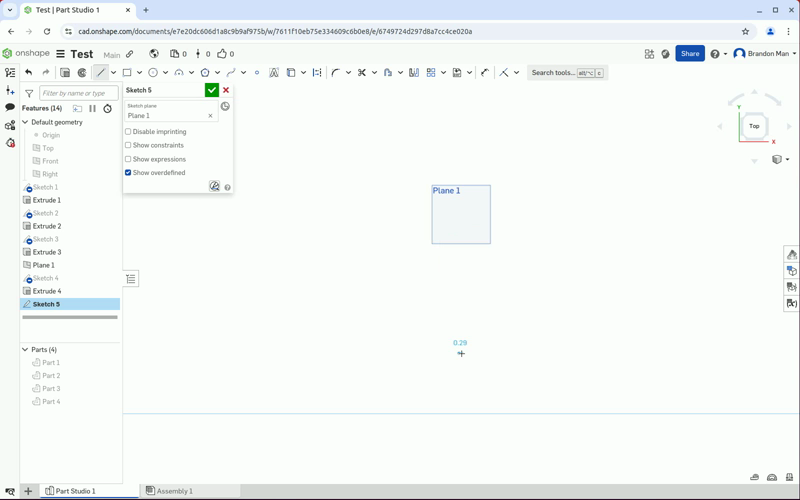
scroll(6)
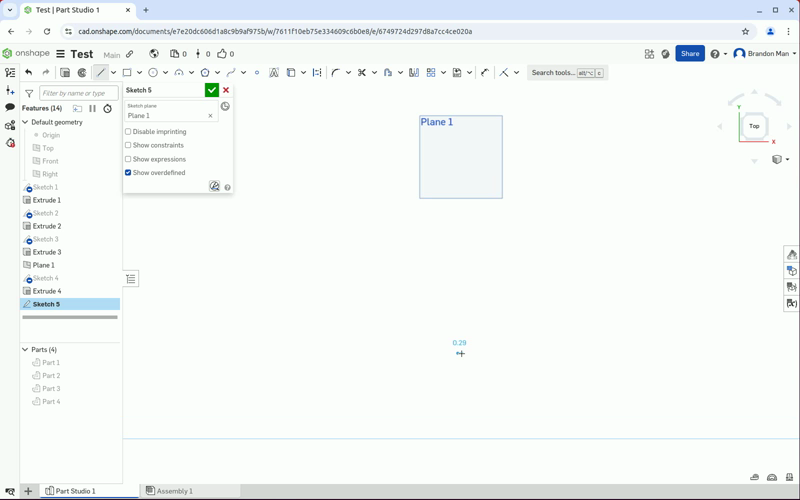
scroll(6)
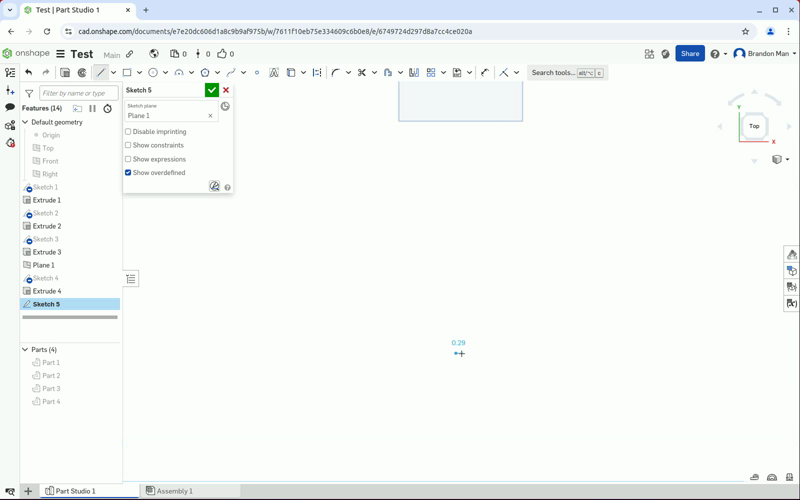
scroll(6)
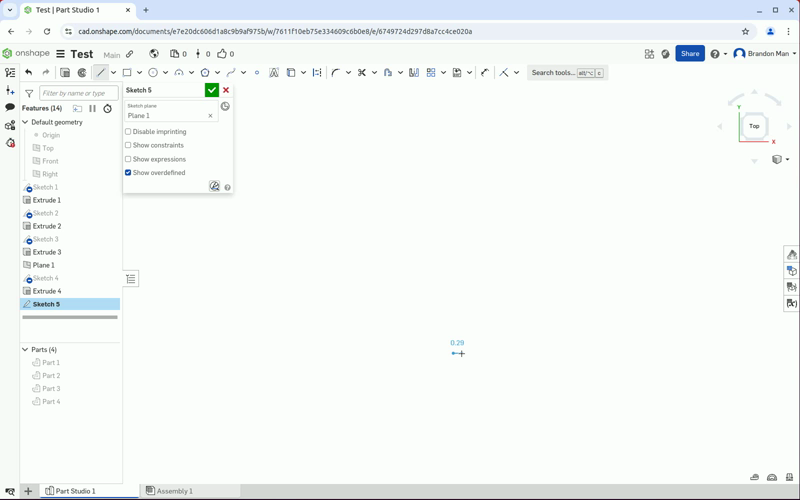
scroll(6)
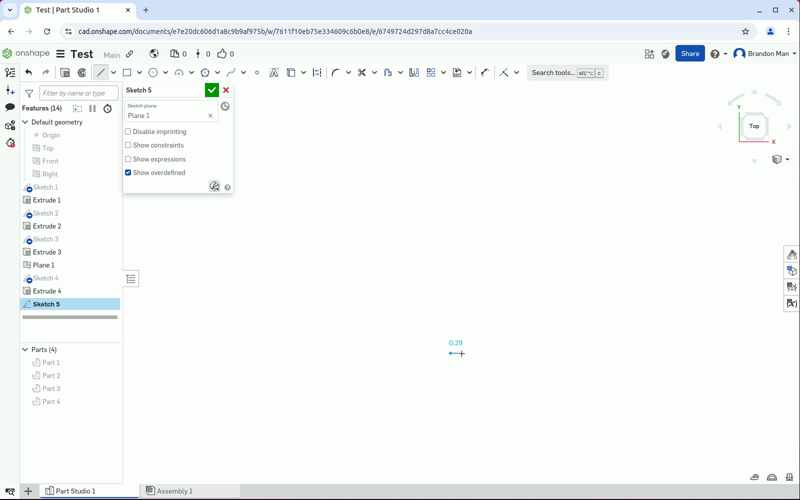
scroll(6)
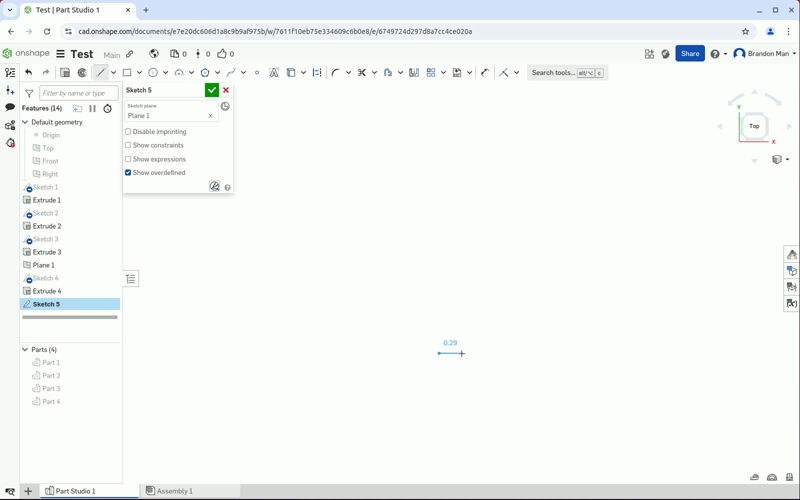
click(461, 353)
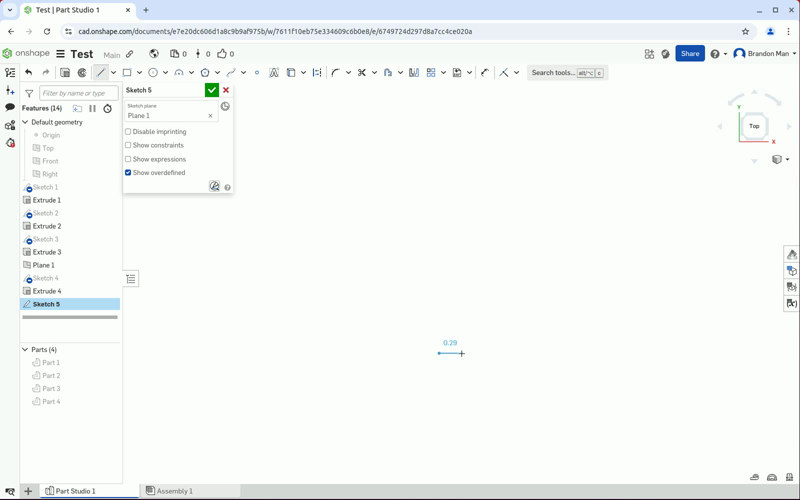
scroll(-6)
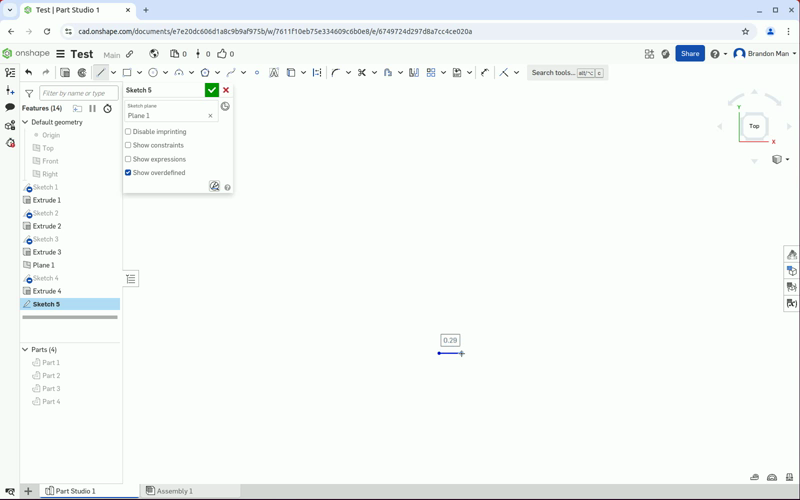
scroll(-6)
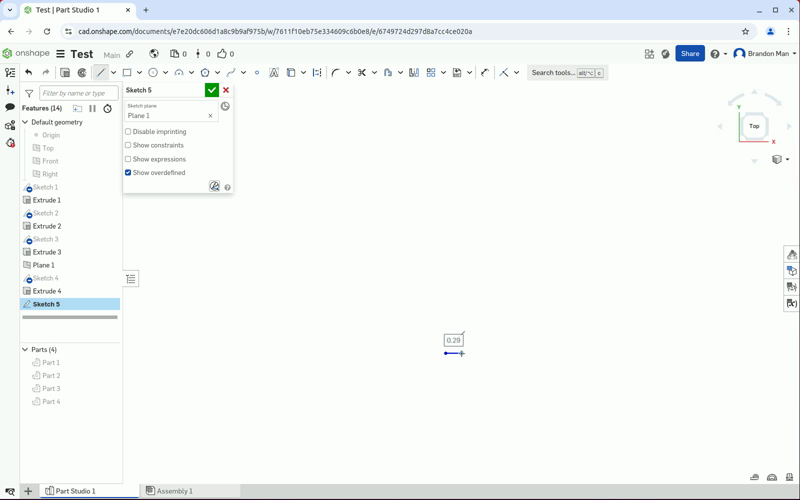
scroll(-6)
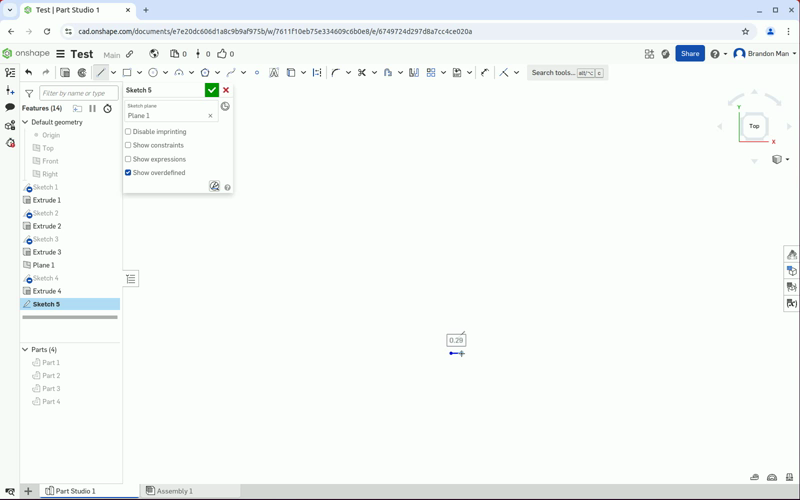
scroll(-6)
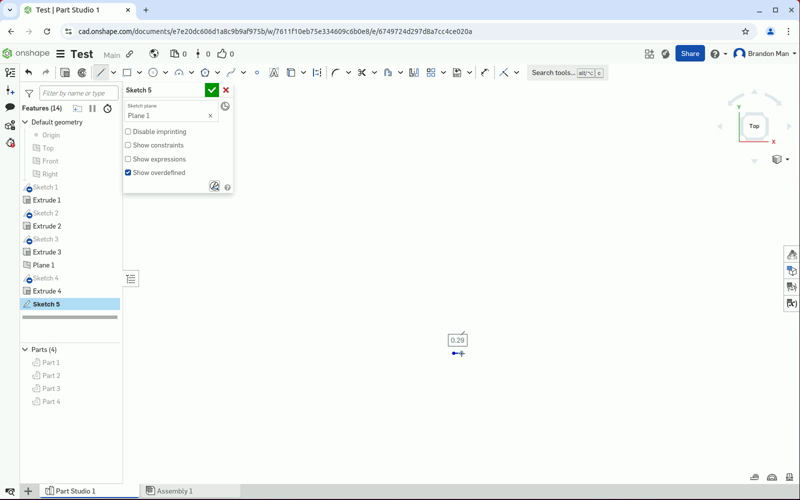
scroll(-6)
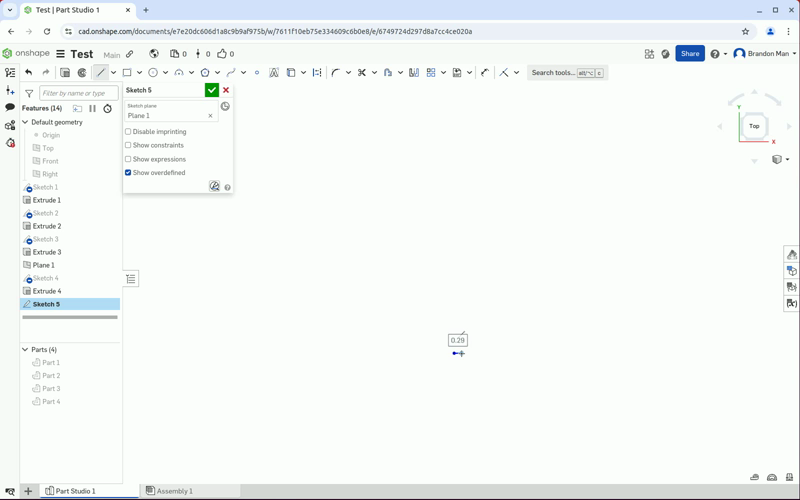
scroll(-6)
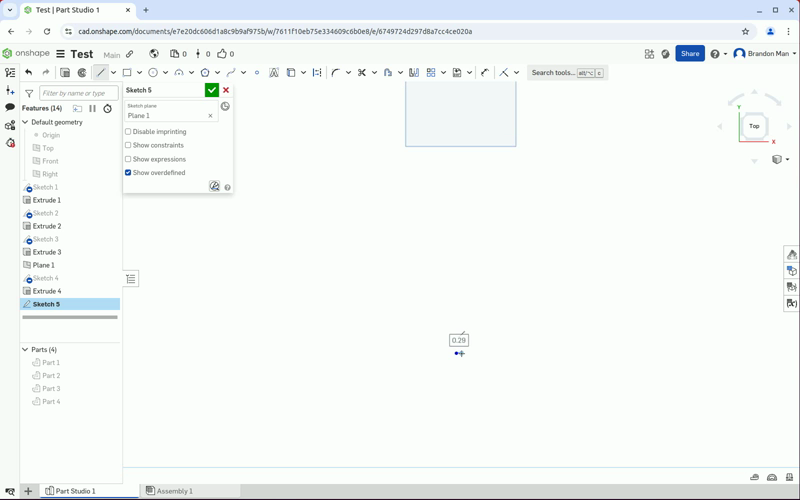
scroll(-6)
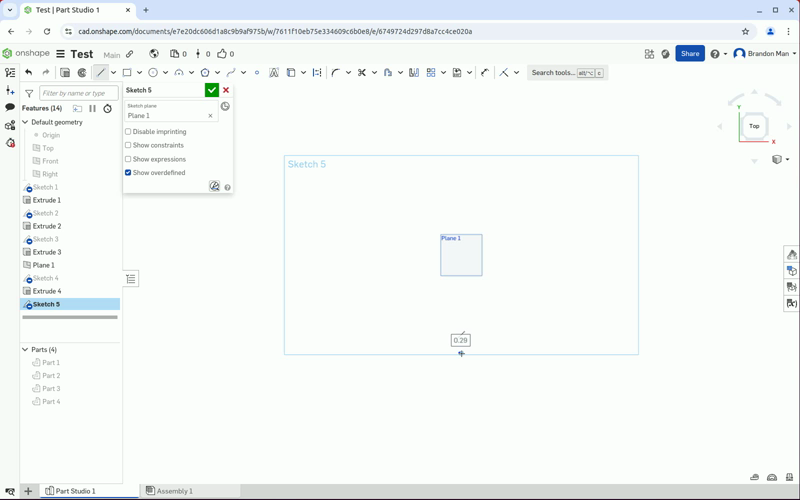
key_up(shift)
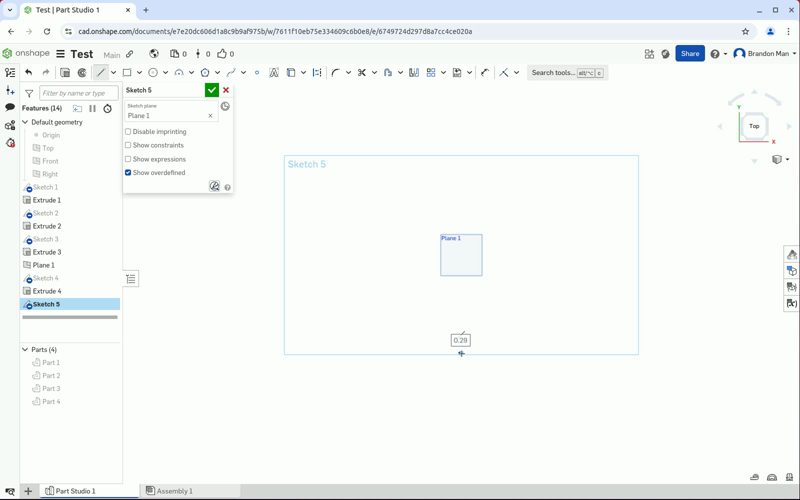
key_down(shift)
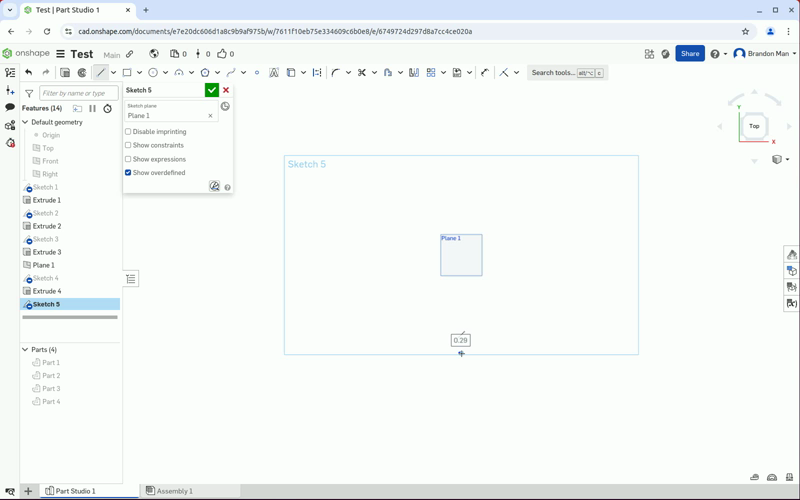
mouse_move(492, 353)
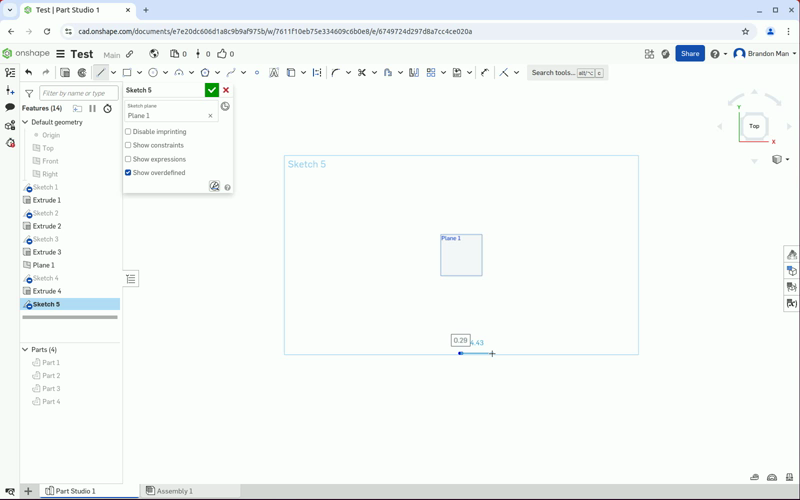
mouse_move(461, 346)
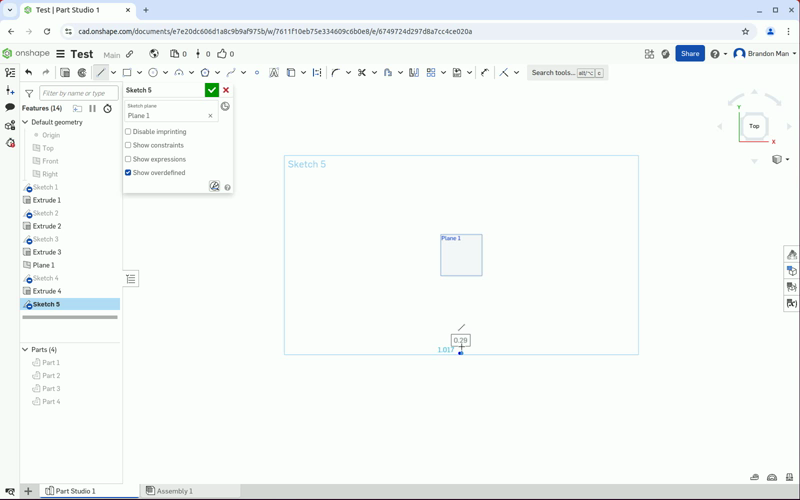
scroll(6)
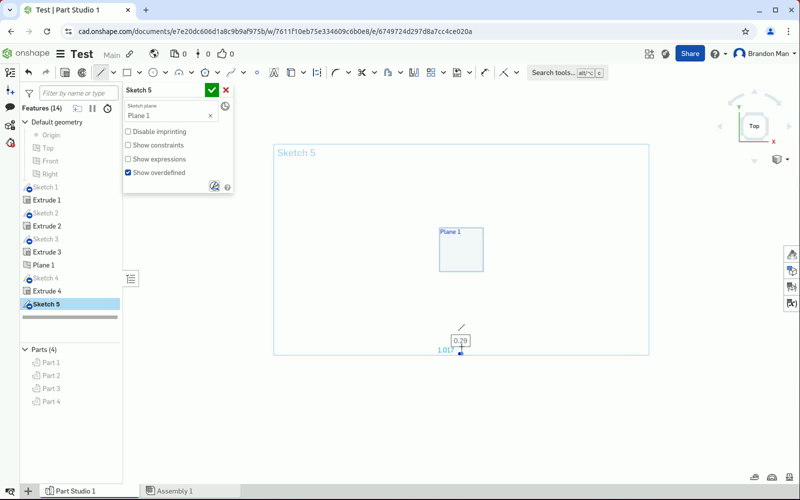
scroll(6)
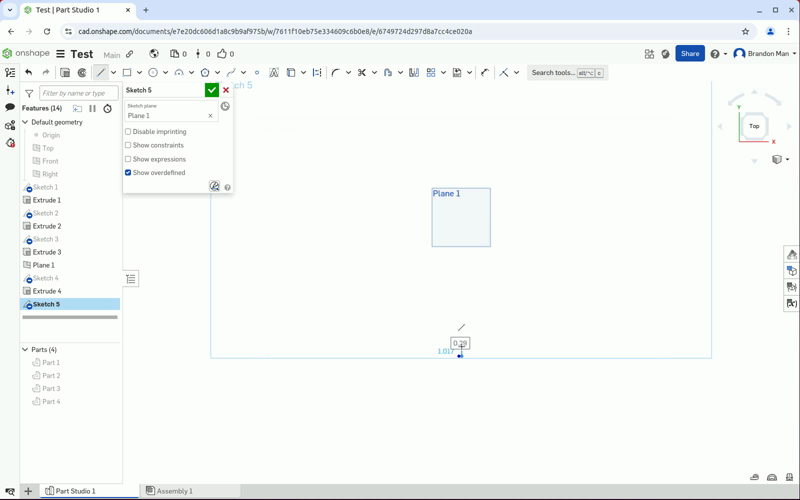
scroll(6)
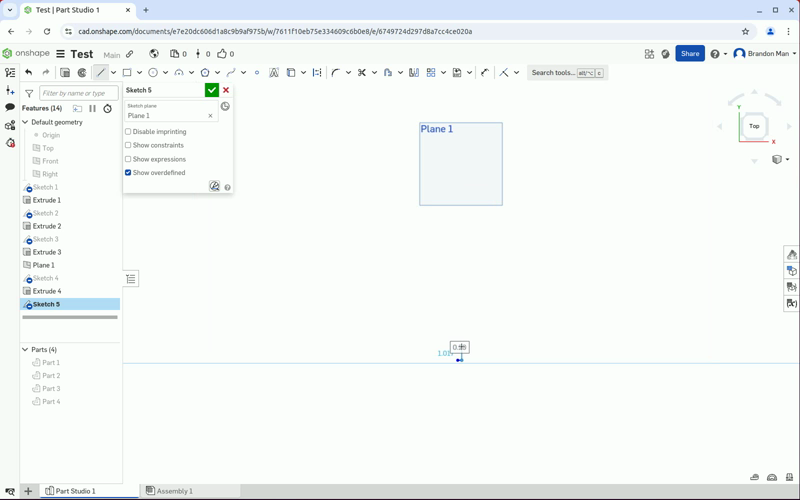
scroll(6)
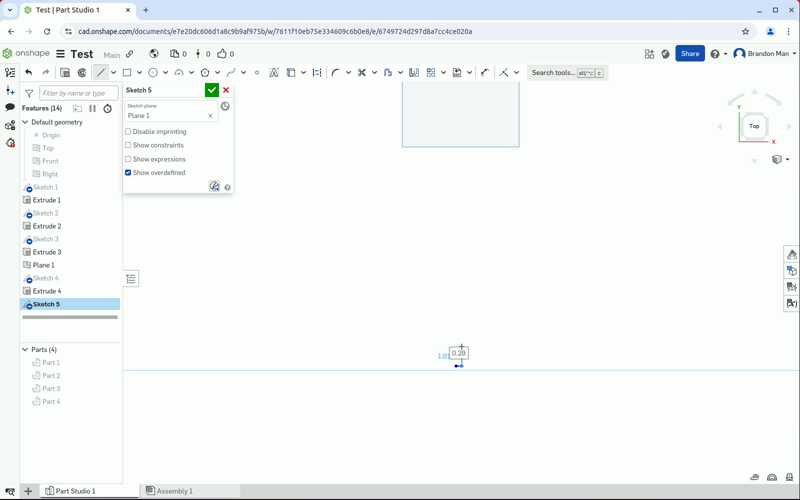
scroll(6)
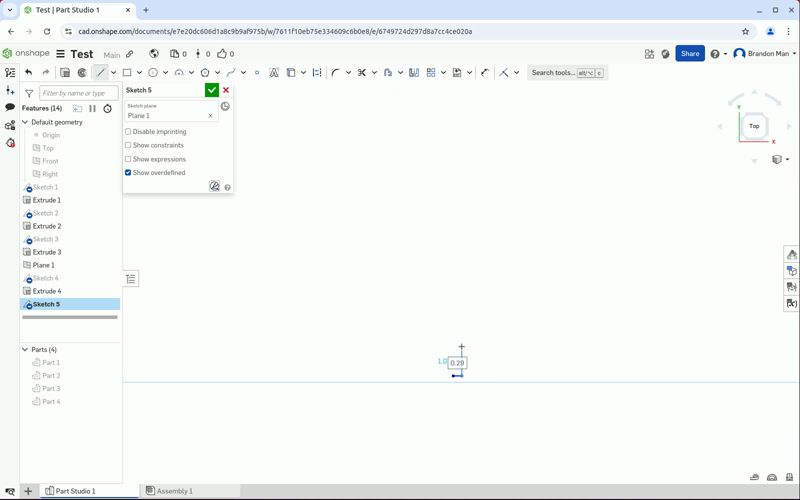
scroll(6)
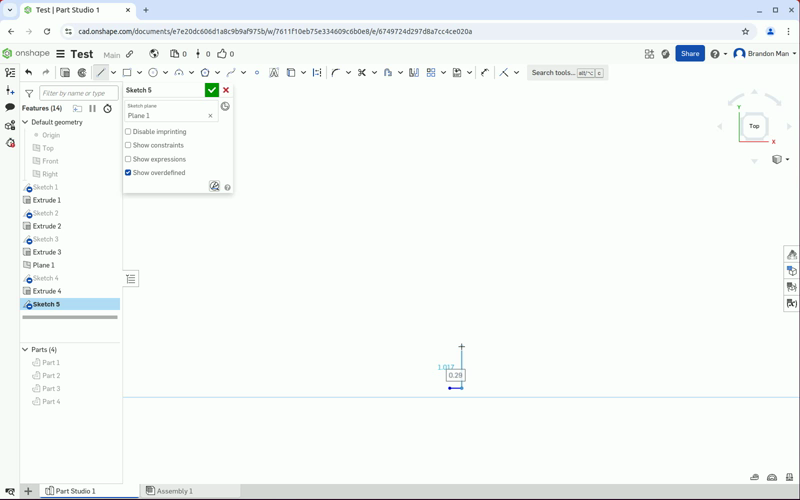
scroll(6)
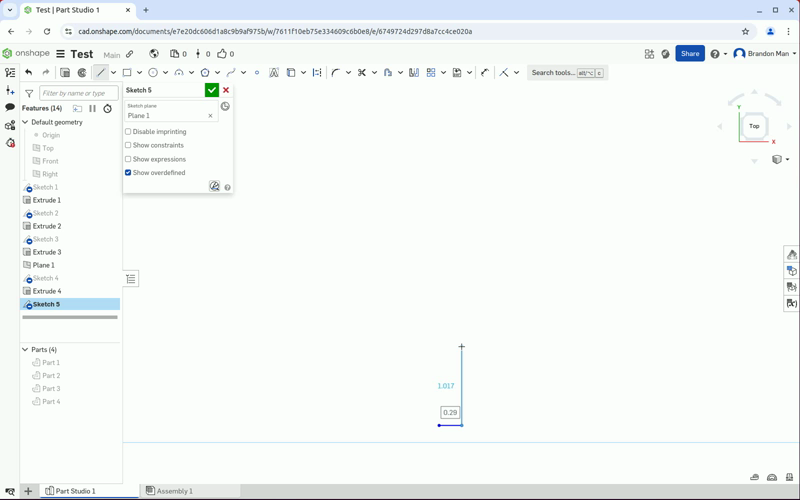
click(461, 346)
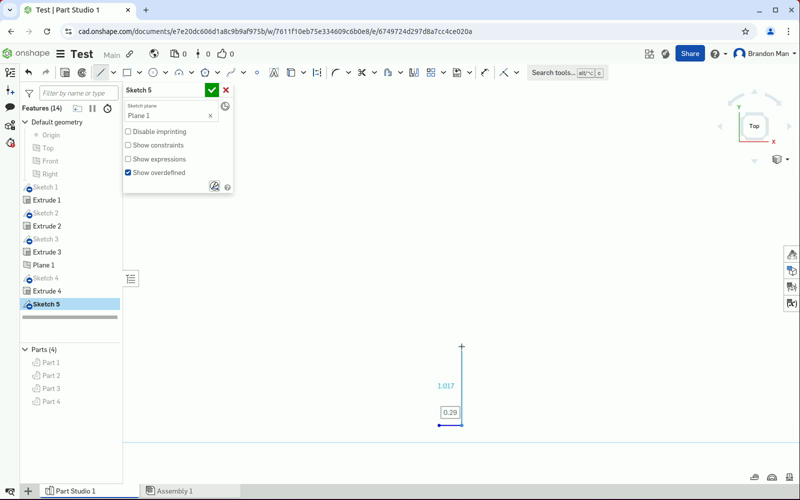
scroll(-6)
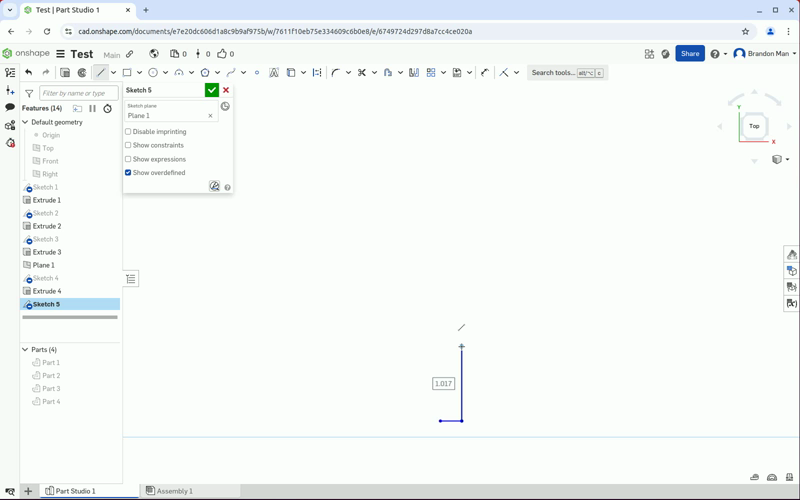
scroll(-6)
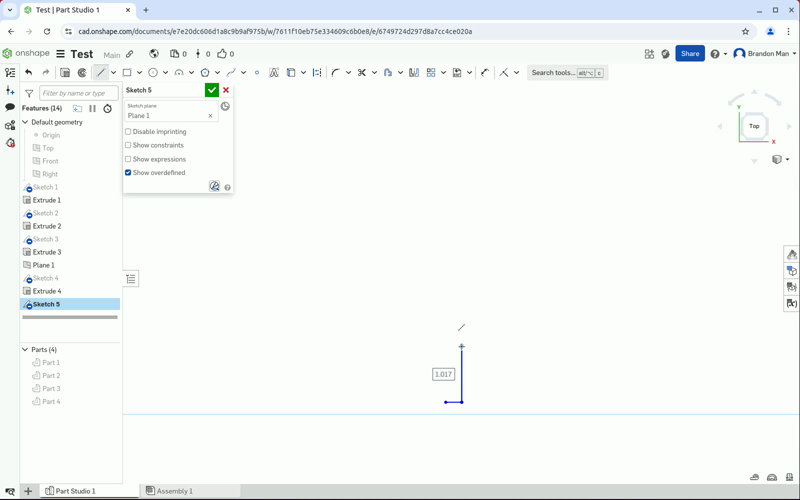
scroll(-6)
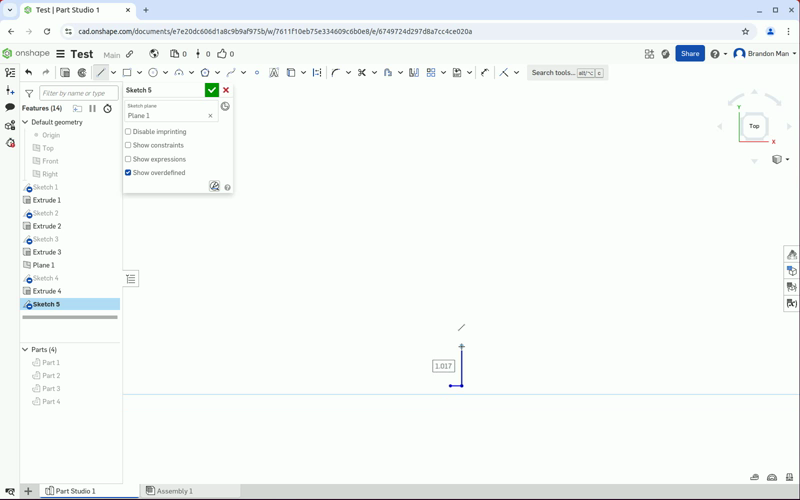
scroll(-6)
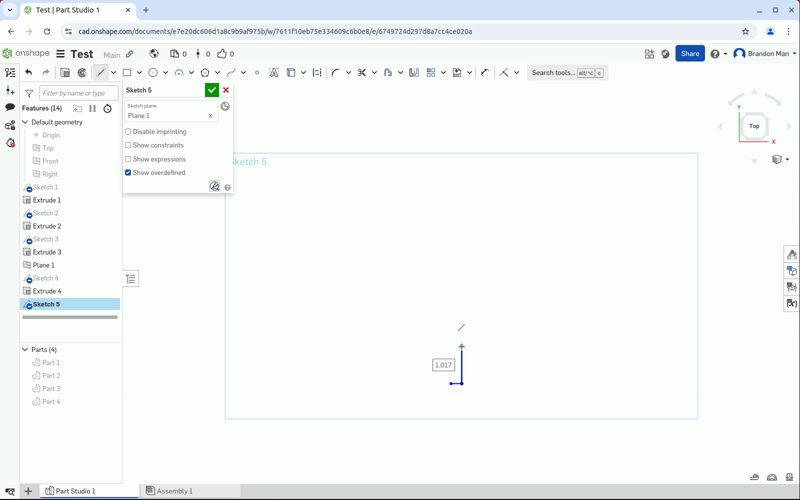
scroll(-6)
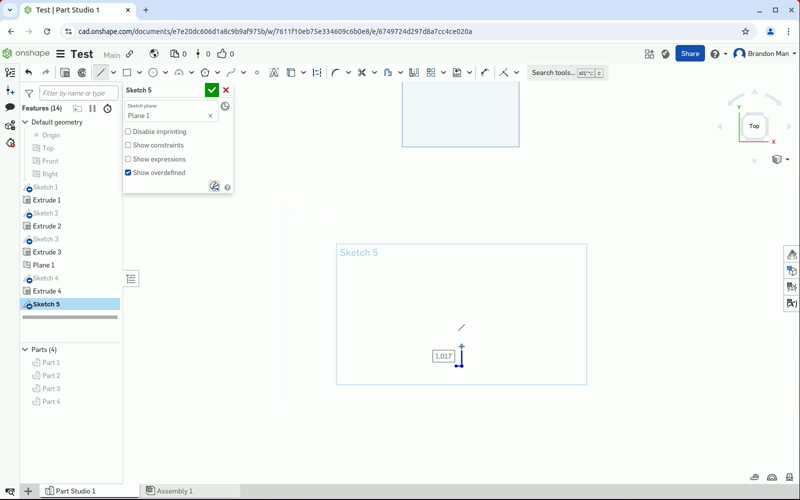
scroll(-6)
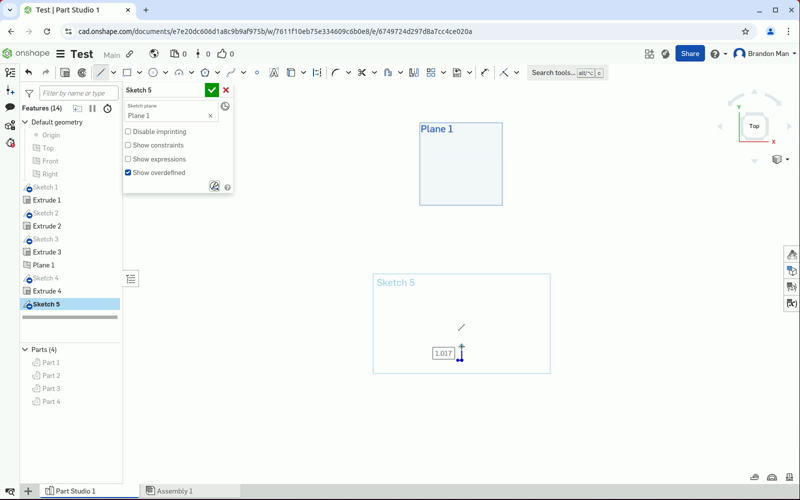
scroll(-6)
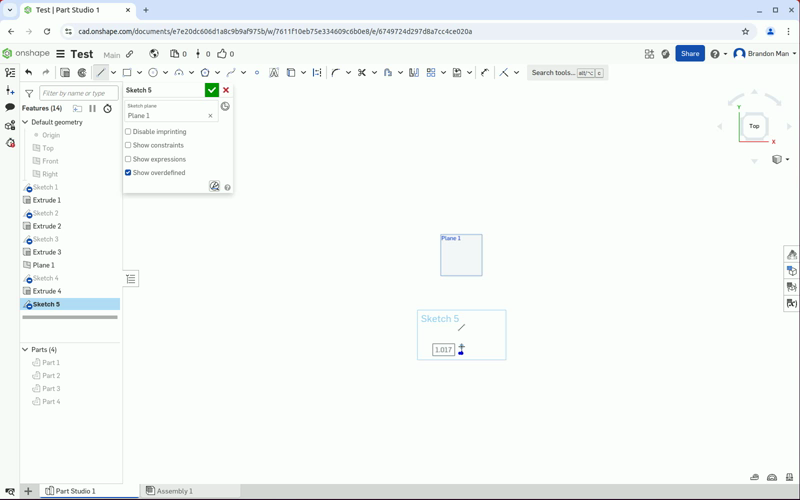
key_up(shift)
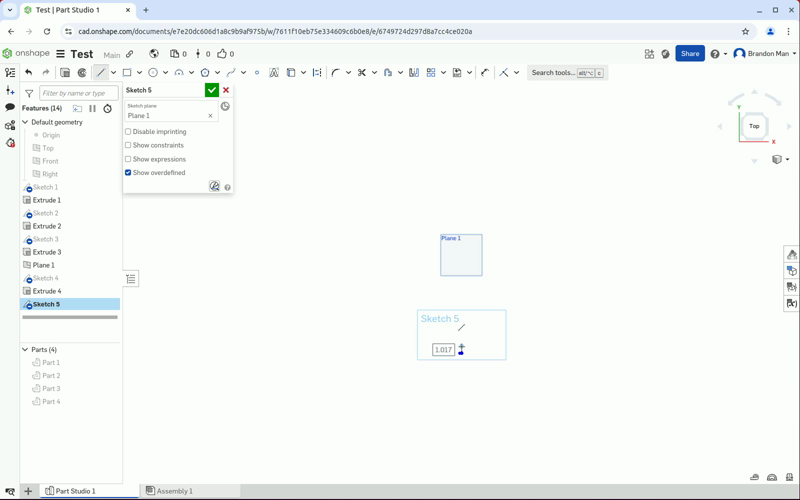
key_down(shift)
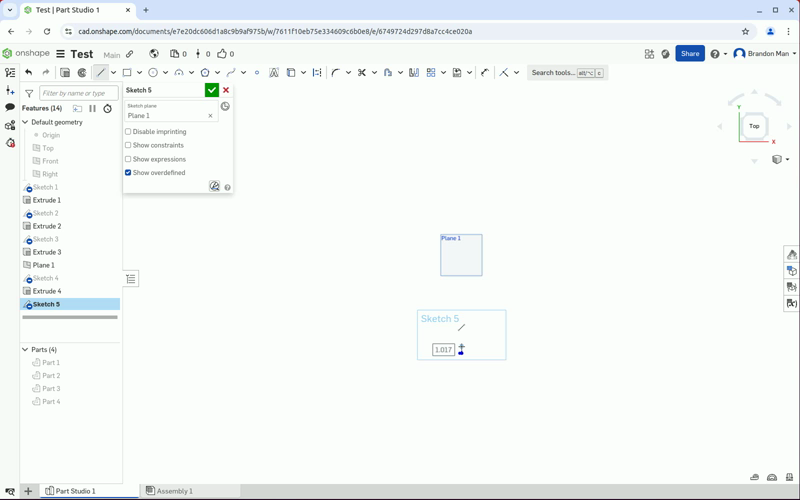
mouse_move(492, 346)
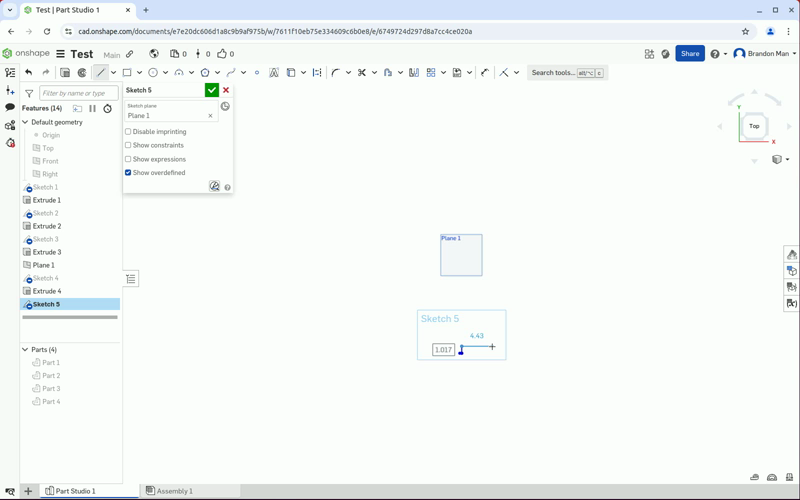
mouse_move(460, 348)
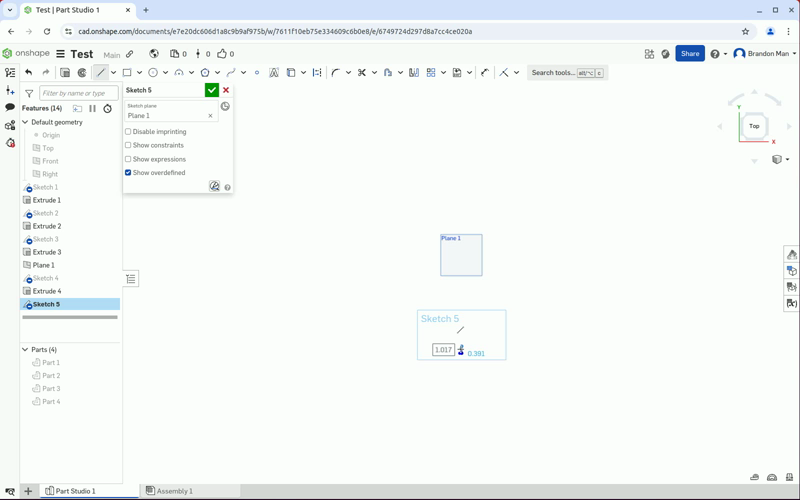
scroll(6)
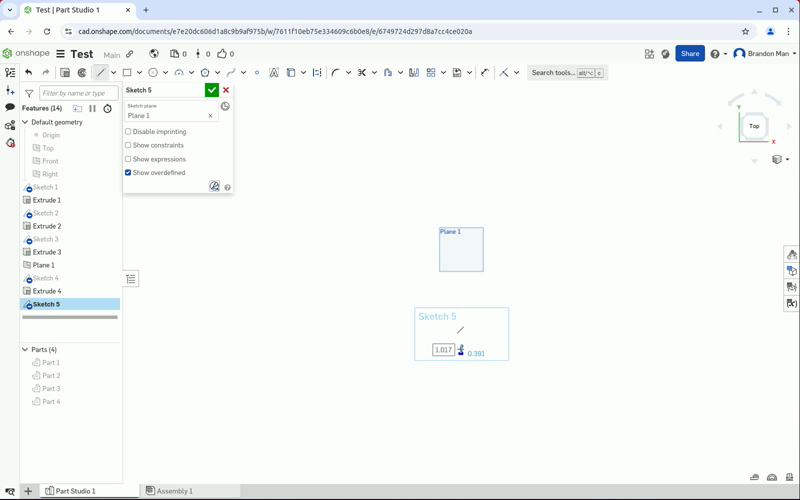
scroll(6)
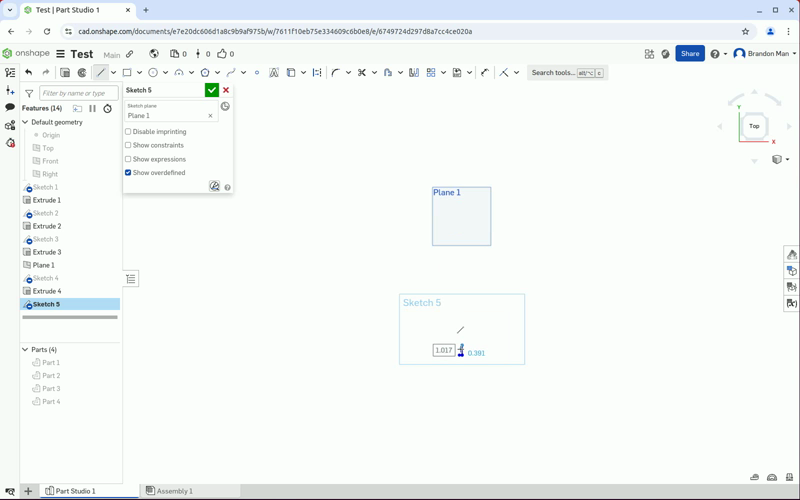
scroll(6)
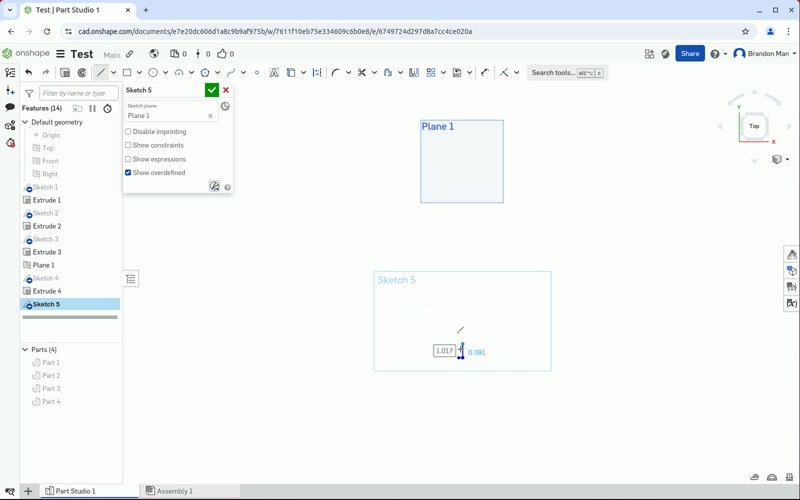
scroll(6)
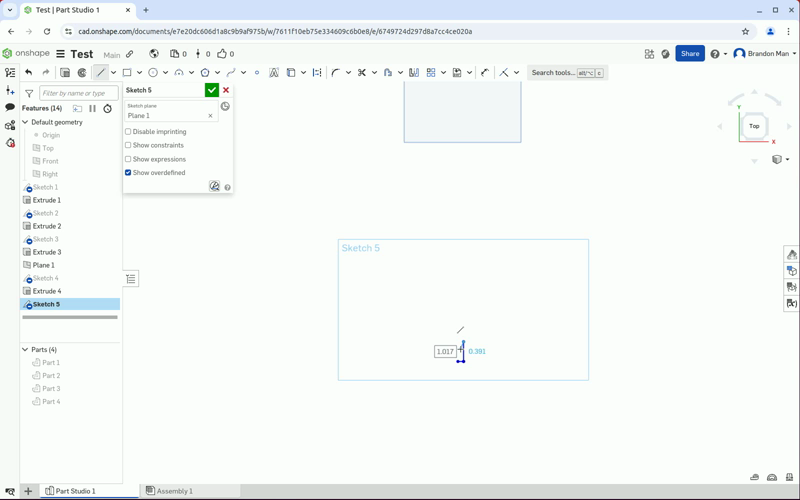
scroll(6)
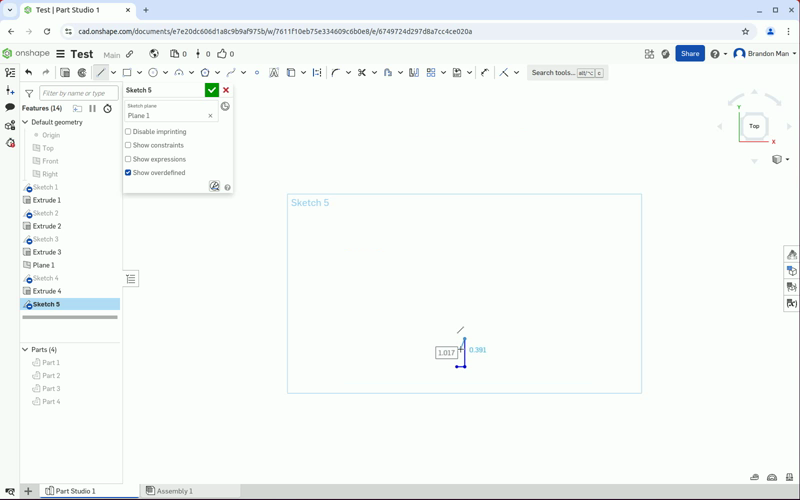
scroll(6)
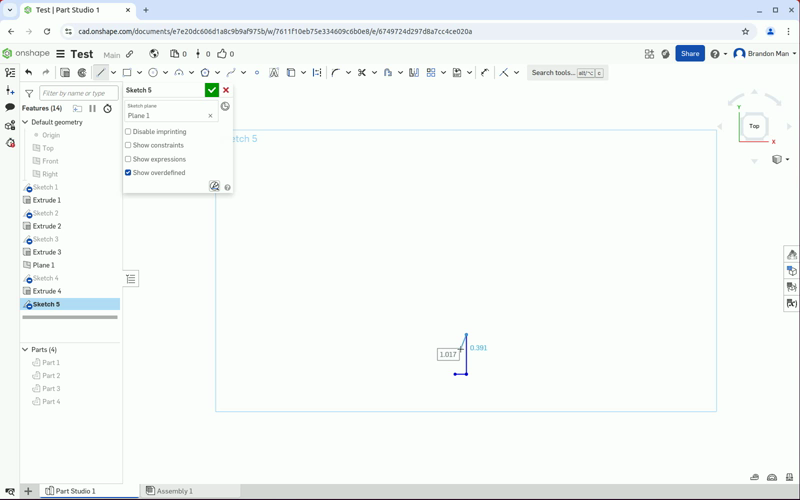
scroll(6)
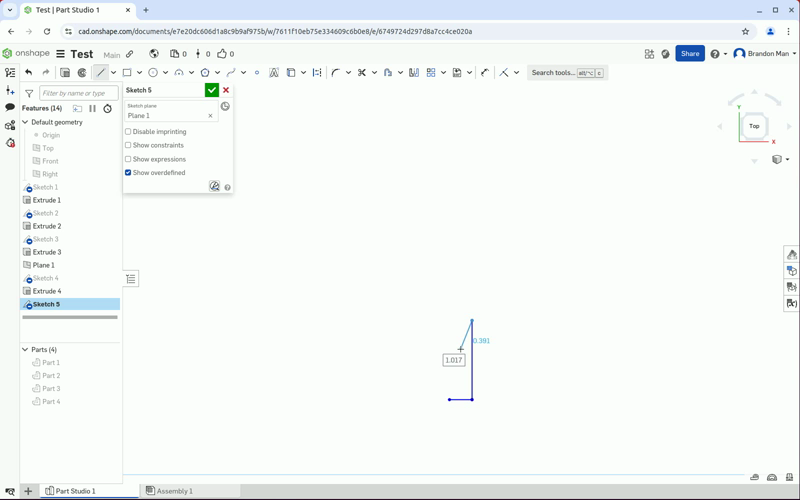
click(460, 348)
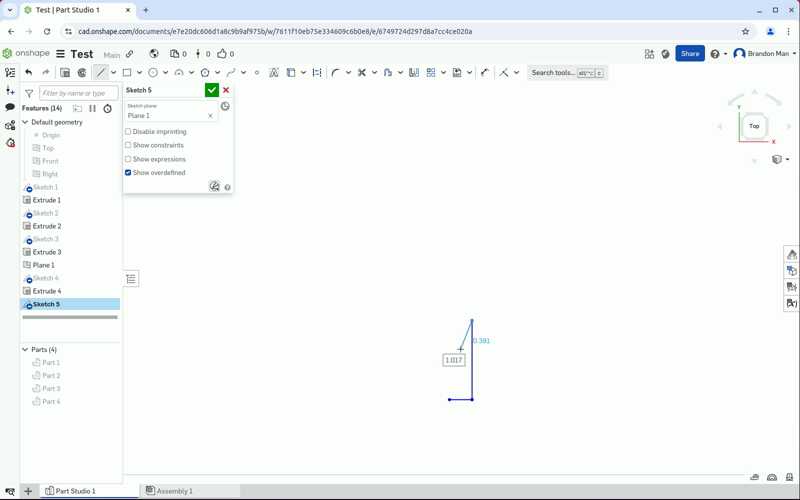
scroll(-6)
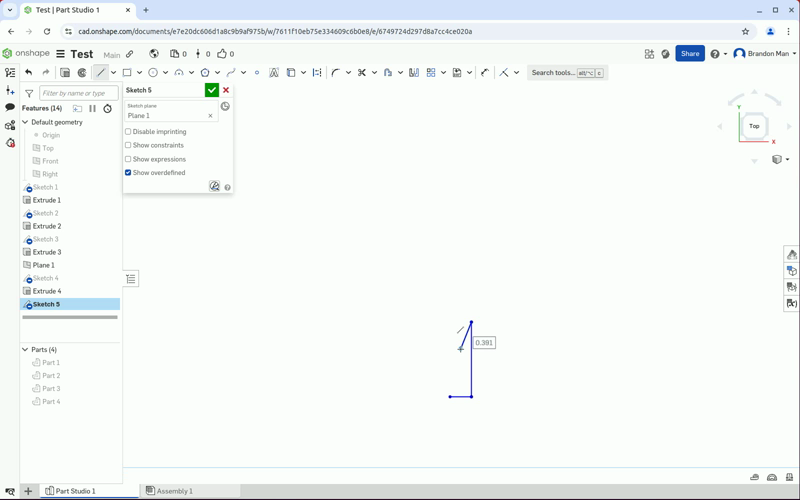
scroll(-6)
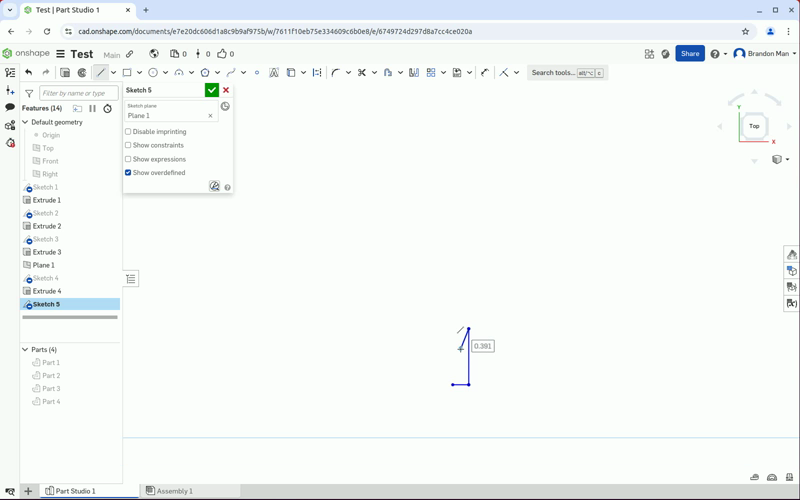
scroll(-6)
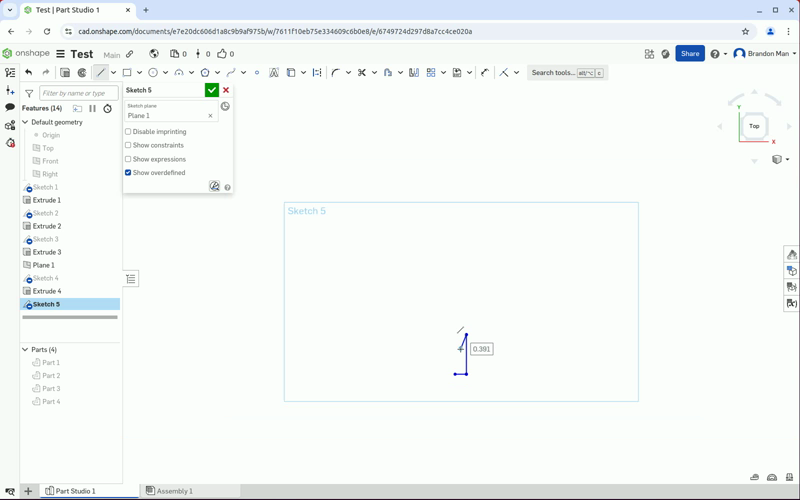
scroll(-6)
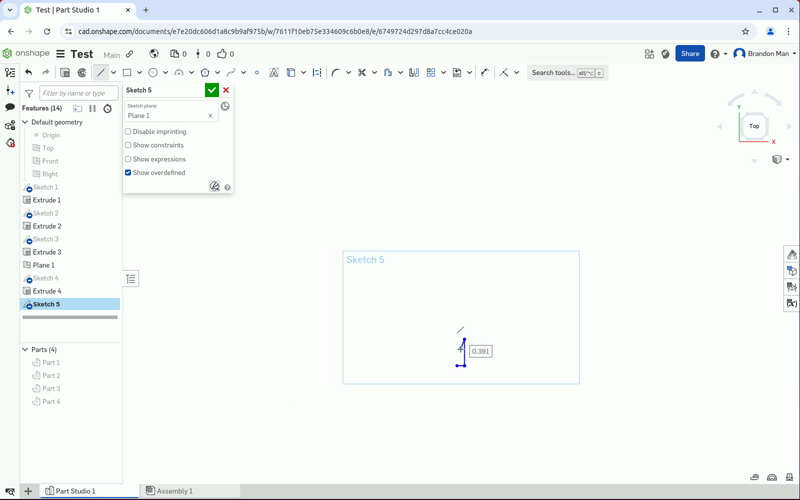
scroll(-6)
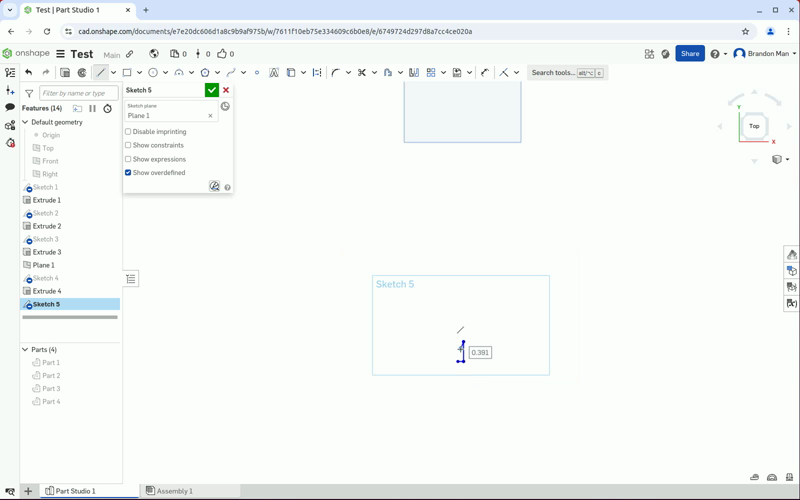
scroll(-6)
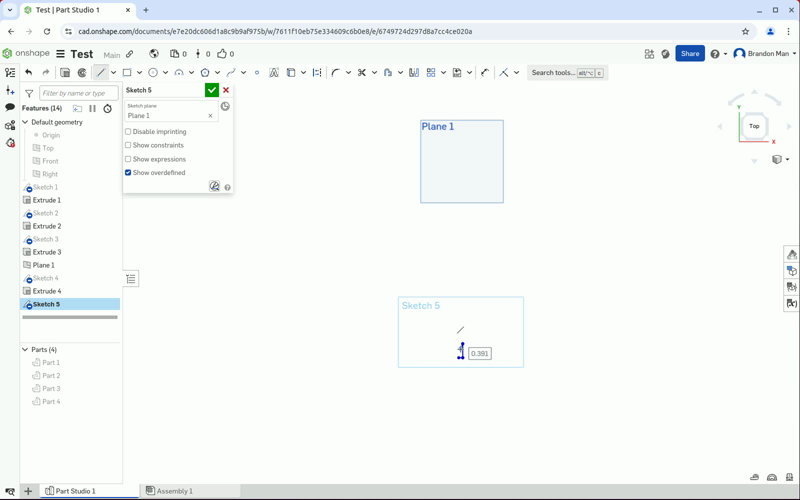
scroll(-6)
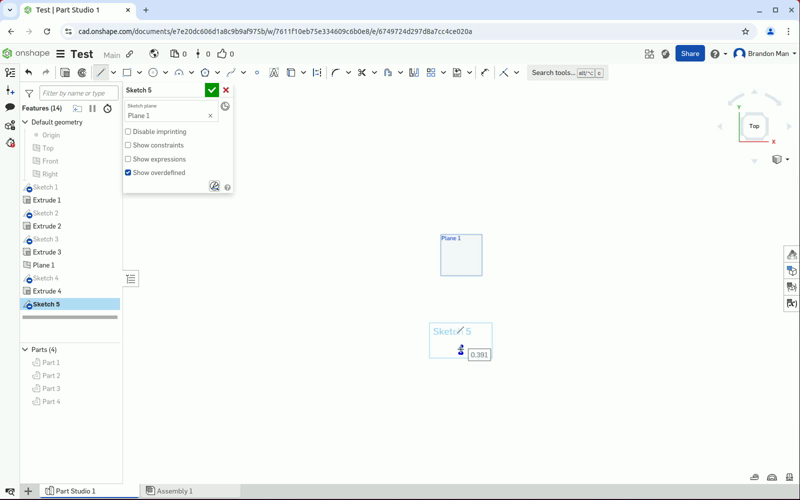
key_up(shift)
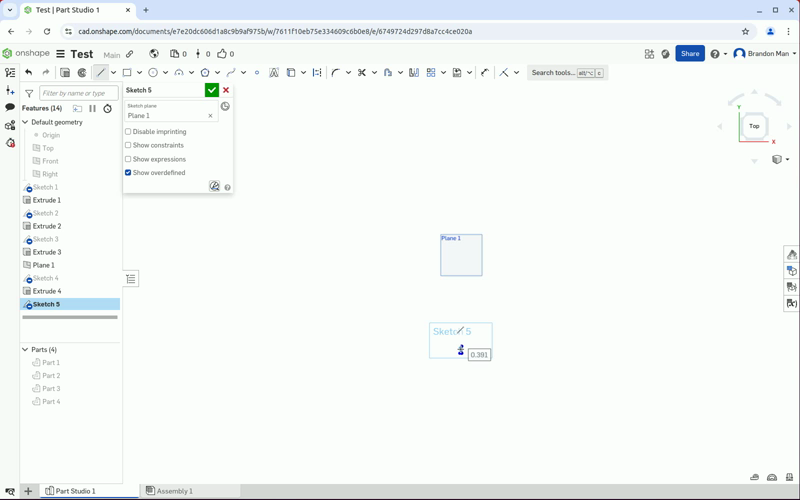
key_down(shift)
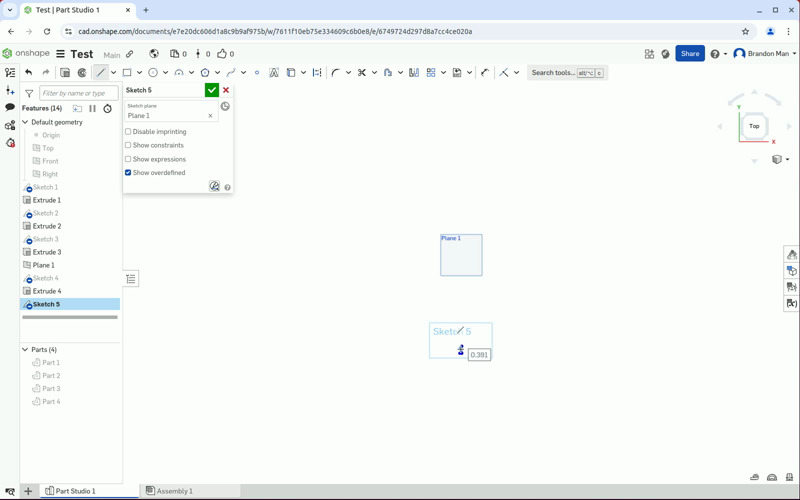
mouse_move(490, 348)
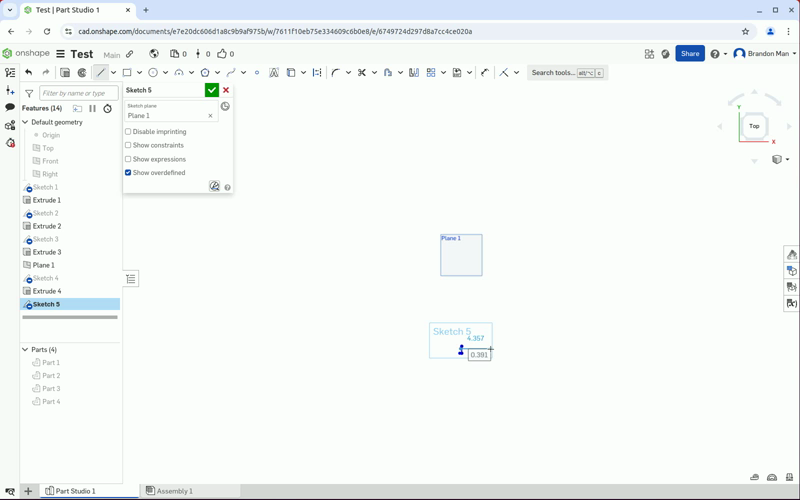
mouse_move(459, 346)
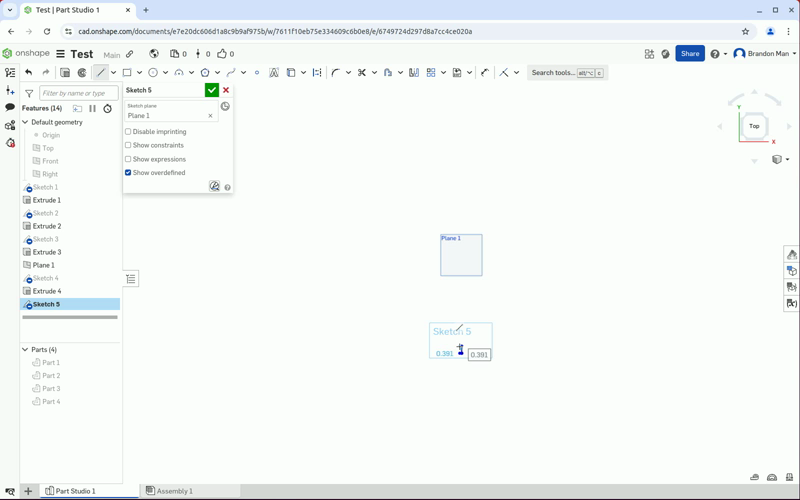
scroll(6)
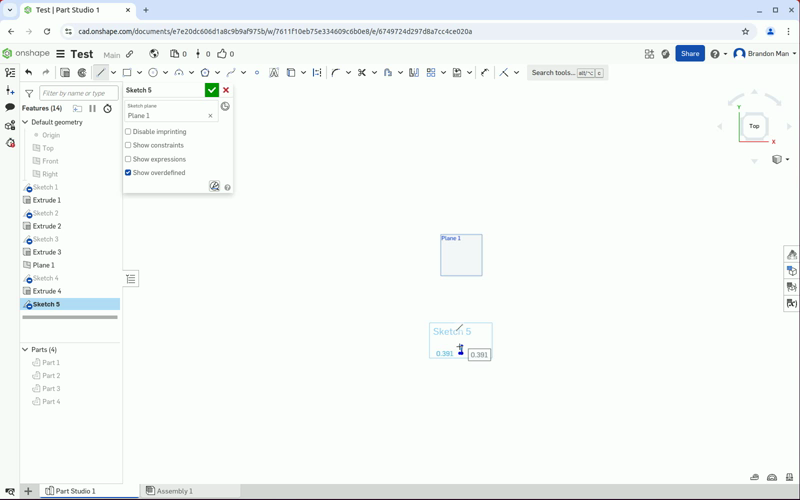
scroll(6)
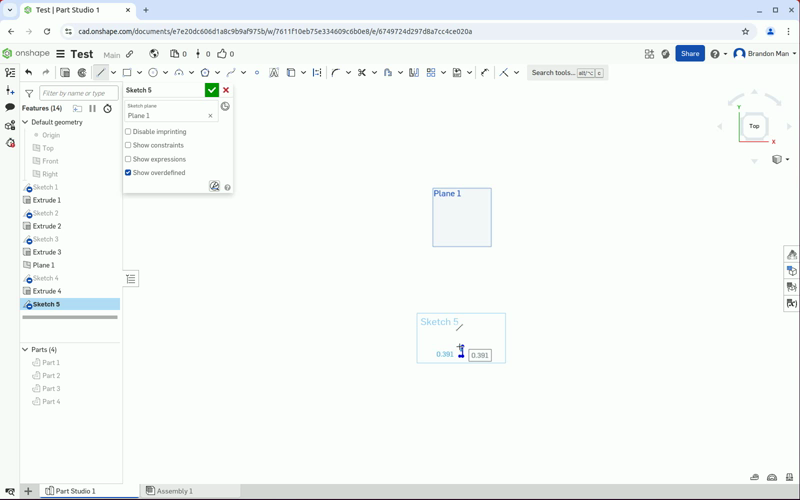
scroll(6)
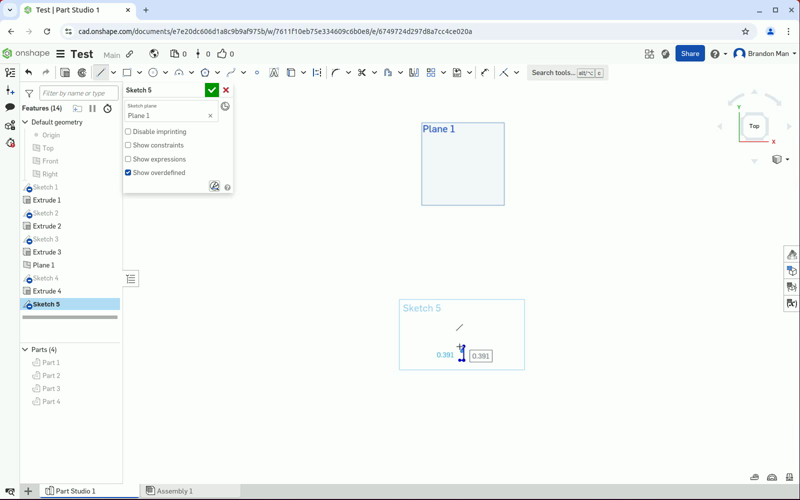
scroll(6)
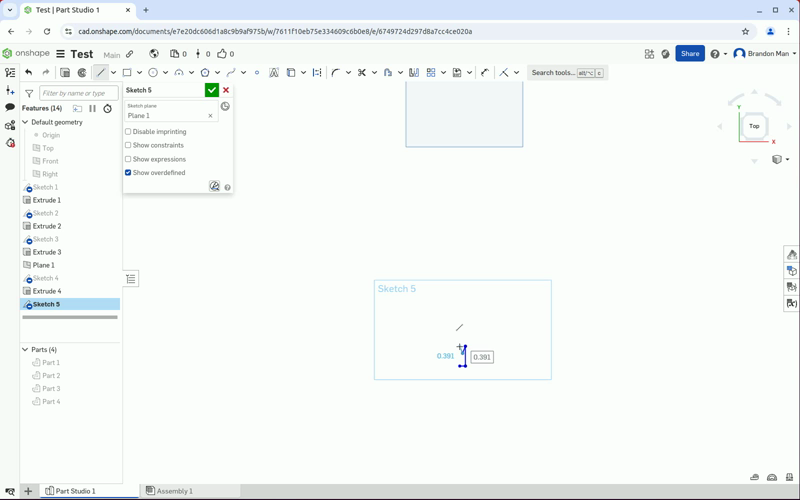
scroll(6)
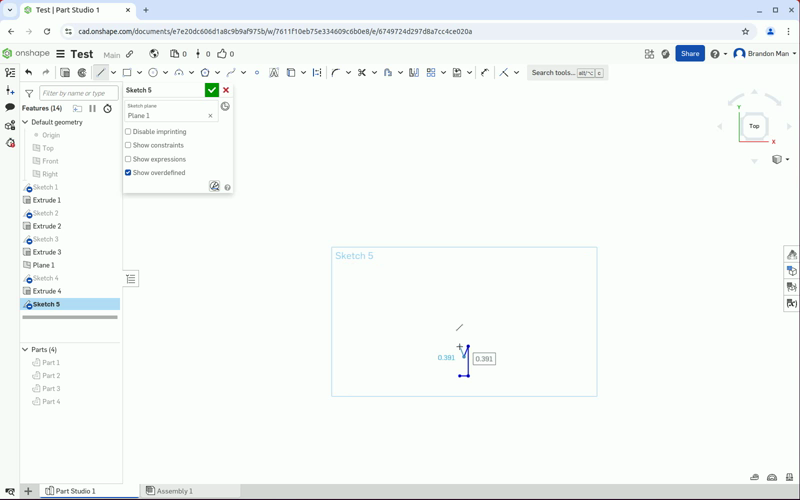
scroll(6)
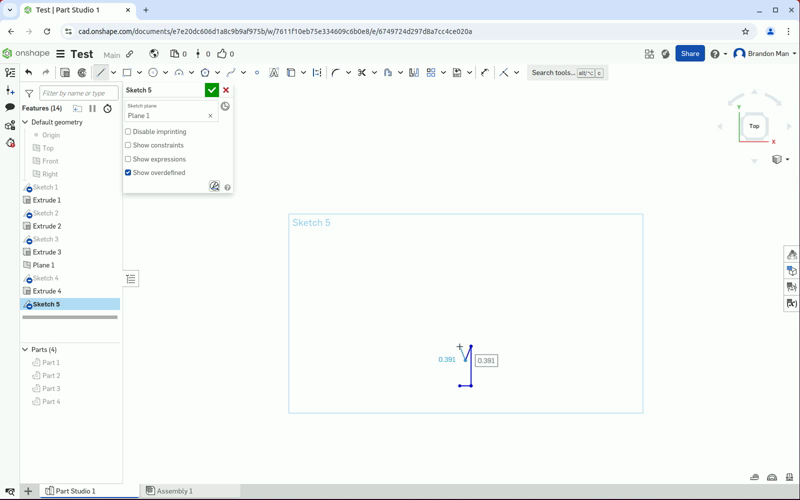
scroll(6)
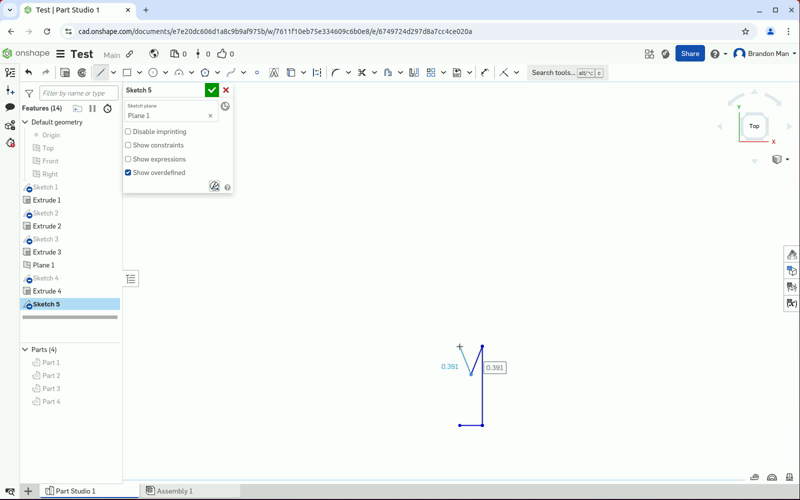
click(459, 346)
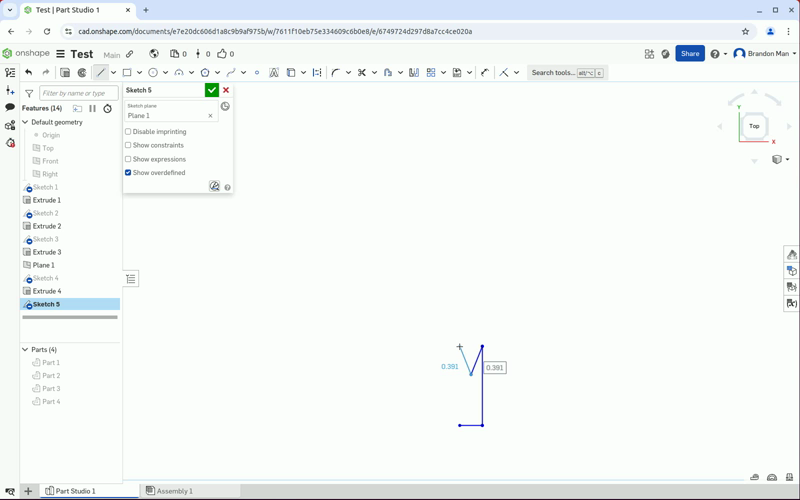
scroll(-6)
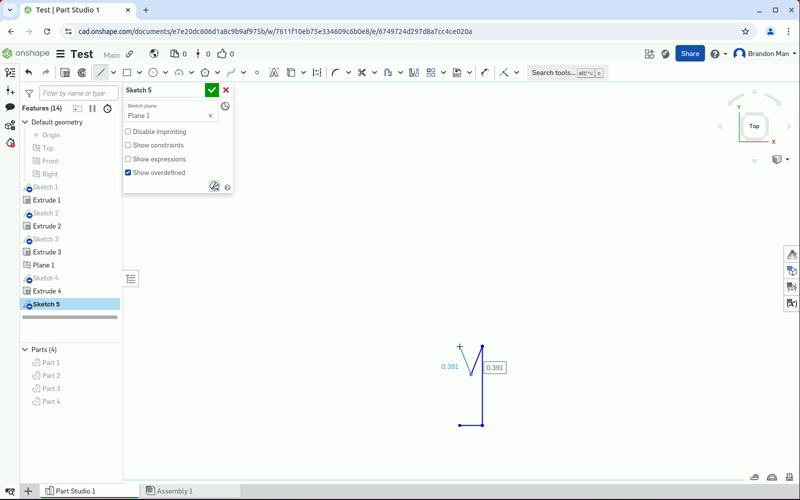
scroll(-6)
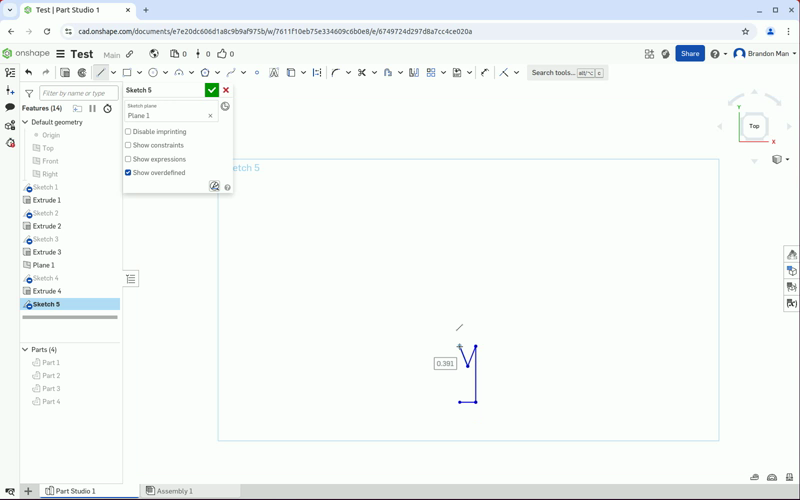
scroll(-6)
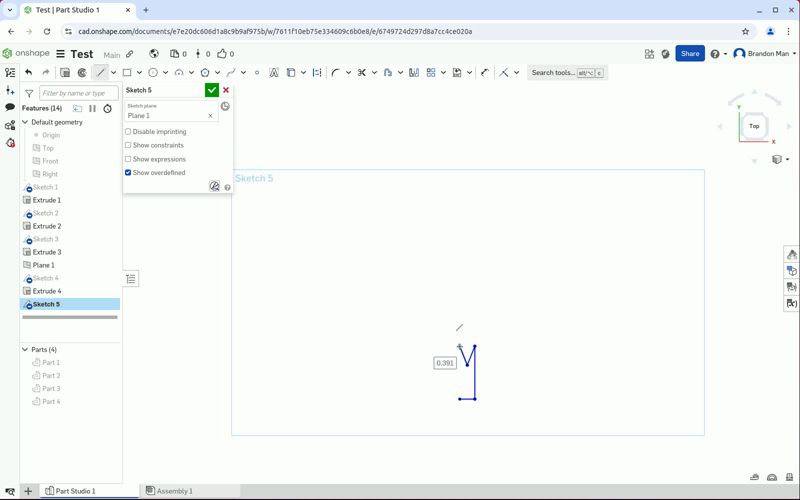
scroll(-6)
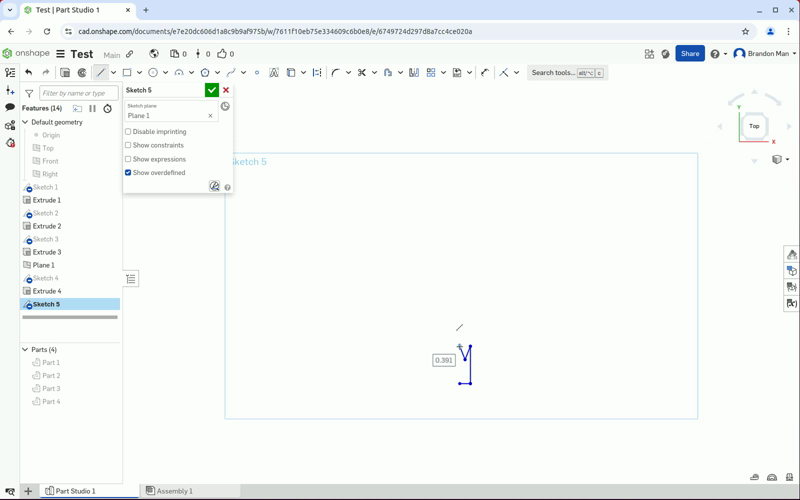
scroll(-6)
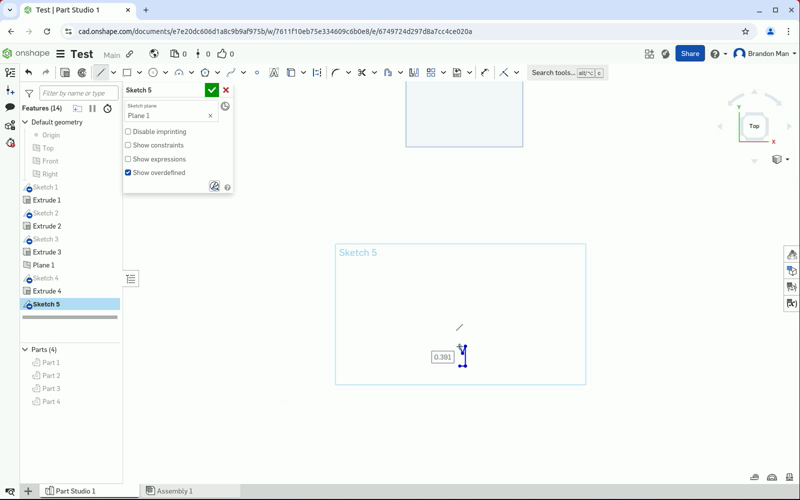
scroll(-6)
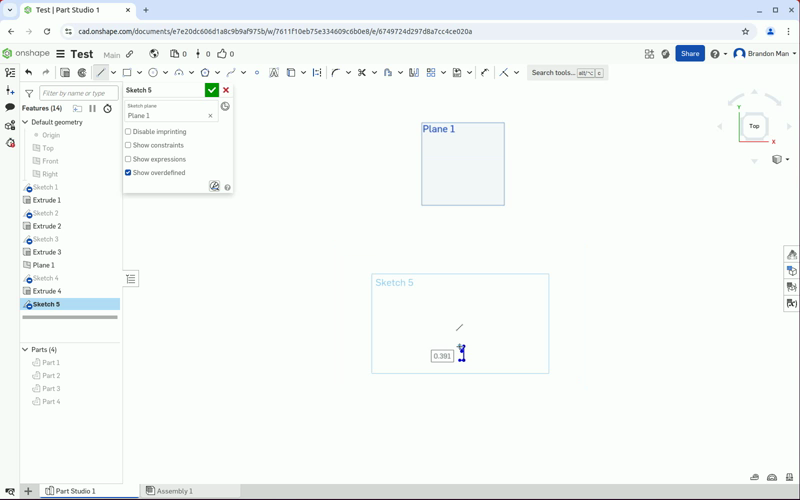
scroll(-6)
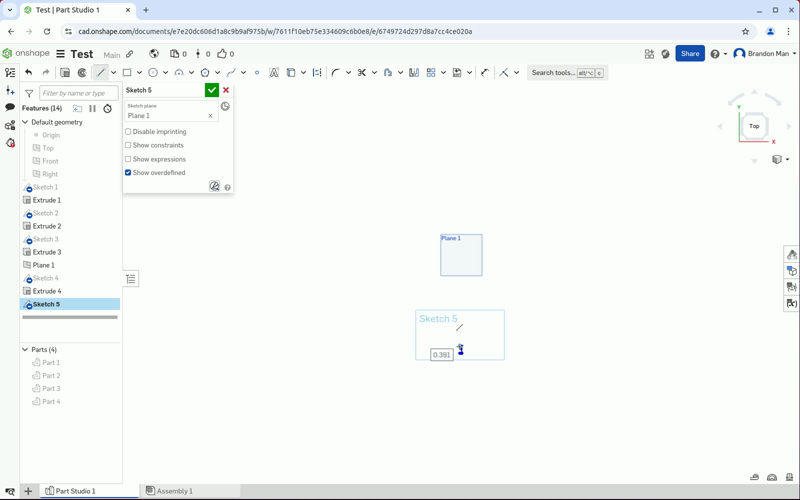
key_up(shift)
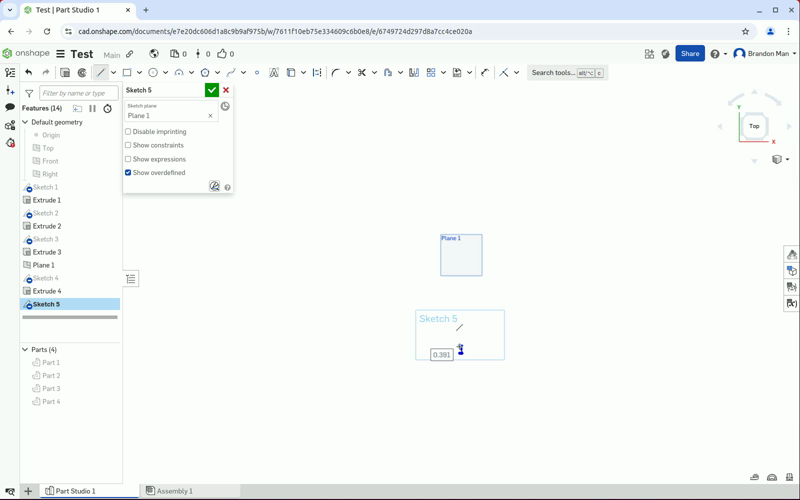
mouse_move(489, 346)
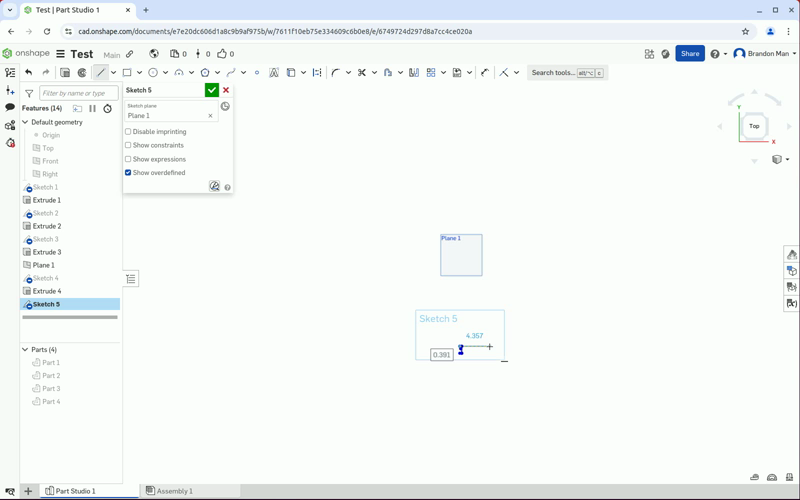
key_down(shift)
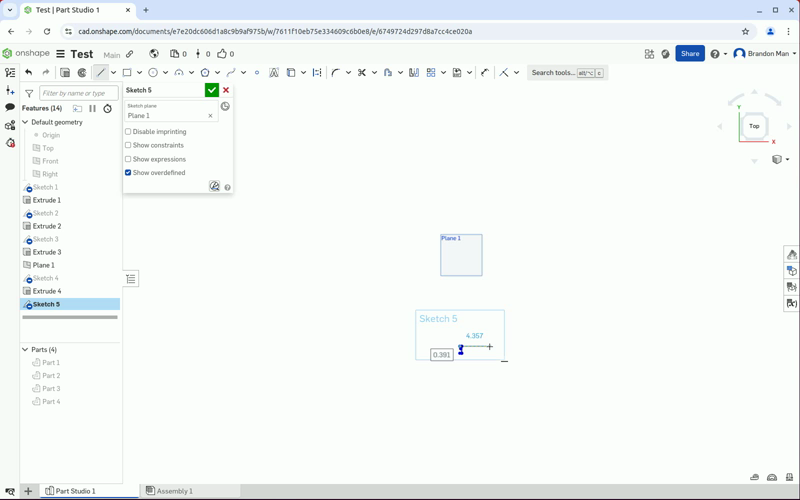
mouse_move(459, 353)
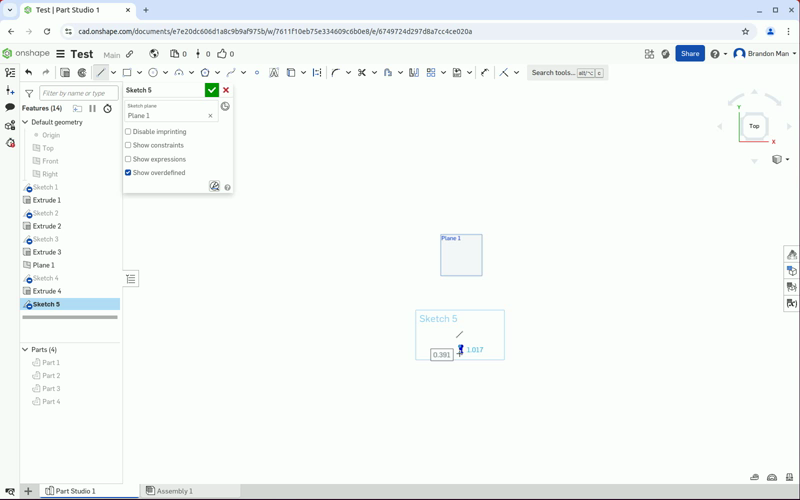
scroll(6)
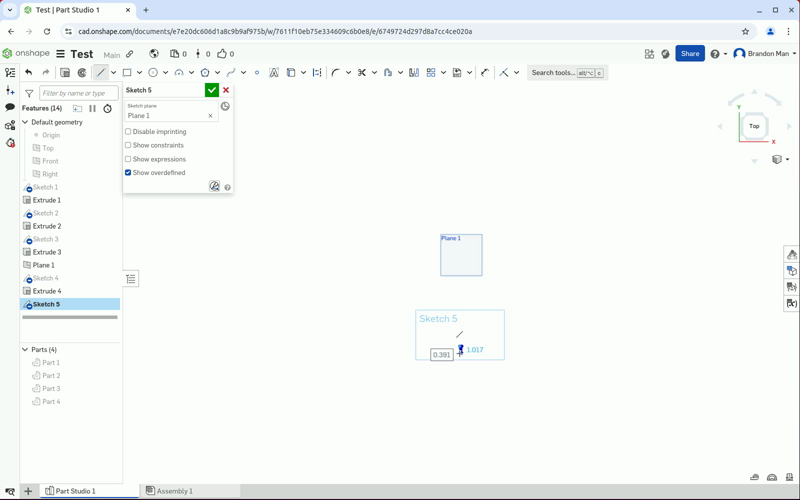
scroll(6)
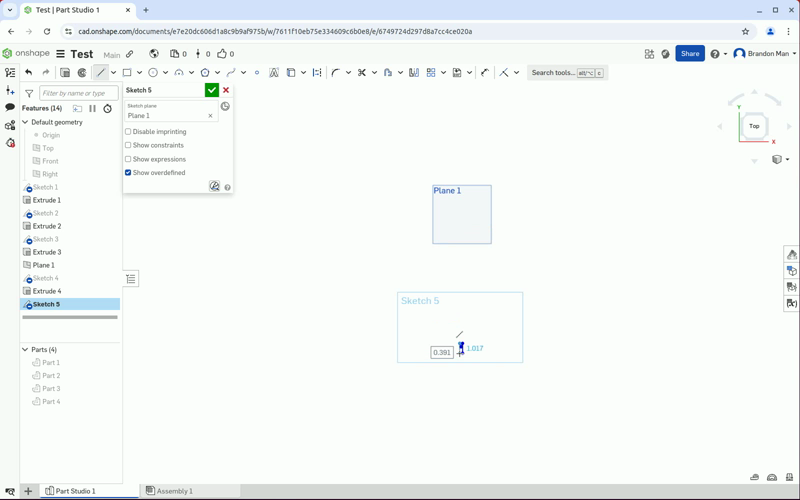
scroll(6)
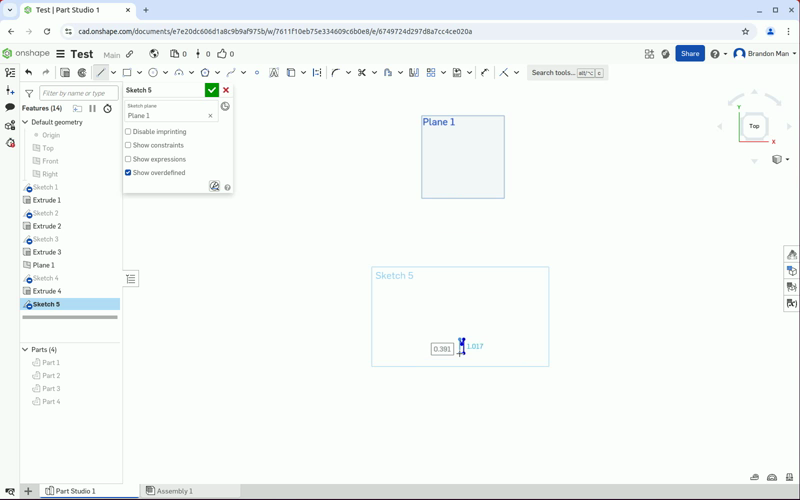
scroll(6)
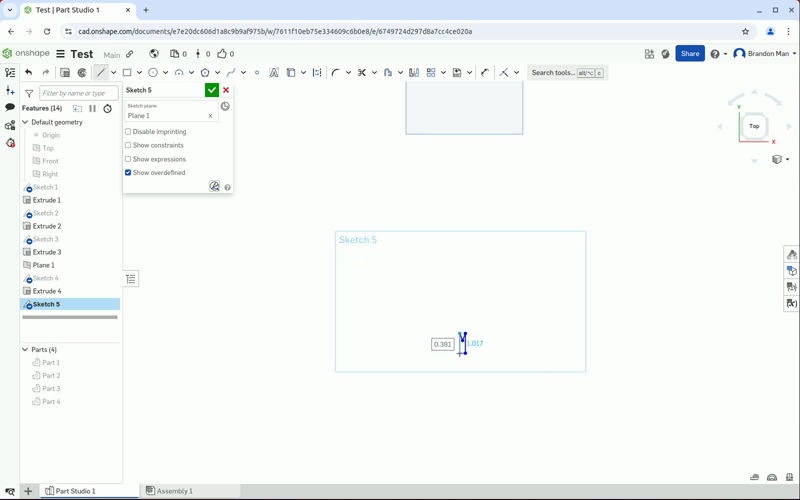
scroll(6)
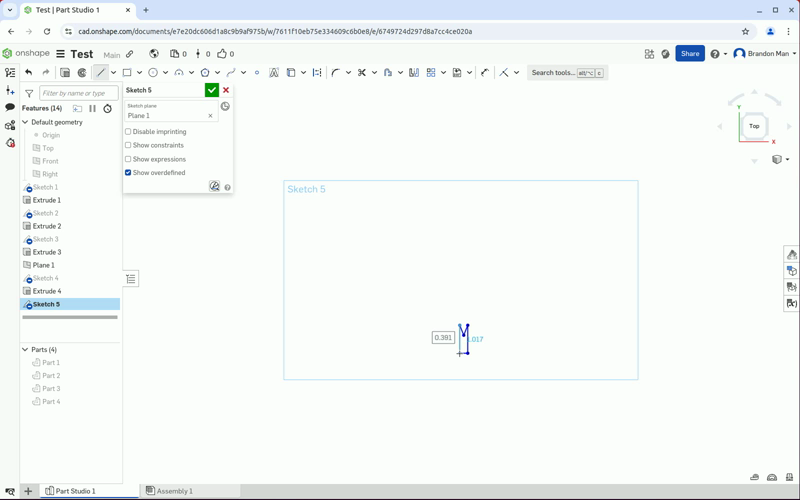
scroll(6)
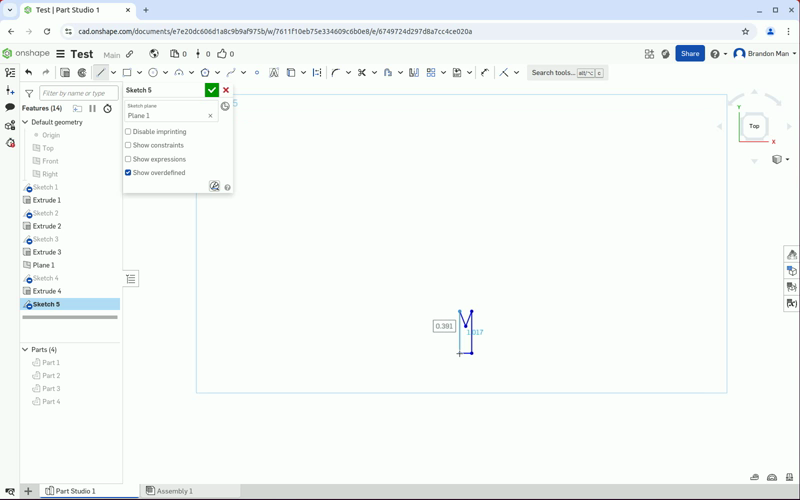
scroll(6)
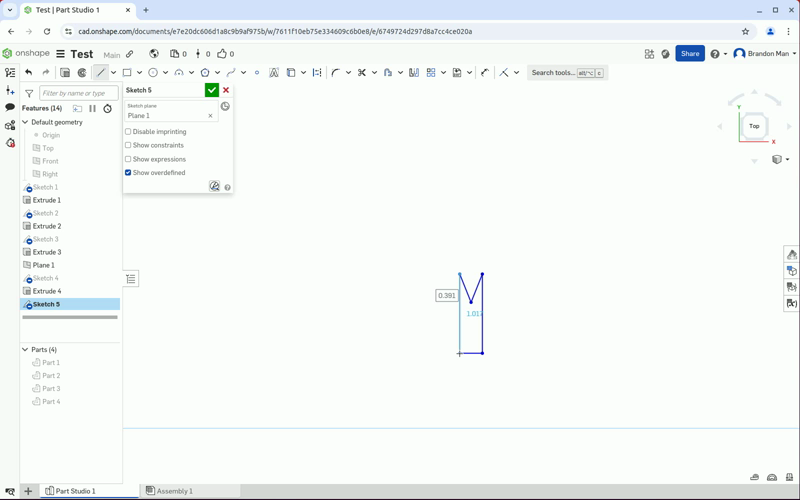
key_up(shift)
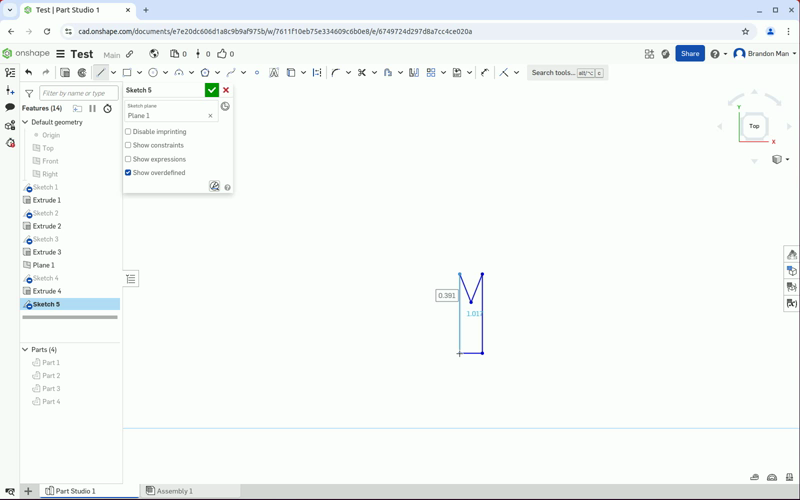
click(459, 353)
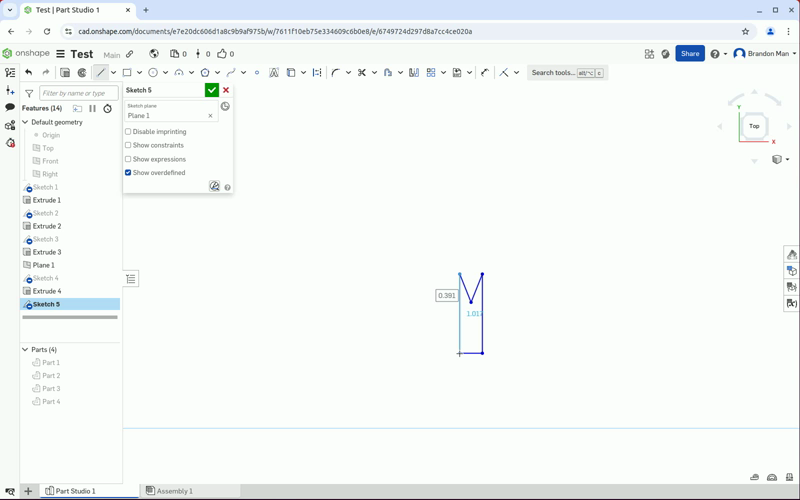
scroll(-6)
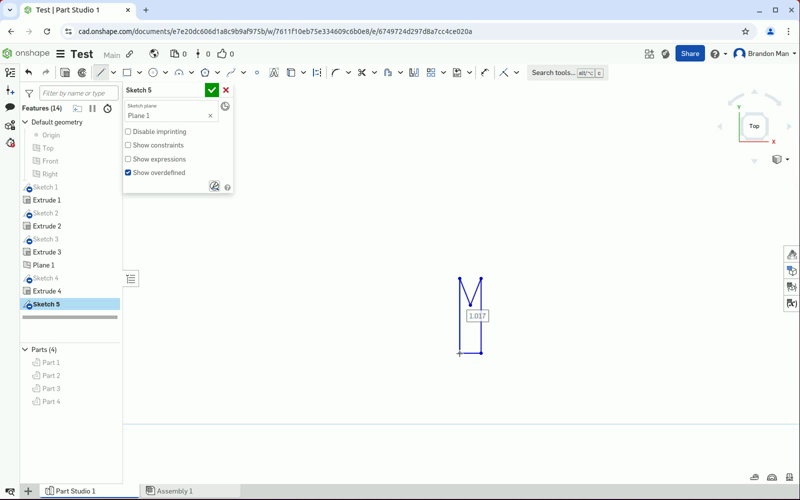
scroll(-6)
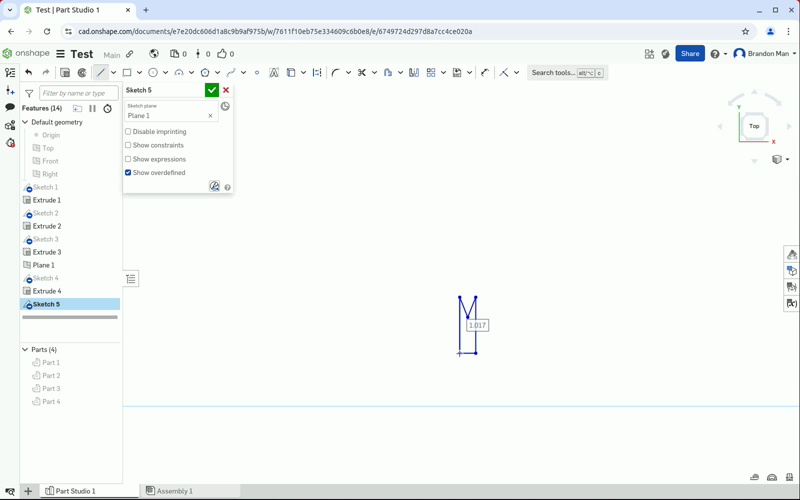
scroll(-6)
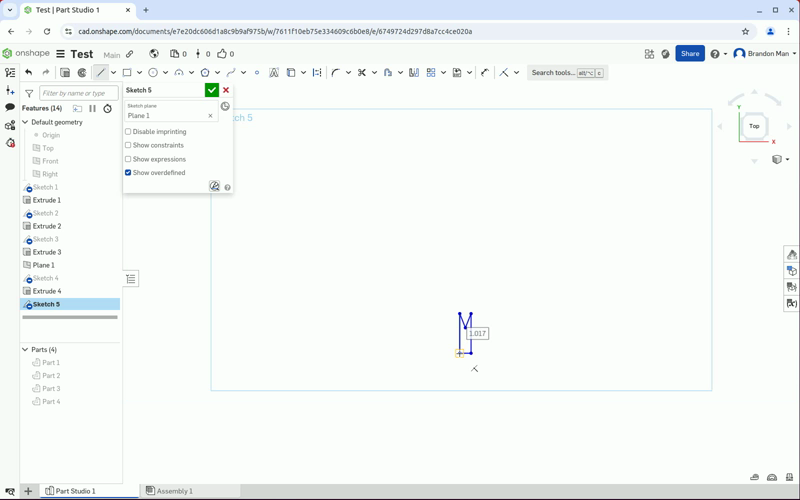
scroll(-6)
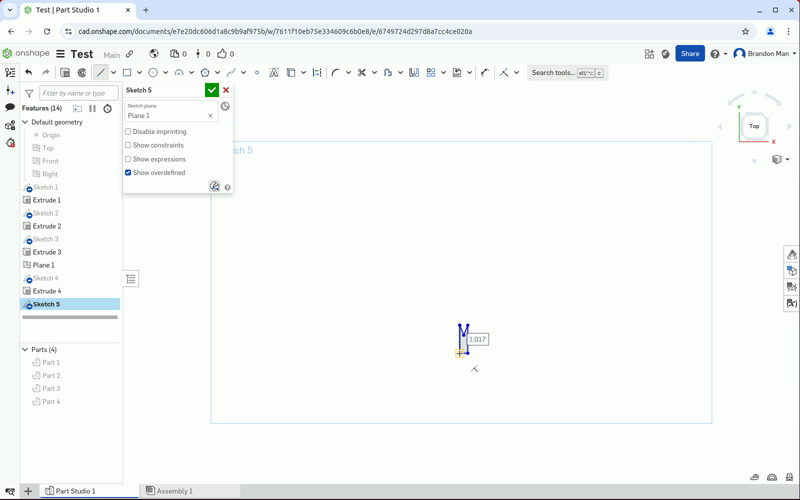
scroll(-6)
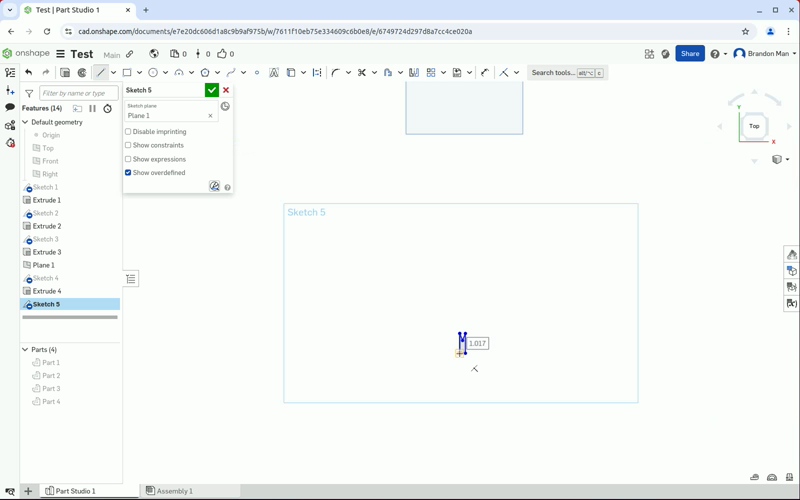
scroll(-6)
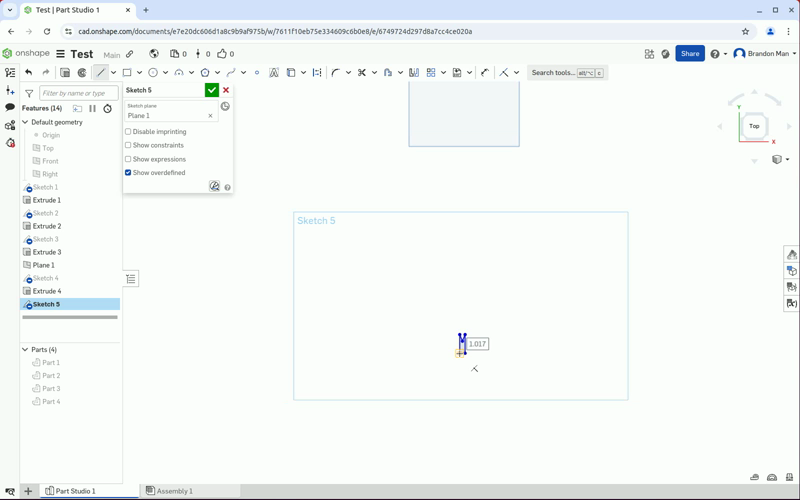
scroll(-6)
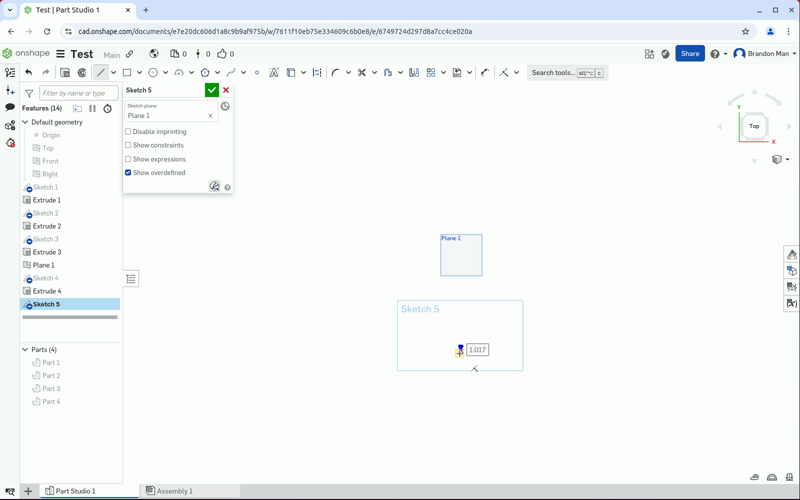
key(esc)
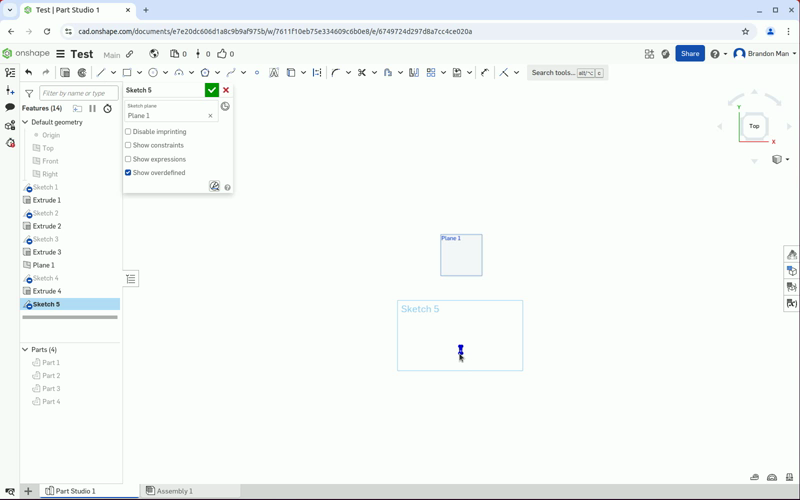
mouse_move(460, 349)
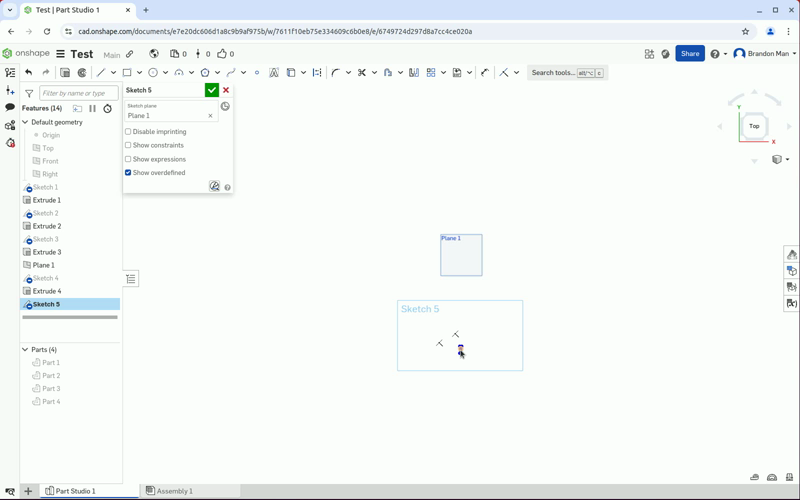
scroll(6)
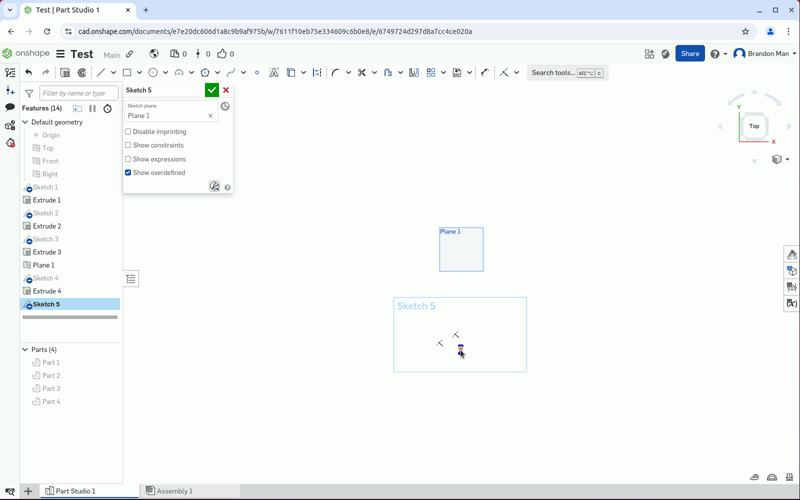
scroll(6)
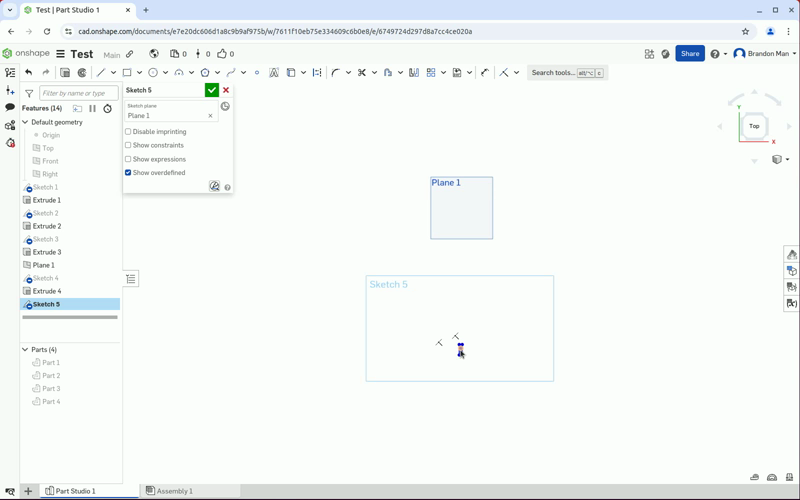
scroll(6)
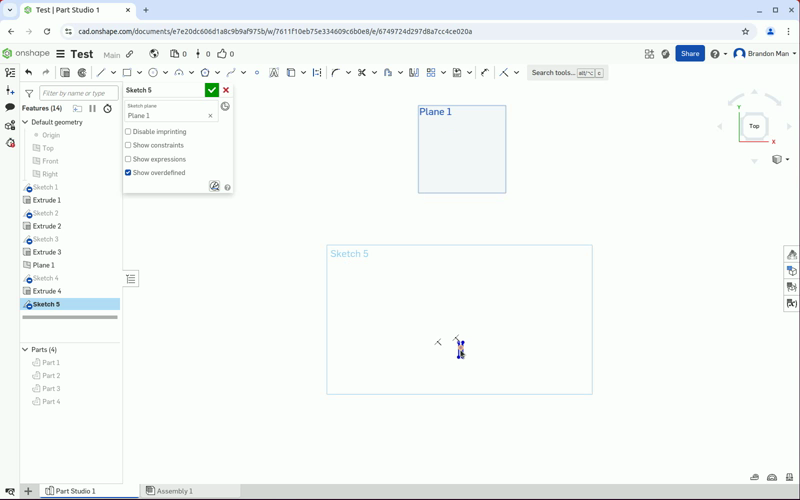
scroll(6)
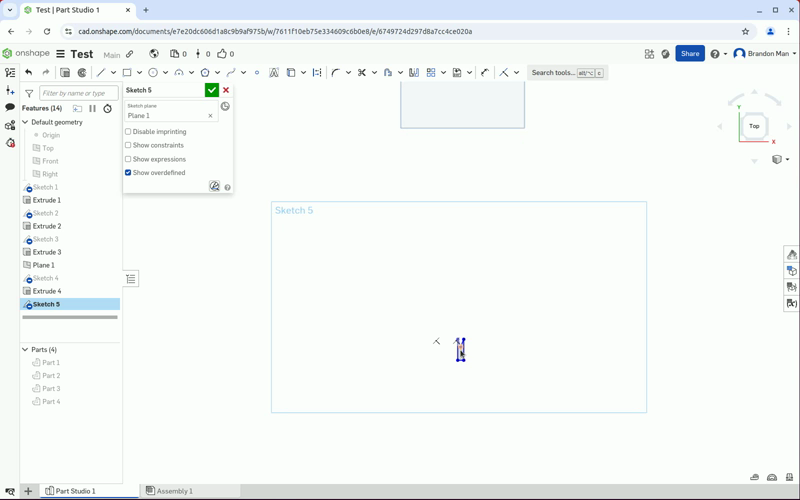
scroll(6)
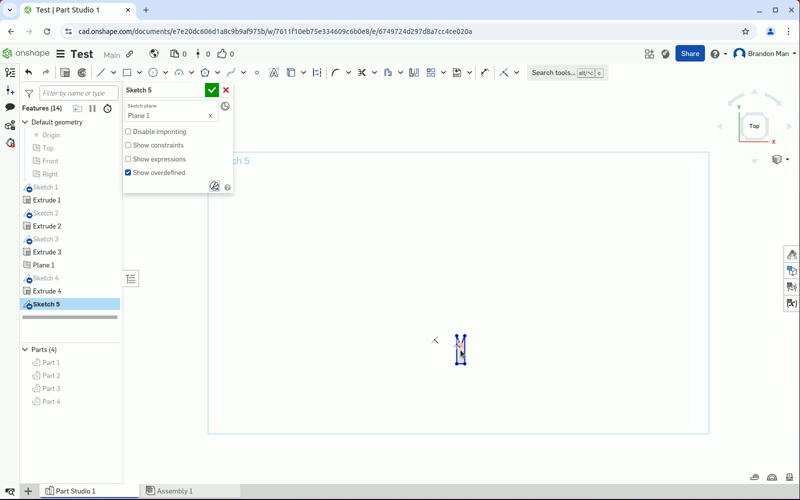
scroll(6)
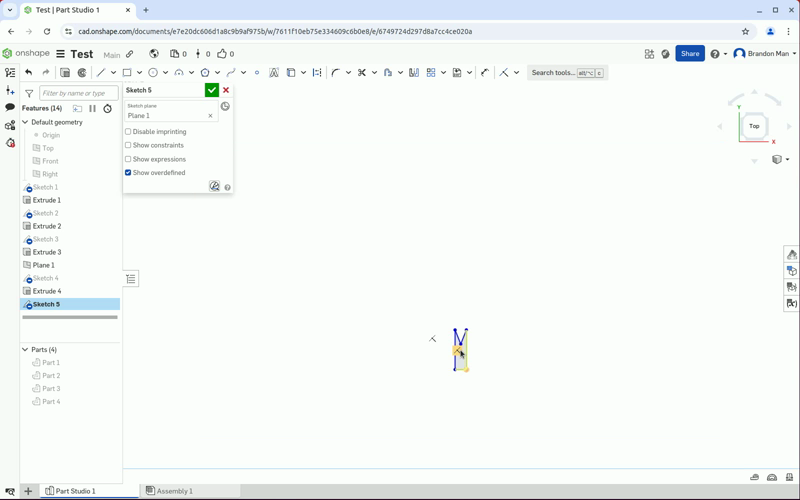
scroll(6)
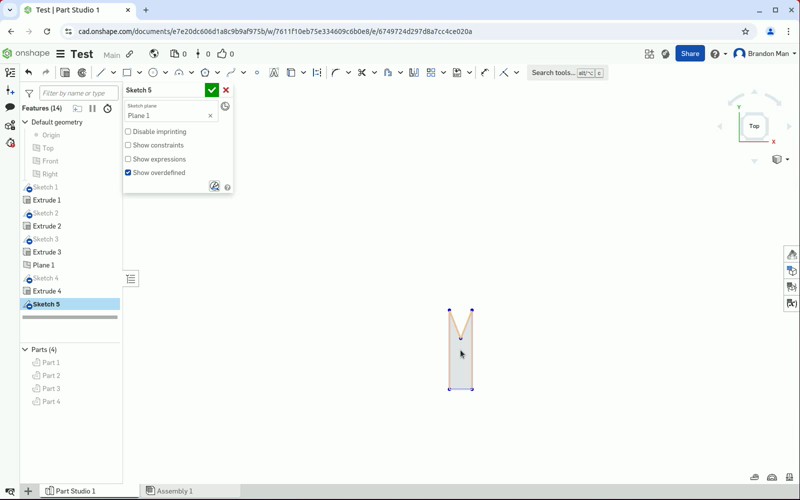
click(460, 349)
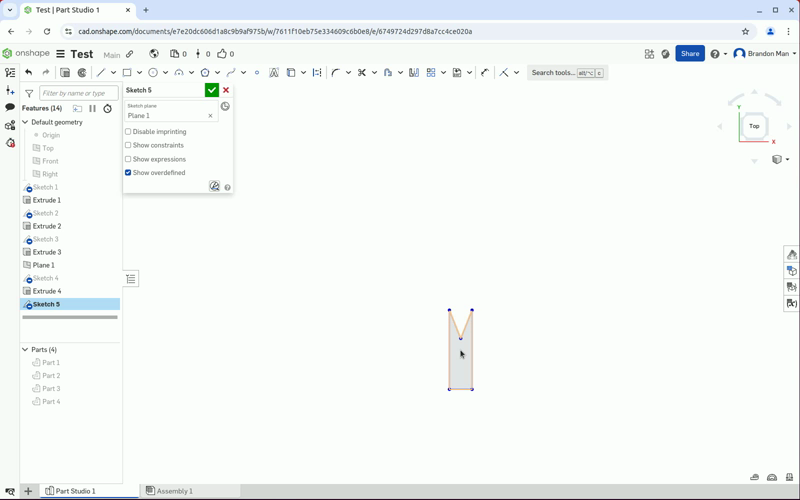
scroll(-6)
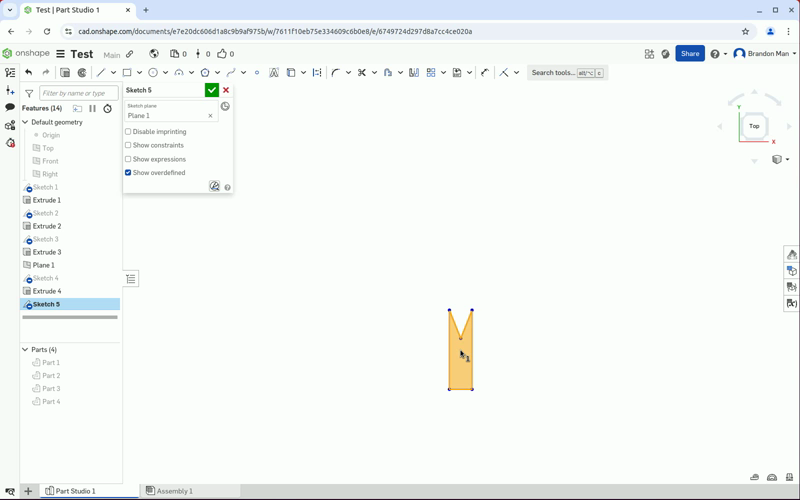
scroll(-6)
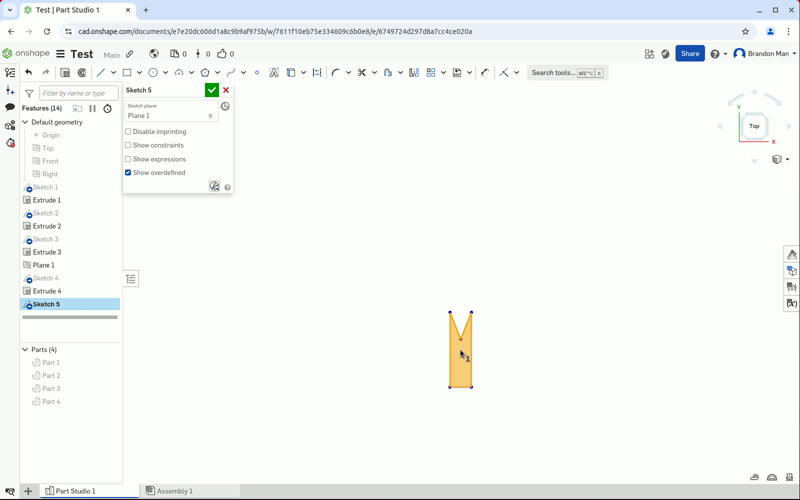
scroll(-6)
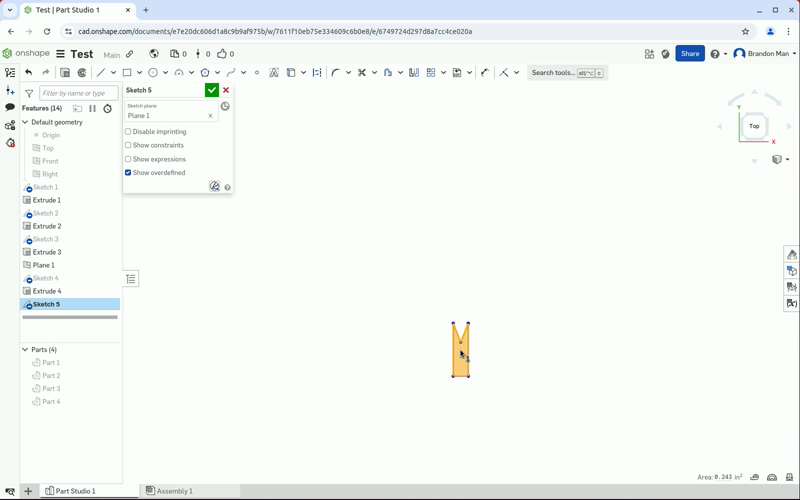
scroll(-6)
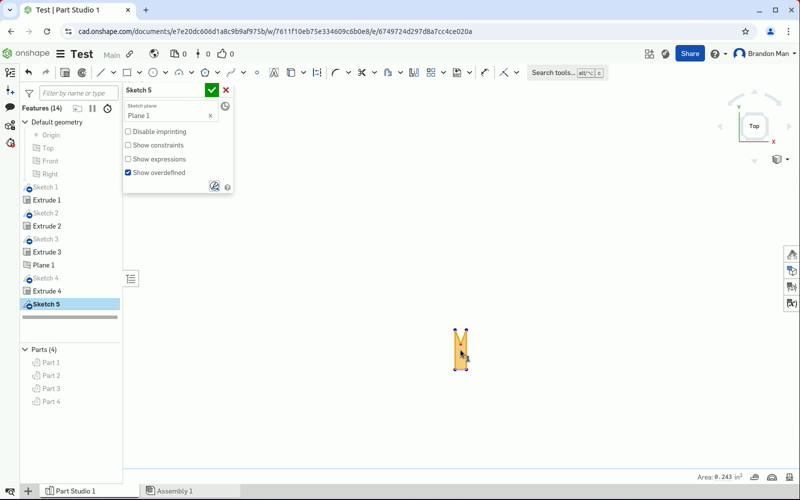
scroll(-6)
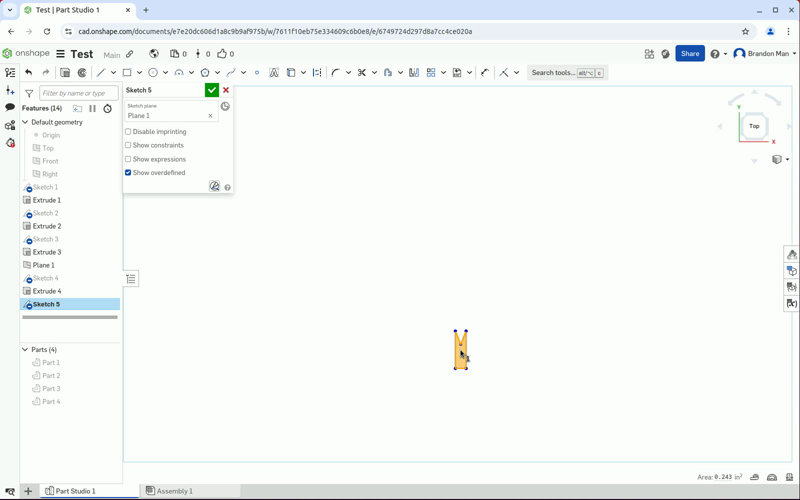
scroll(-6)
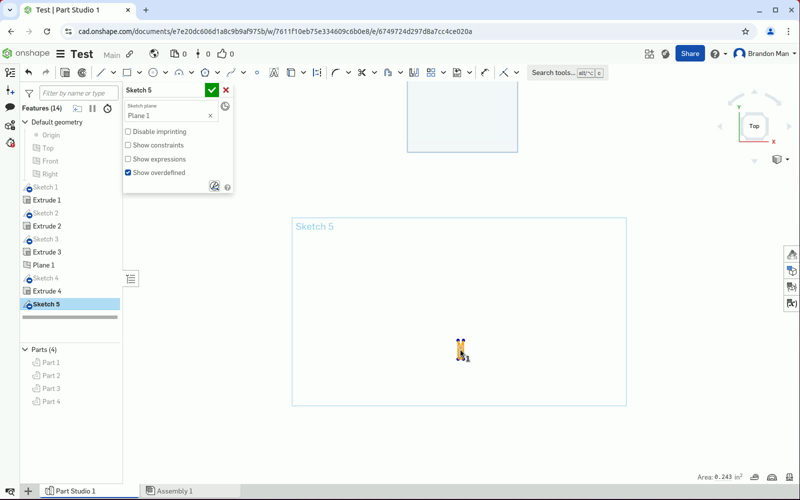
scroll(-6)
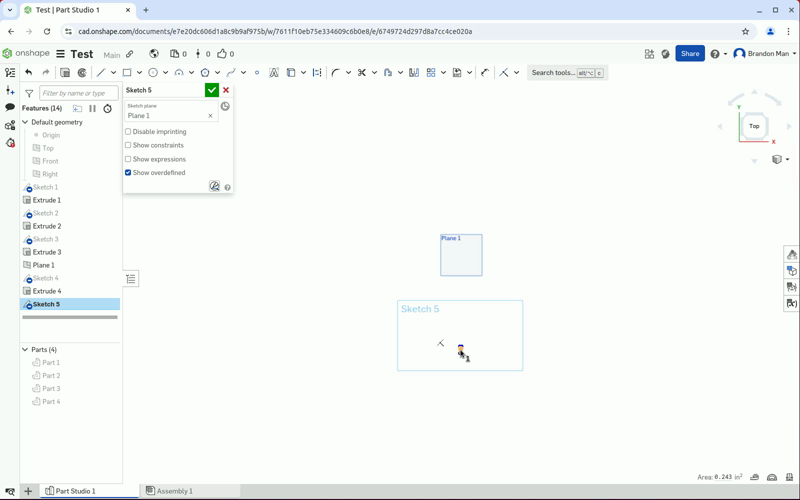
mouse_move(73, 352)
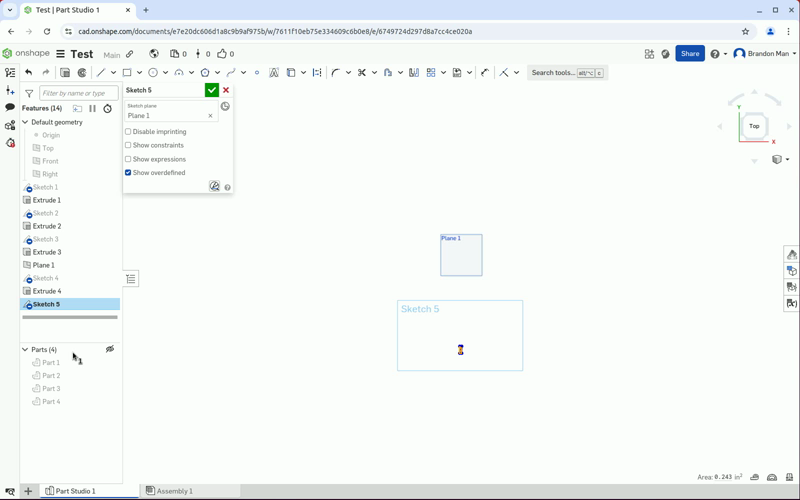
key(shift+y)
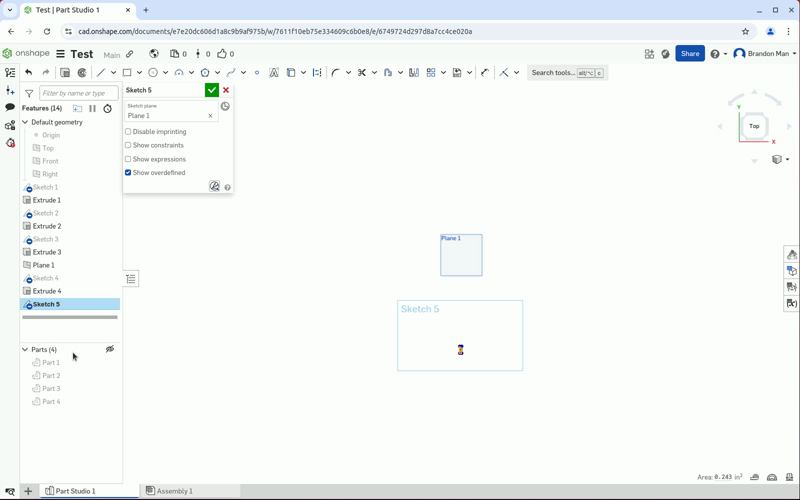
key(shift+e)
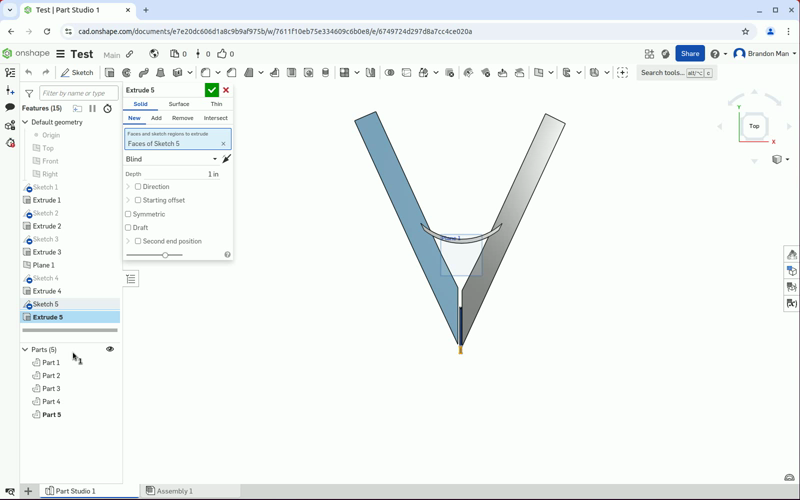
mouse_move(143, 106)
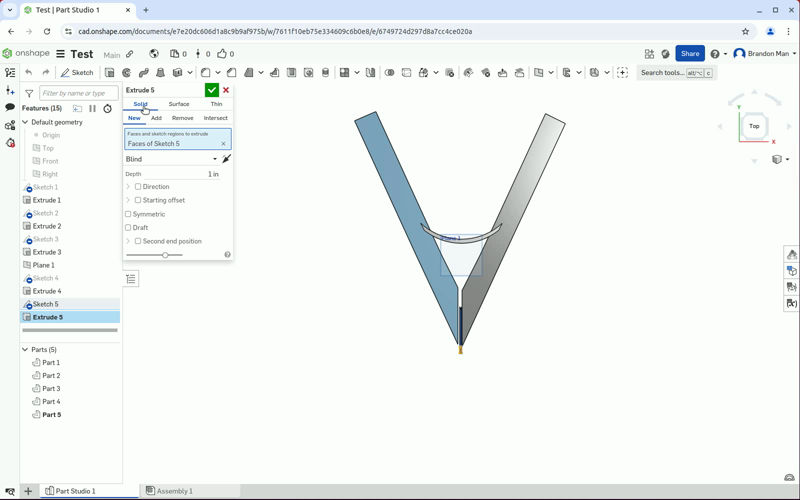
click(143, 106)
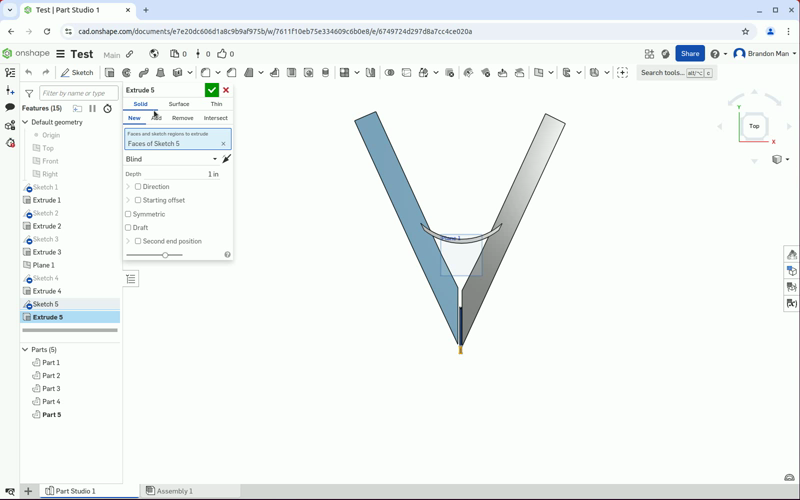
mouse_move(186, 120)
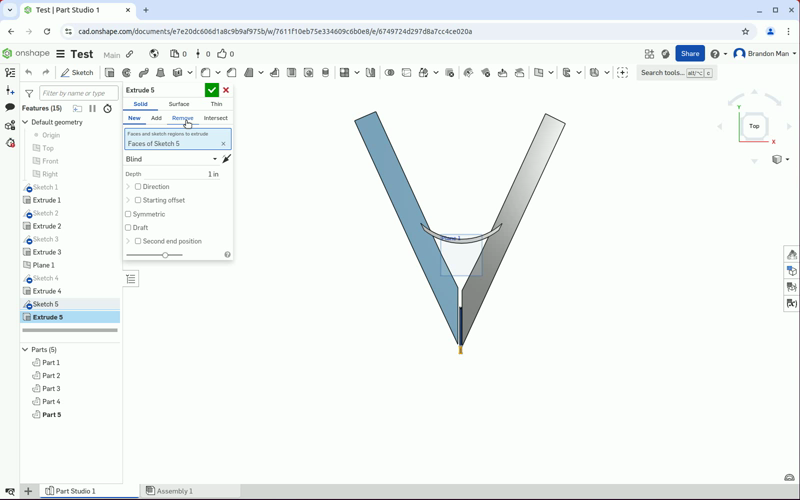
click(186, 120)
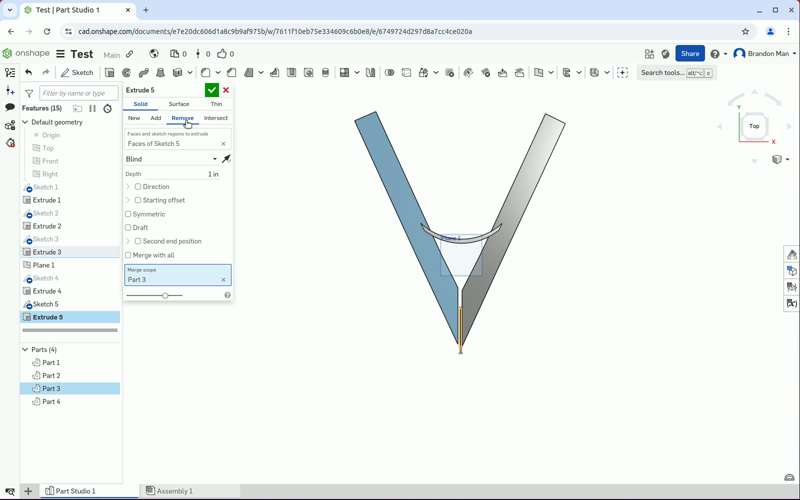
key(tab, 4)
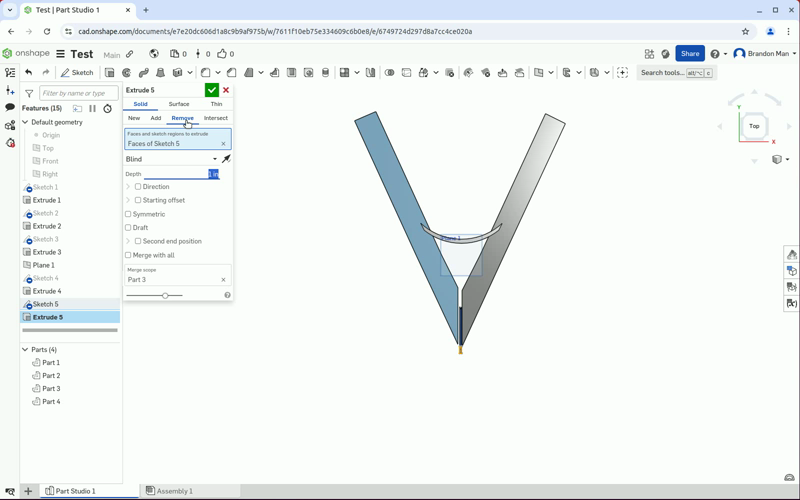
text(21.423)
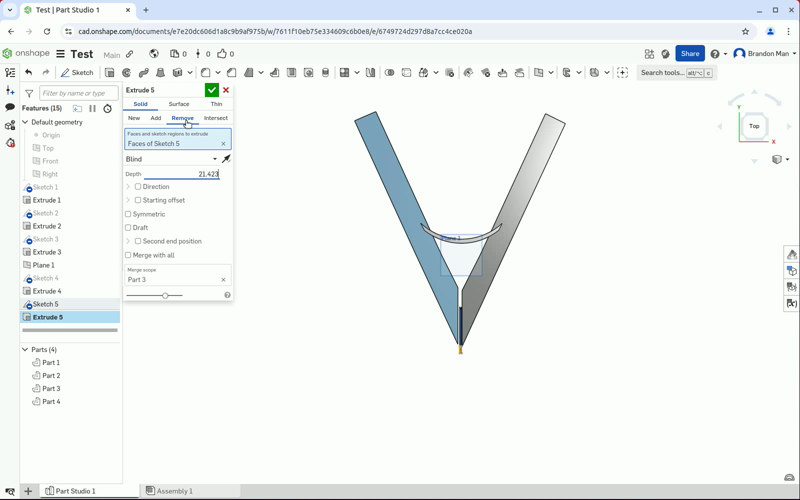
key(tab, 6)
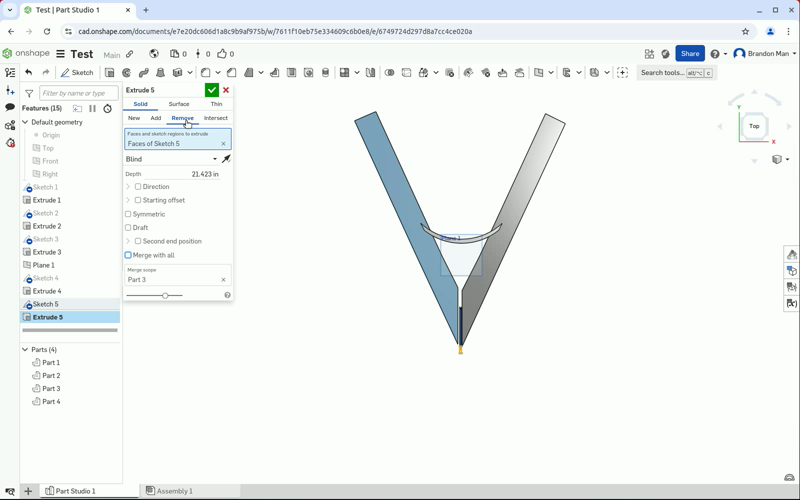
key(space)
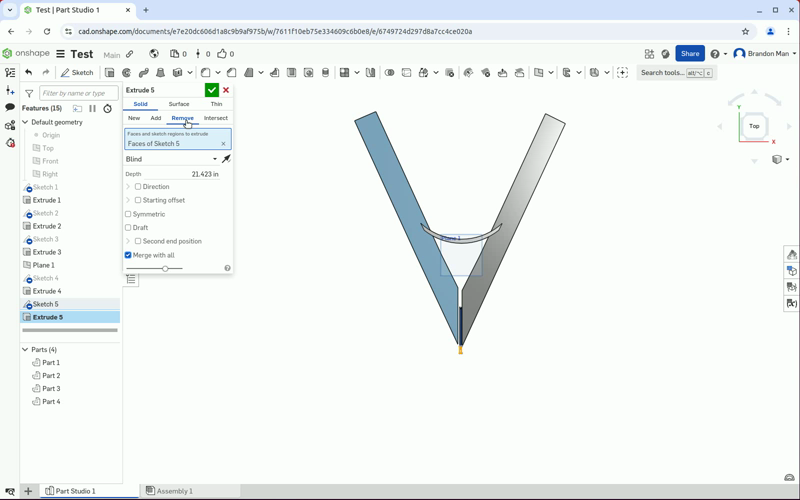
key(enter)
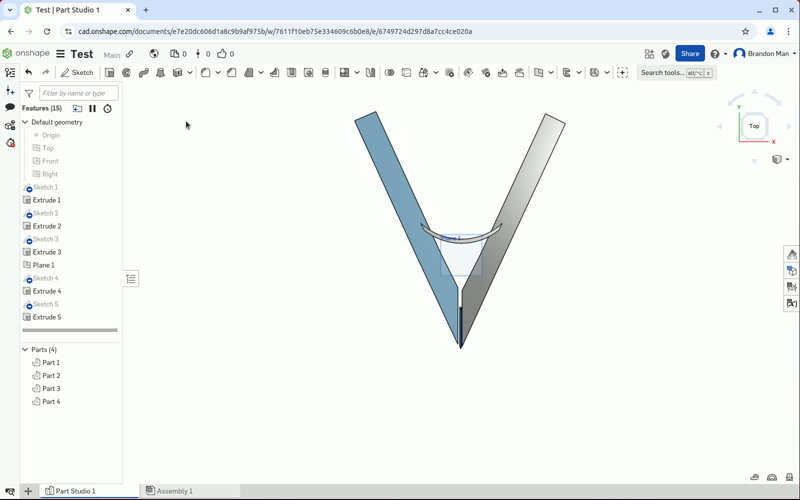
key(shift+h)
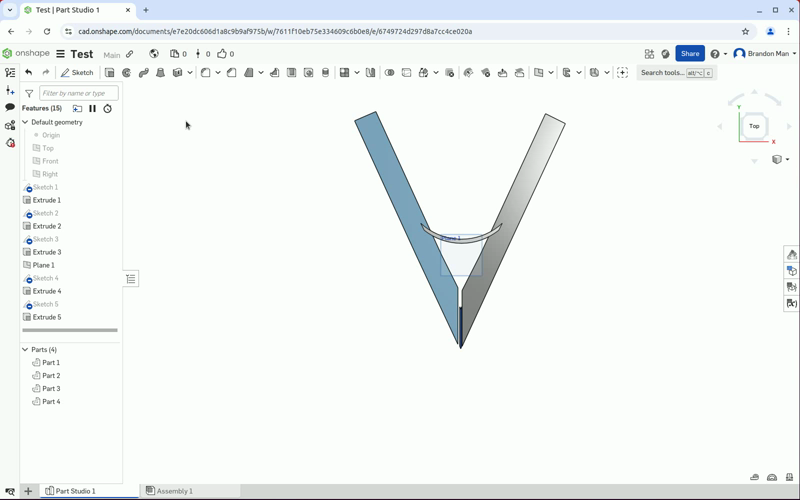
key(shift+h)
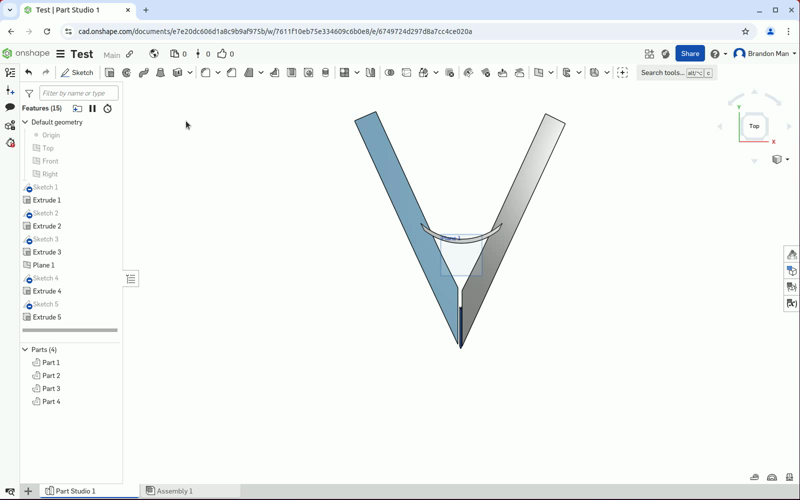
mouse_move(73, 189)
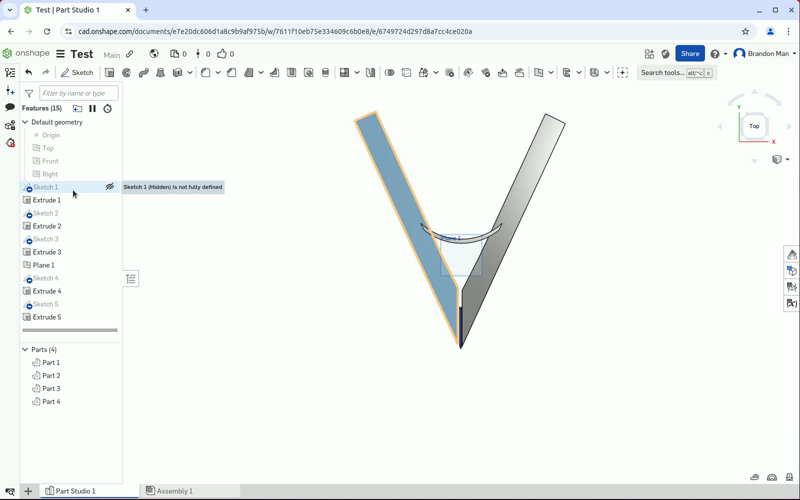
click(73, 189)
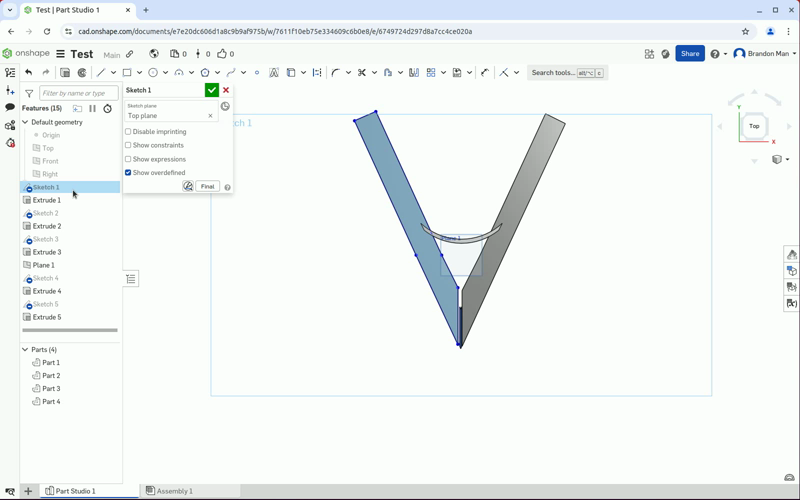
mouse_move(229, 92)
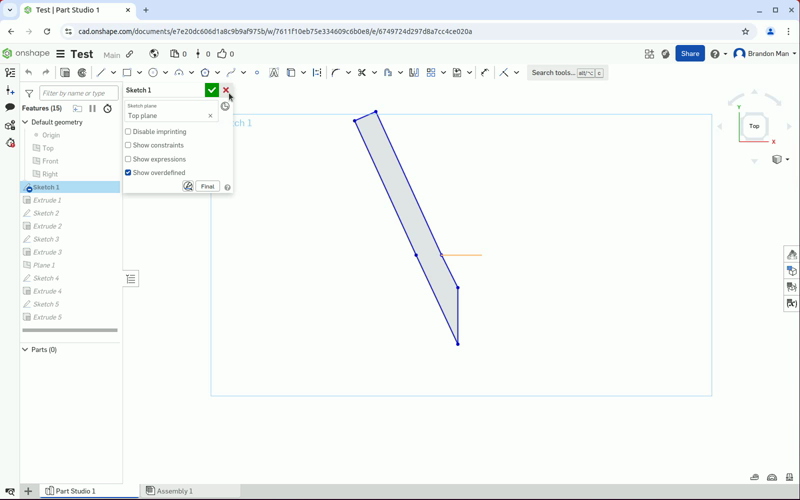
click(229, 92)
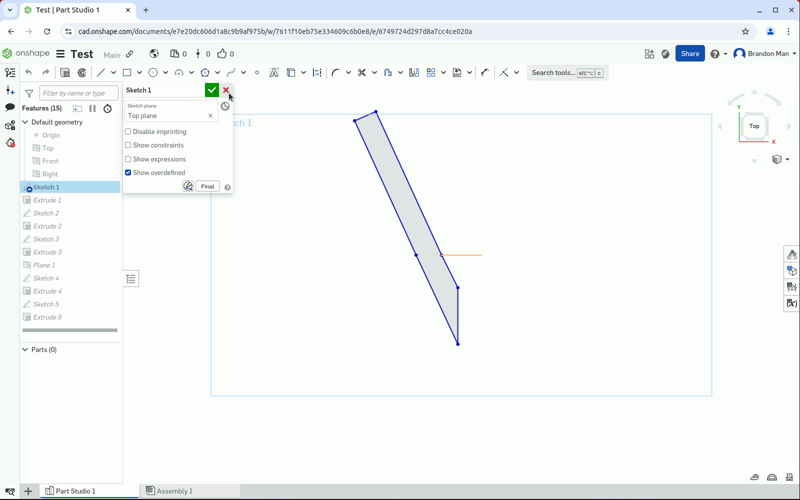
key(shift+s)
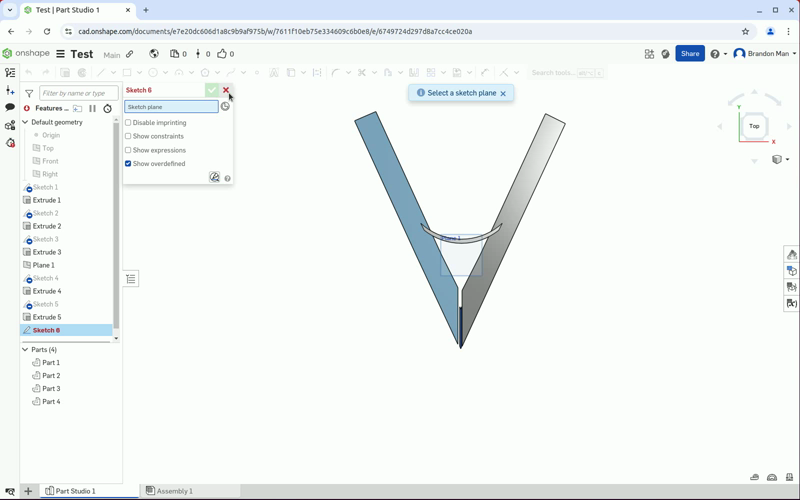
mouse_move(69, 267)
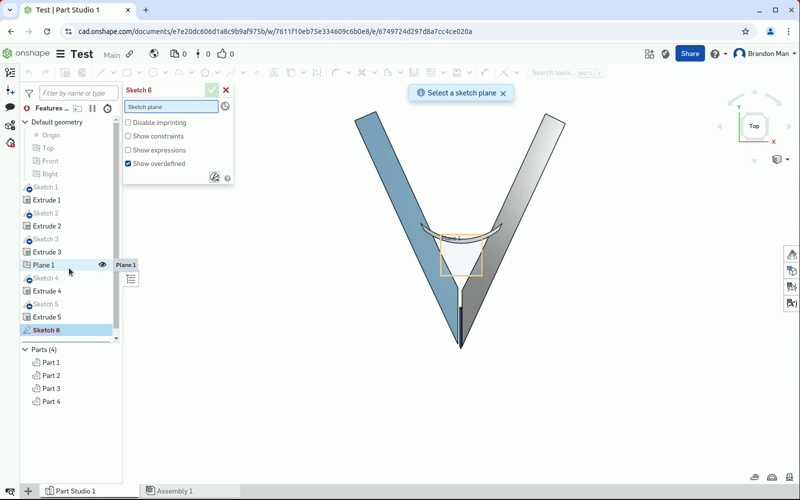
click(69, 267)
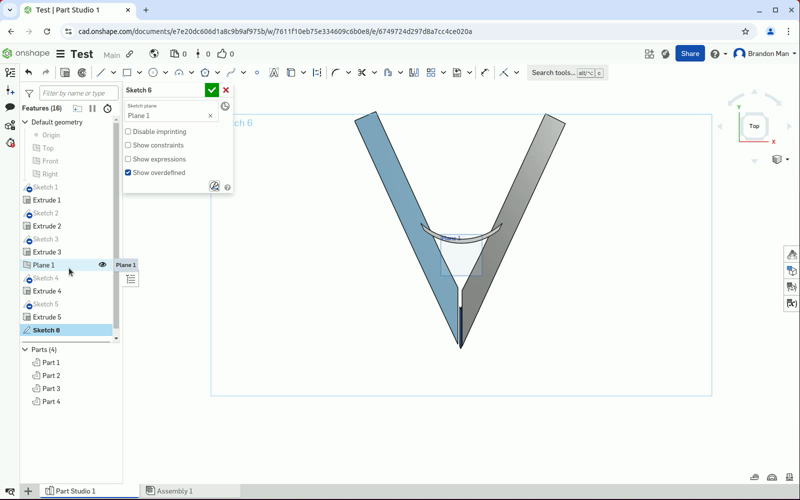
mouse_move(73, 352)
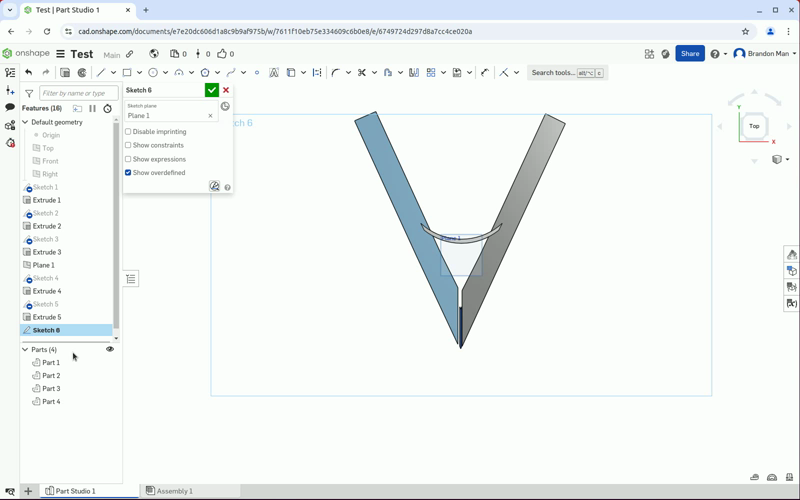
key(y)
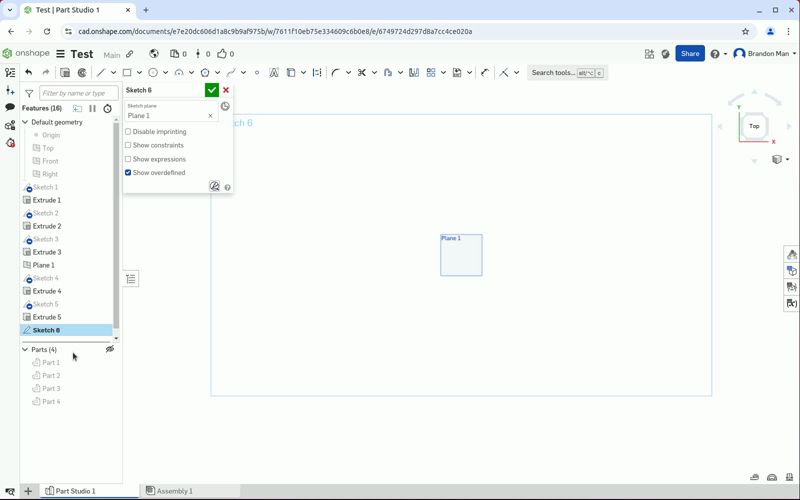
key(l)
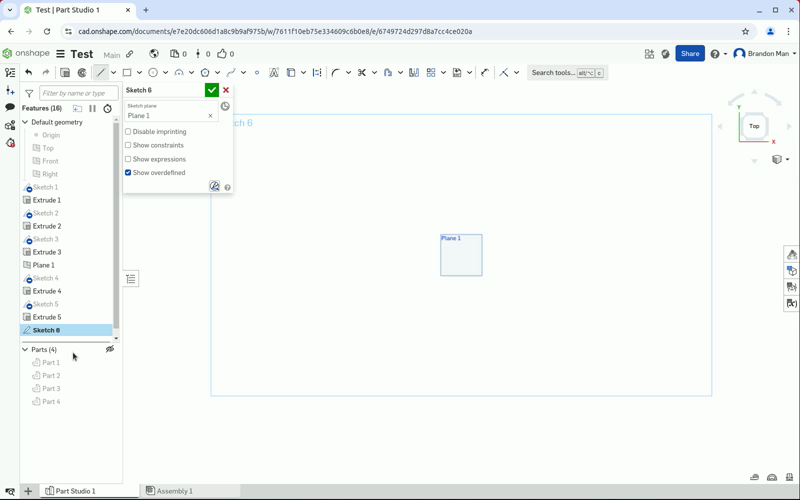
key_down(shift)
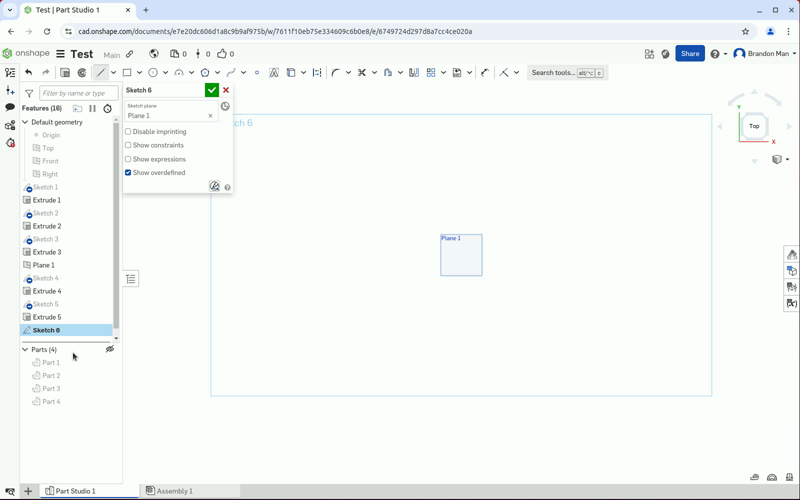
mouse_move(459, 307)
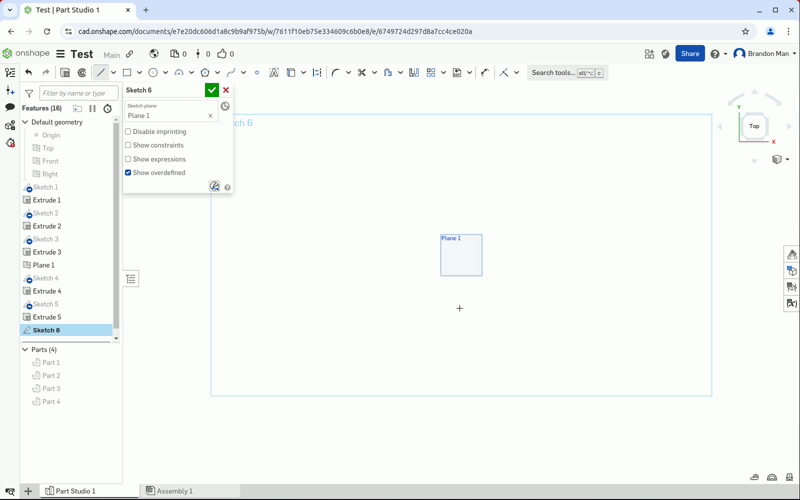
click(459, 307)
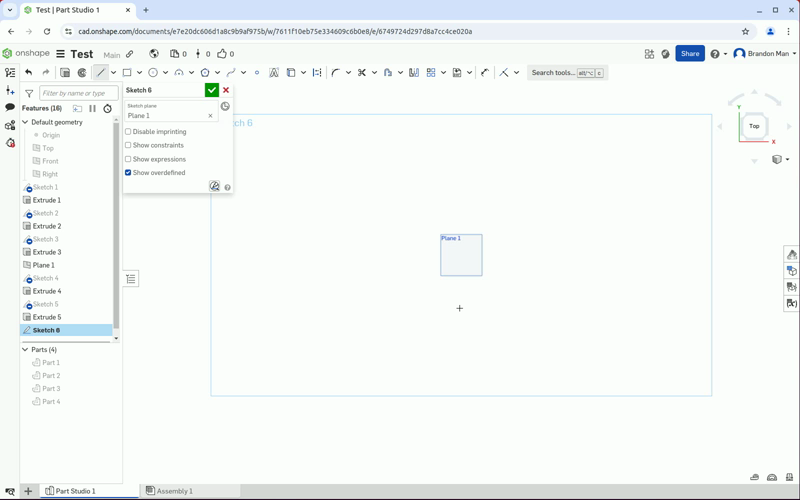
key_up(shift)
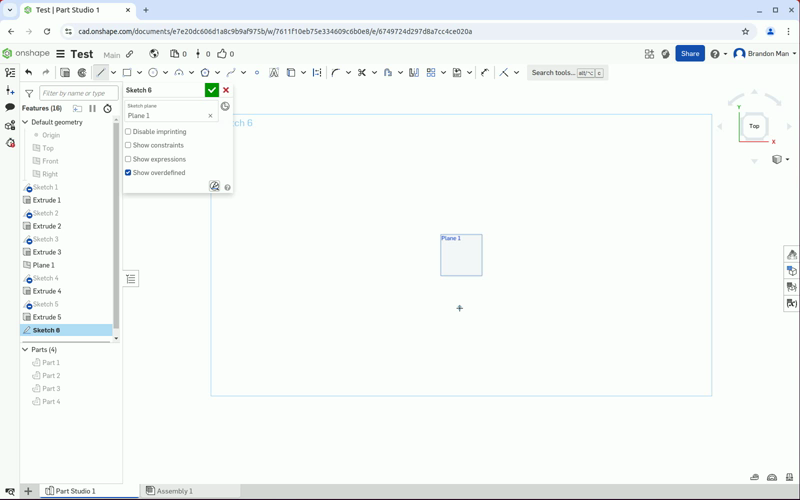
key_down(shift)
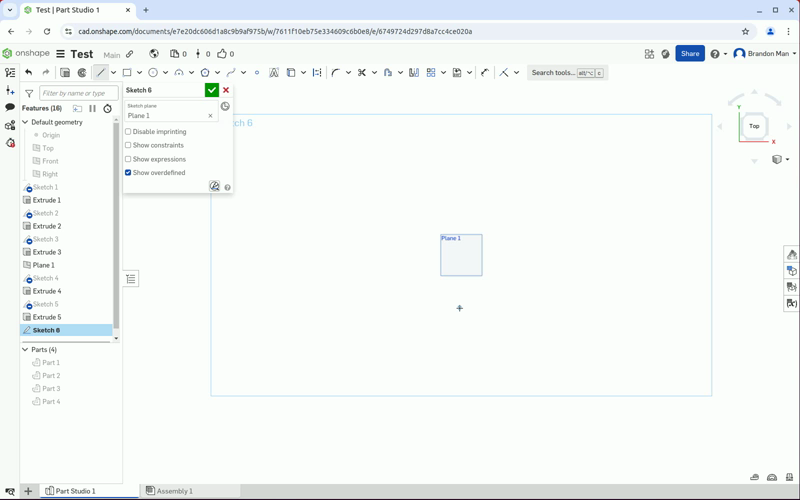
mouse_move(489, 307)
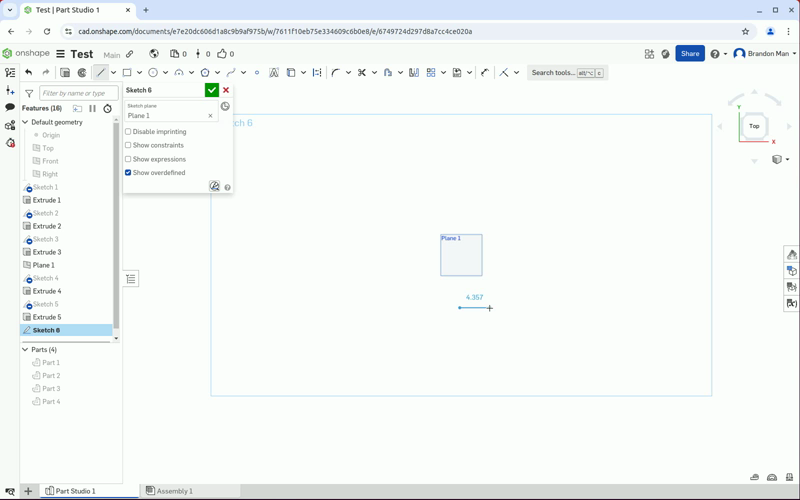
mouse_move(460, 309)
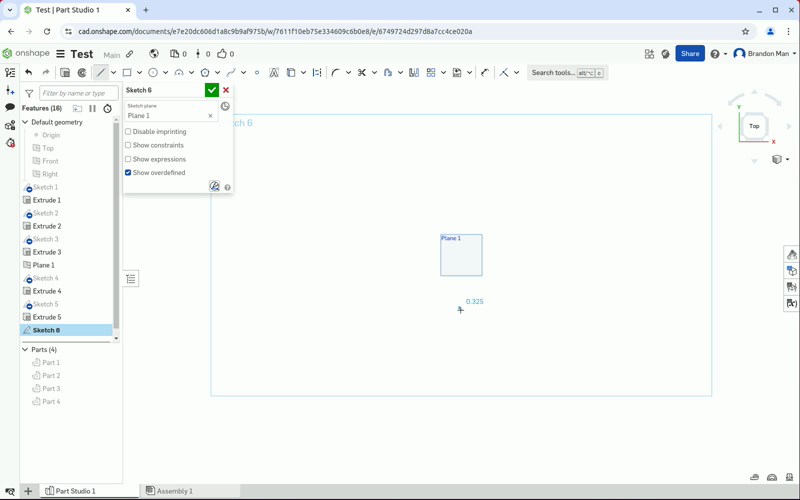
scroll(6)
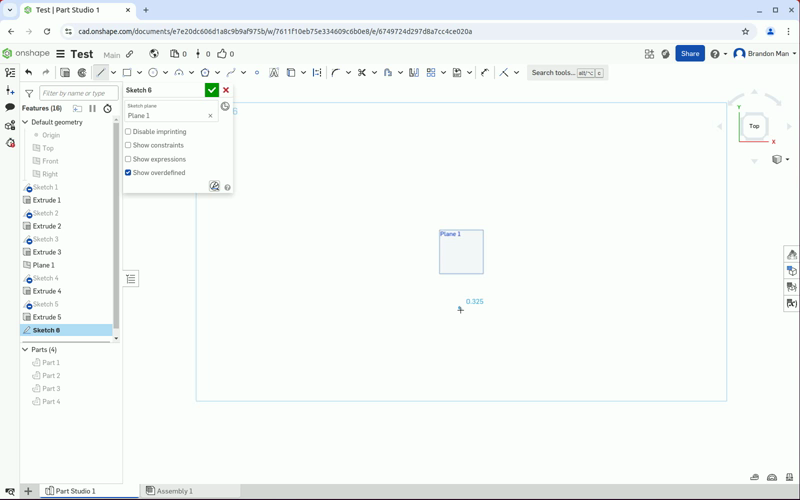
scroll(6)
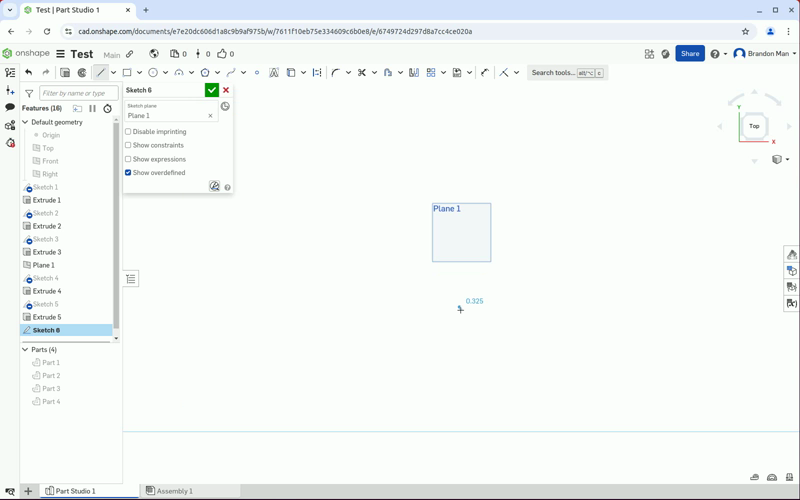
scroll(6)
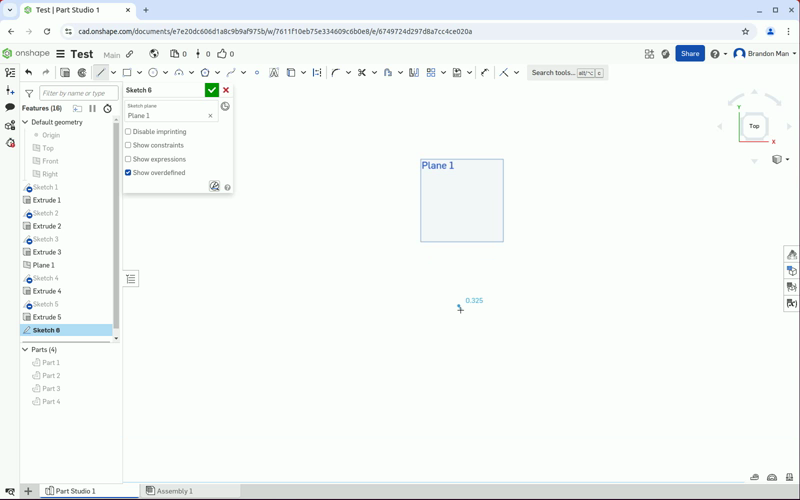
scroll(6)
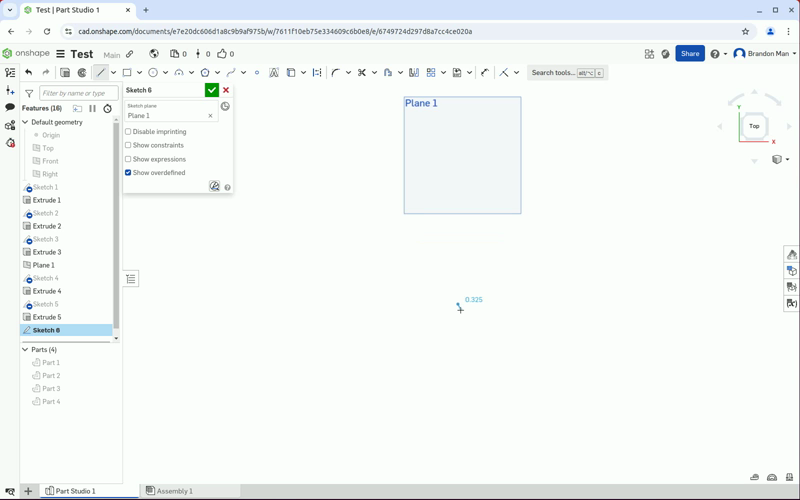
scroll(6)
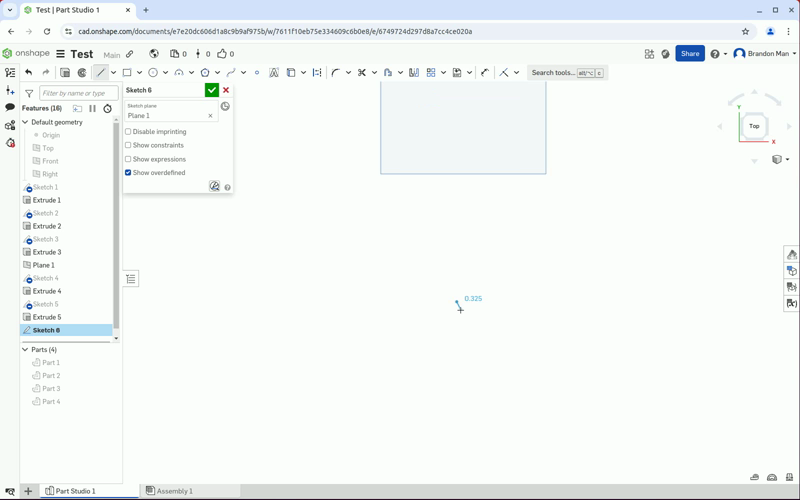
scroll(6)
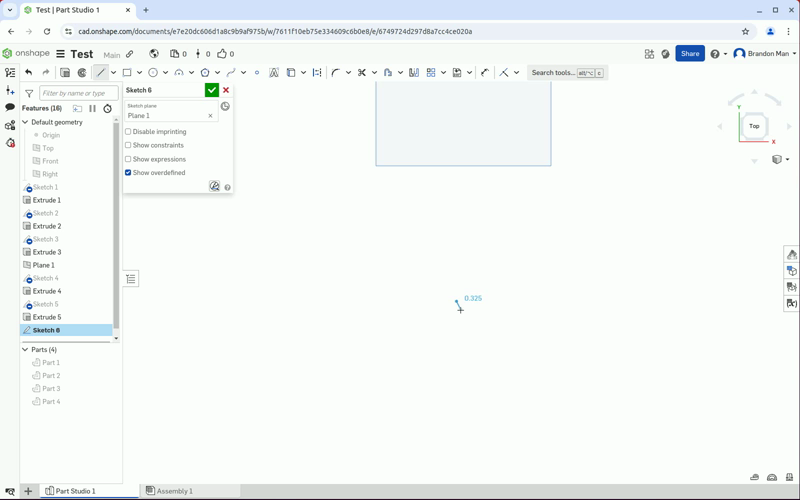
scroll(6)
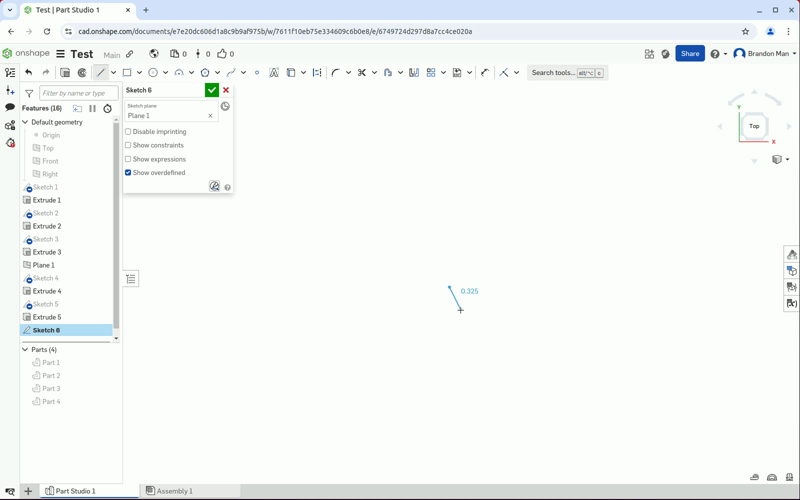
click(460, 309)
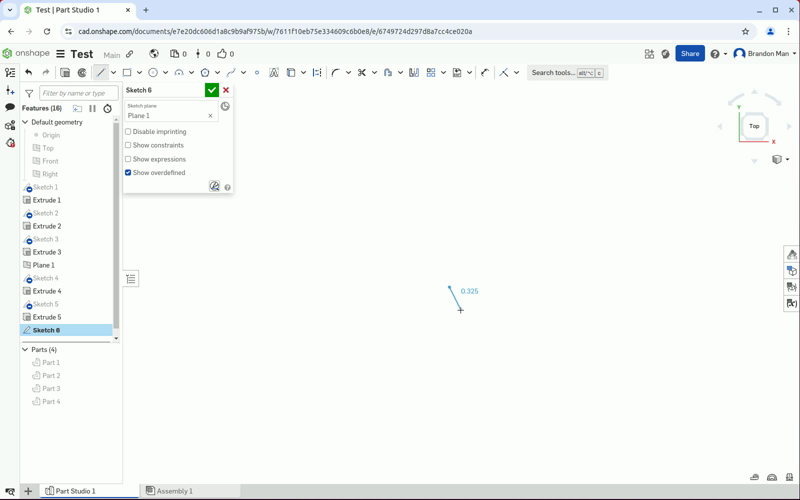
scroll(-6)
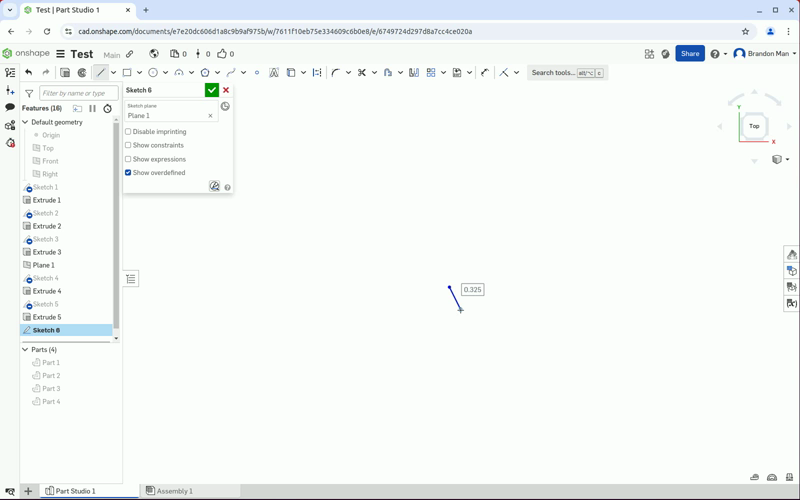
scroll(-6)
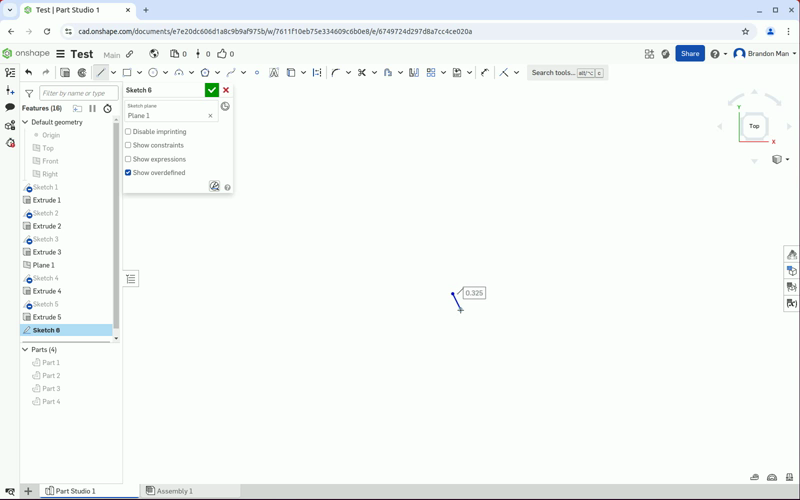
scroll(-6)
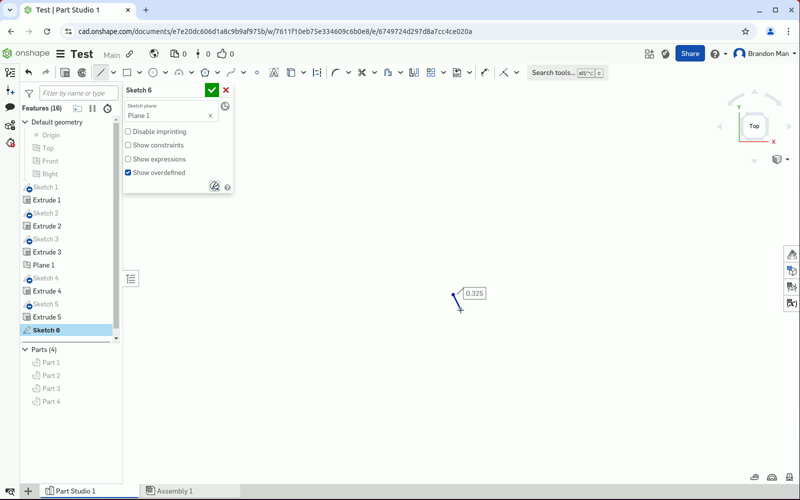
scroll(-6)
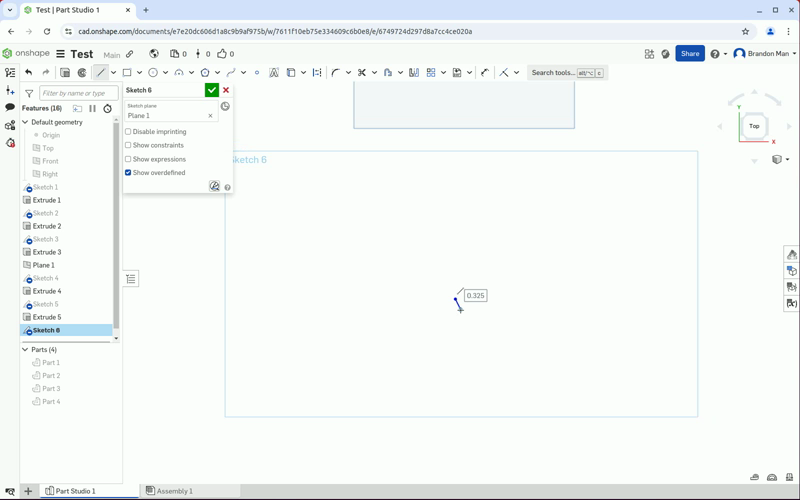
scroll(-6)
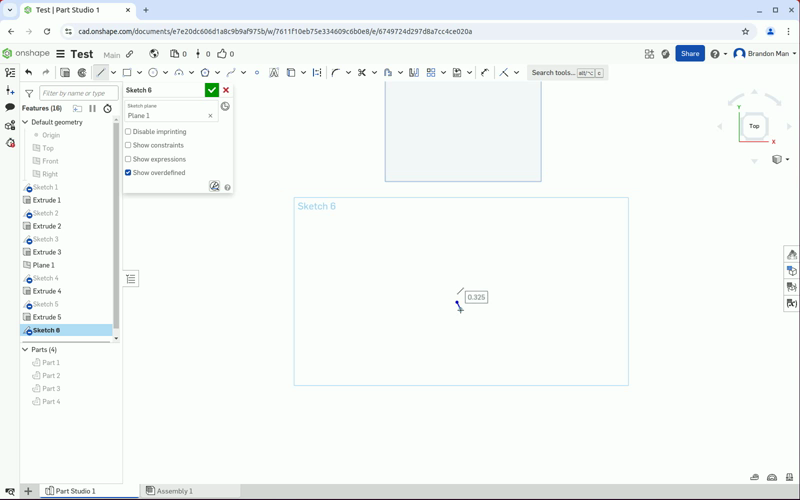
scroll(-6)
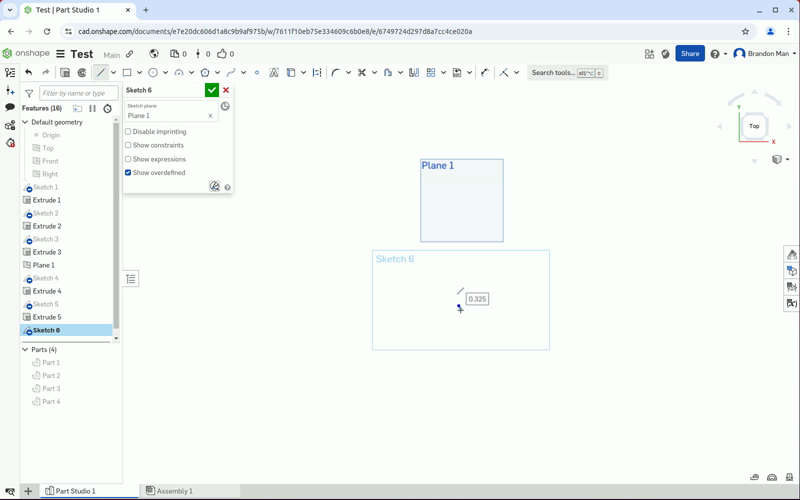
scroll(-6)
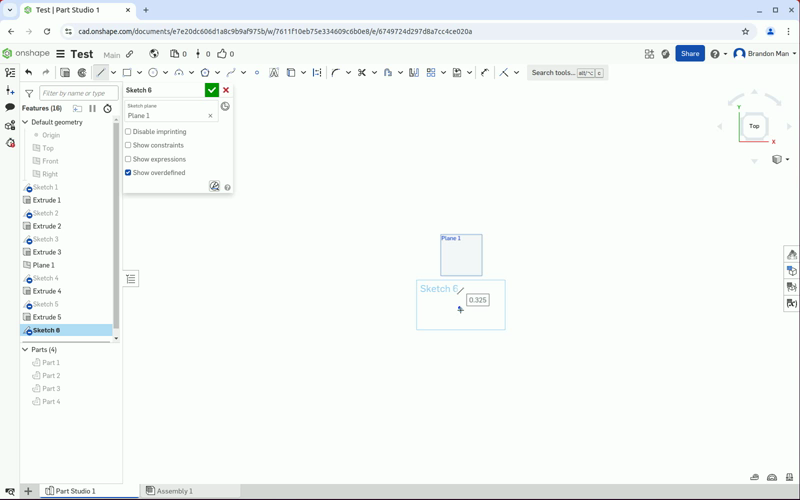
key_up(shift)
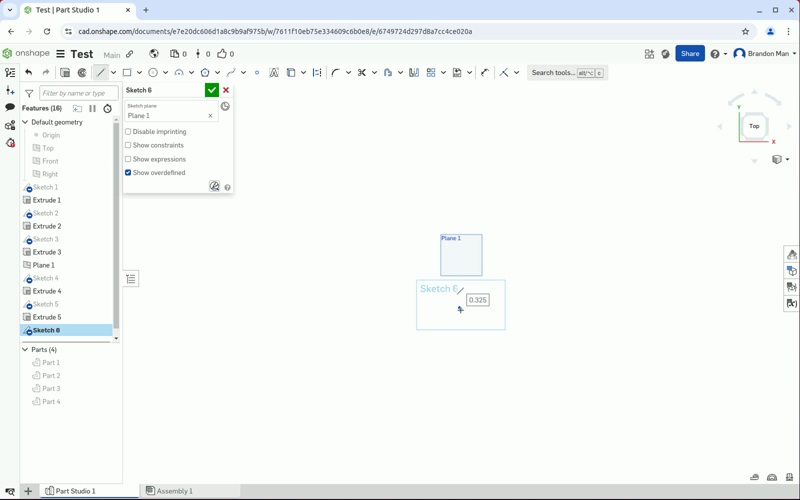
key_down(shift)
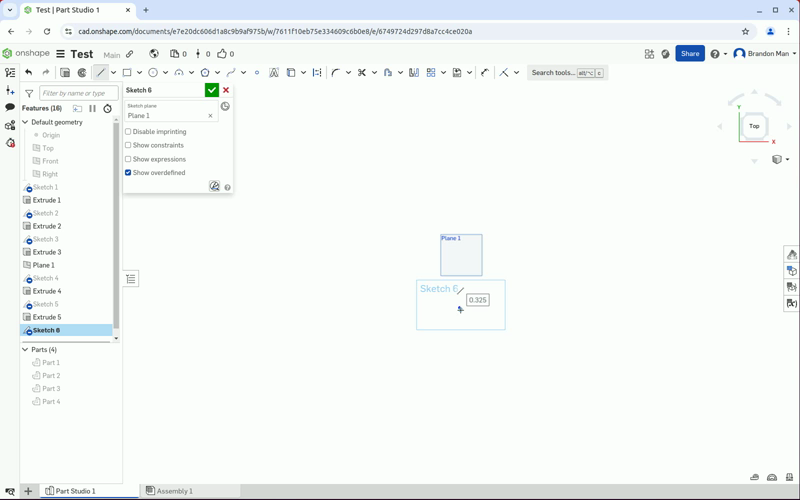
mouse_move(490, 309)
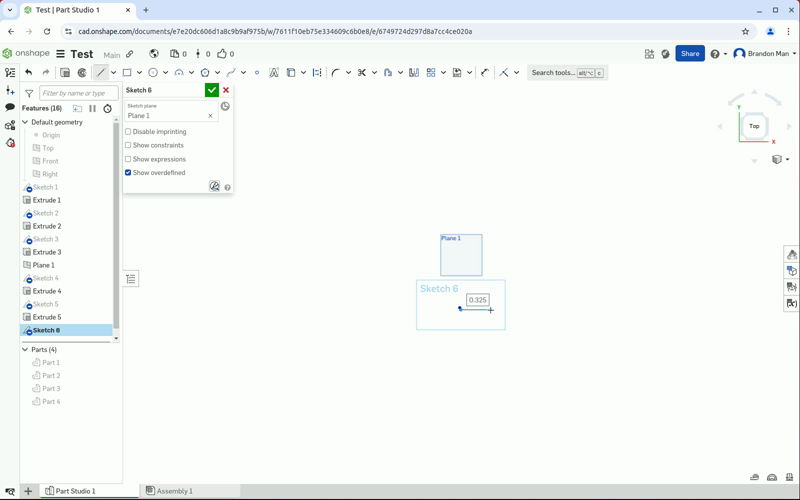
mouse_move(461, 307)
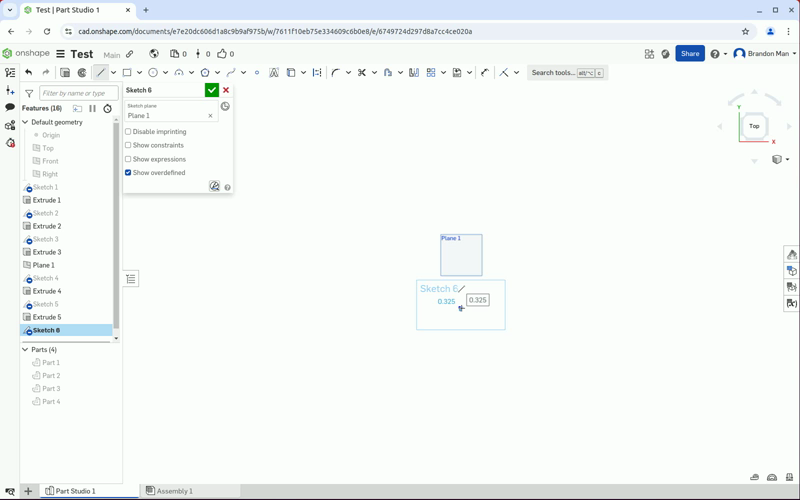
scroll(6)
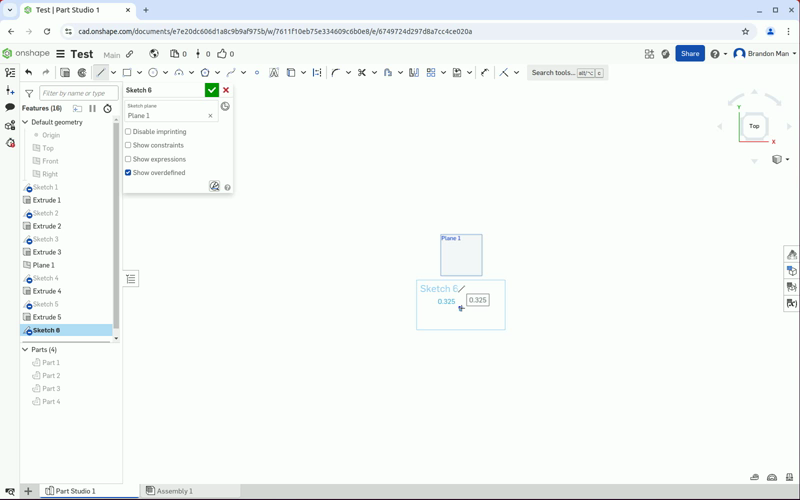
scroll(6)
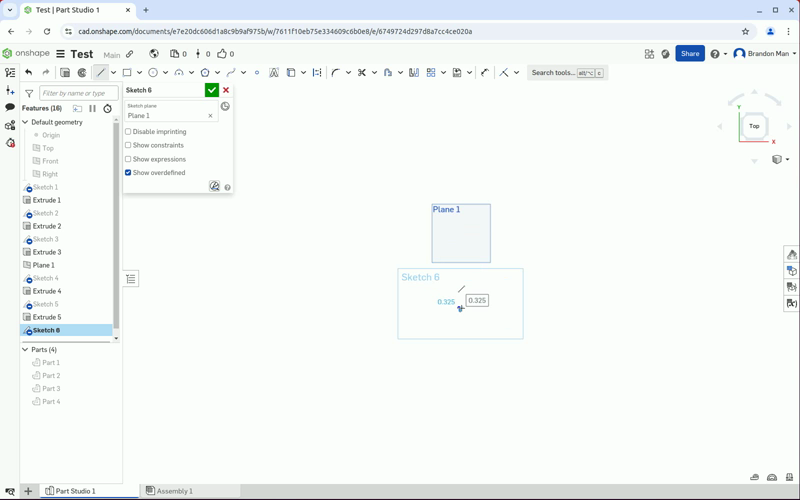
scroll(6)
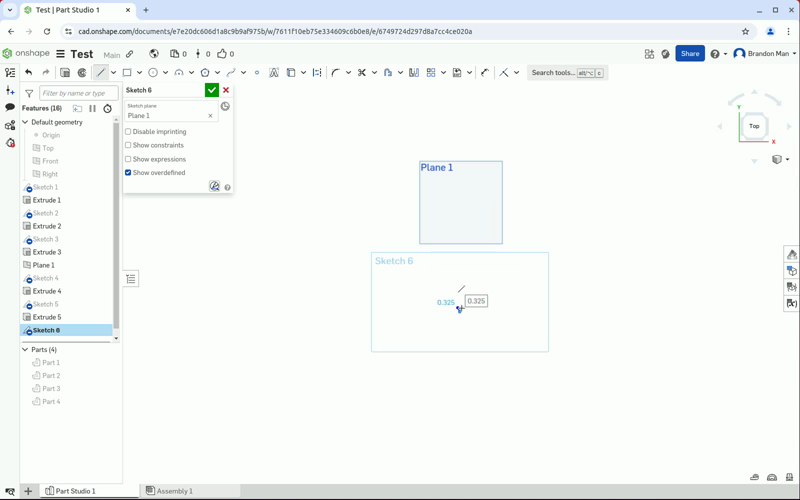
scroll(6)
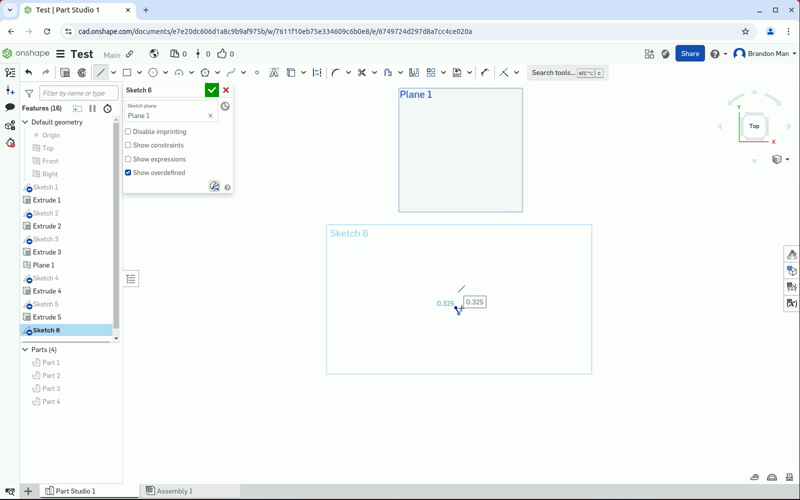
scroll(6)
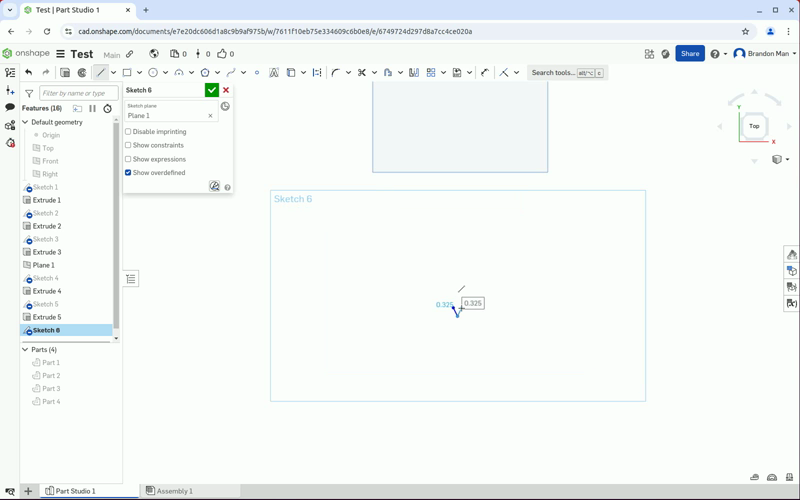
scroll(6)
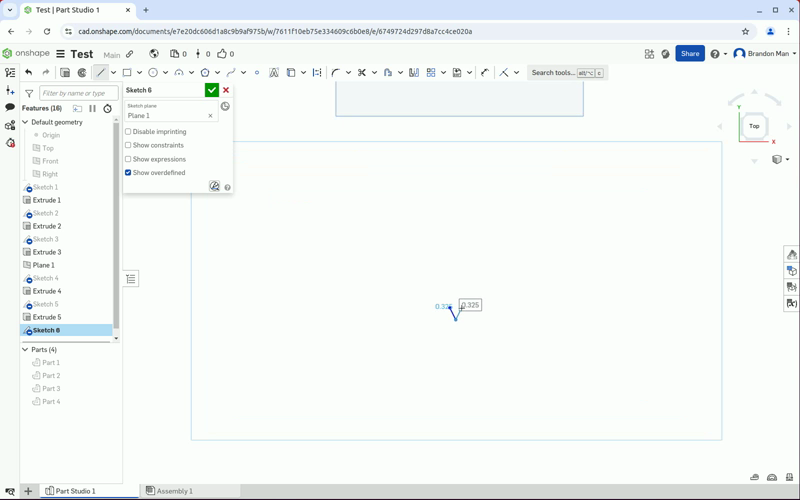
scroll(6)
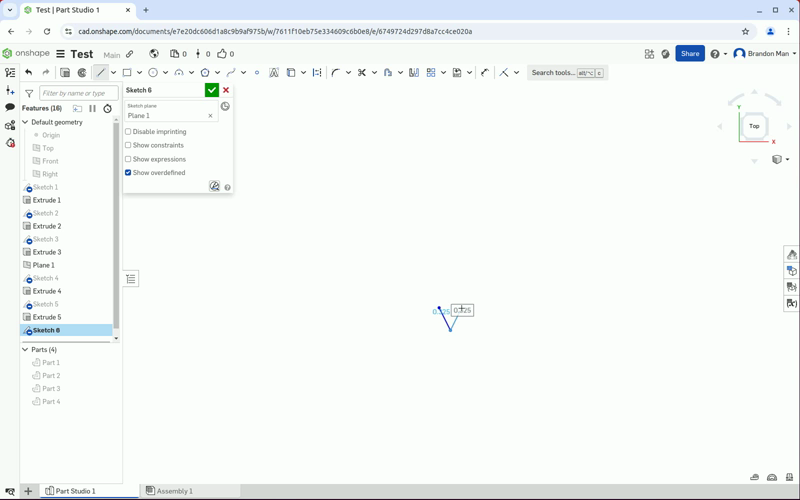
click(461, 307)
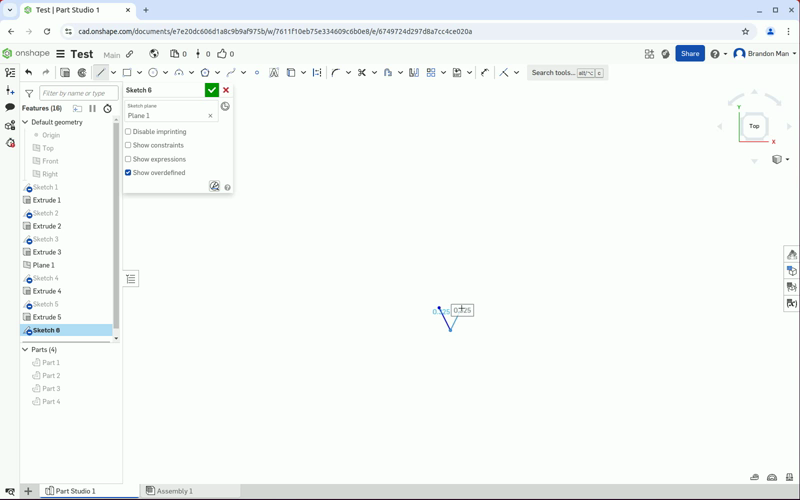
scroll(-6)
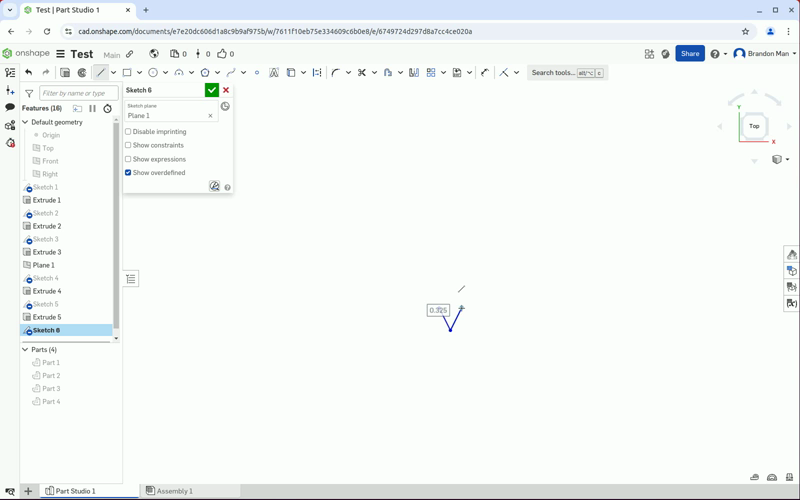
scroll(-6)
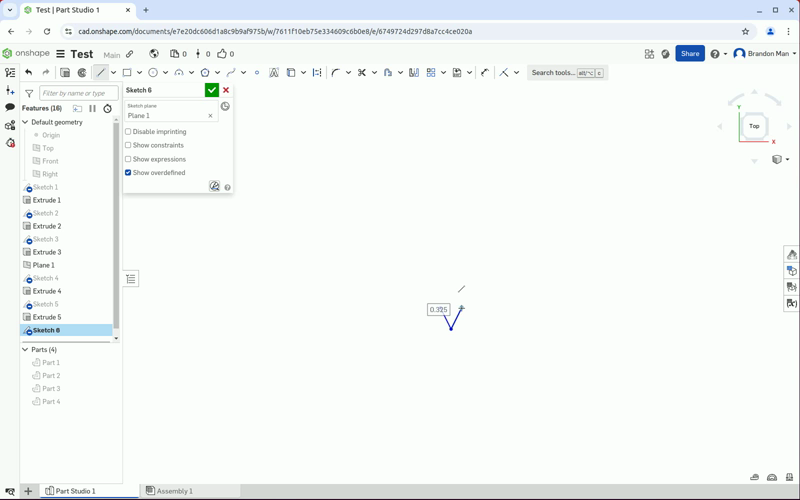
scroll(-6)
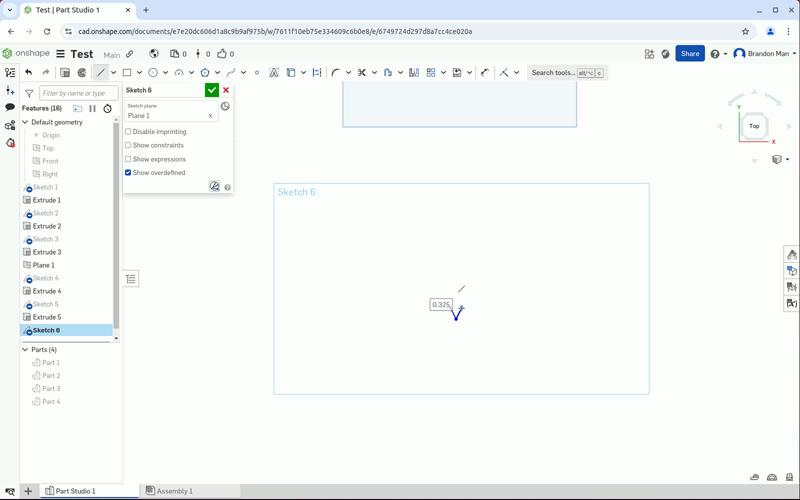
scroll(-6)
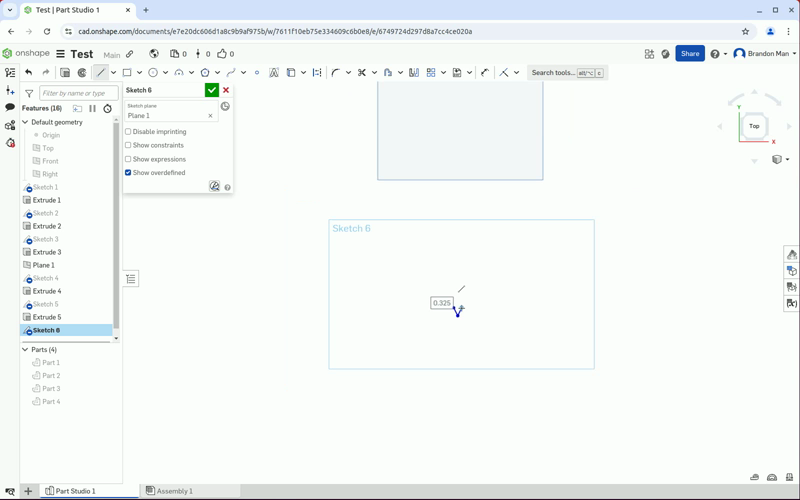
scroll(-6)
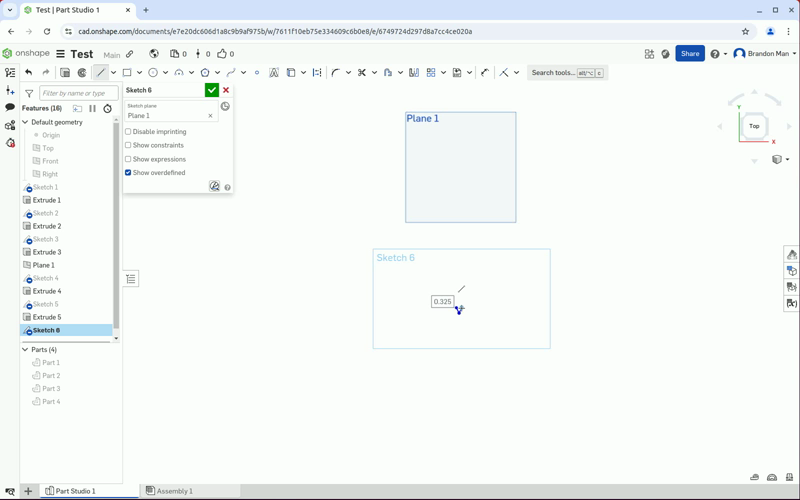
scroll(-6)
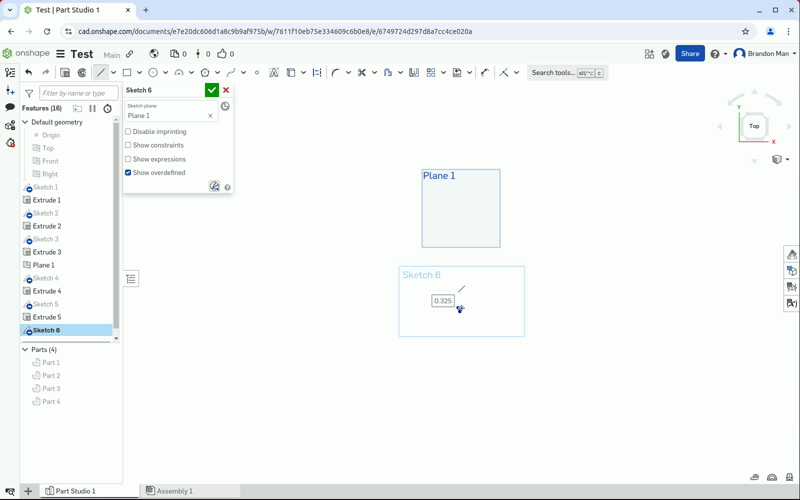
scroll(-6)
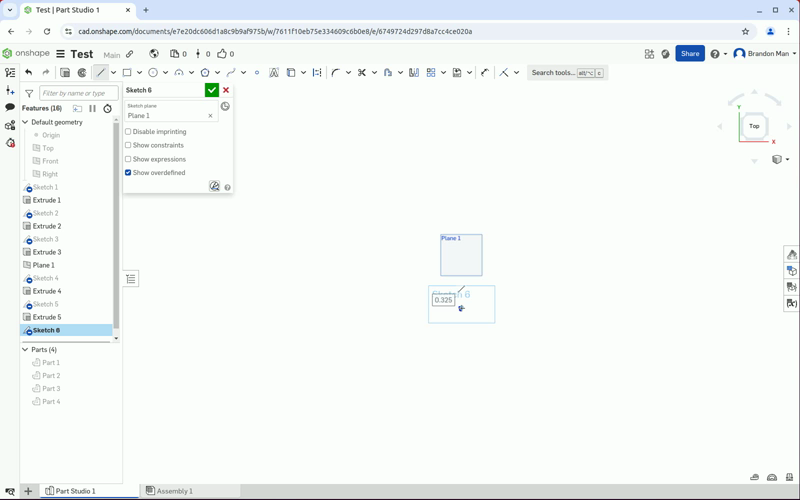
key_up(shift)
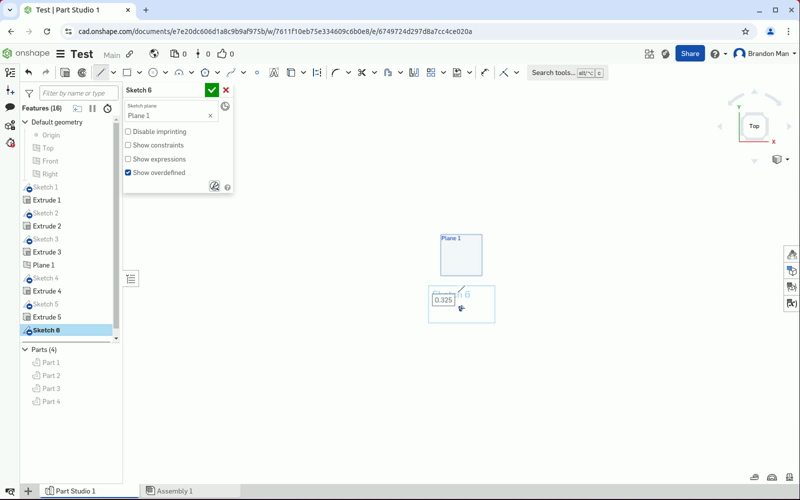
key_down(shift)
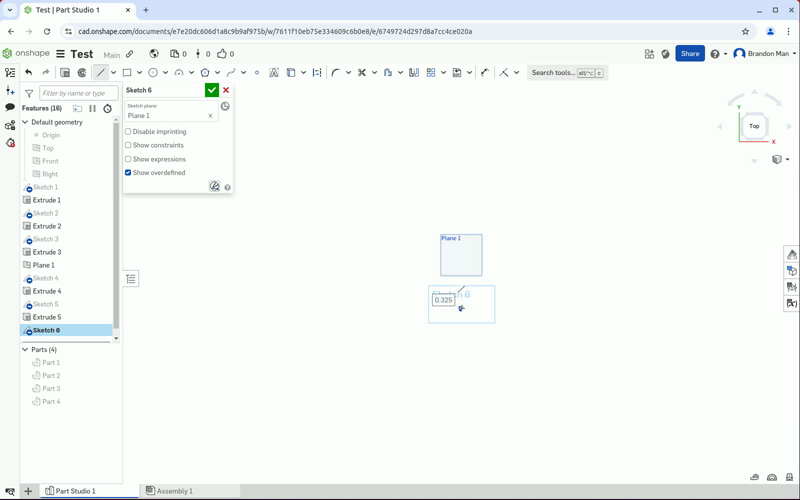
mouse_move(491, 307)
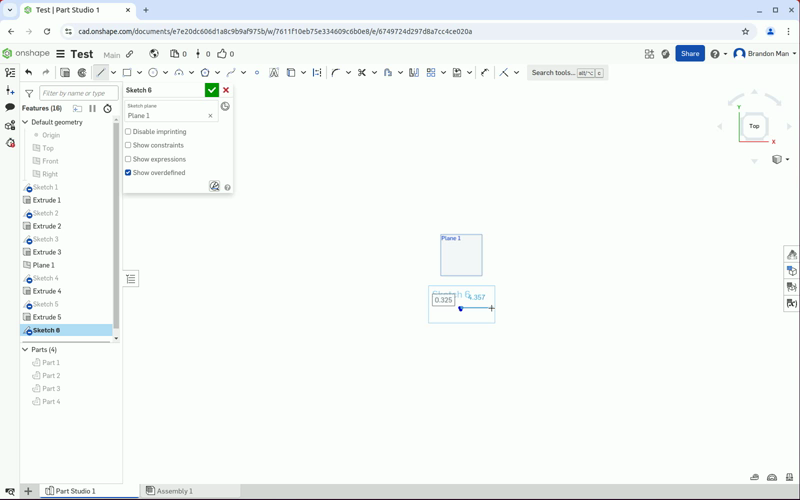
mouse_move(461, 290)
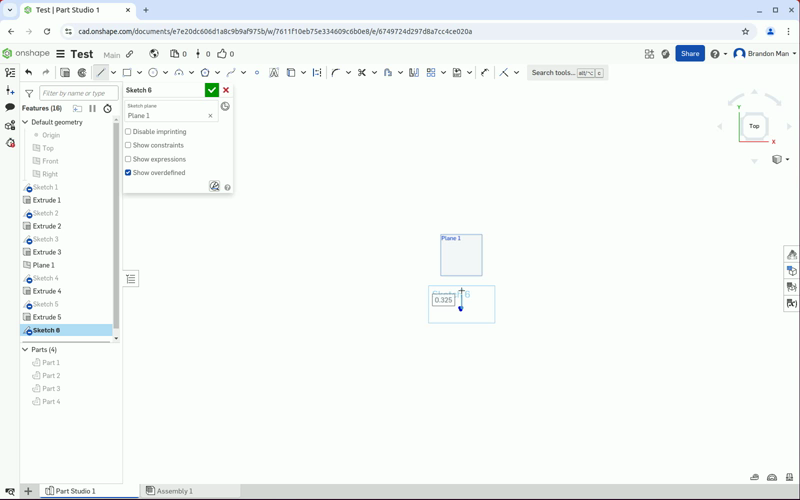
click(461, 290)
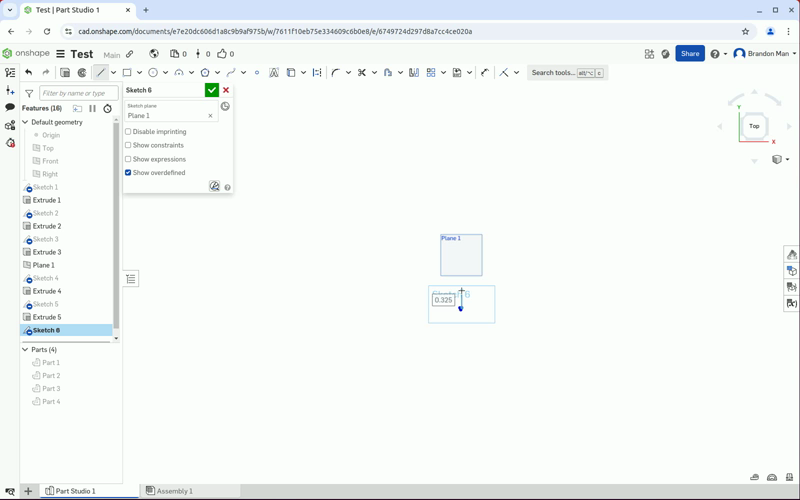
key_up(shift)
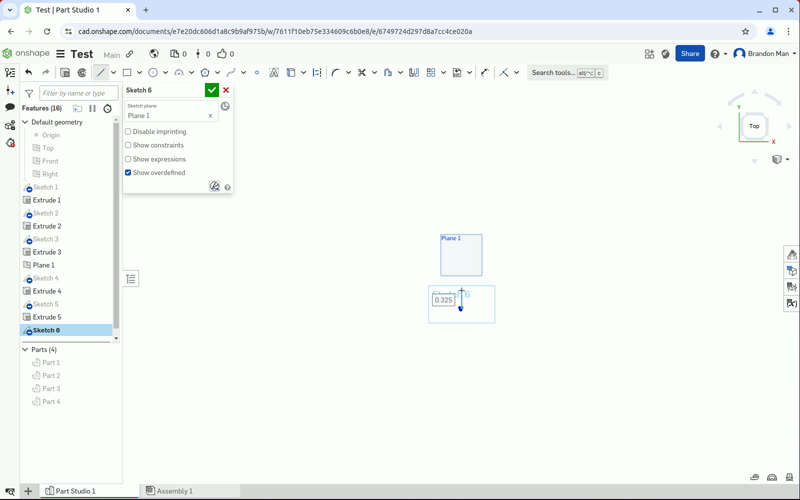
key_down(shift)
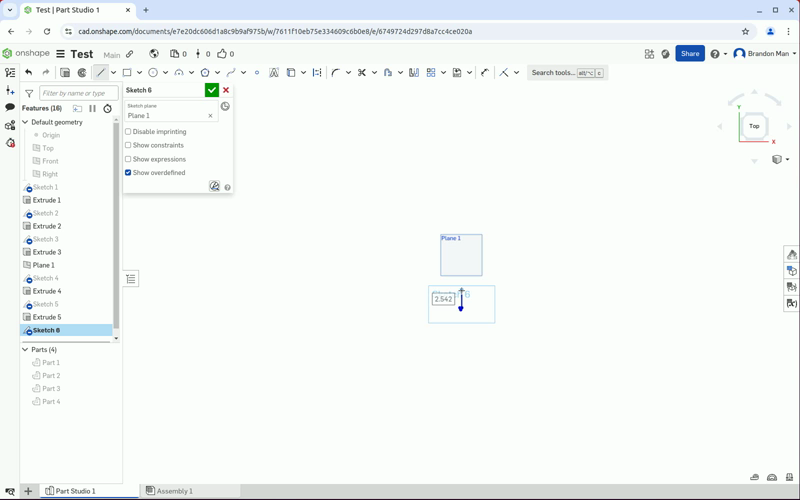
mouse_move(491, 290)
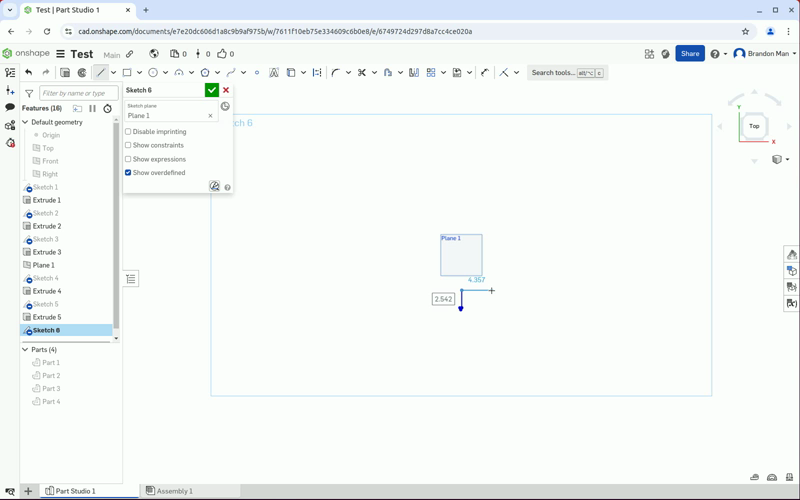
mouse_move(459, 290)
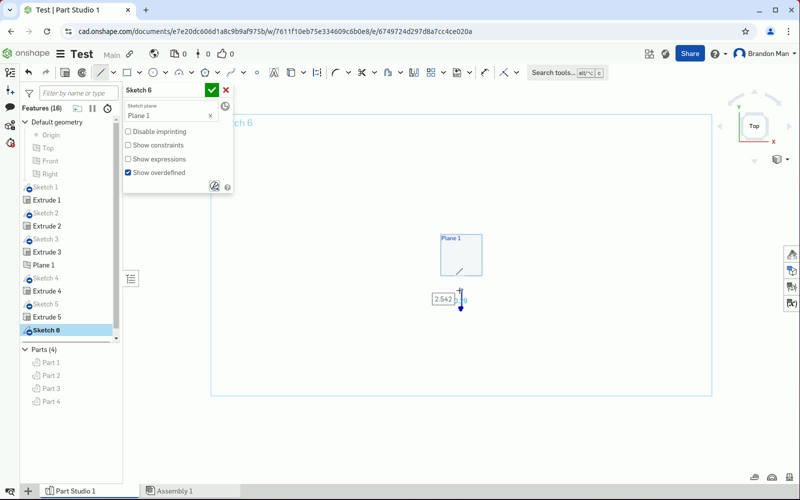
scroll(6)
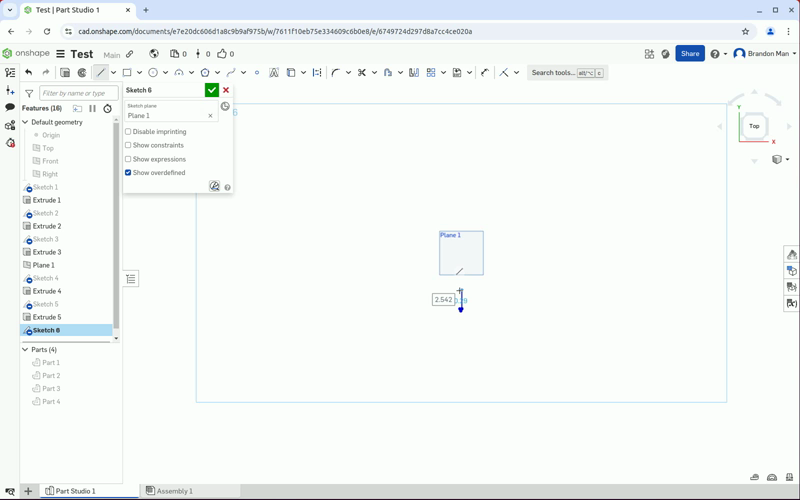
scroll(6)
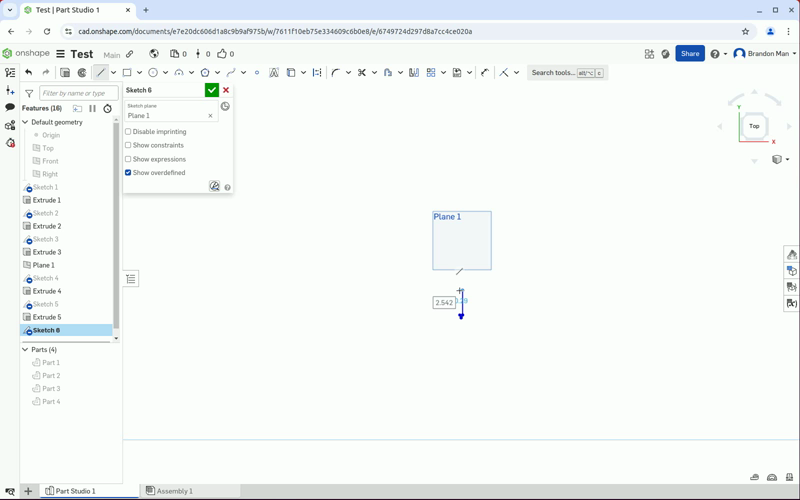
scroll(6)
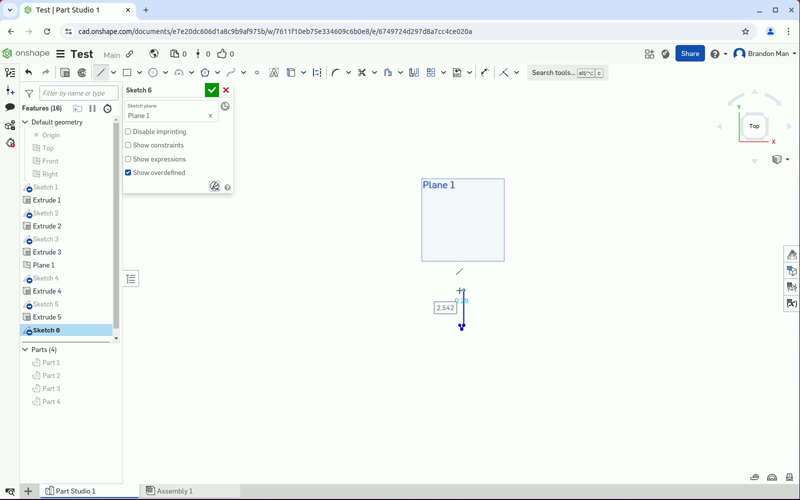
scroll(6)
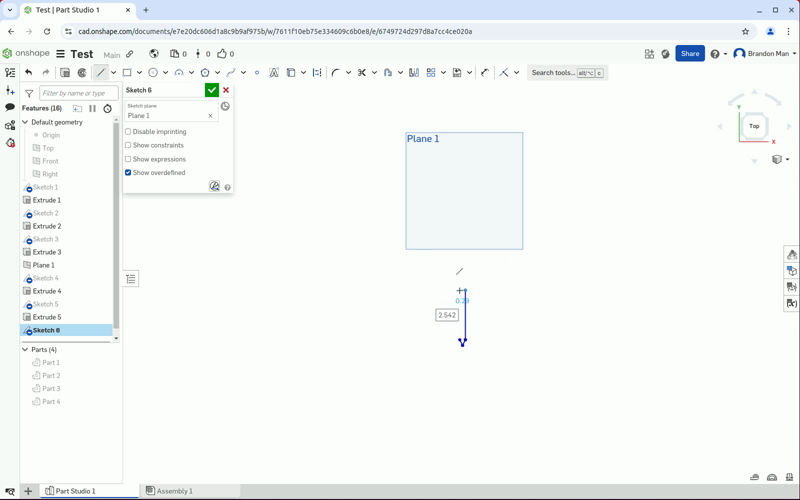
scroll(6)
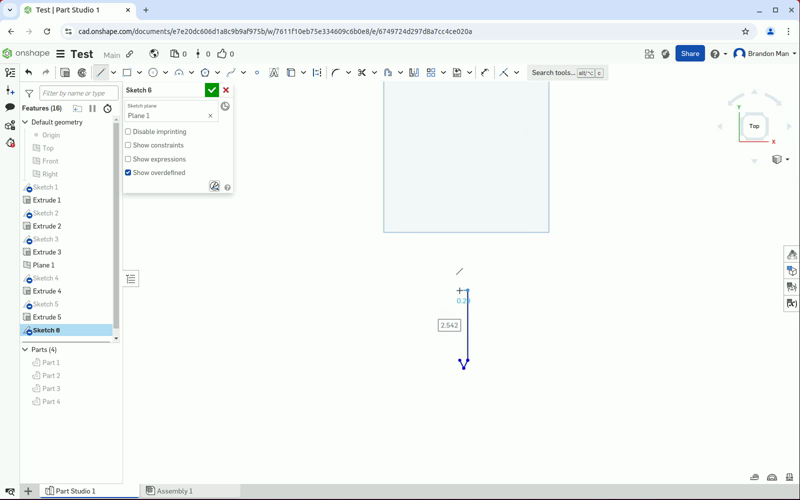
scroll(6)
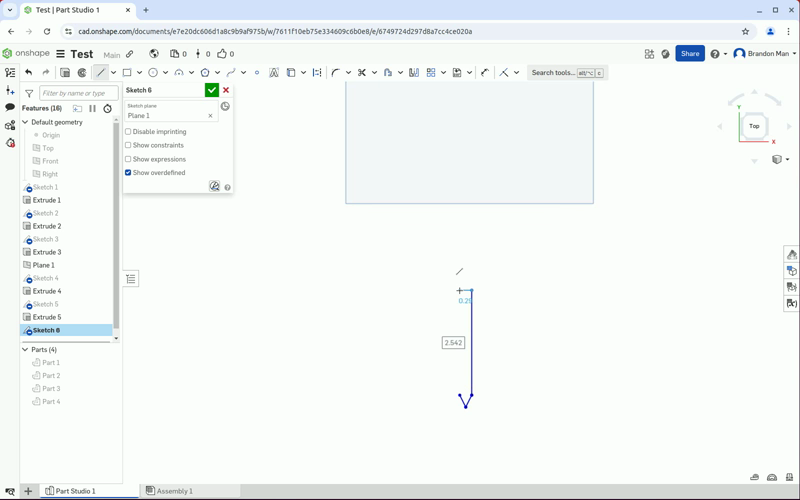
scroll(6)
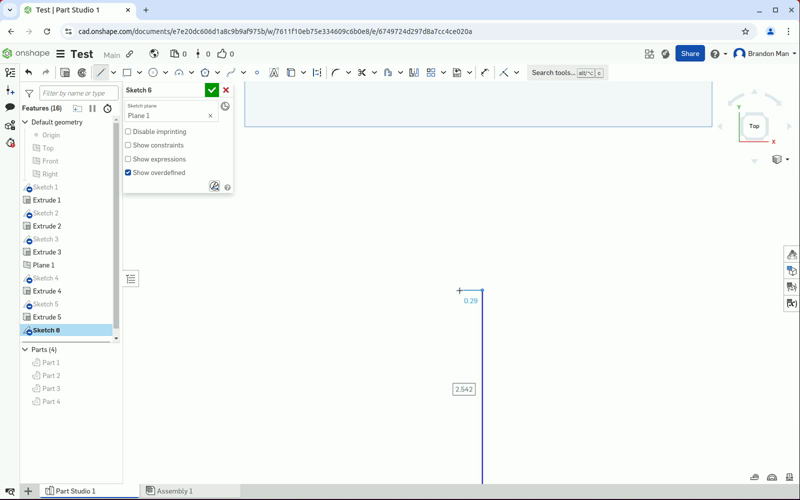
click(459, 290)
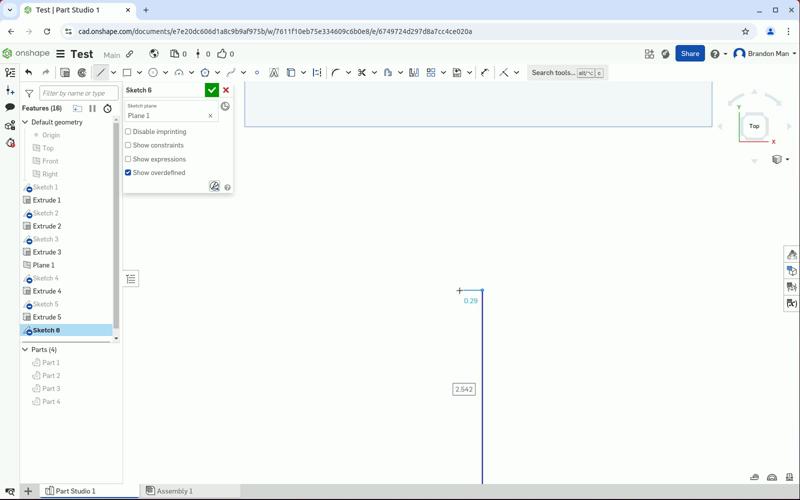
scroll(-6)
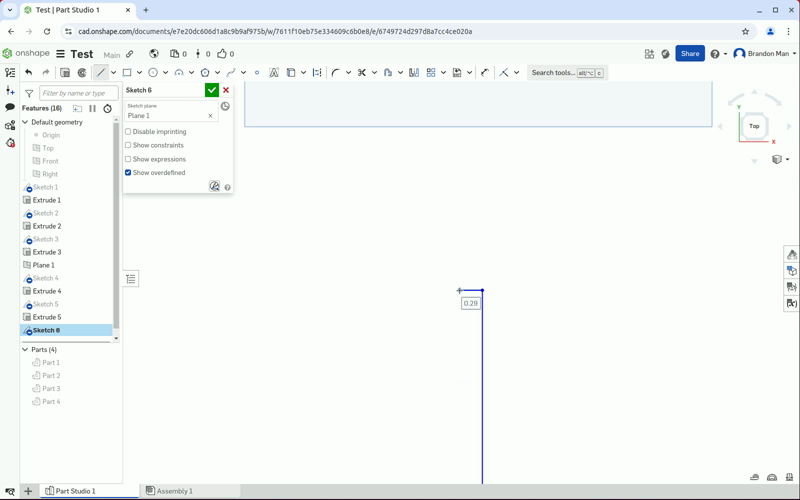
scroll(-6)
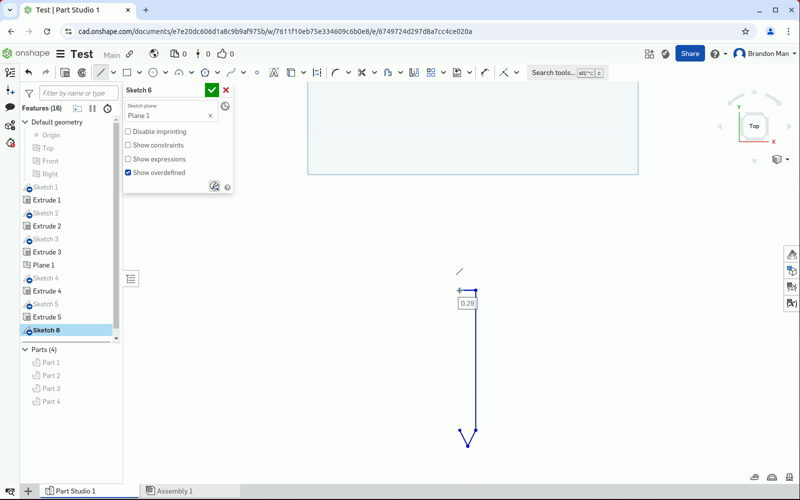
scroll(-6)
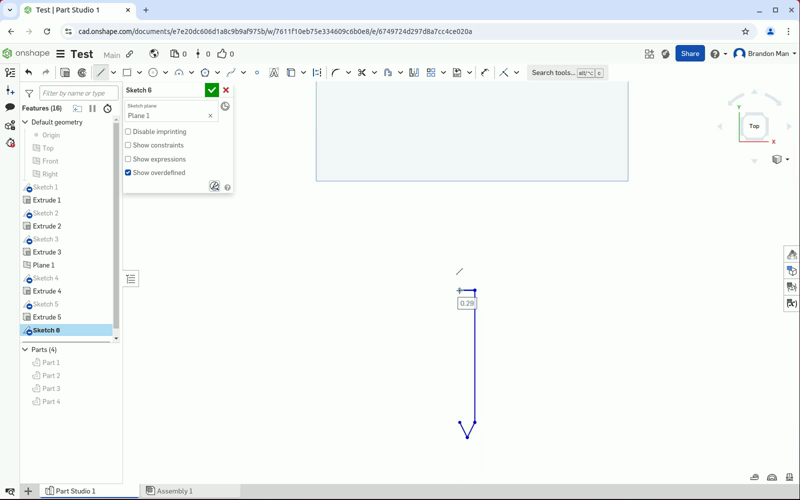
scroll(-6)
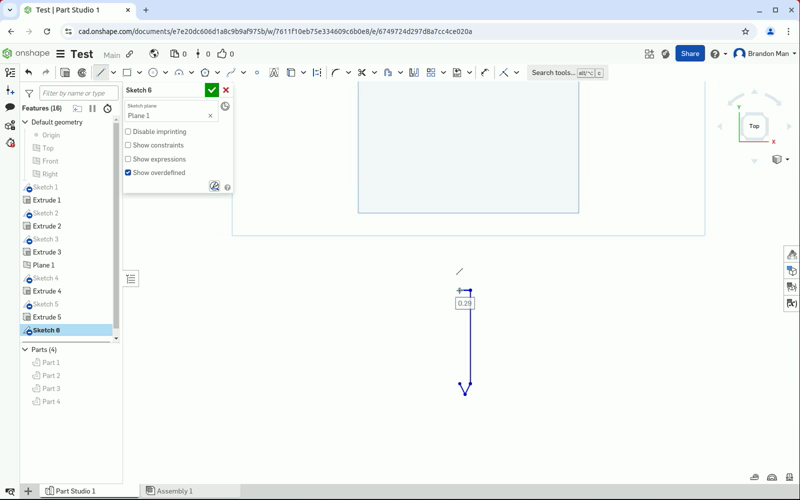
scroll(-6)
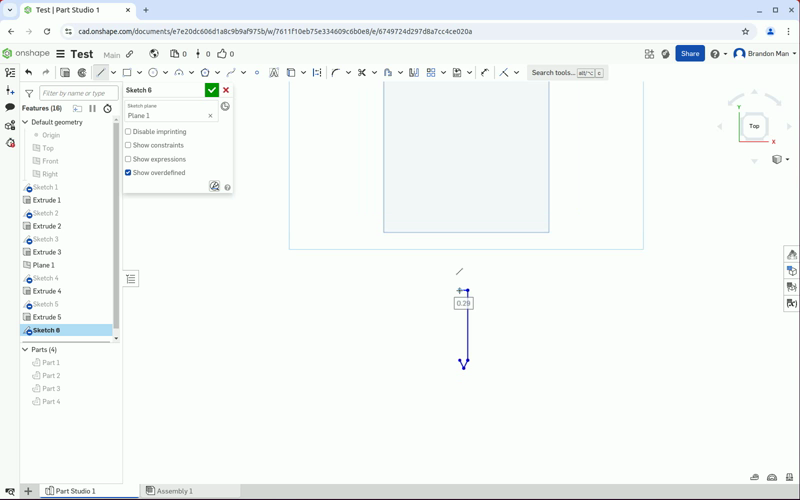
scroll(-6)
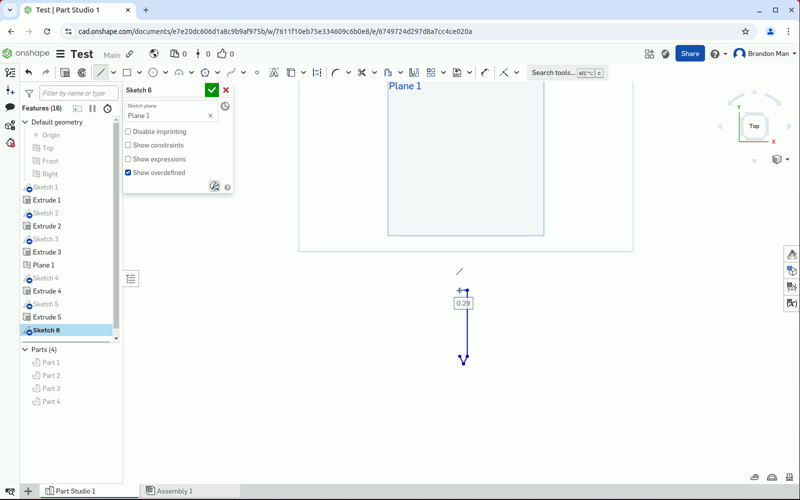
scroll(-6)
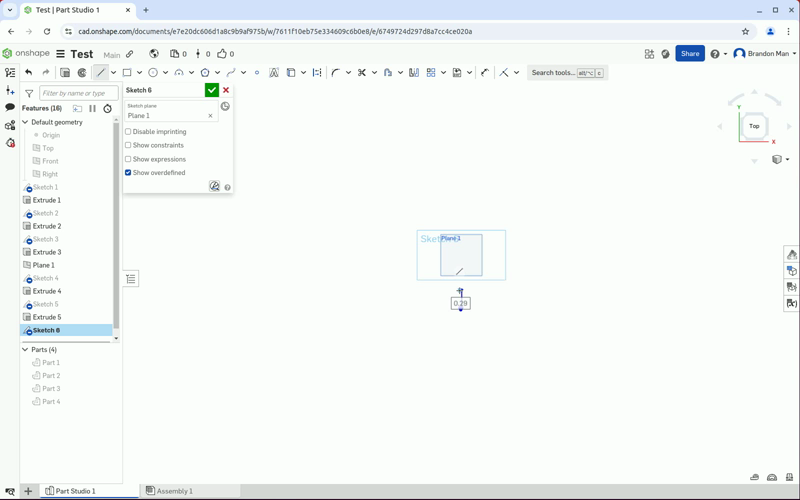
key_up(shift)
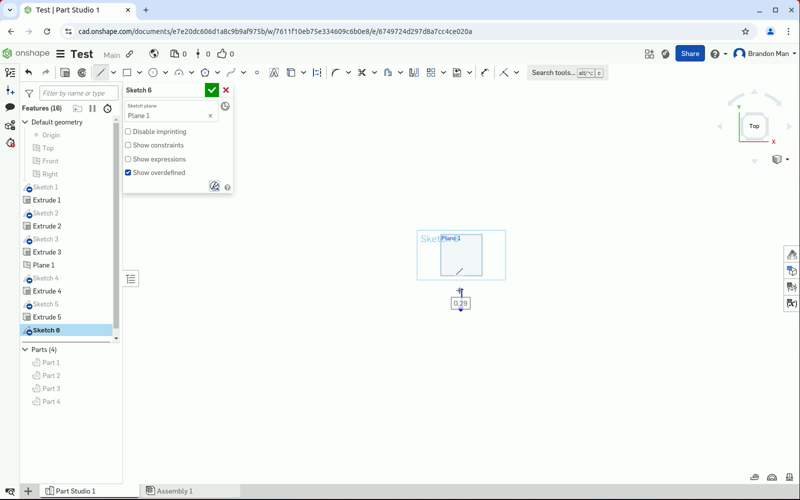
mouse_move(489, 290)
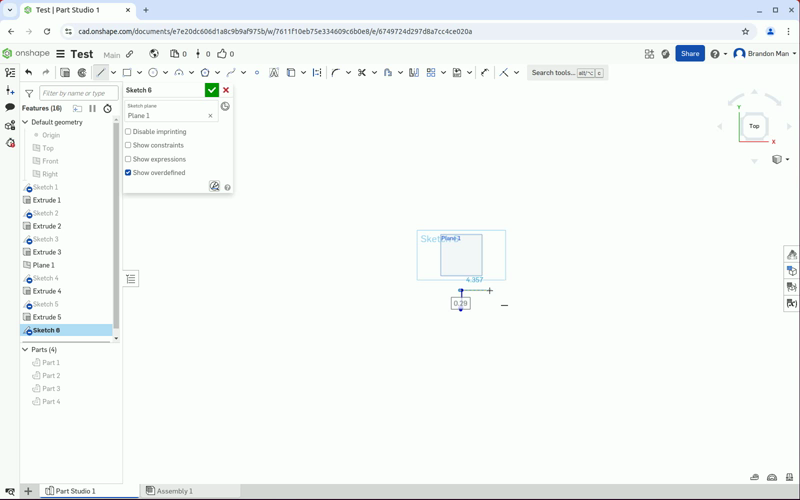
key_down(shift)
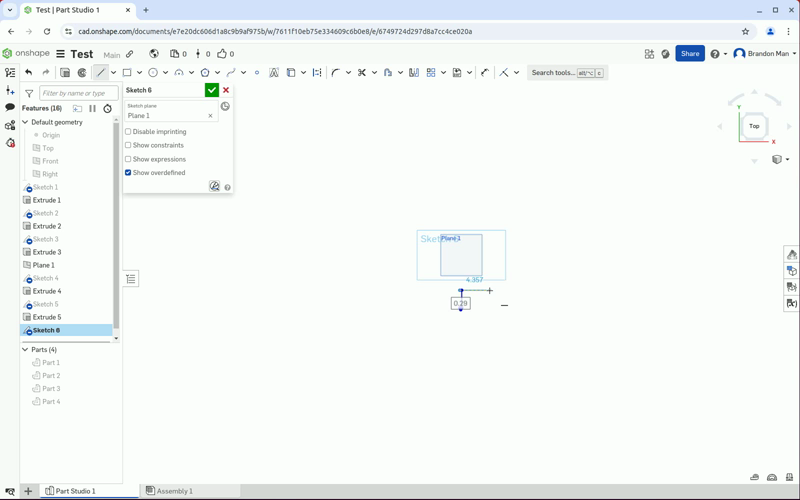
mouse_move(459, 307)
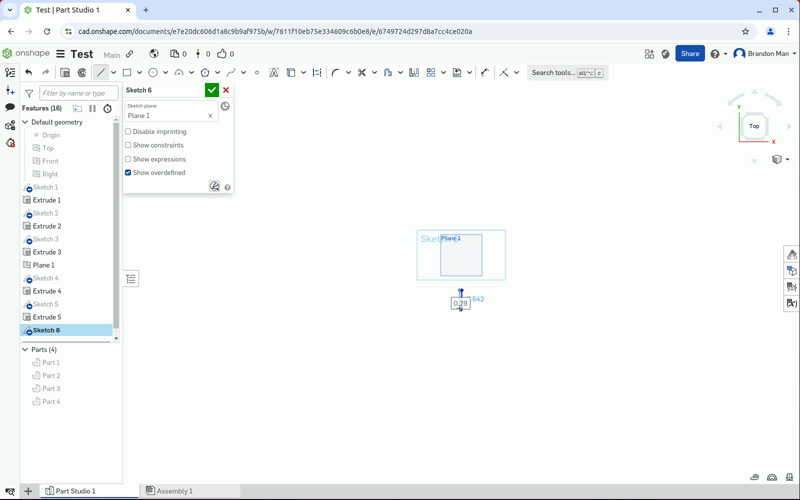
scroll(6)
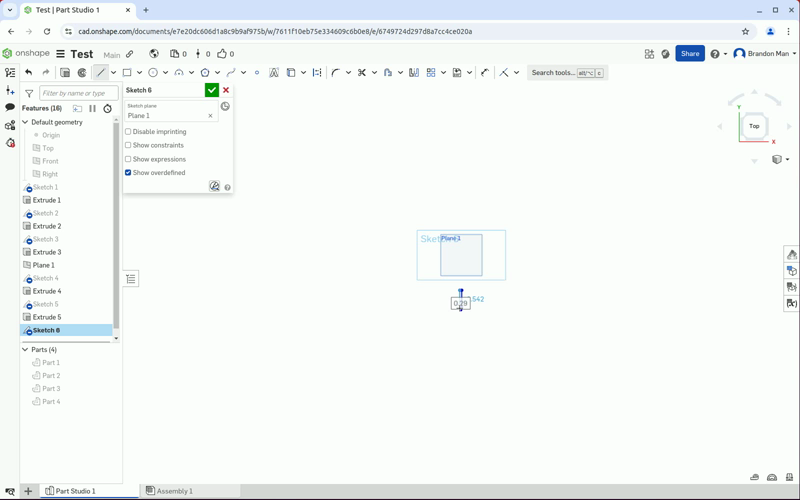
scroll(6)
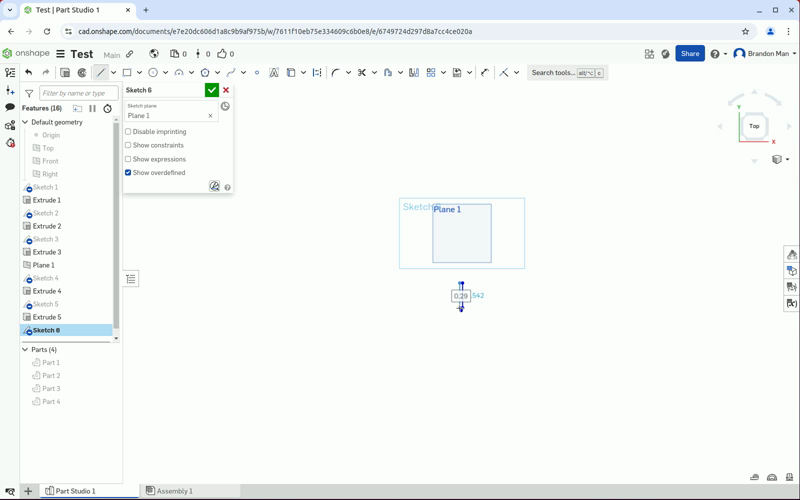
scroll(6)
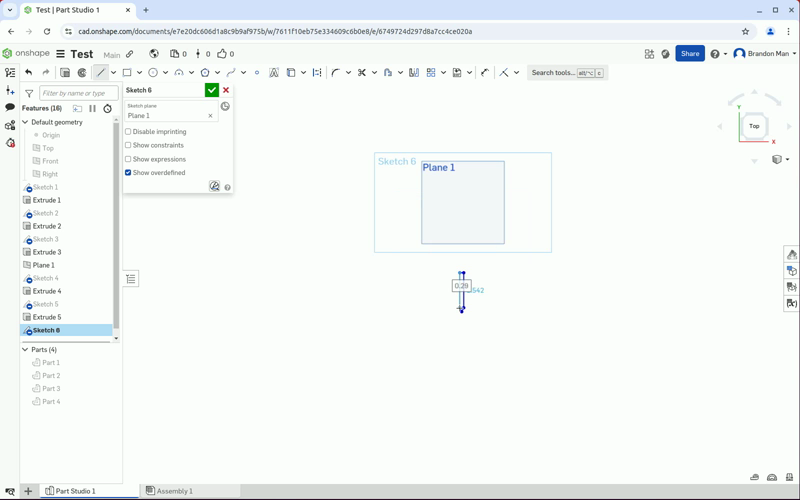
scroll(6)
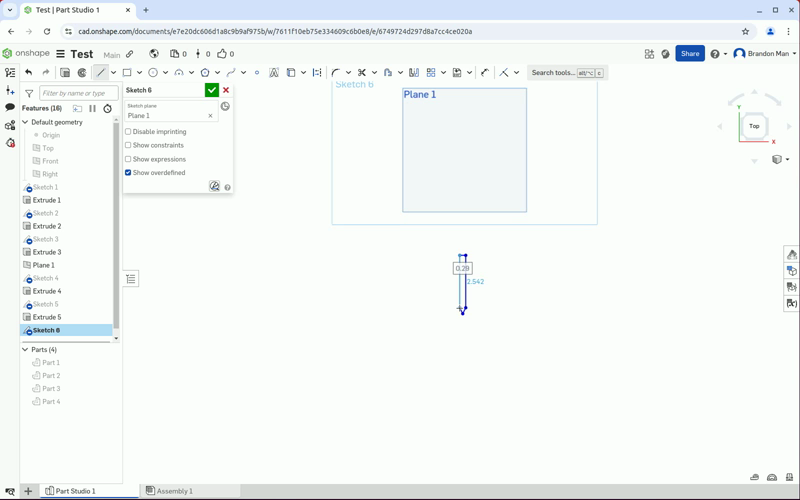
scroll(6)
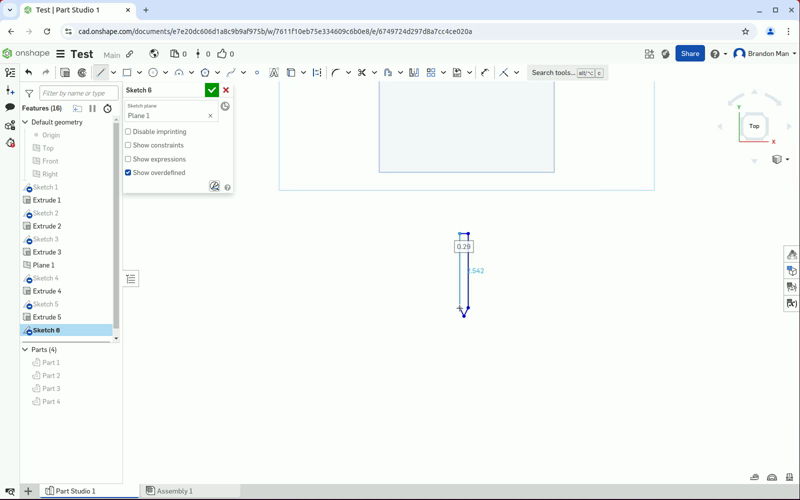
scroll(6)
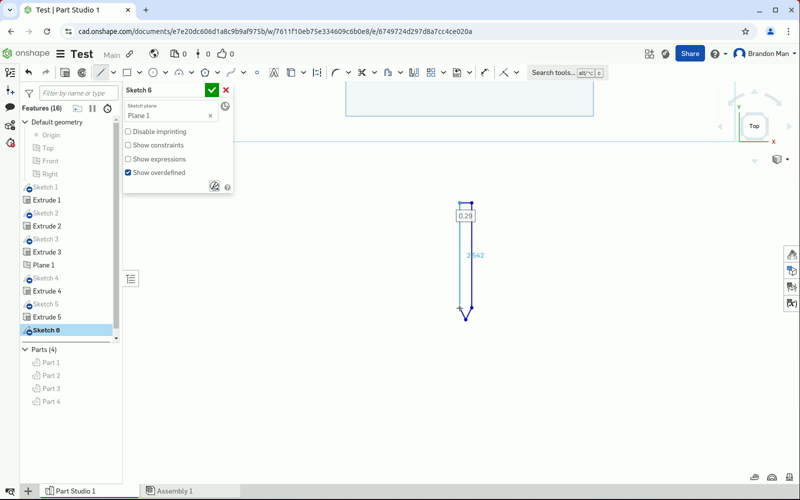
scroll(6)
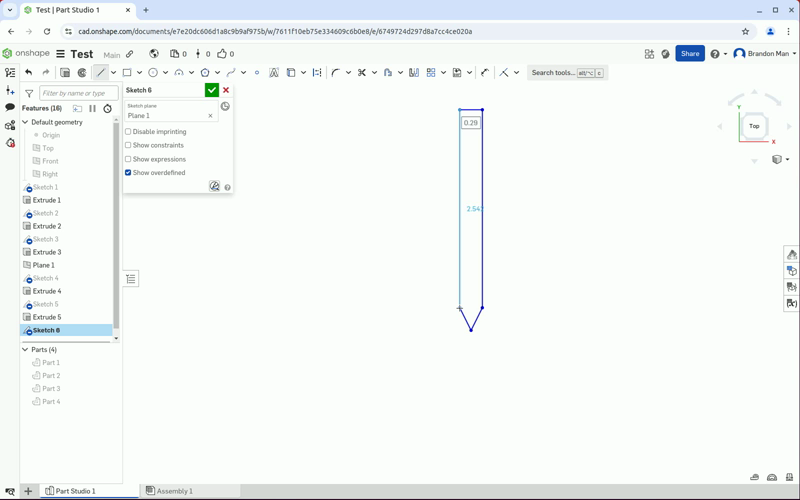
key_up(shift)
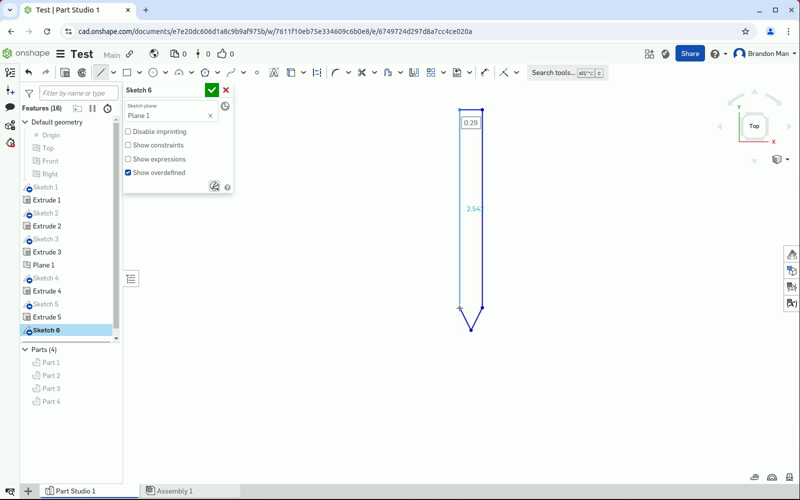
click(459, 307)
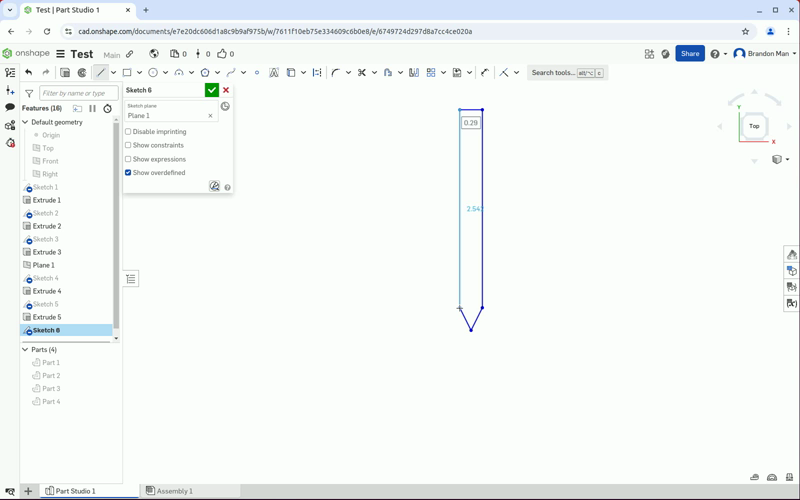
scroll(-6)
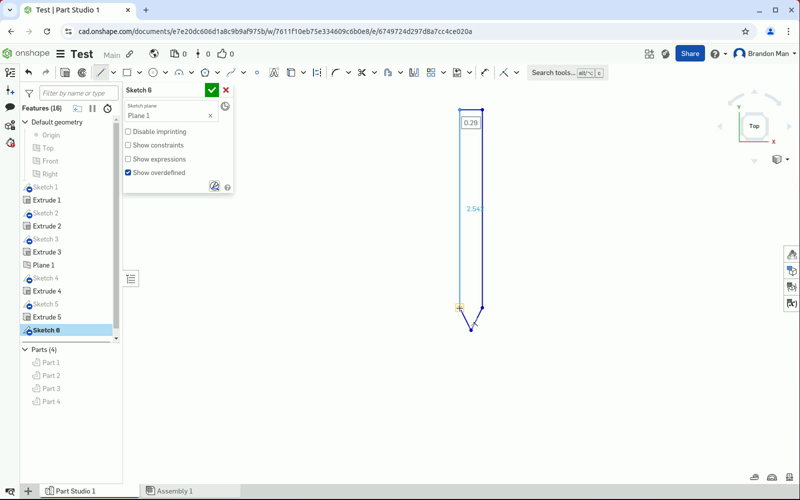
scroll(-6)
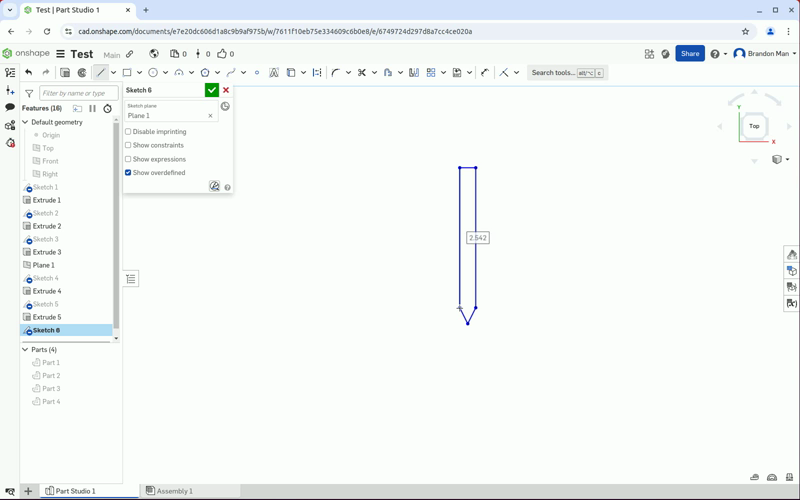
scroll(-6)
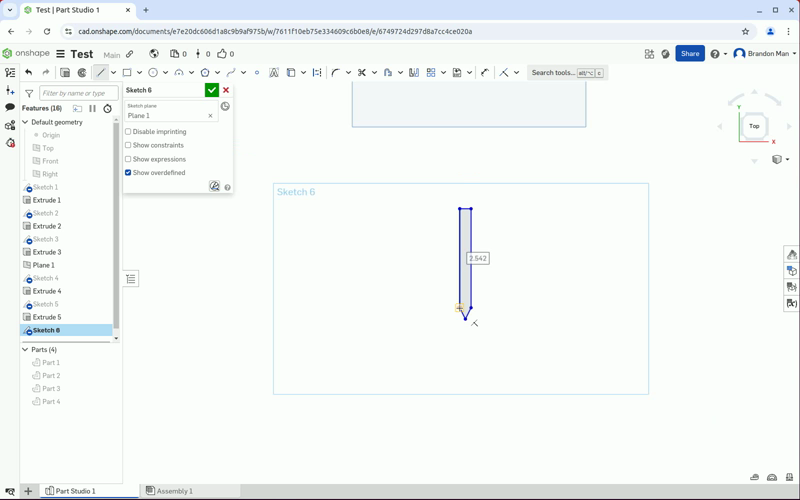
scroll(-6)
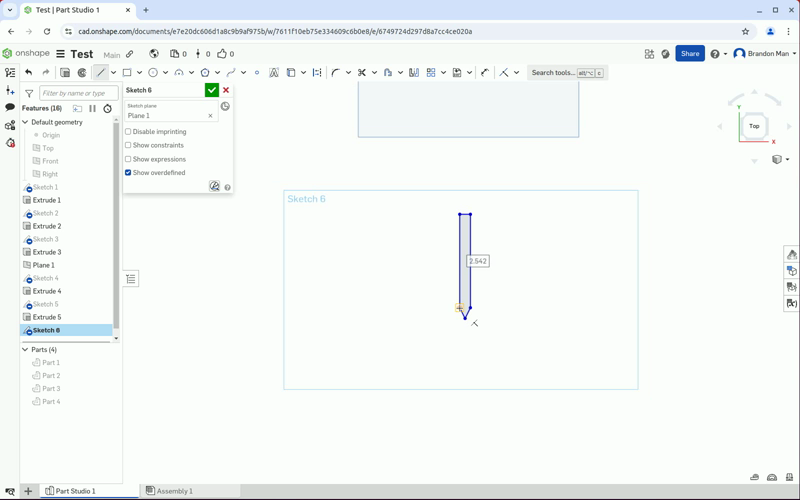
scroll(-6)
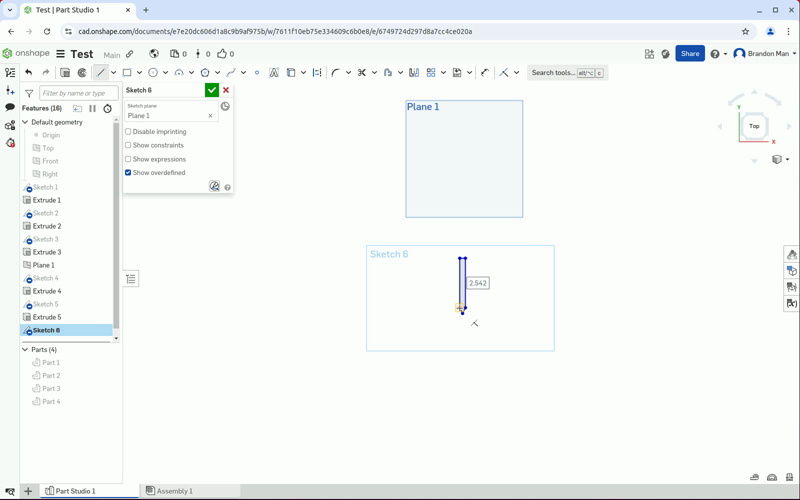
scroll(-6)
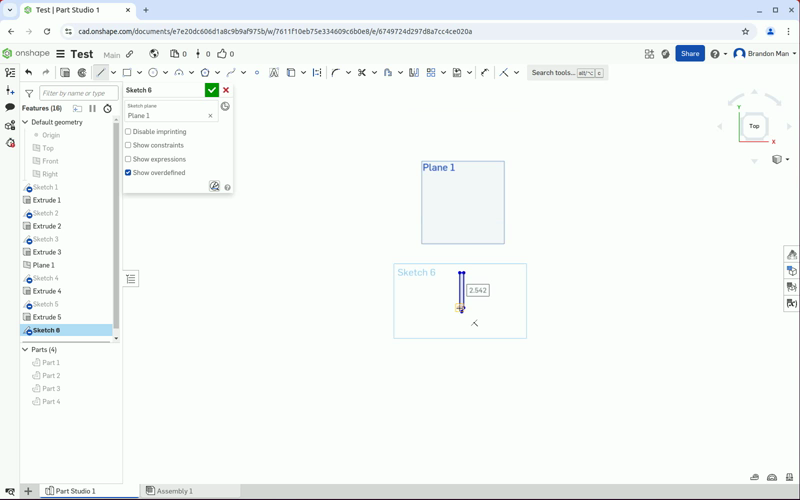
scroll(-6)
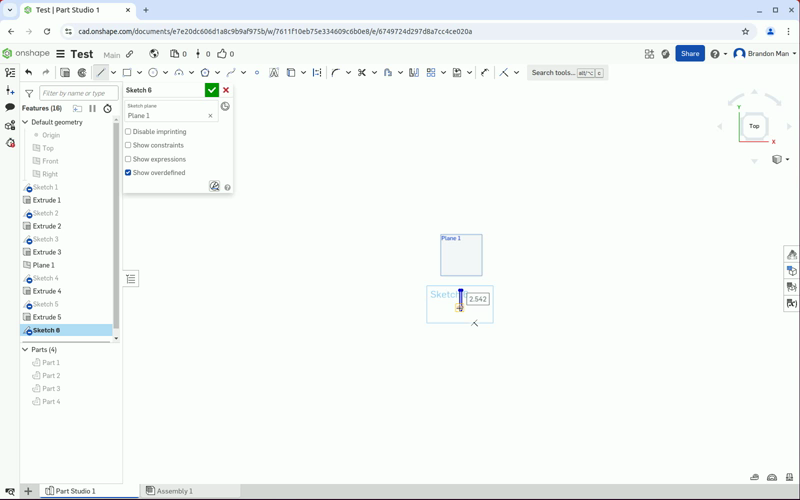
key(esc)
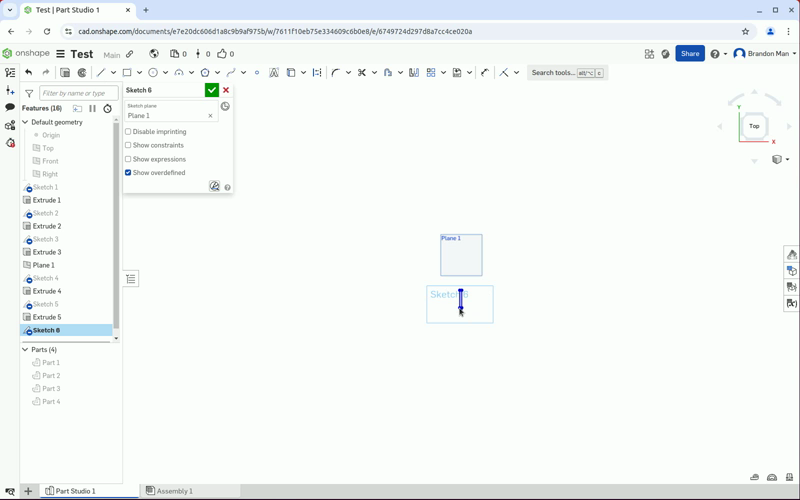
mouse_move(459, 302)
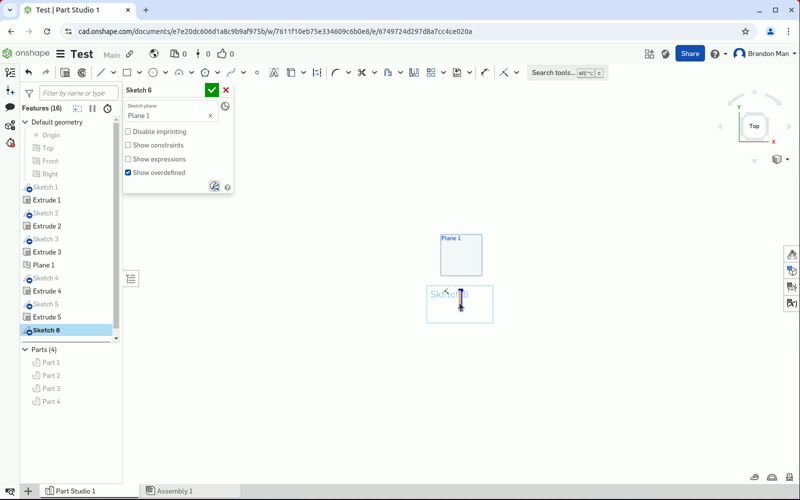
scroll(6)
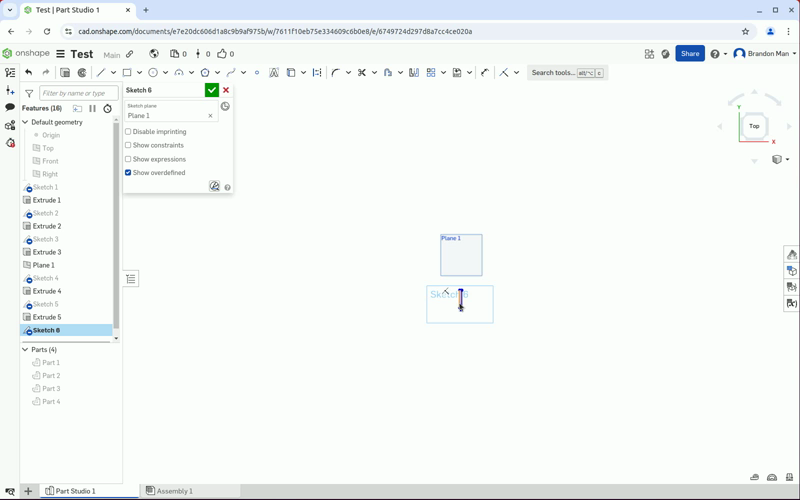
scroll(6)
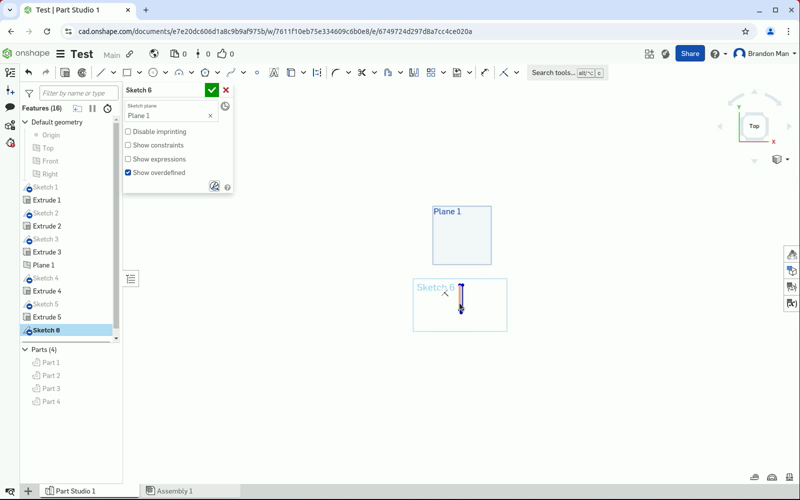
scroll(6)
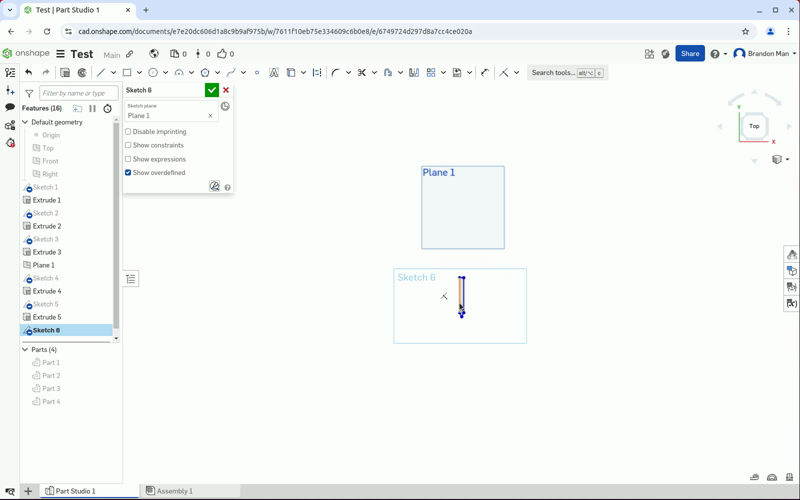
scroll(6)
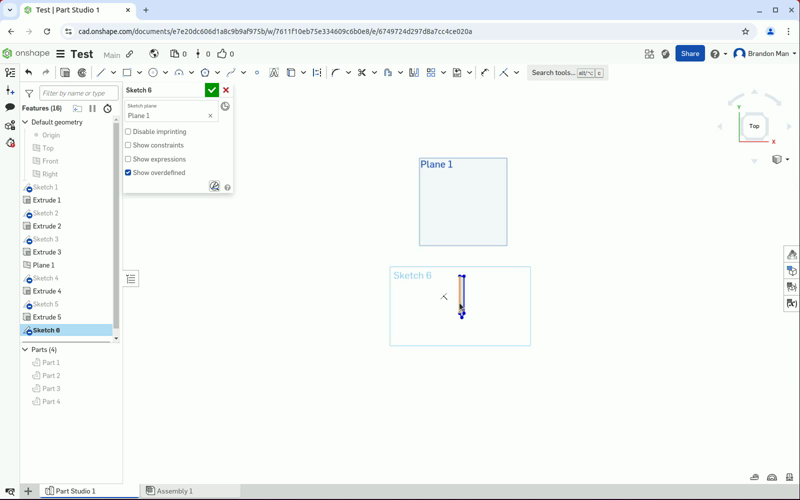
scroll(6)
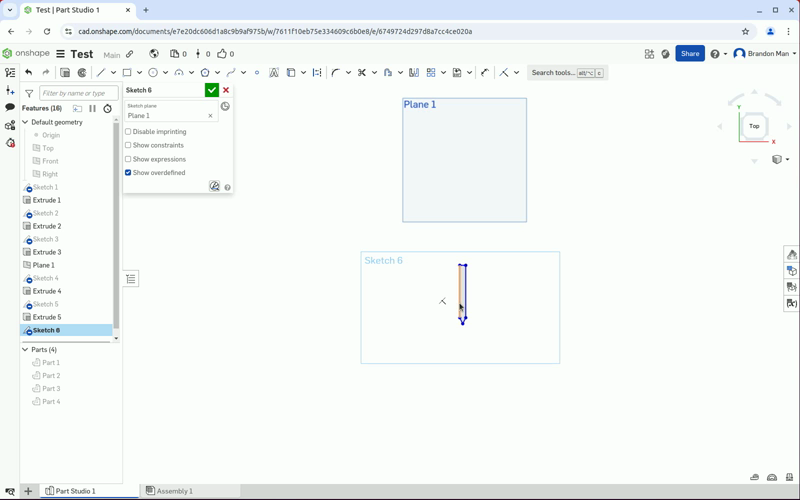
scroll(6)
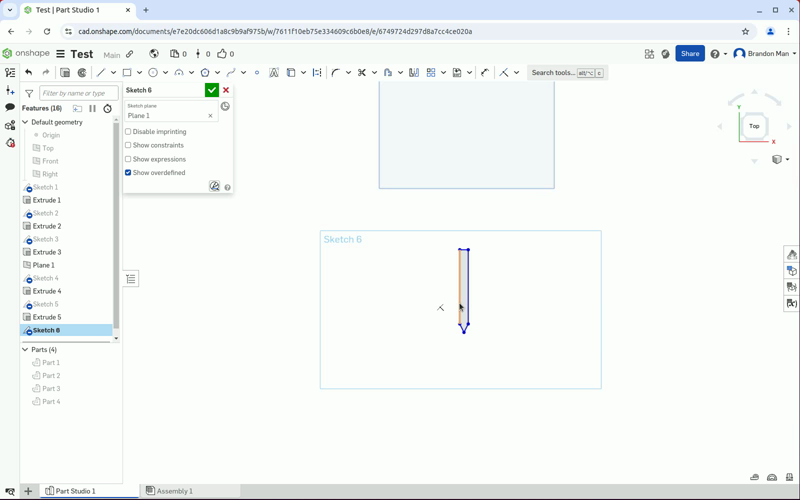
scroll(6)
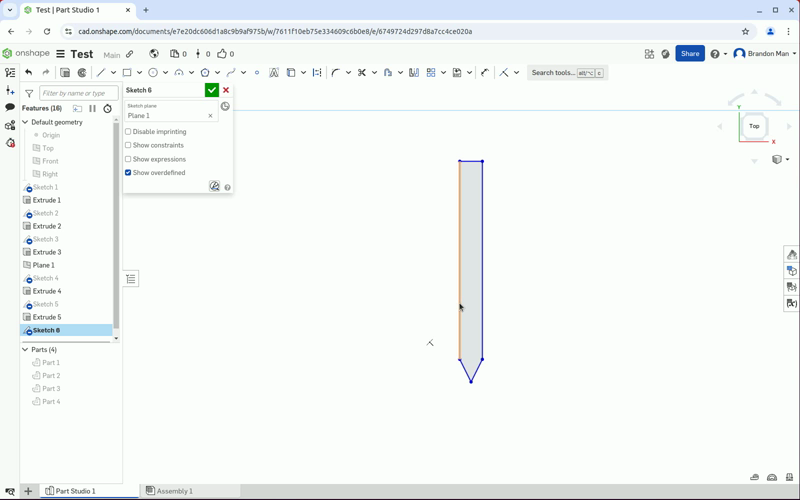
click(459, 302)
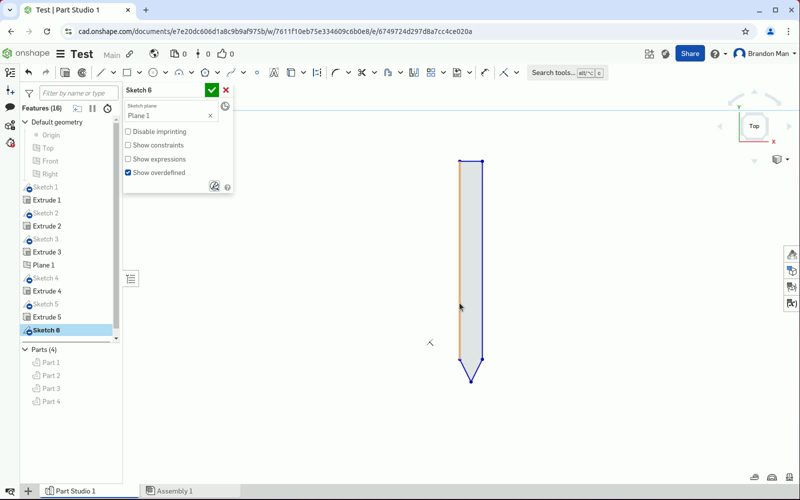
scroll(-6)
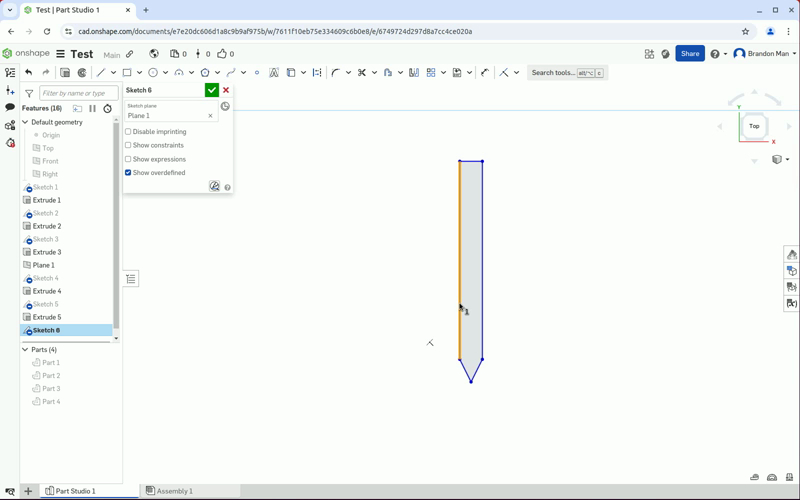
scroll(-6)
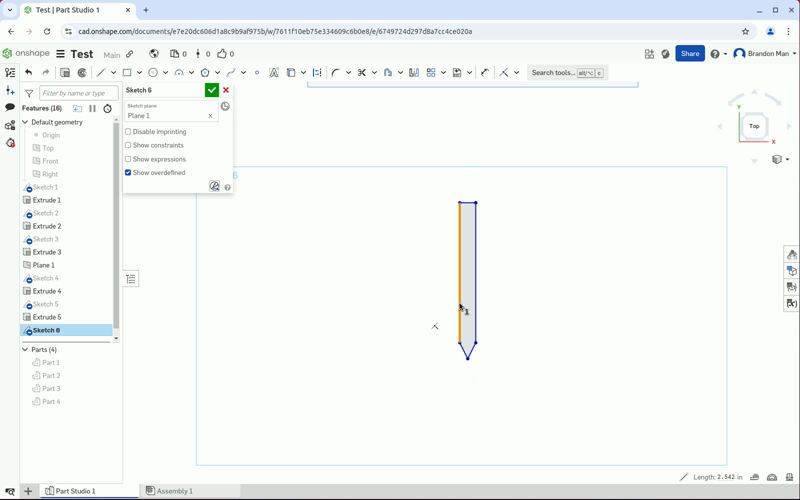
scroll(-6)
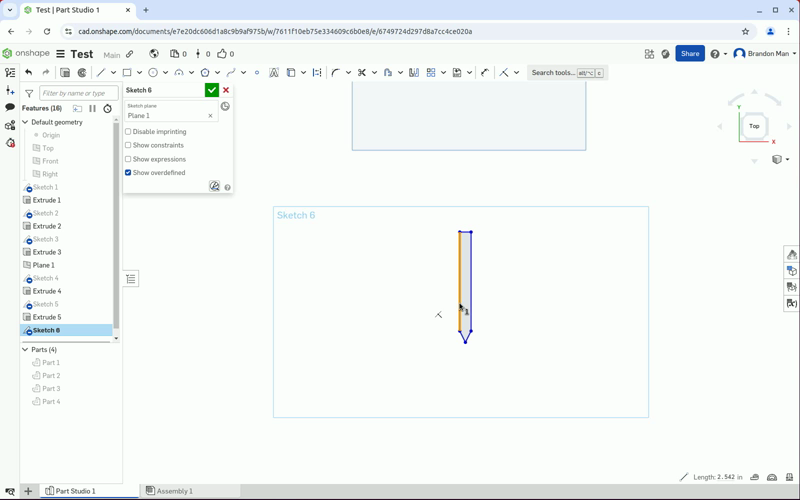
scroll(-6)
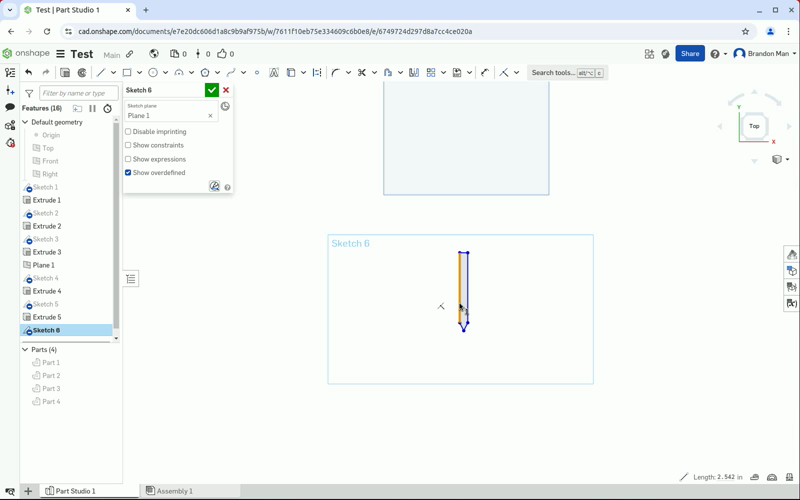
scroll(-6)
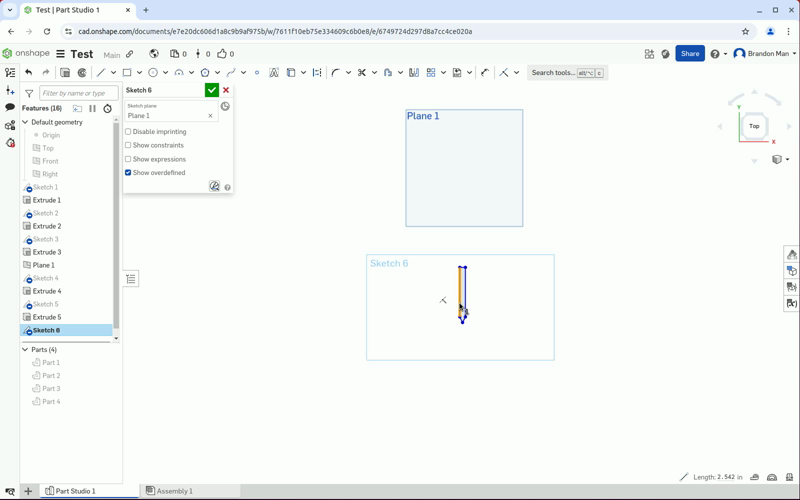
scroll(-6)
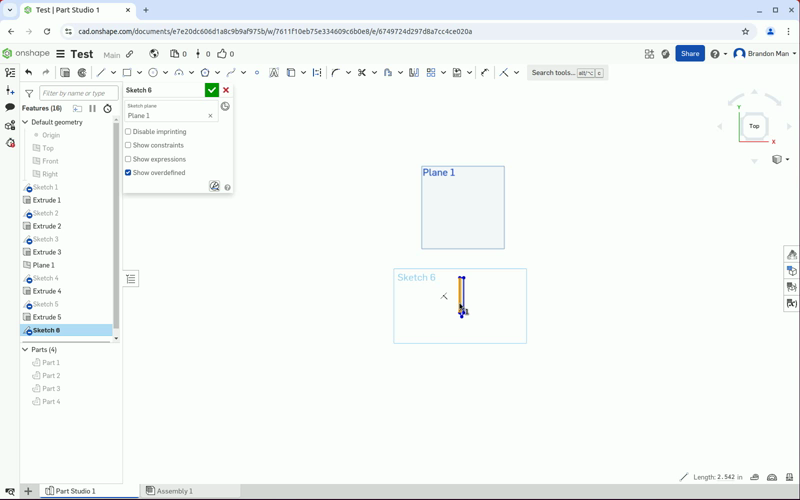
scroll(-6)
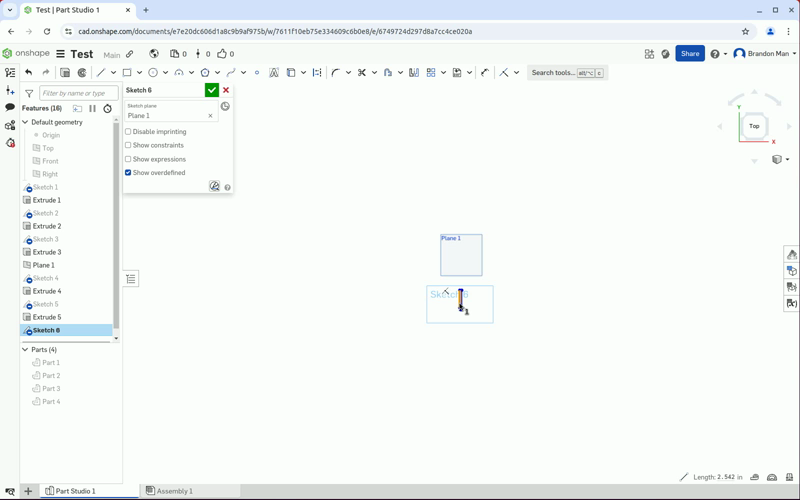
mouse_move(73, 352)
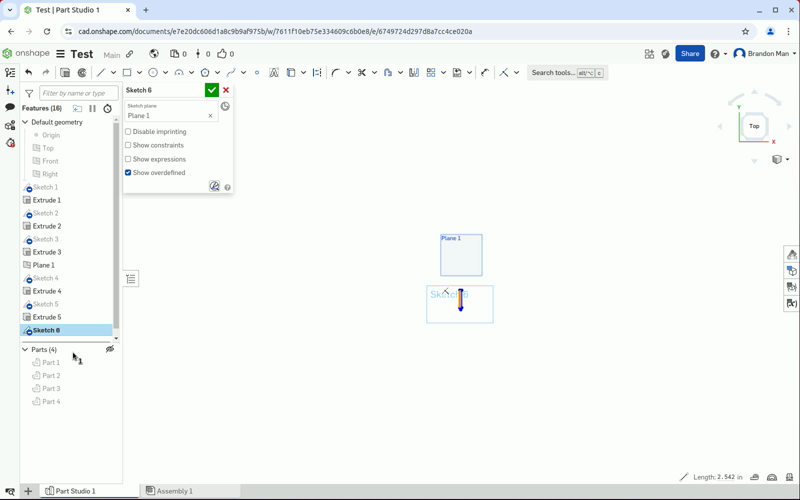
key(shift+y)
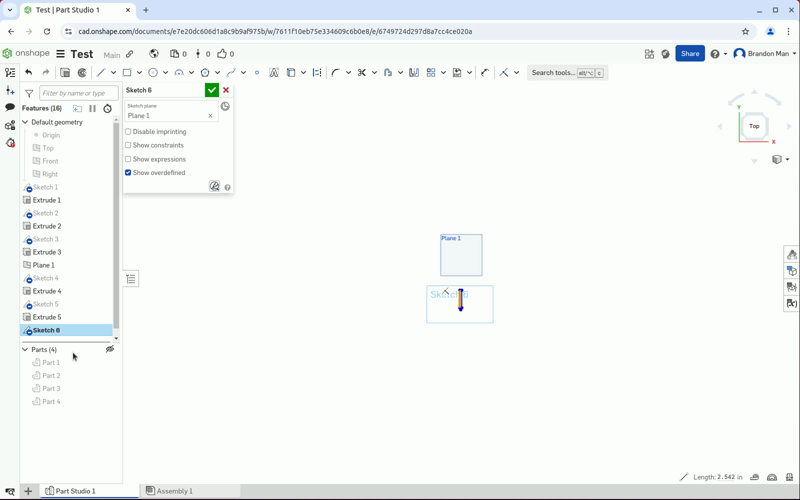
key(shift+e)
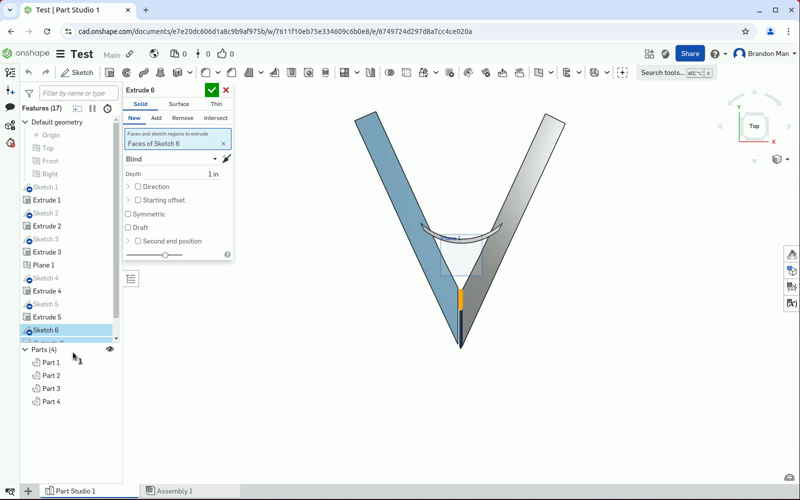
mouse_move(143, 106)
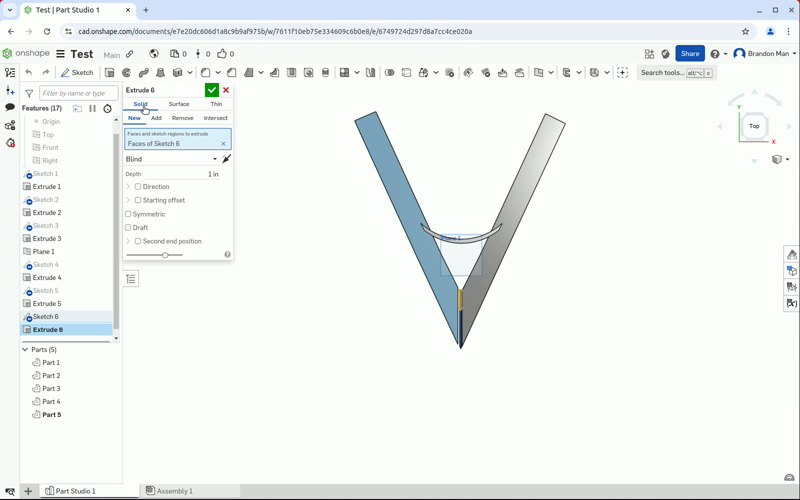
click(143, 106)
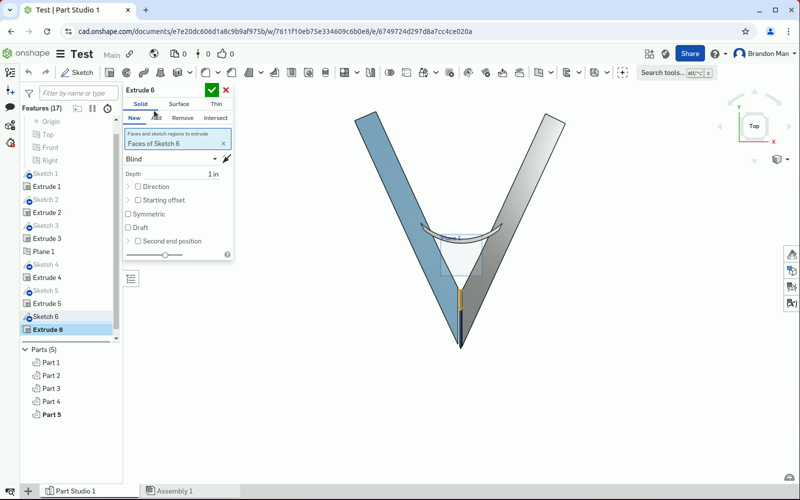
mouse_move(186, 120)
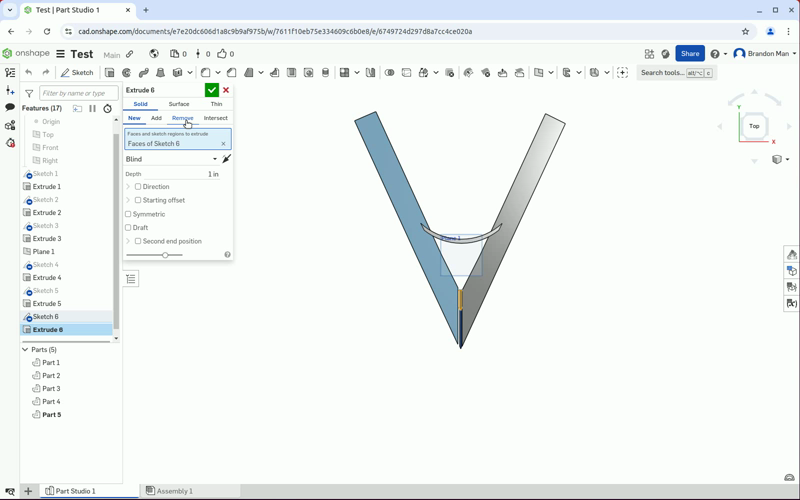
click(186, 120)
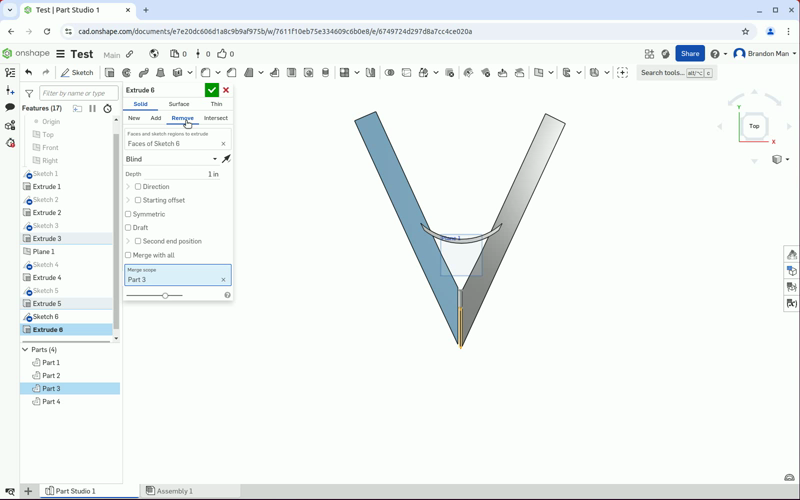
key(tab, 4)
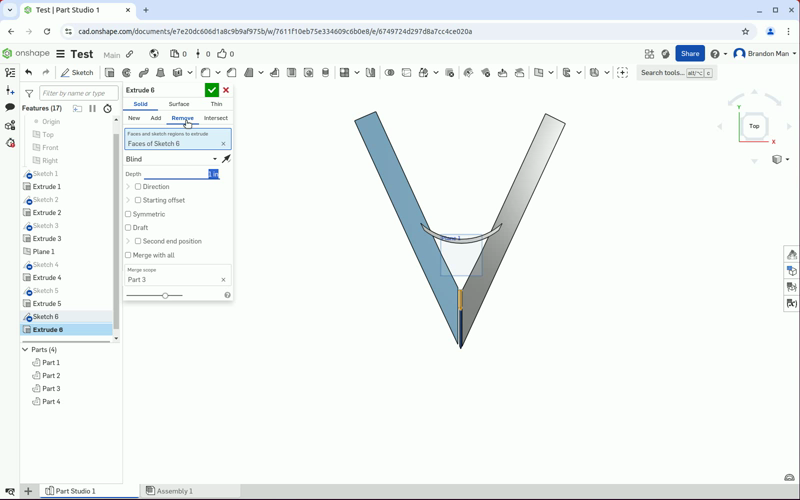
text(21.423)
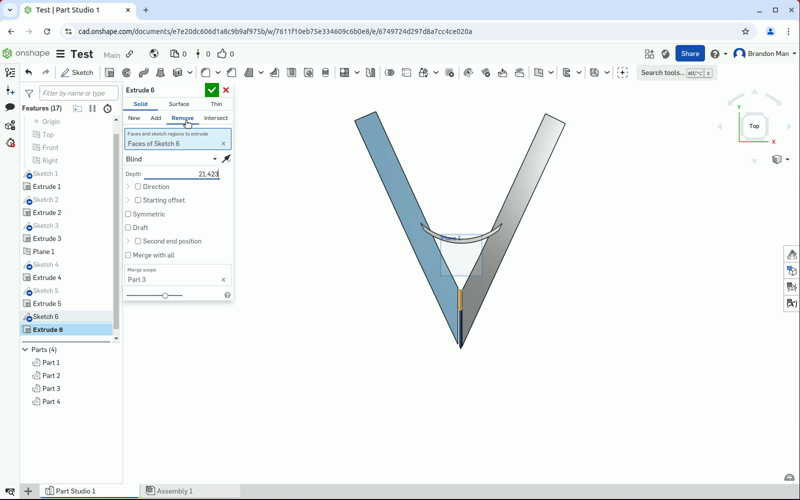
key(tab, 6)
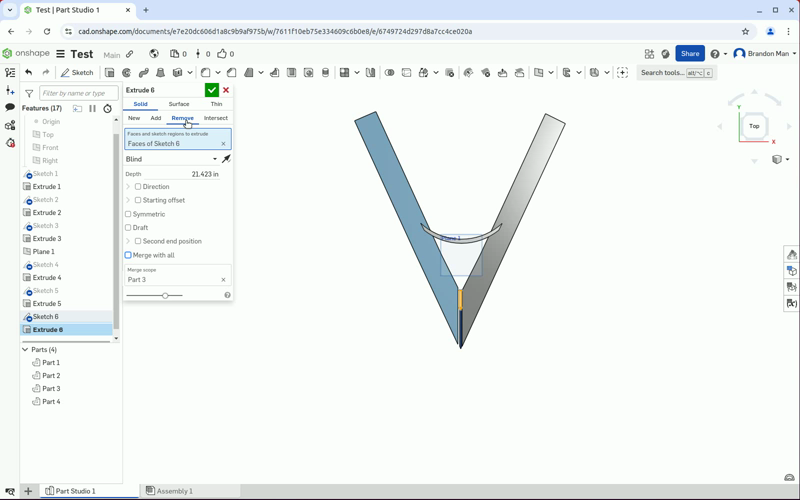
key(space)
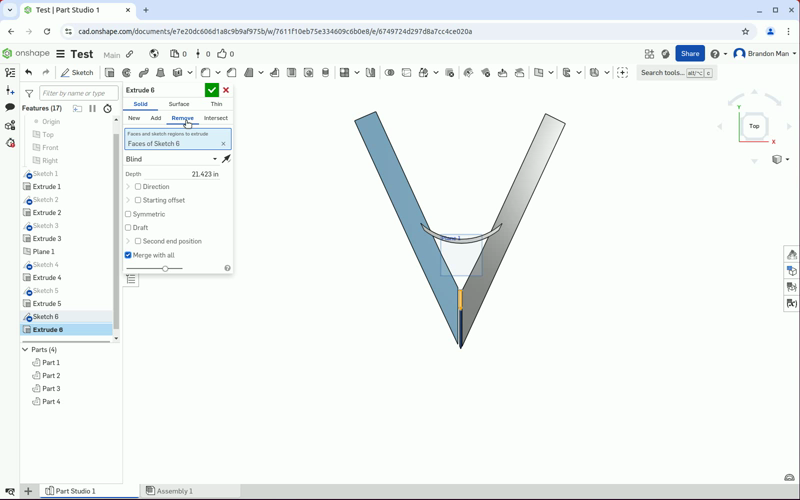
key(enter)
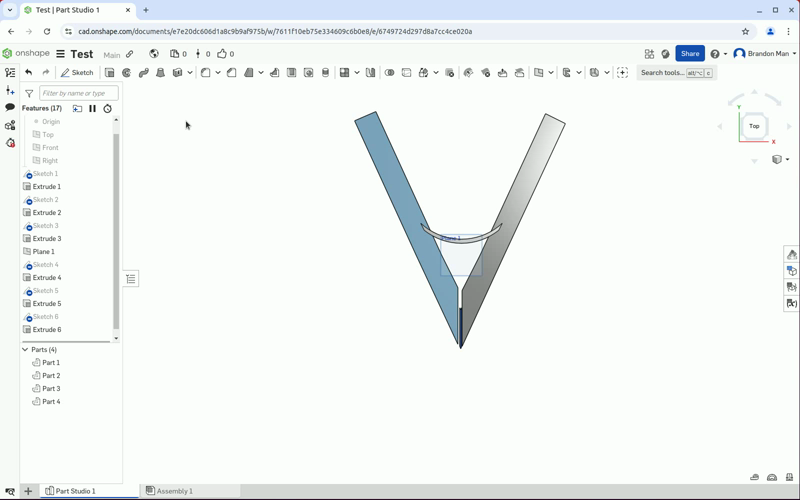
key(shift+h)
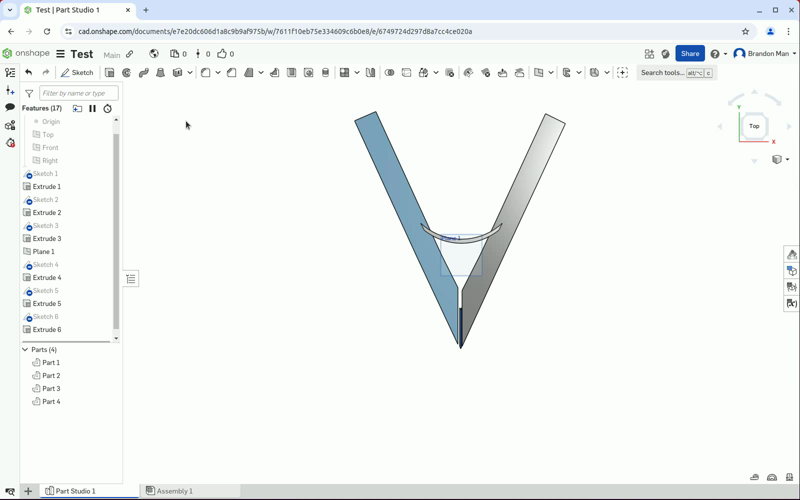
key(shift+h)
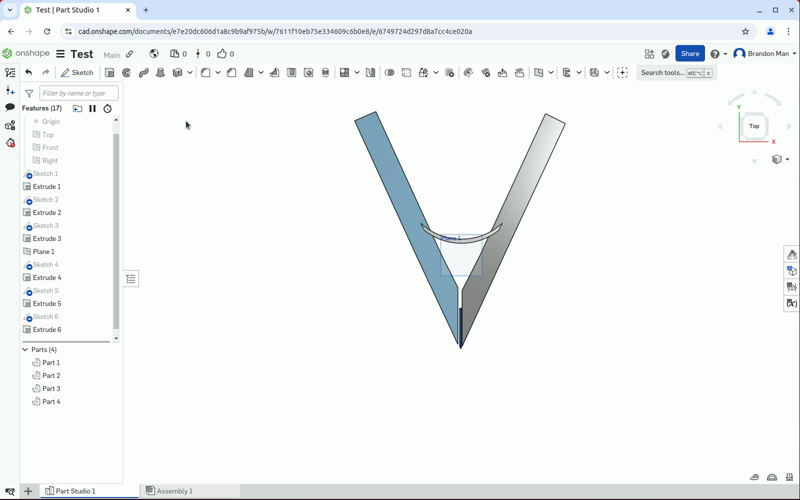
mouse_move(69, 176)
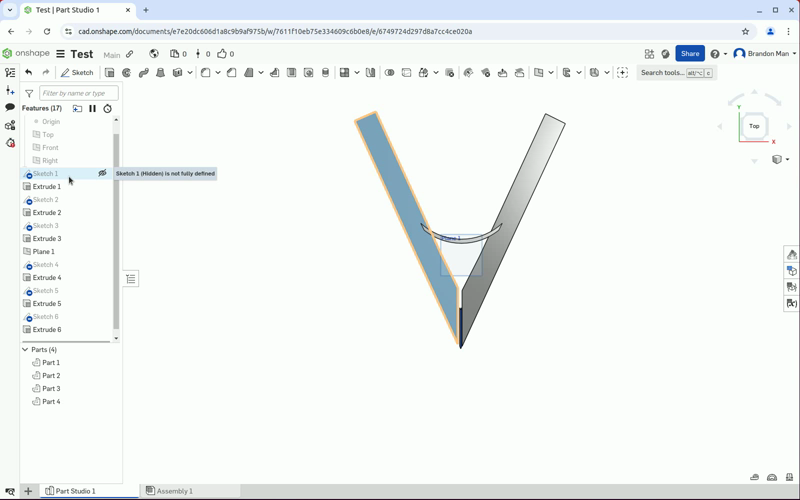
click(69, 176)
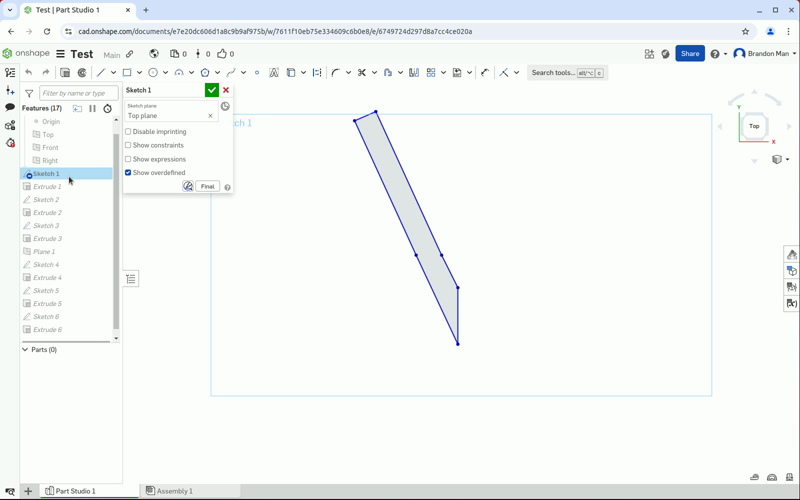
mouse_move(229, 92)
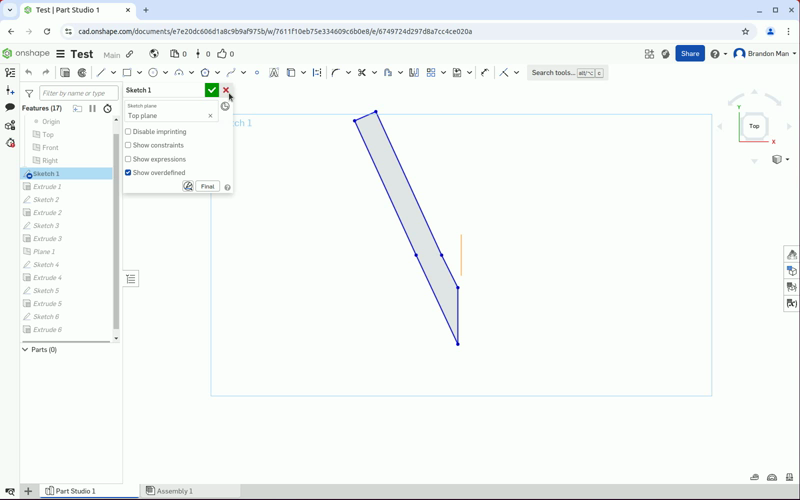
click(229, 92)
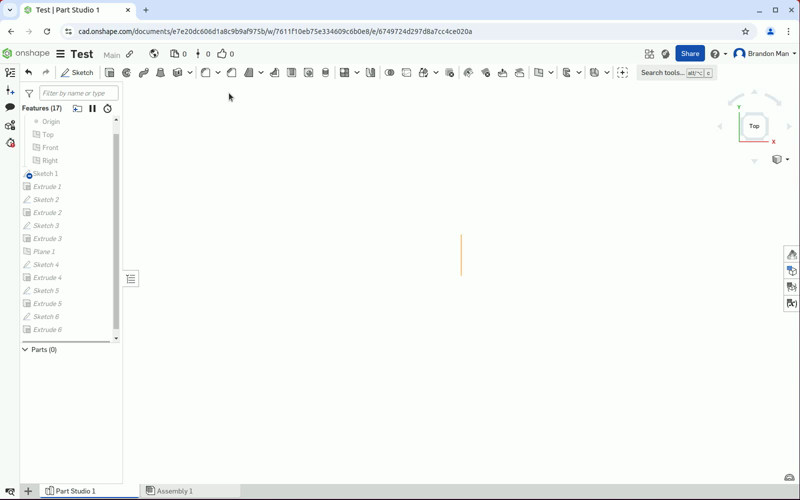
key(shift+s)
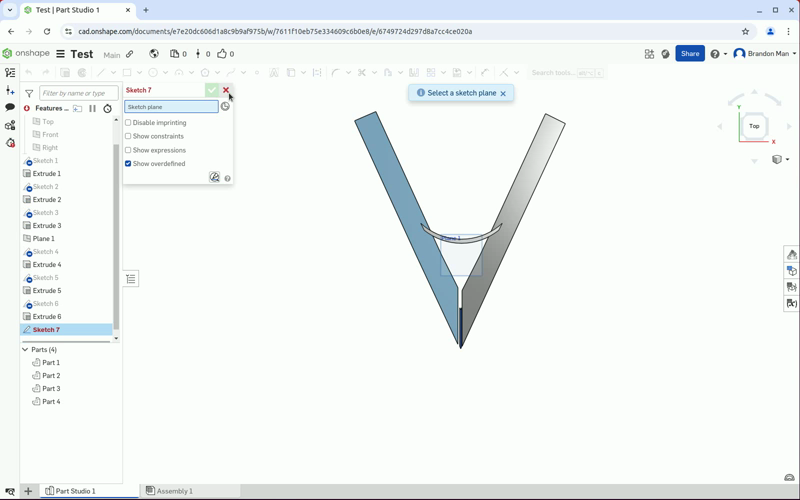
mouse_move(69, 241)
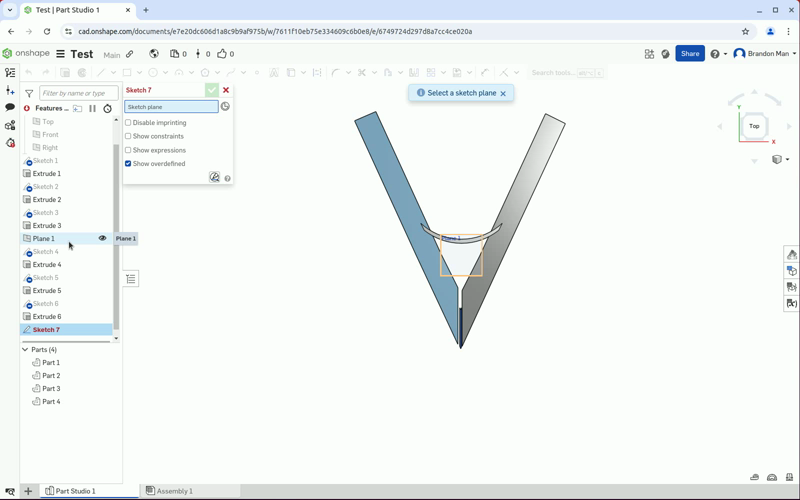
click(69, 241)
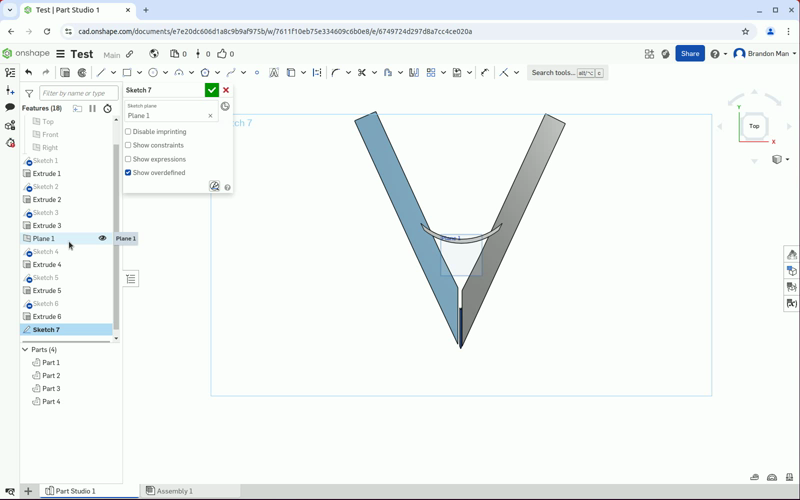
mouse_move(73, 352)
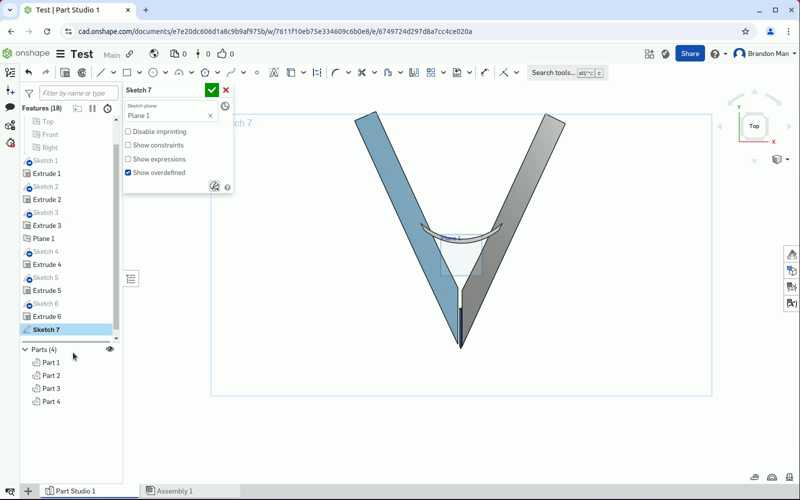
key(y)
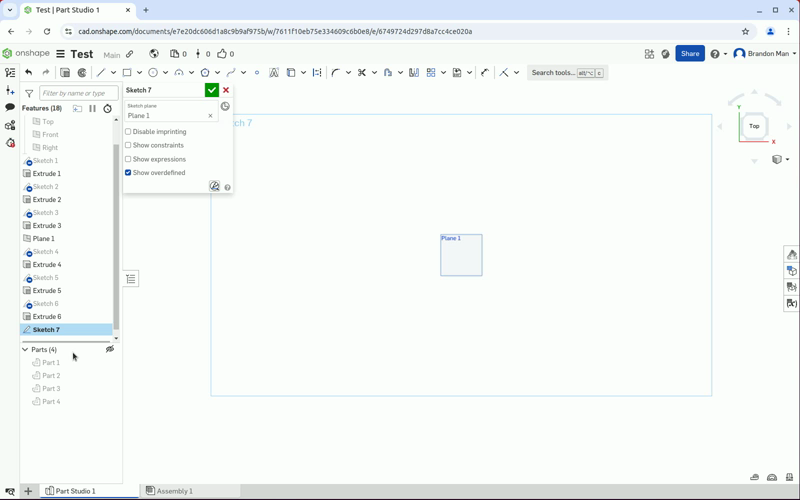
key(l)
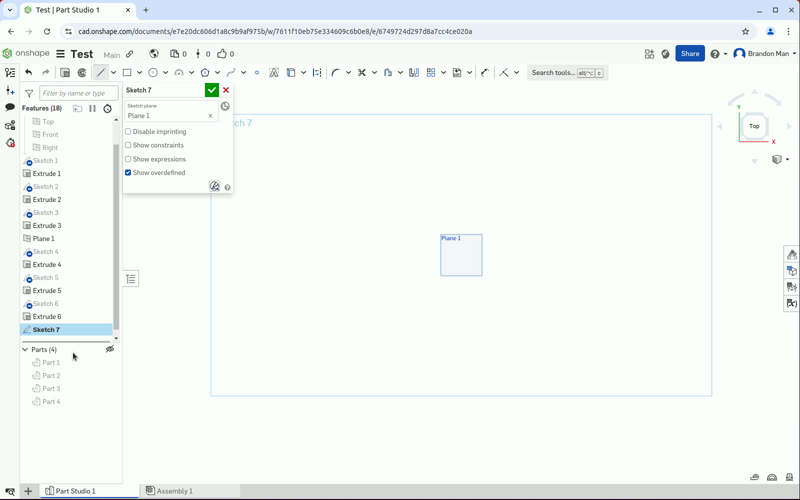
key_down(shift)
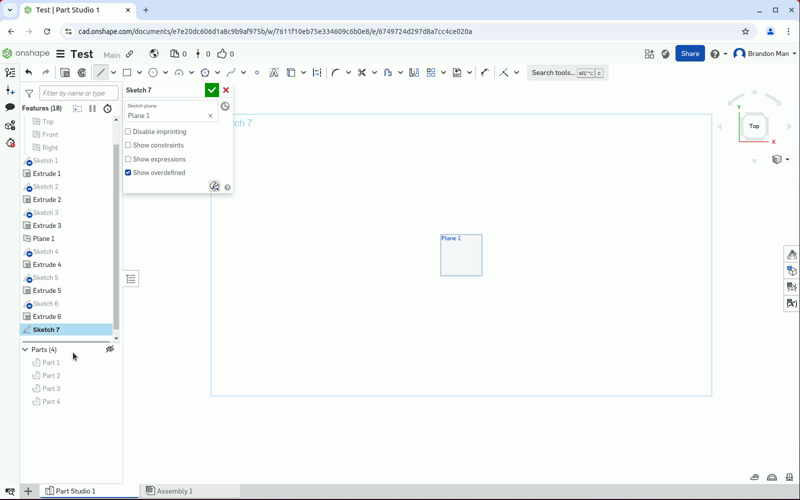
mouse_move(459, 347)
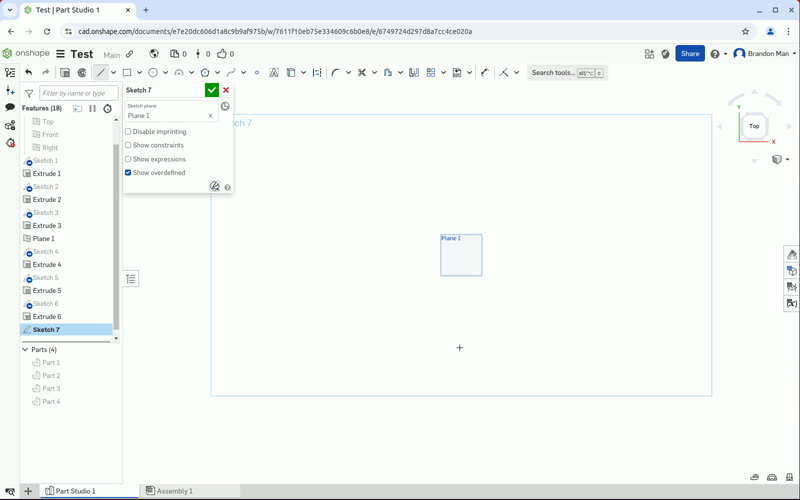
click(459, 347)
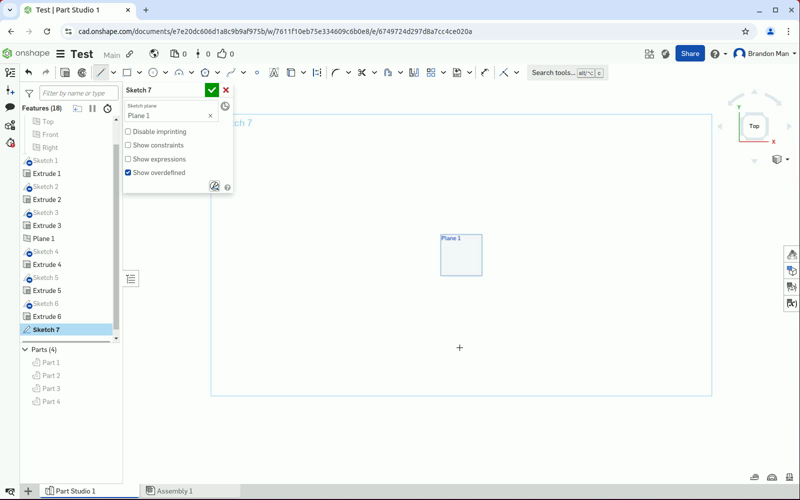
key_up(shift)
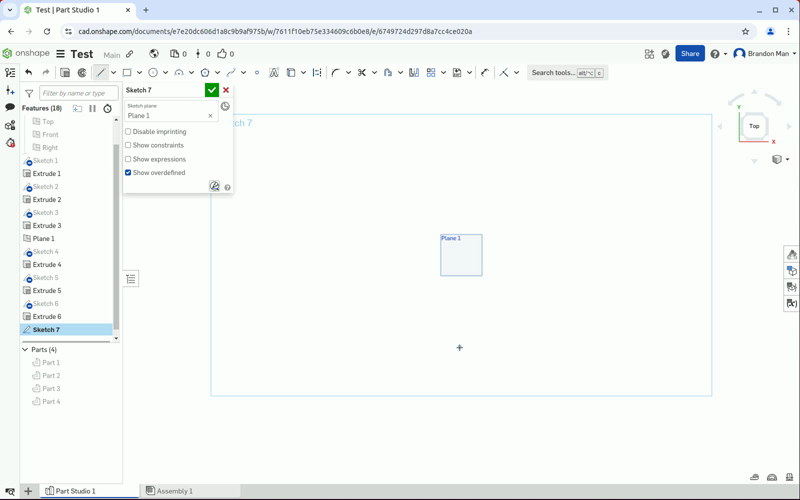
key_down(shift)
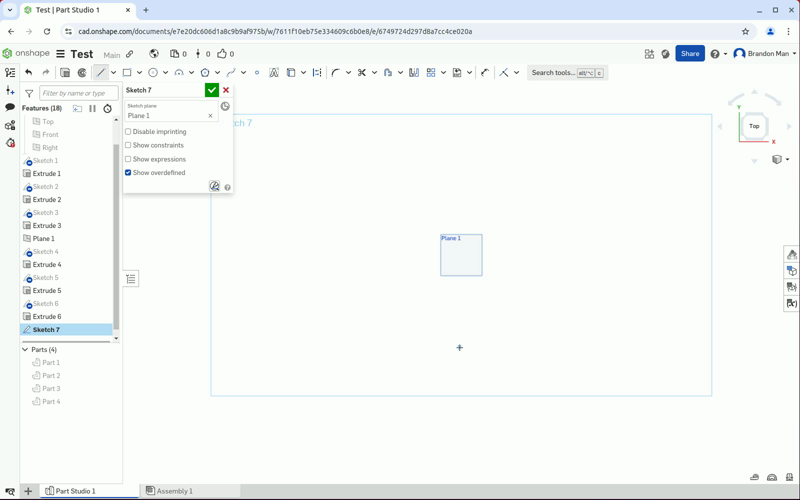
mouse_move(489, 347)
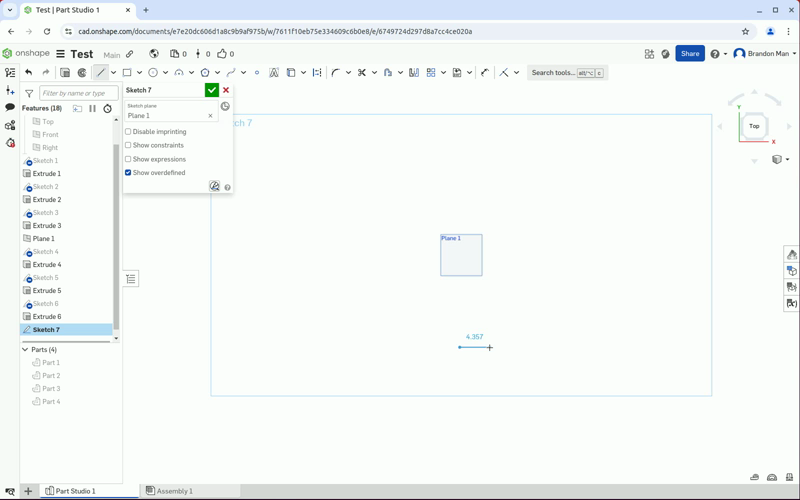
mouse_move(460, 349)
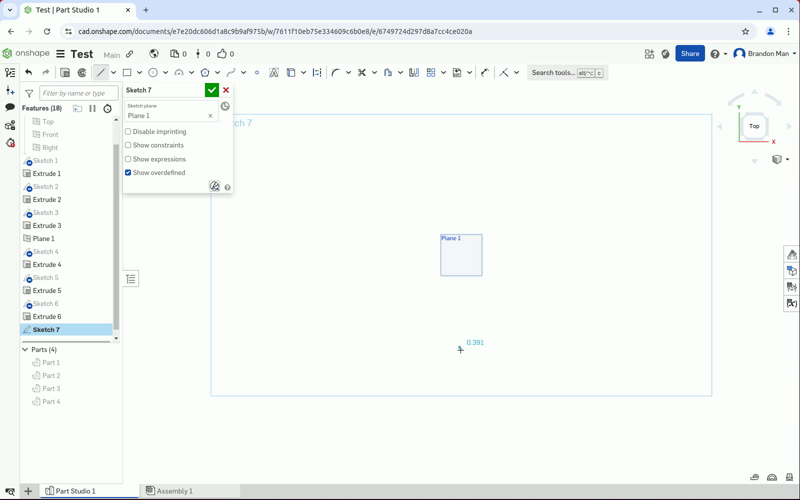
scroll(6)
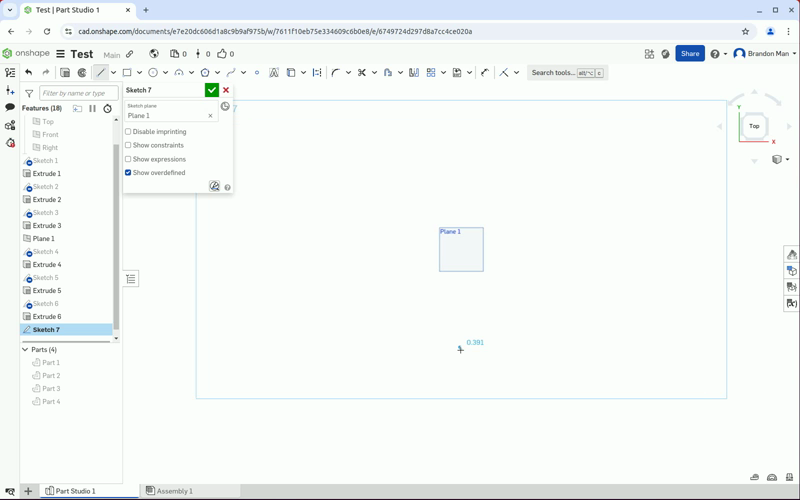
scroll(6)
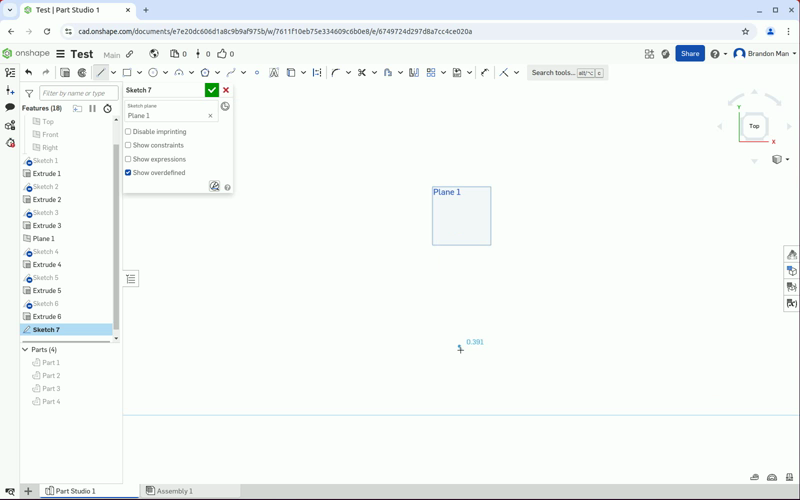
scroll(6)
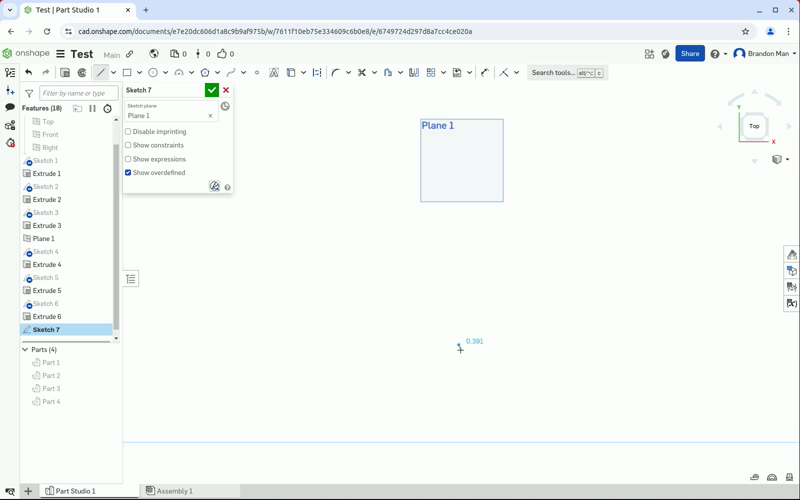
scroll(6)
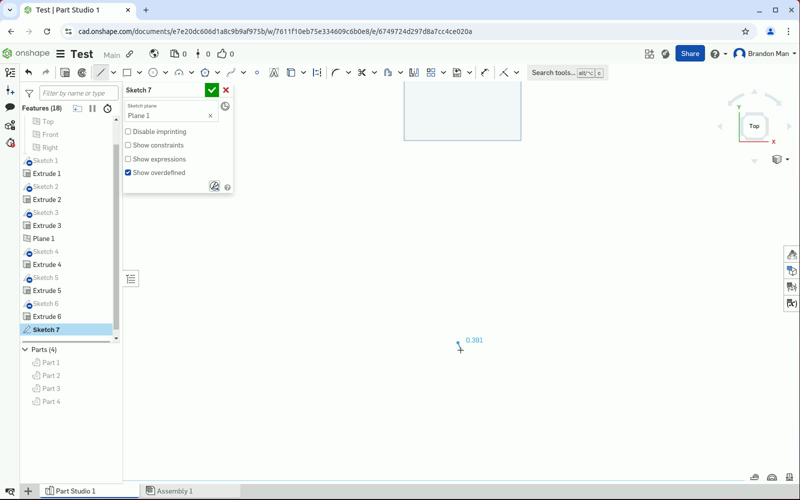
scroll(6)
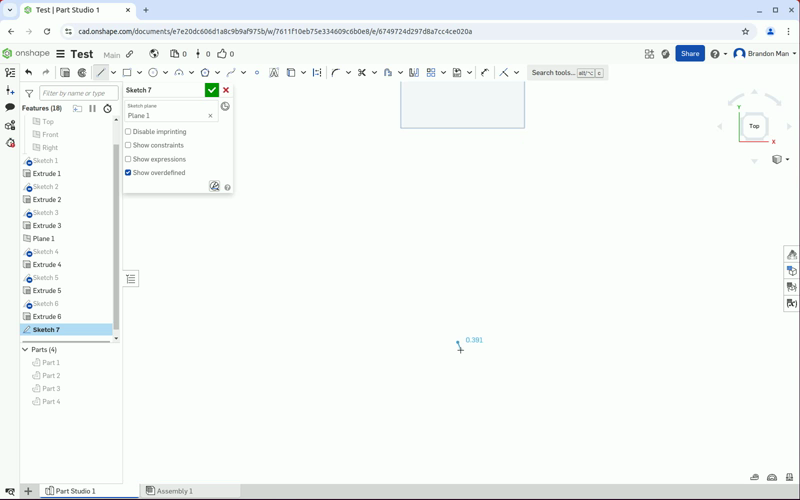
scroll(6)
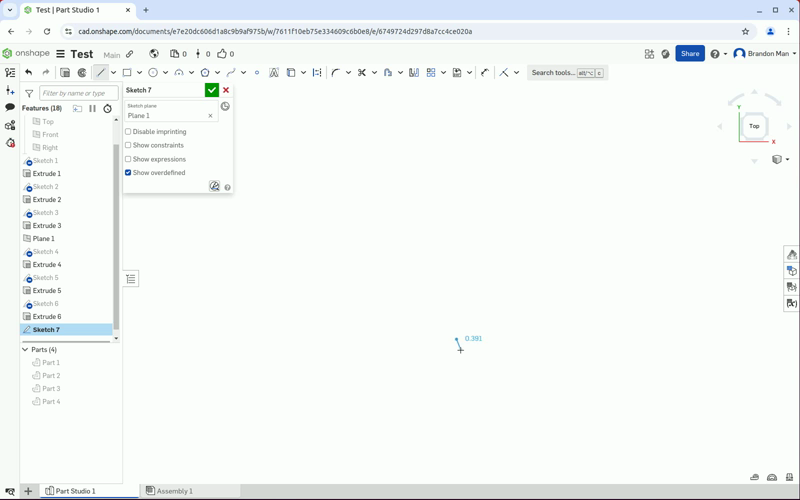
scroll(6)
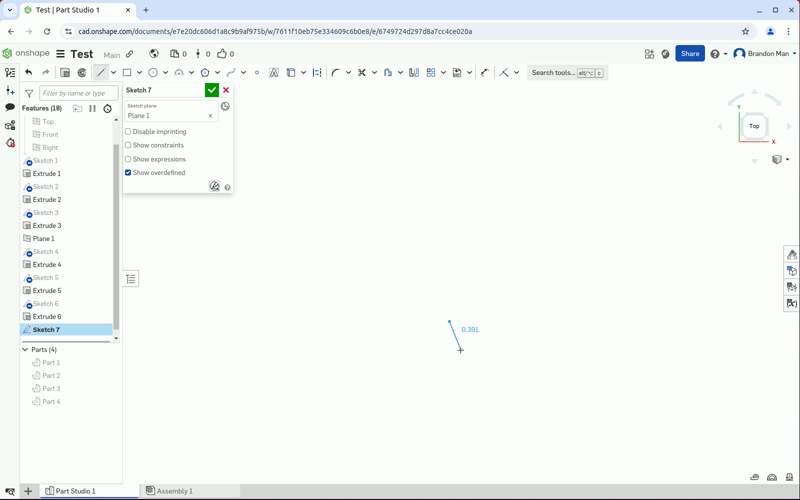
click(460, 349)
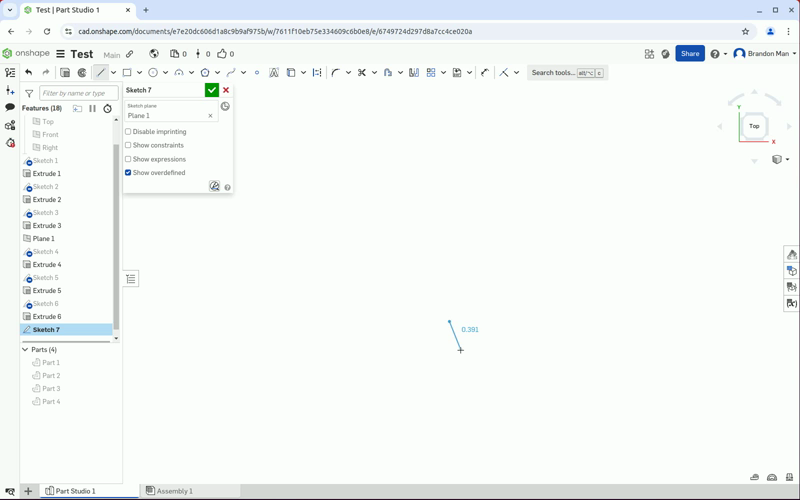
scroll(-6)
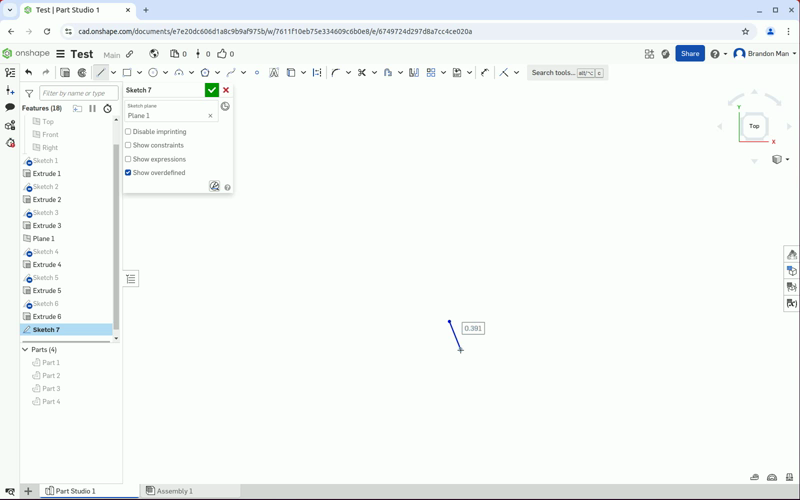
scroll(-6)
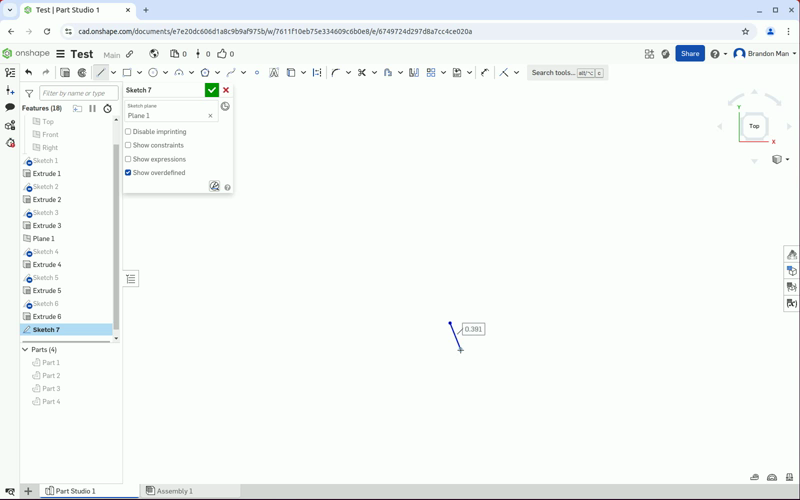
scroll(-6)
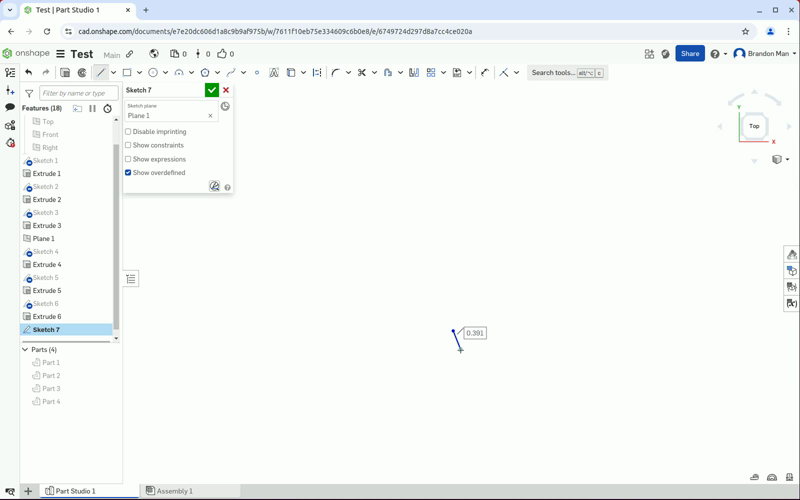
scroll(-6)
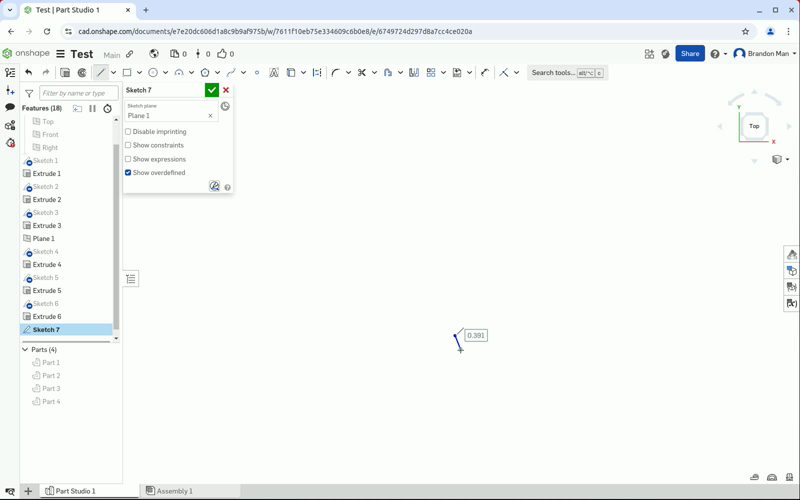
scroll(-6)
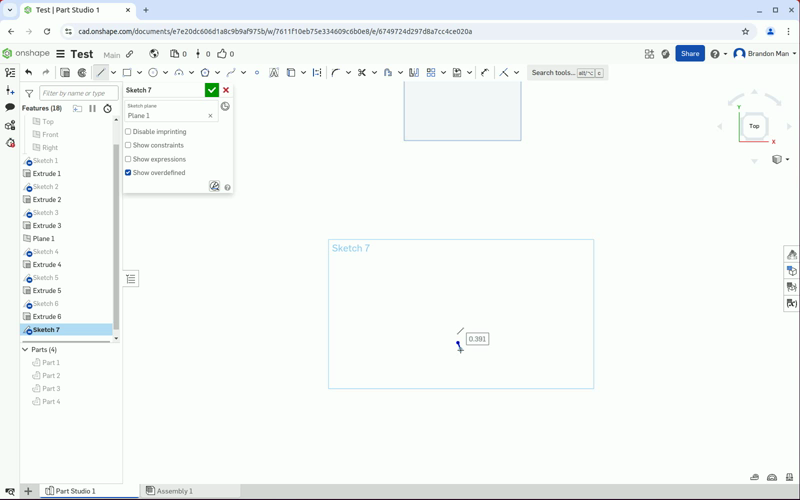
scroll(-6)
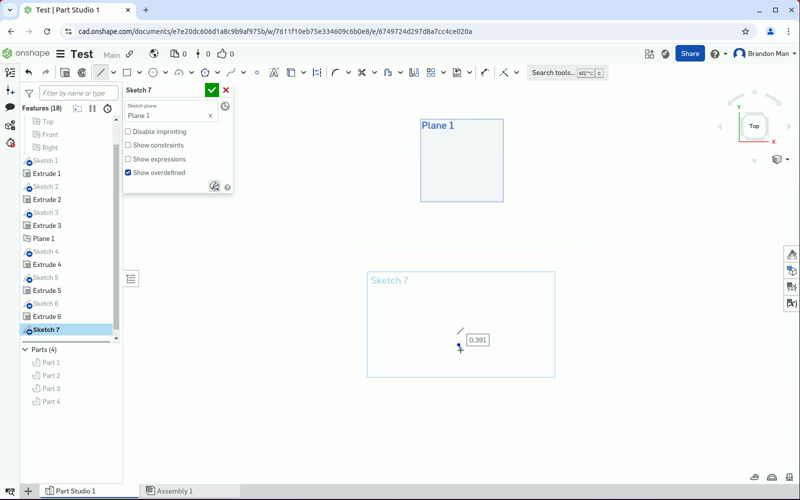
scroll(-6)
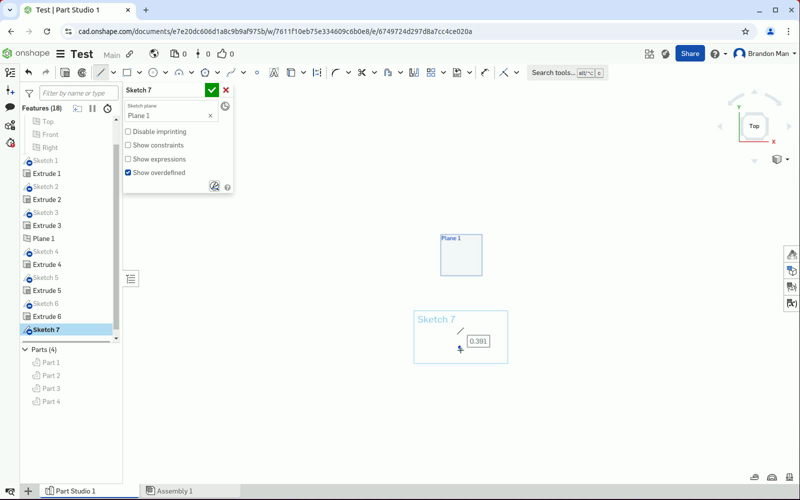
key_up(shift)
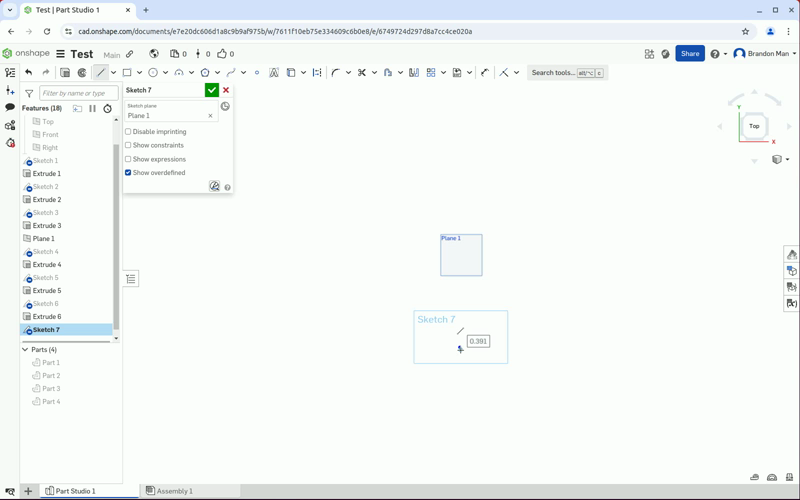
key_down(shift)
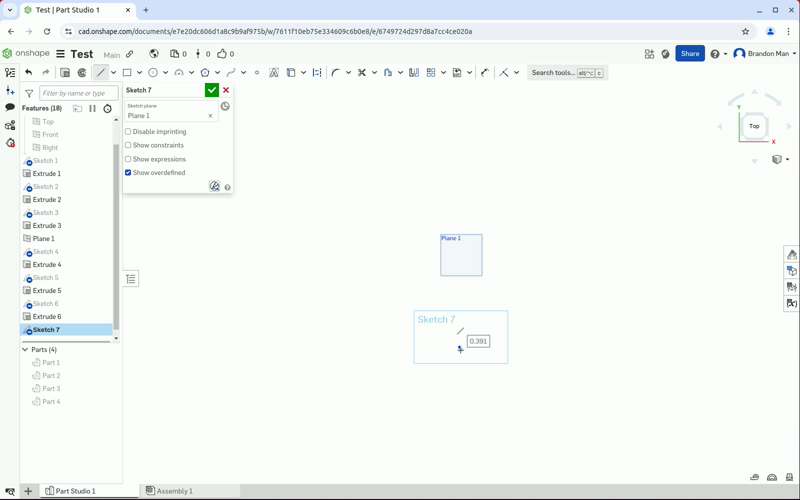
mouse_move(490, 349)
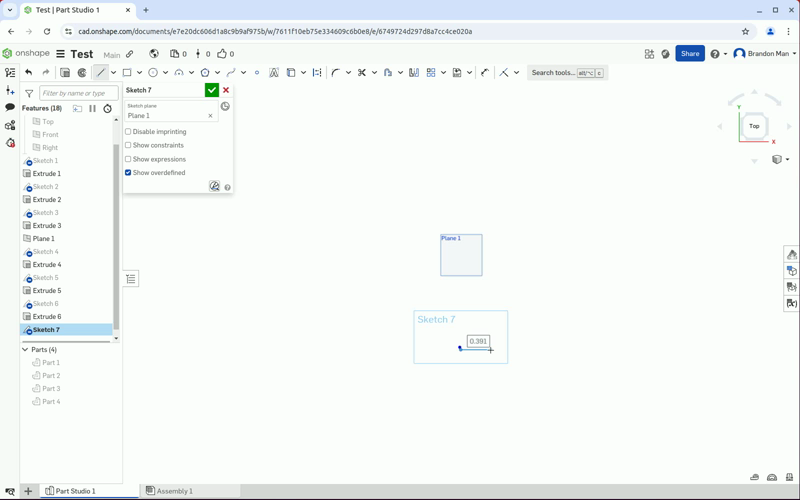
mouse_move(461, 347)
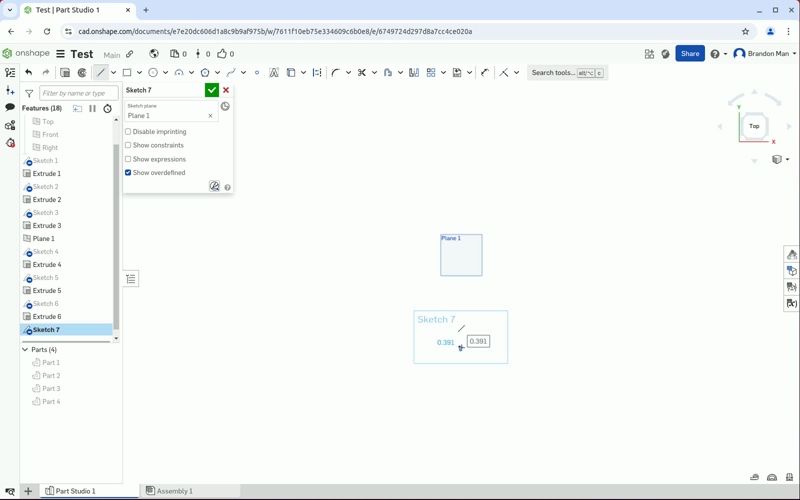
scroll(6)
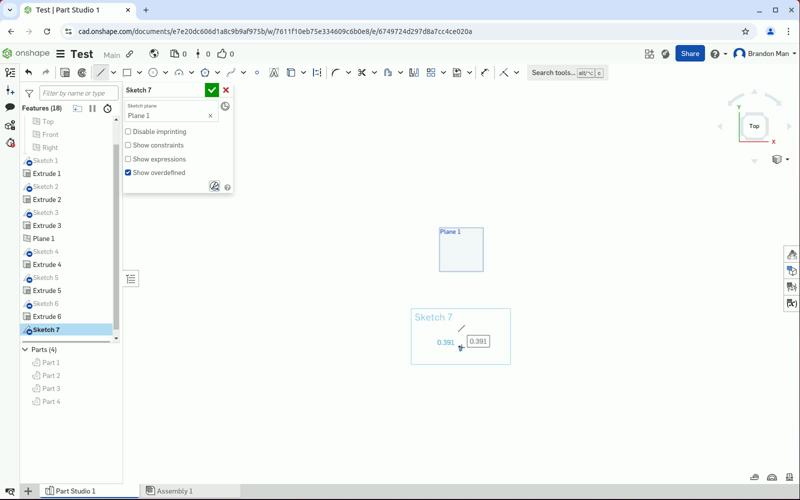
scroll(6)
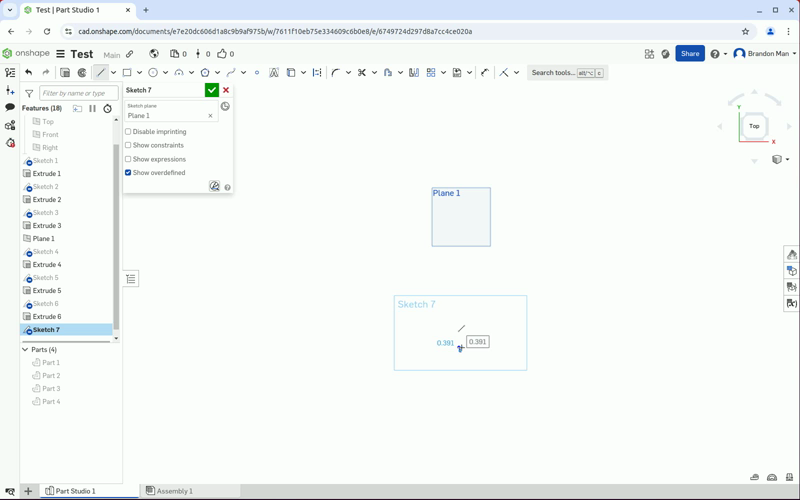
scroll(6)
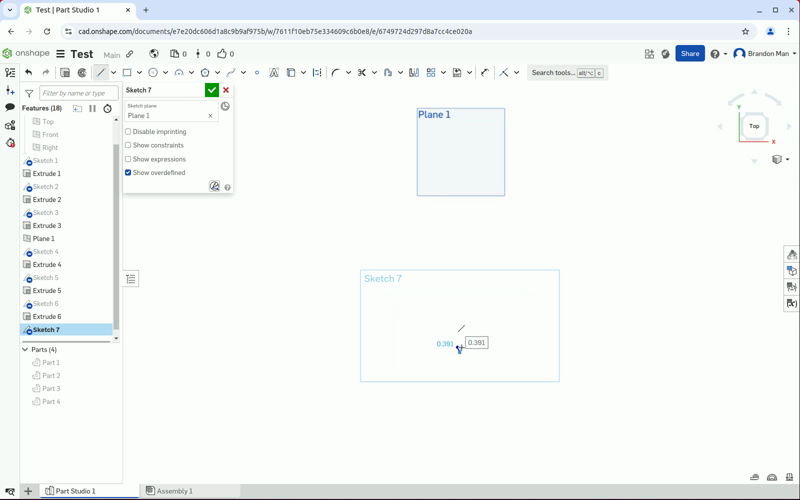
scroll(6)
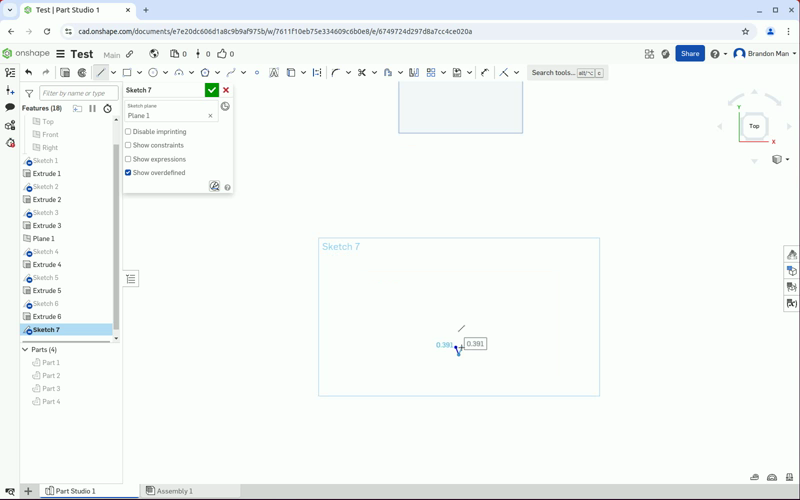
scroll(6)
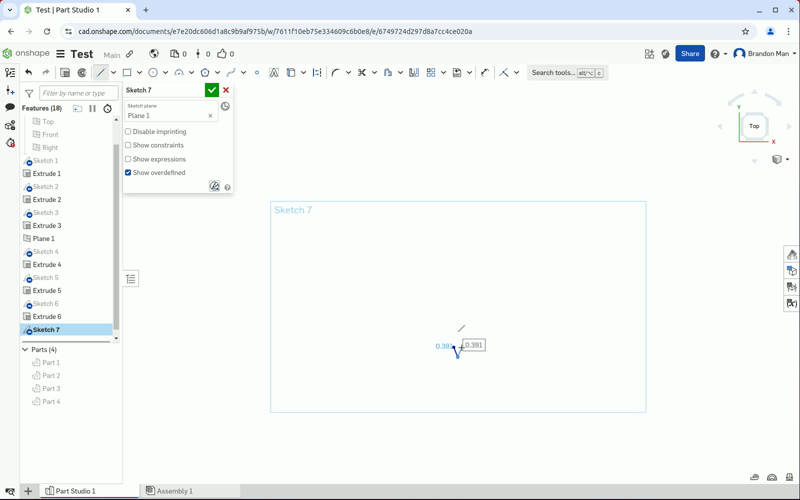
scroll(6)
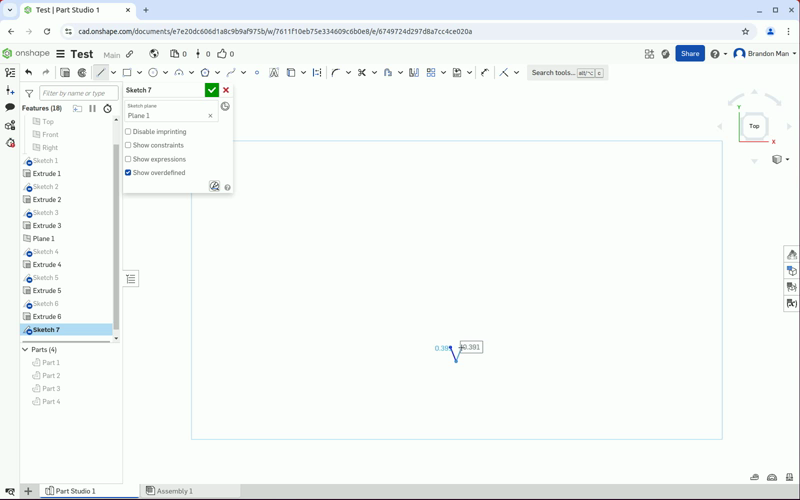
scroll(6)
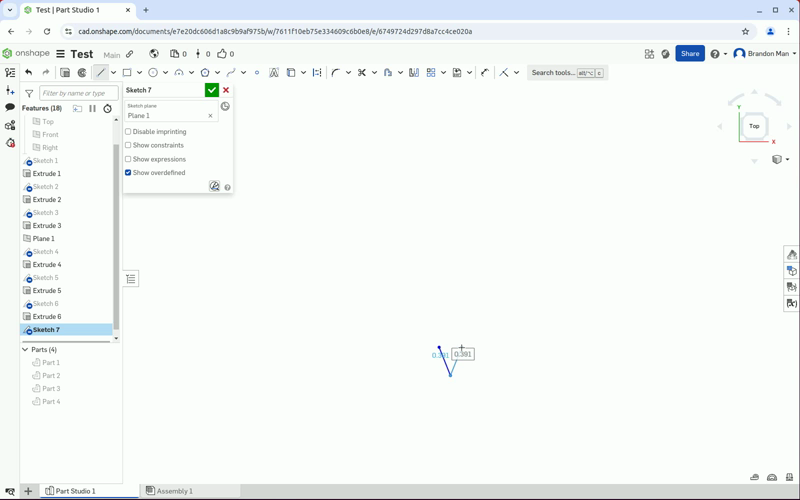
click(461, 347)
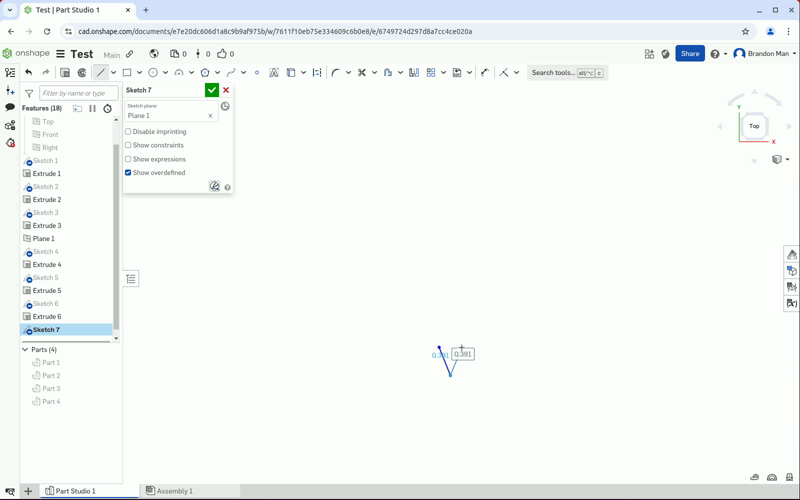
scroll(-6)
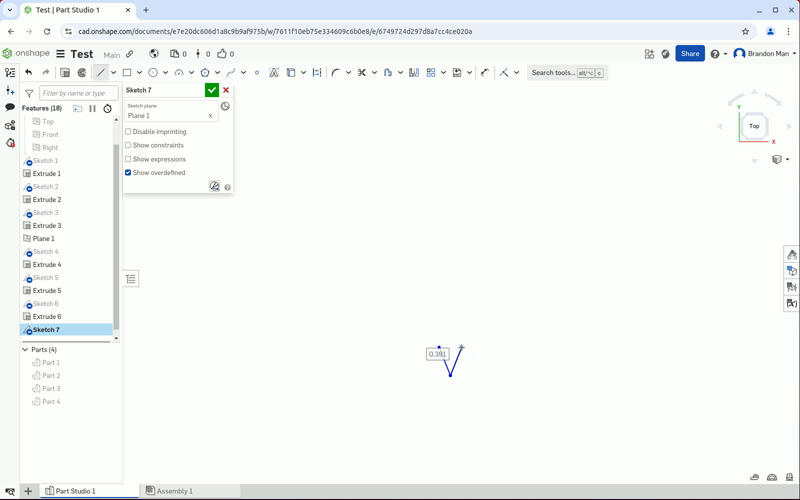
scroll(-6)
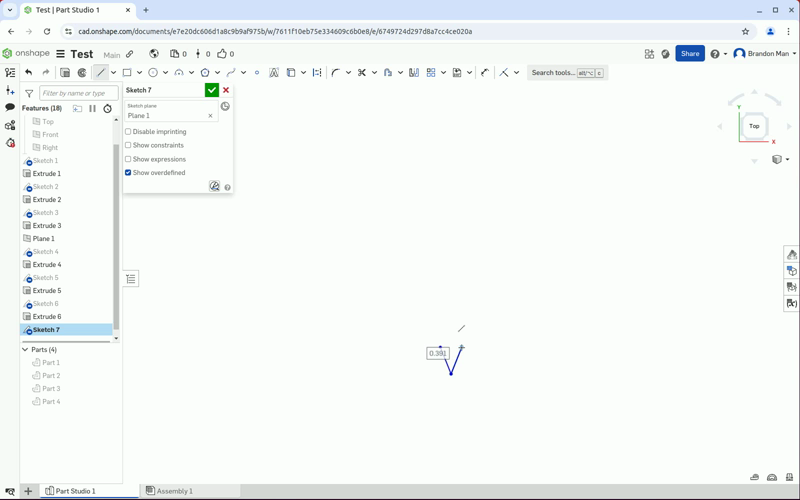
scroll(-6)
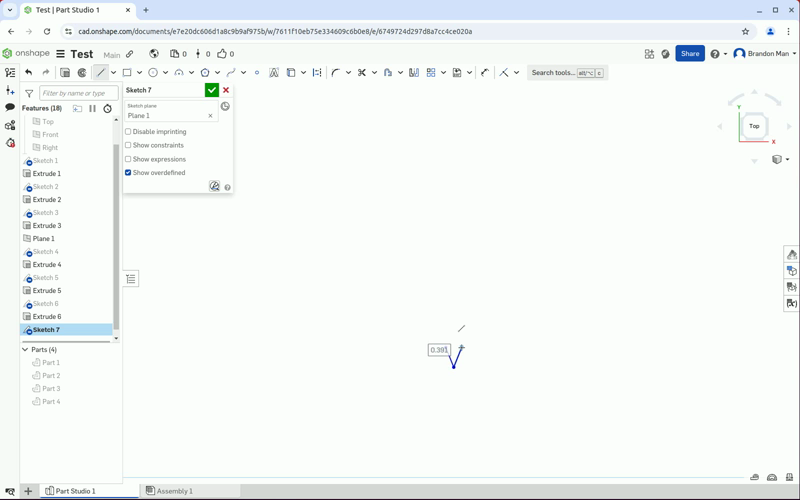
scroll(-6)
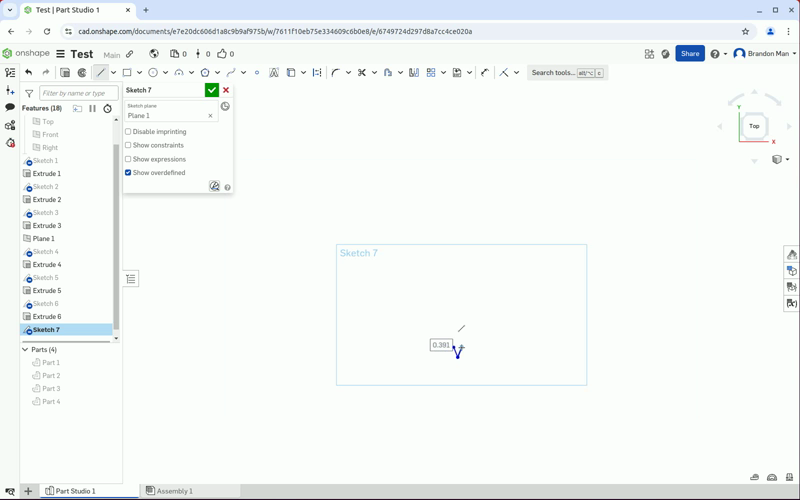
scroll(-6)
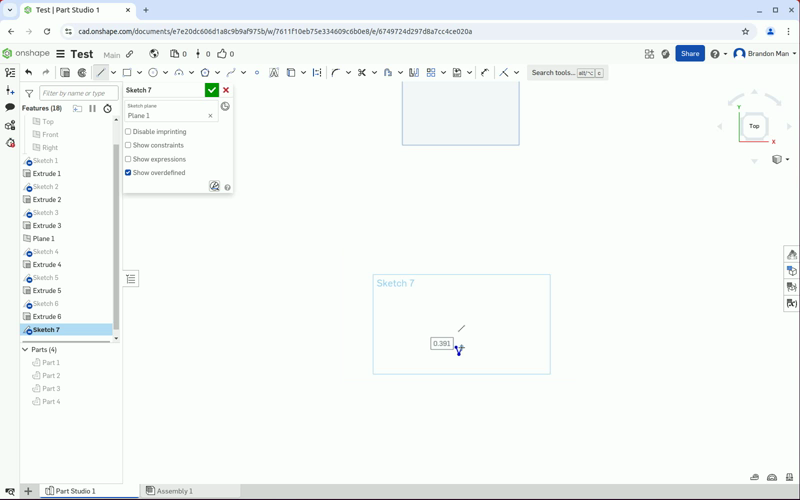
scroll(-6)
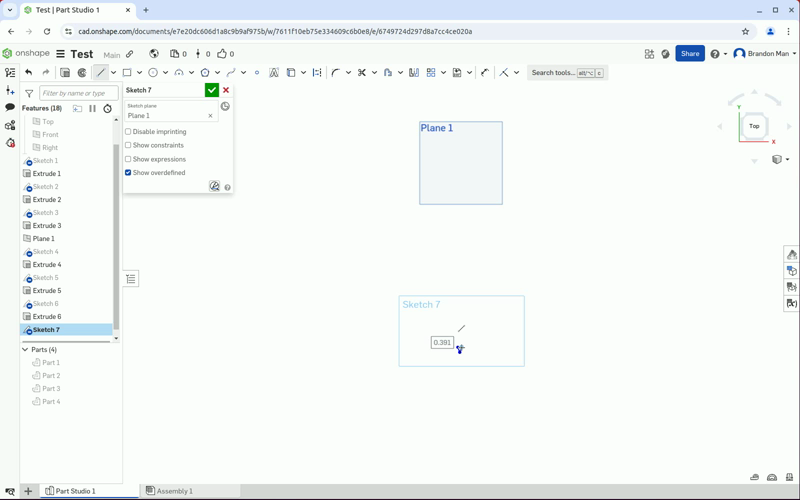
scroll(-6)
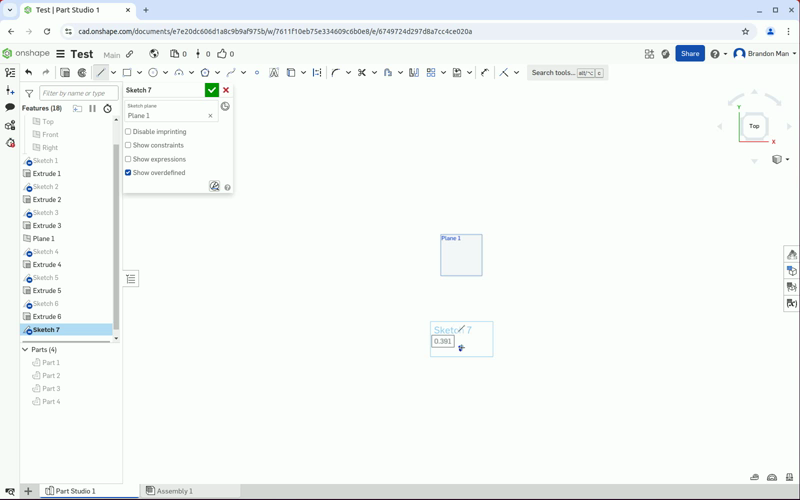
key_up(shift)
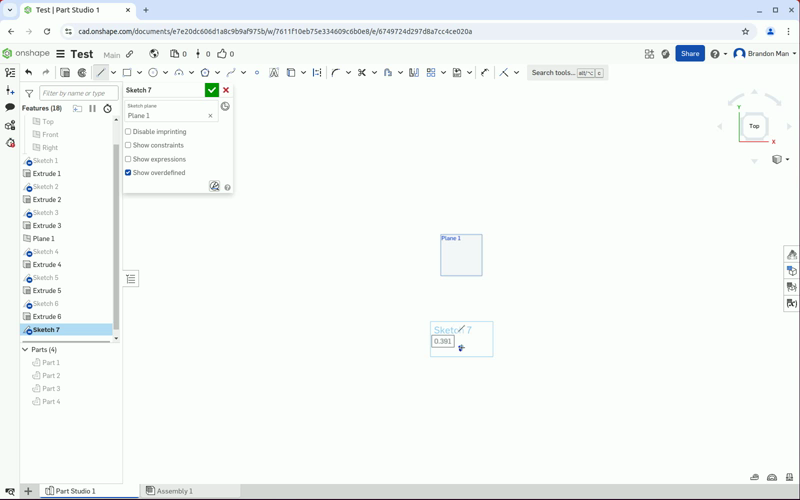
key_down(shift)
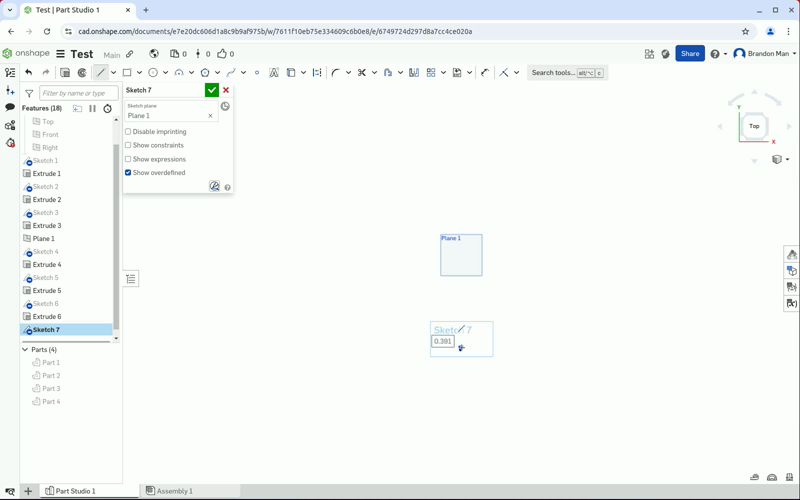
mouse_move(491, 347)
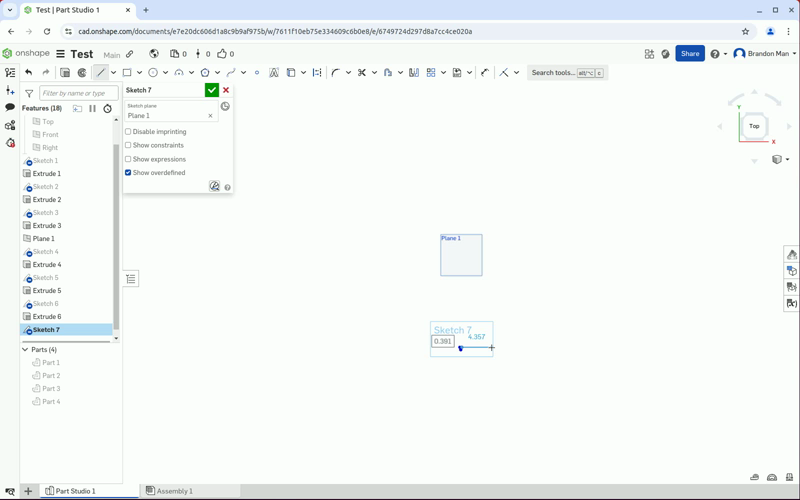
mouse_move(461, 306)
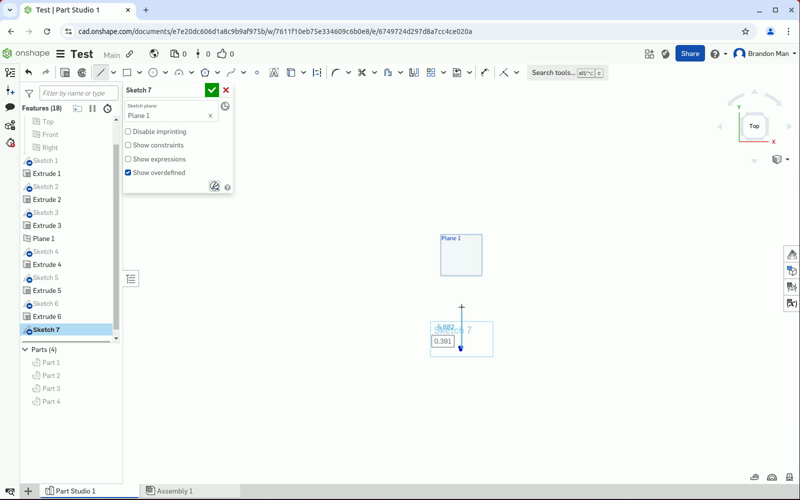
click(461, 306)
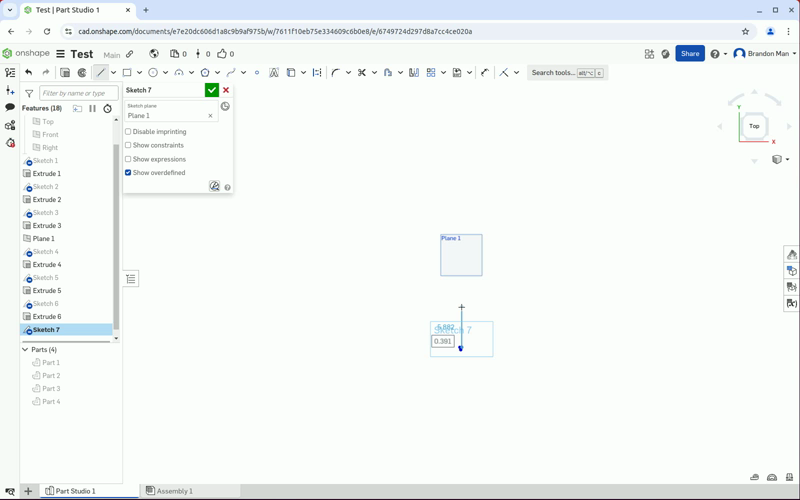
key_up(shift)
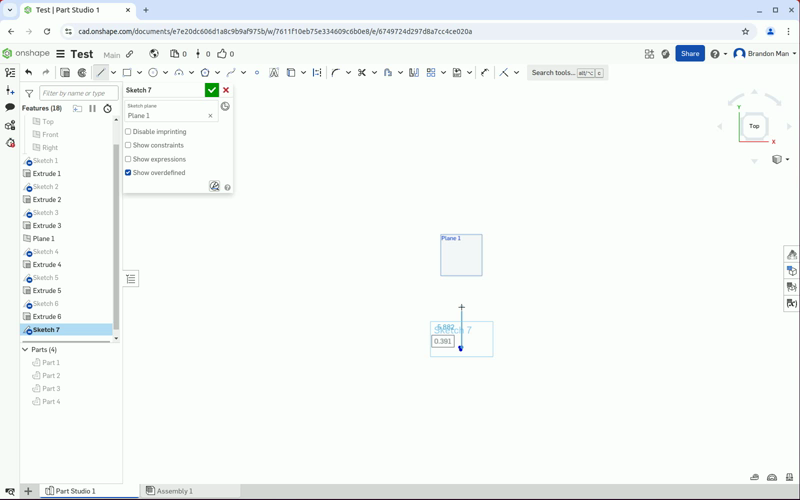
key_down(shift)
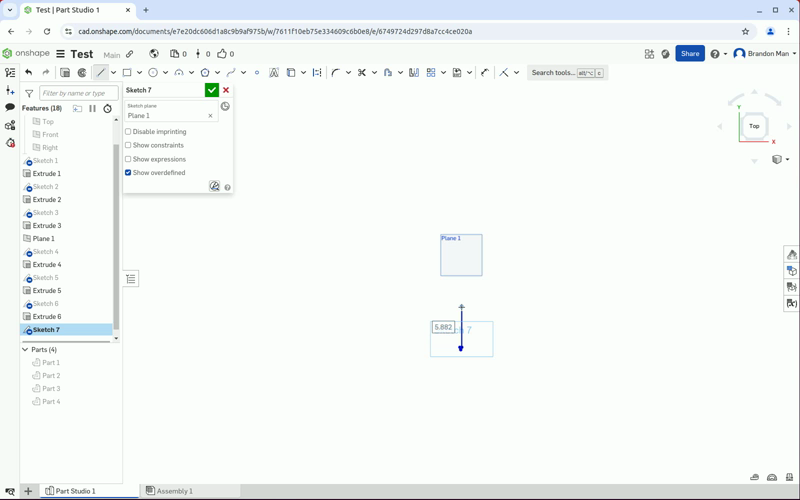
mouse_move(491, 306)
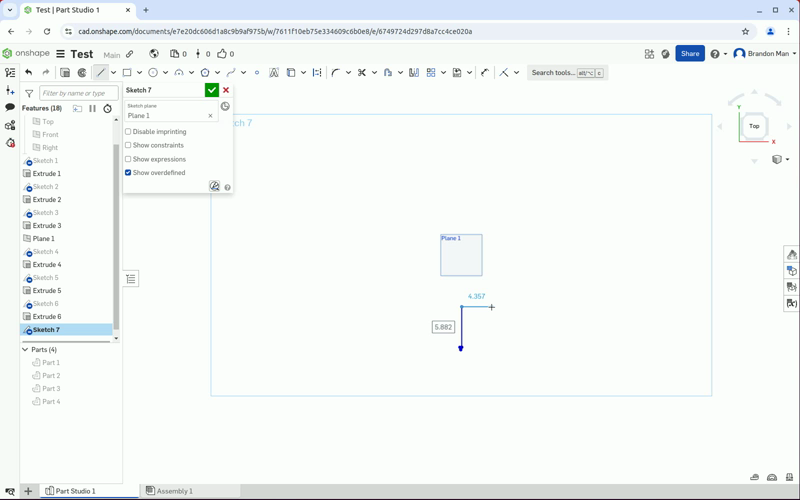
mouse_move(460, 309)
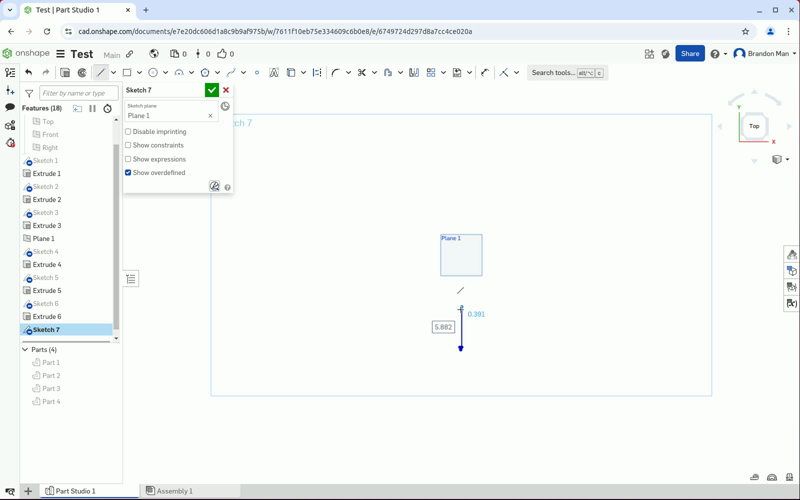
scroll(6)
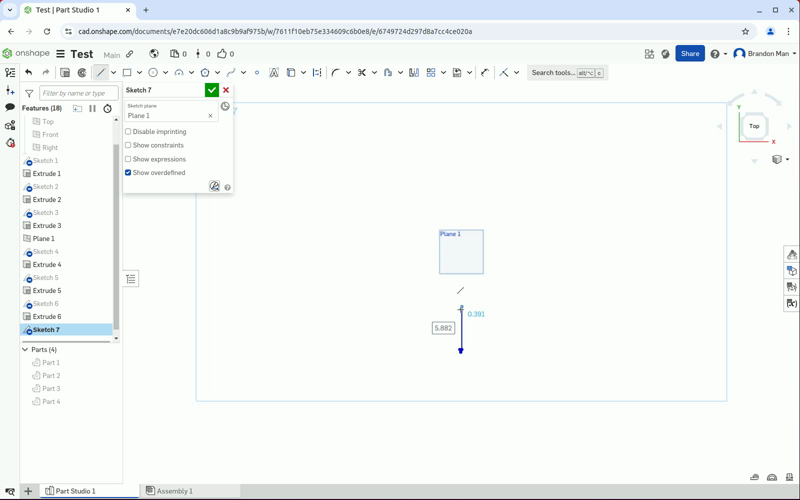
scroll(6)
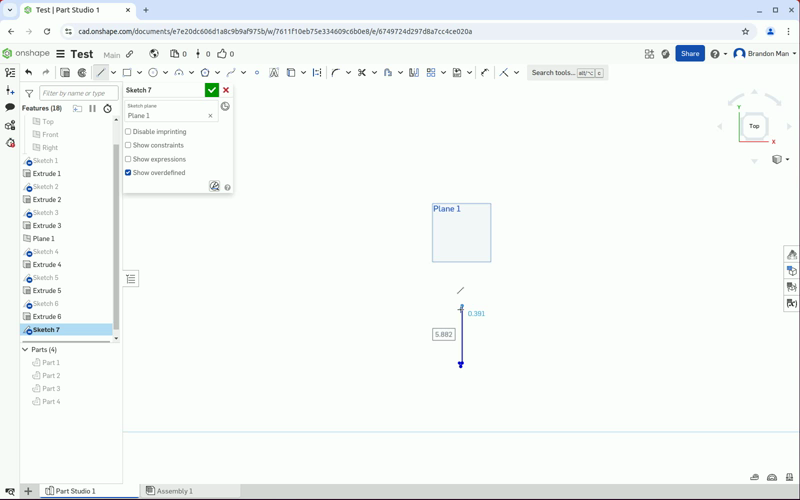
scroll(6)
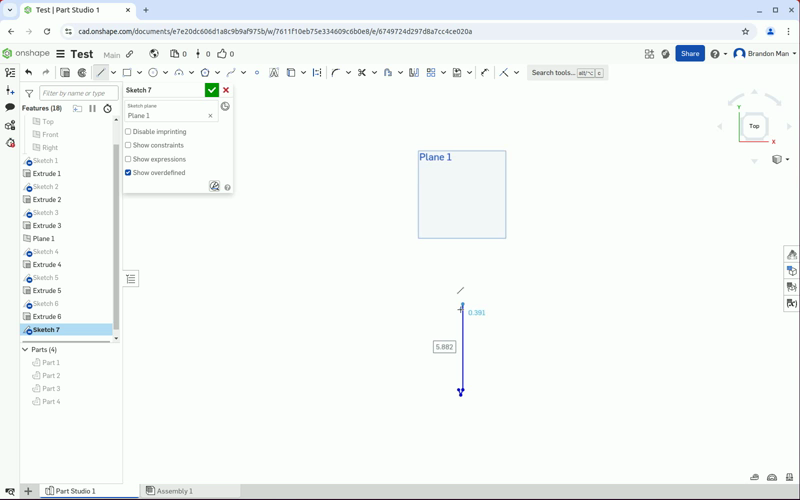
scroll(6)
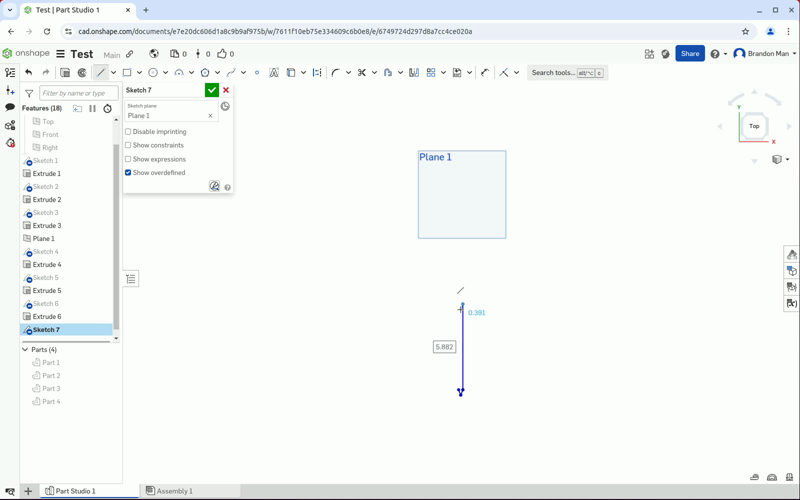
scroll(6)
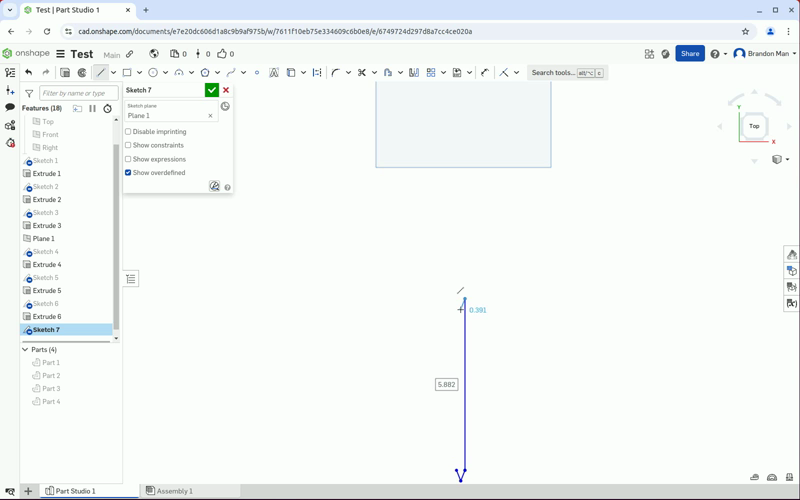
scroll(6)
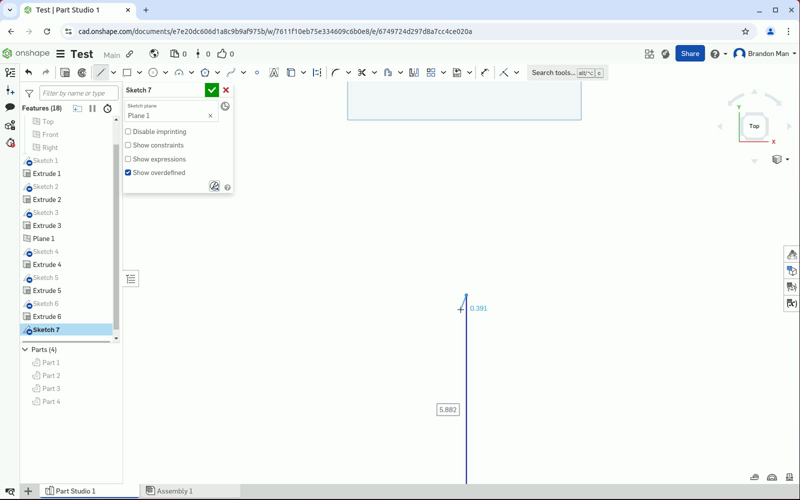
scroll(6)
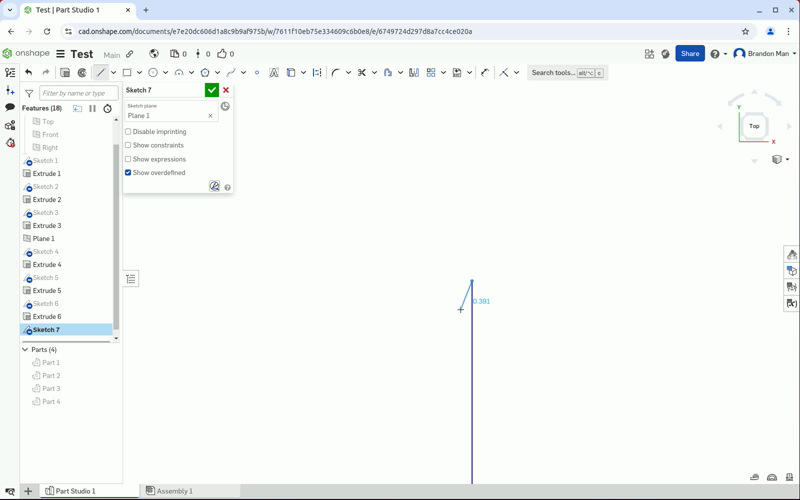
click(460, 309)
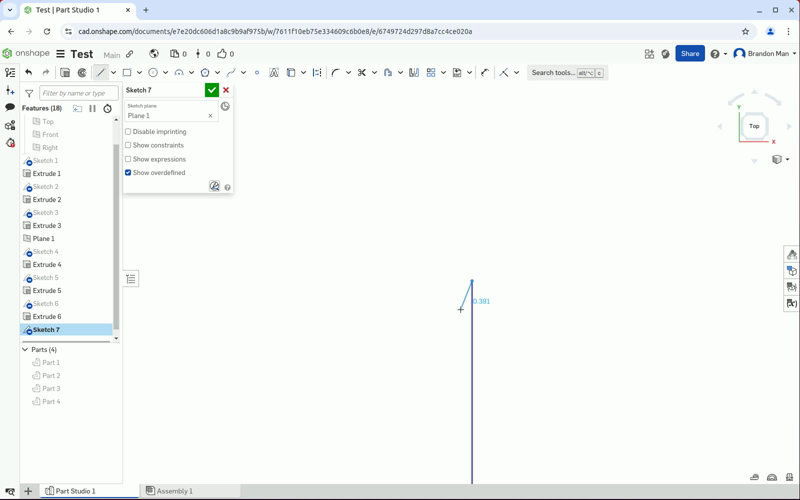
scroll(-6)
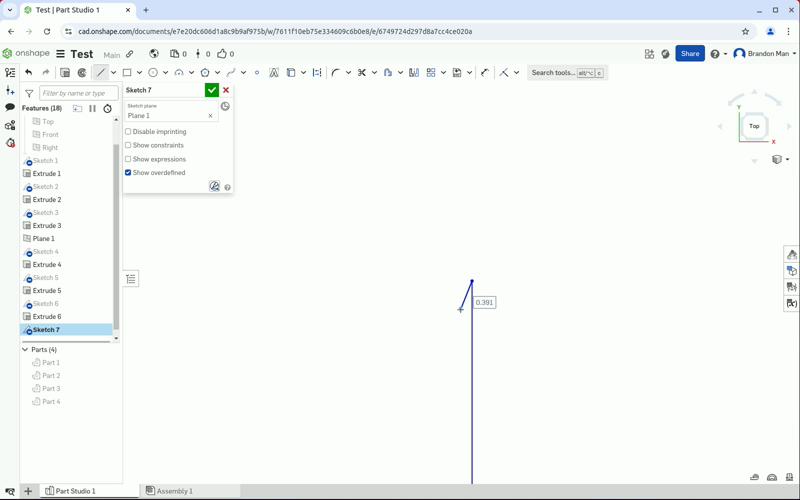
scroll(-6)
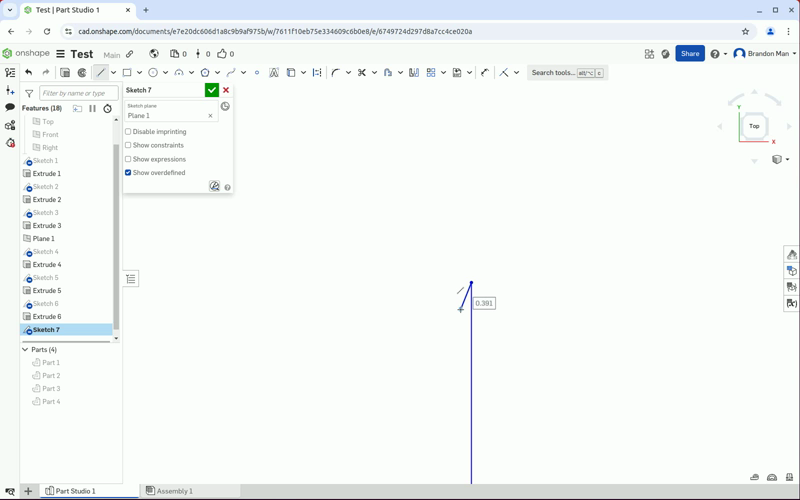
scroll(-6)
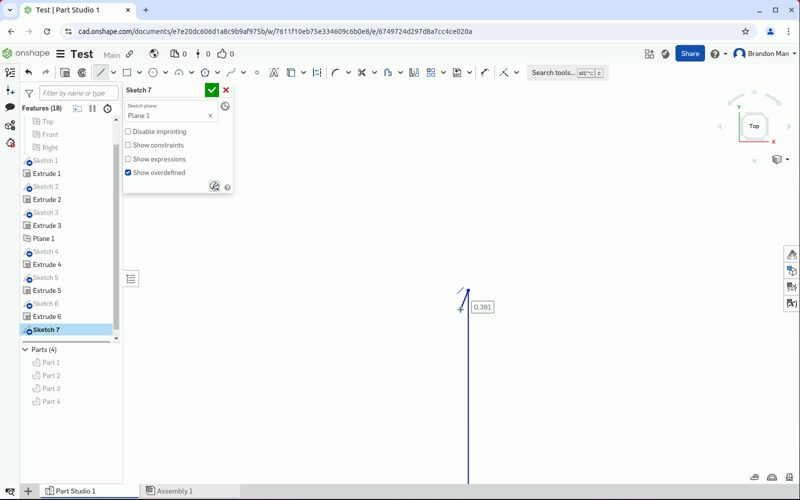
scroll(-6)
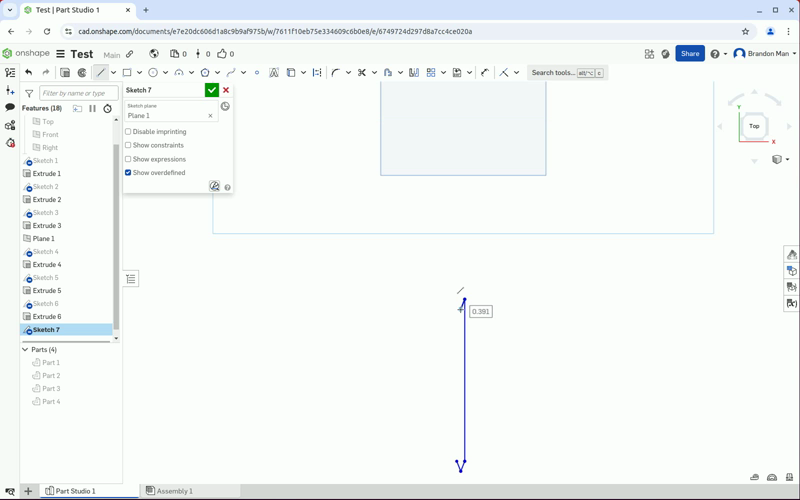
scroll(-6)
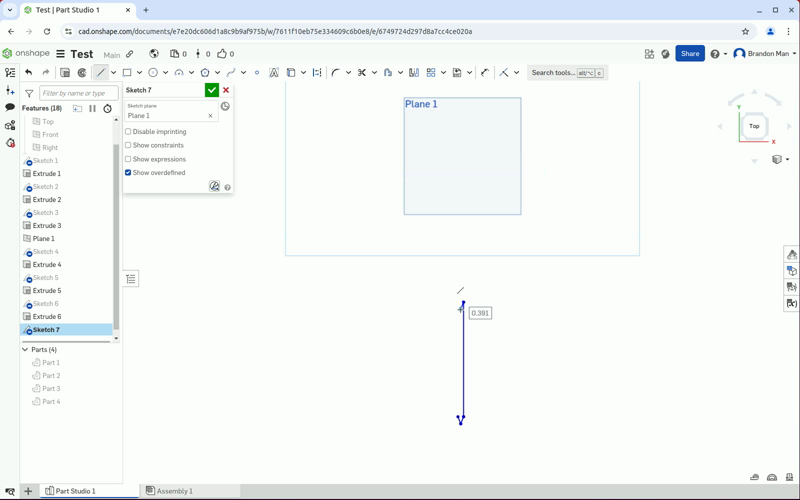
scroll(-6)
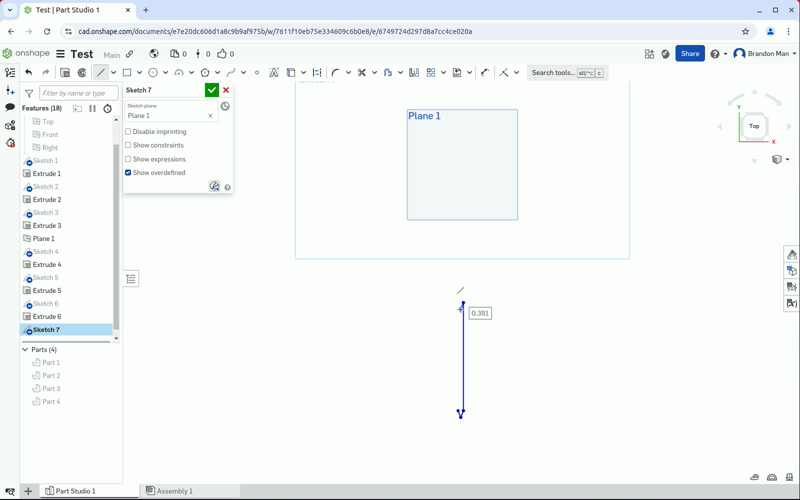
scroll(-6)
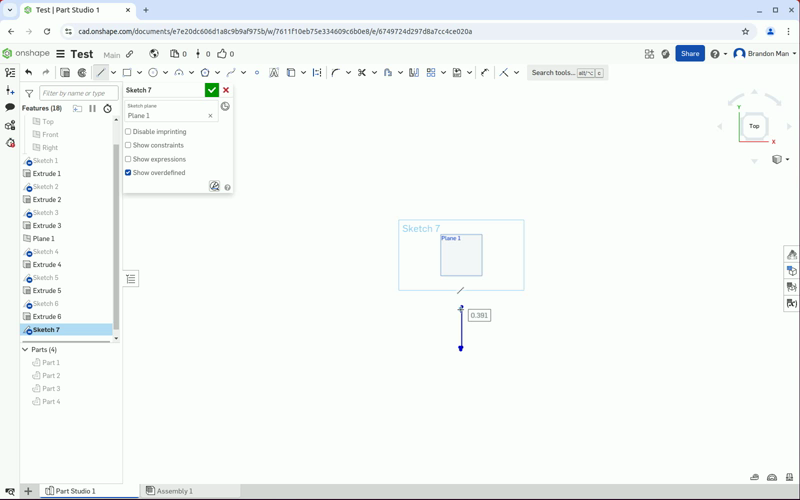
key_up(shift)
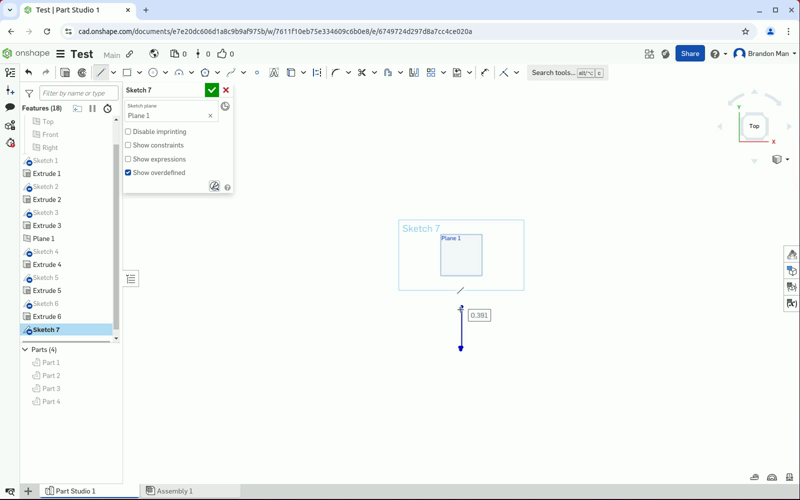
key_down(shift)
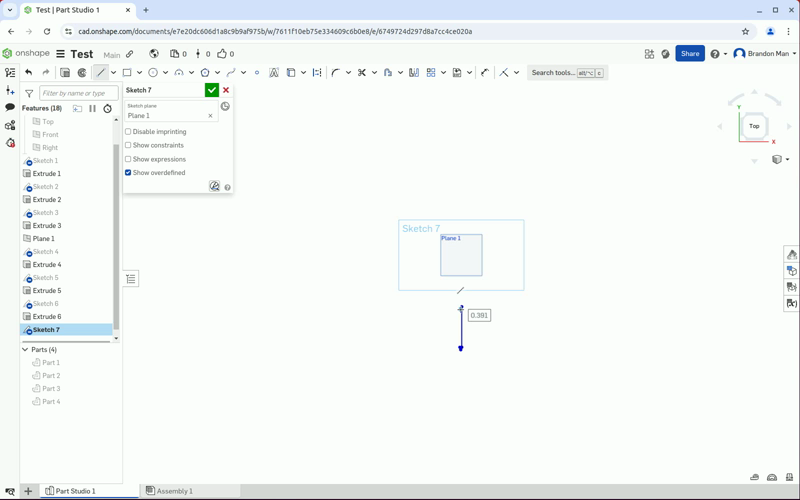
mouse_move(490, 309)
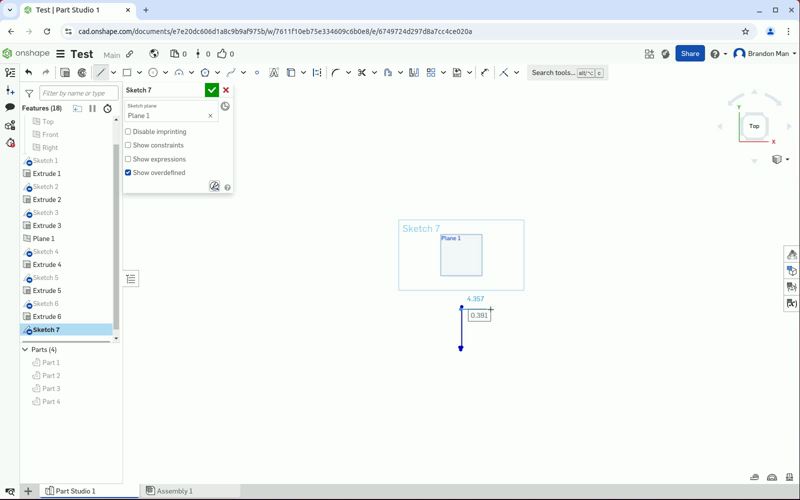
mouse_move(459, 306)
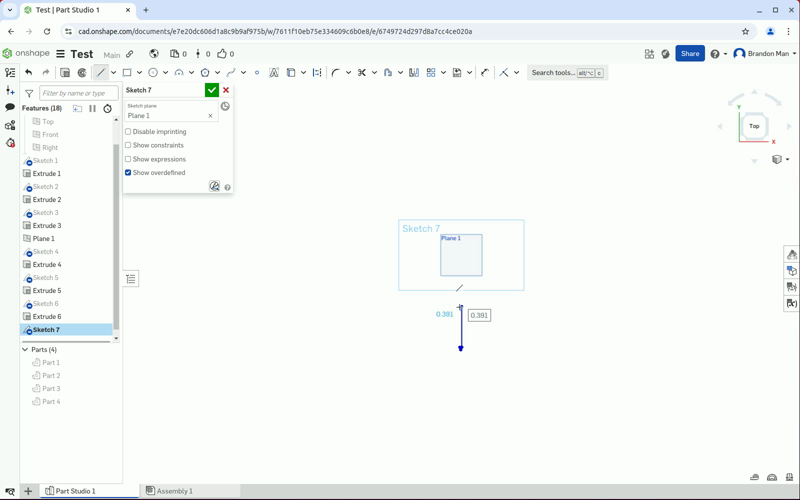
scroll(6)
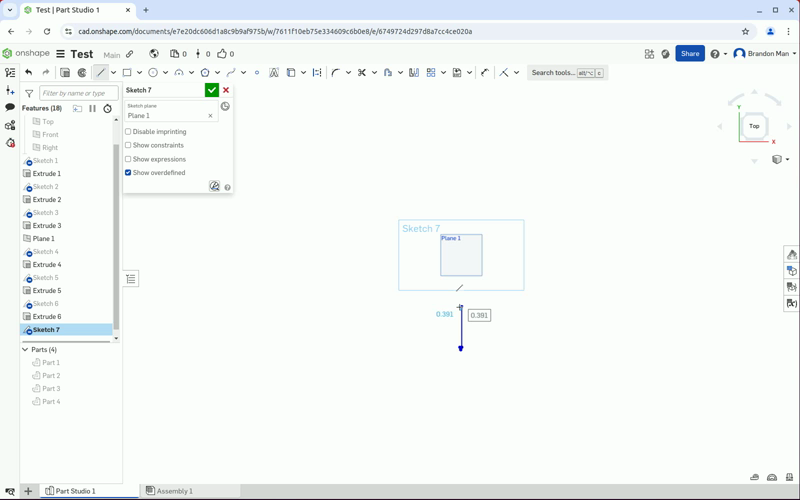
scroll(6)
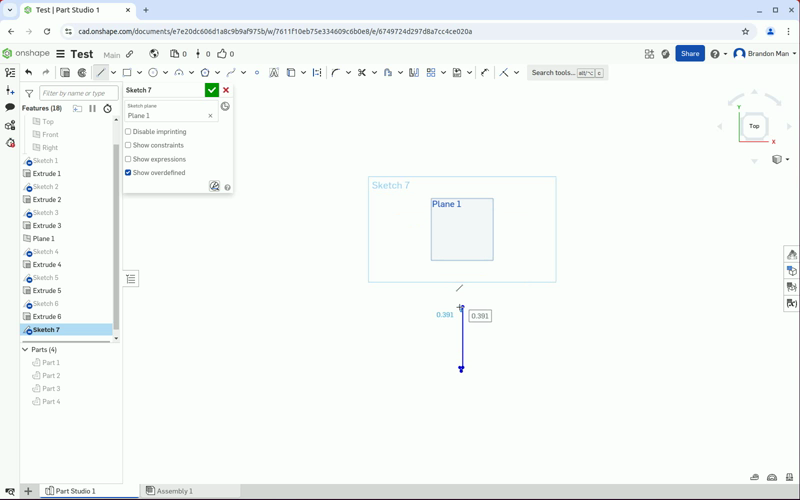
scroll(6)
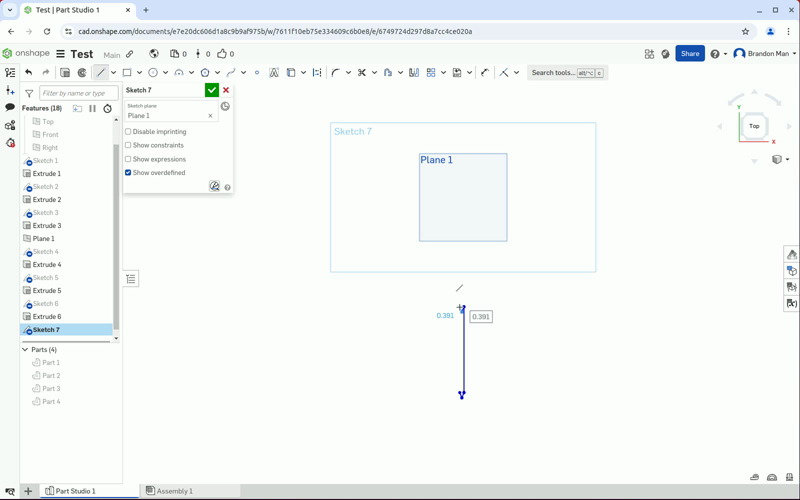
scroll(6)
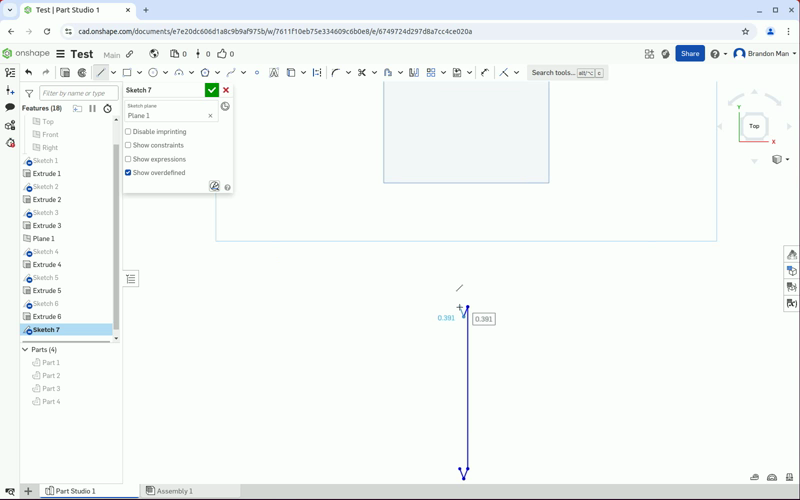
scroll(6)
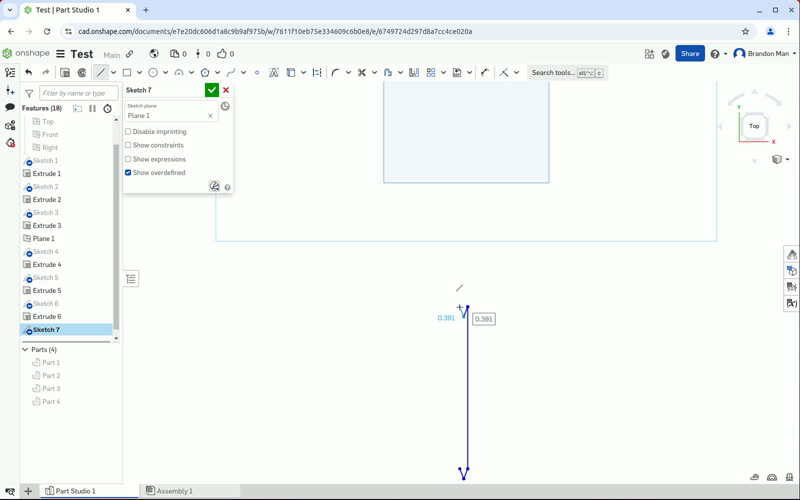
scroll(6)
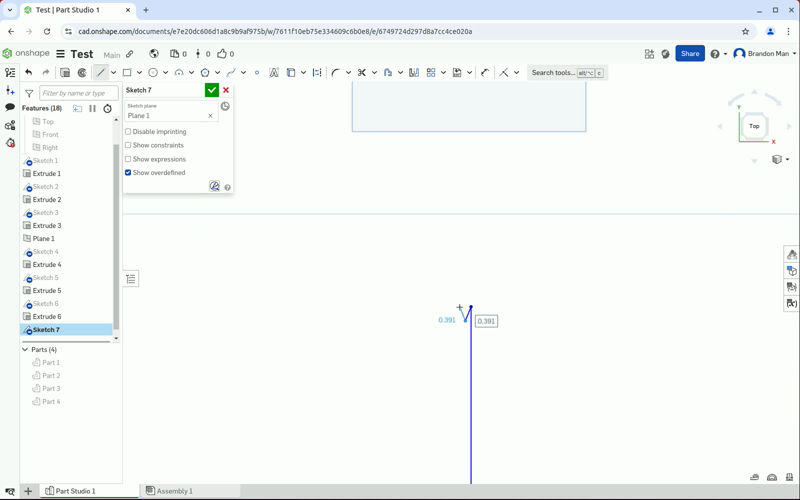
scroll(6)
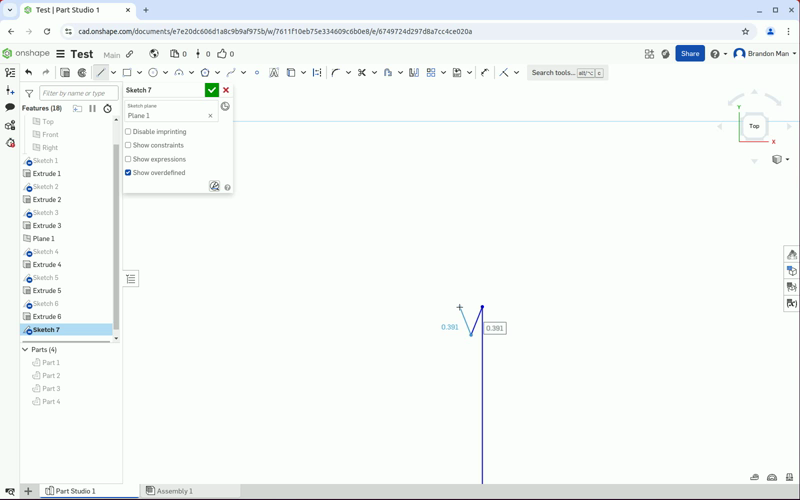
click(459, 306)
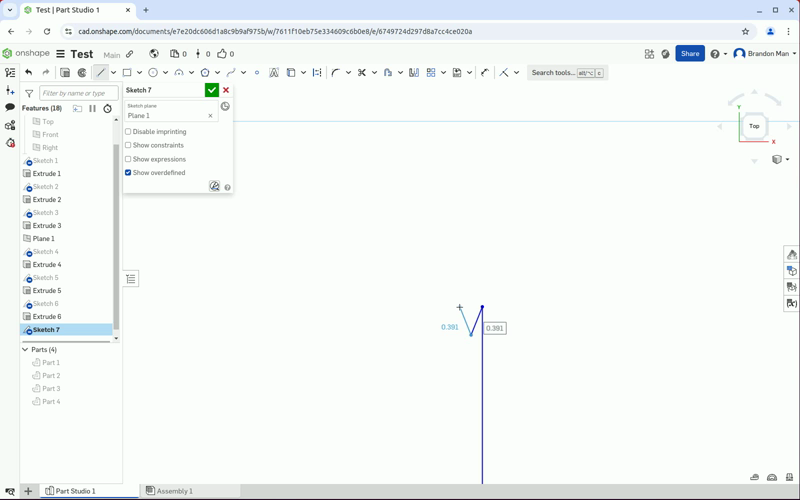
scroll(-6)
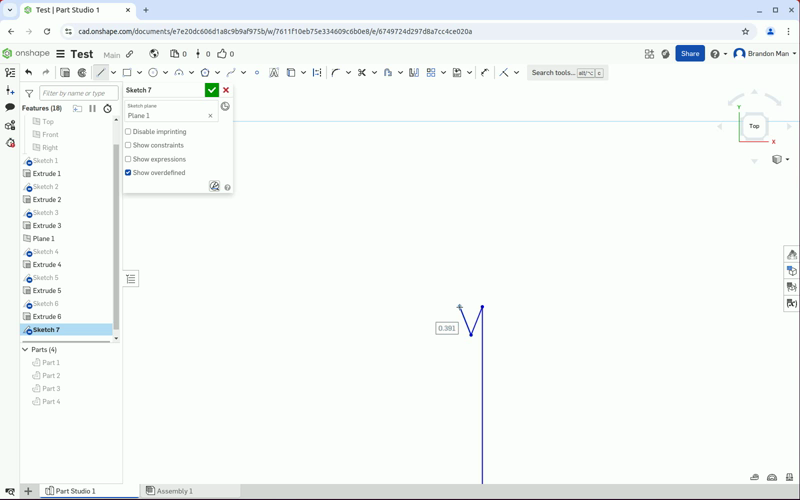
scroll(-6)
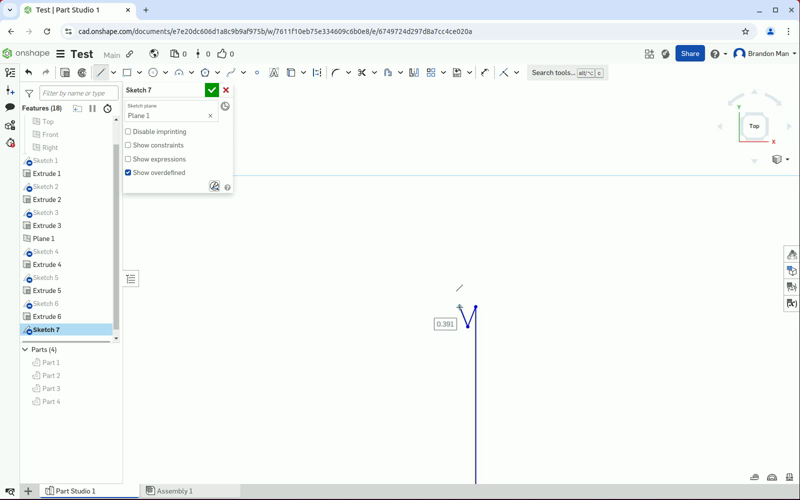
scroll(-6)
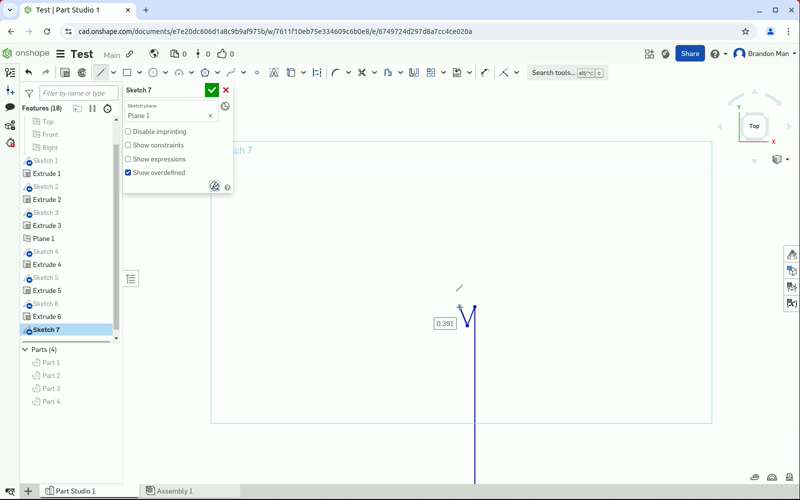
scroll(-6)
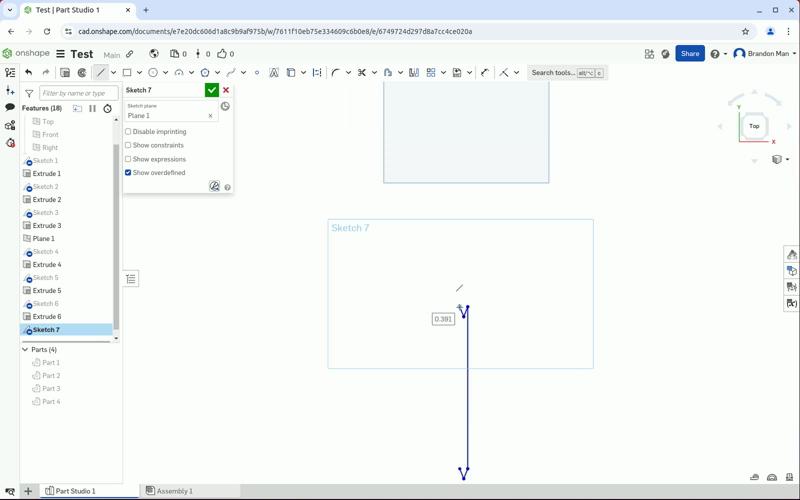
scroll(-6)
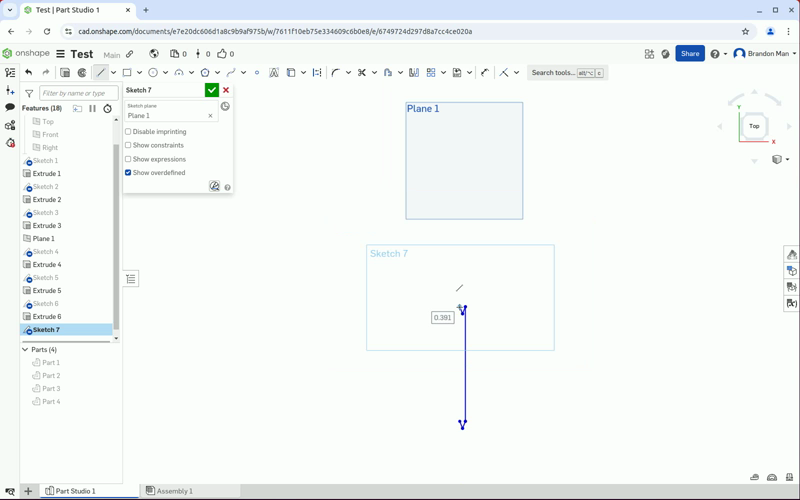
scroll(-6)
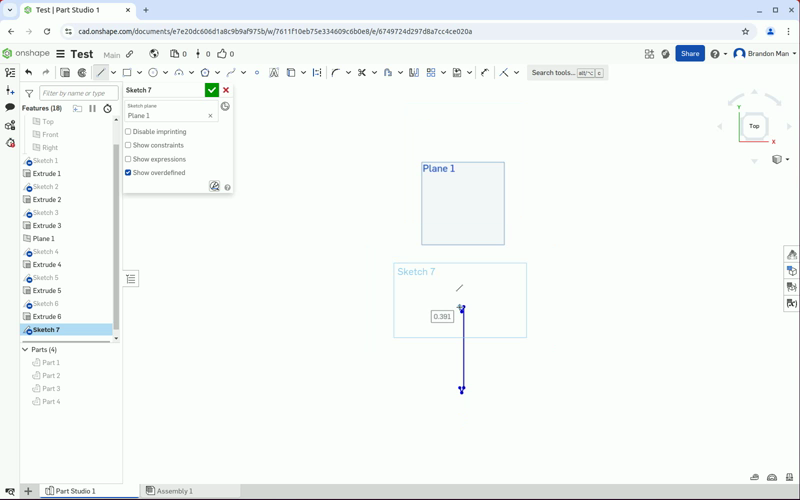
scroll(-6)
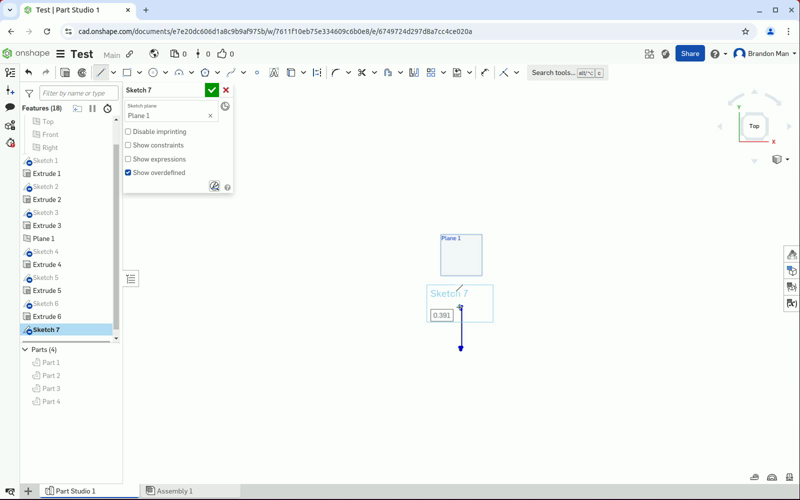
key_up(shift)
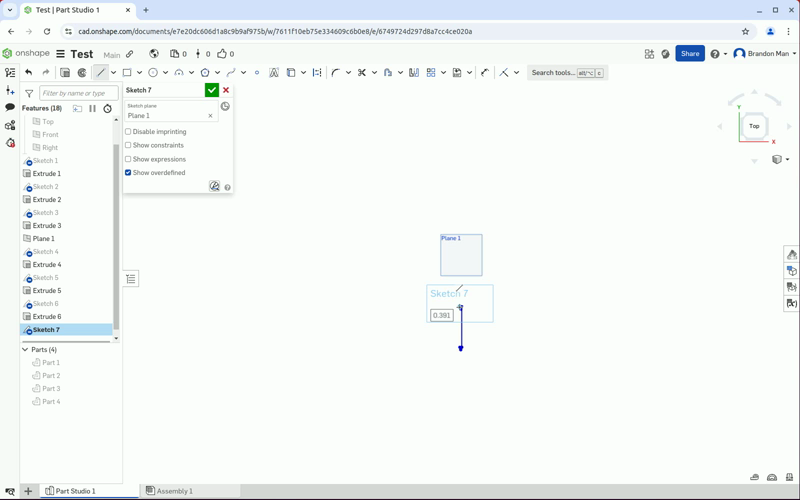
mouse_move(489, 306)
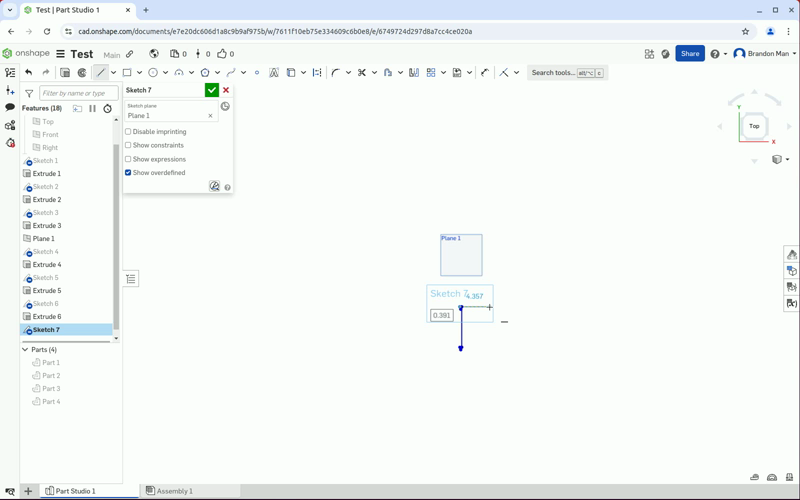
key_down(shift)
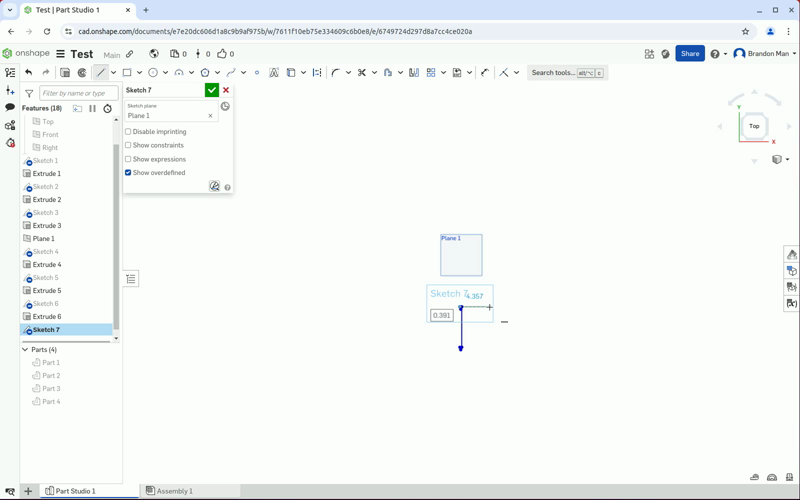
mouse_move(459, 347)
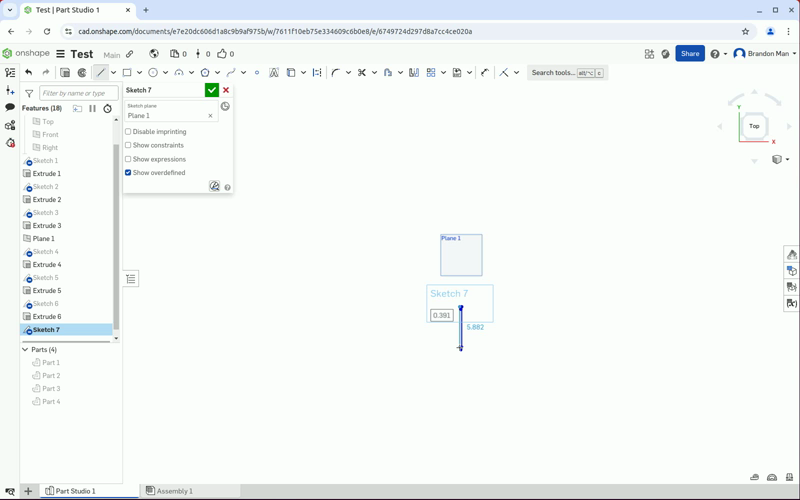
scroll(6)
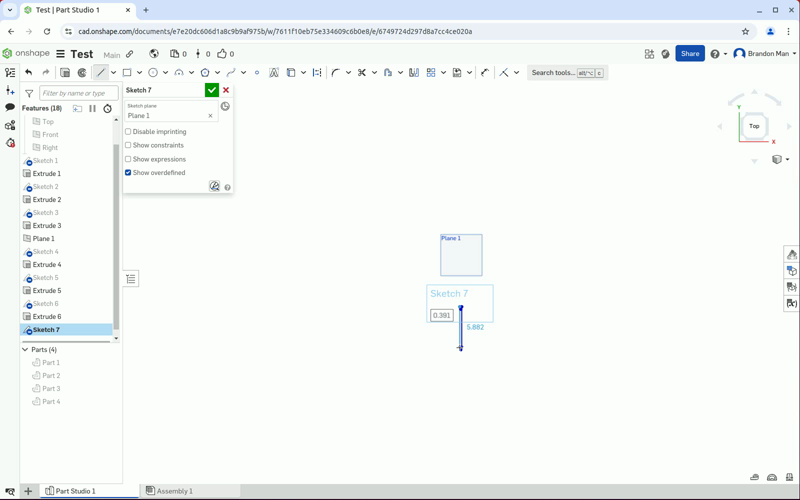
scroll(6)
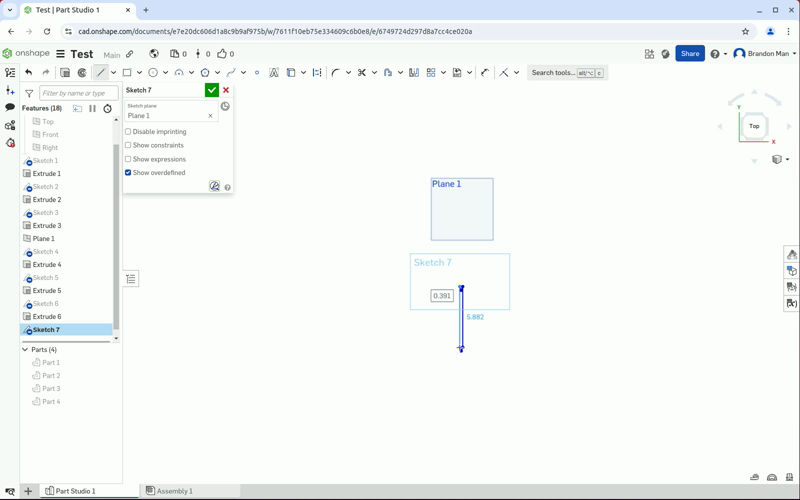
scroll(6)
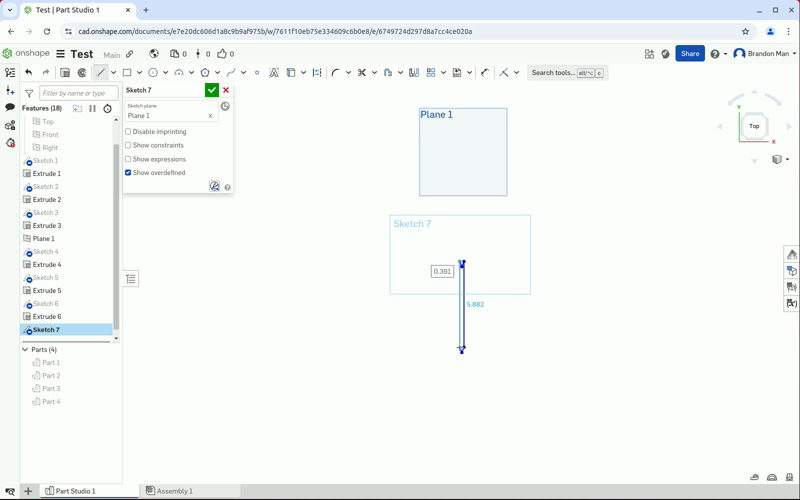
scroll(6)
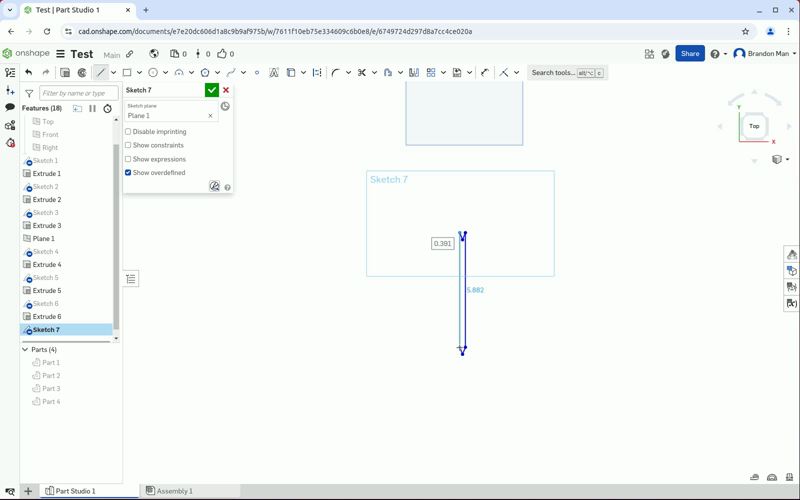
scroll(6)
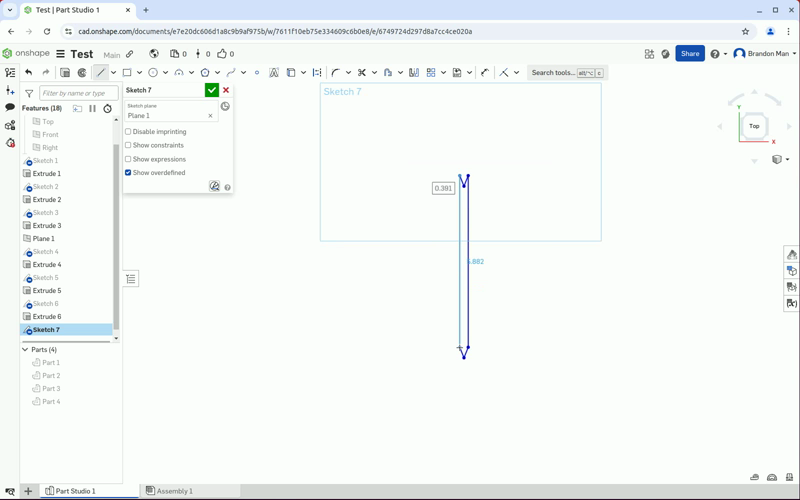
scroll(6)
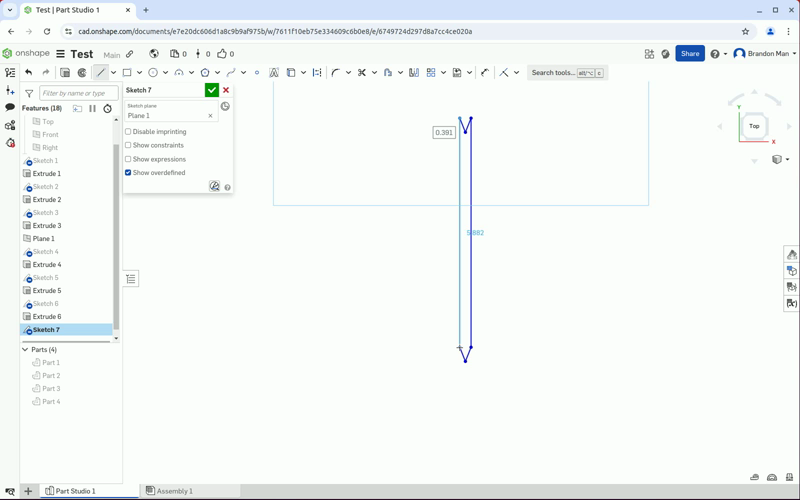
scroll(6)
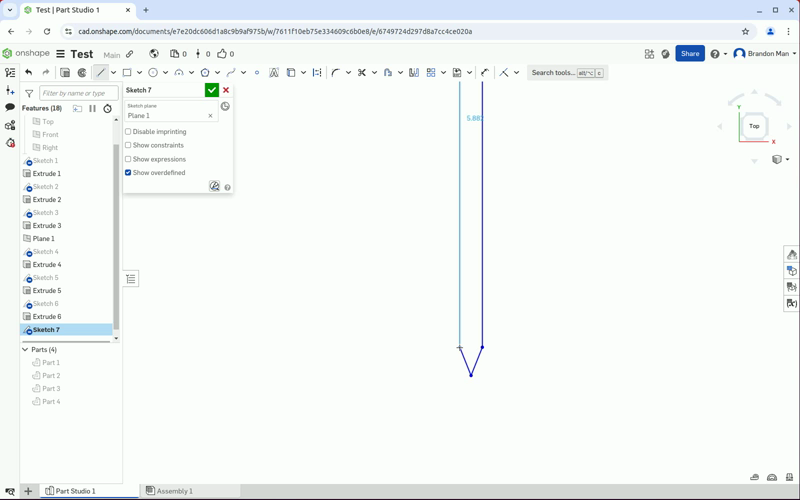
key_up(shift)
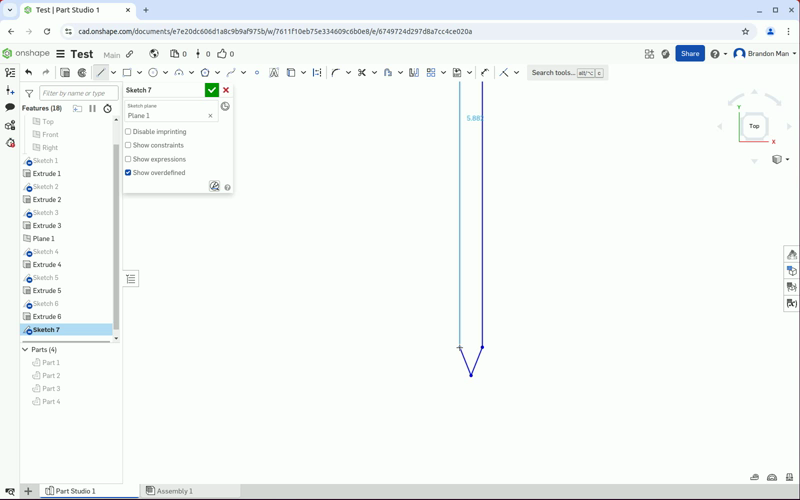
click(459, 347)
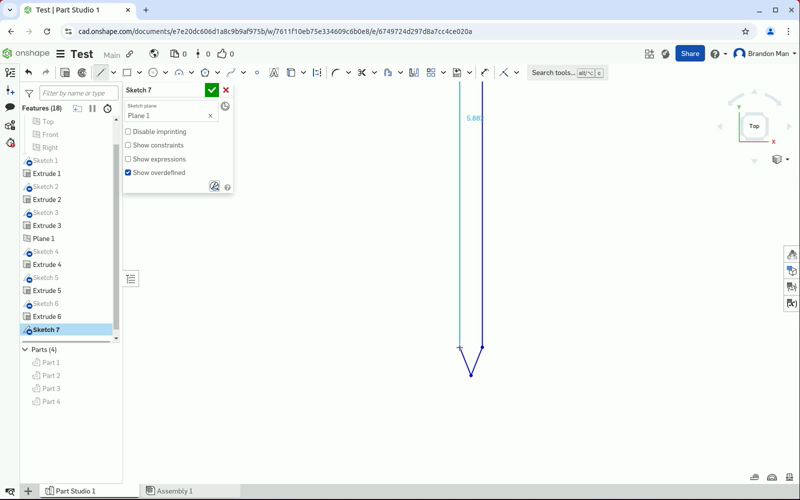
scroll(-6)
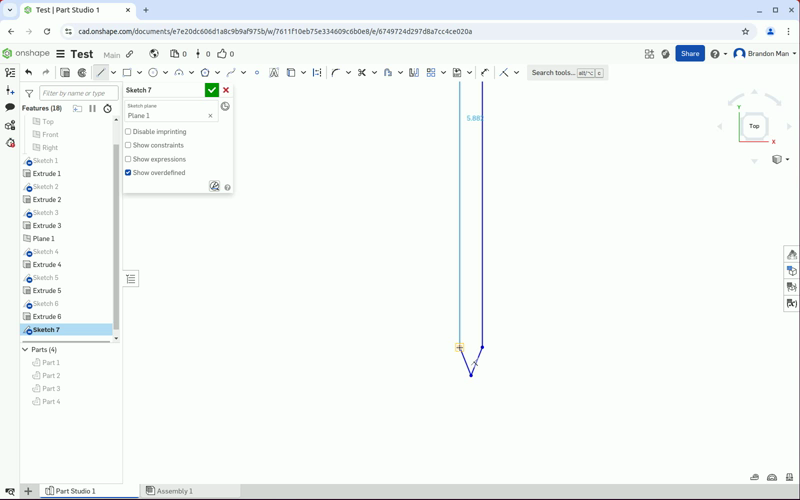
scroll(-6)
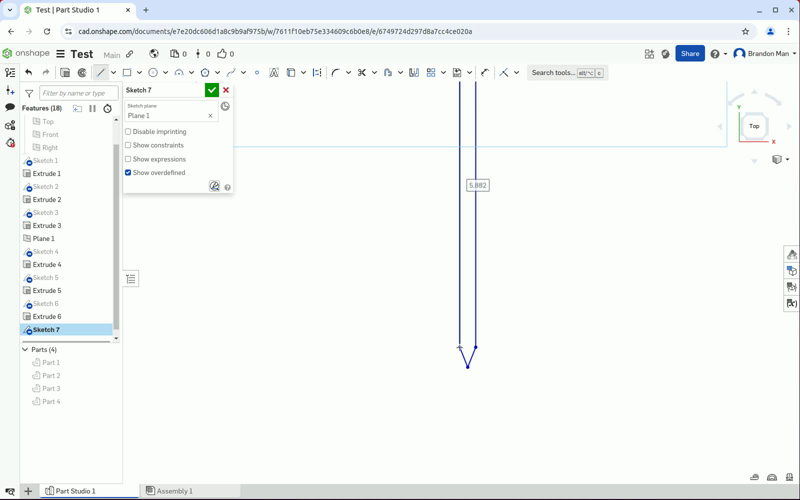
scroll(-6)
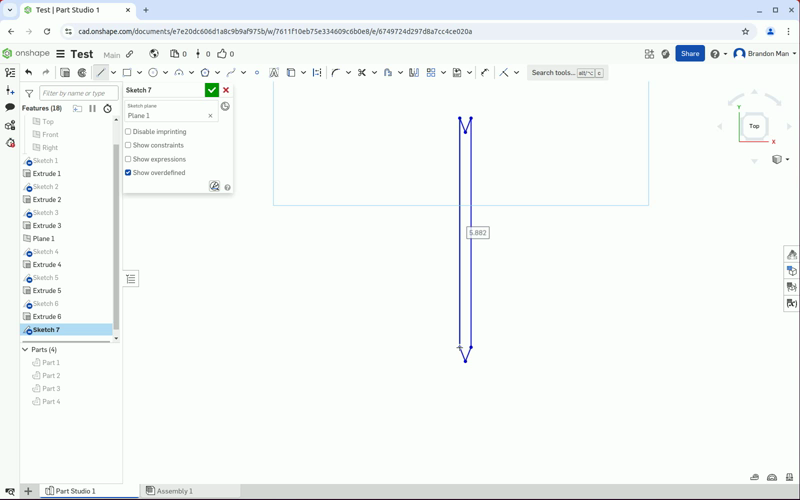
scroll(-6)
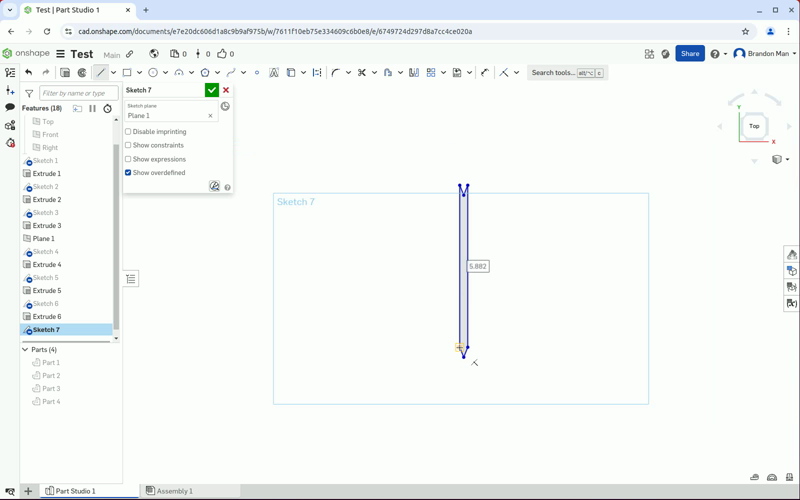
scroll(-6)
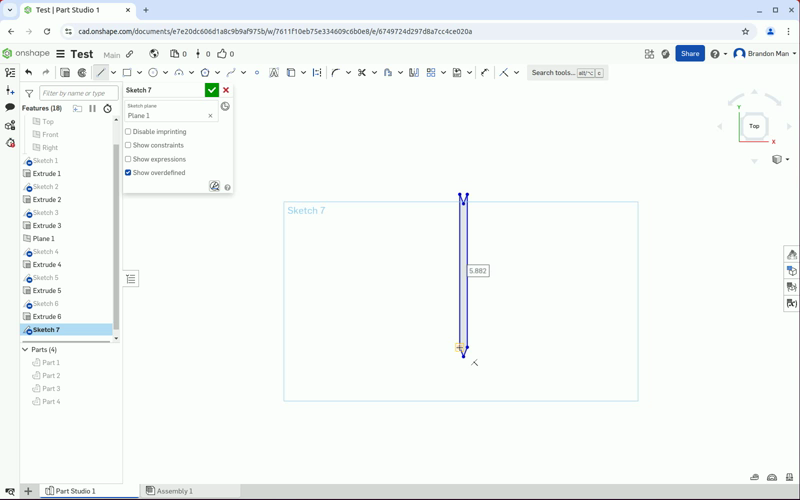
scroll(-6)
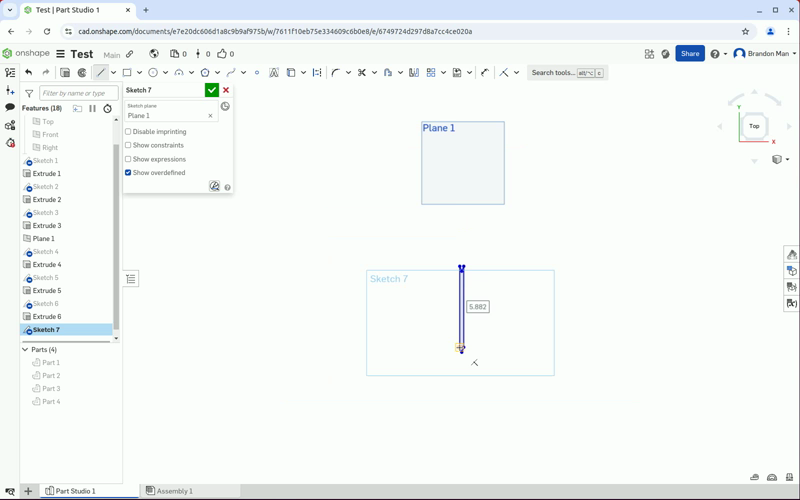
scroll(-6)
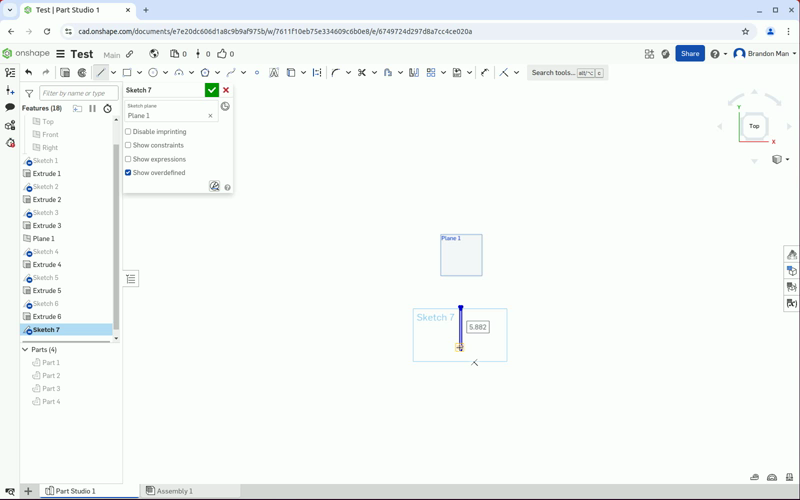
key(esc)
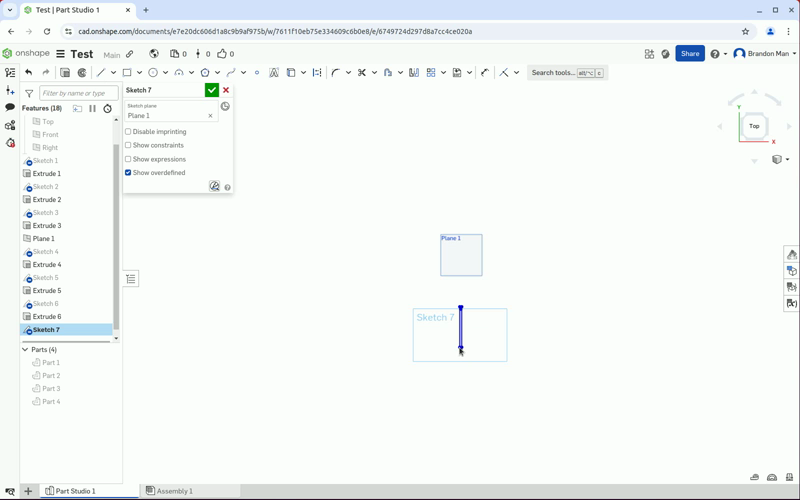
mouse_move(460, 310)
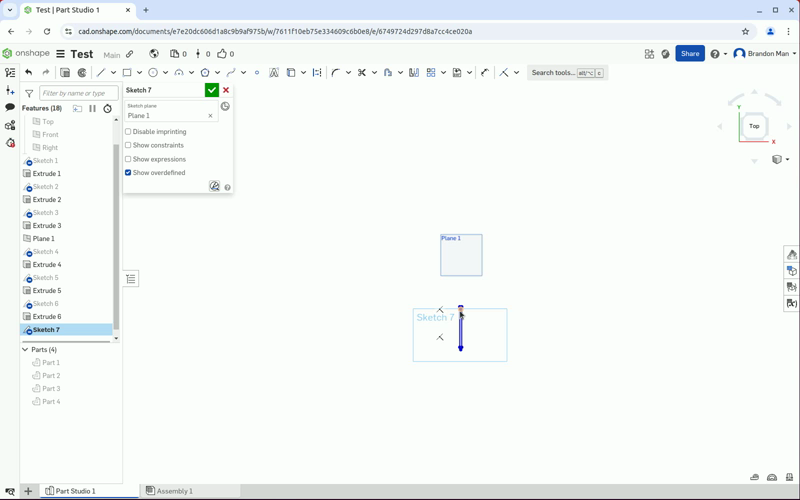
scroll(6)
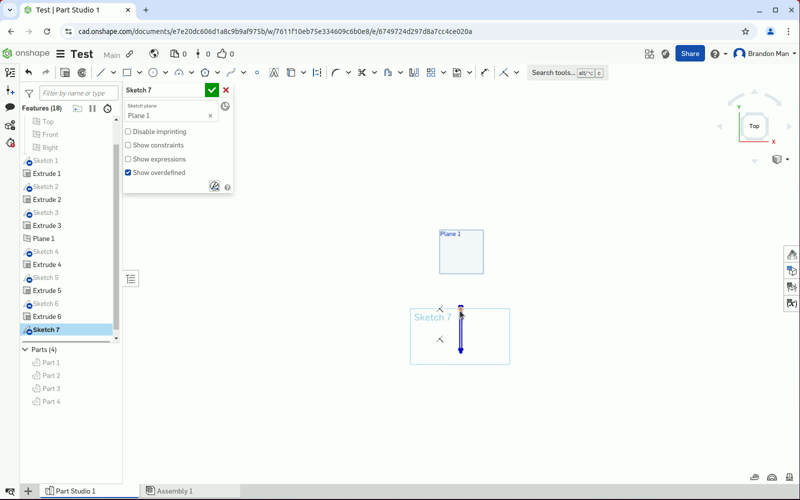
scroll(6)
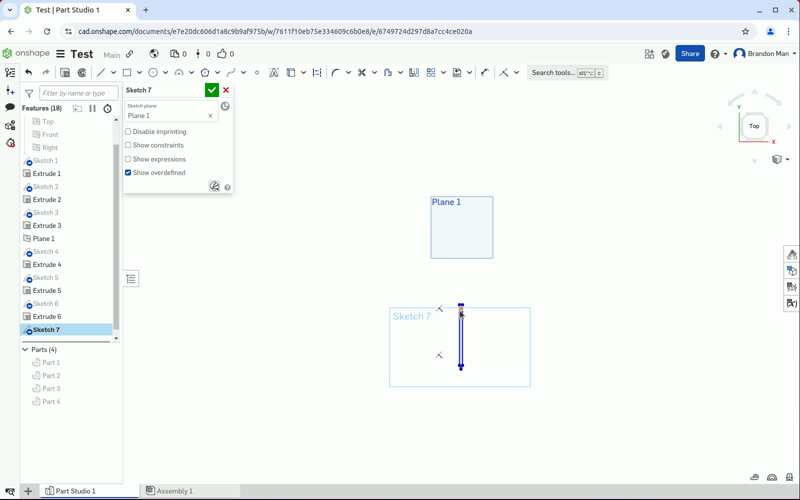
scroll(6)
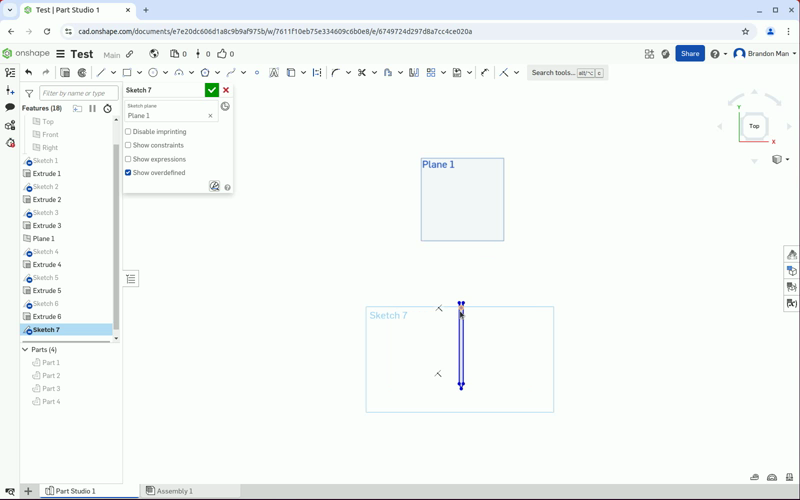
scroll(6)
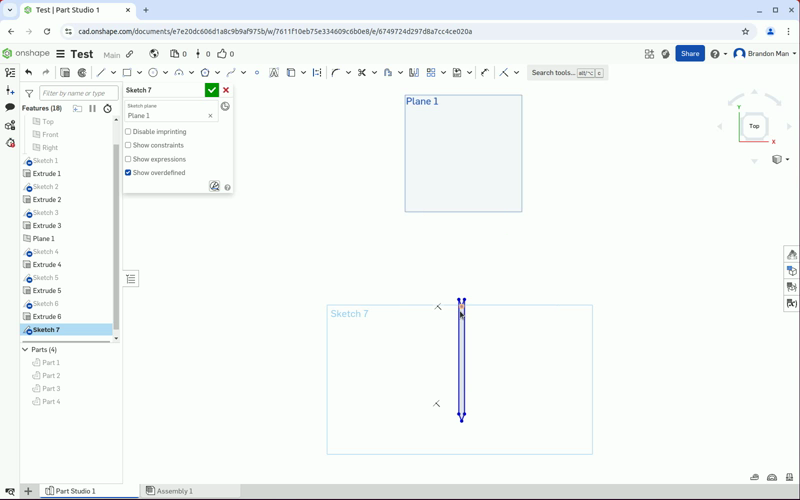
scroll(6)
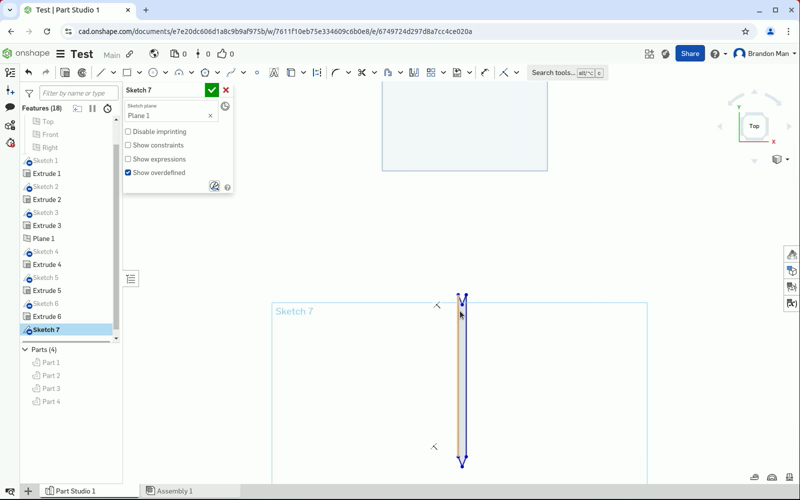
scroll(6)
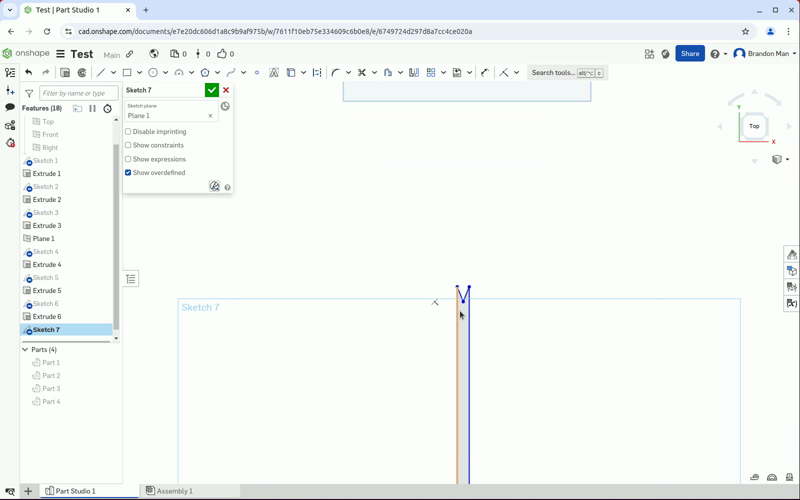
scroll(6)
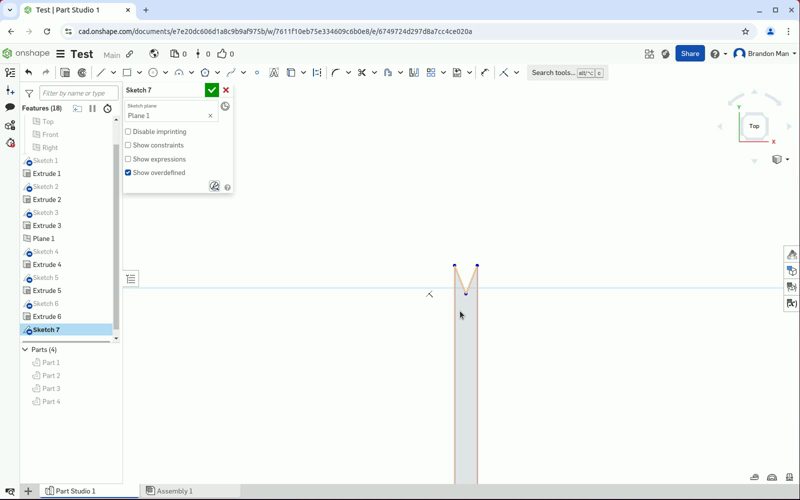
click(460, 310)
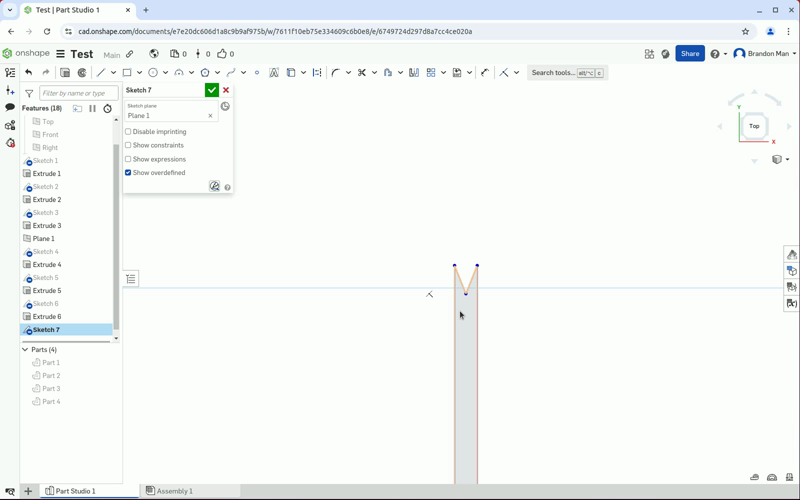
scroll(-6)
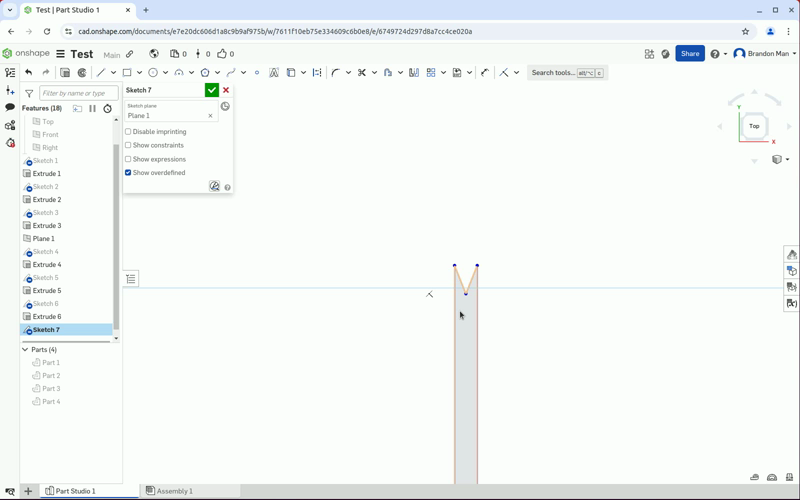
scroll(-6)
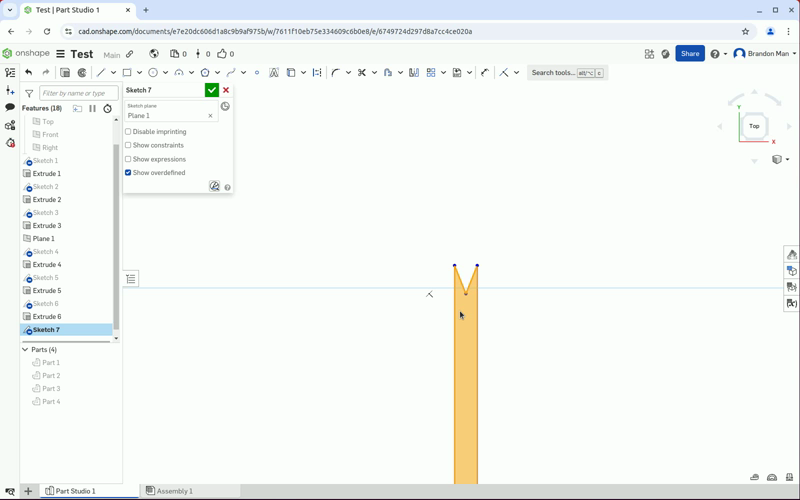
scroll(-6)
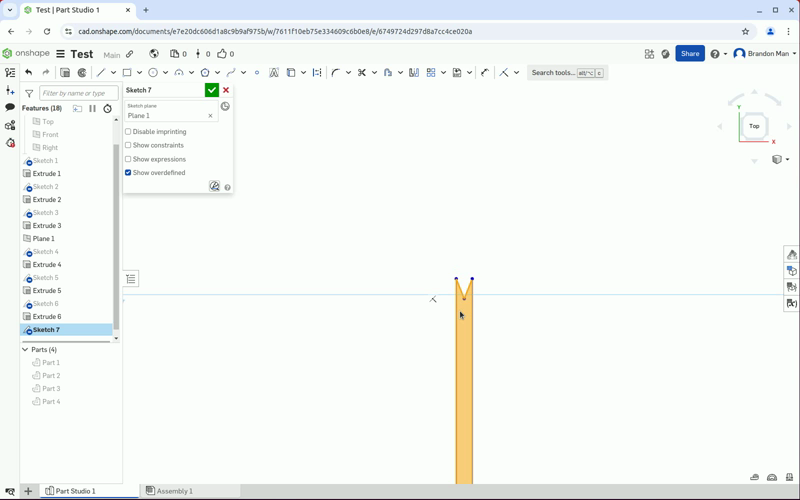
scroll(-6)
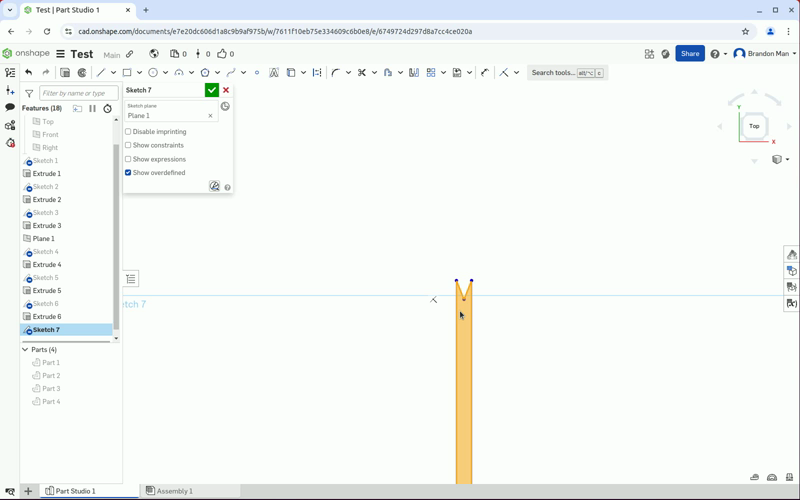
scroll(-6)
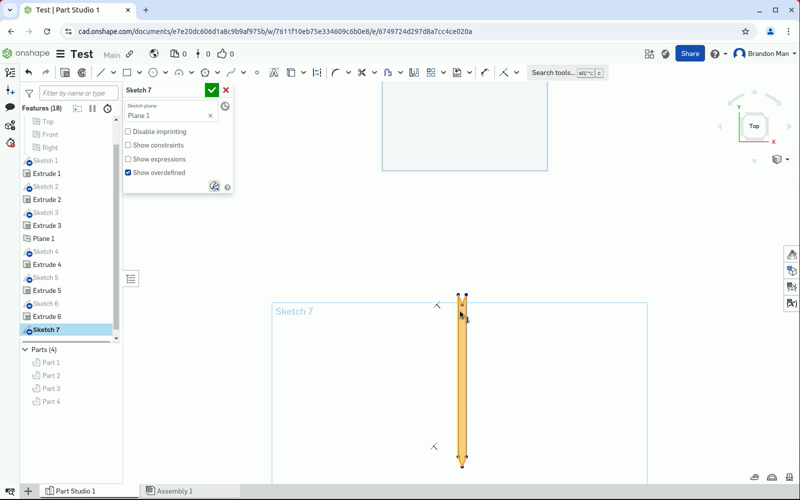
scroll(-6)
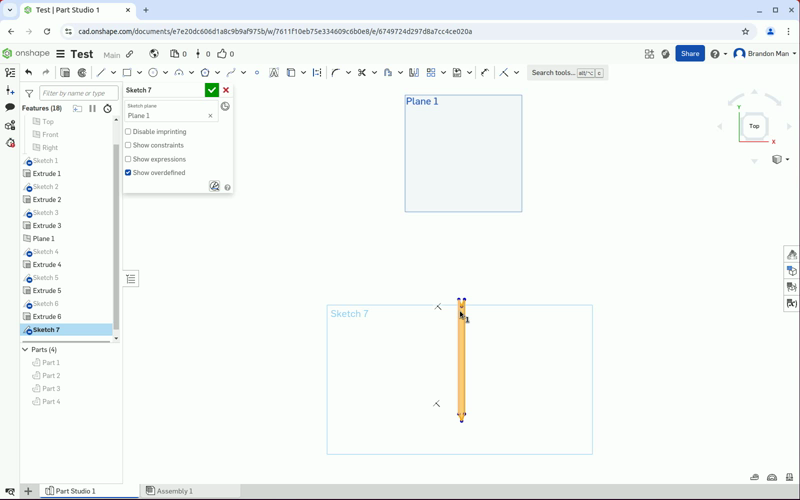
scroll(-6)
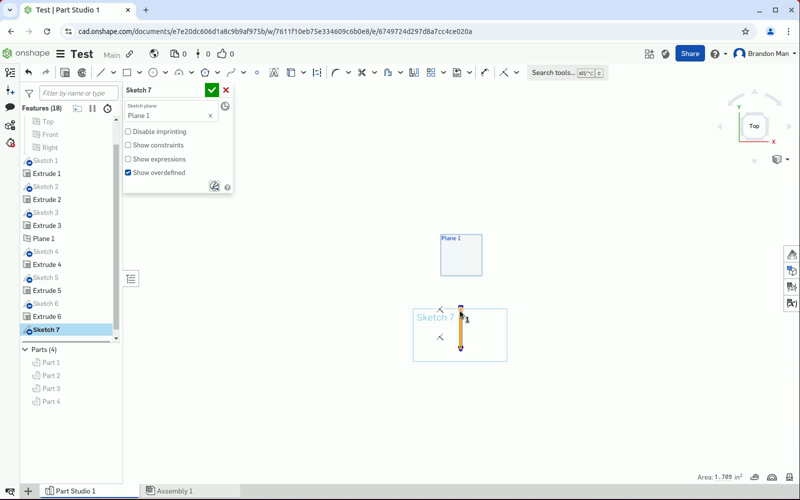
mouse_move(73, 352)
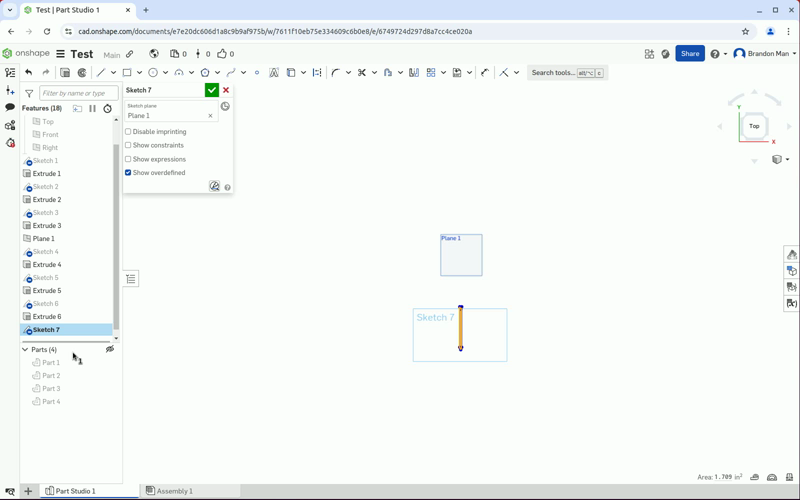
key(shift+y)
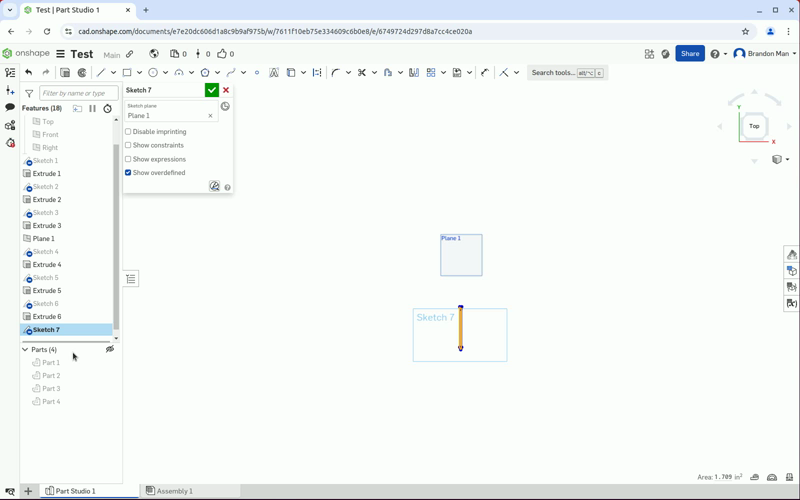
key(shift+e)
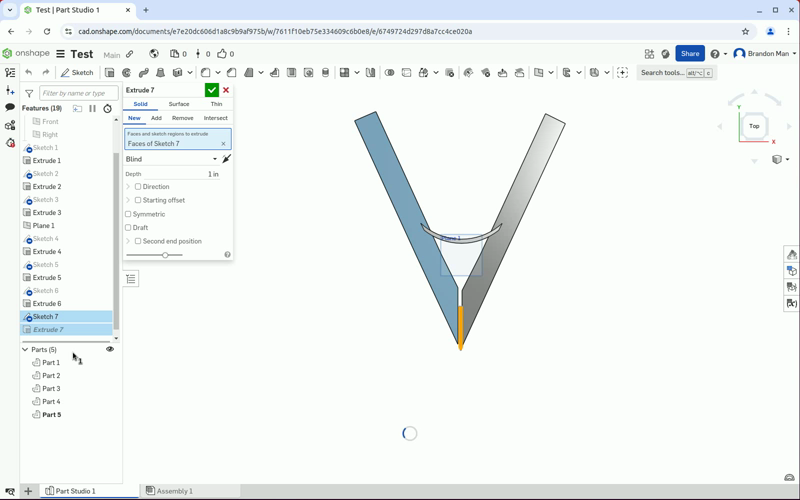
mouse_move(143, 106)
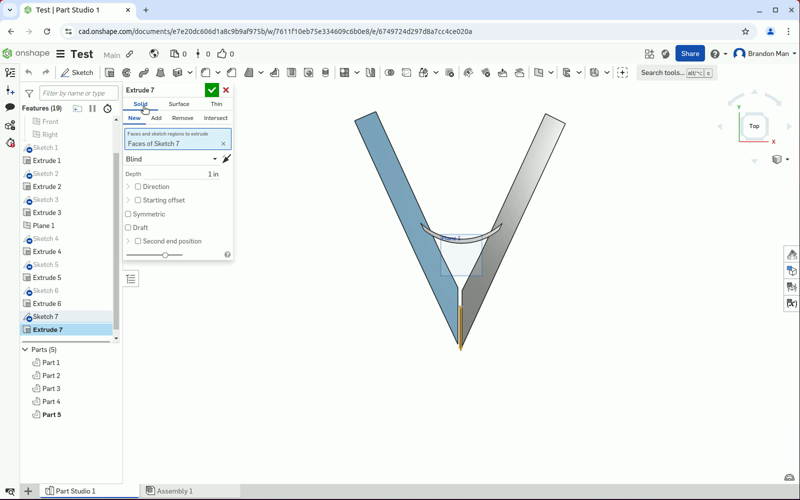
click(143, 106)
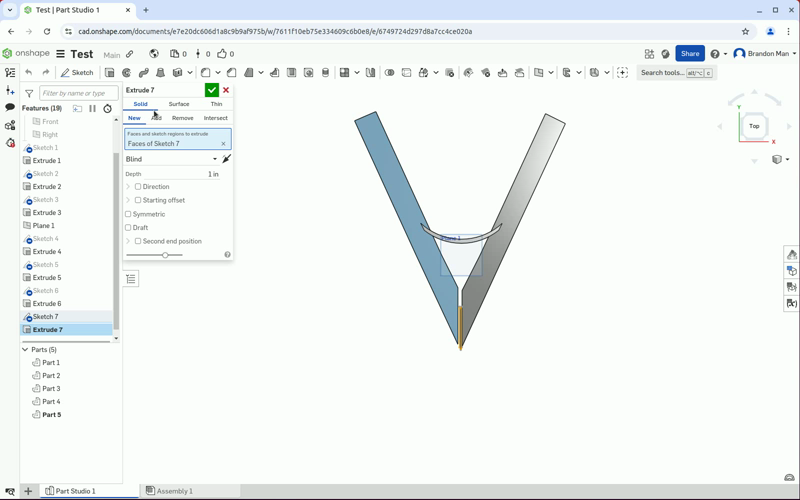
mouse_move(186, 120)
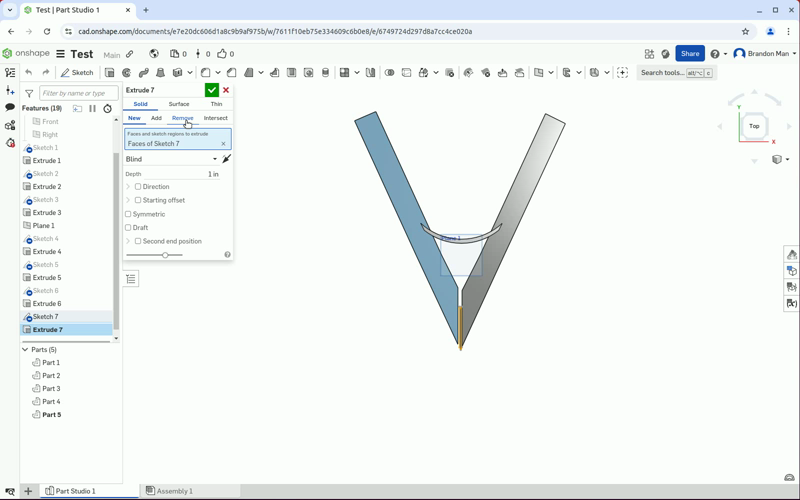
click(186, 120)
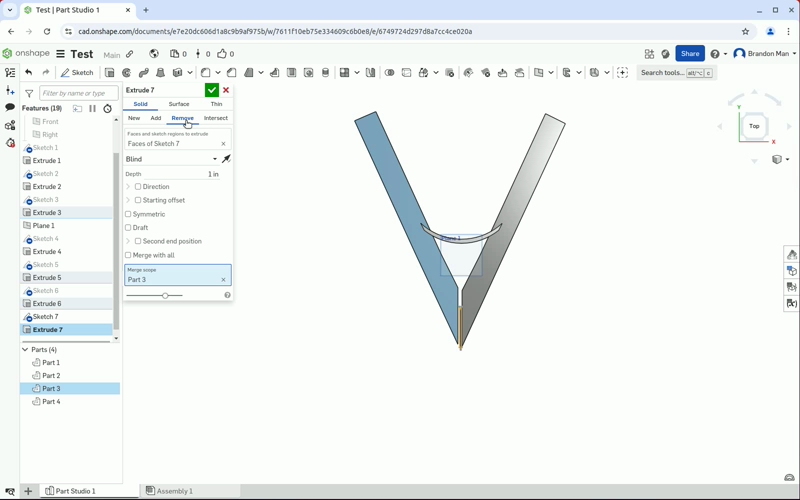
key(tab, 4)
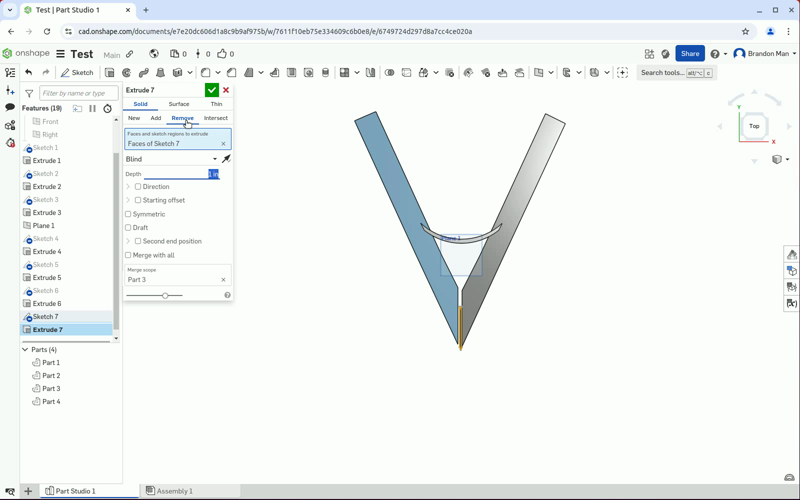
text(21.423)
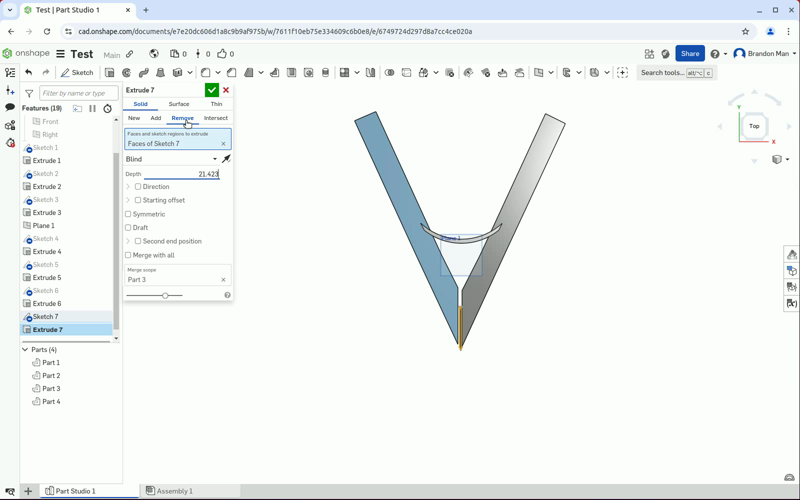
key(tab, 6)
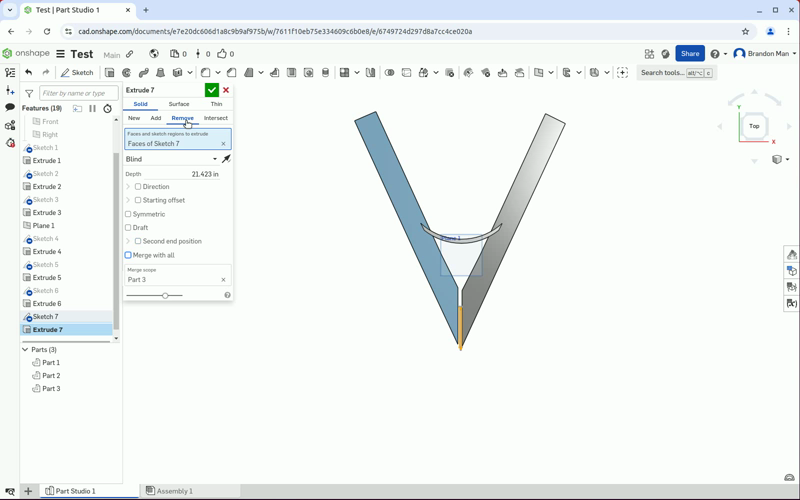
key(space)
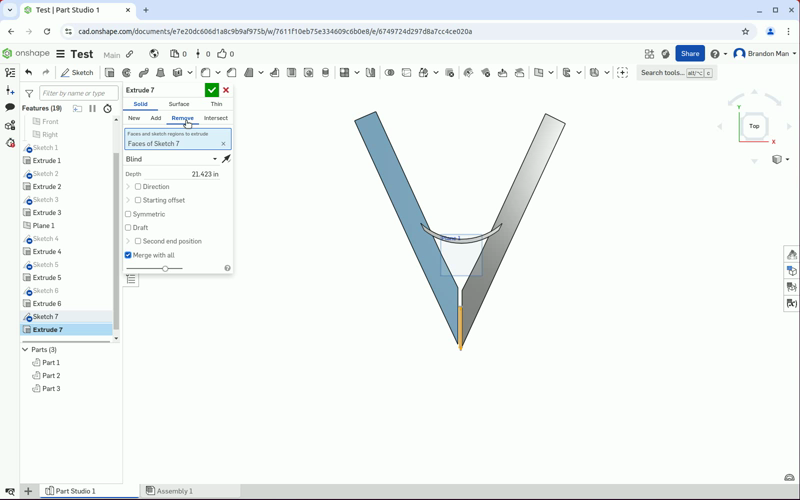
key(enter)
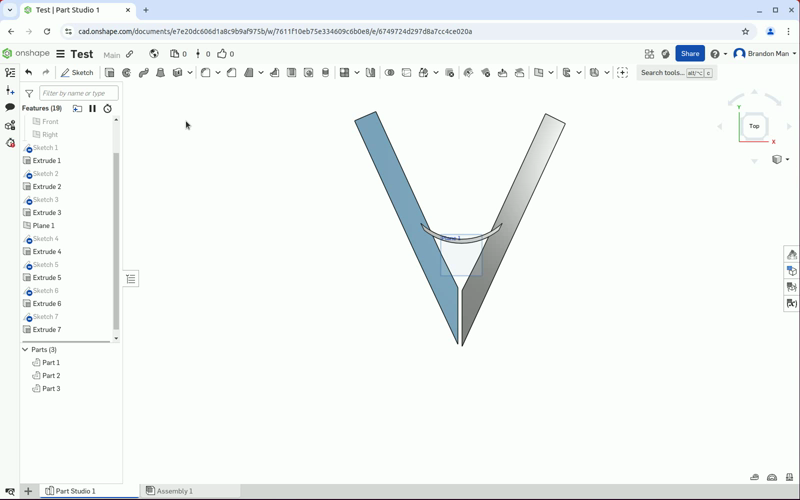
key(shift+h)
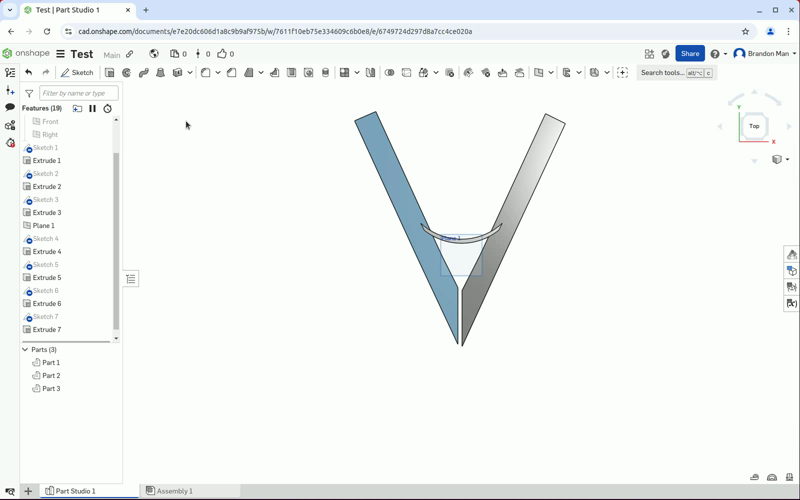
key(shift+h)
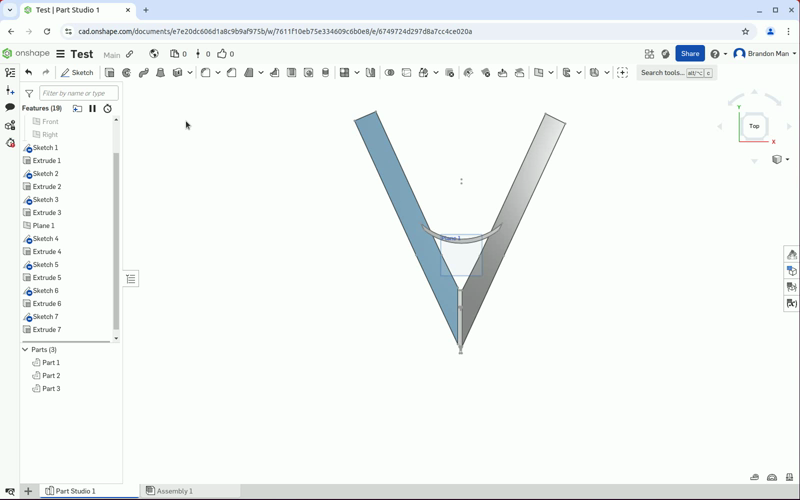
key(shift+7)
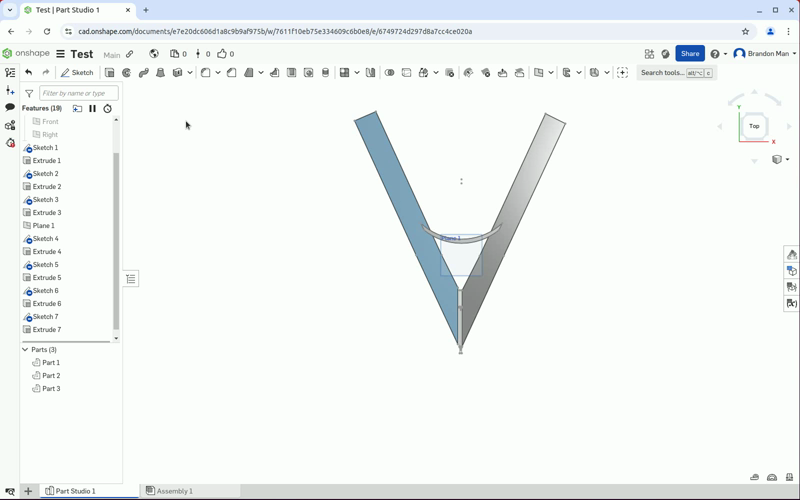
key(up, 3)
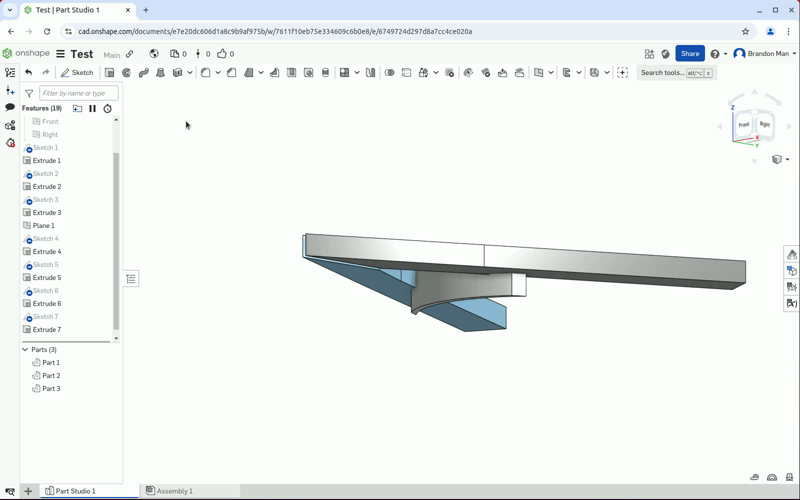
key(left, 3)
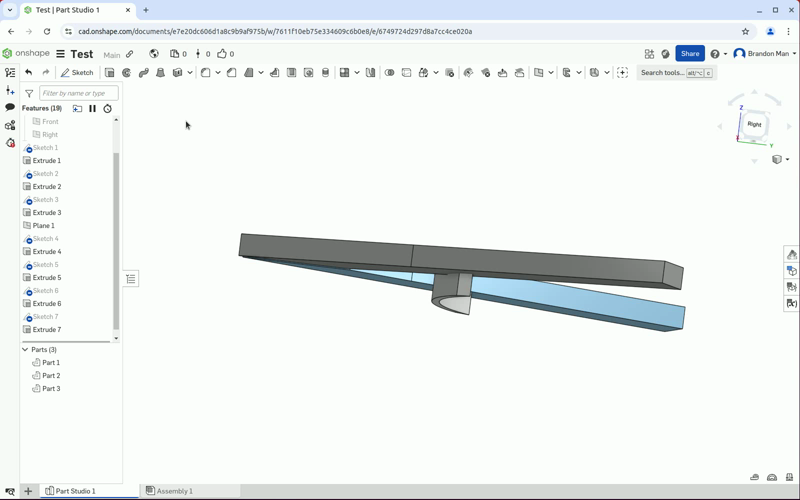
key(right, 3)
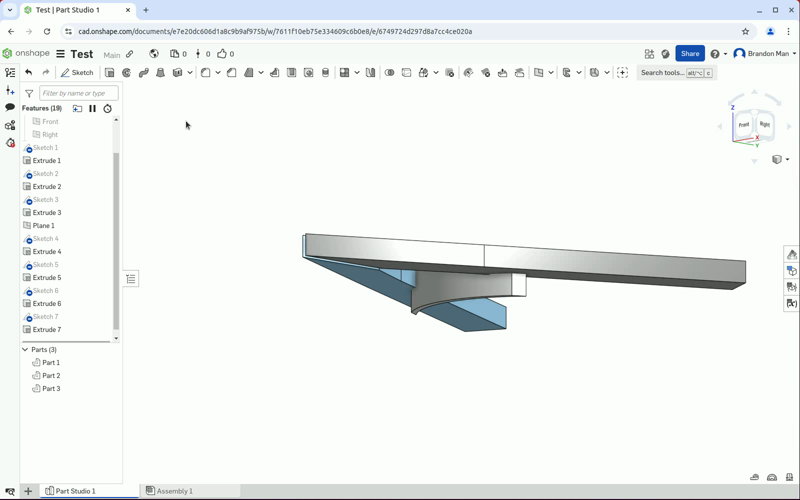
key(down, 3)
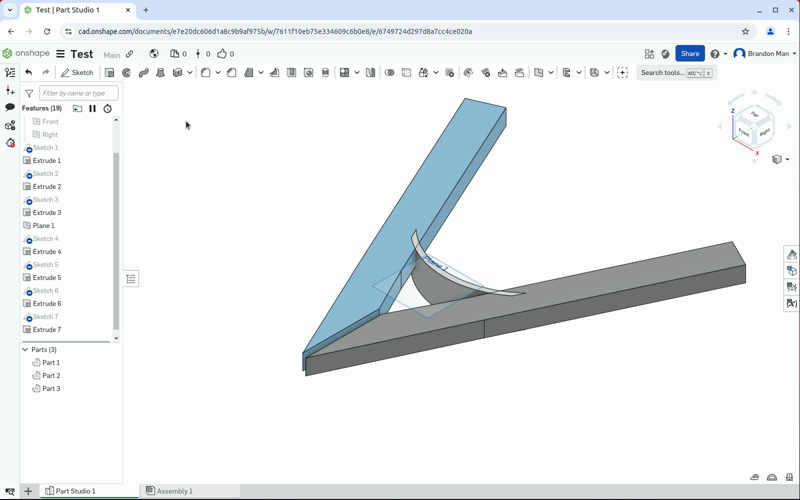
mouse_move(69, 150)
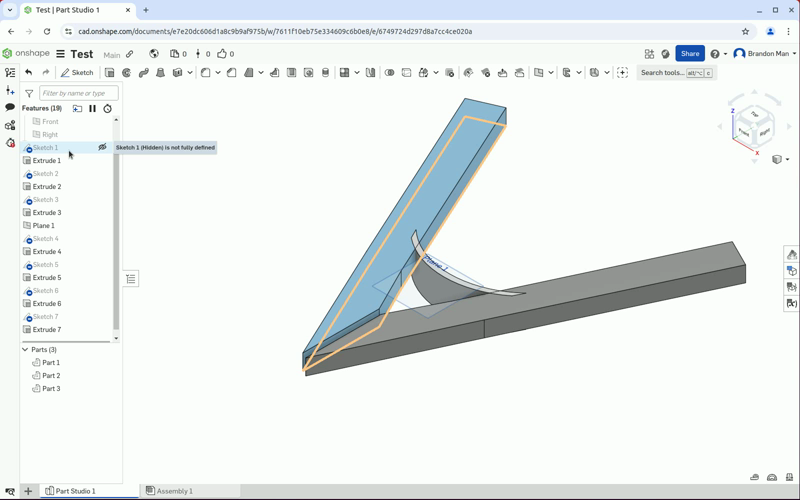
click(69, 150)